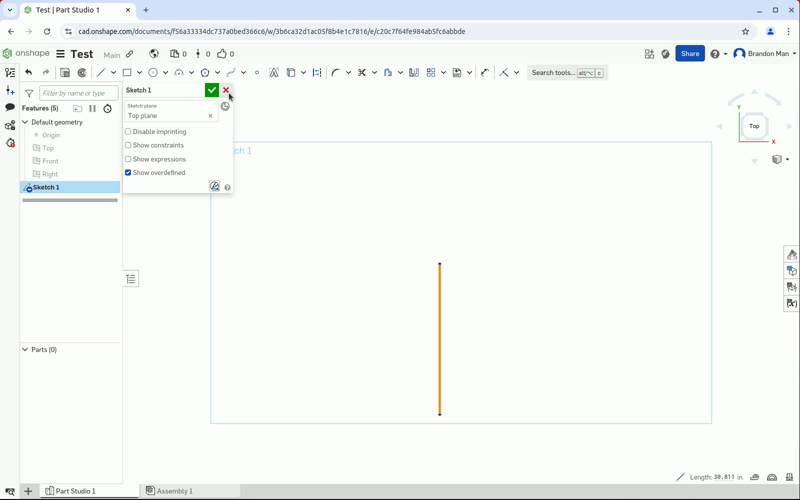
key(shift+h)
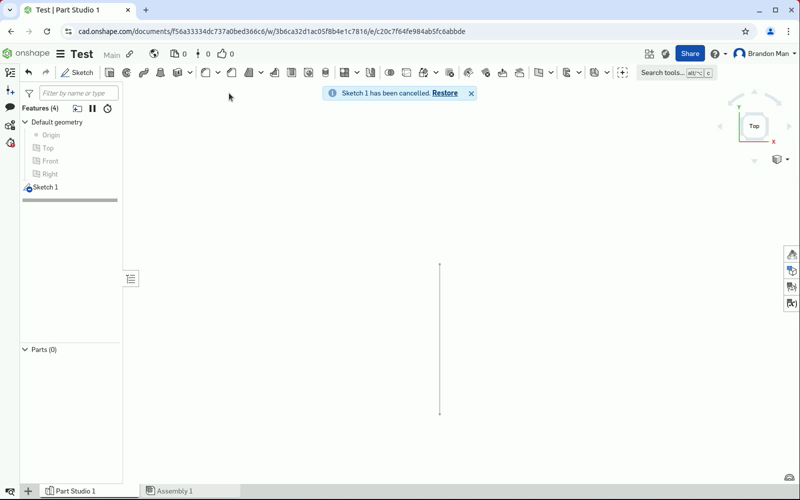
mouse_move(73, 352)
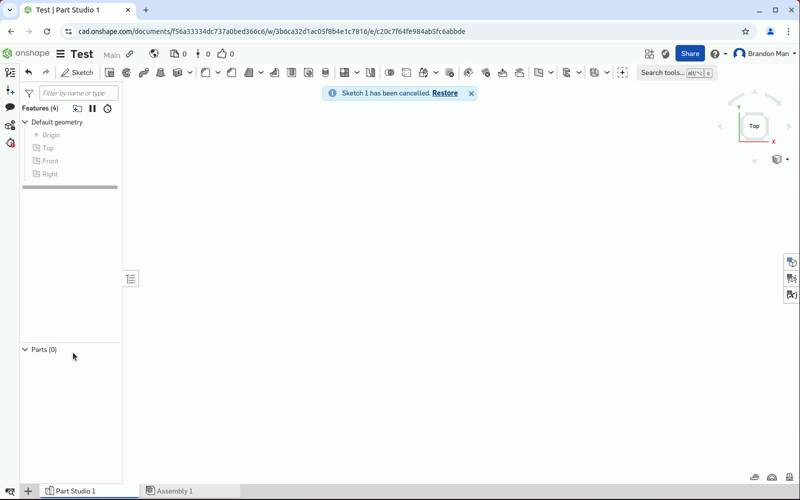
key(y)
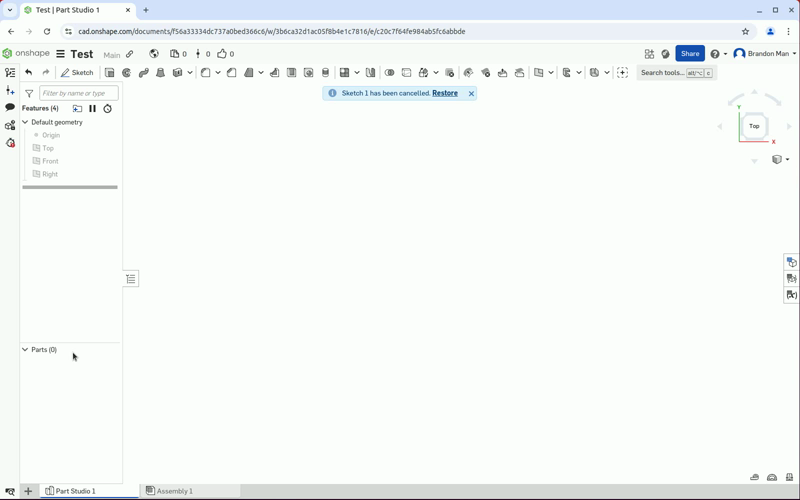
key(shift+p)
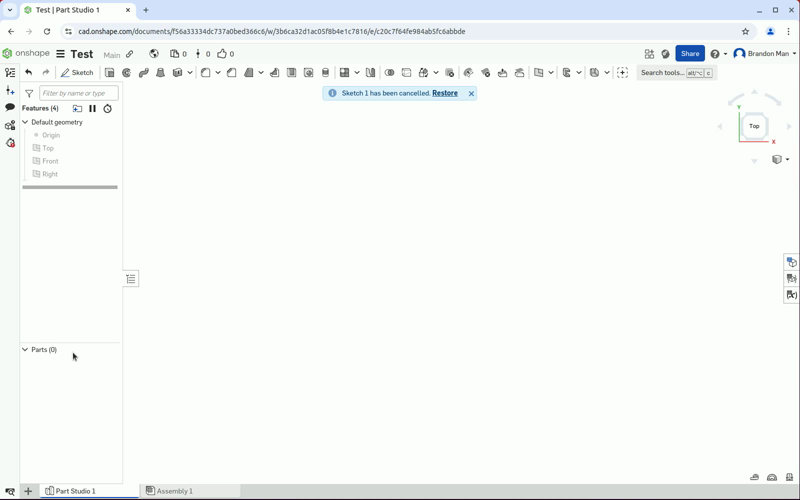
key(space)
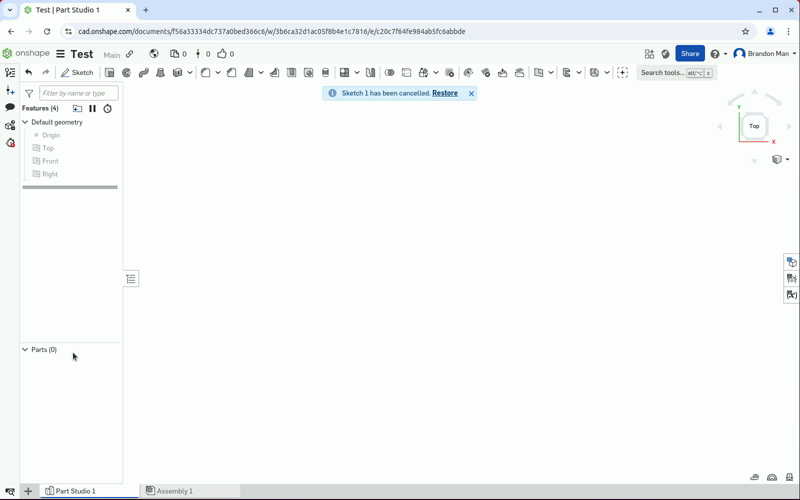
key_down(shift)
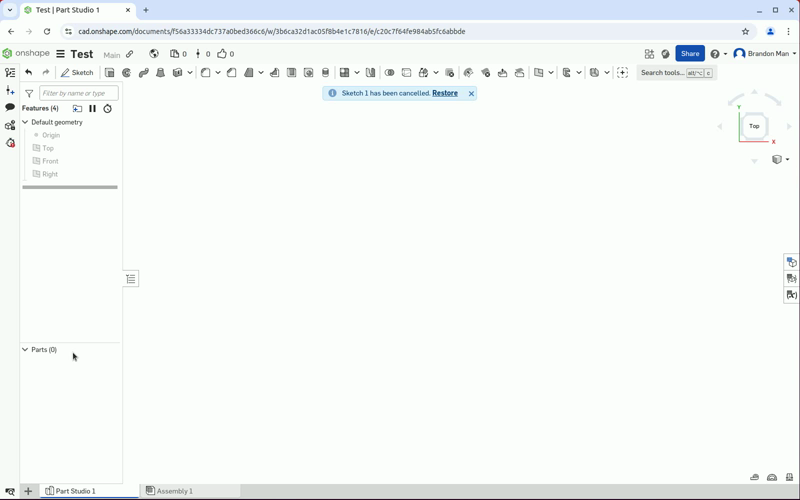
key(up)
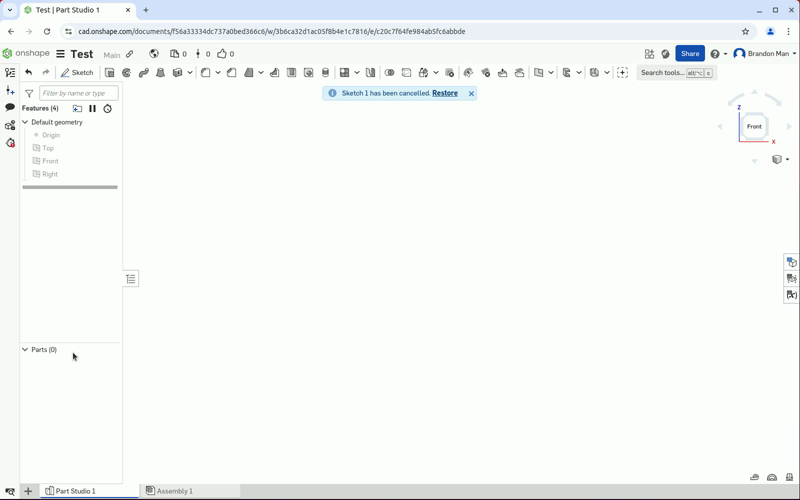
key_up(shift)
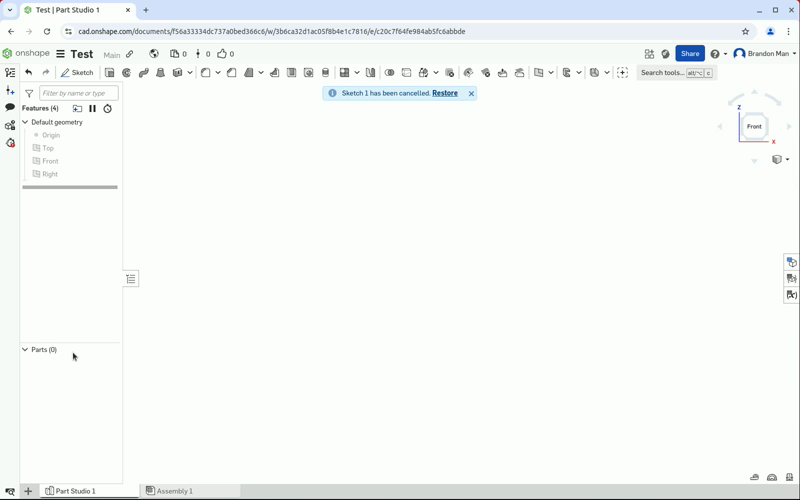
mouse_move(73, 352)
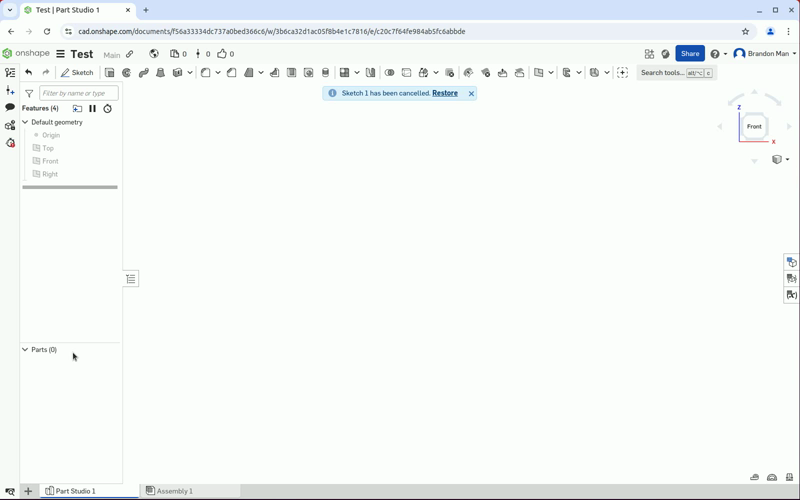
key(shift+y)
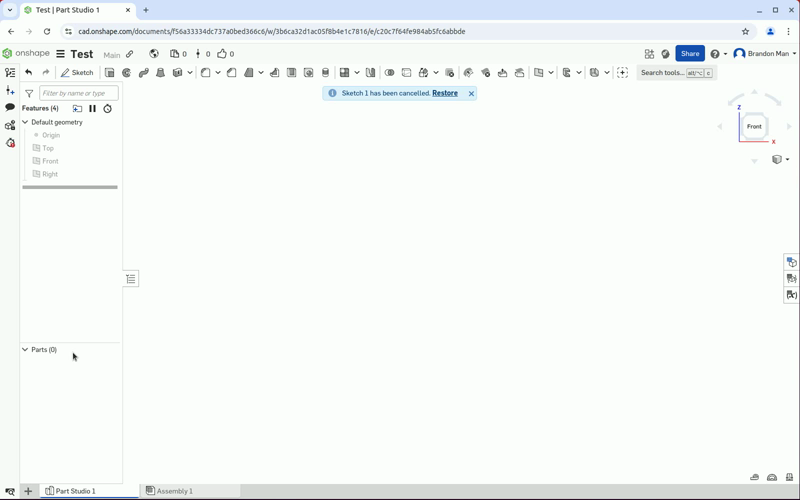
key(shift+s)
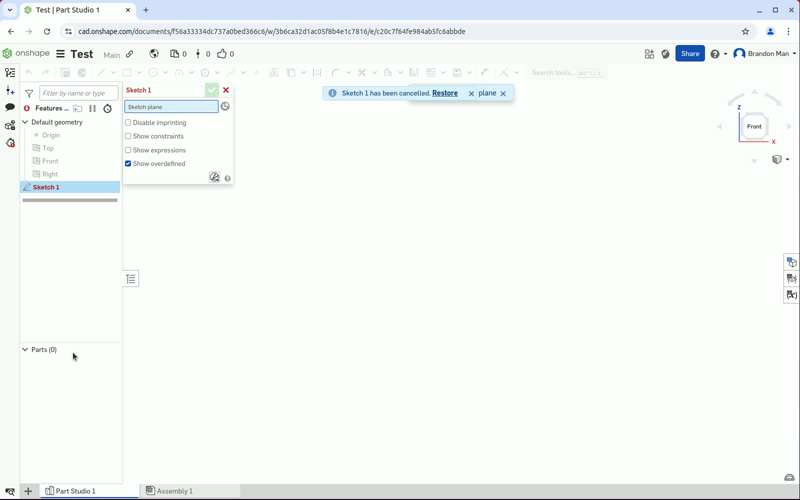
mouse_move(73, 163)
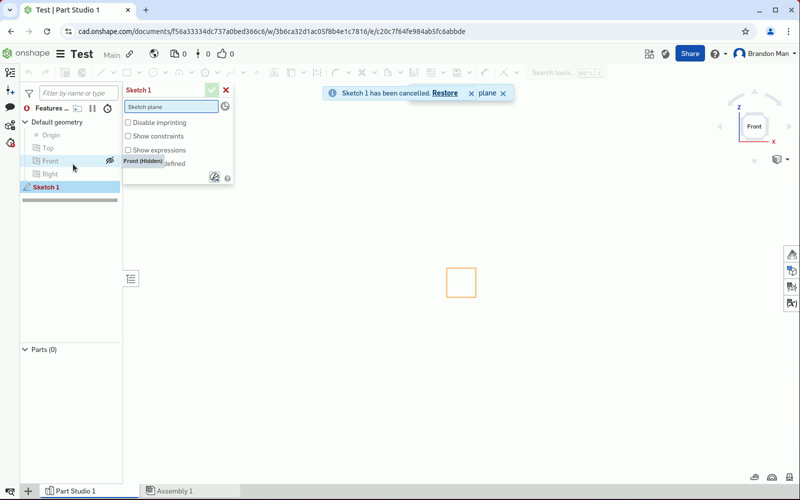
click(73, 163)
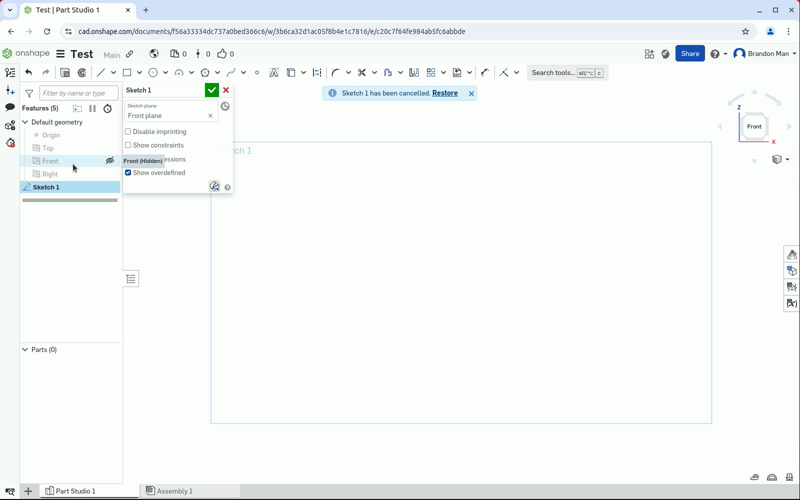
mouse_move(73, 352)
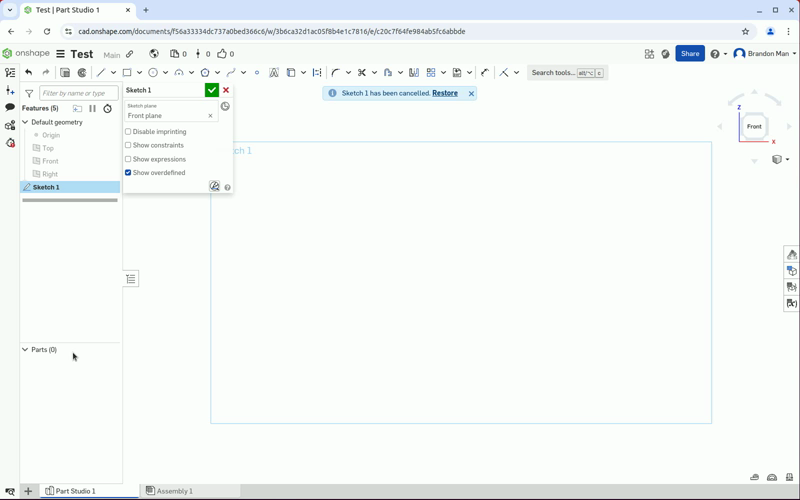
key(y)
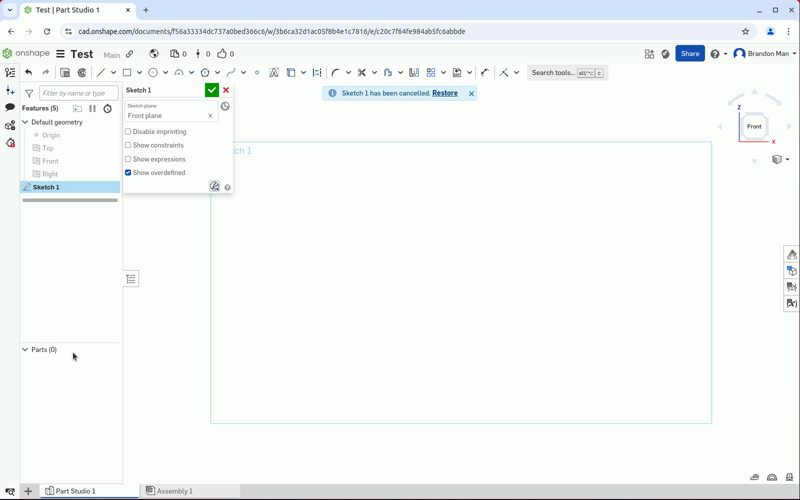
key(l)
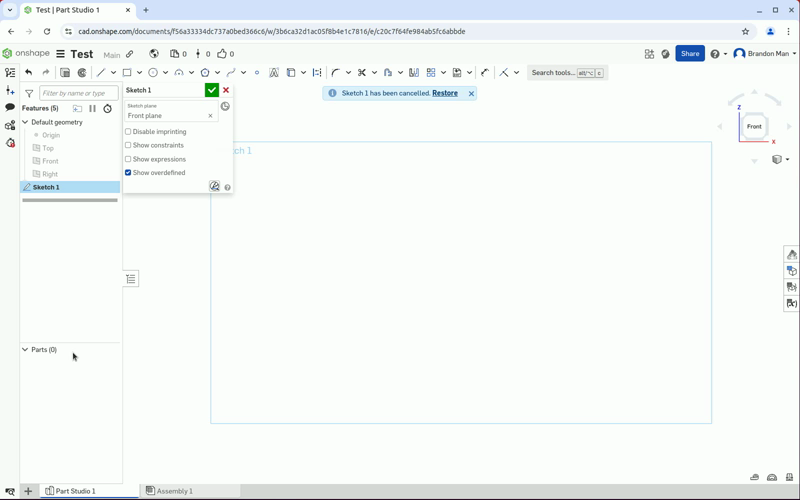
key_down(shift)
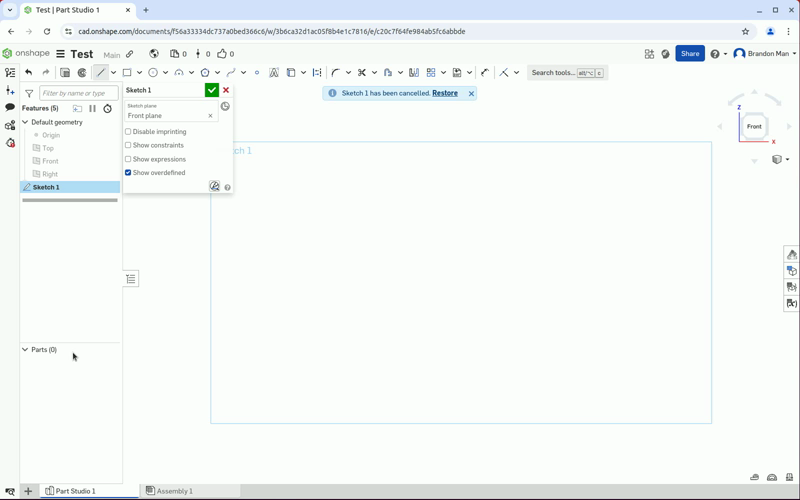
mouse_move(433, 301)
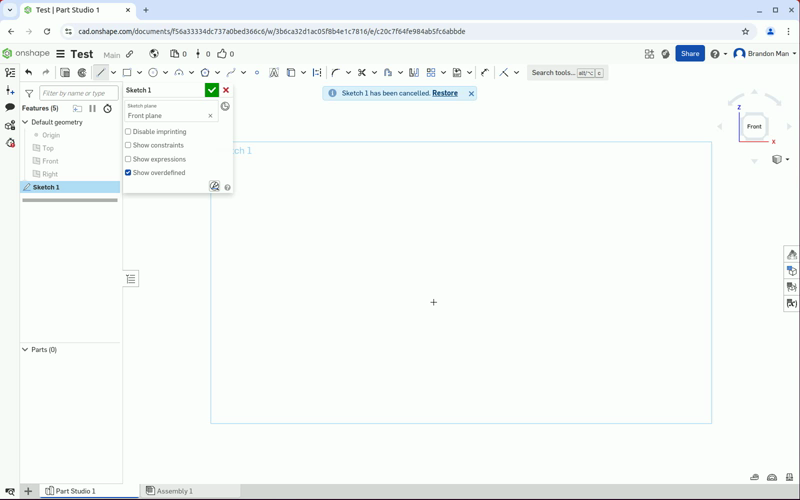
click(433, 301)
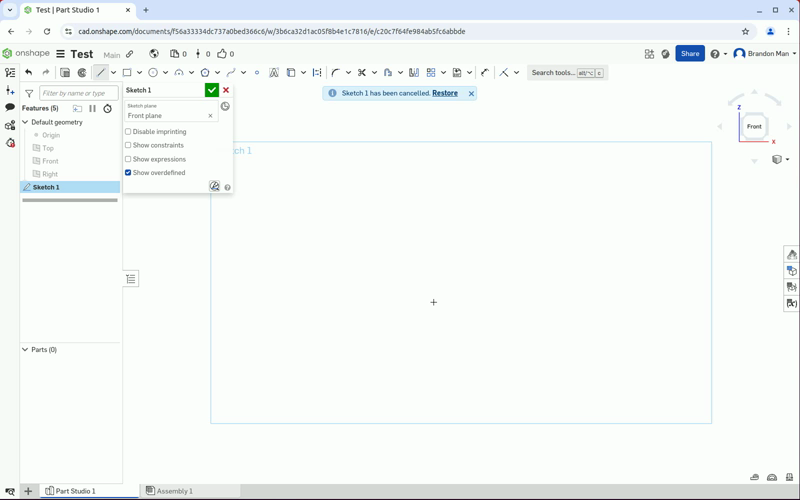
key_up(shift)
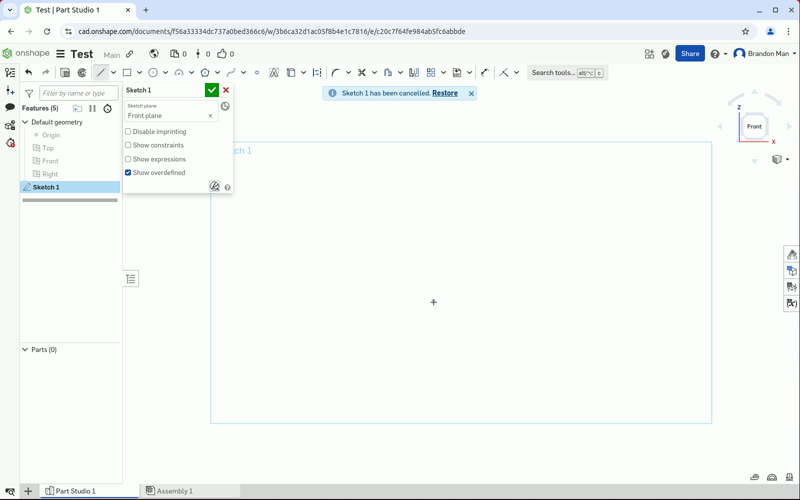
key_down(shift)
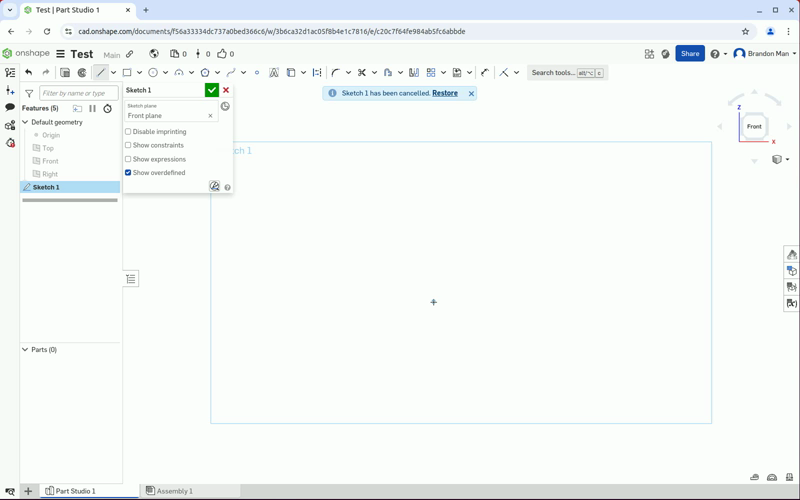
mouse_move(463, 301)
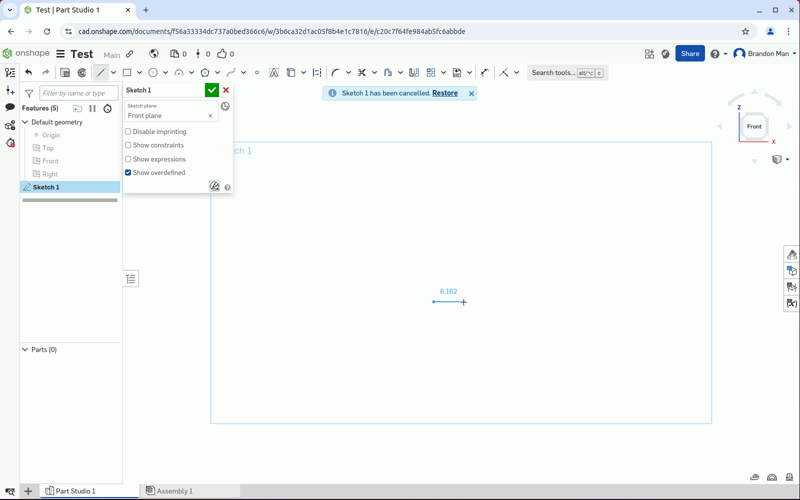
mouse_move(447, 301)
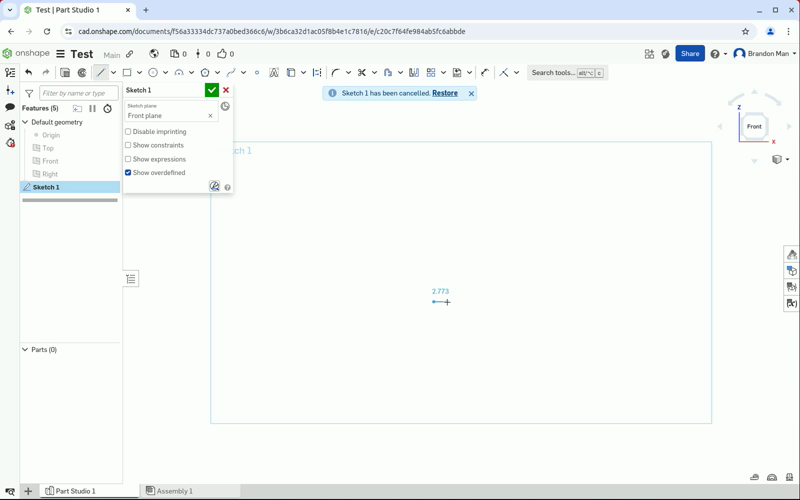
click(447, 301)
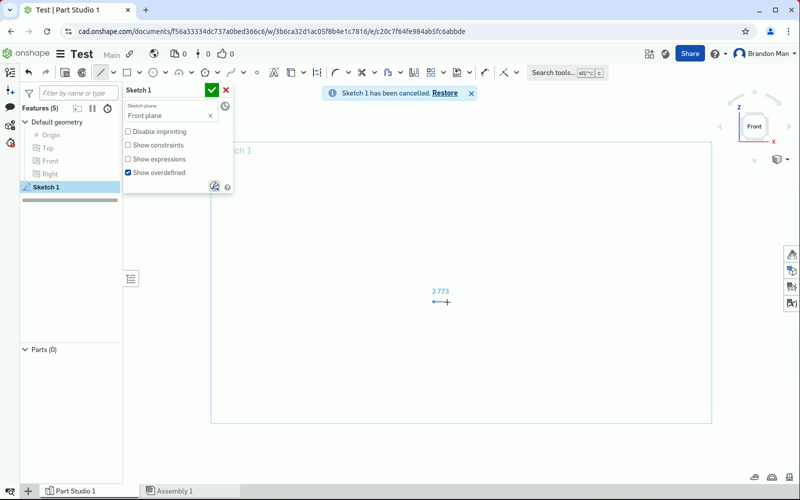
key_up(shift)
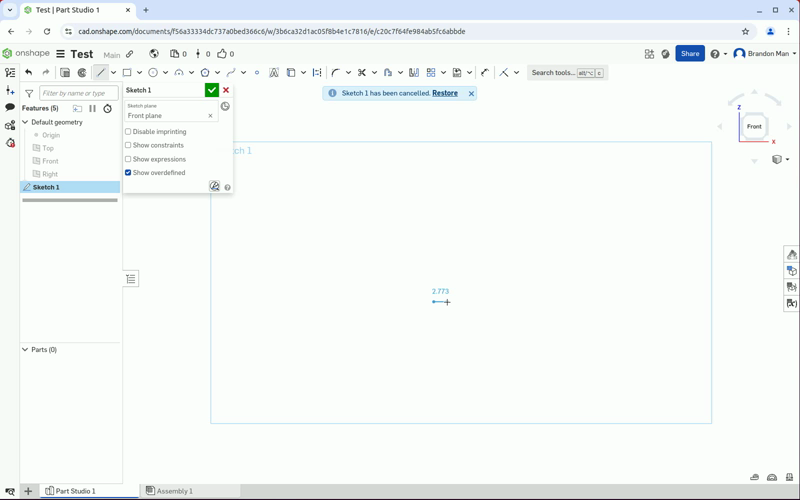
key_down(shift)
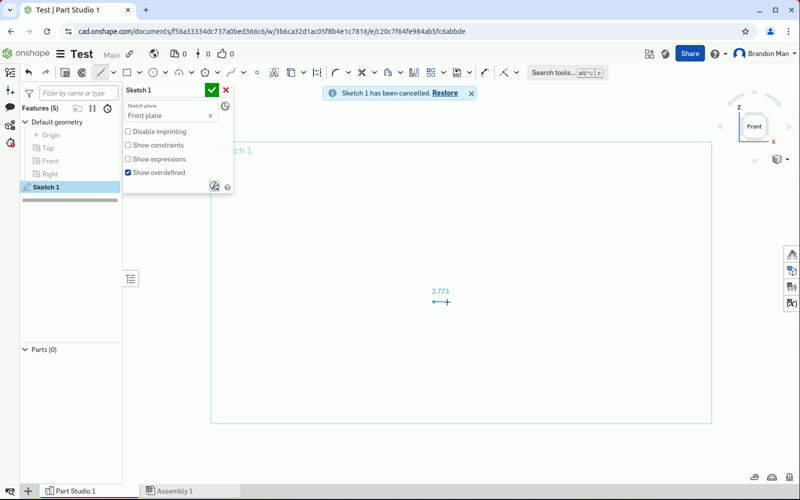
mouse_move(477, 301)
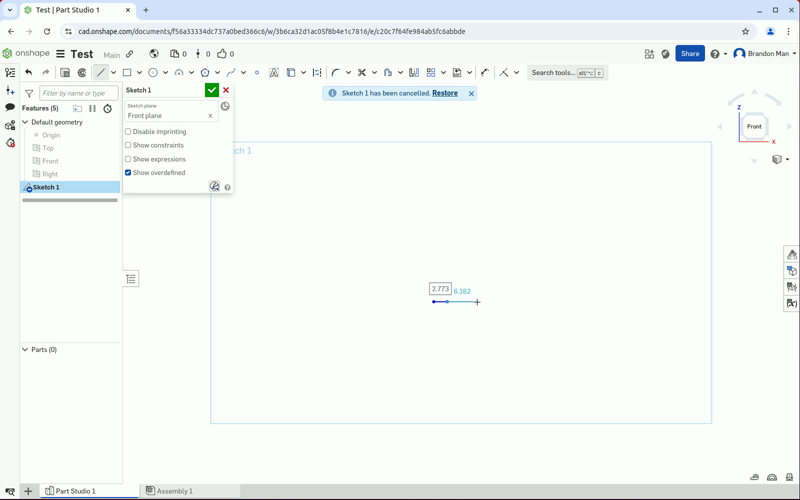
mouse_move(447, 299)
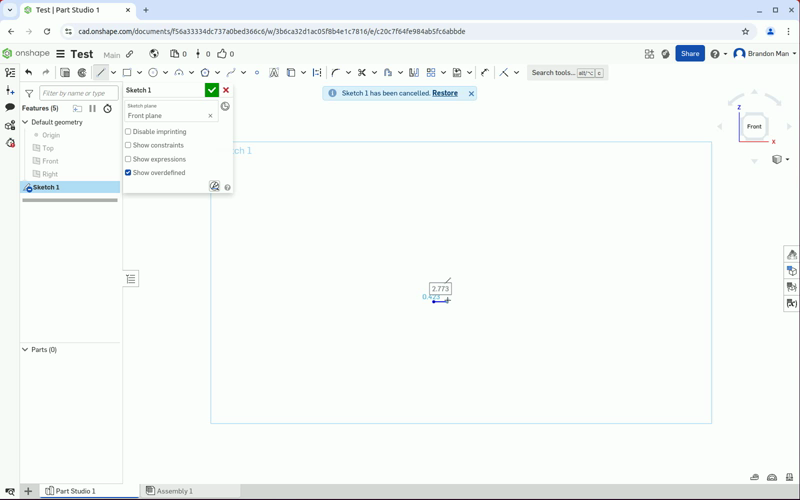
scroll(6)
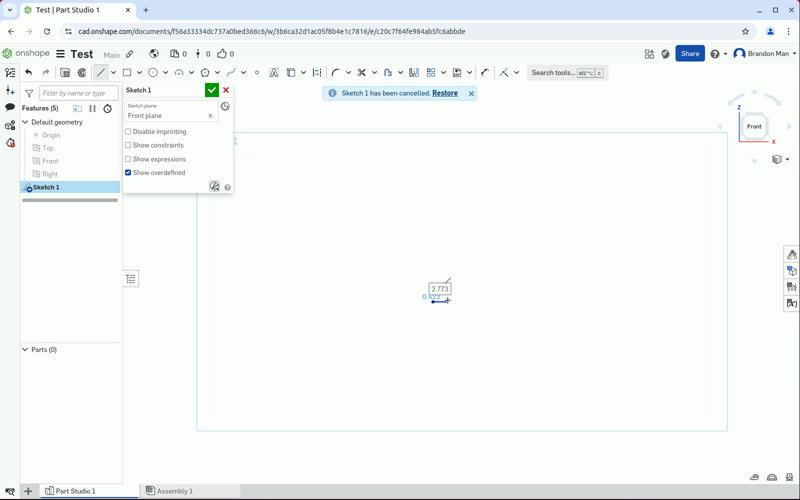
scroll(6)
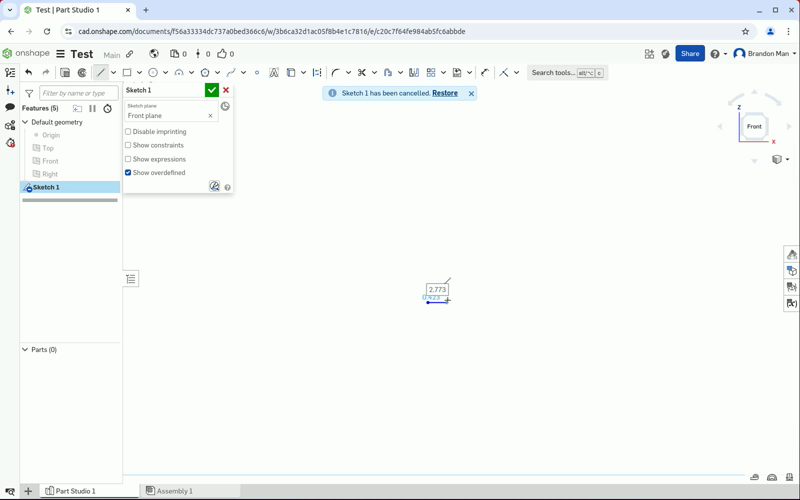
scroll(6)
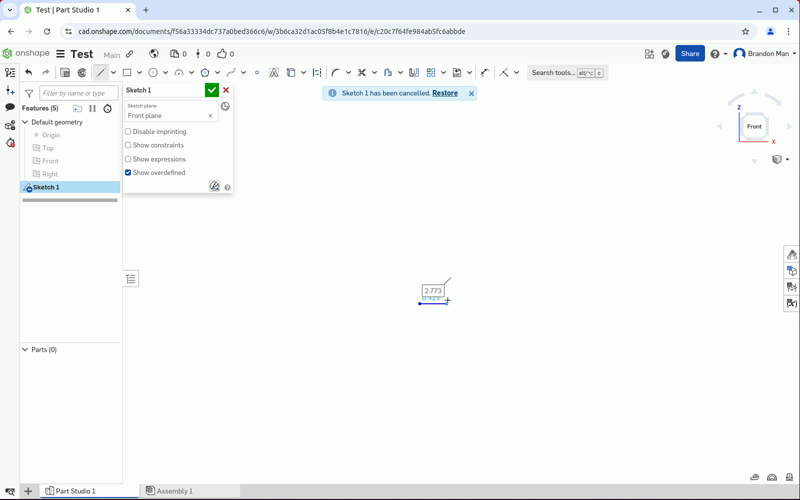
scroll(6)
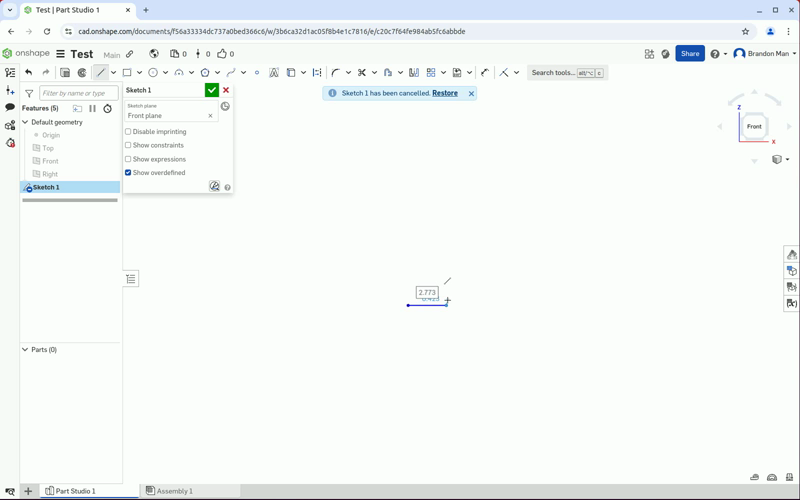
scroll(6)
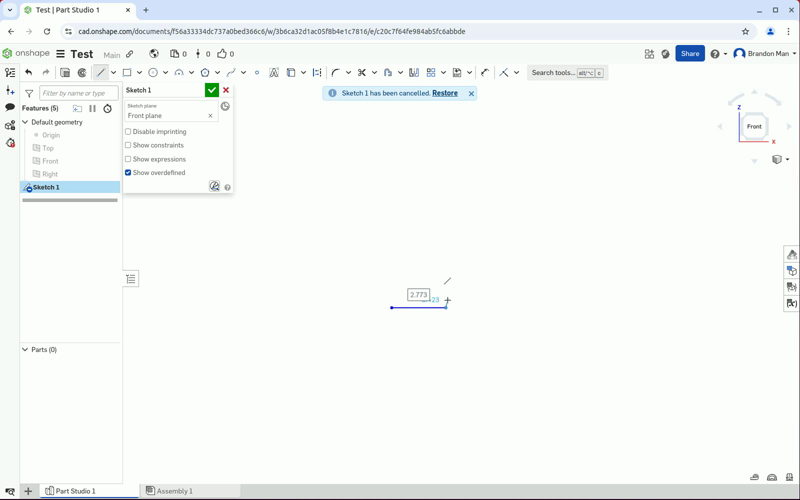
scroll(6)
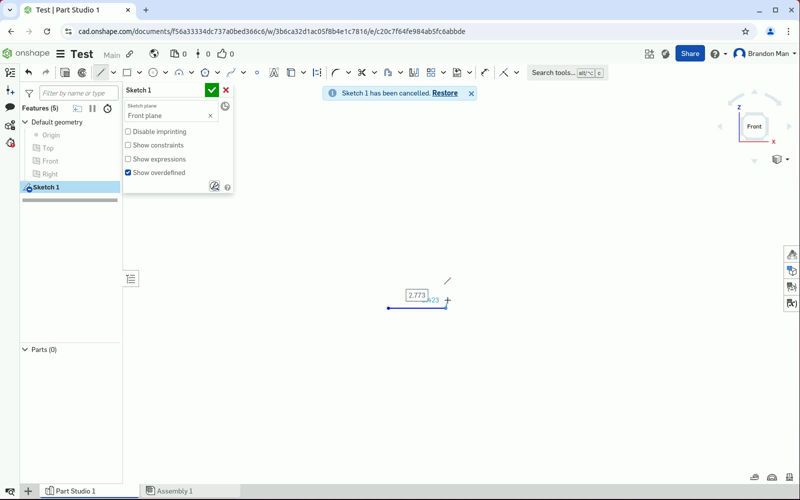
scroll(6)
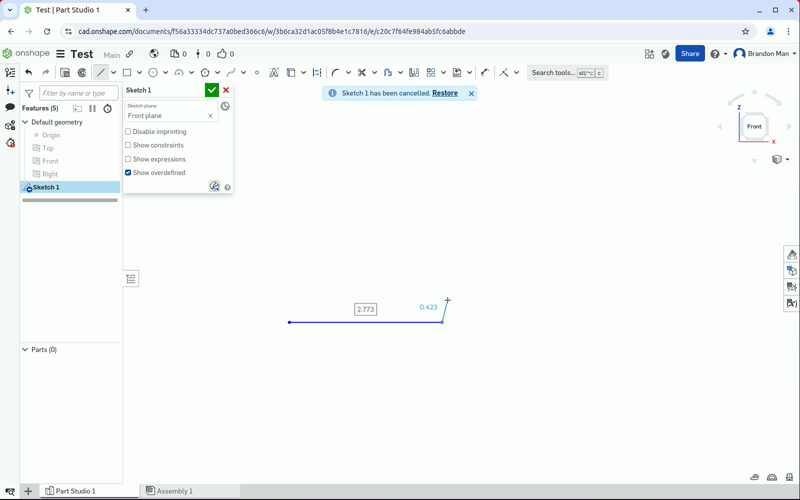
click(447, 299)
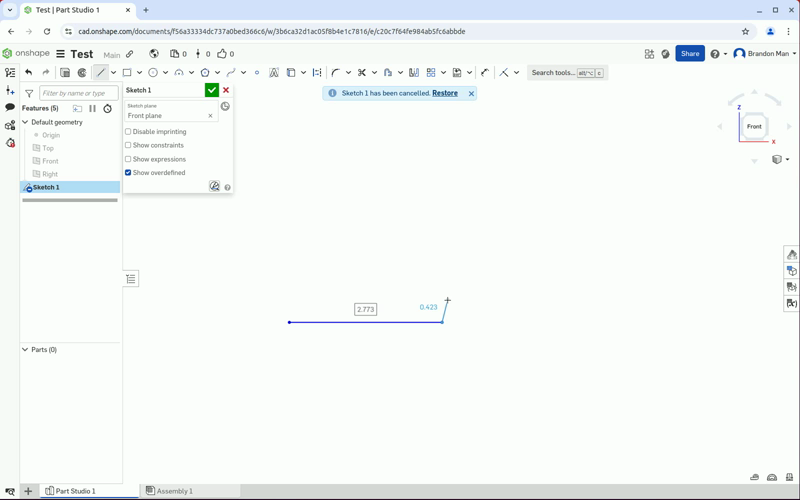
scroll(-6)
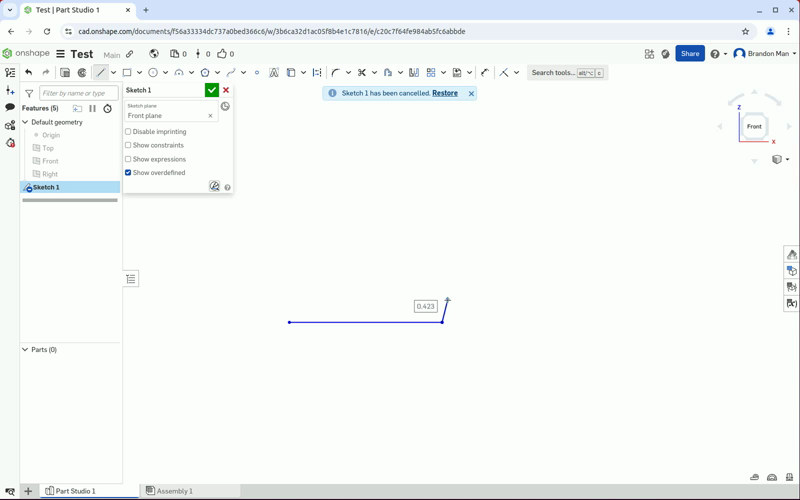
scroll(-6)
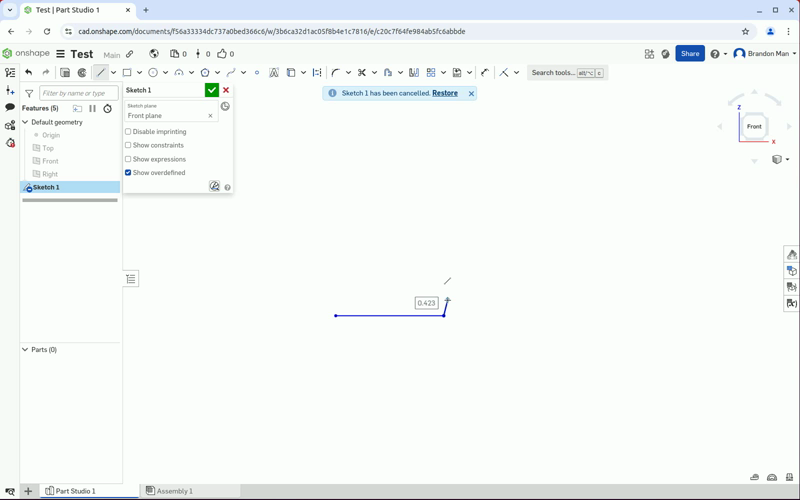
scroll(-6)
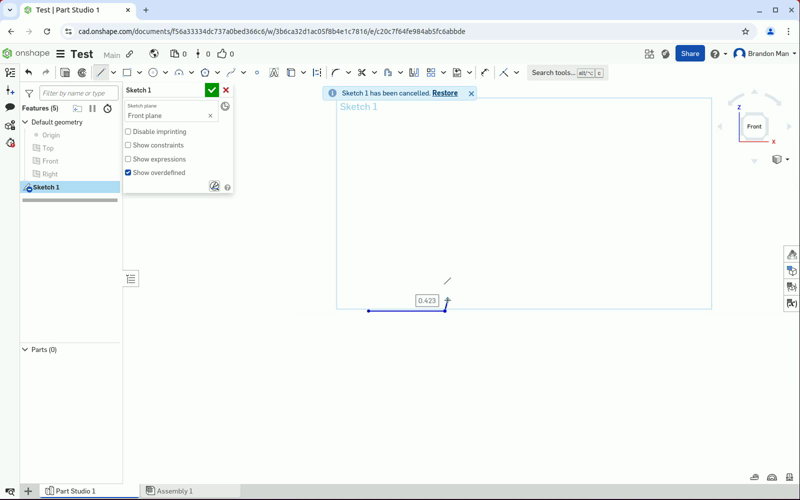
scroll(-6)
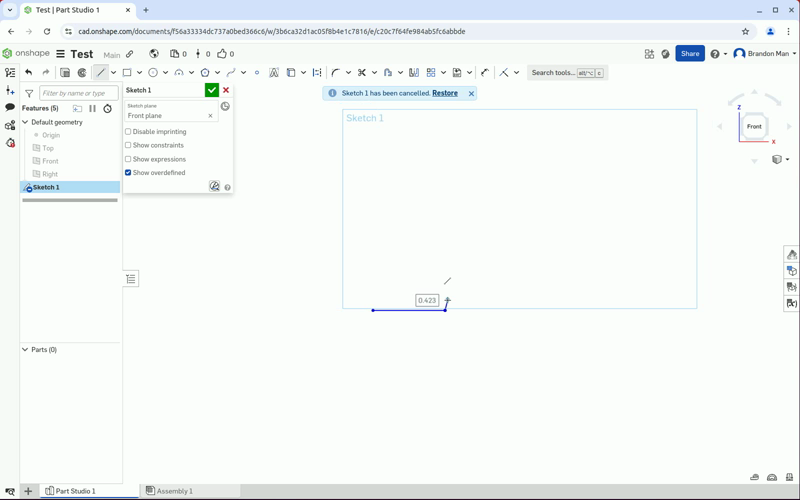
scroll(-6)
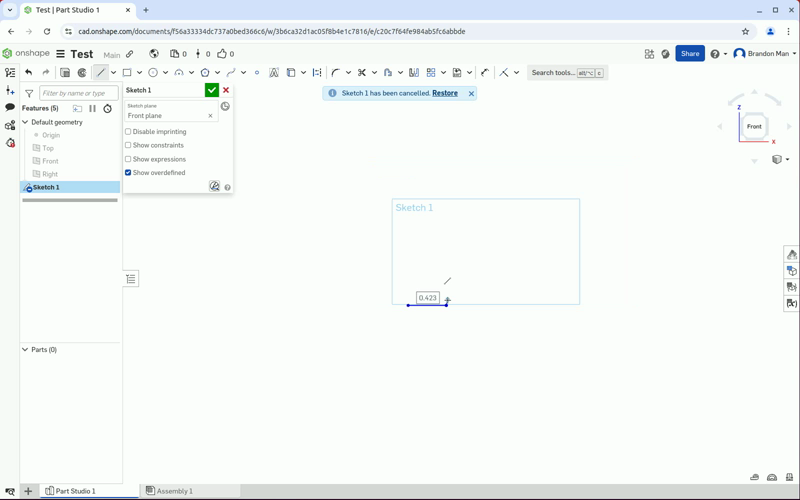
scroll(-6)
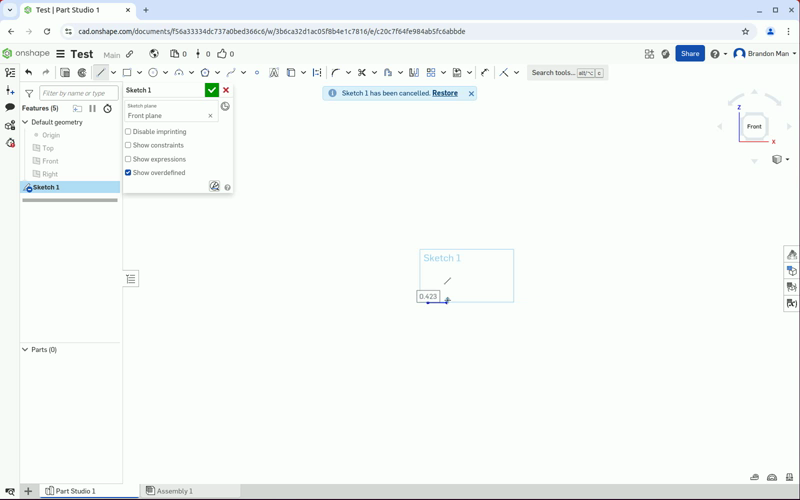
scroll(-6)
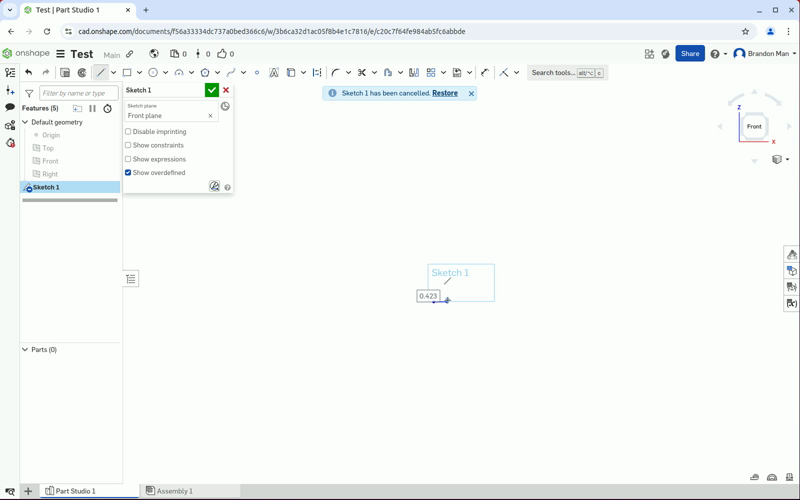
key_up(shift)
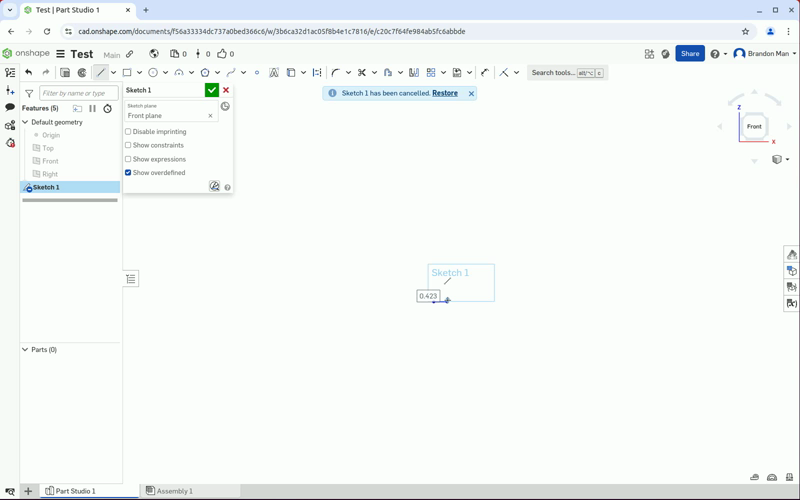
key_down(shift)
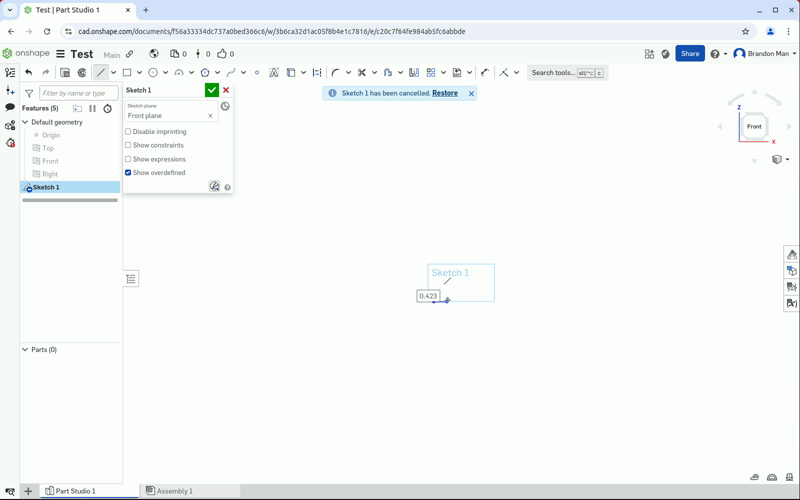
mouse_move(477, 299)
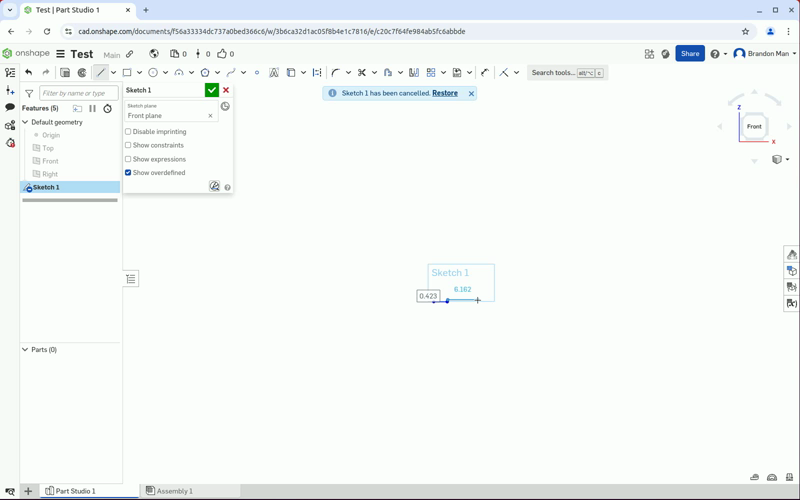
mouse_move(433, 299)
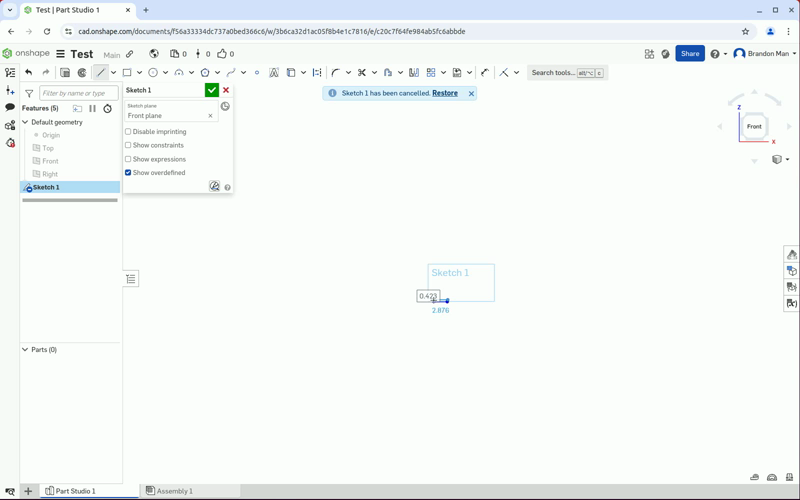
scroll(6)
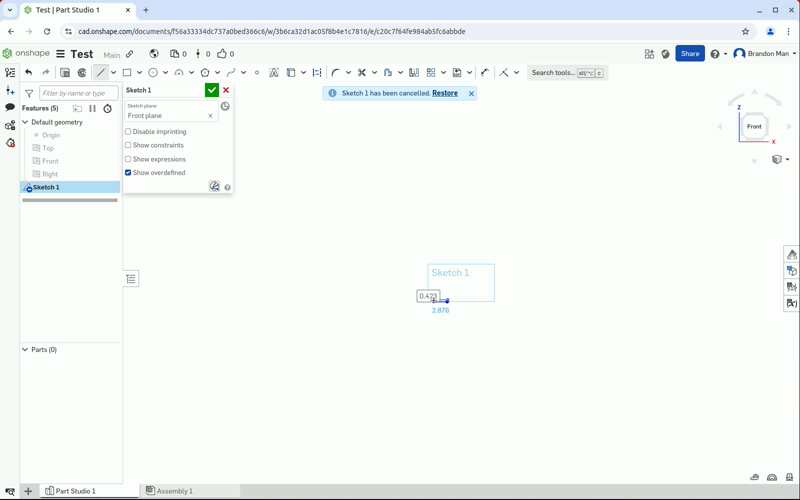
scroll(6)
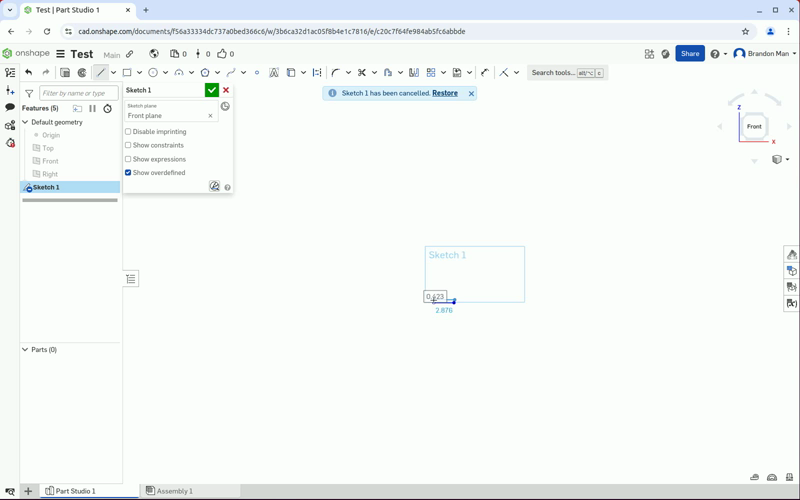
scroll(6)
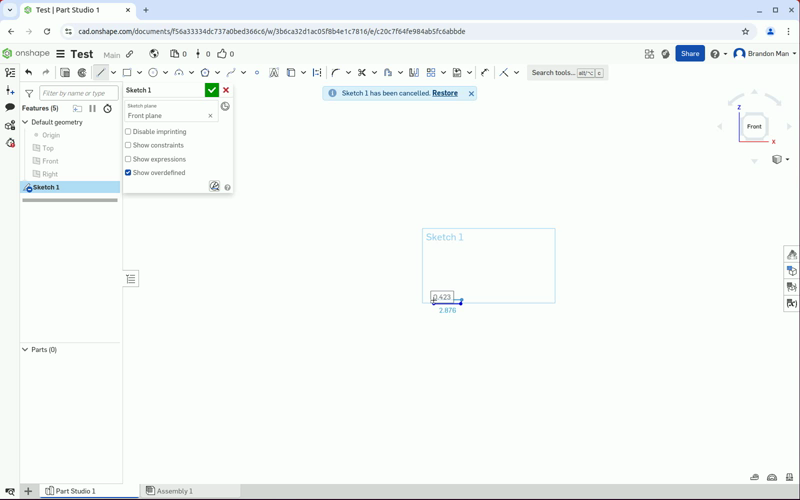
scroll(6)
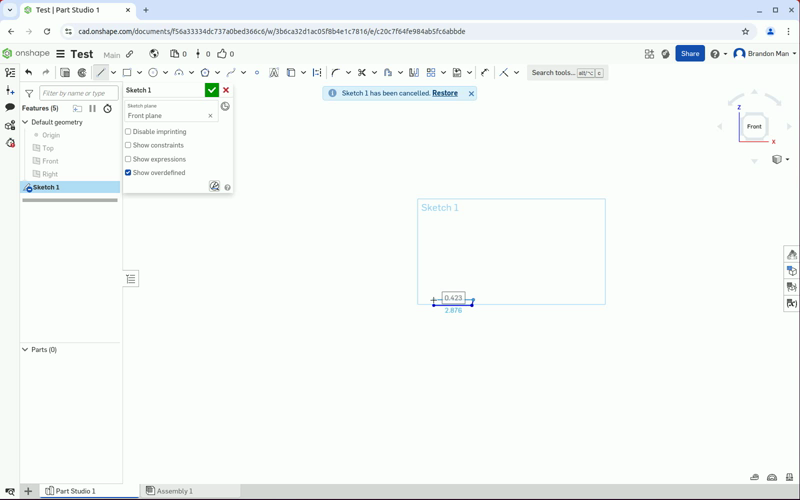
scroll(6)
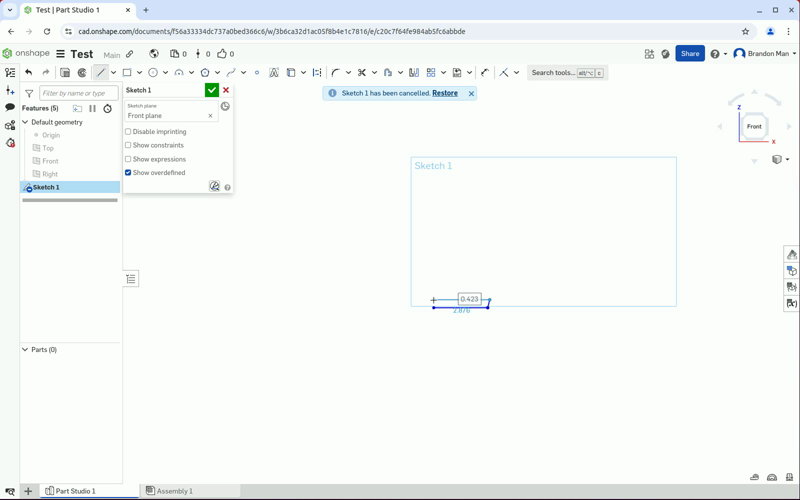
scroll(6)
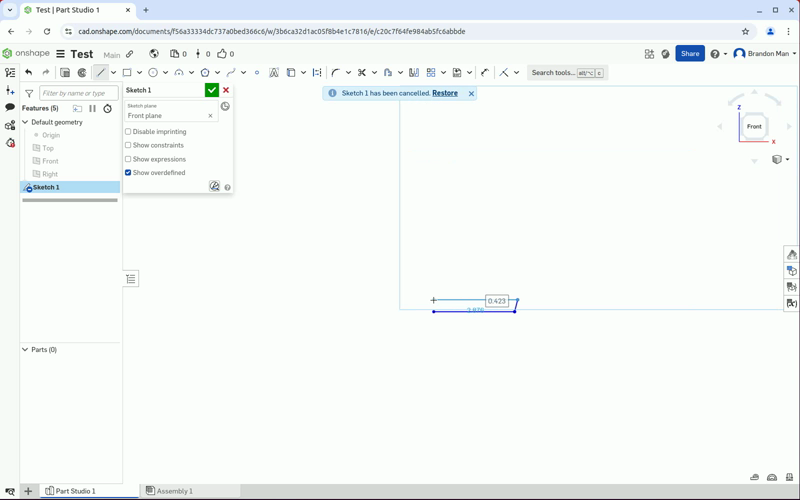
scroll(6)
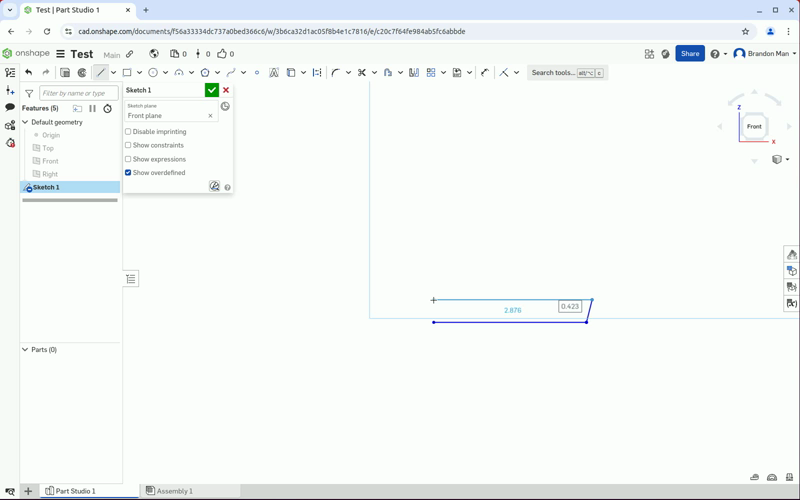
click(433, 299)
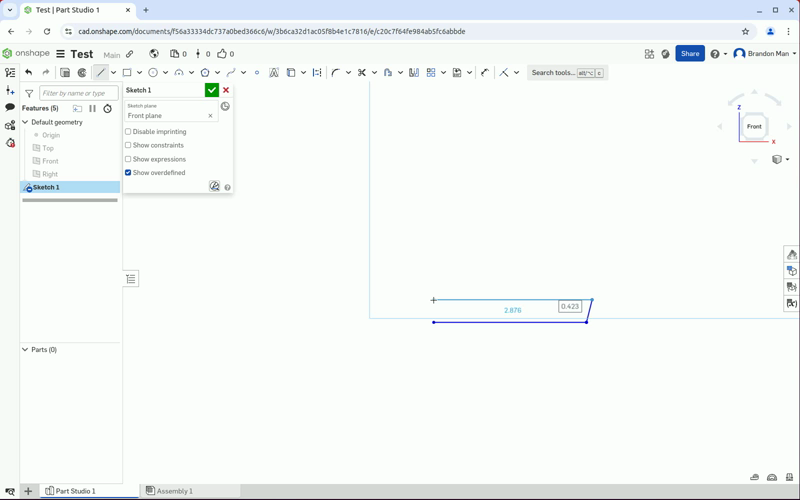
scroll(-6)
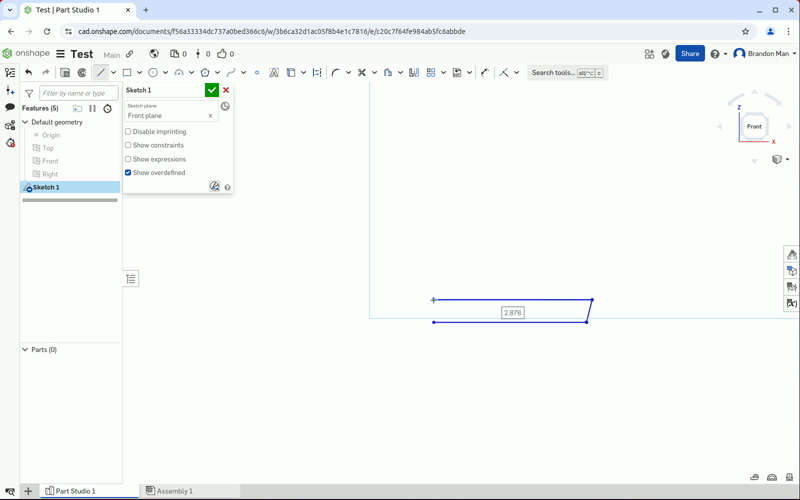
scroll(-6)
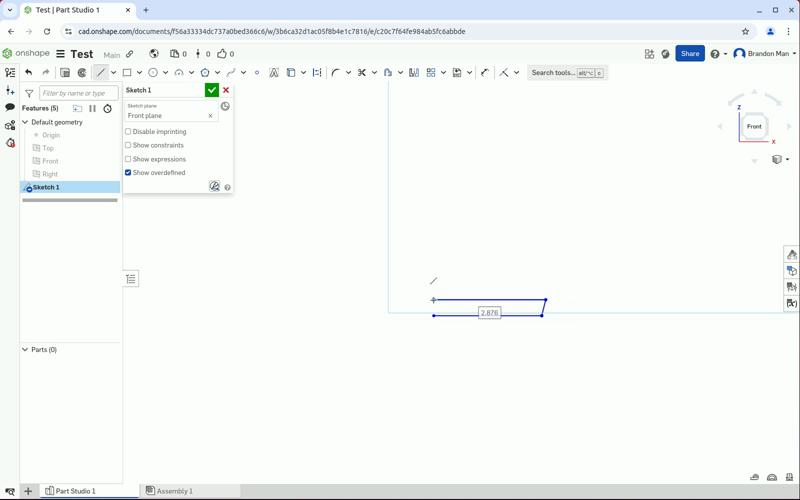
scroll(-6)
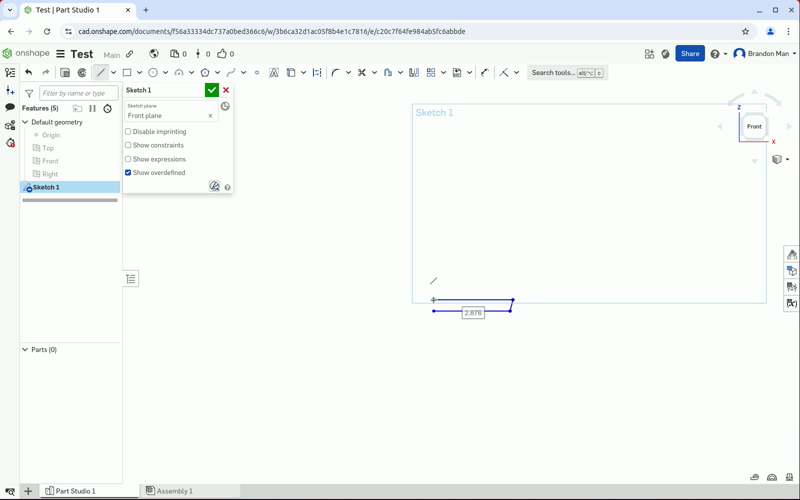
scroll(-6)
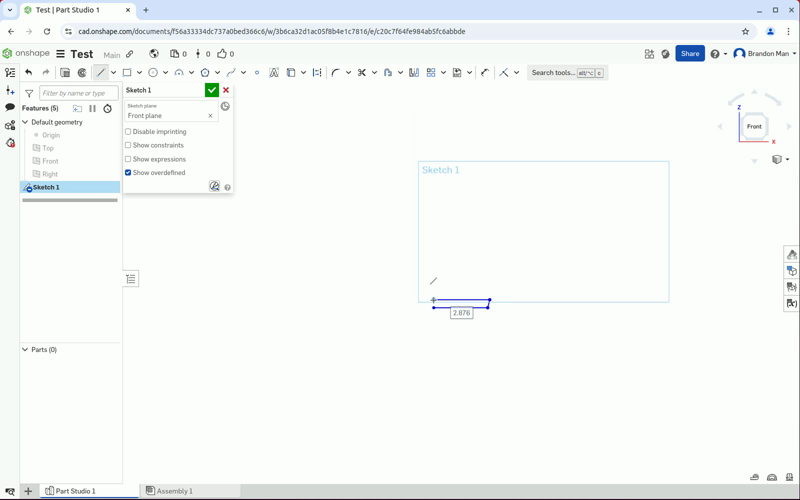
scroll(-6)
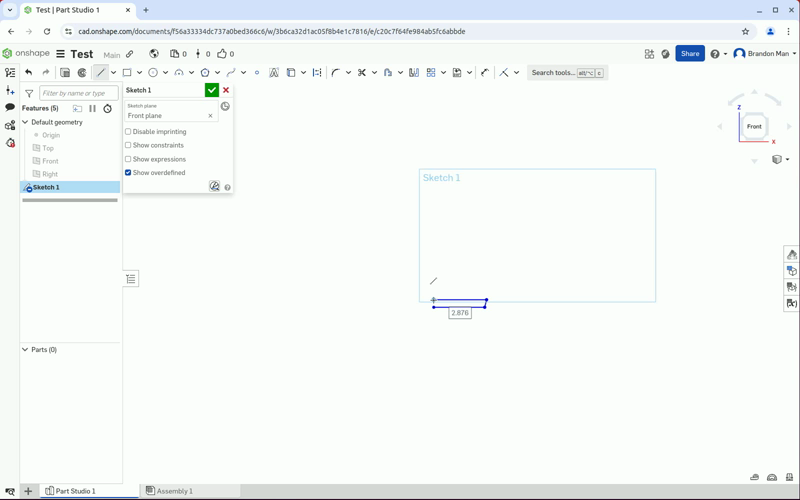
scroll(-6)
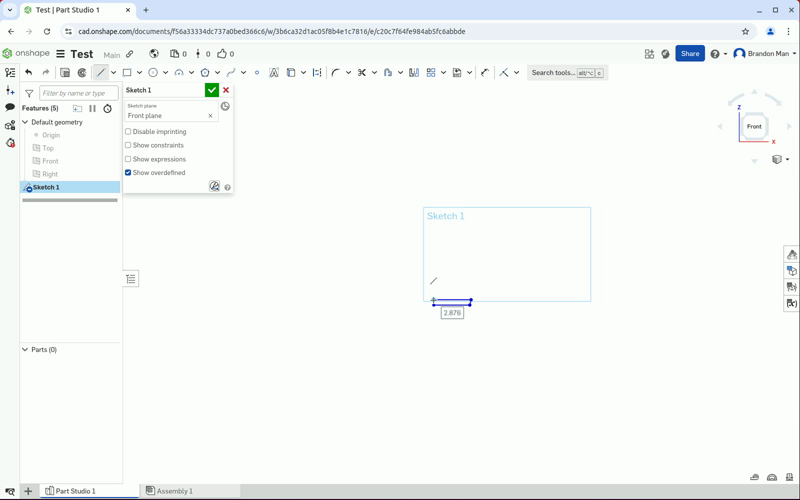
scroll(-6)
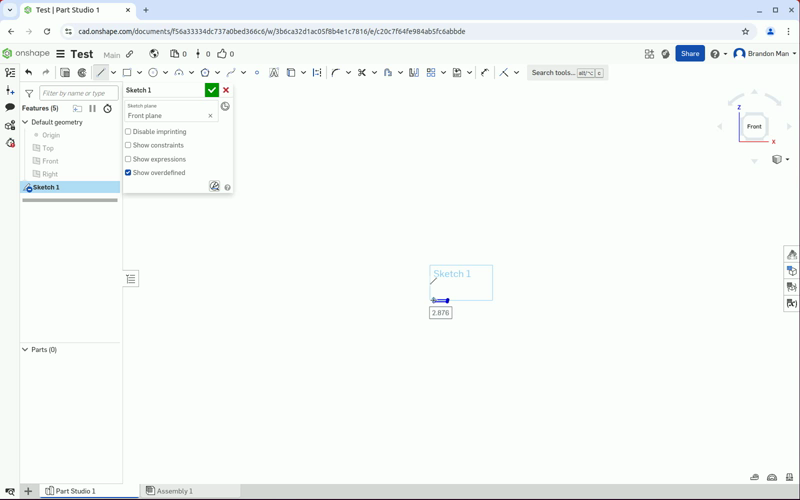
key_up(shift)
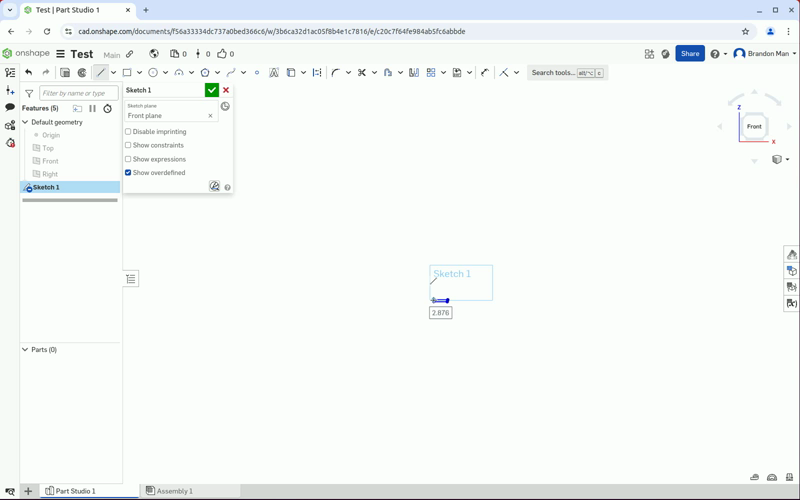
mouse_move(463, 299)
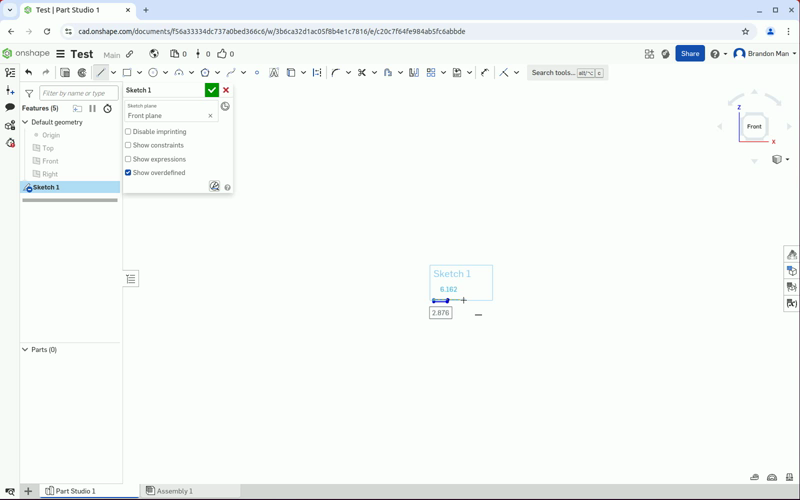
key_down(shift)
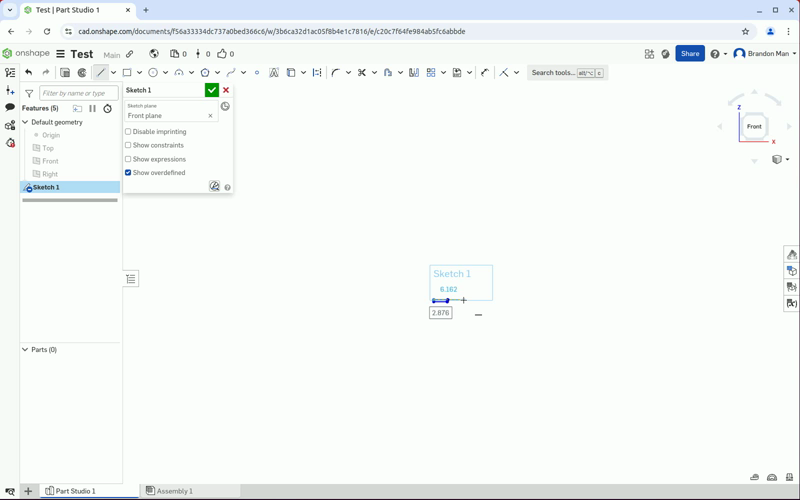
mouse_move(433, 301)
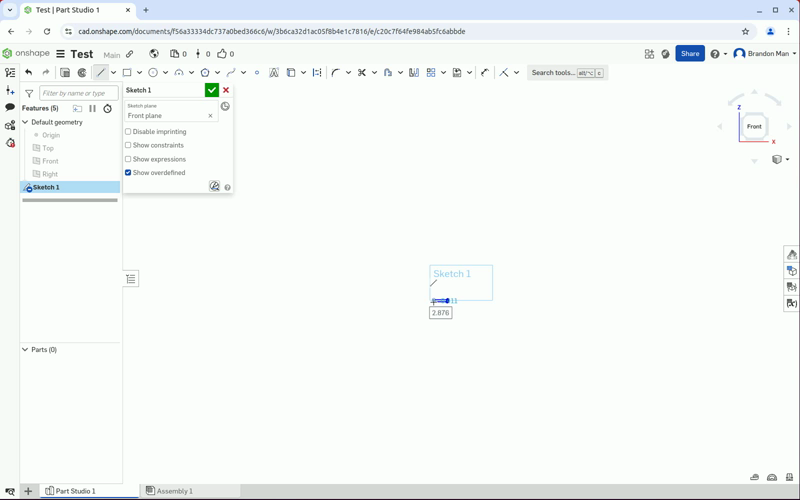
scroll(6)
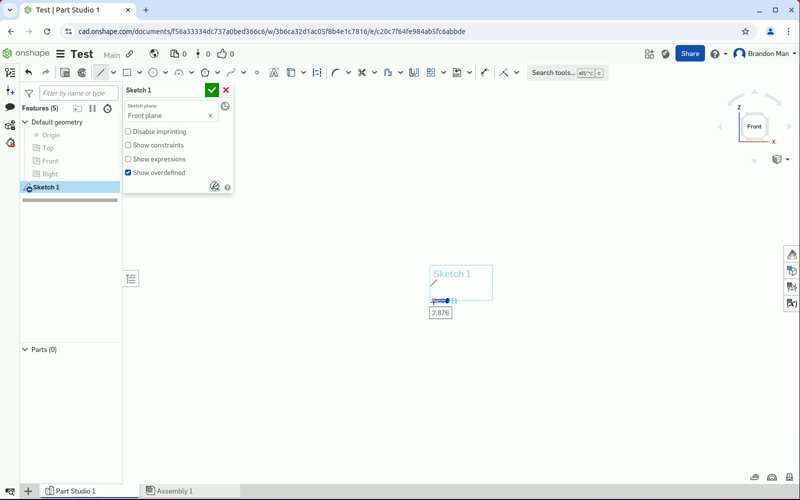
scroll(6)
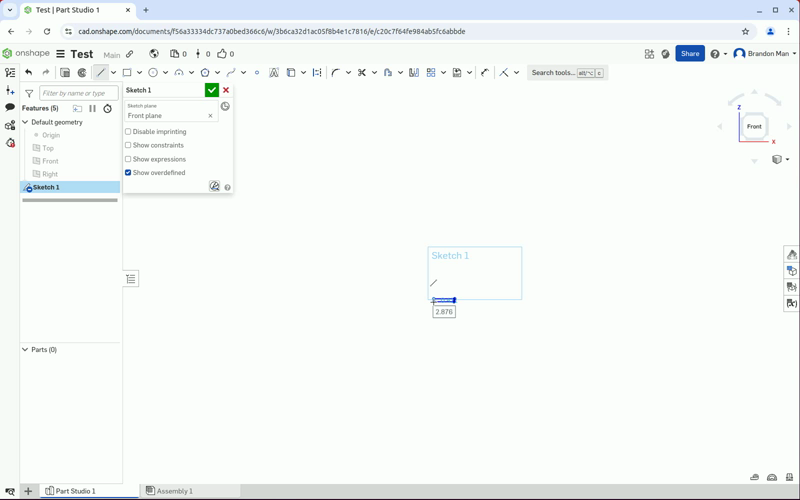
scroll(6)
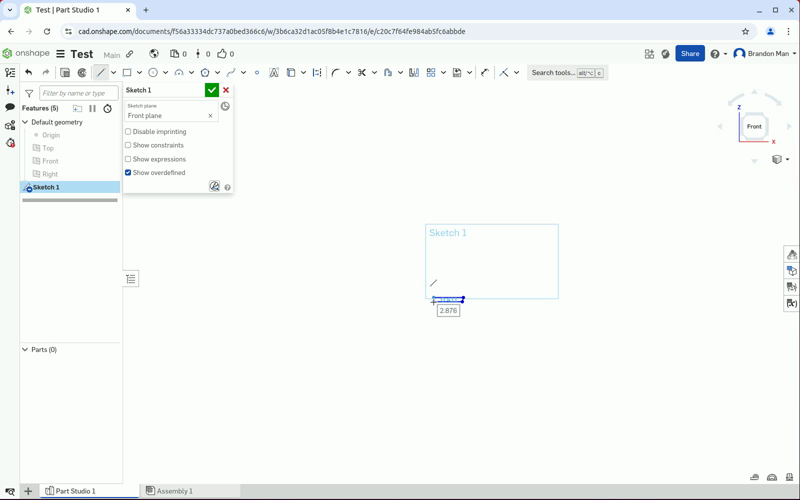
scroll(6)
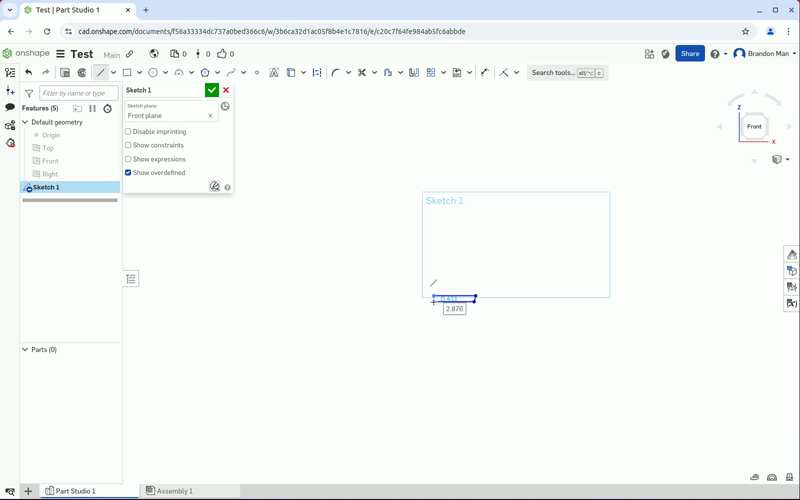
scroll(6)
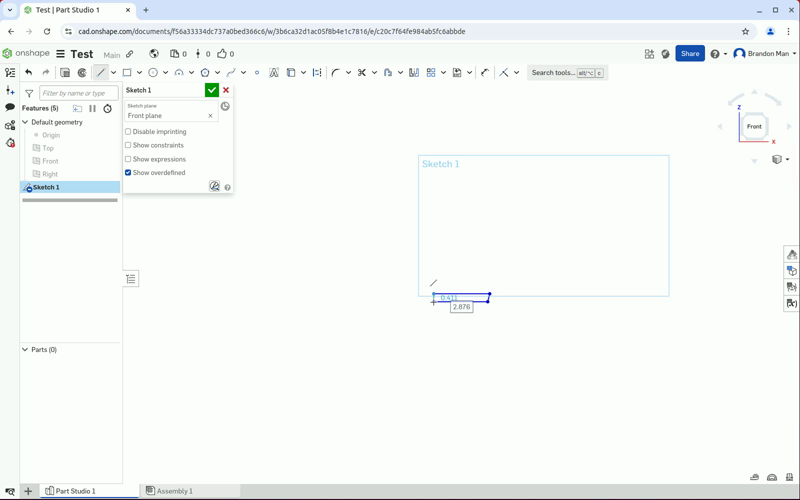
scroll(6)
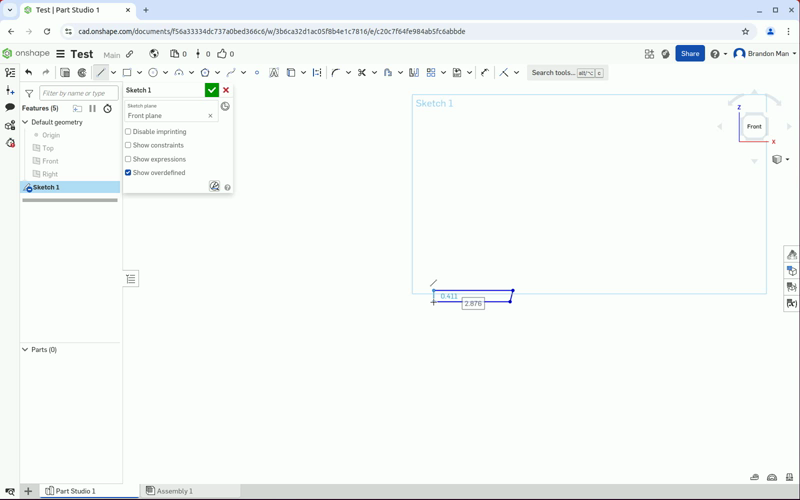
scroll(6)
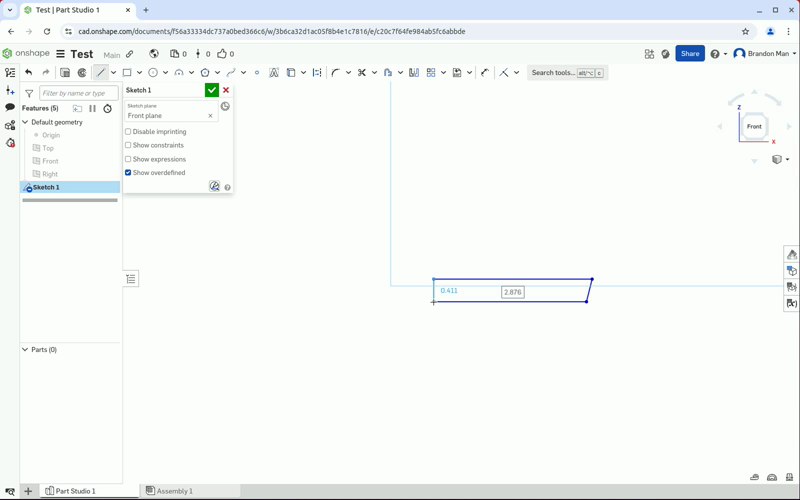
key_up(shift)
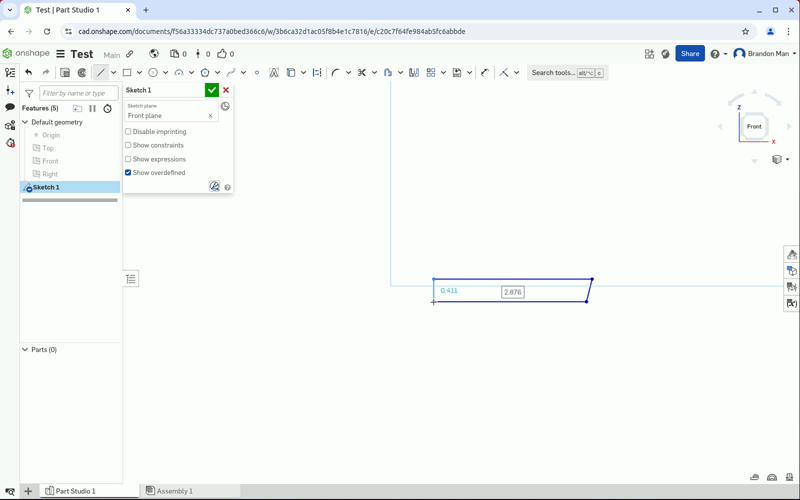
click(433, 301)
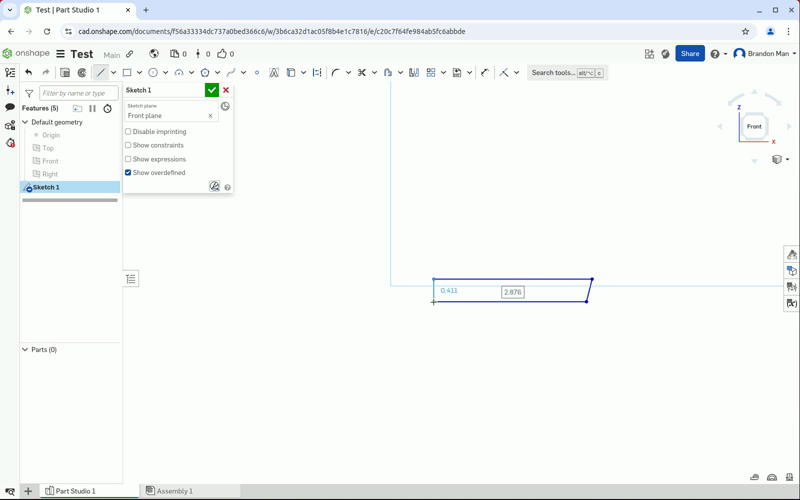
scroll(-6)
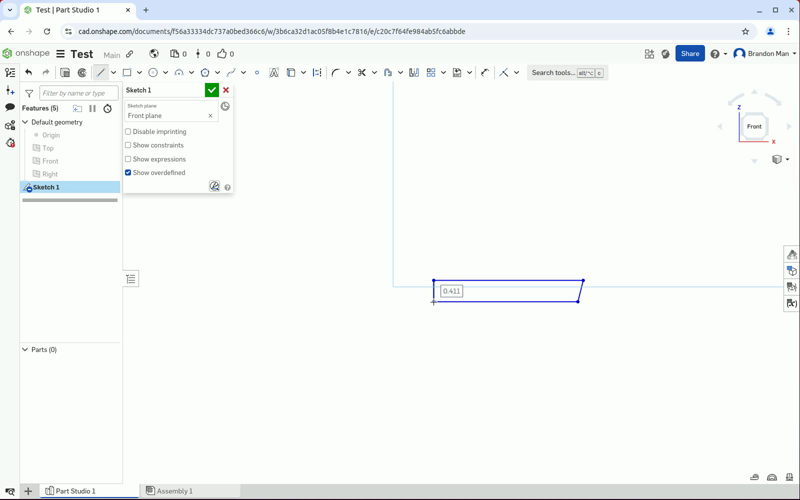
scroll(-6)
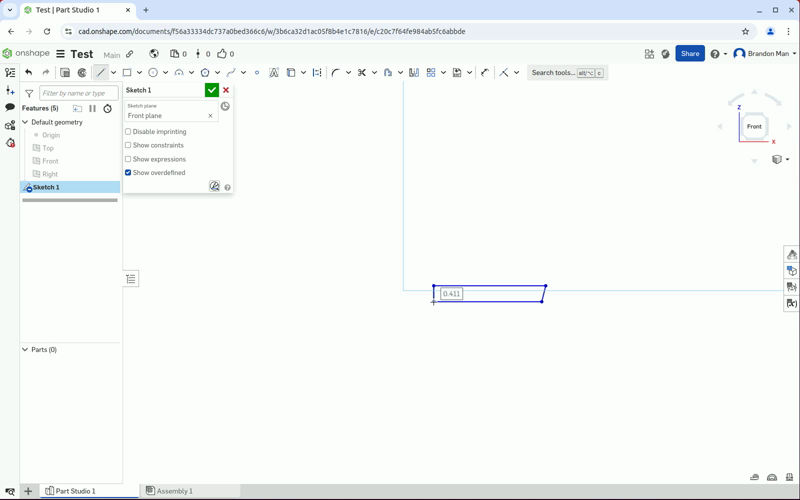
scroll(-6)
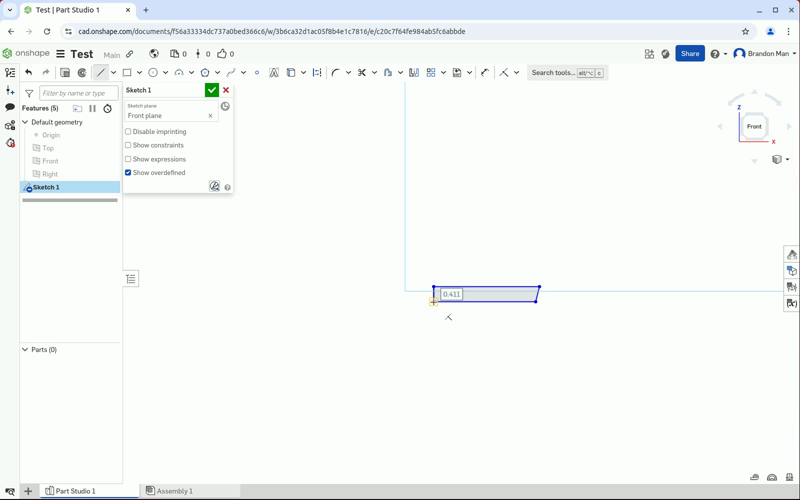
scroll(-6)
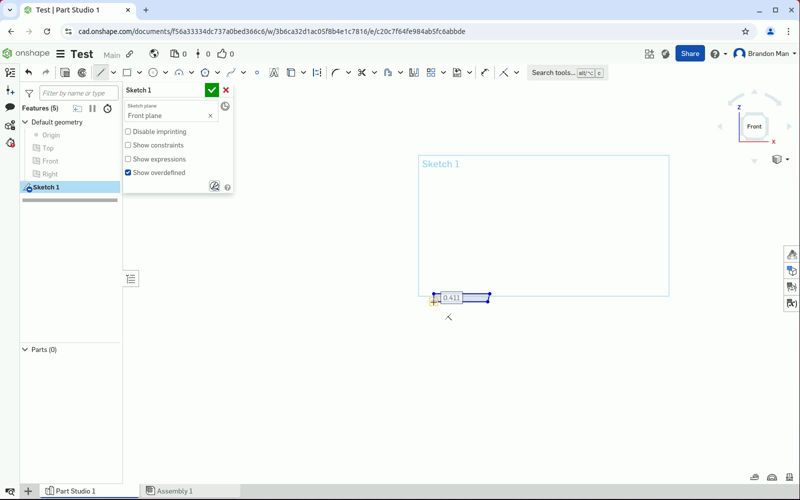
scroll(-6)
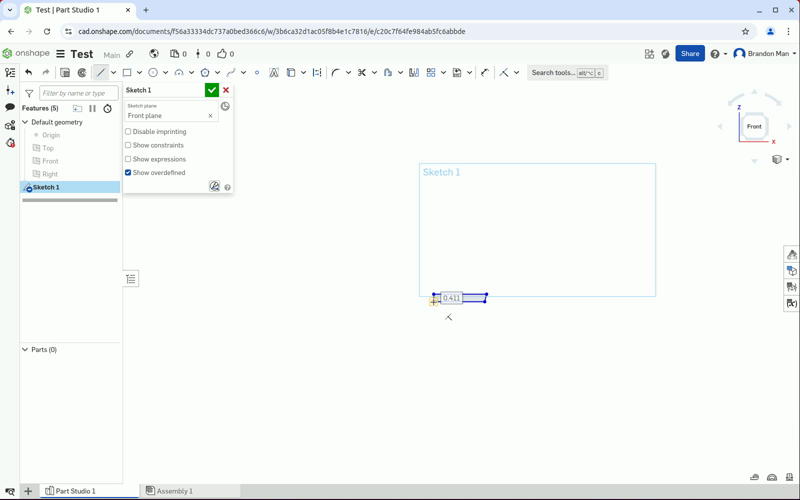
scroll(-6)
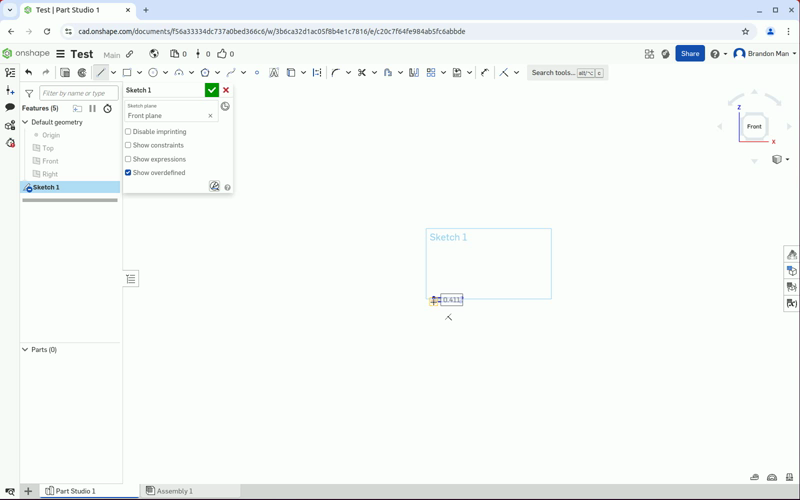
scroll(-6)
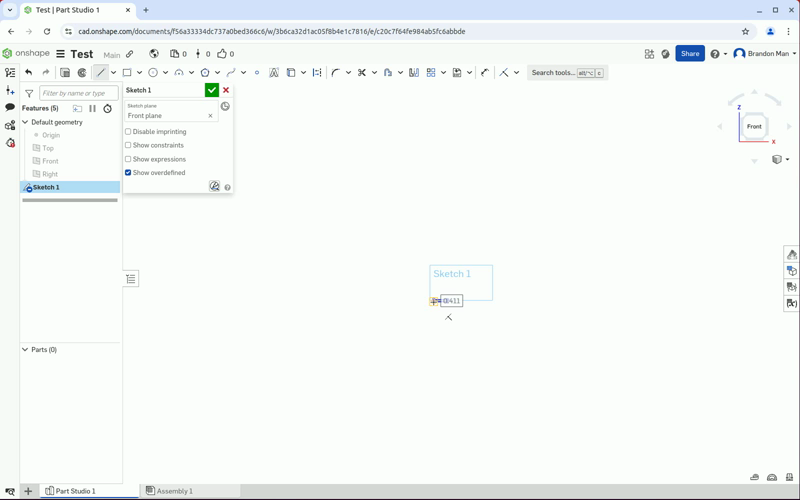
key(esc)
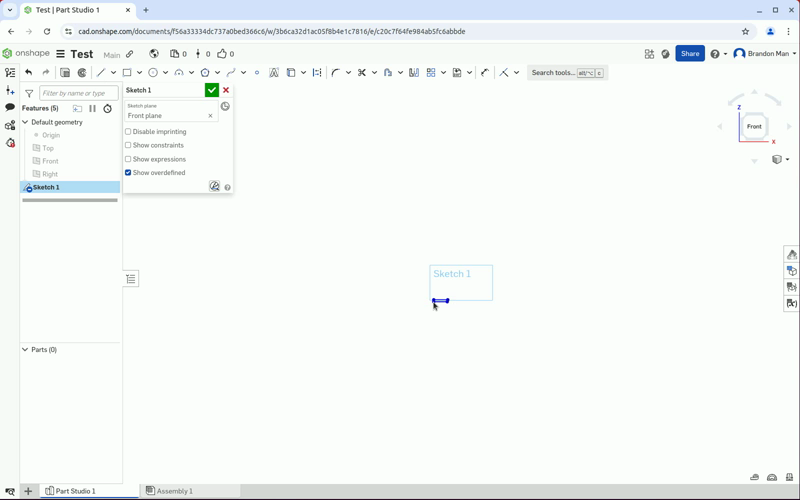
mouse_move(438, 301)
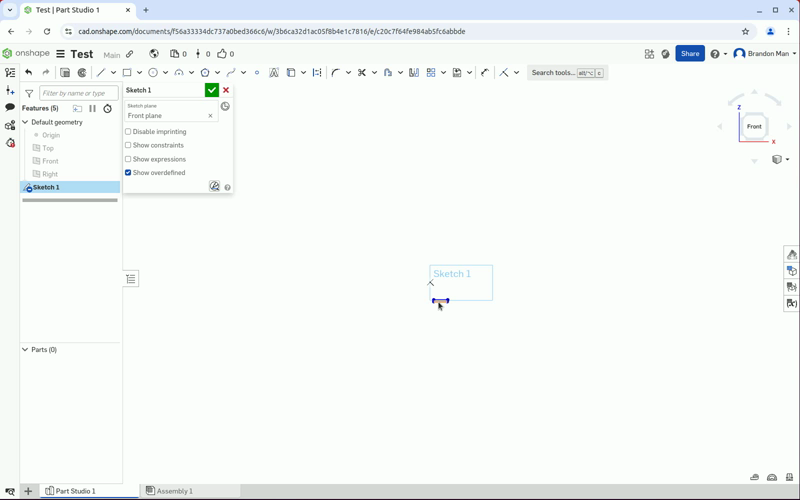
scroll(6)
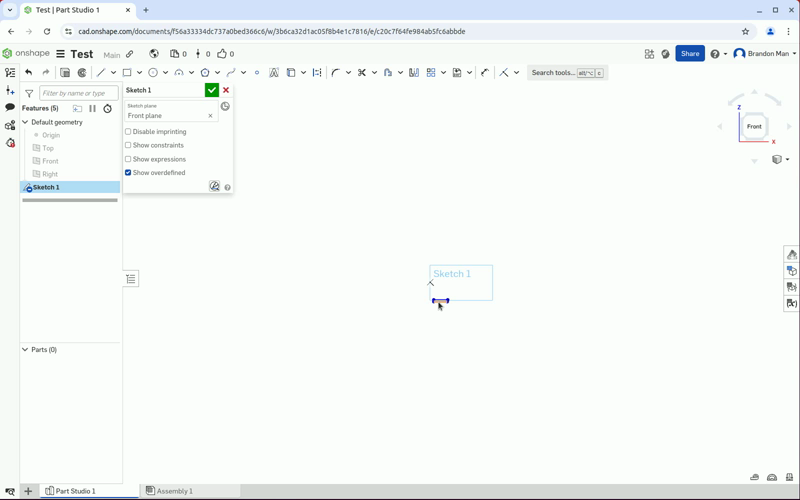
scroll(6)
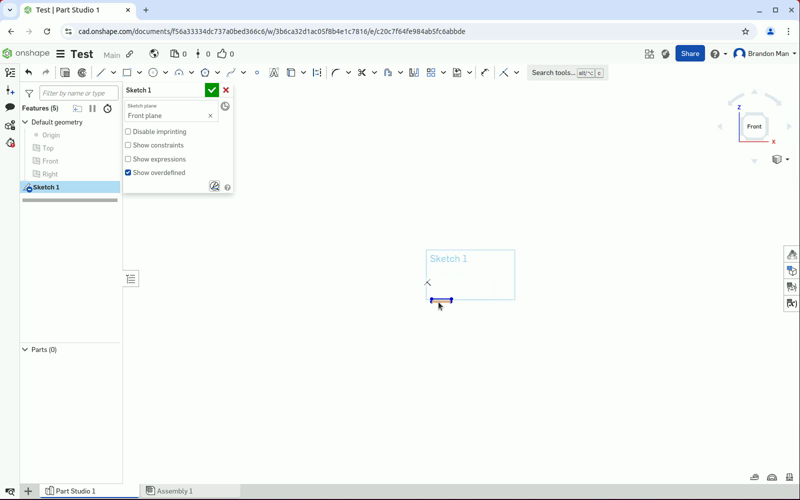
scroll(6)
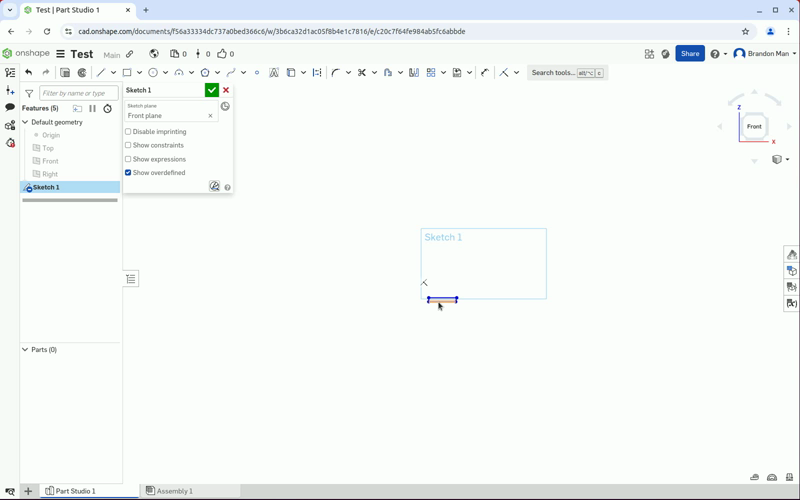
scroll(6)
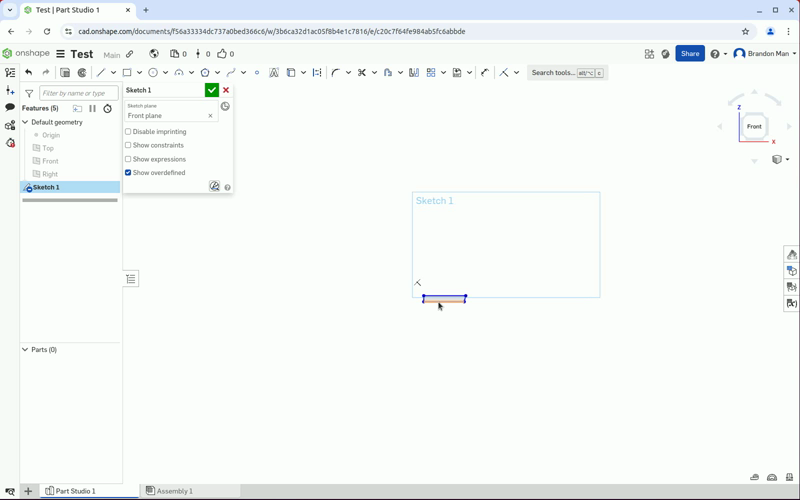
scroll(6)
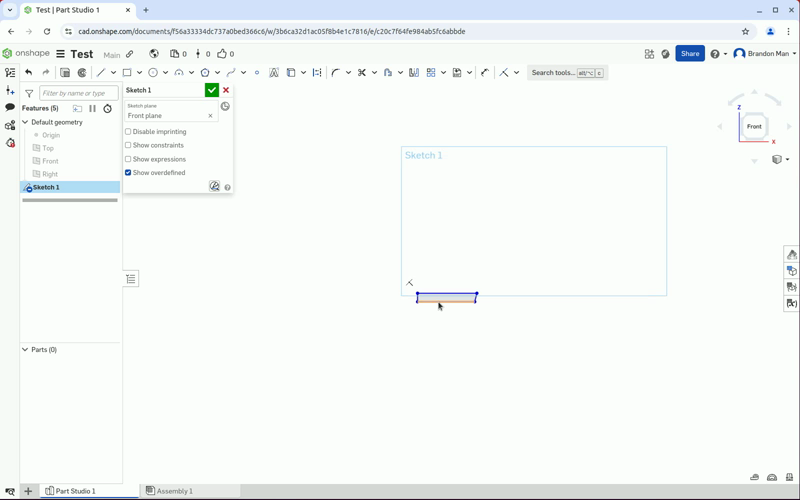
scroll(6)
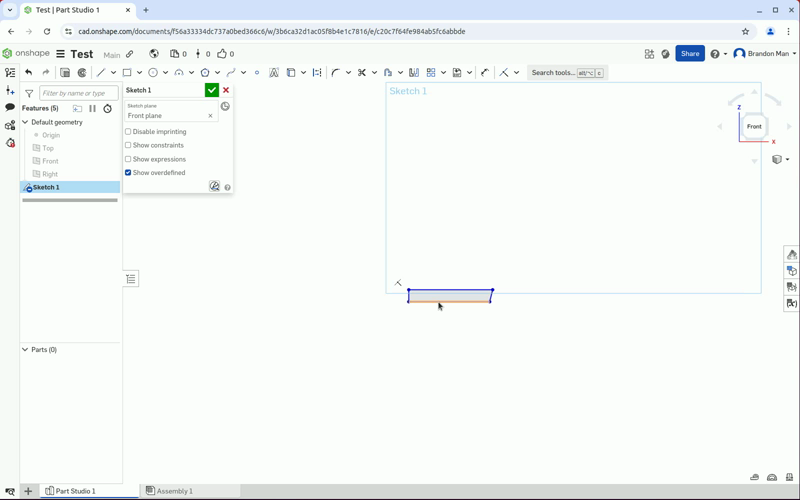
scroll(6)
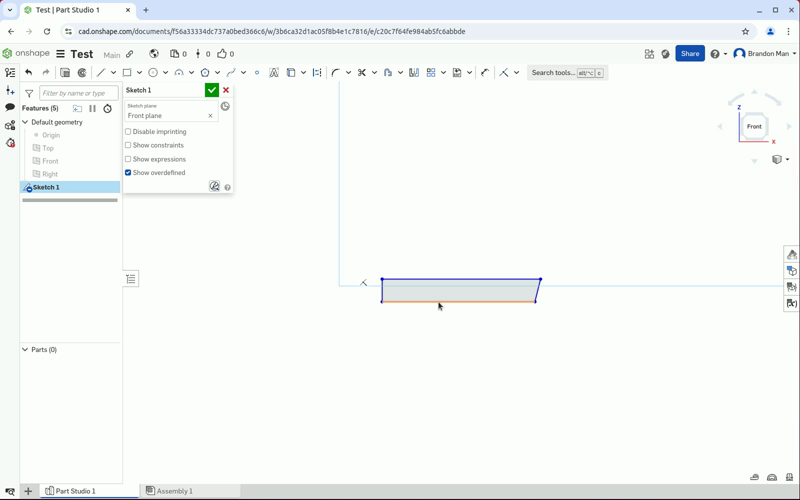
click(438, 301)
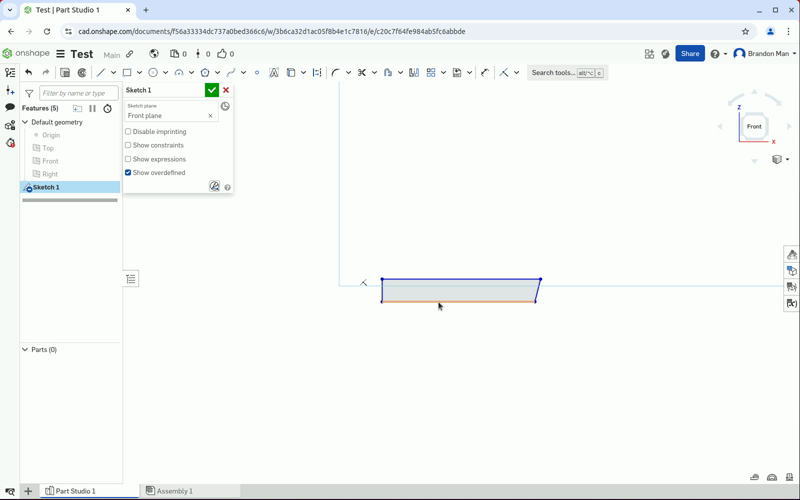
scroll(-6)
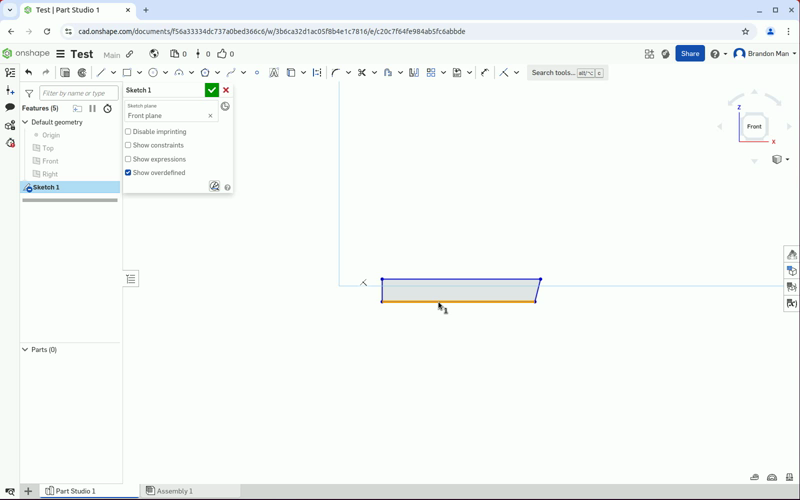
scroll(-6)
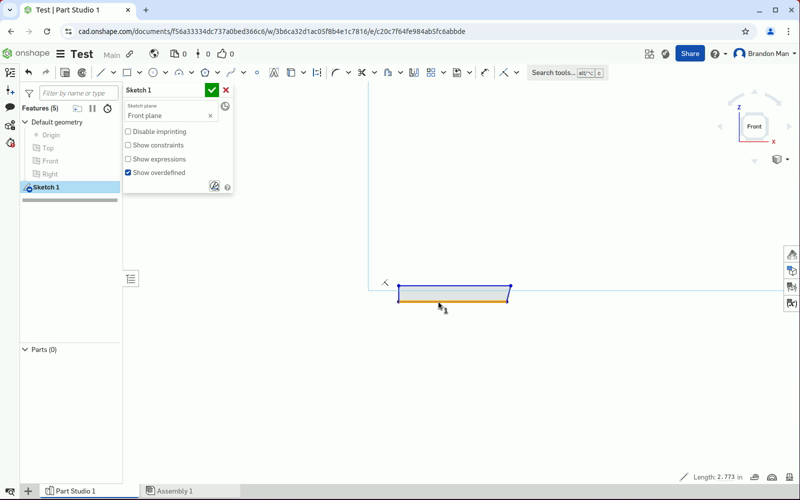
scroll(-6)
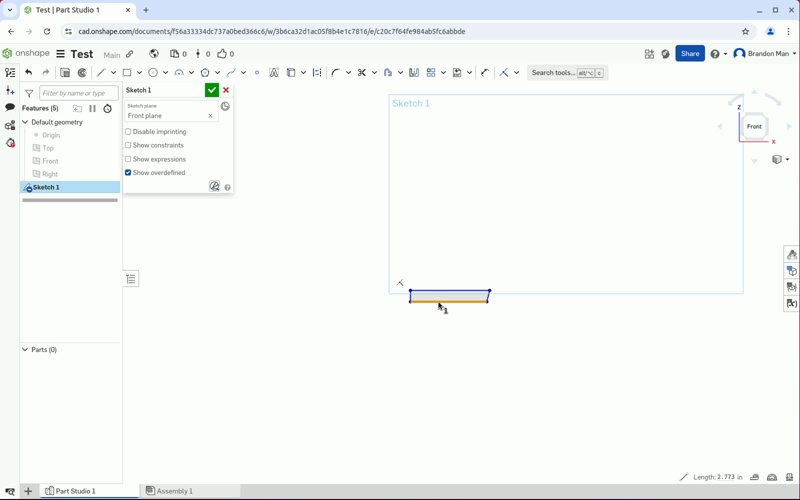
scroll(-6)
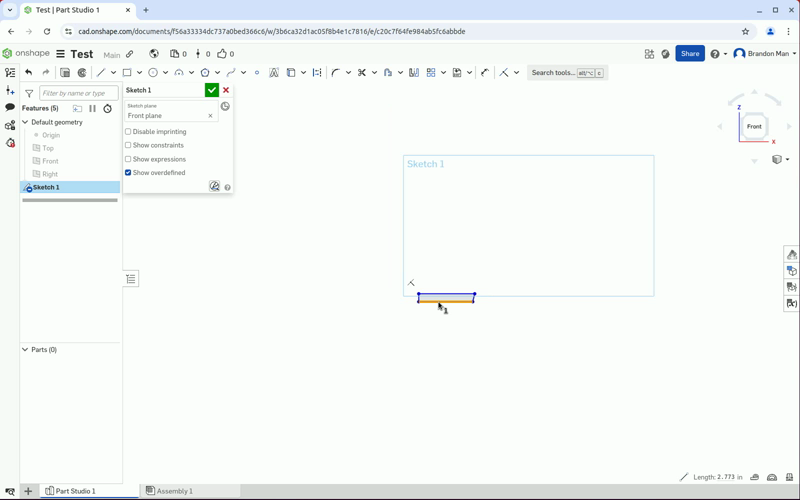
scroll(-6)
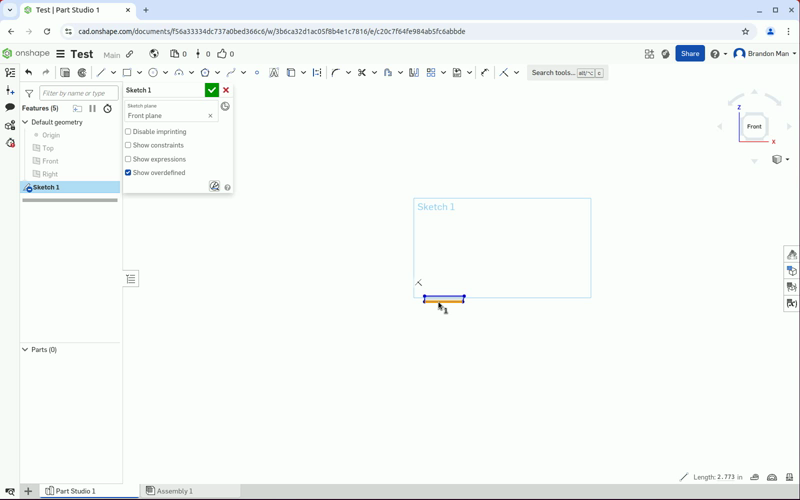
scroll(-6)
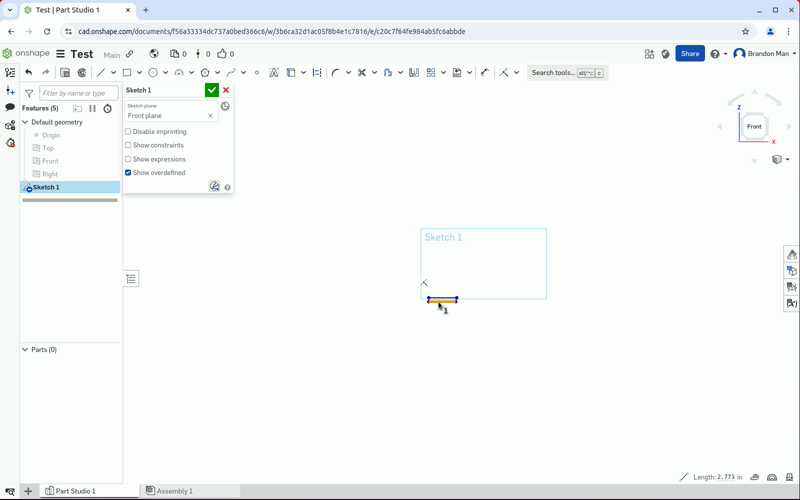
scroll(-6)
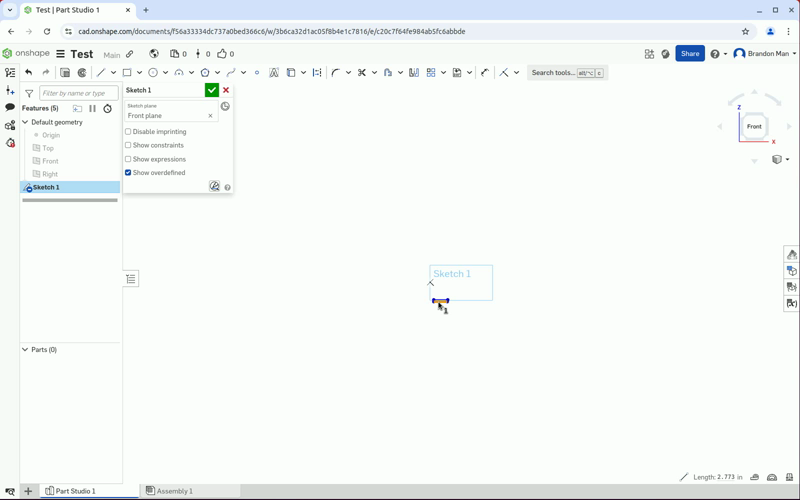
mouse_move(73, 352)
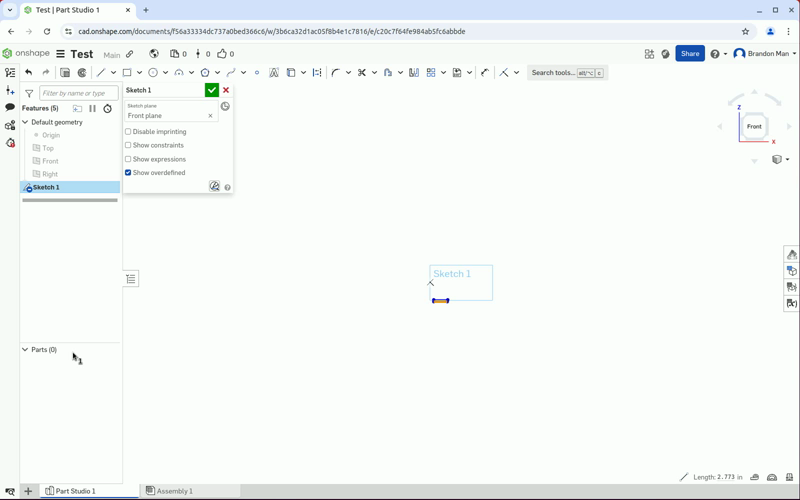
key(shift+y)
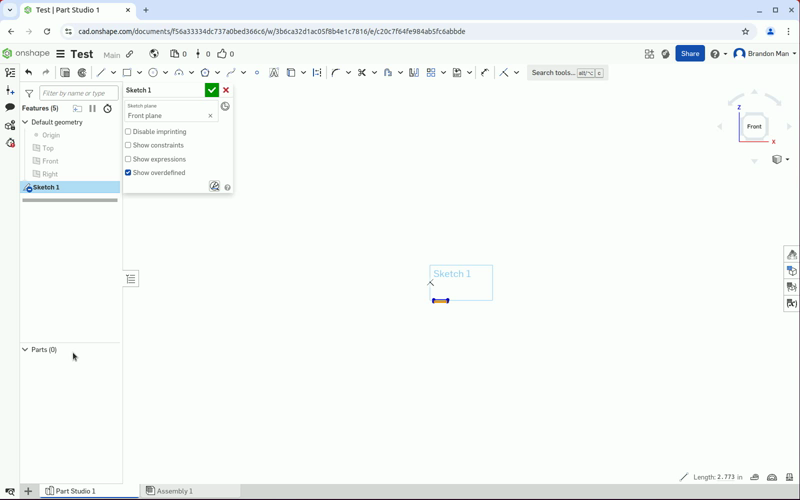
key(shift+e)
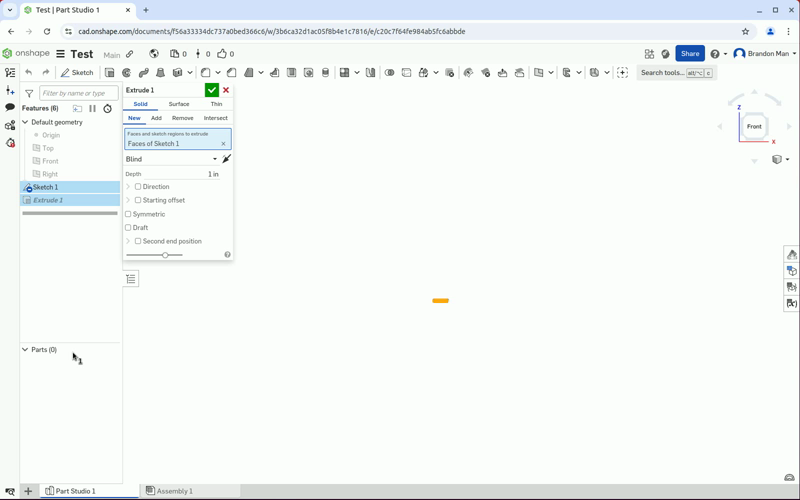
mouse_move(143, 106)
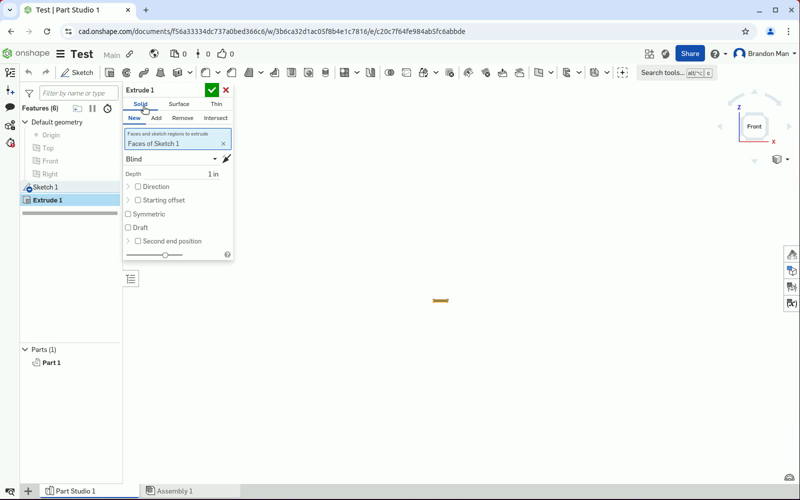
click(143, 106)
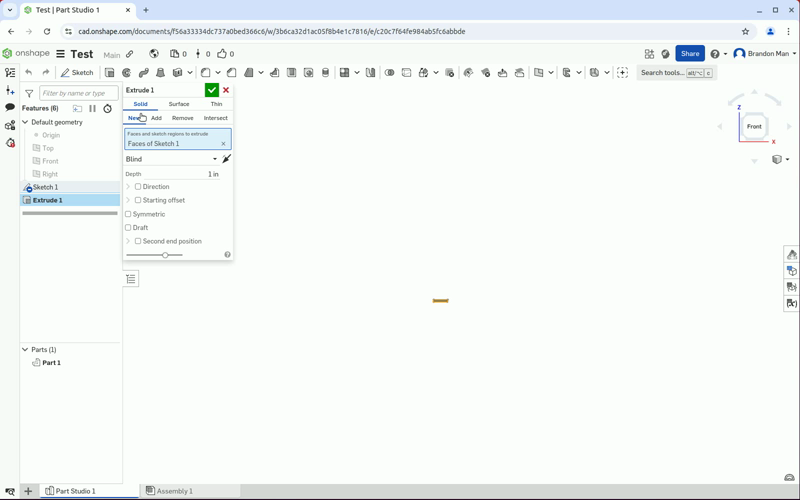
mouse_move(137, 120)
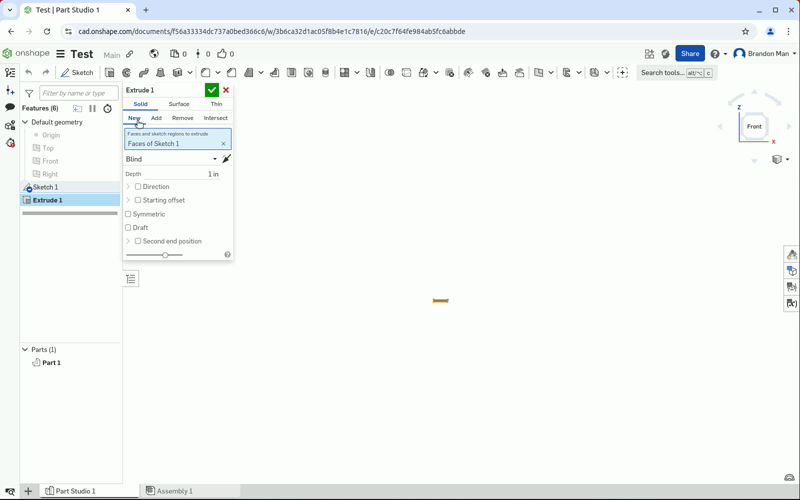
click(137, 120)
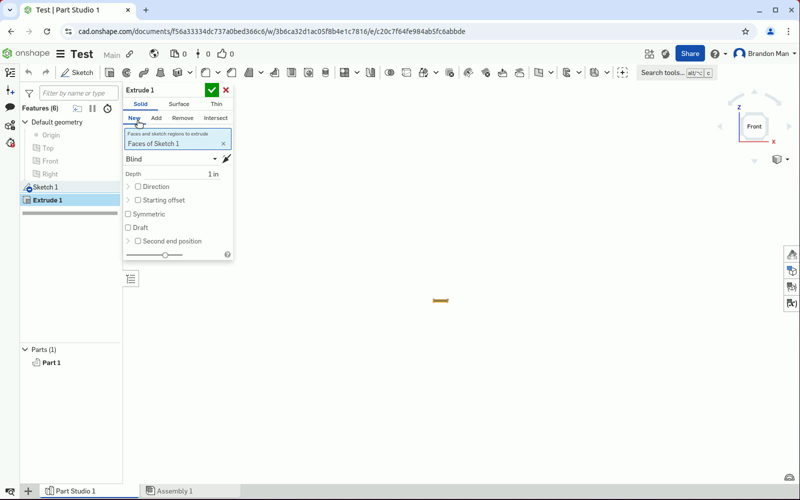
key(tab, 4)
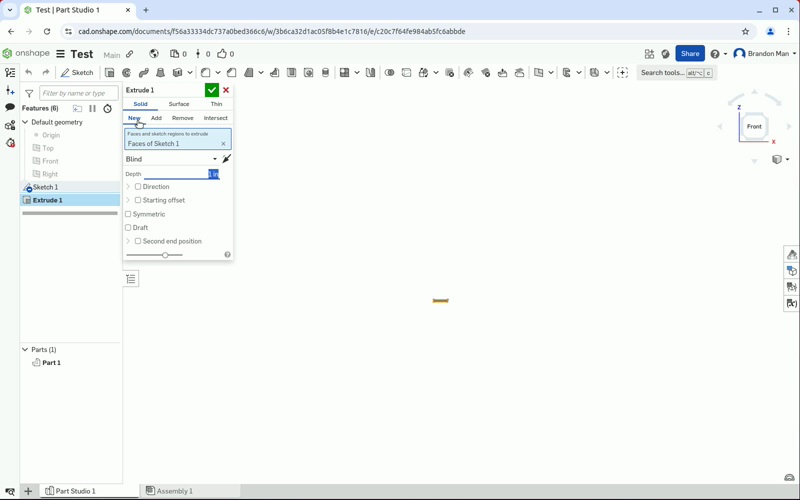
text(0.481)
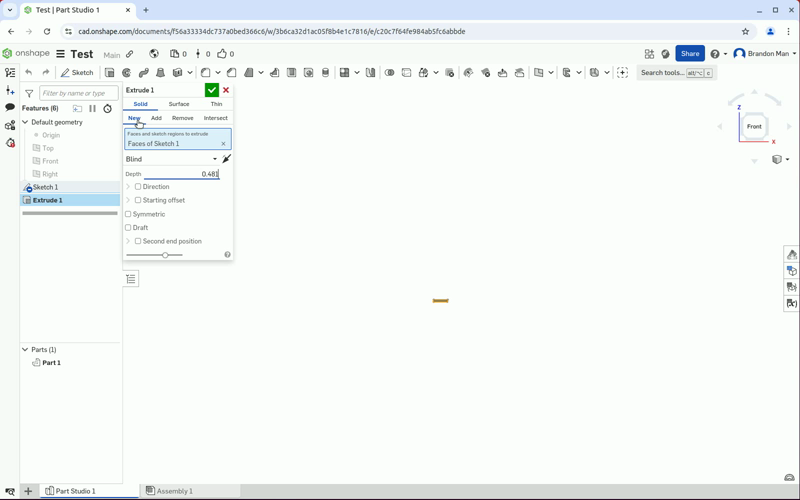
key(enter)
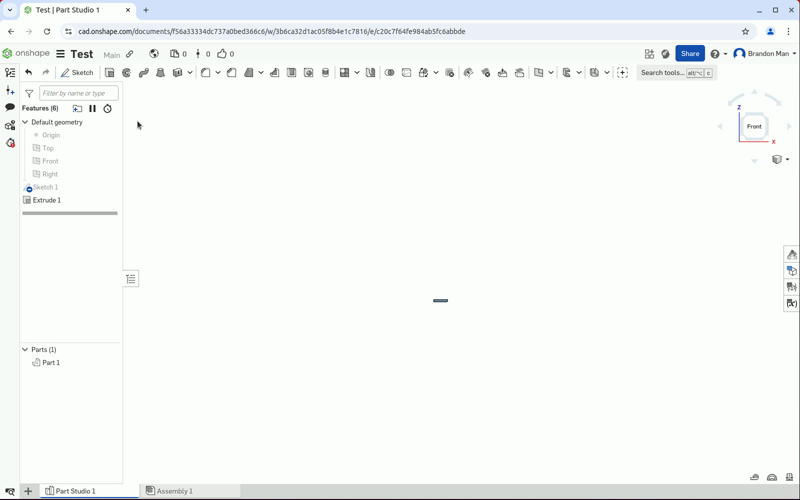
key(shift+h)
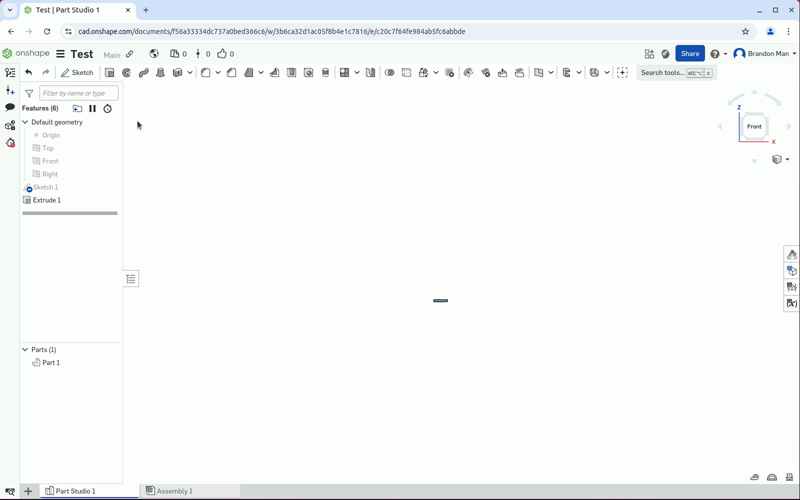
key(shift+h)
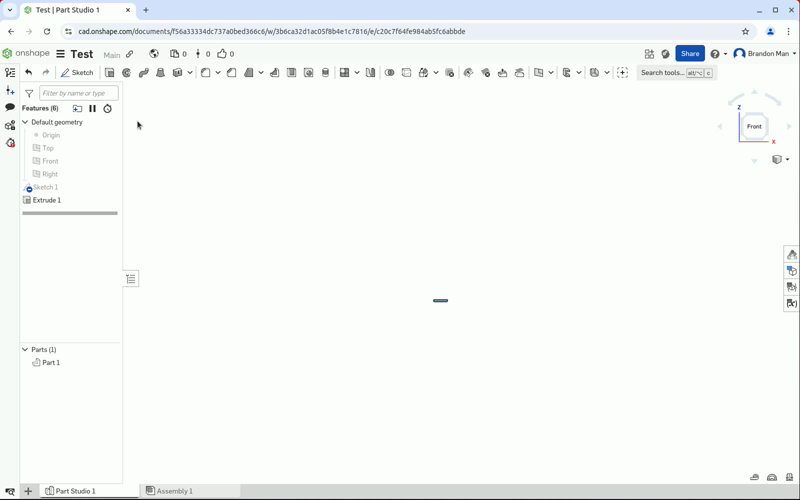
mouse_move(73, 189)
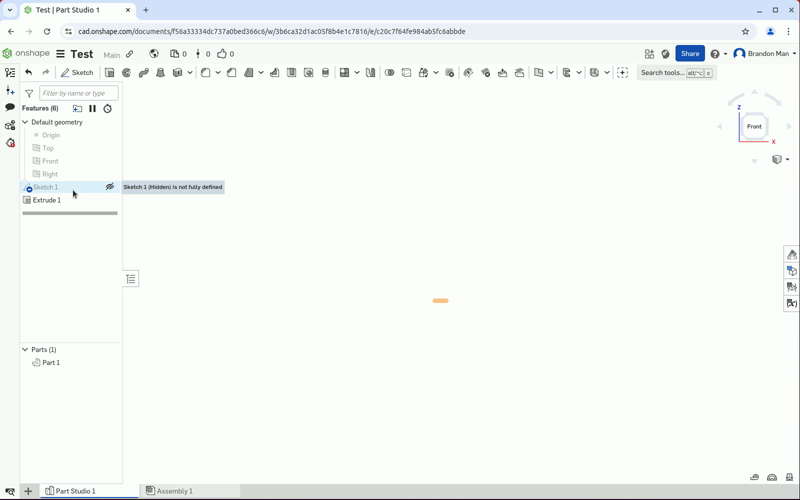
click(73, 189)
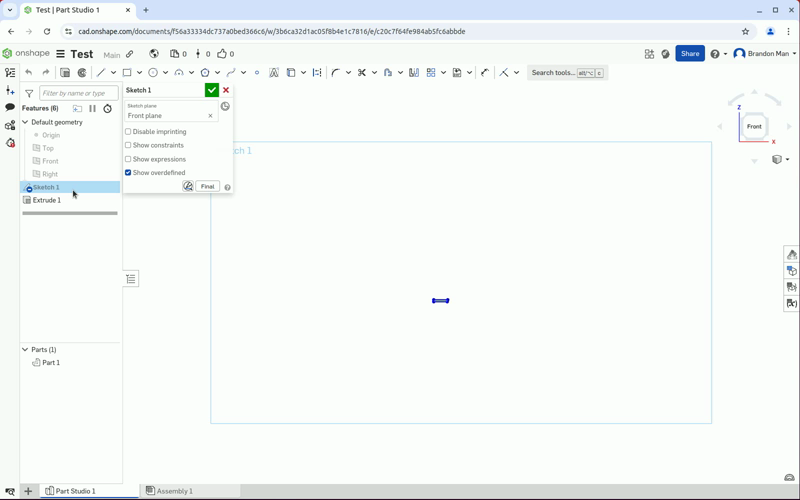
mouse_move(229, 92)
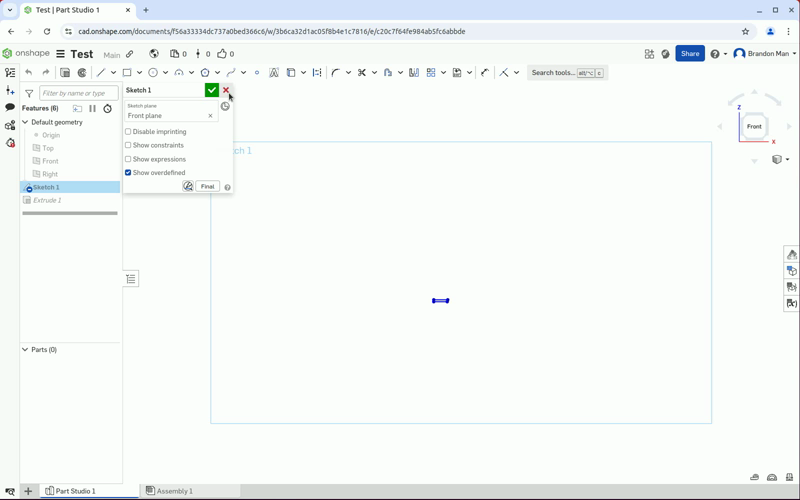
click(229, 92)
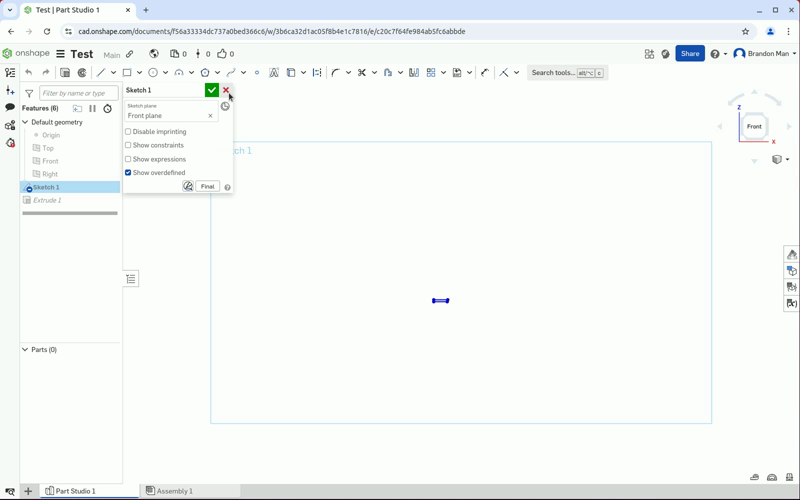
key(shift+s)
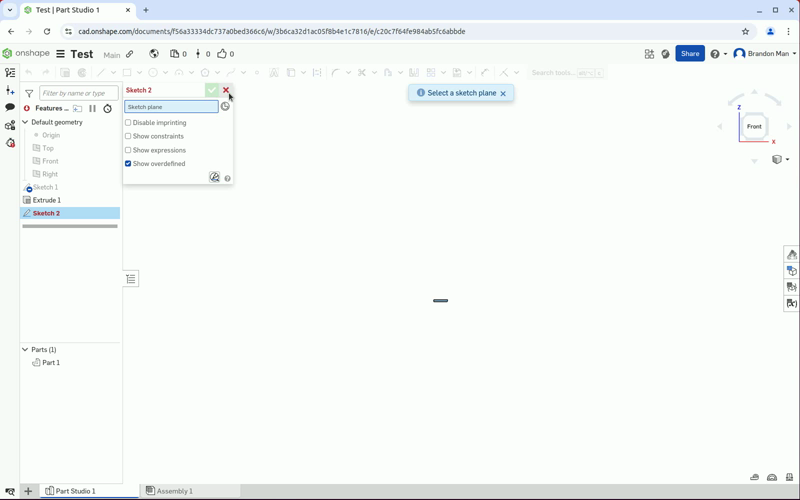
mouse_move(73, 163)
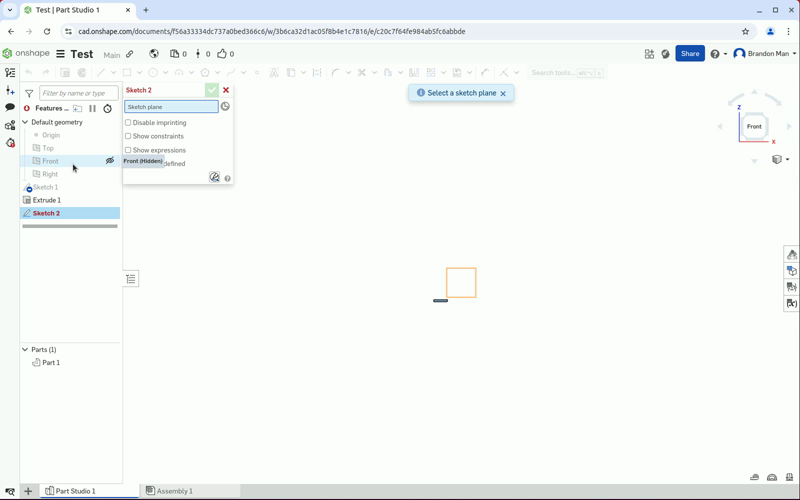
click(73, 163)
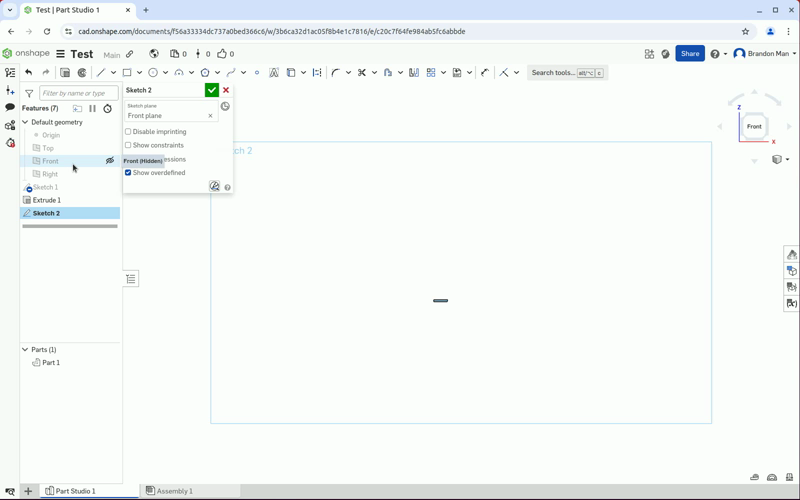
mouse_move(73, 352)
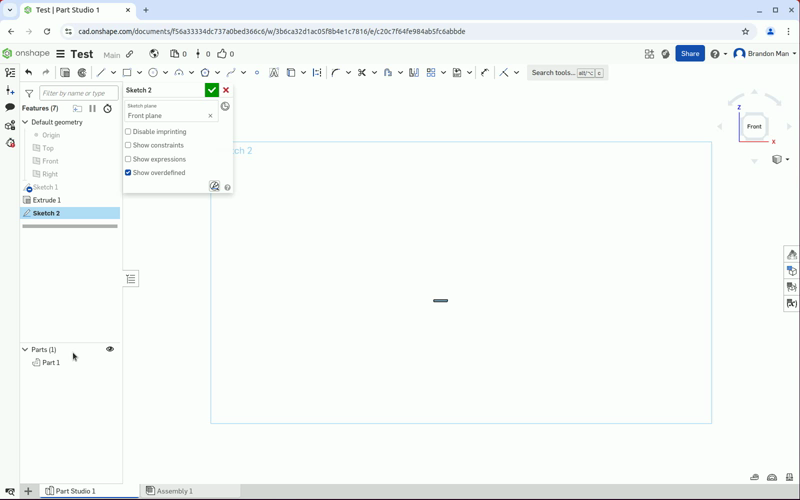
key(y)
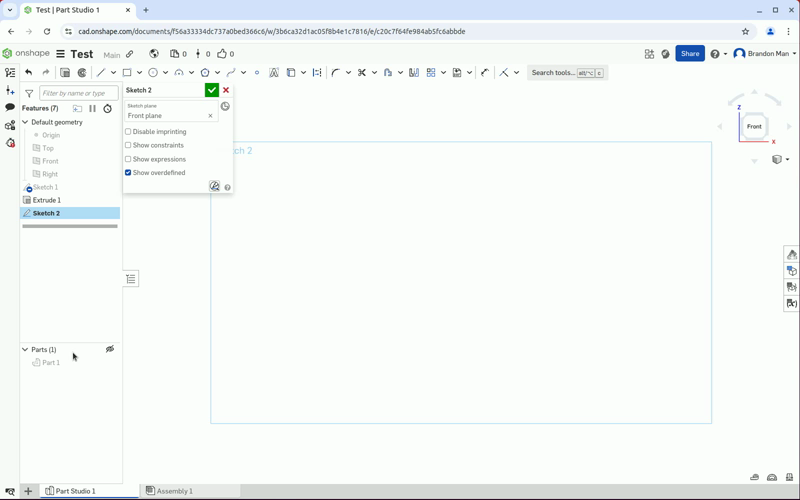
key(l)
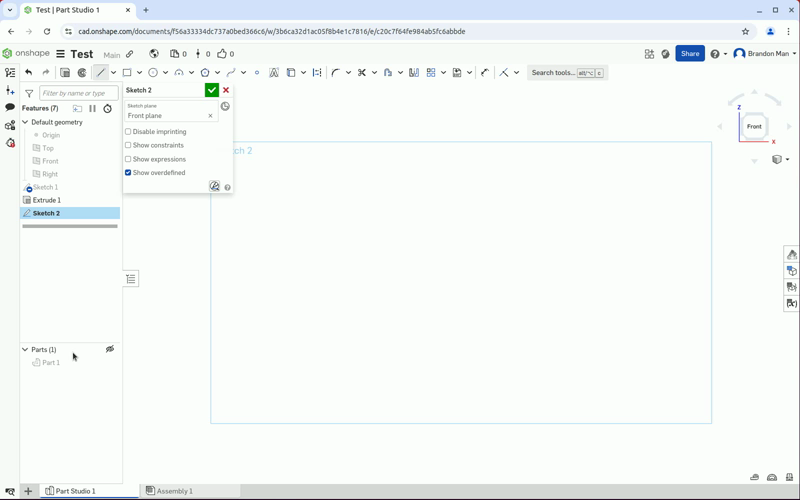
key_down(shift)
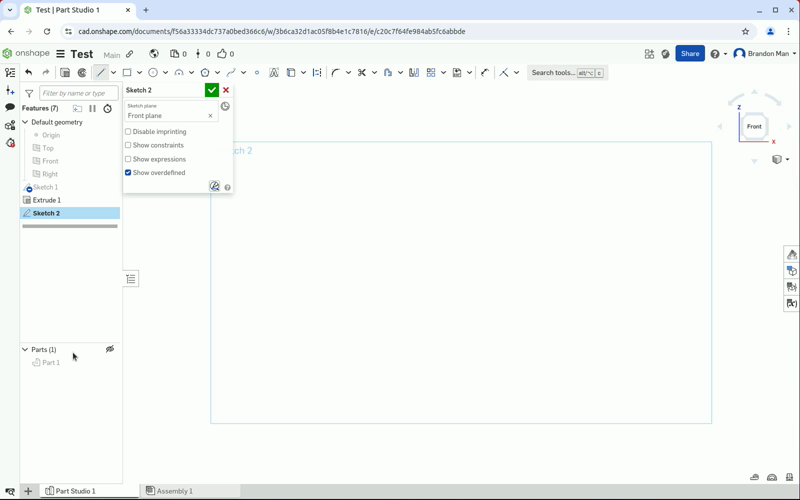
mouse_move(452, 301)
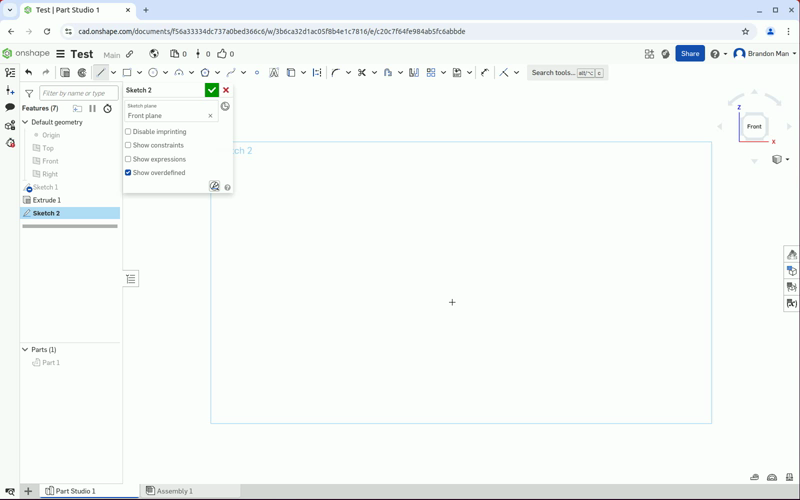
click(452, 301)
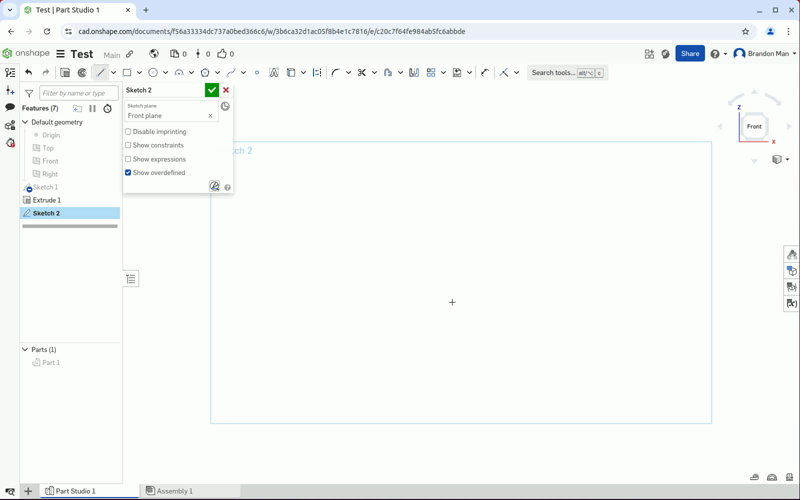
key_up(shift)
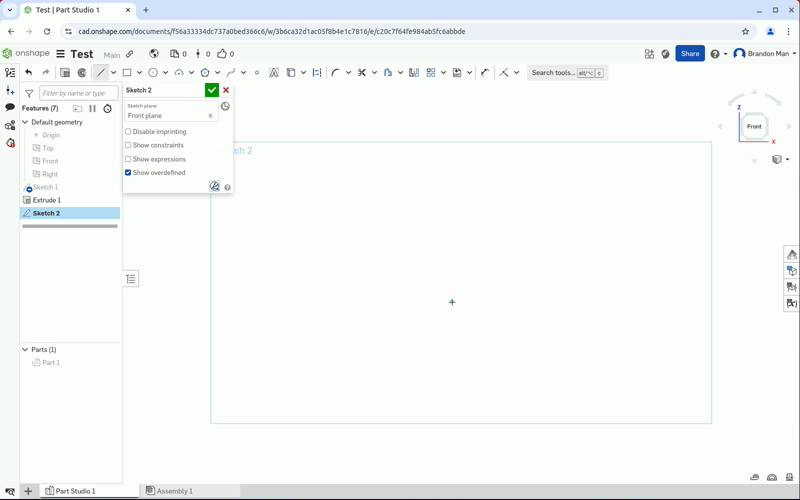
key_down(shift)
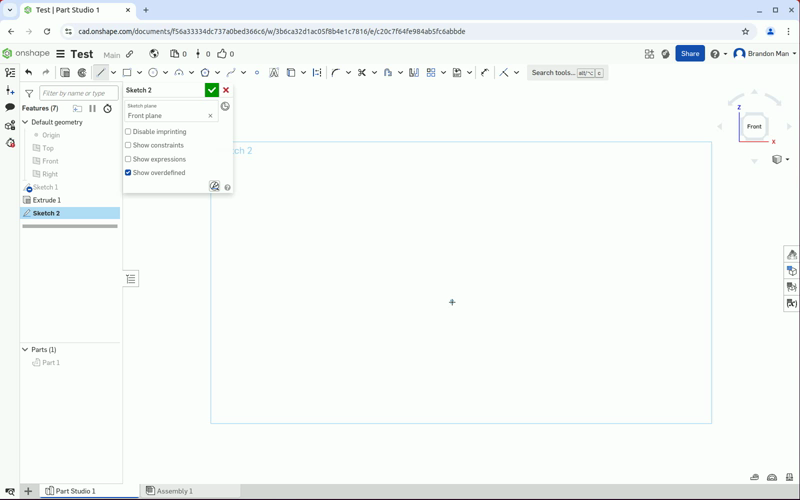
mouse_move(482, 301)
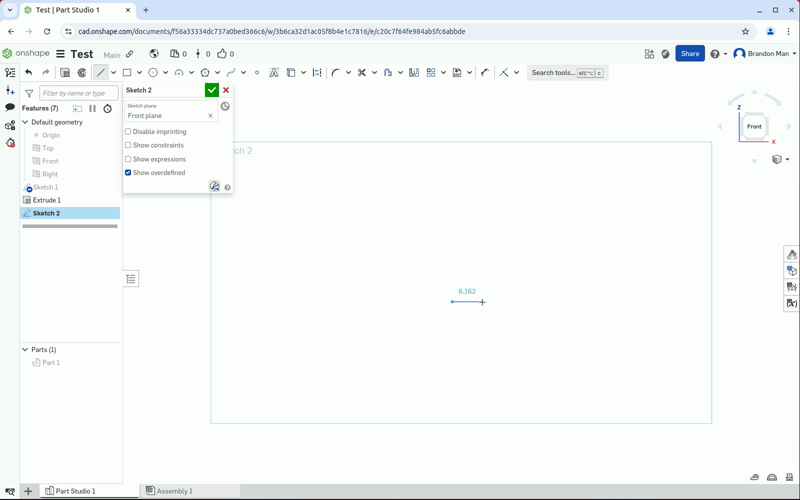
mouse_move(466, 301)
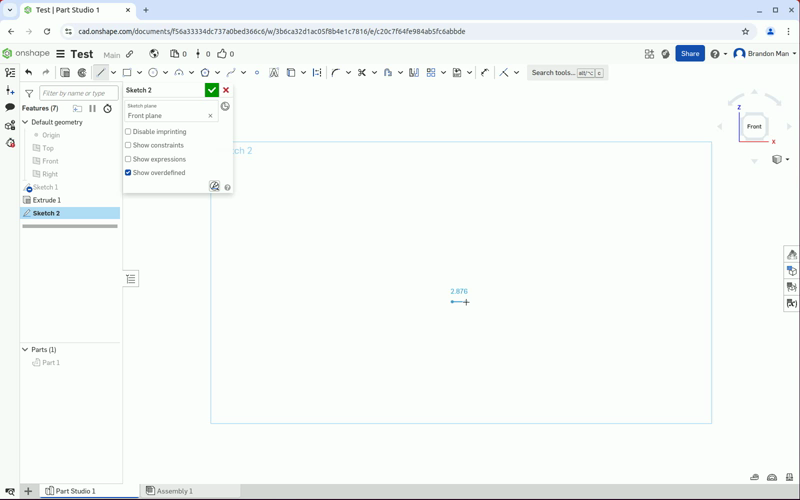
click(466, 301)
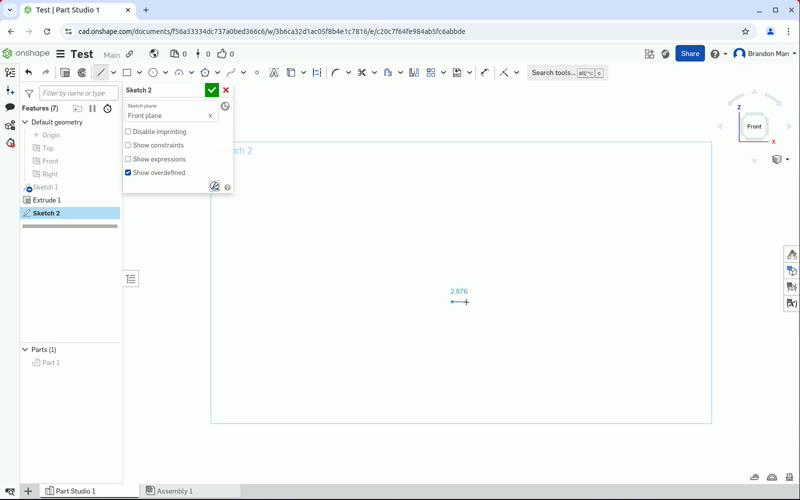
key_up(shift)
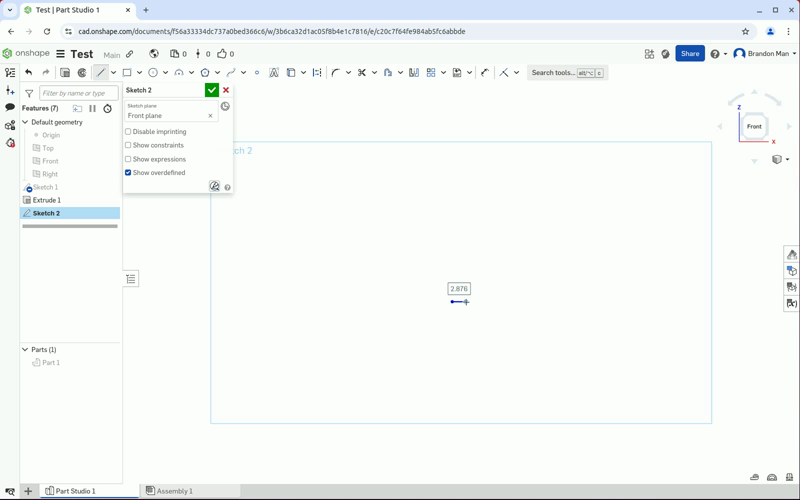
key_down(shift)
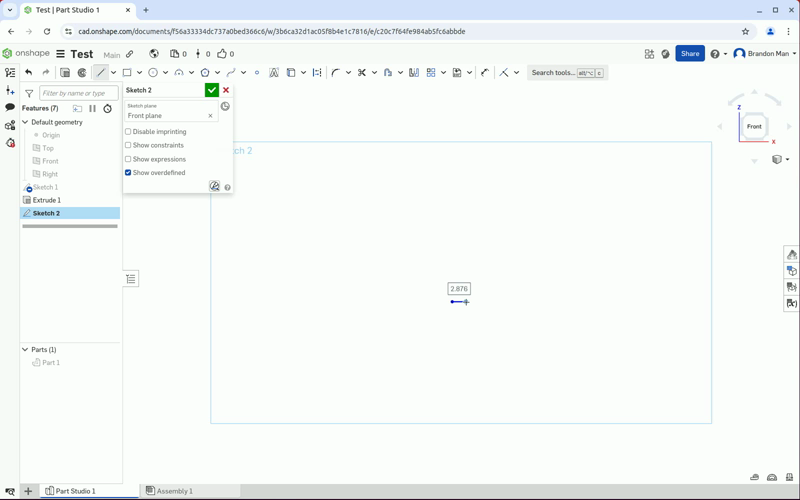
mouse_move(496, 301)
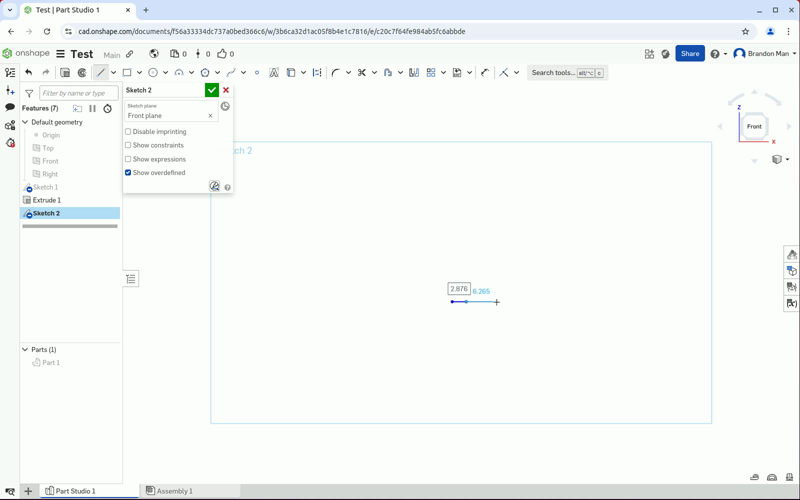
mouse_move(466, 299)
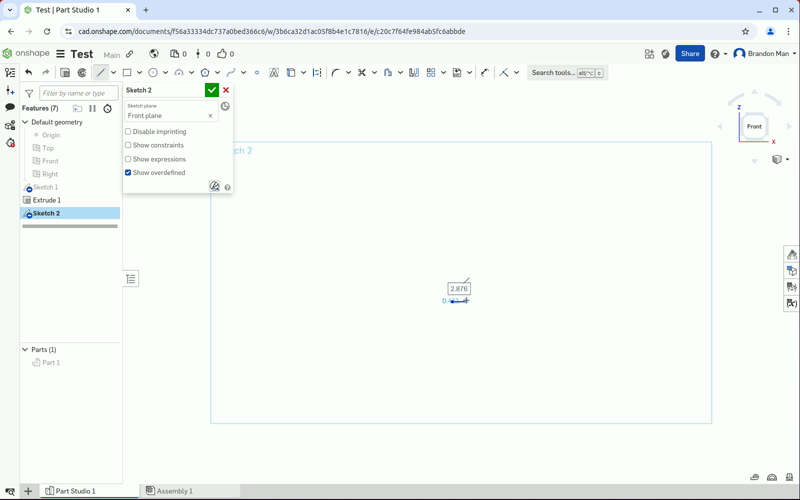
scroll(6)
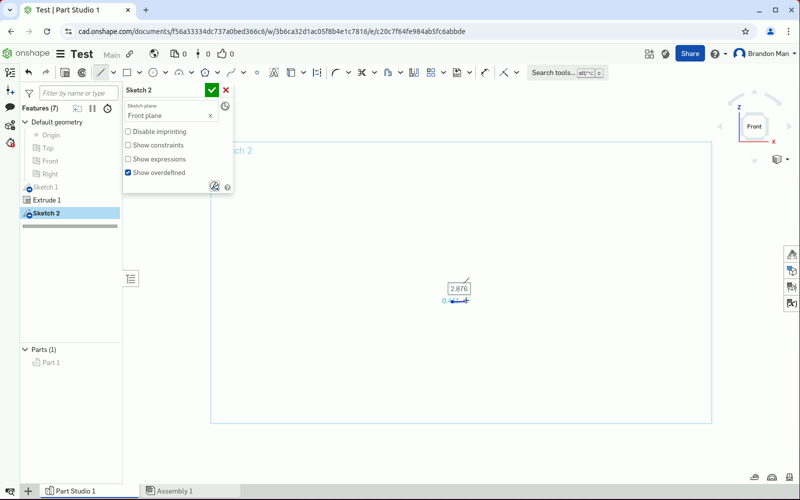
scroll(6)
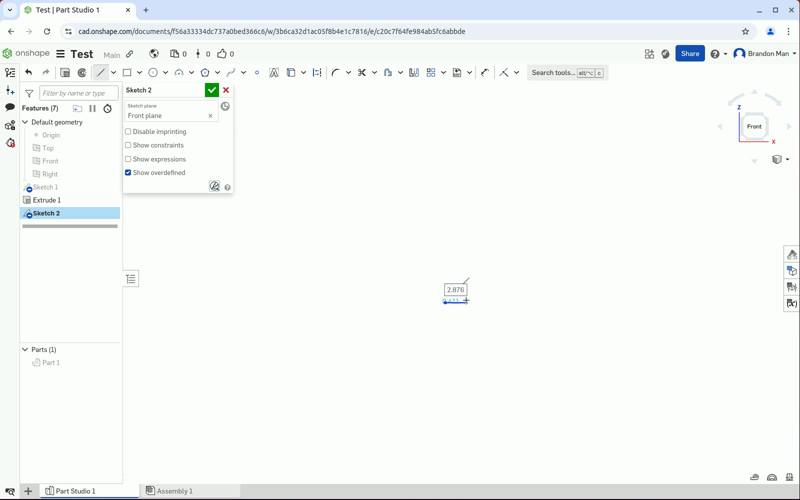
scroll(6)
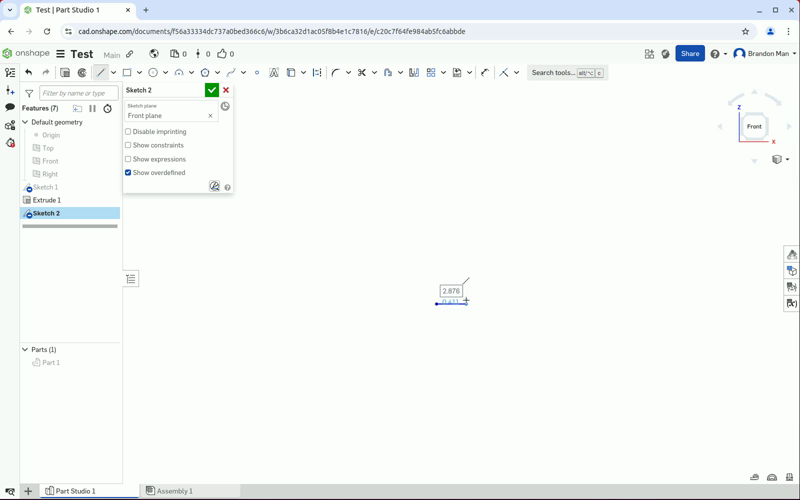
scroll(6)
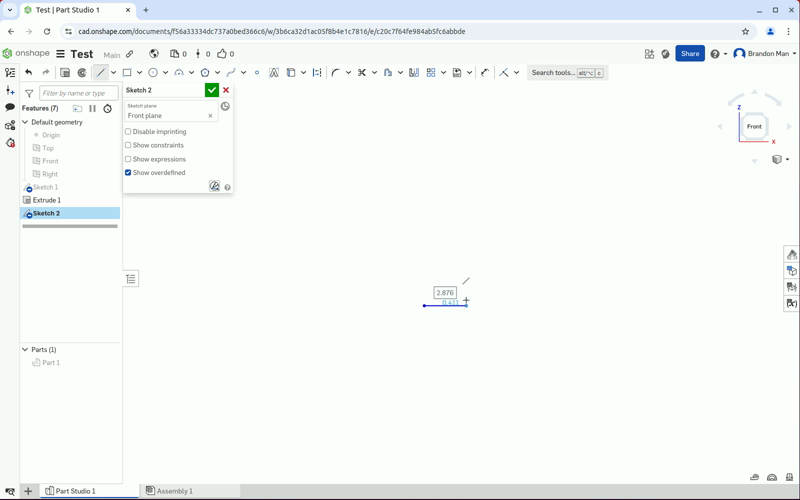
scroll(6)
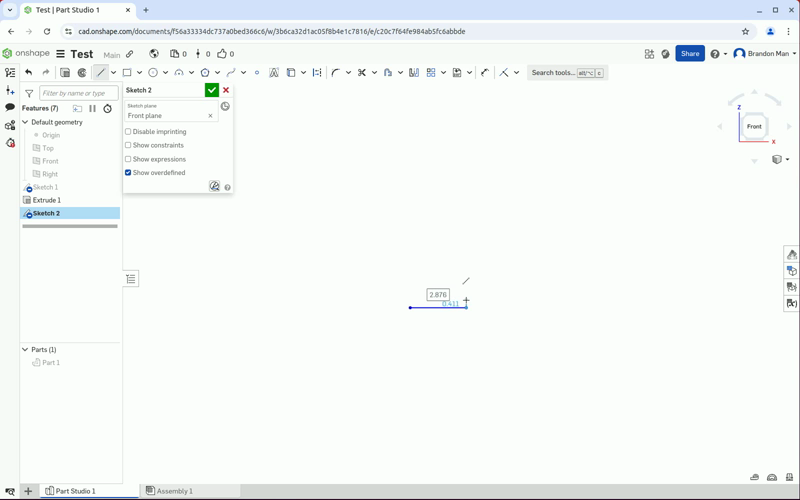
scroll(6)
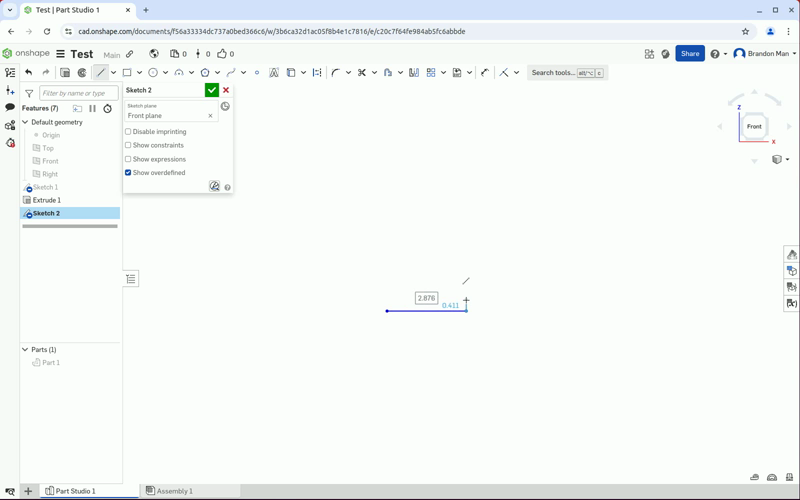
scroll(6)
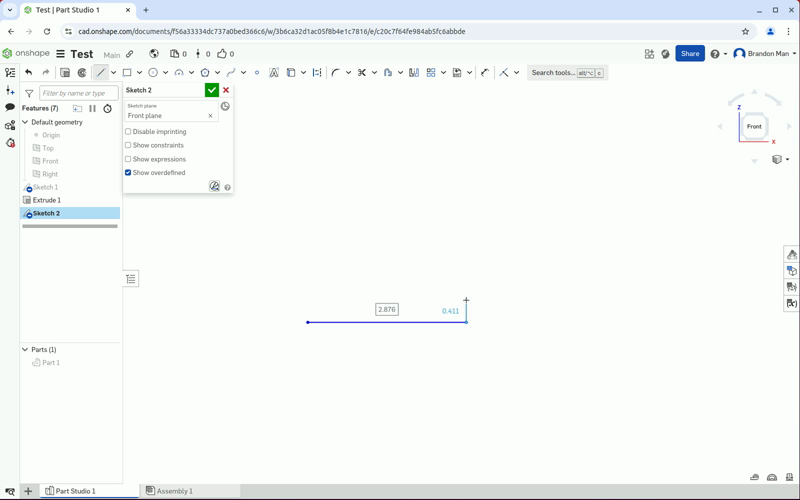
click(466, 299)
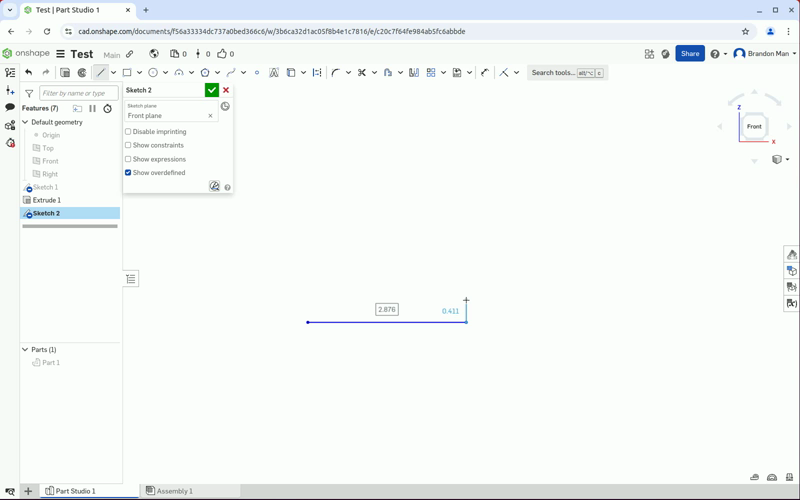
scroll(-6)
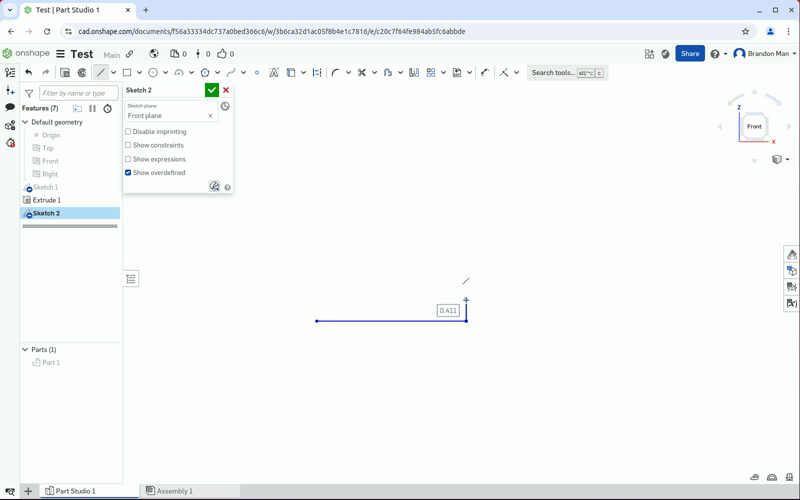
scroll(-6)
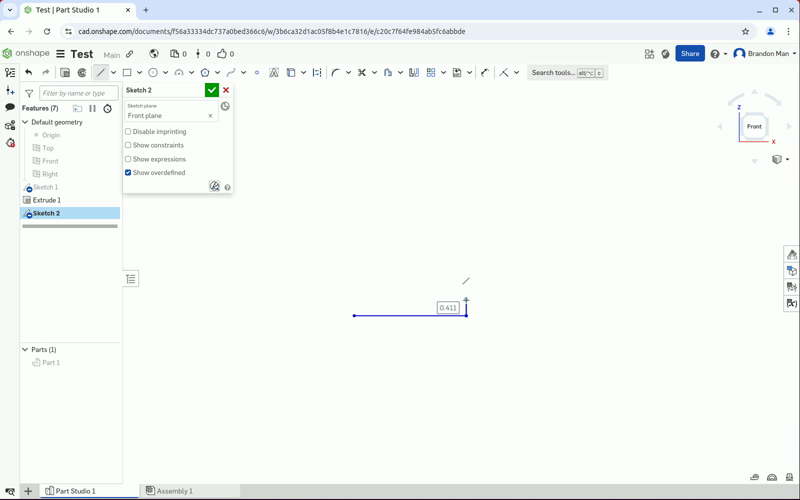
scroll(-6)
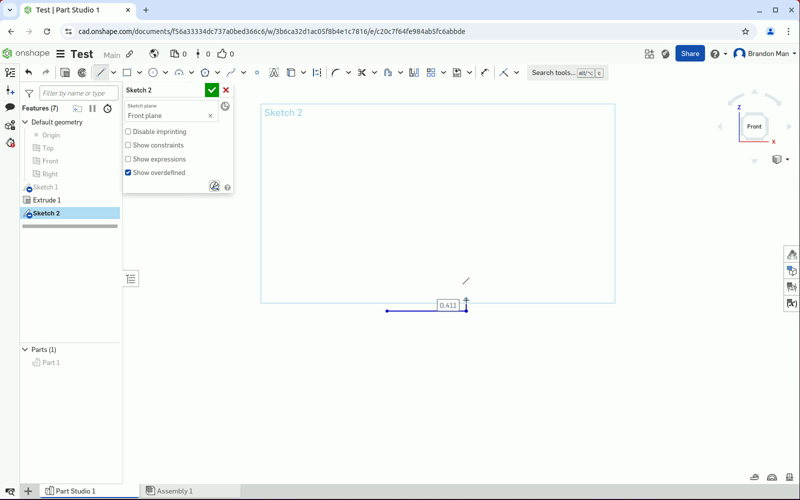
scroll(-6)
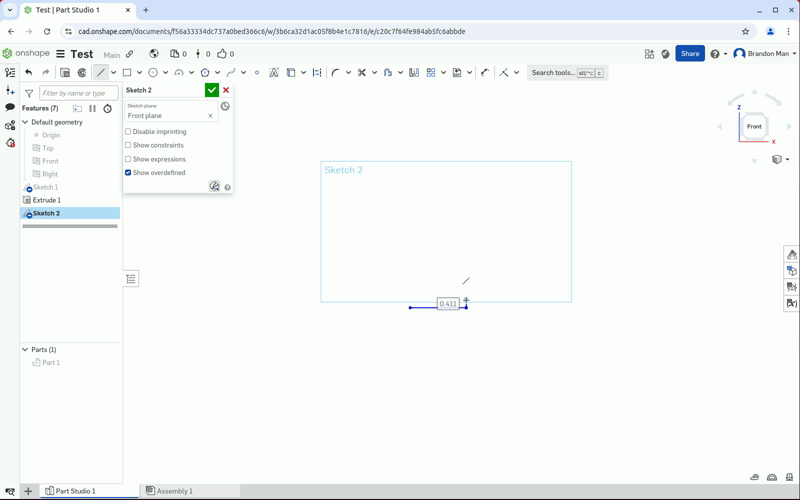
scroll(-6)
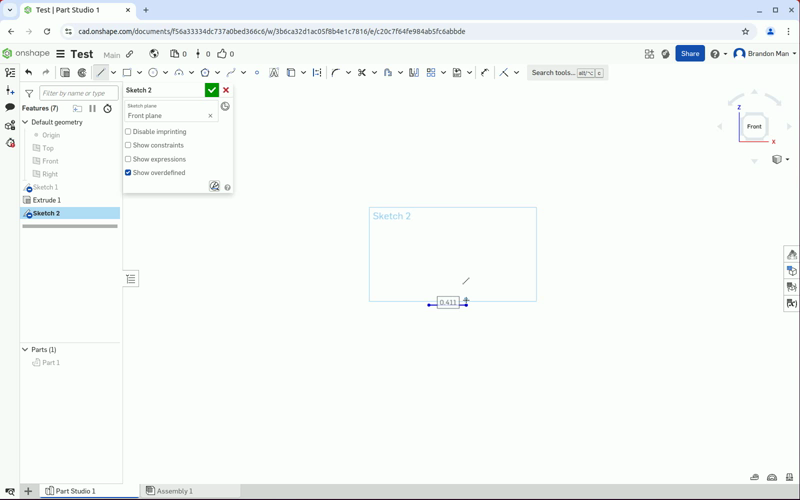
scroll(-6)
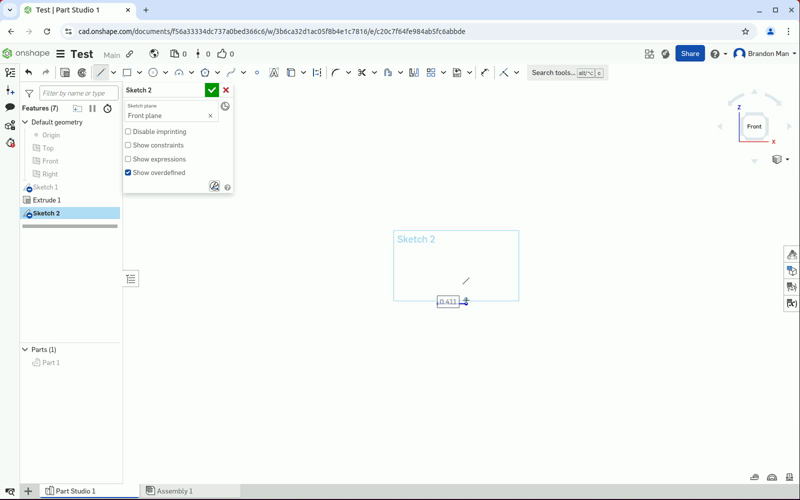
scroll(-6)
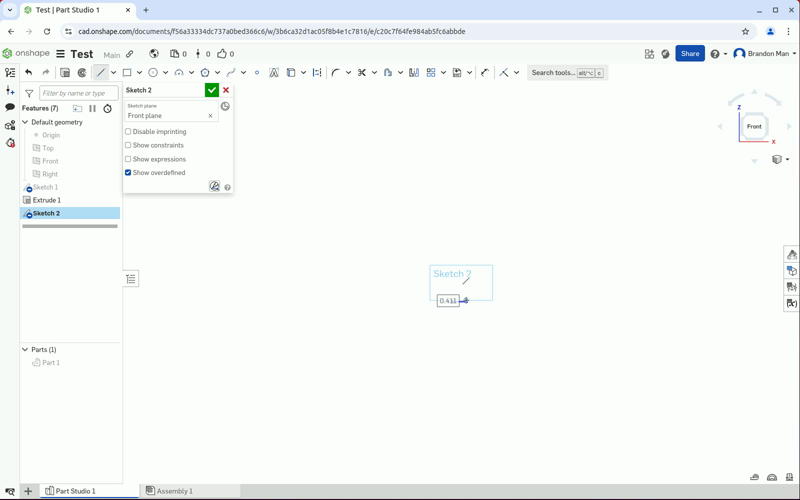
key_up(shift)
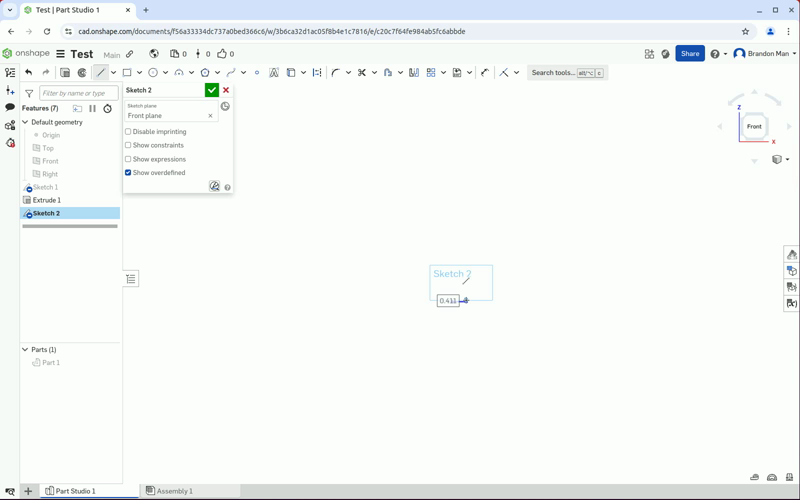
key_down(shift)
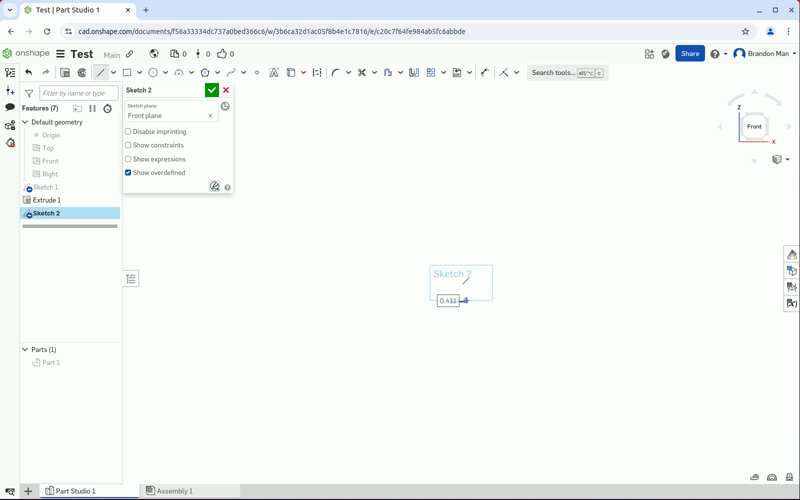
mouse_move(496, 299)
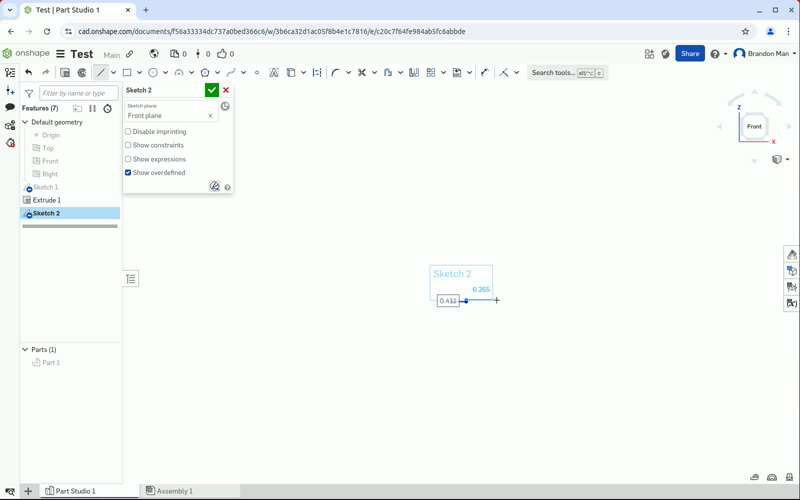
mouse_move(452, 299)
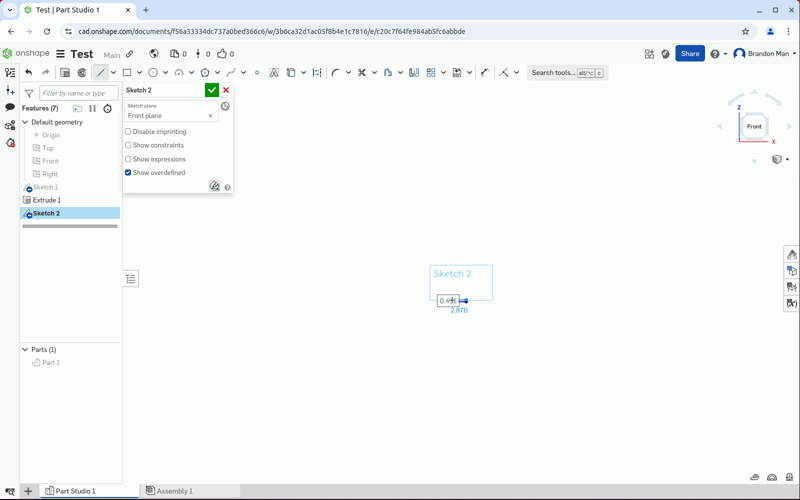
scroll(6)
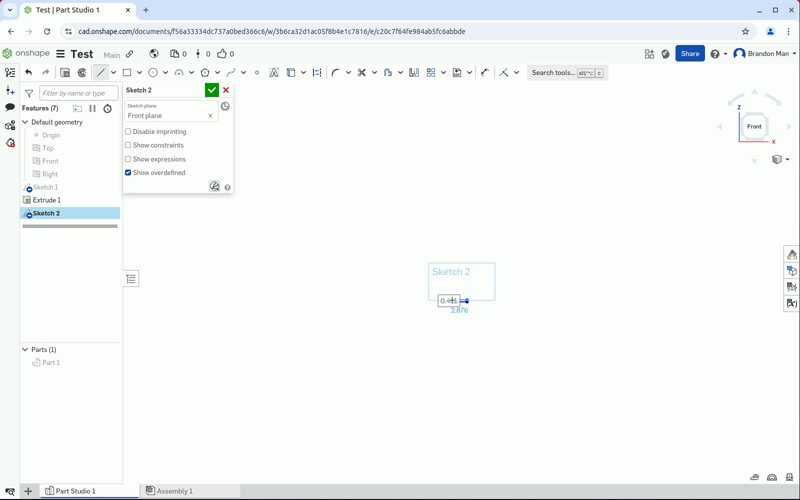
scroll(6)
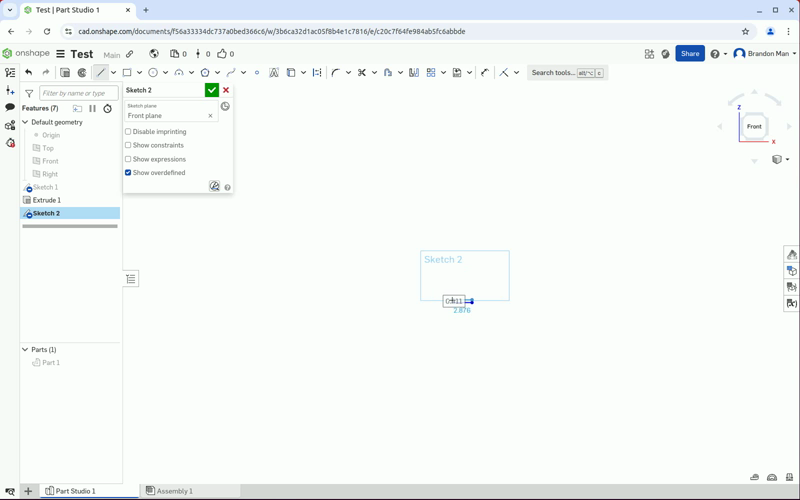
scroll(6)
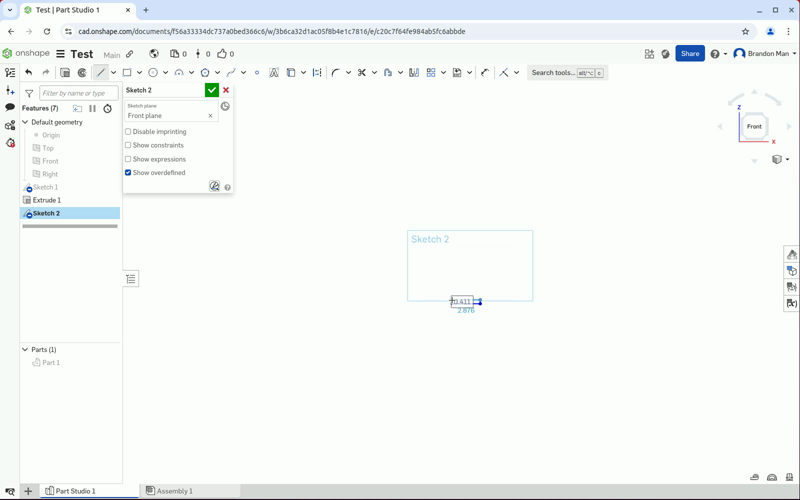
scroll(6)
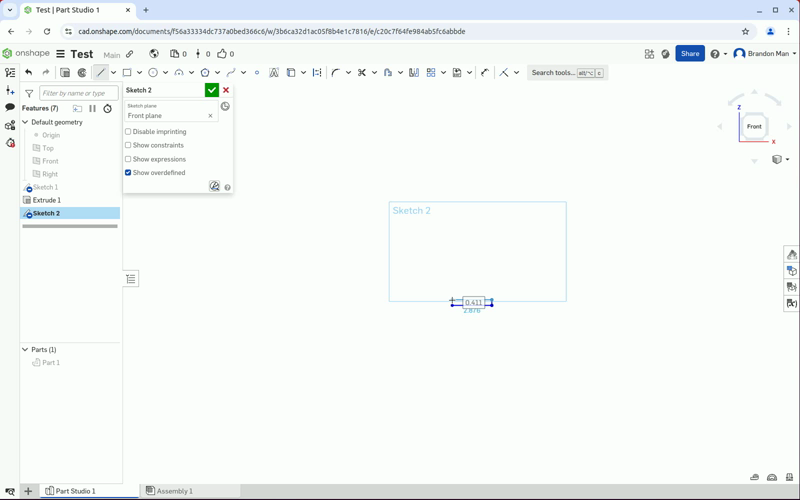
scroll(6)
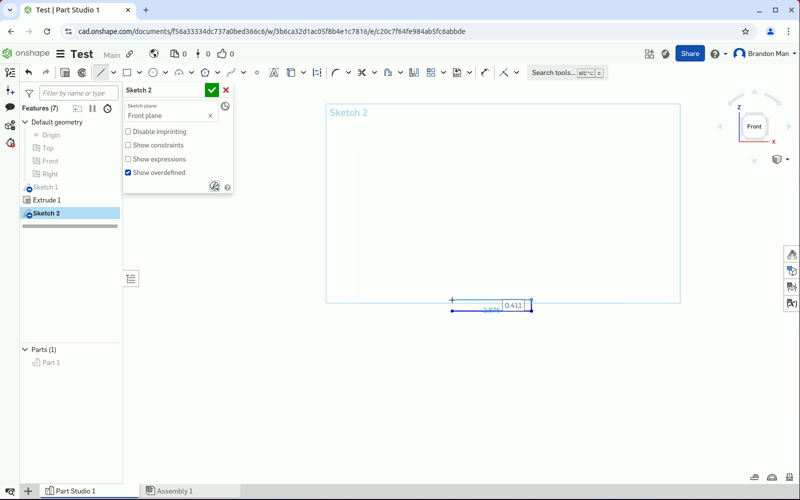
scroll(6)
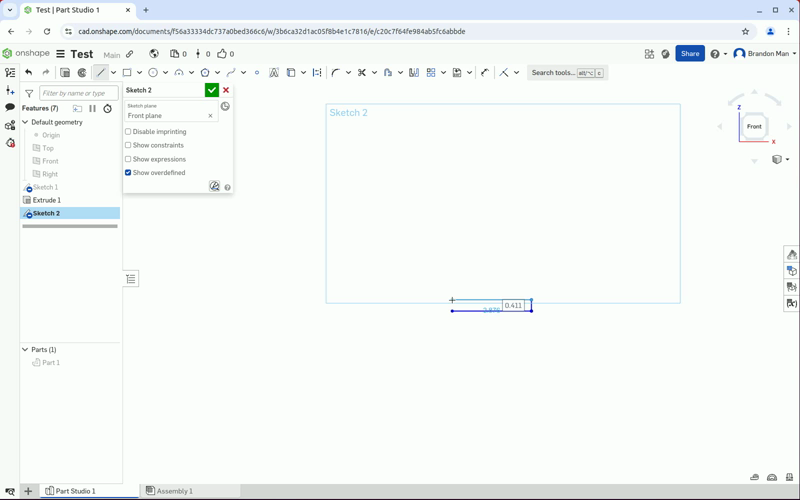
scroll(6)
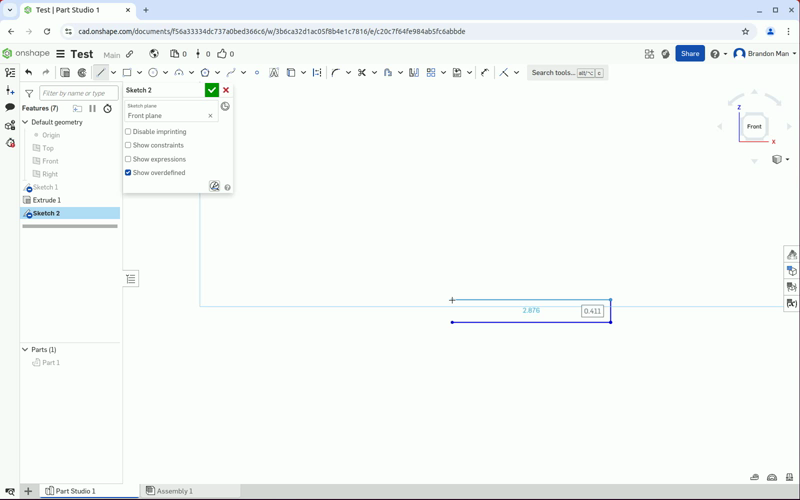
click(452, 299)
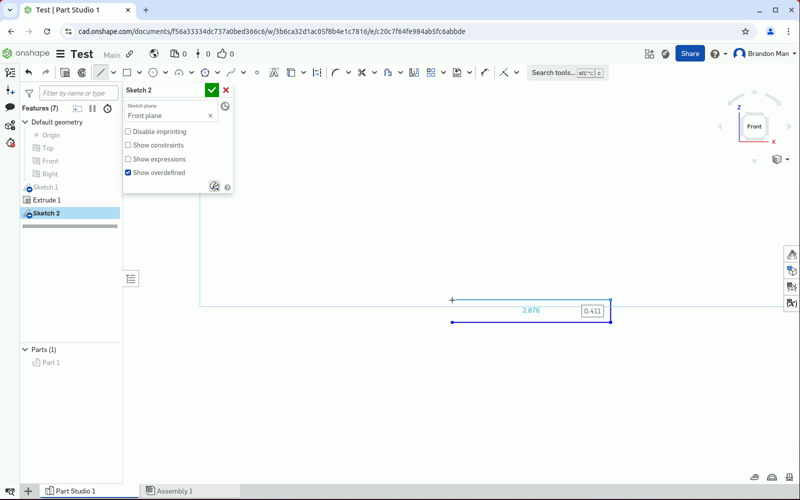
scroll(-6)
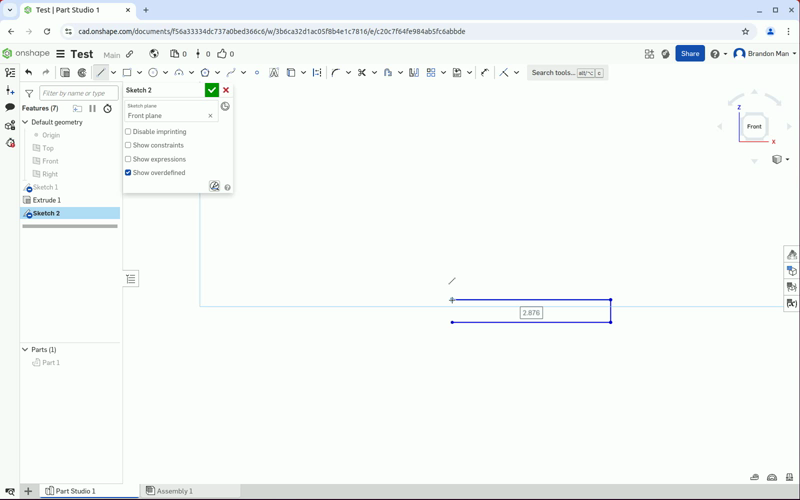
scroll(-6)
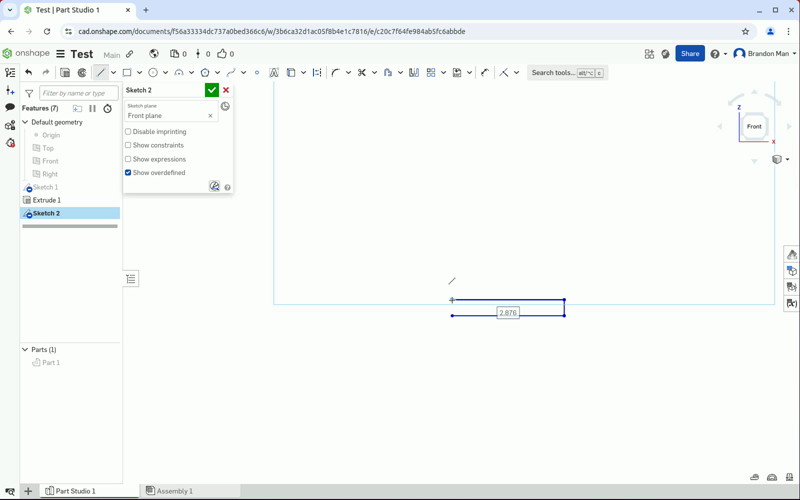
scroll(-6)
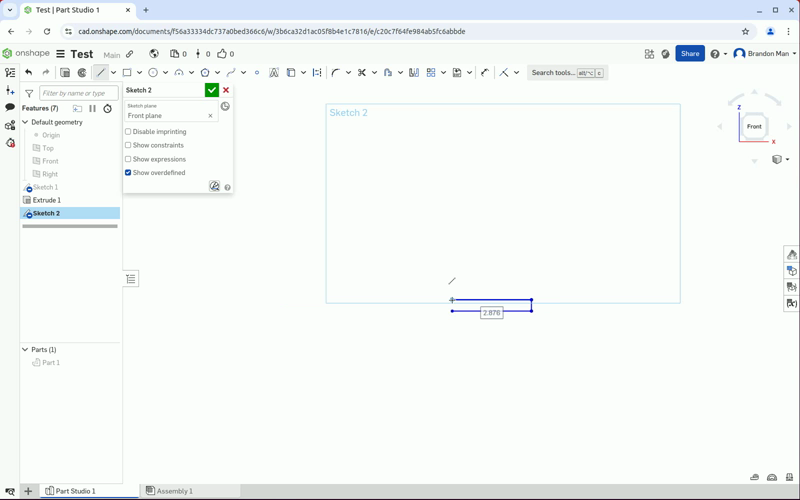
scroll(-6)
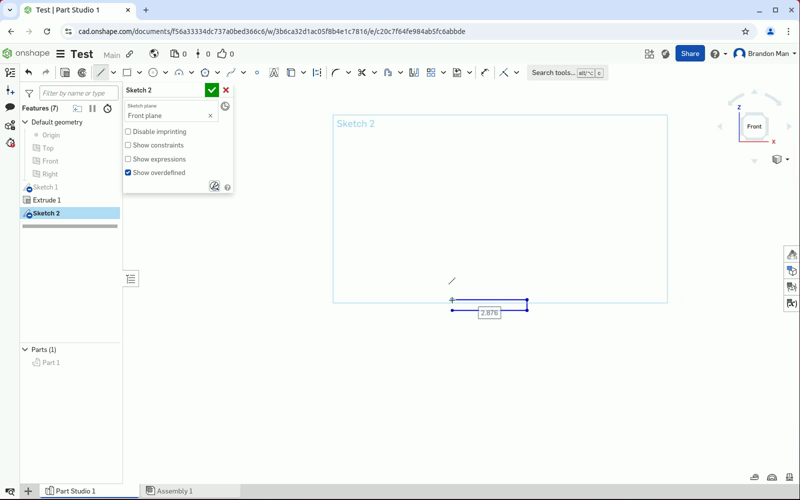
scroll(-6)
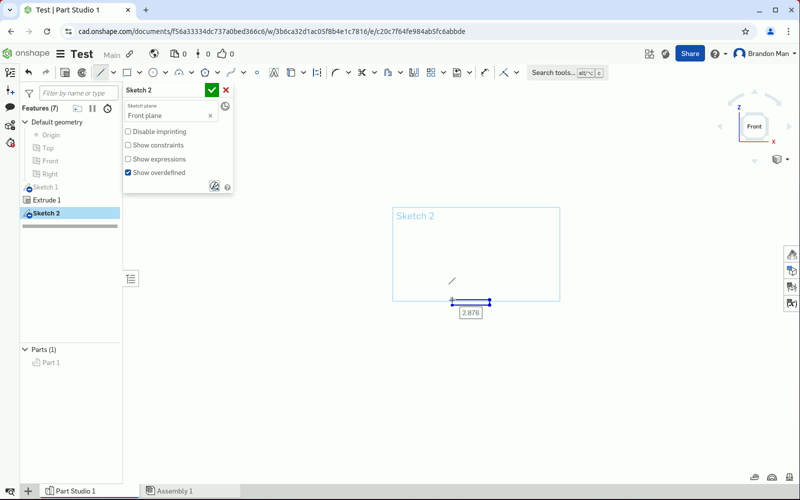
scroll(-6)
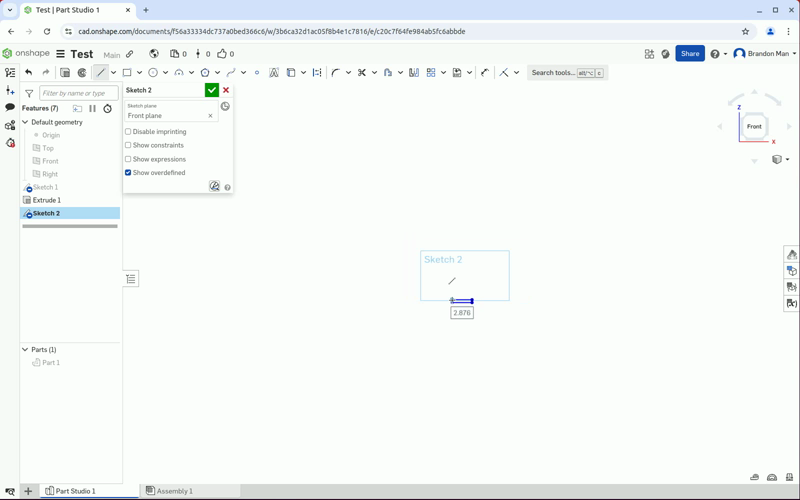
scroll(-6)
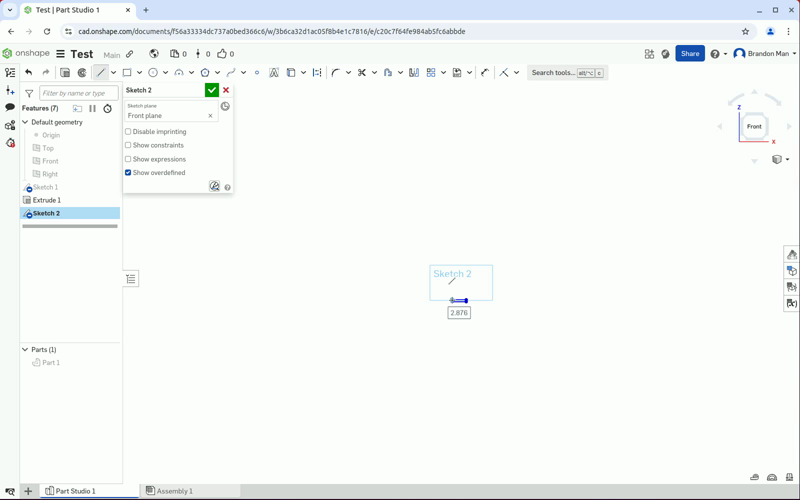
key_up(shift)
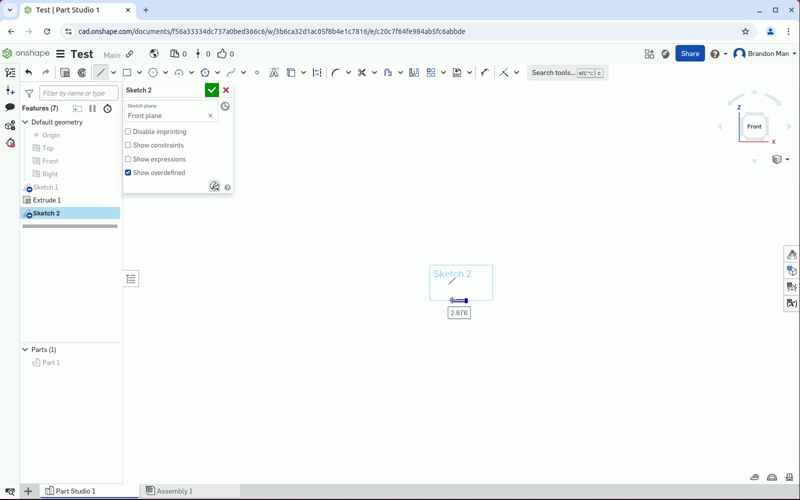
mouse_move(482, 299)
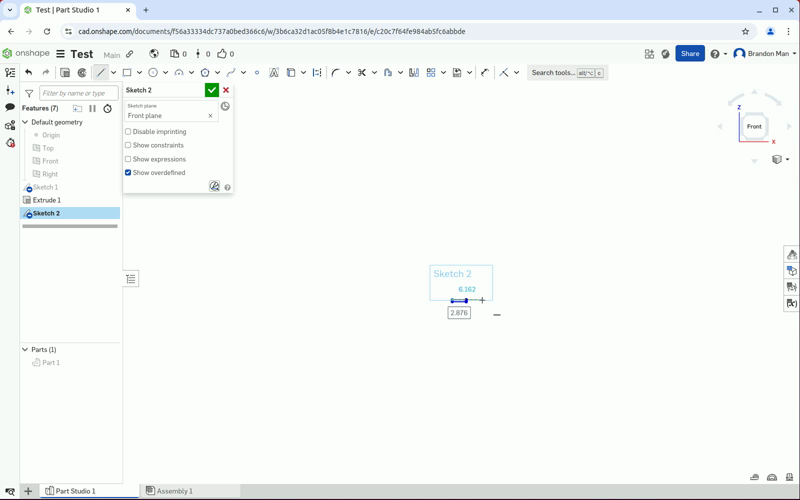
key_down(shift)
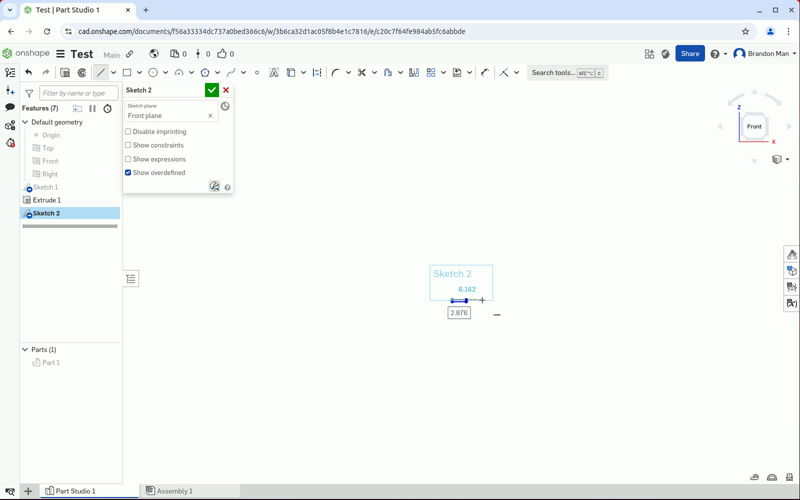
mouse_move(452, 301)
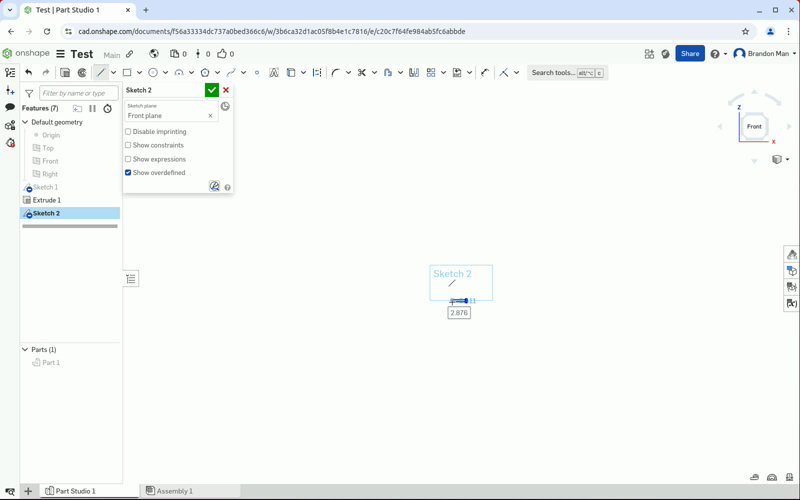
scroll(6)
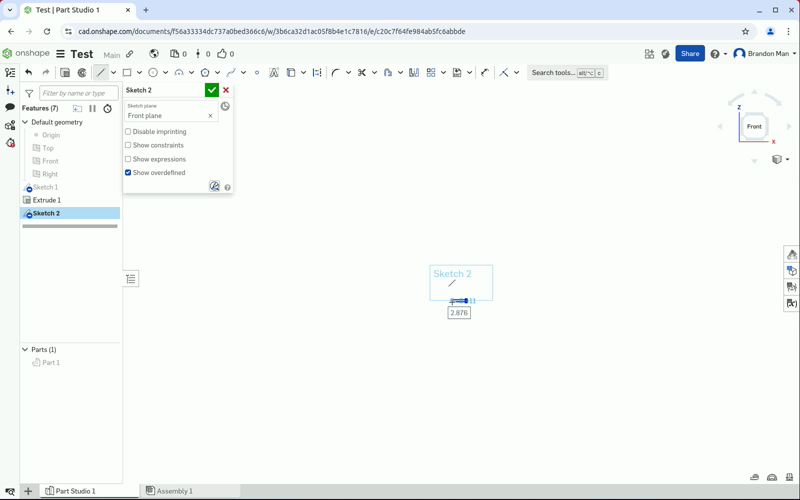
scroll(6)
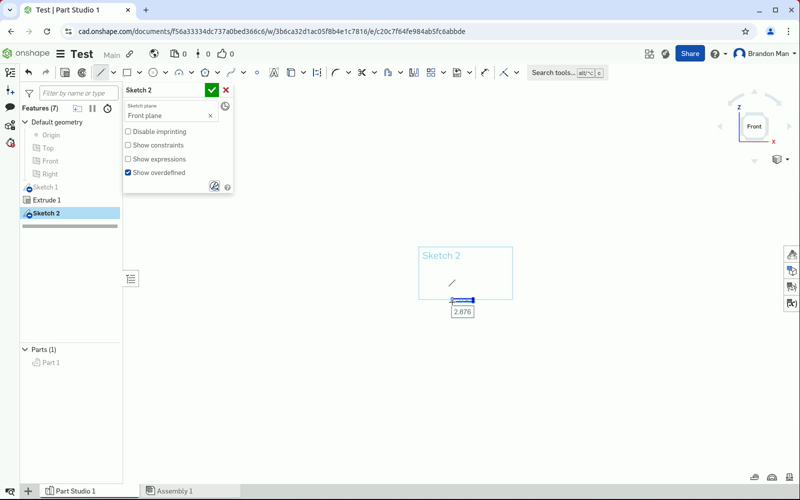
scroll(6)
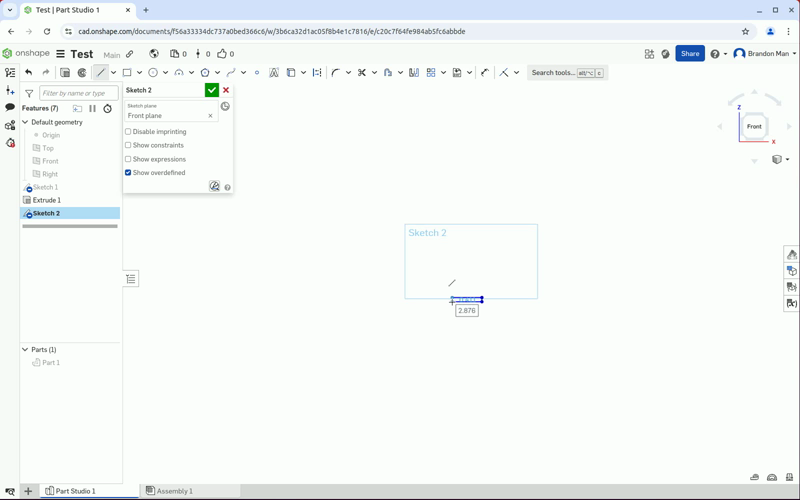
scroll(6)
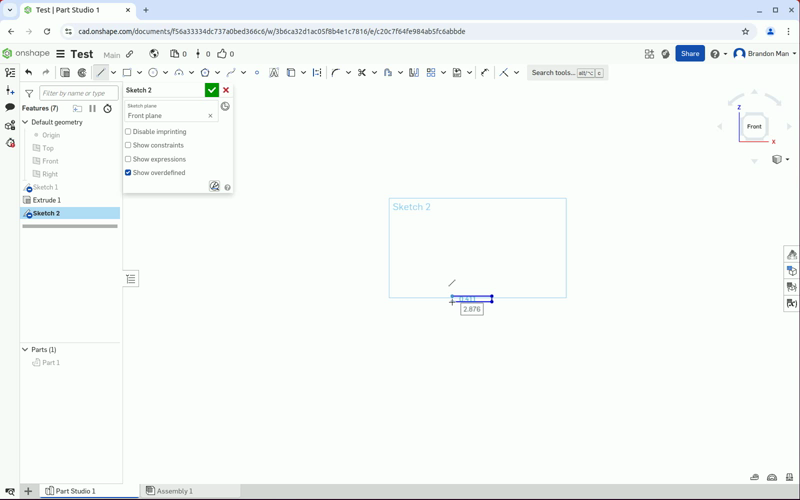
scroll(6)
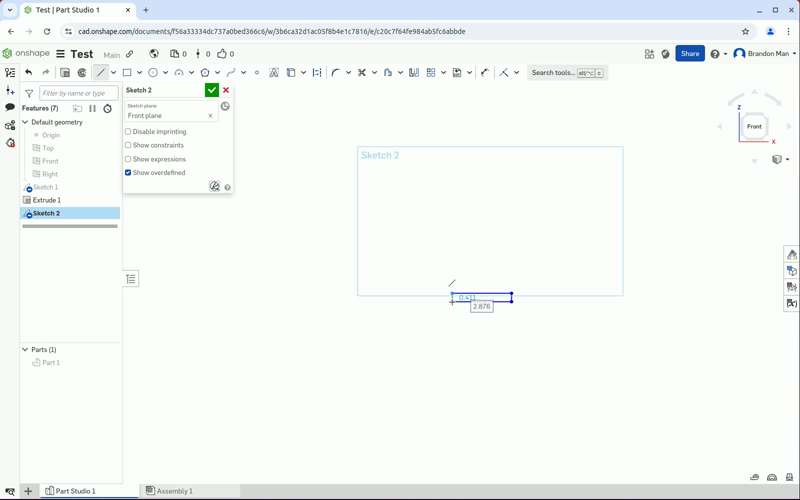
scroll(6)
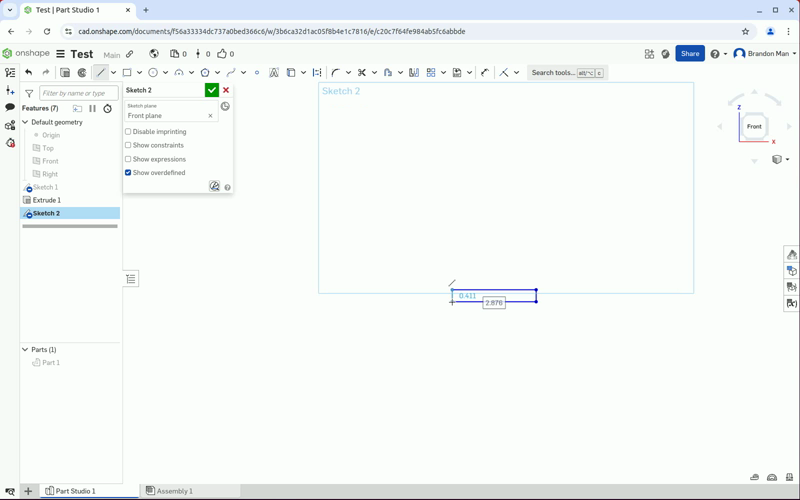
scroll(6)
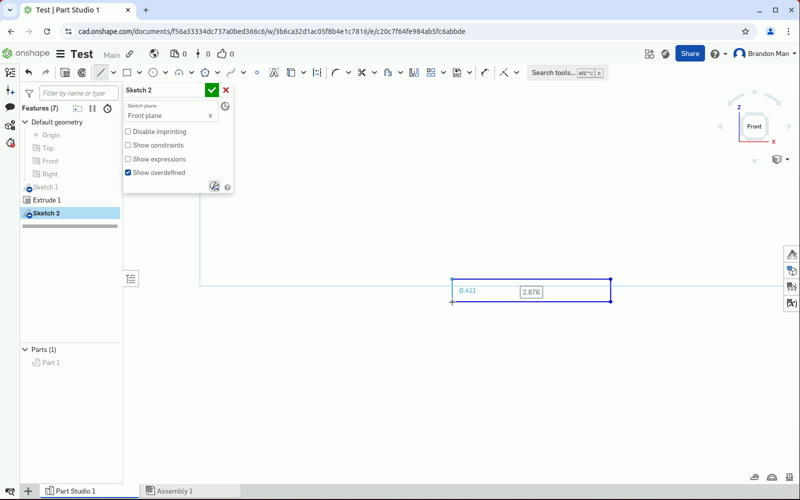
key_up(shift)
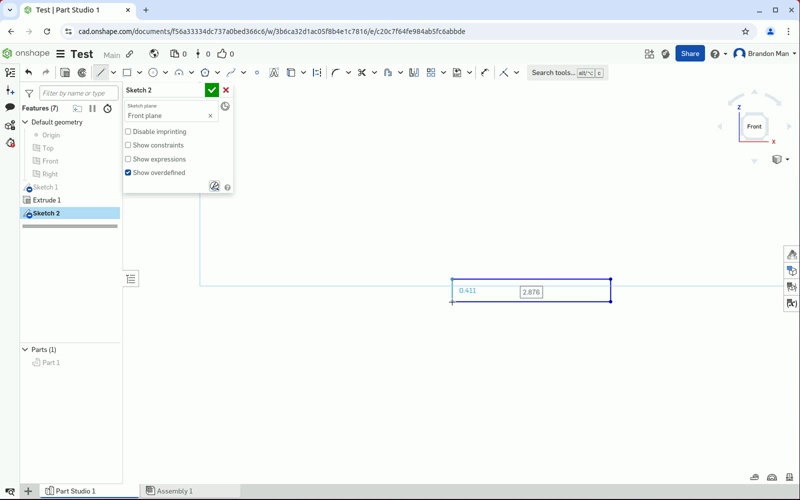
click(452, 301)
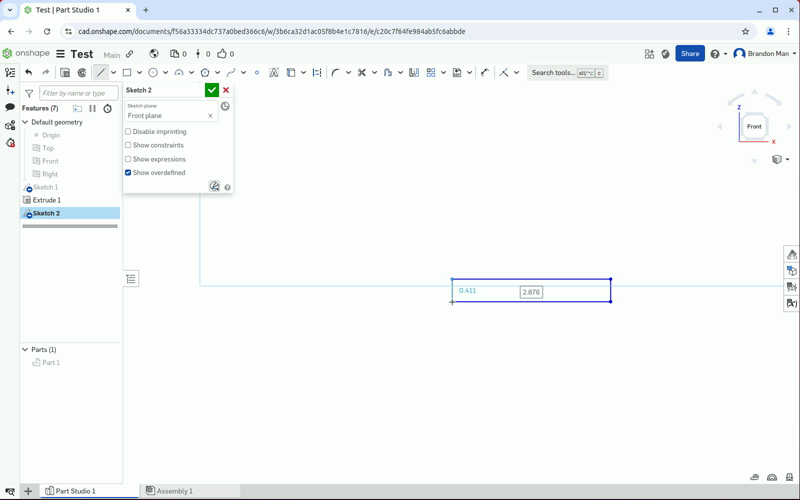
scroll(-6)
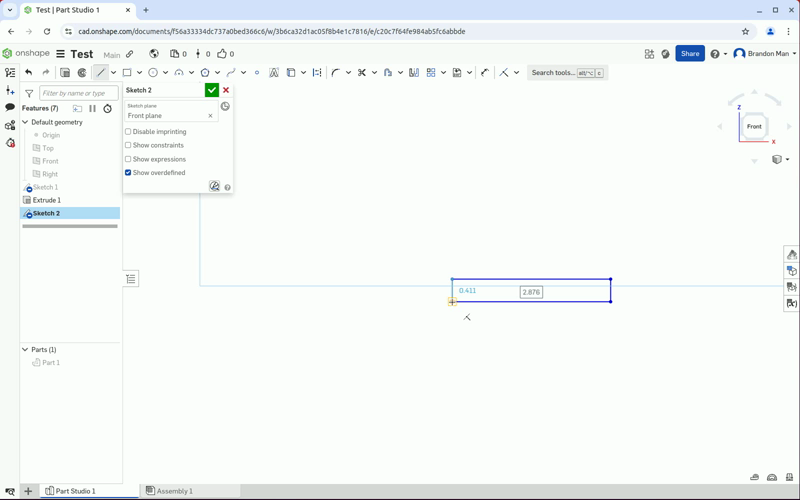
scroll(-6)
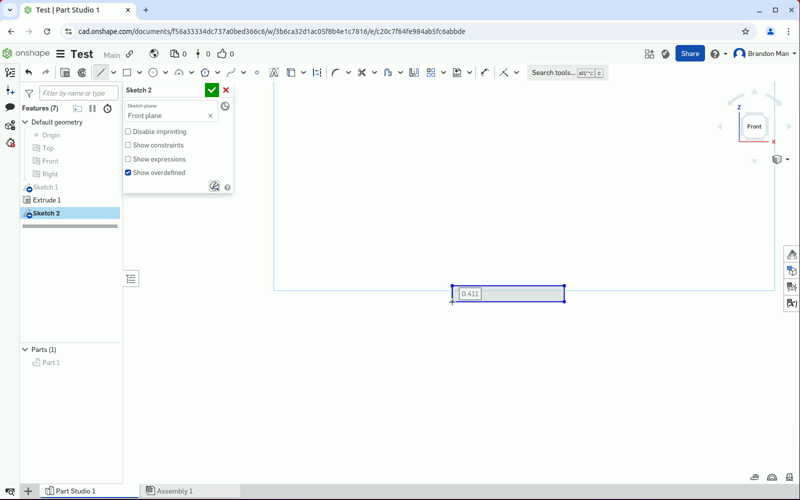
scroll(-6)
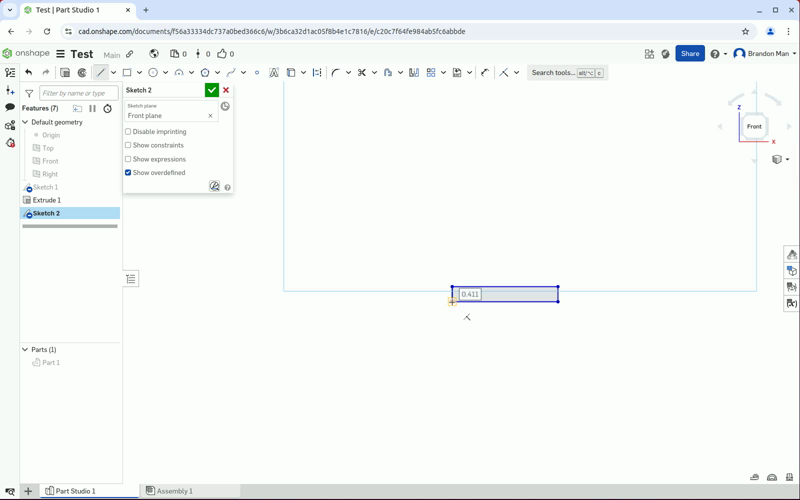
scroll(-6)
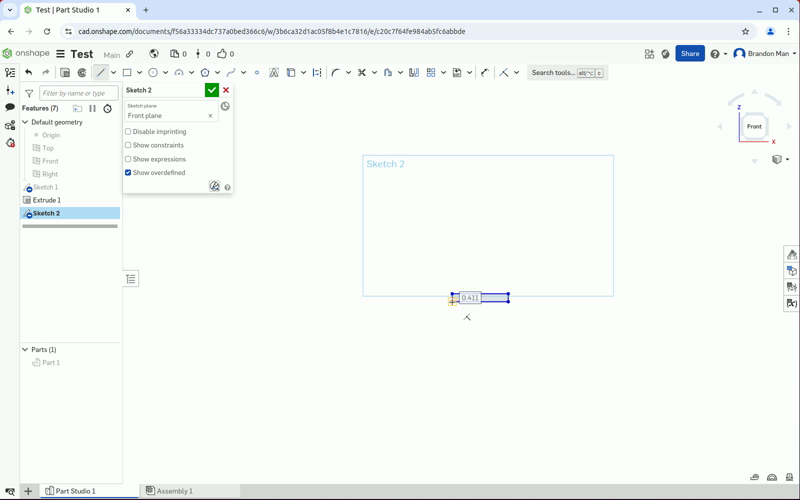
scroll(-6)
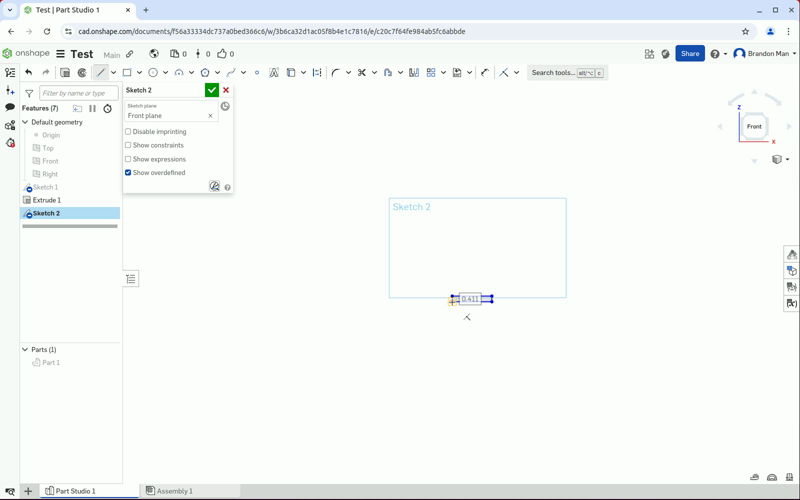
scroll(-6)
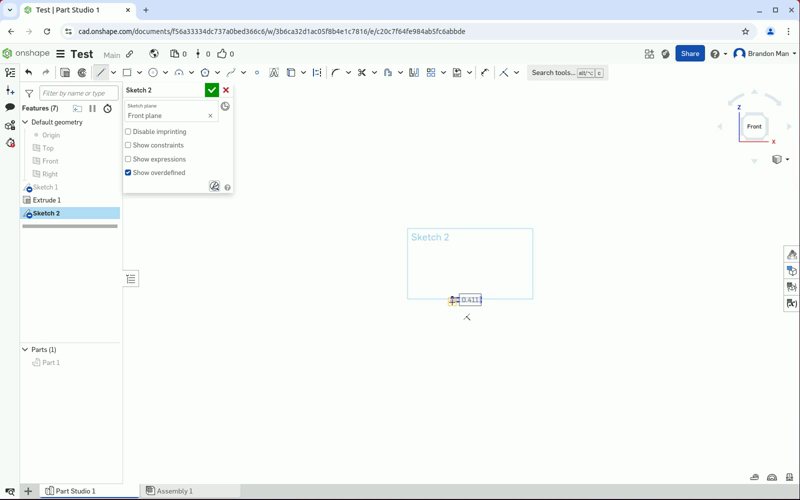
scroll(-6)
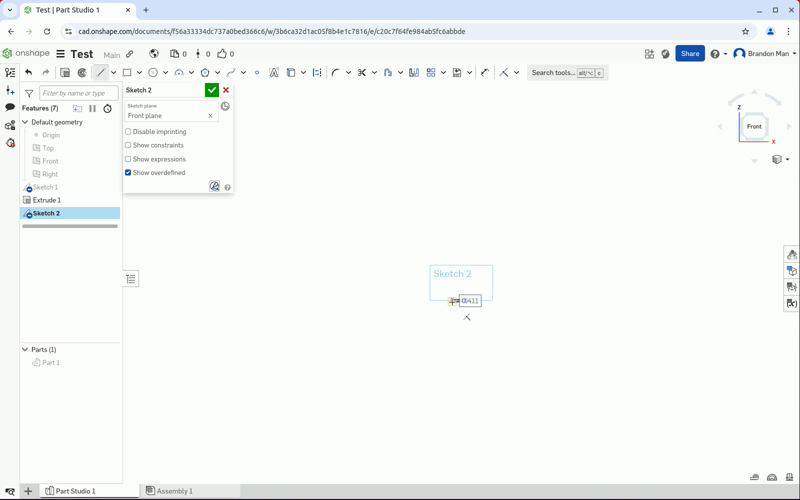
key(esc)
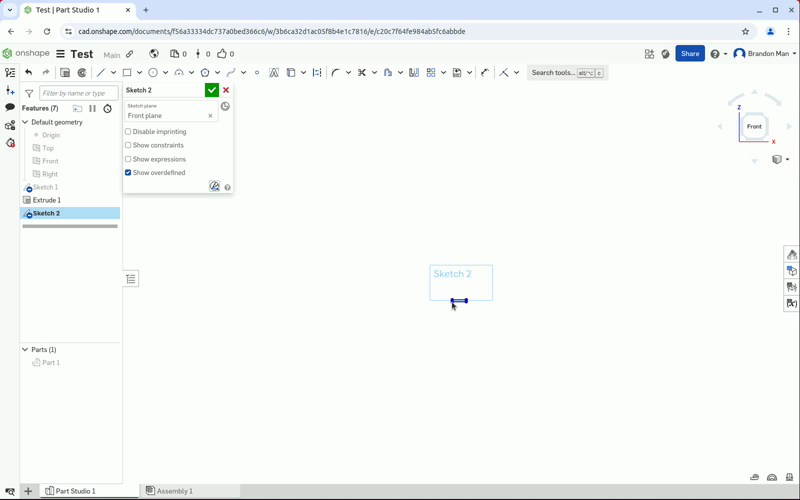
mouse_move(461, 299)
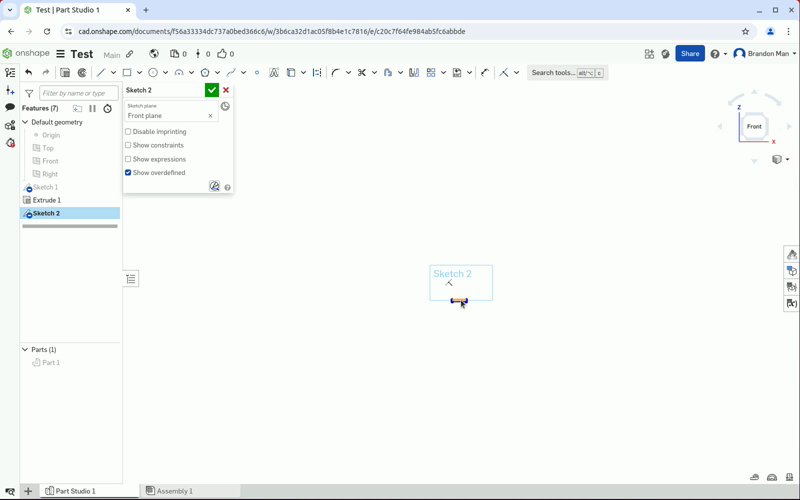
scroll(6)
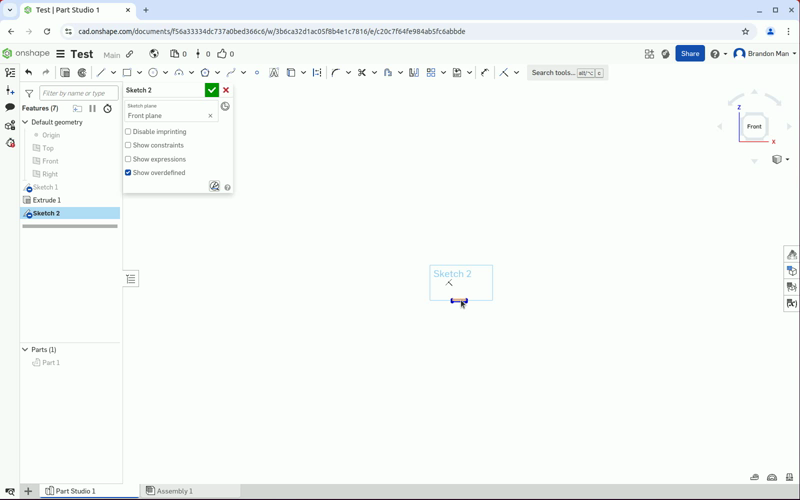
scroll(6)
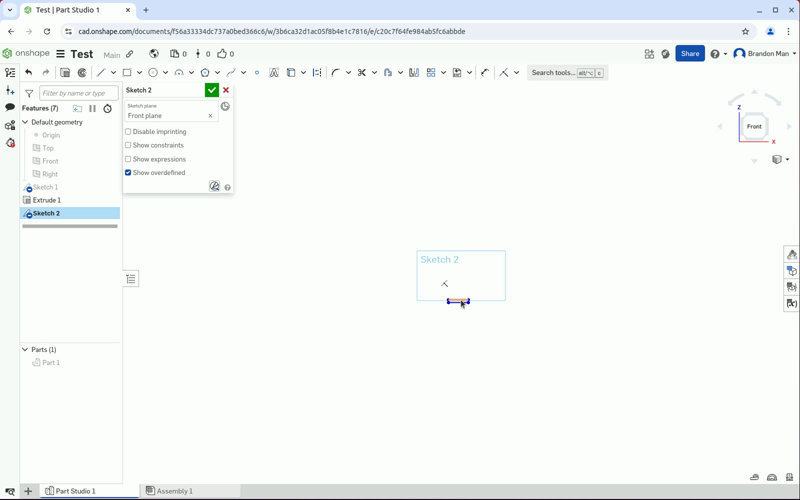
scroll(6)
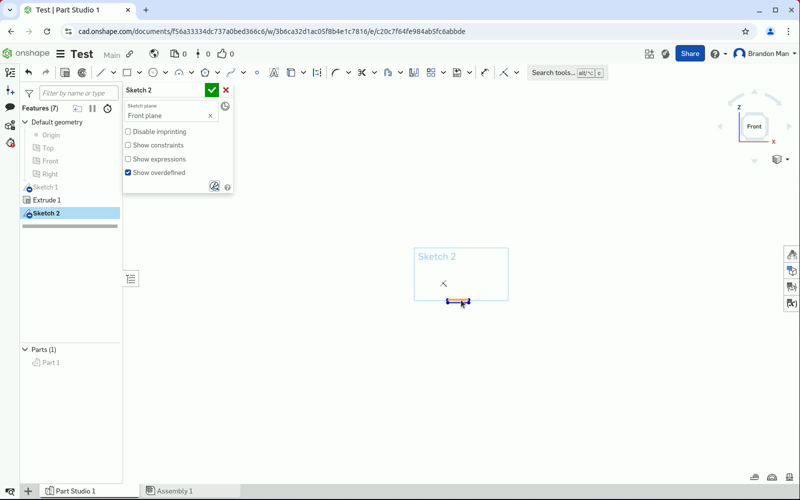
scroll(6)
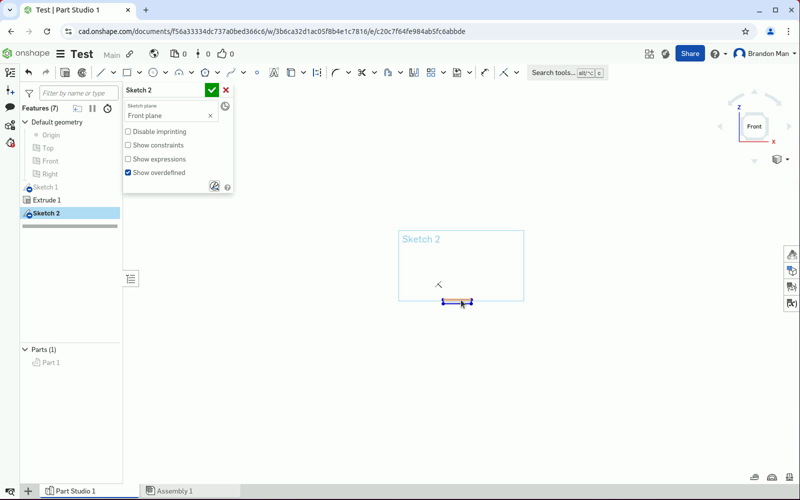
scroll(6)
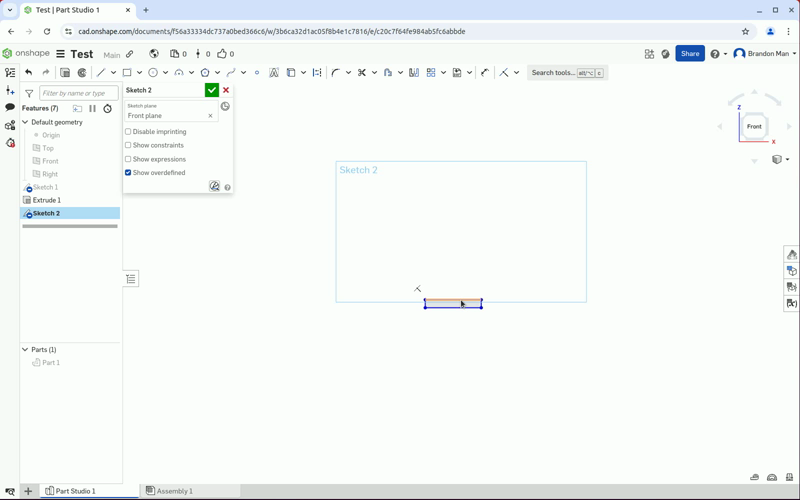
scroll(6)
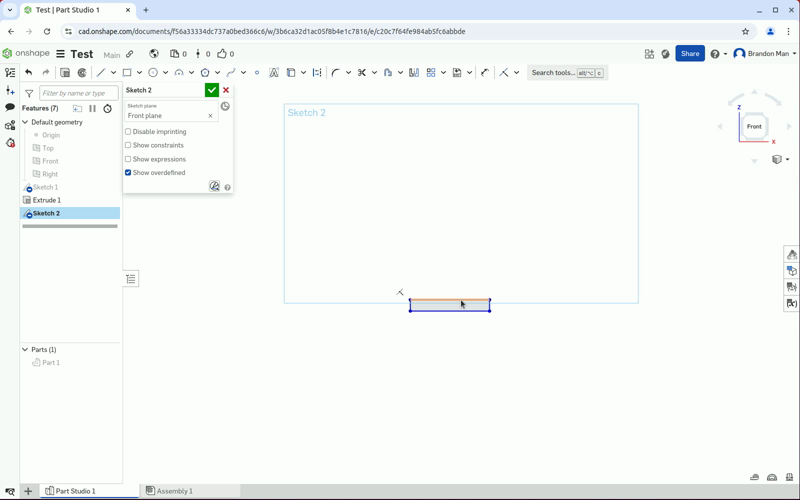
scroll(6)
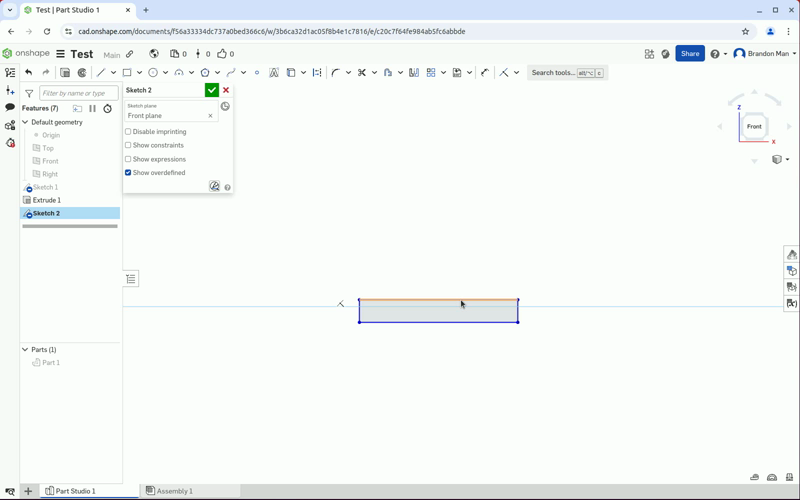
click(461, 299)
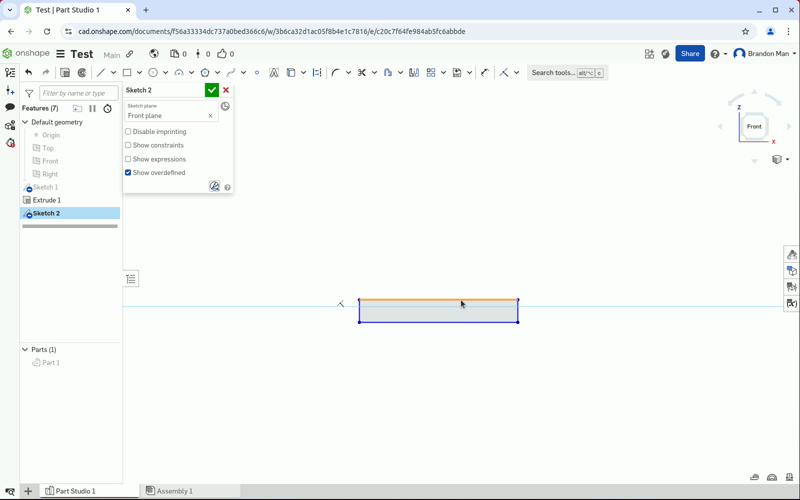
scroll(-6)
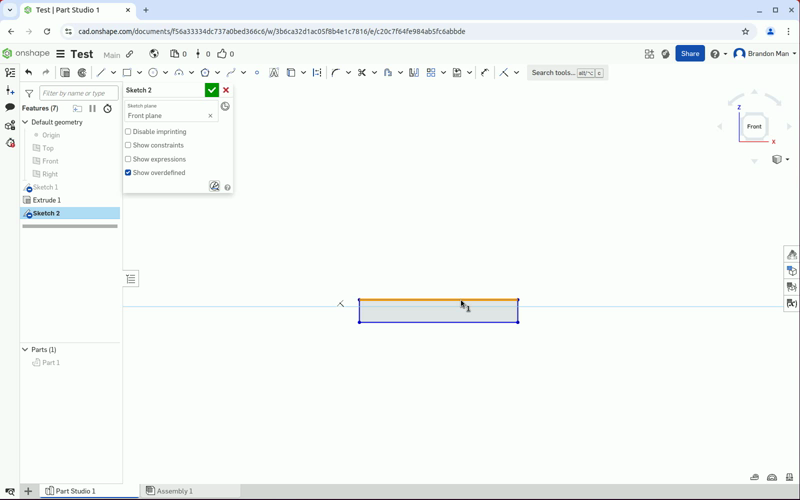
scroll(-6)
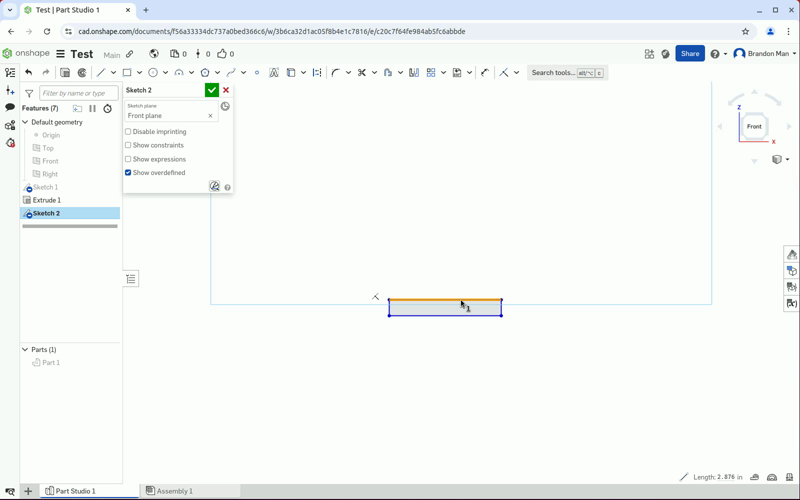
scroll(-6)
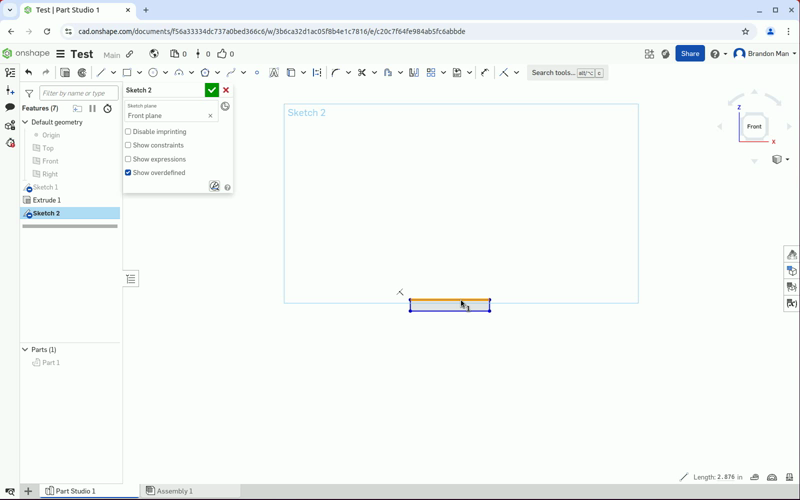
scroll(-6)
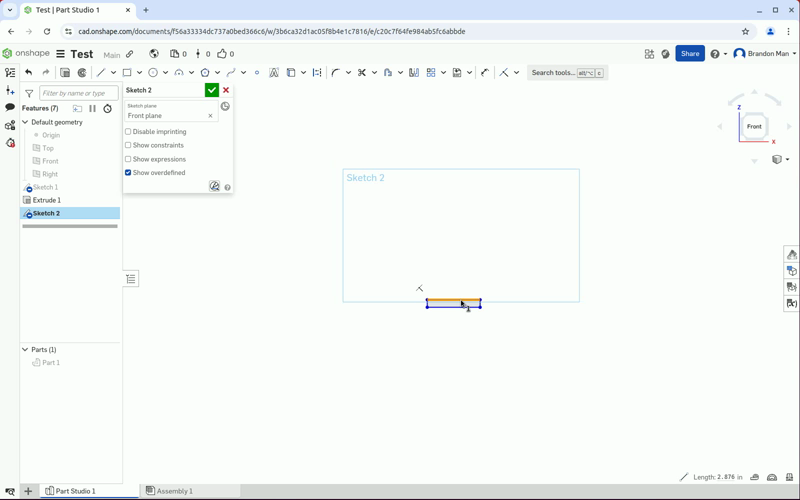
scroll(-6)
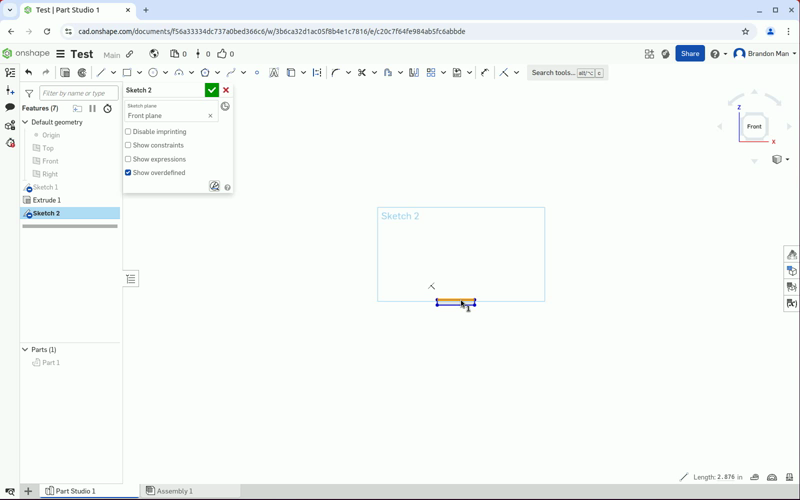
scroll(-6)
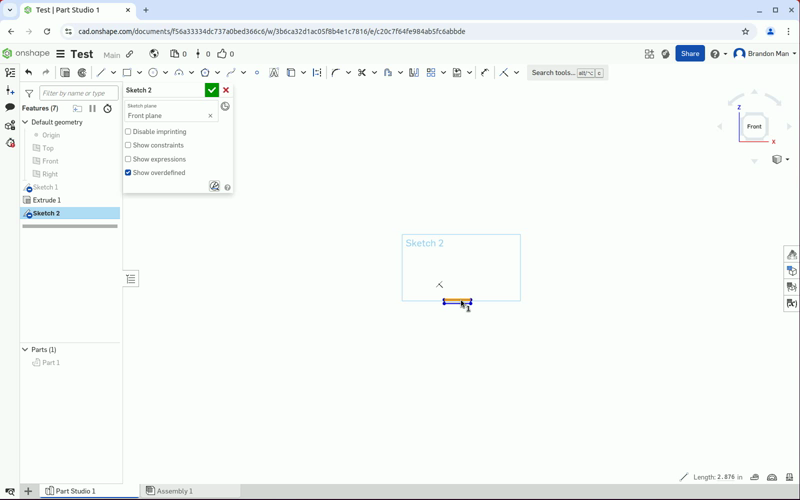
scroll(-6)
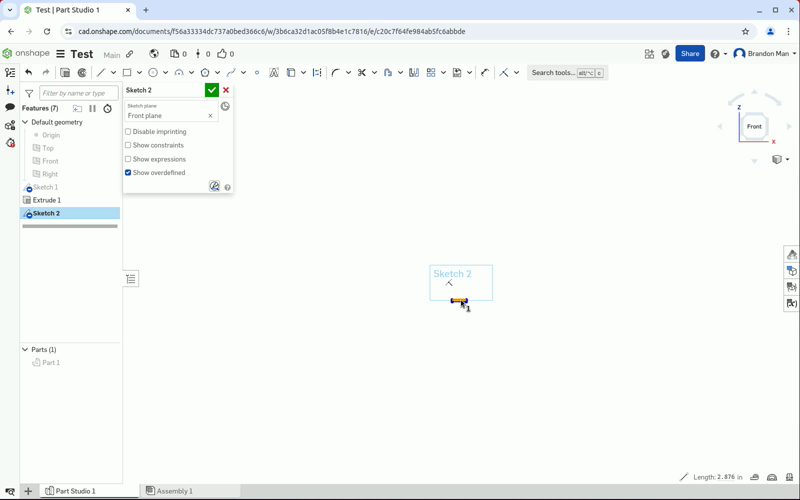
mouse_move(73, 352)
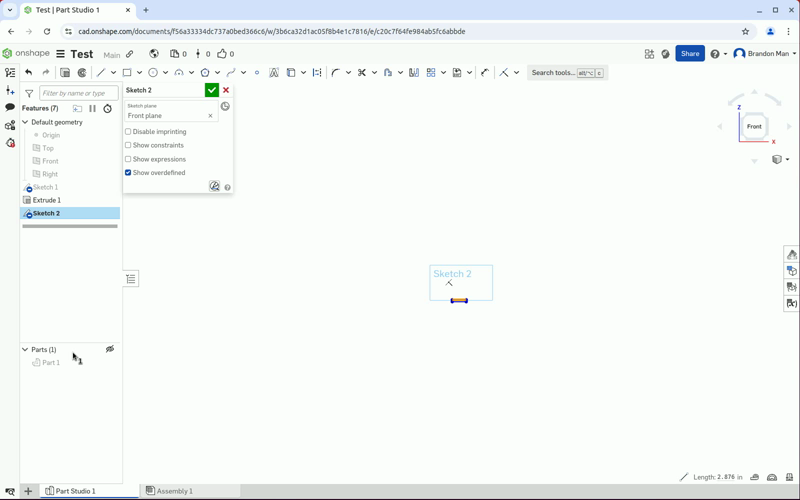
key(shift+y)
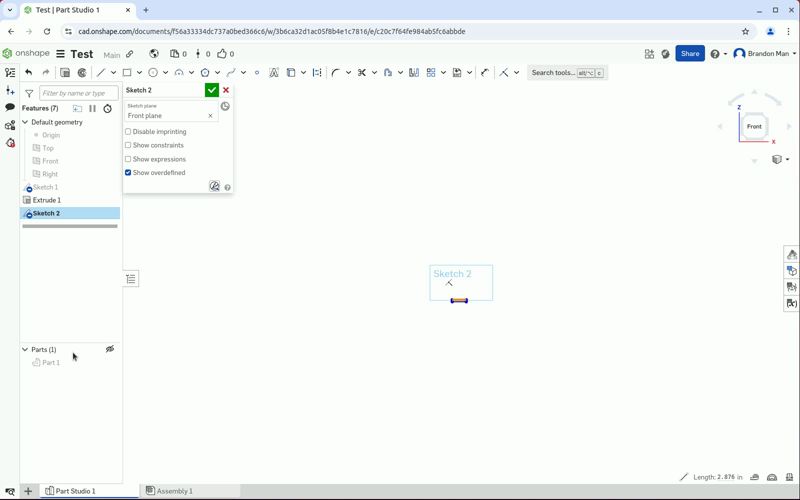
key(shift+e)
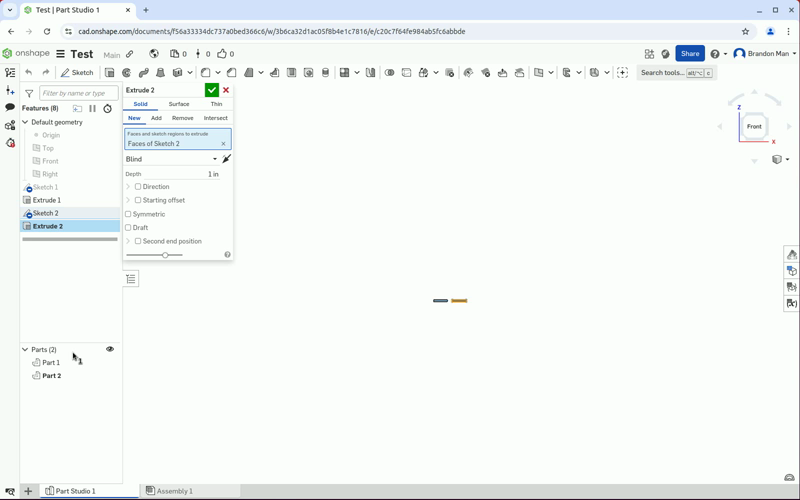
mouse_move(143, 106)
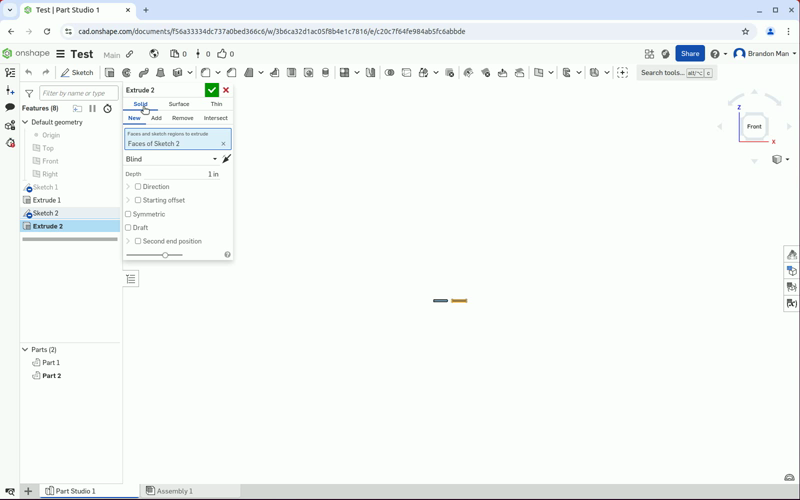
click(143, 106)
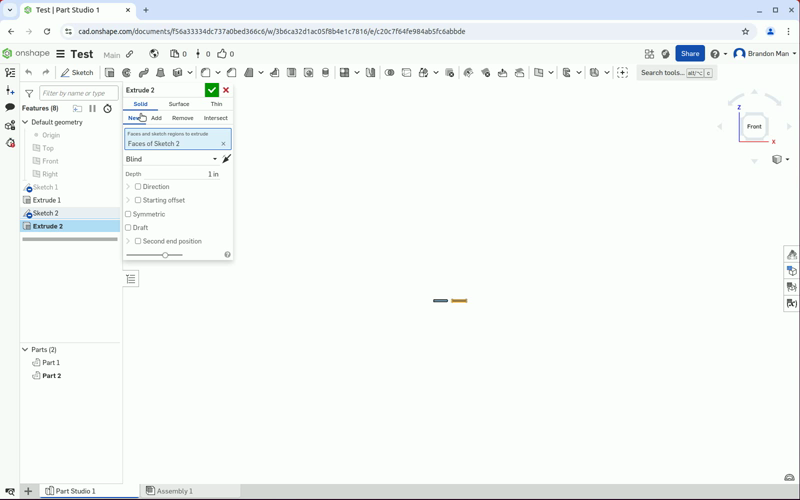
mouse_move(137, 120)
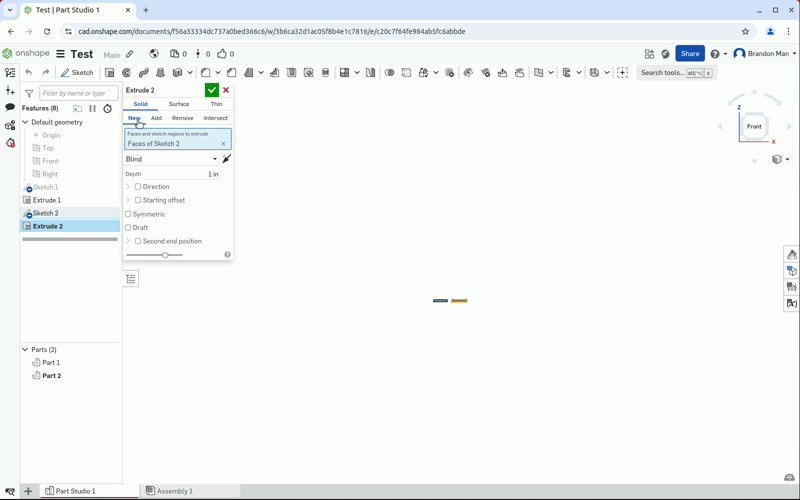
click(137, 120)
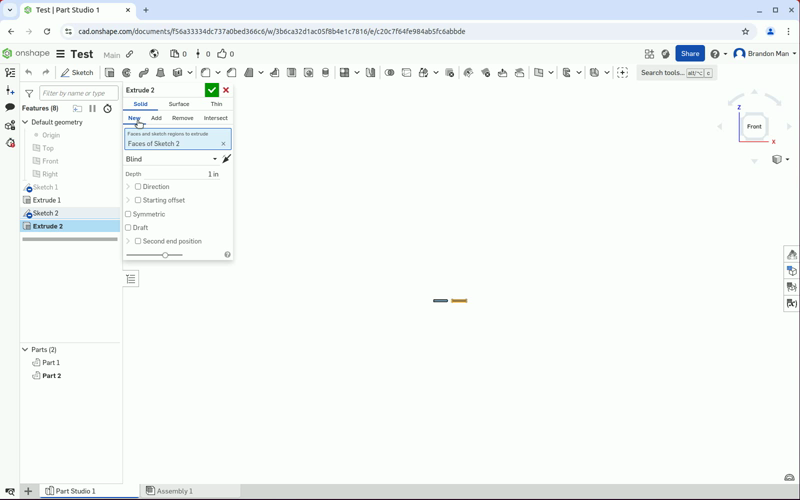
key(tab, 4)
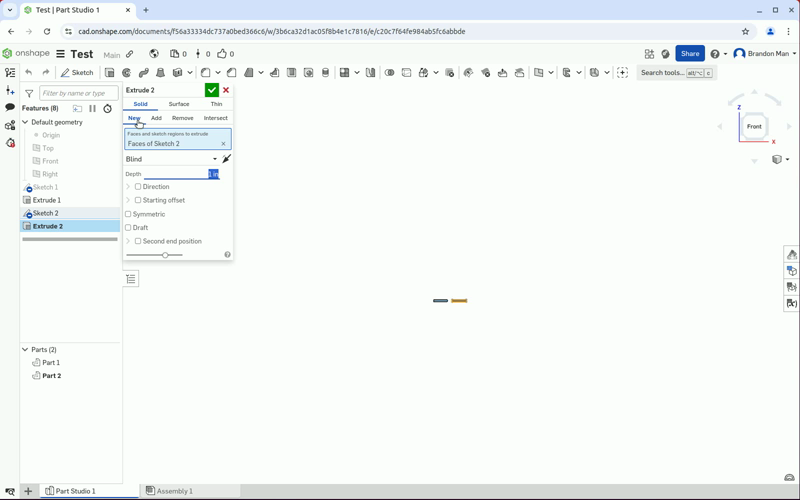
text(0.481)
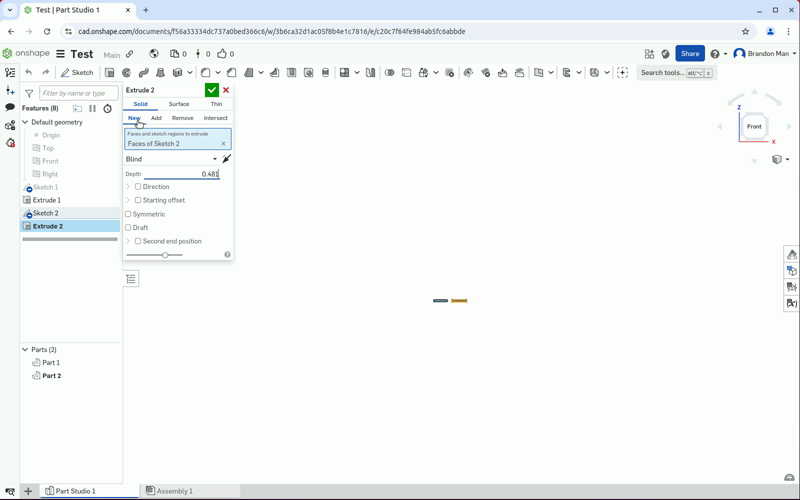
key(enter)
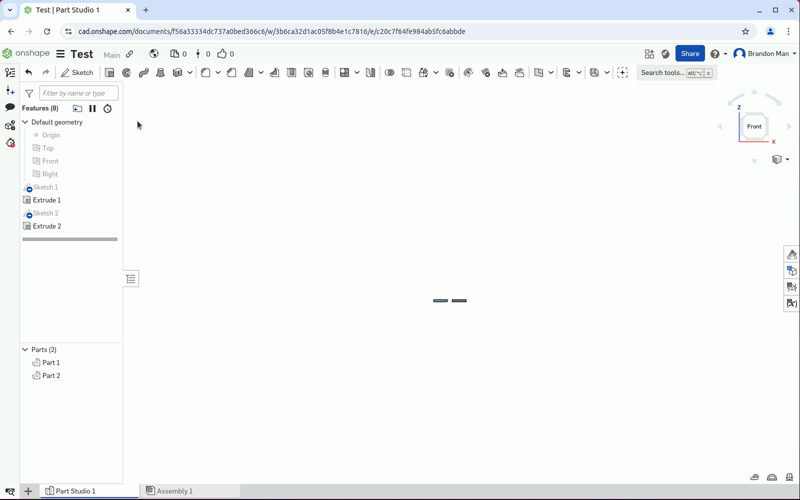
key(shift+h)
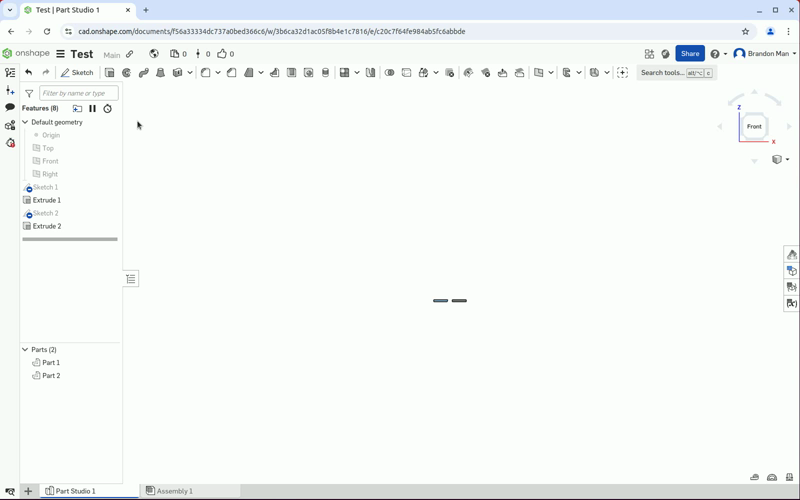
key(shift+h)
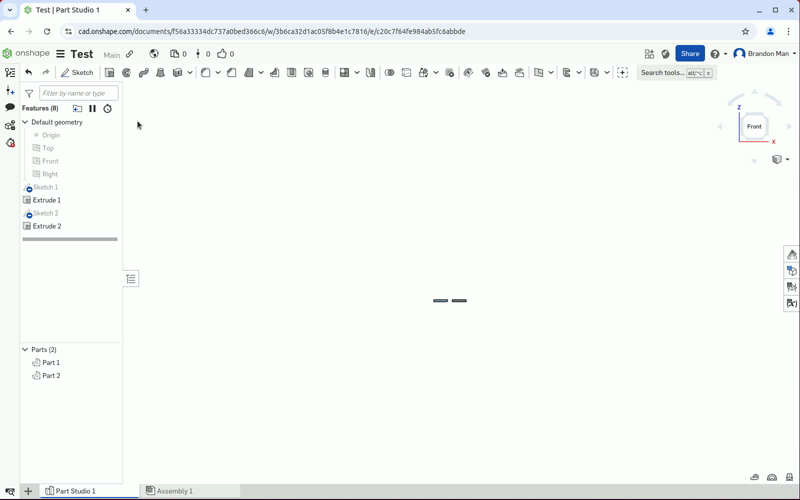
mouse_move(73, 189)
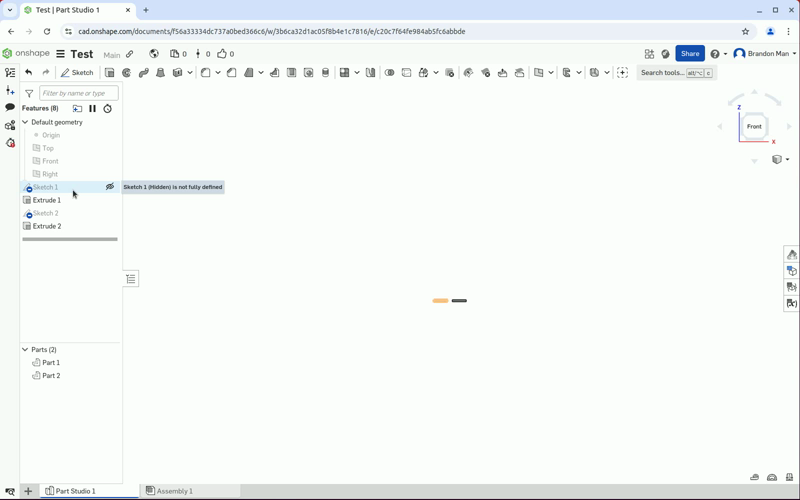
click(73, 189)
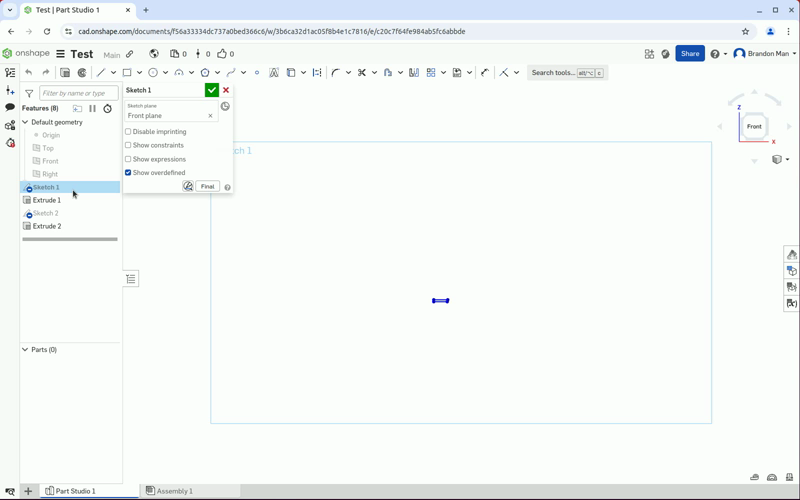
mouse_move(229, 92)
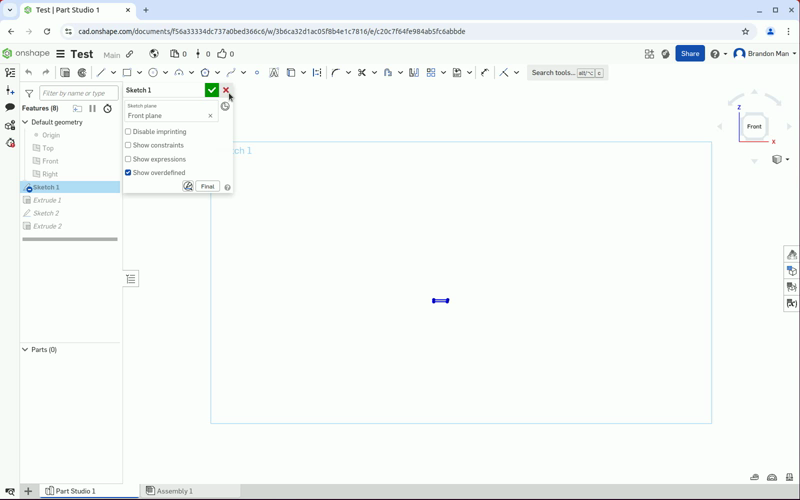
click(229, 92)
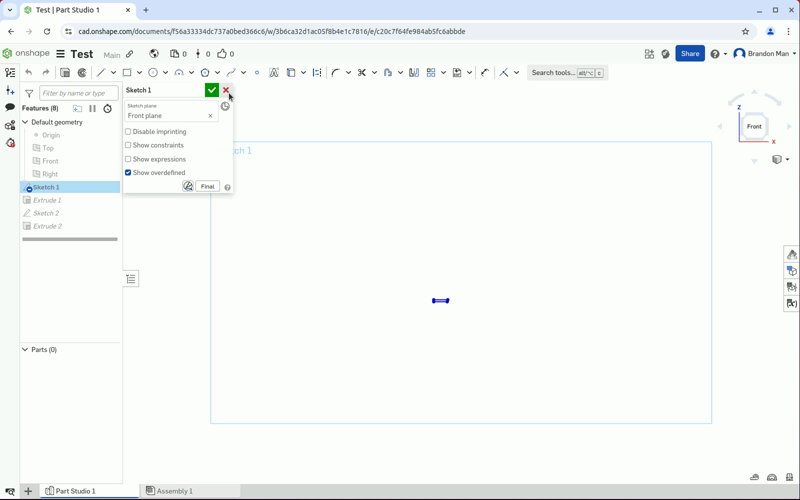
key(shift+s)
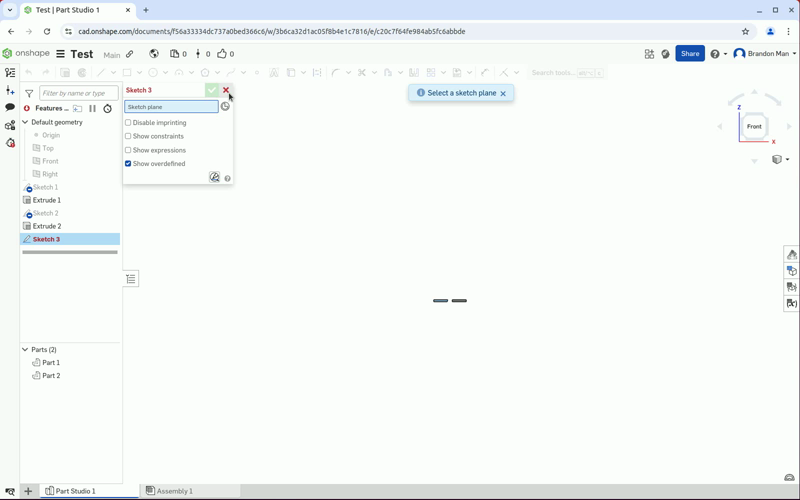
mouse_move(73, 163)
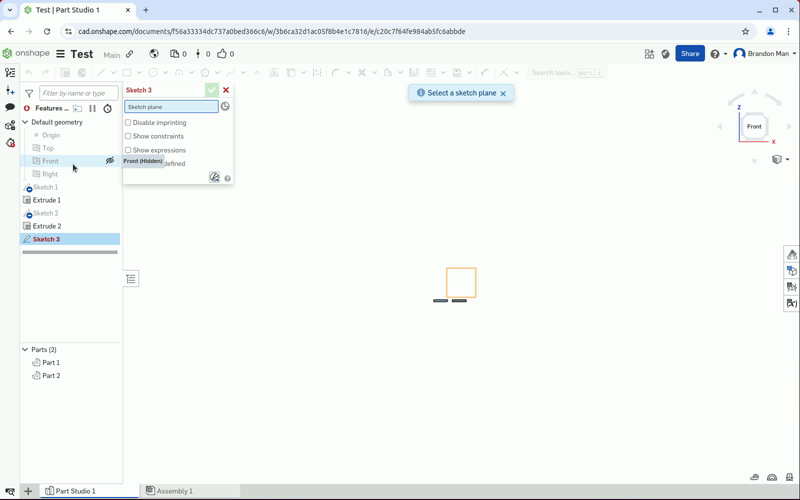
click(73, 163)
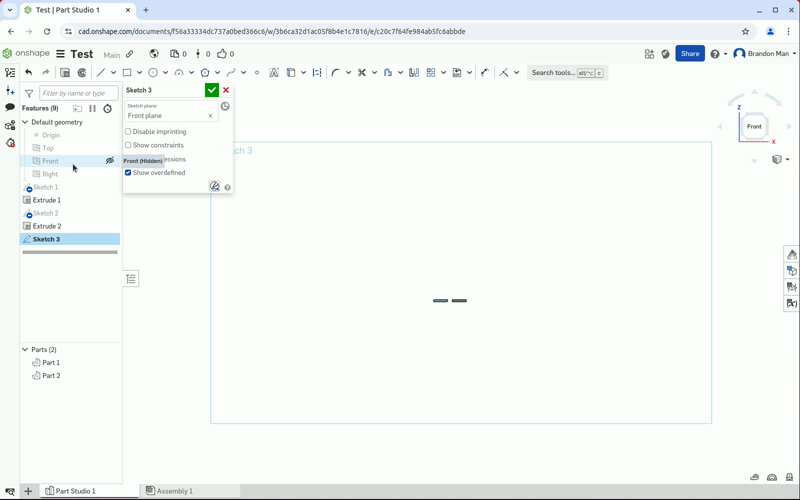
mouse_move(73, 352)
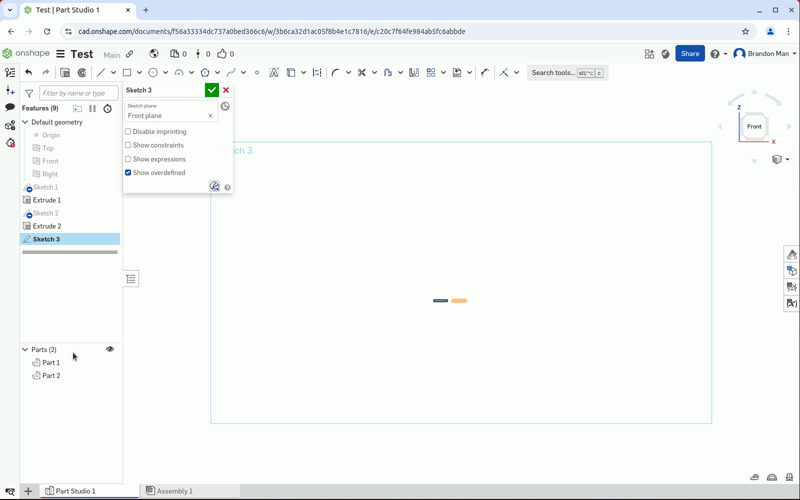
key(y)
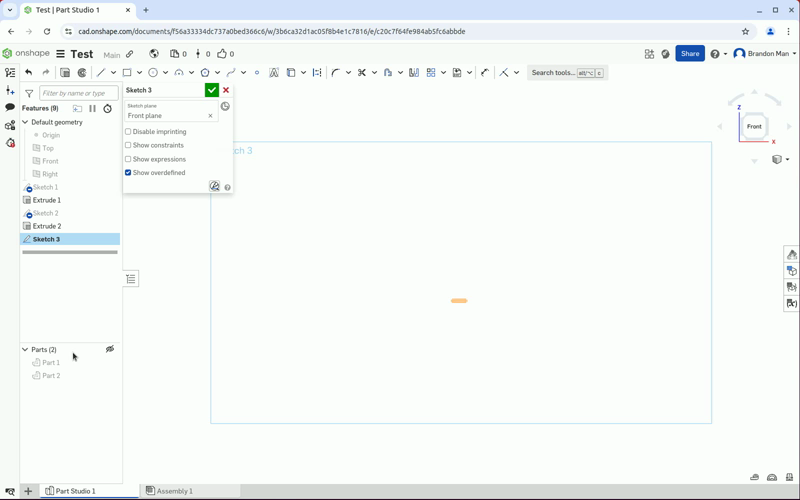
key(l)
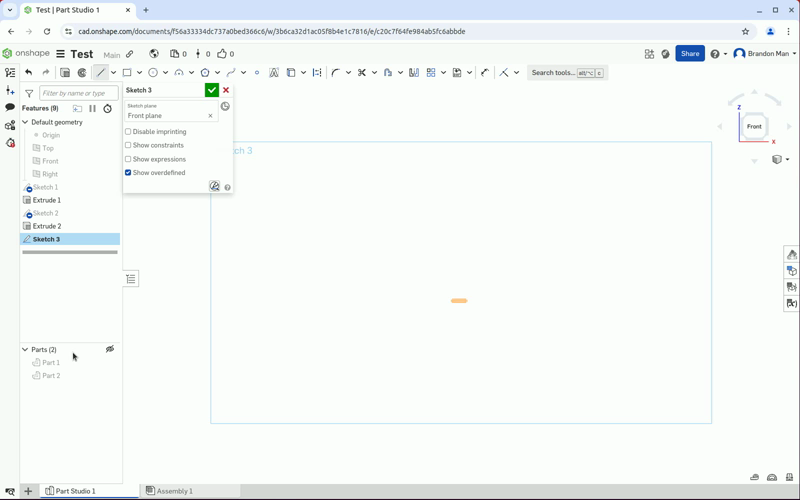
key_down(shift)
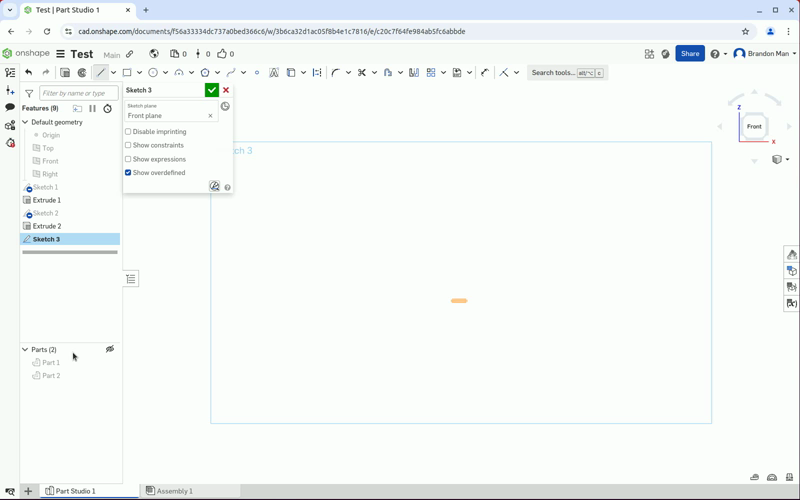
mouse_move(348, 311)
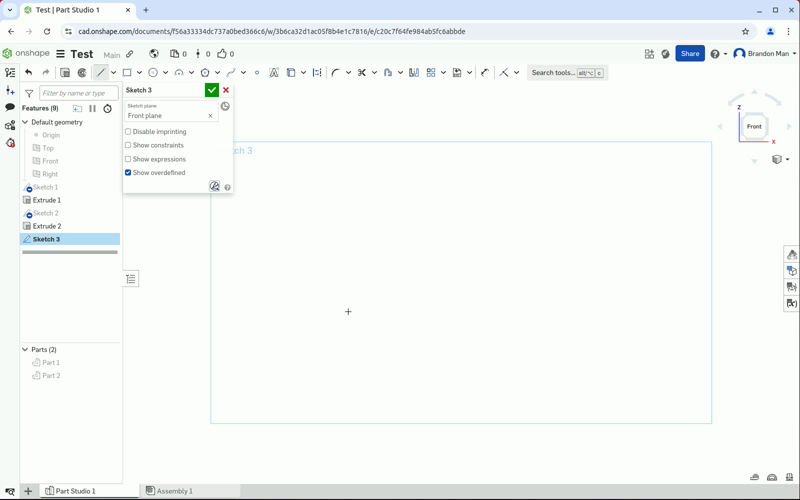
click(348, 311)
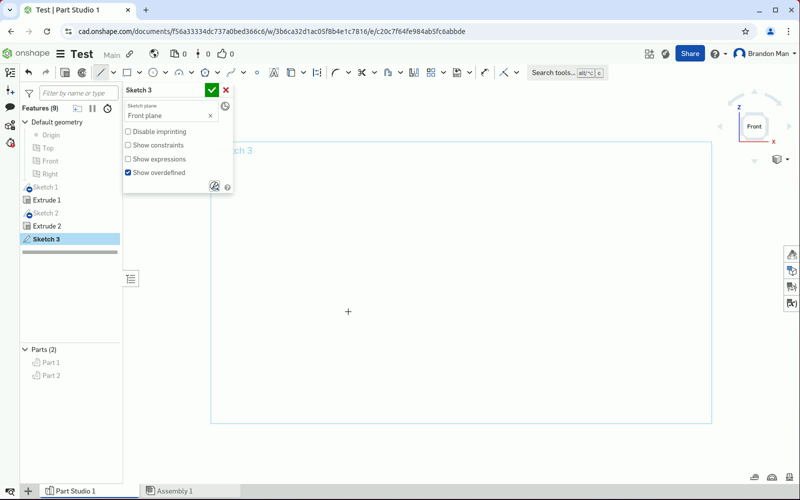
key_up(shift)
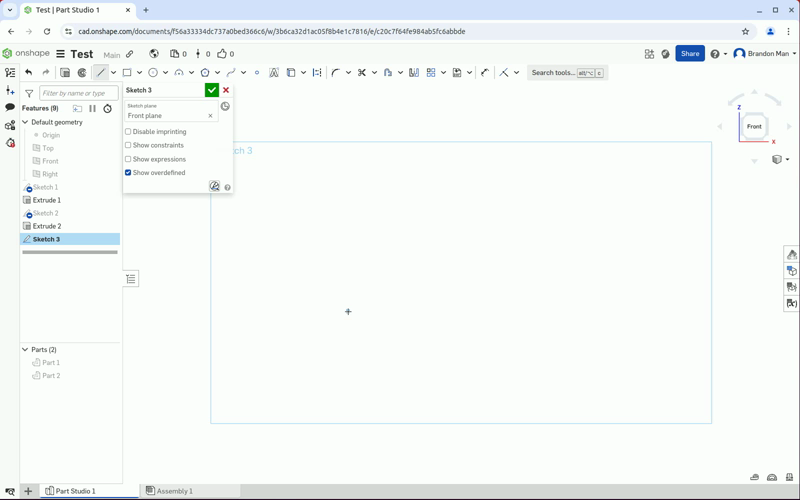
key_down(shift)
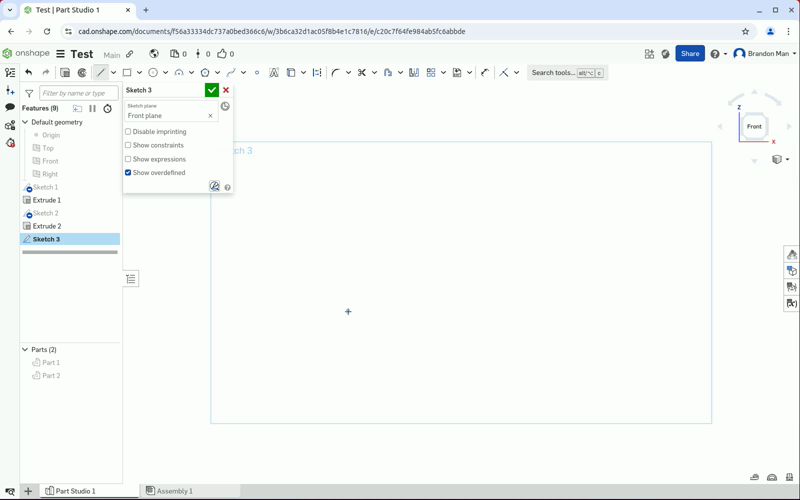
mouse_move(378, 311)
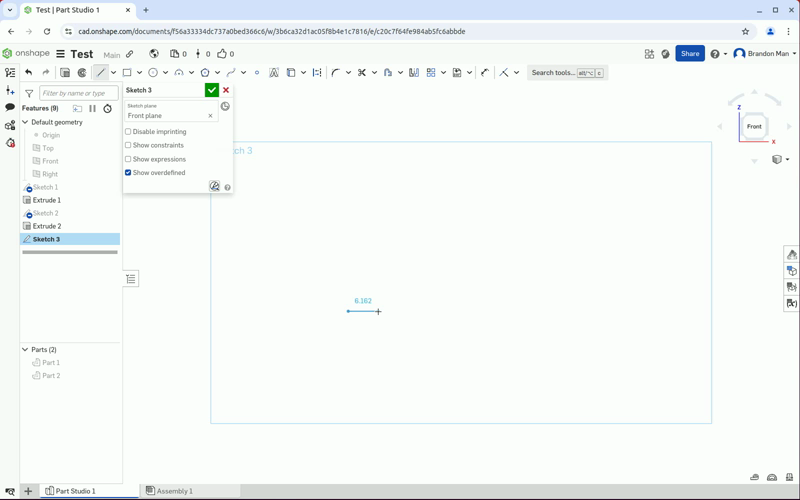
mouse_move(355, 311)
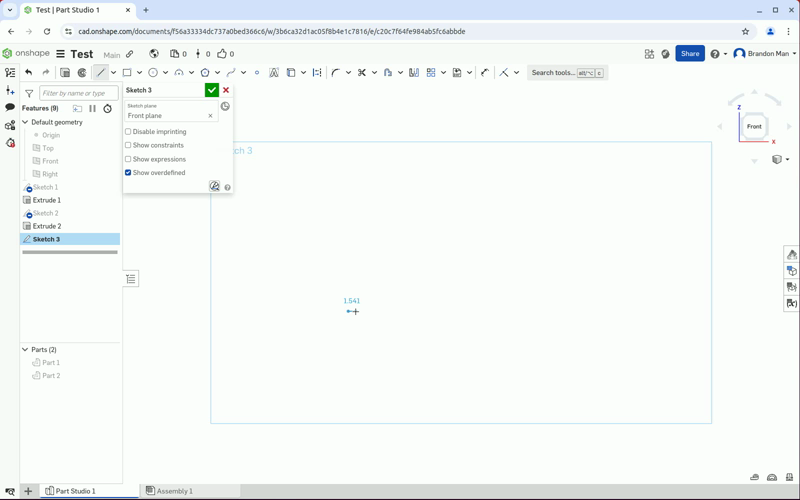
scroll(6)
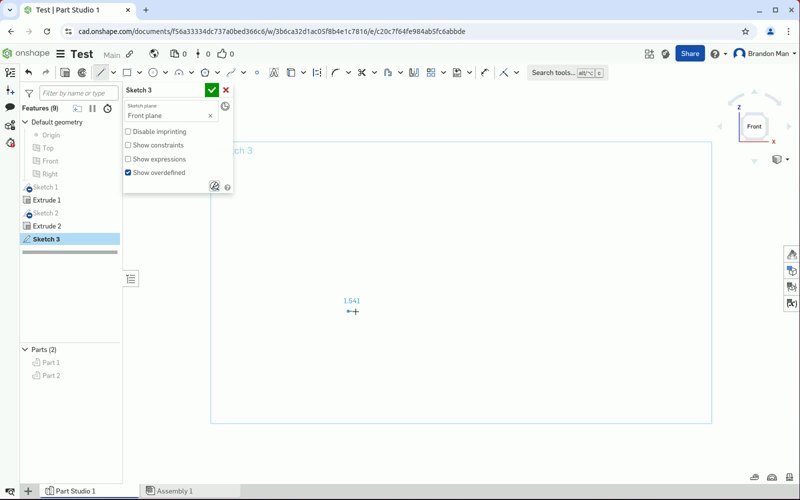
scroll(6)
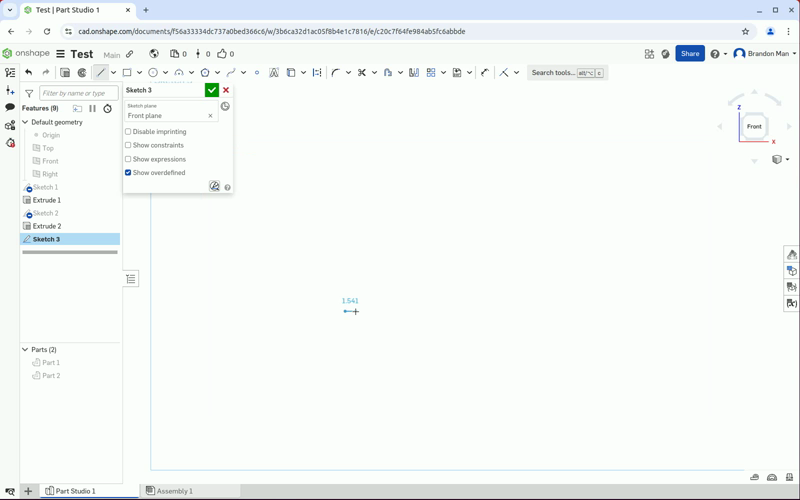
scroll(6)
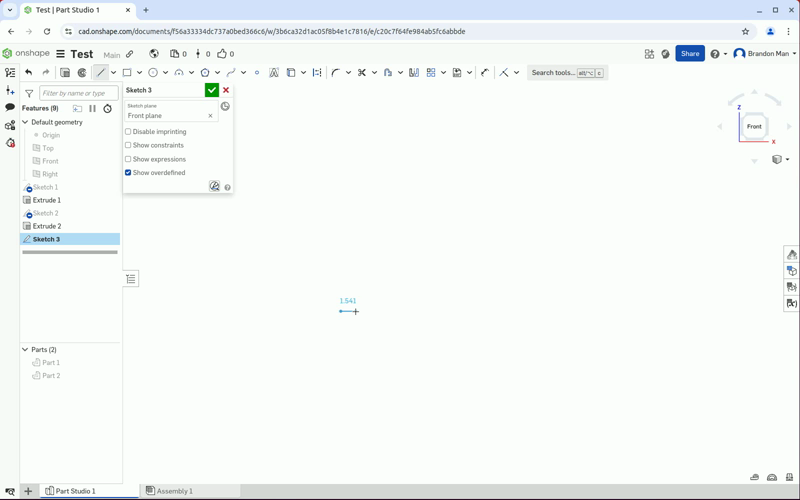
scroll(6)
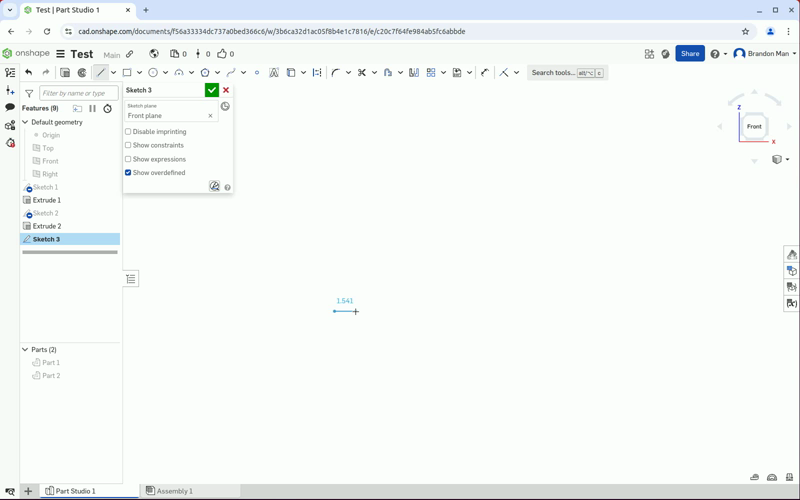
scroll(6)
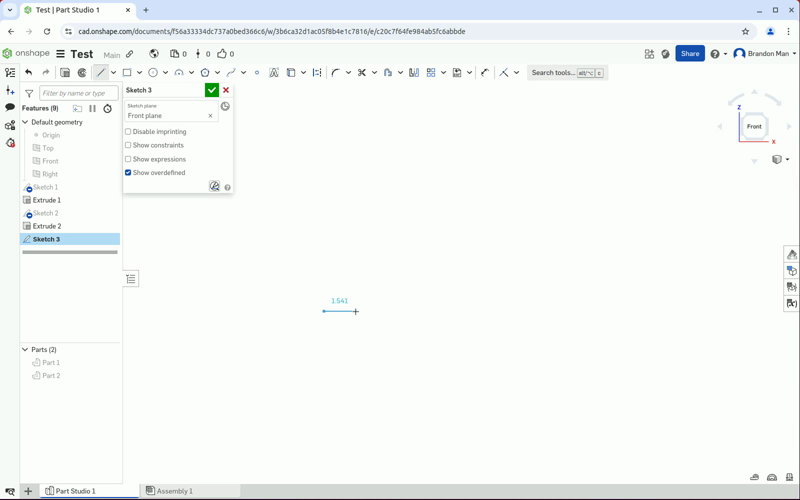
scroll(6)
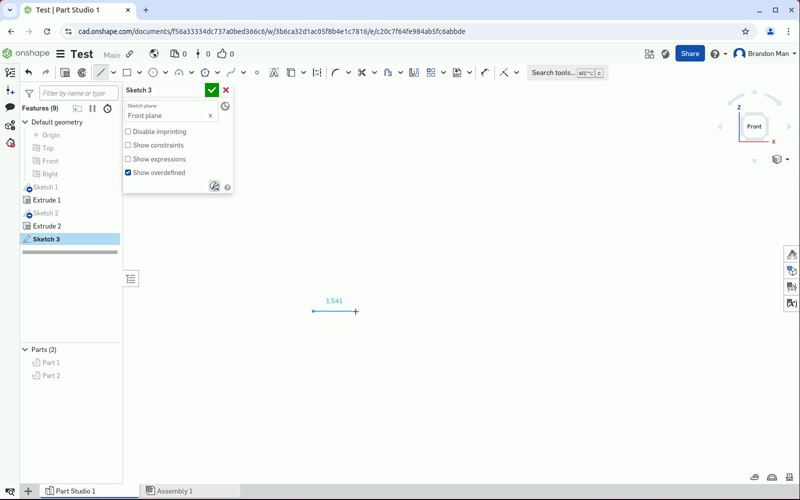
scroll(6)
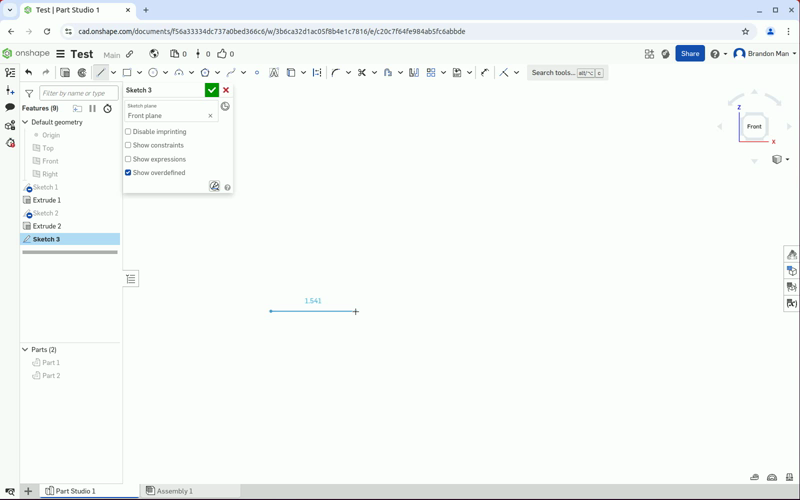
click(355, 311)
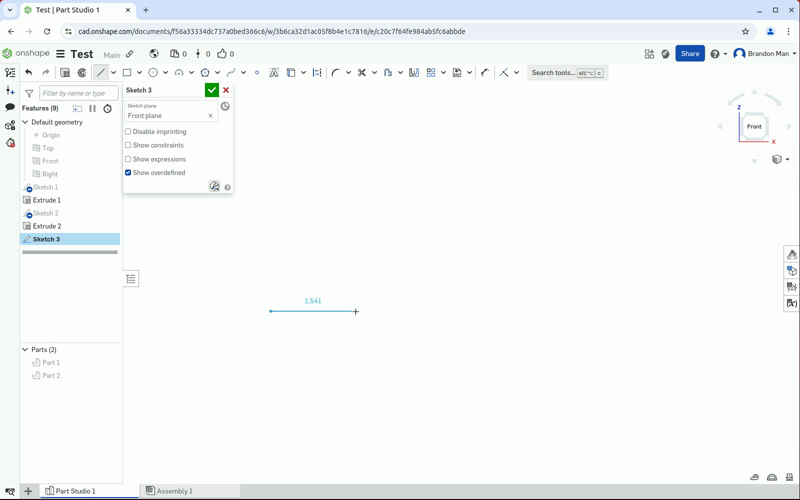
scroll(-6)
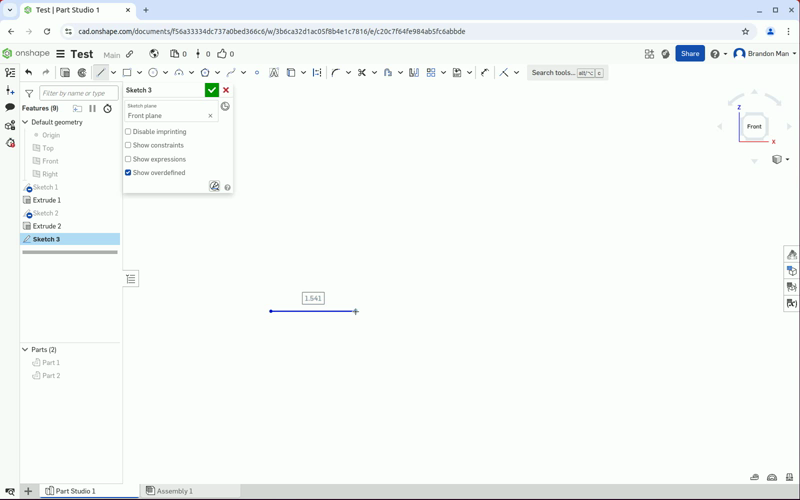
scroll(-6)
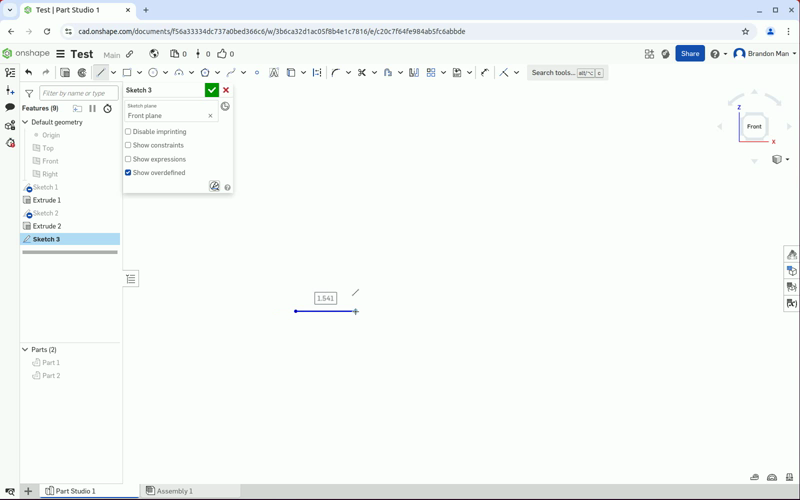
scroll(-6)
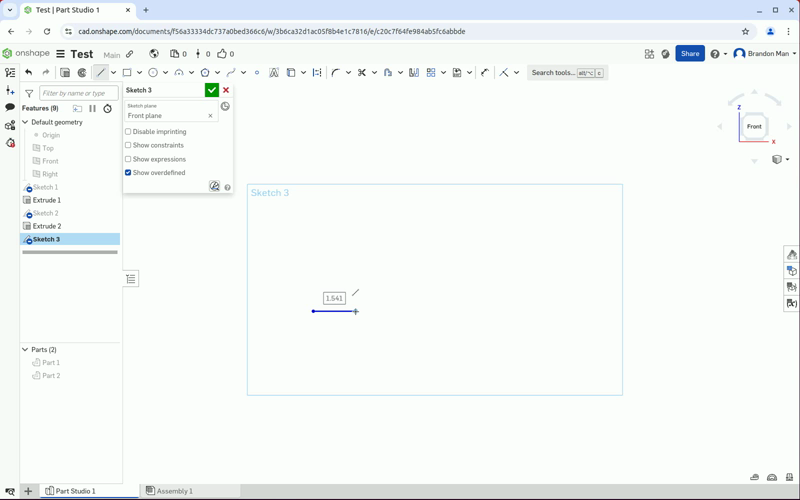
scroll(-6)
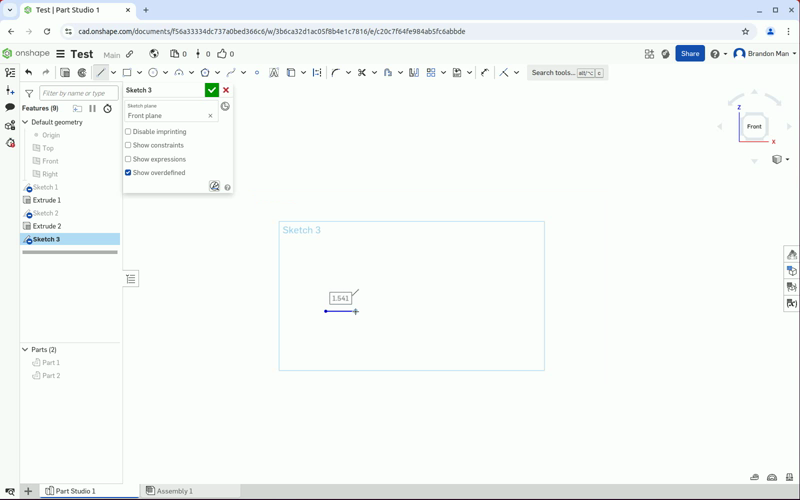
scroll(-6)
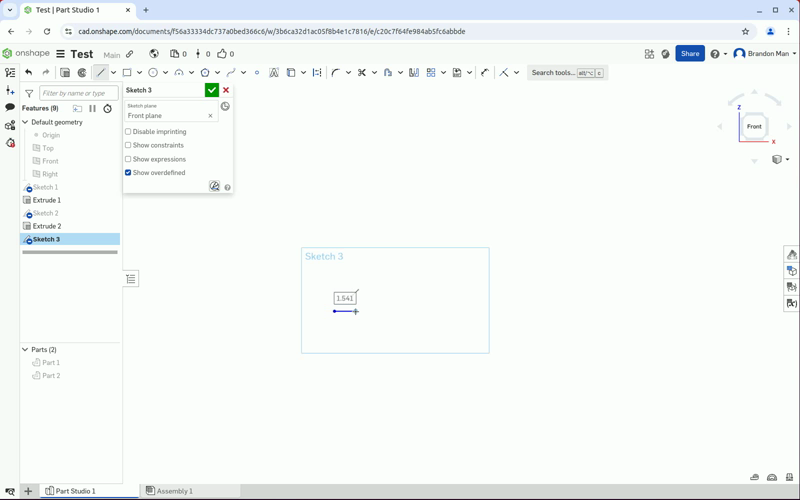
scroll(-6)
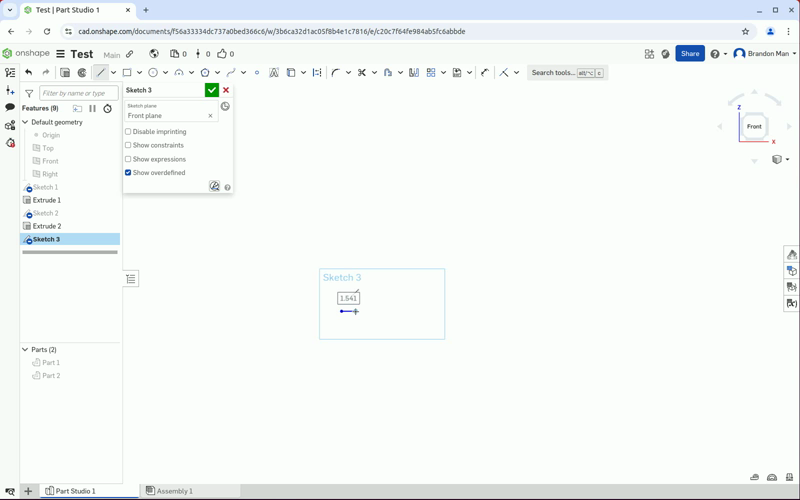
scroll(-6)
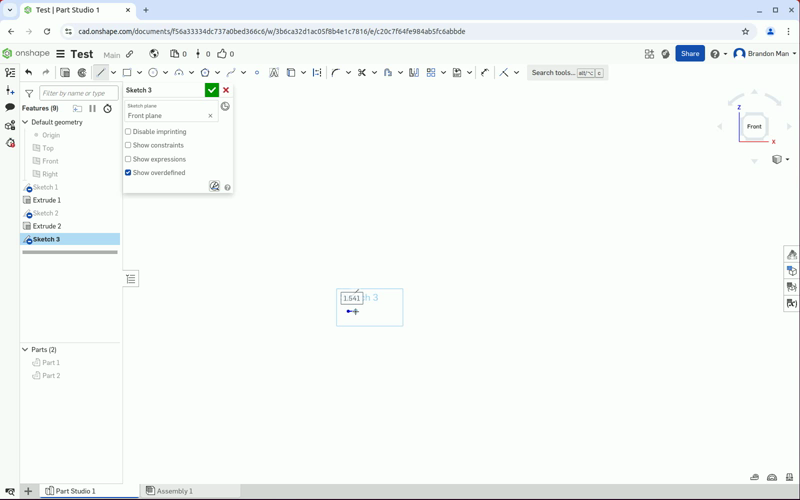
key_up(shift)
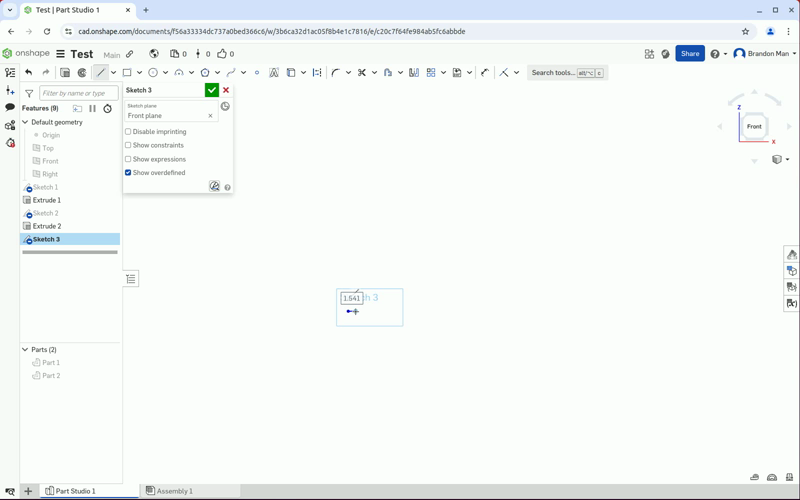
key_down(shift)
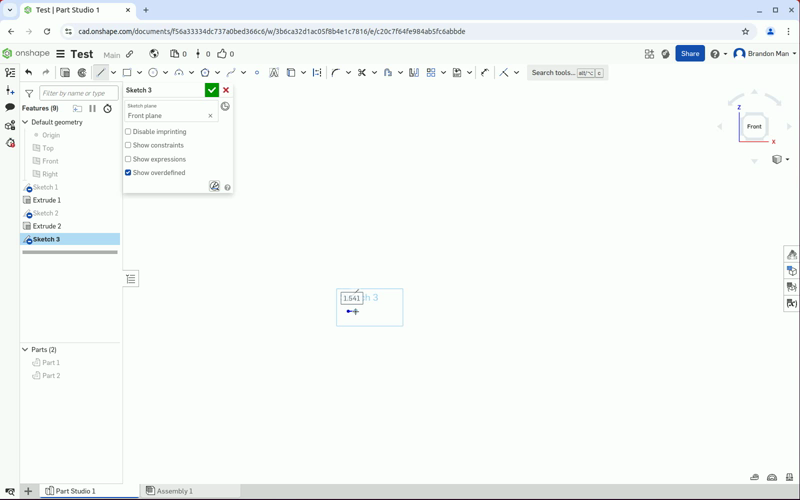
mouse_move(385, 311)
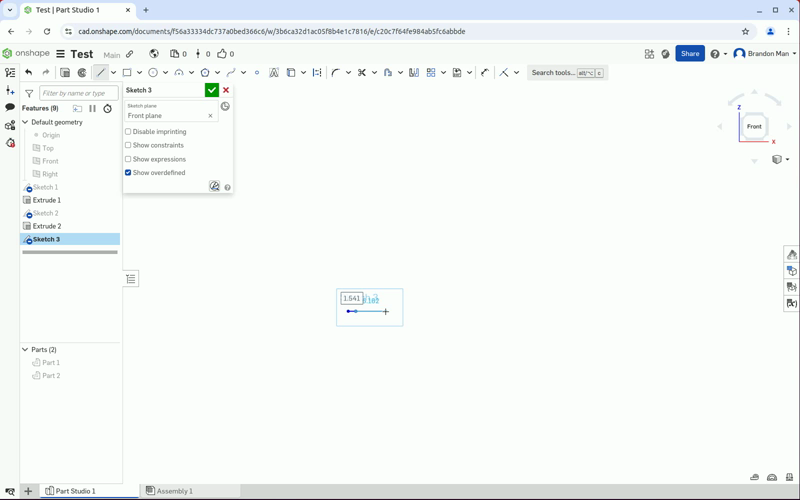
mouse_move(355, 313)
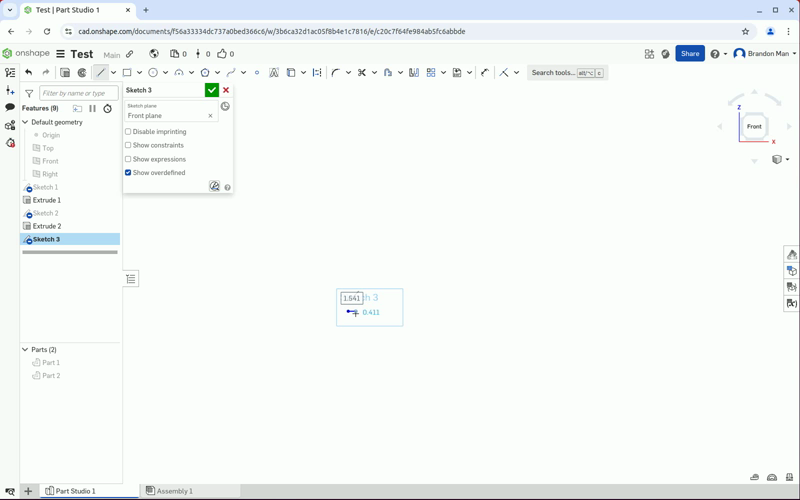
scroll(6)
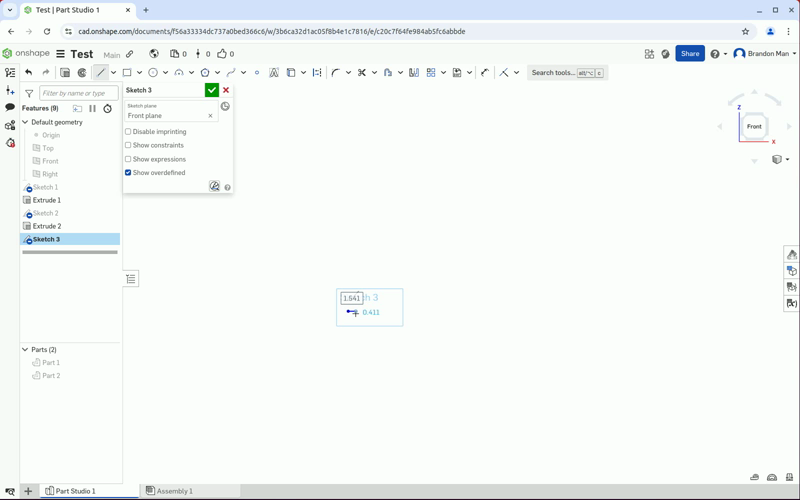
scroll(6)
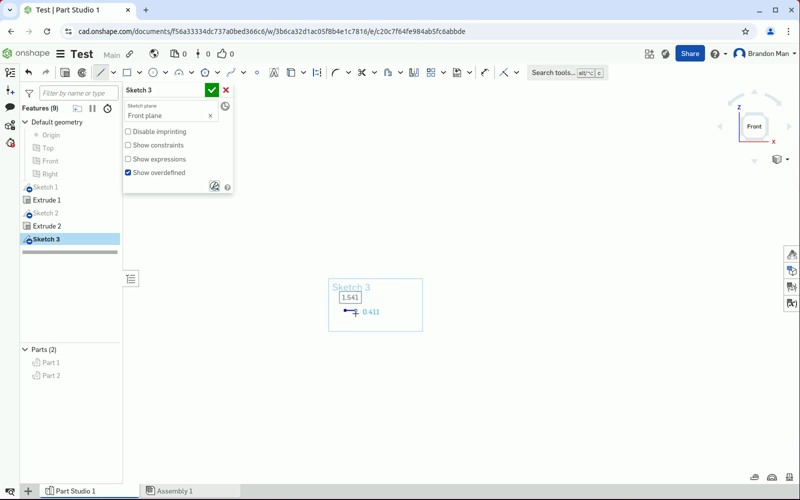
scroll(6)
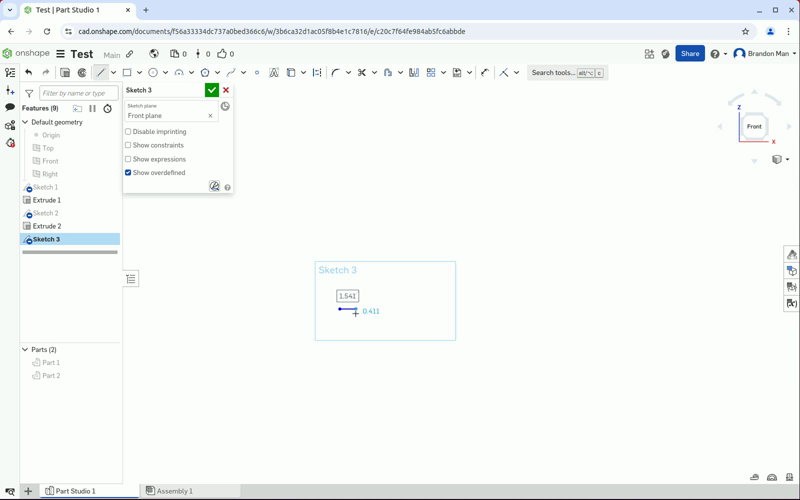
scroll(6)
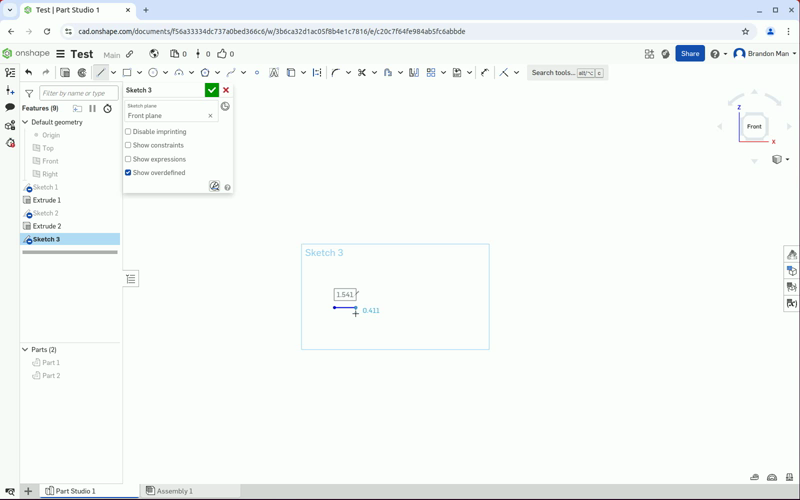
scroll(6)
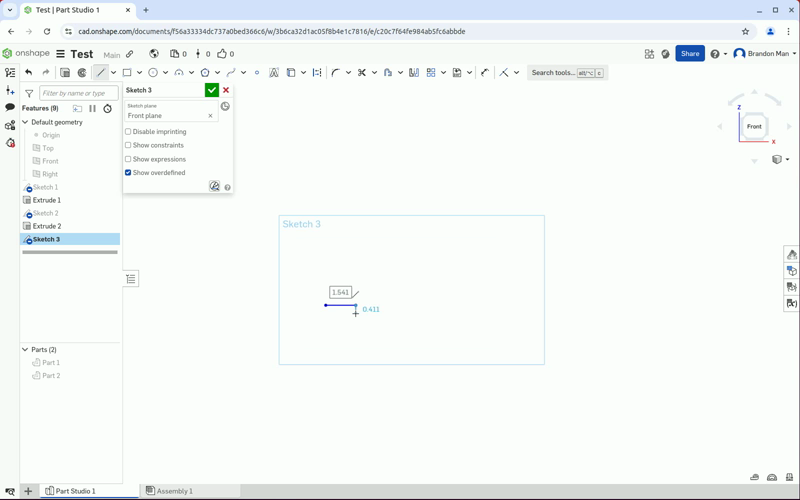
scroll(6)
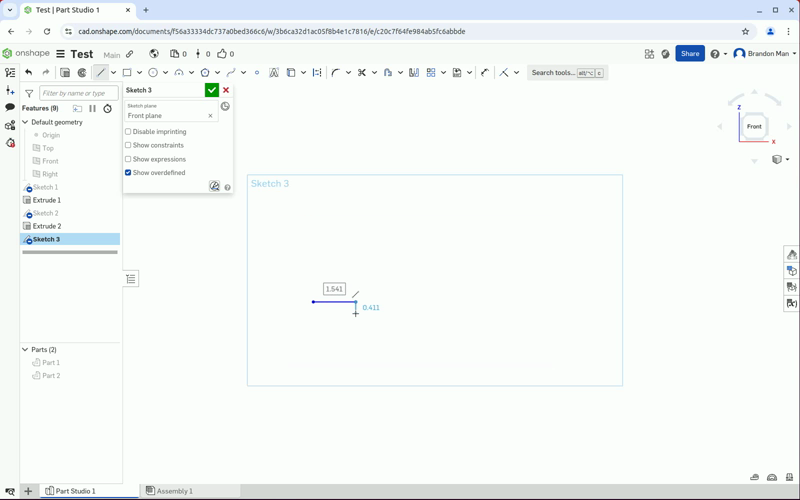
scroll(6)
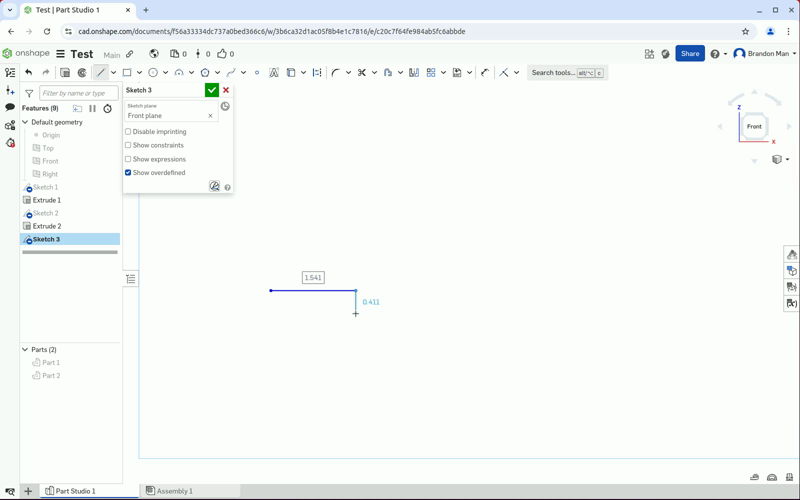
click(355, 313)
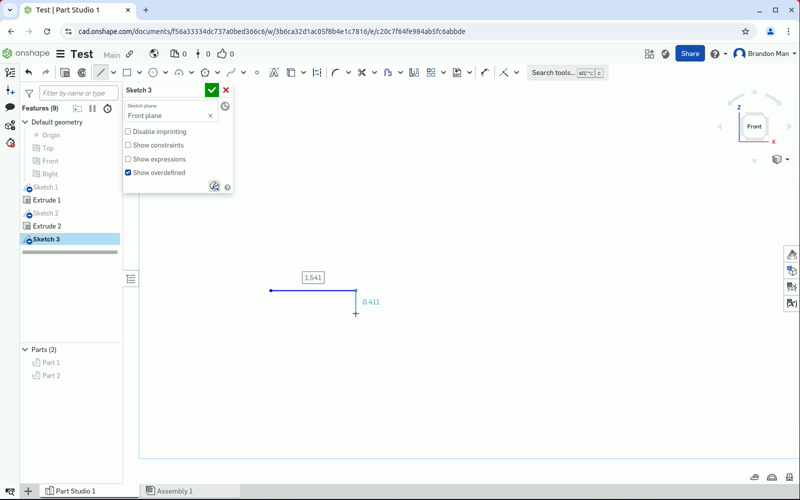
scroll(-6)
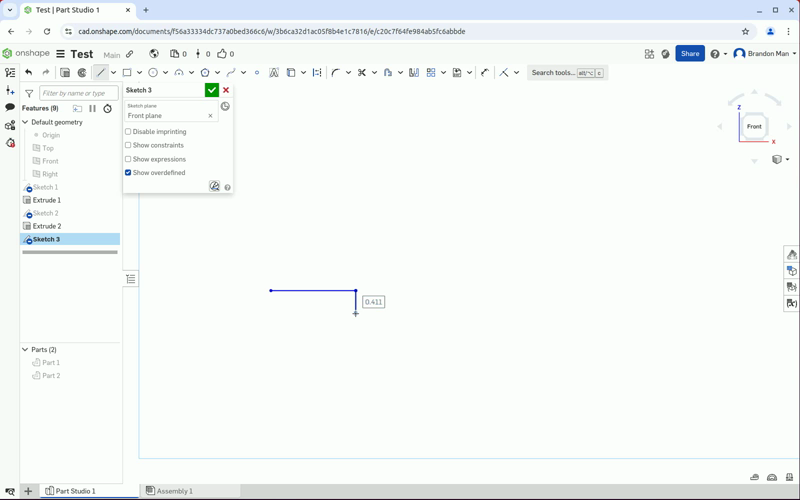
scroll(-6)
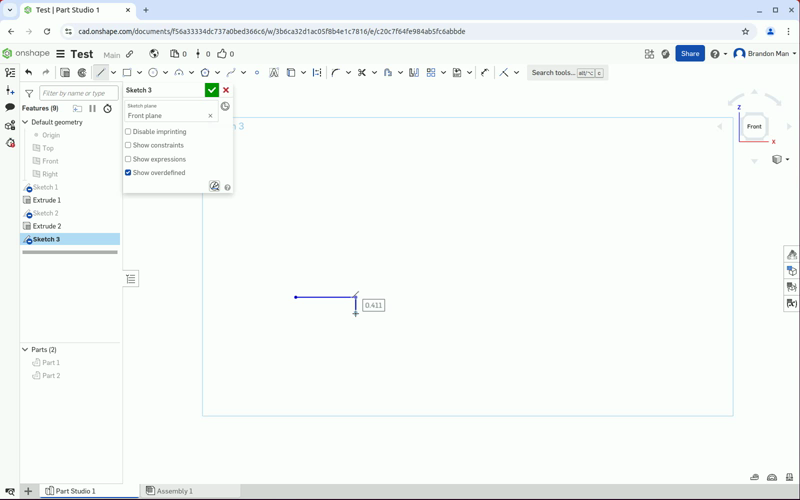
scroll(-6)
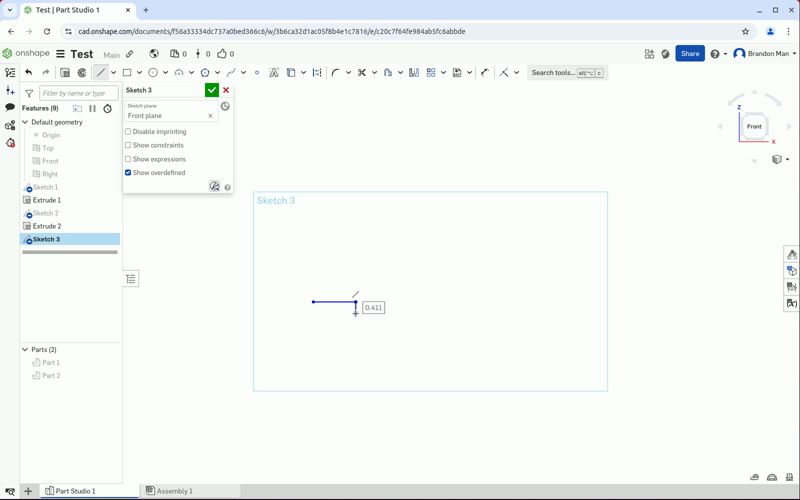
scroll(-6)
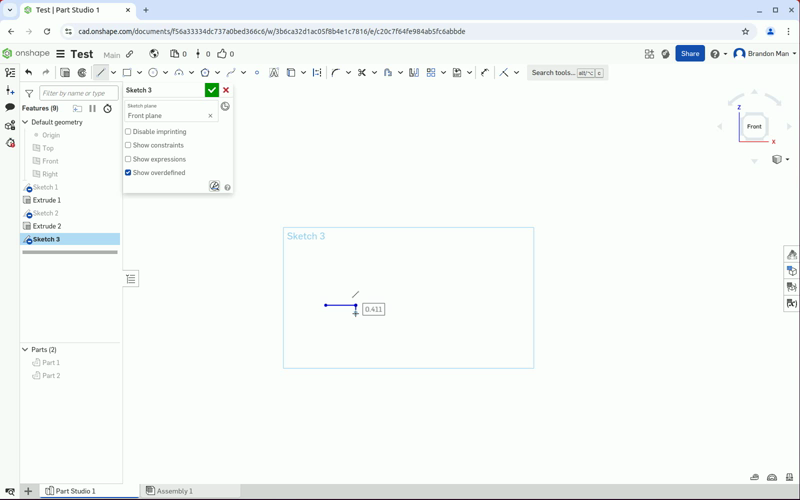
scroll(-6)
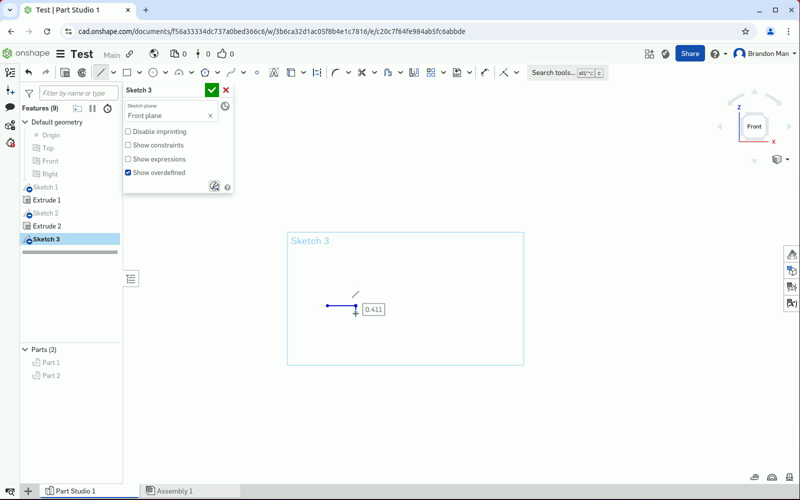
scroll(-6)
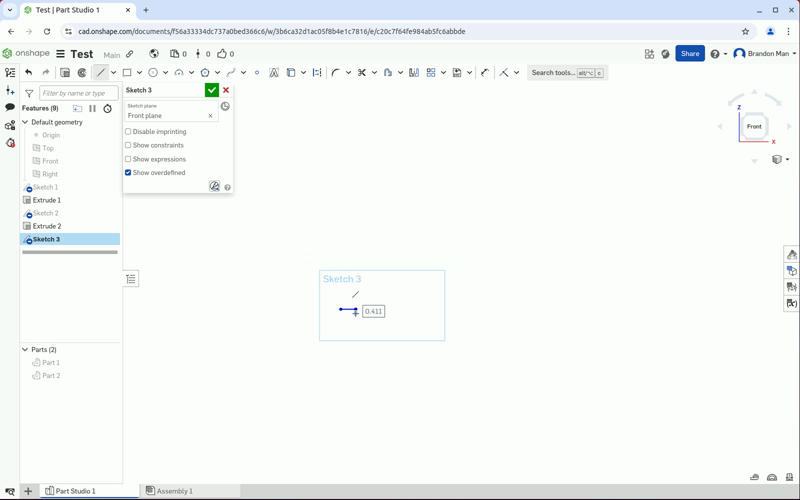
scroll(-6)
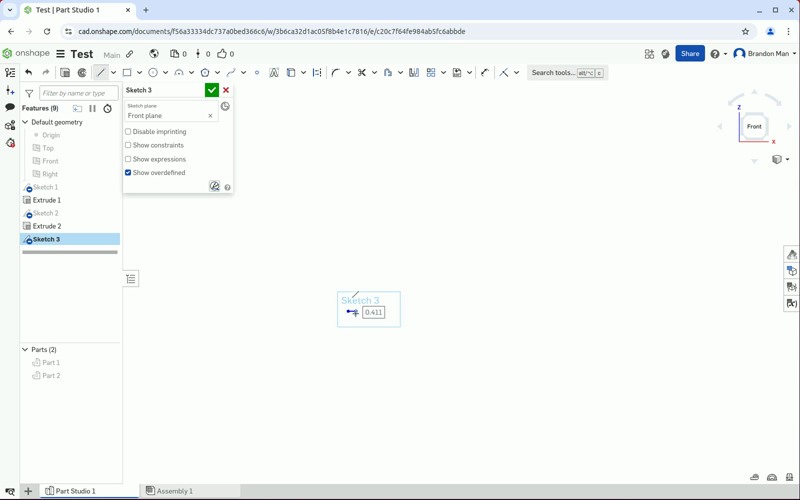
key_up(shift)
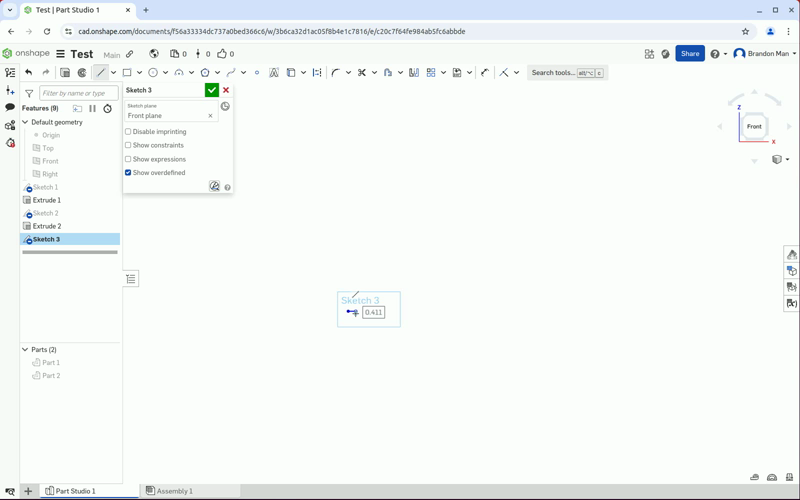
key_down(shift)
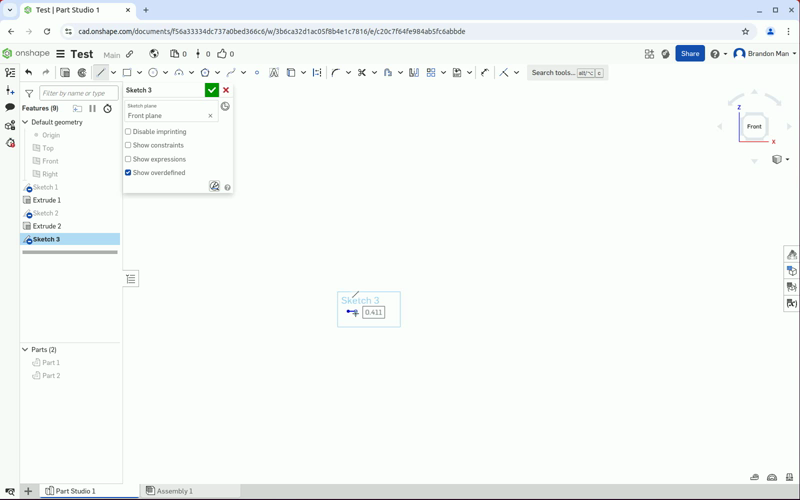
mouse_move(385, 313)
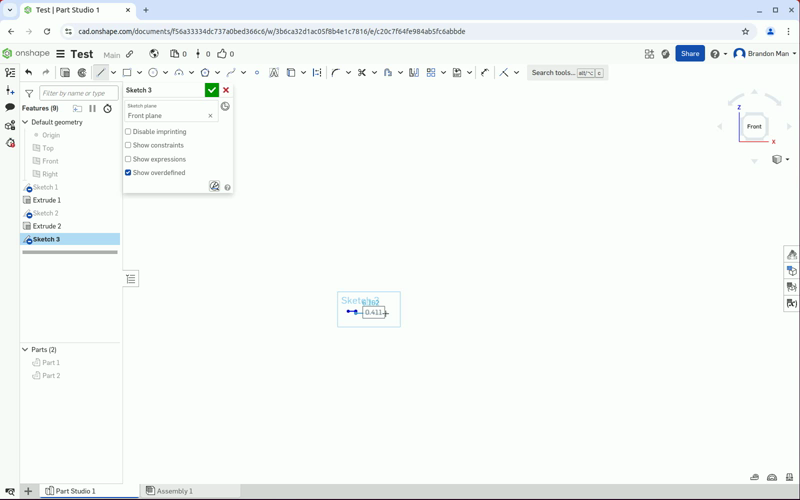
mouse_move(368, 313)
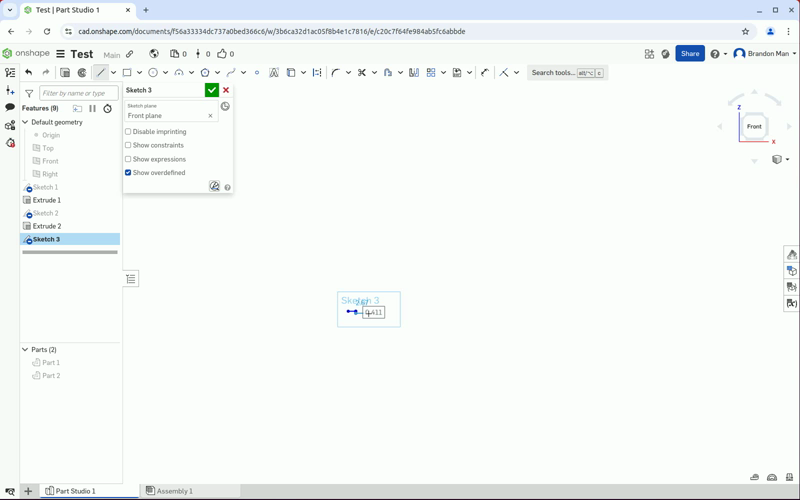
click(368, 313)
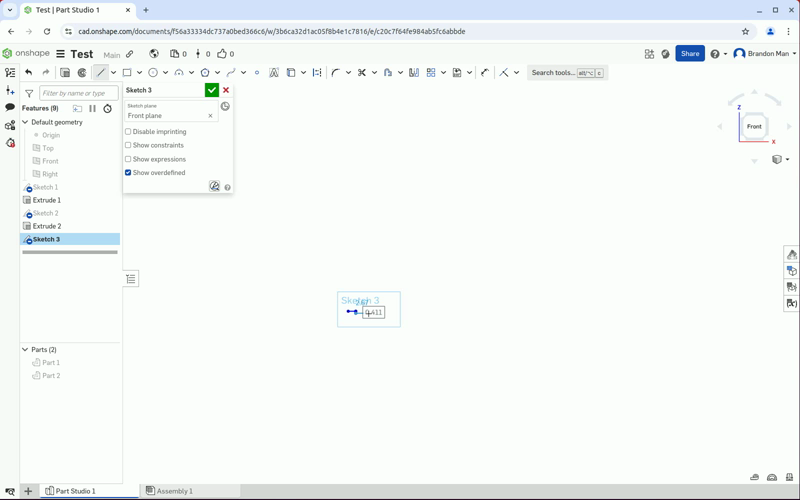
key_up(shift)
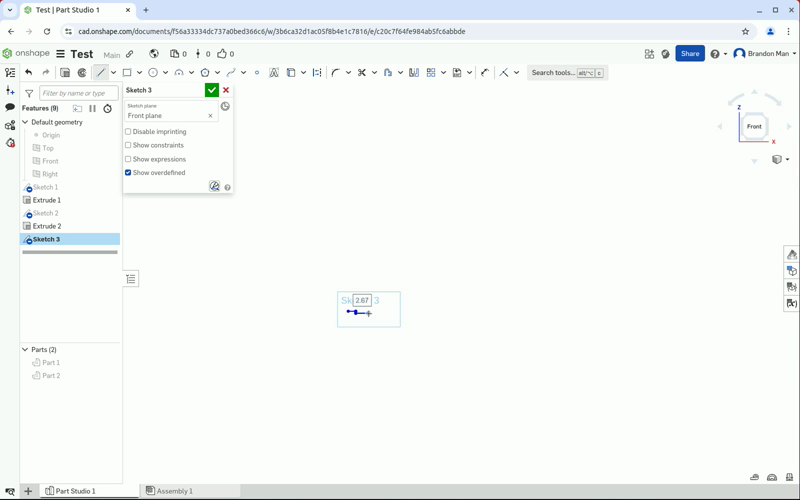
key_down(shift)
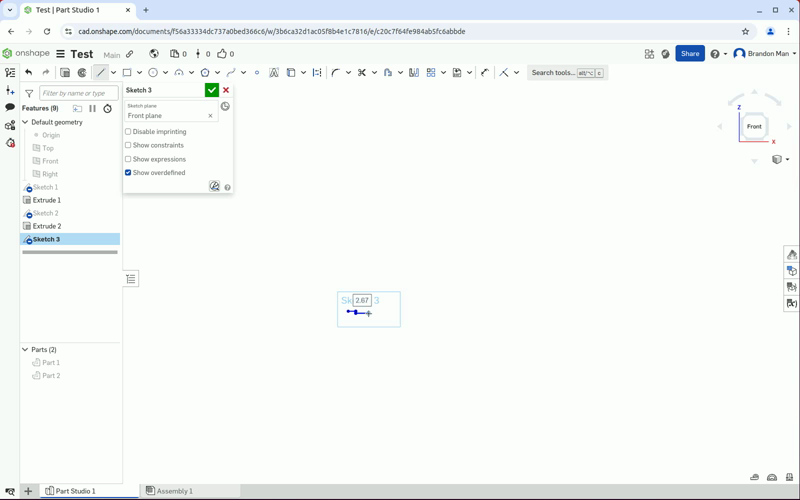
mouse_move(398, 313)
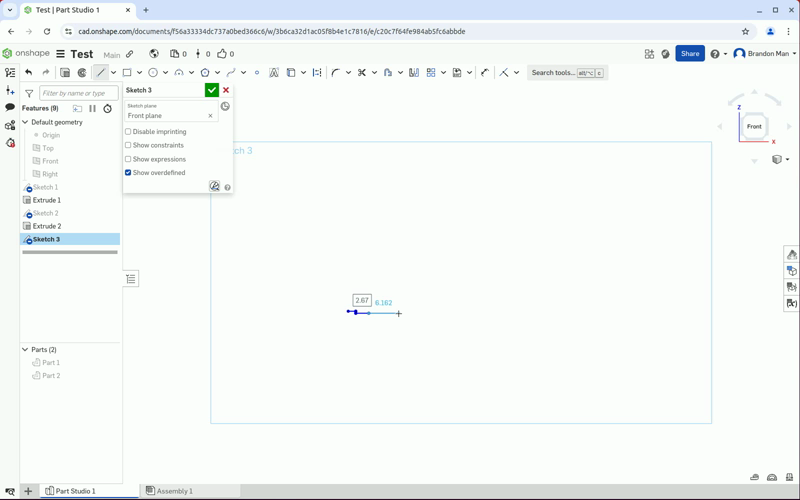
mouse_move(368, 311)
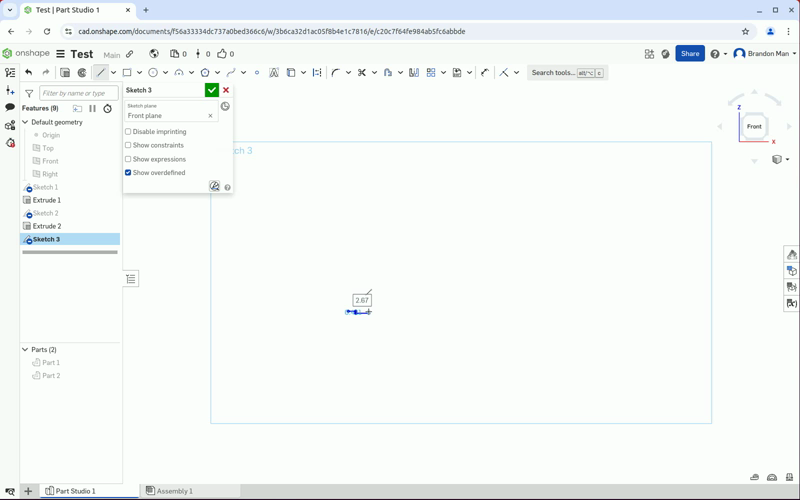
scroll(6)
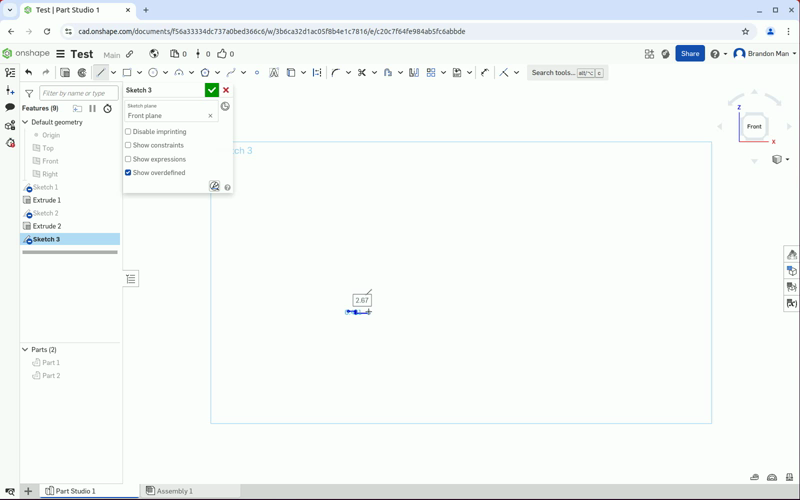
scroll(6)
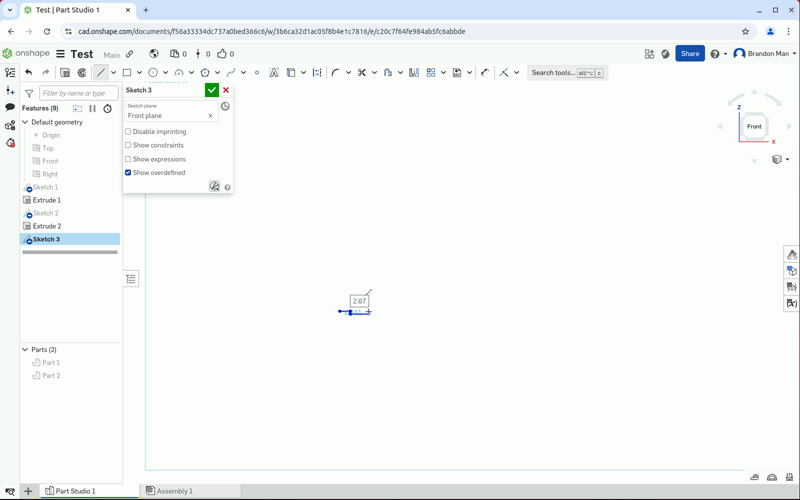
scroll(6)
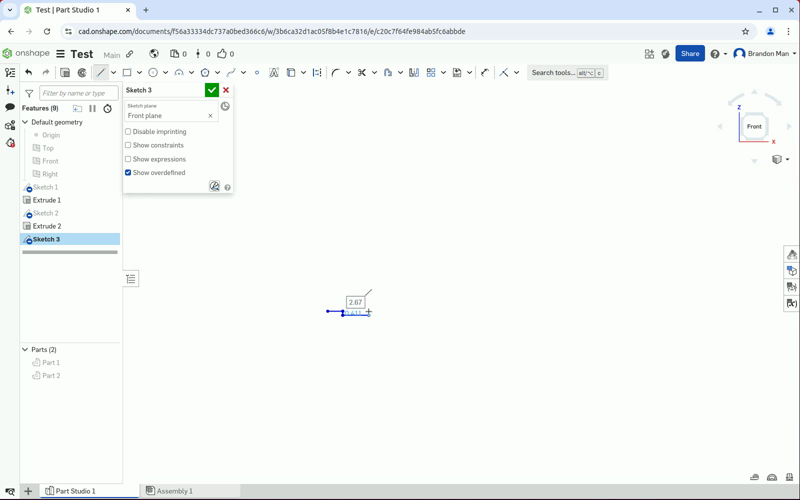
scroll(6)
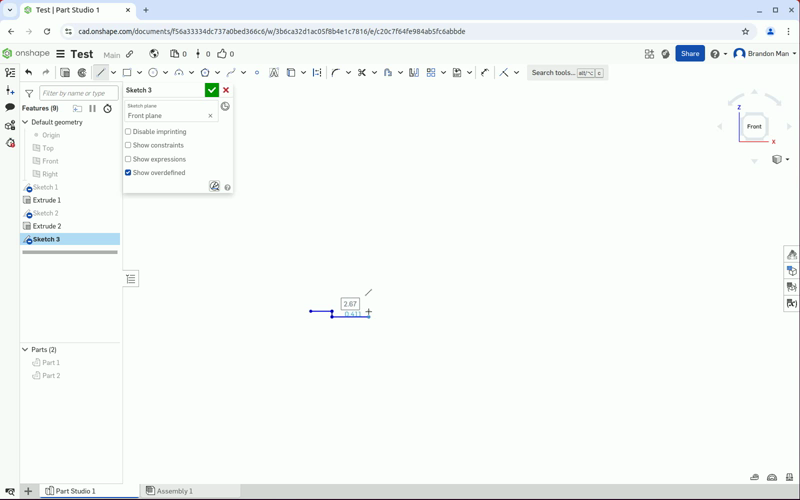
scroll(6)
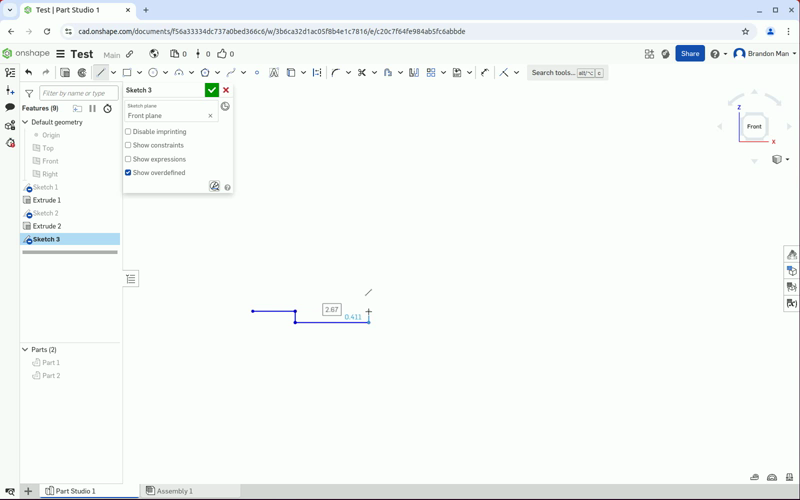
scroll(6)
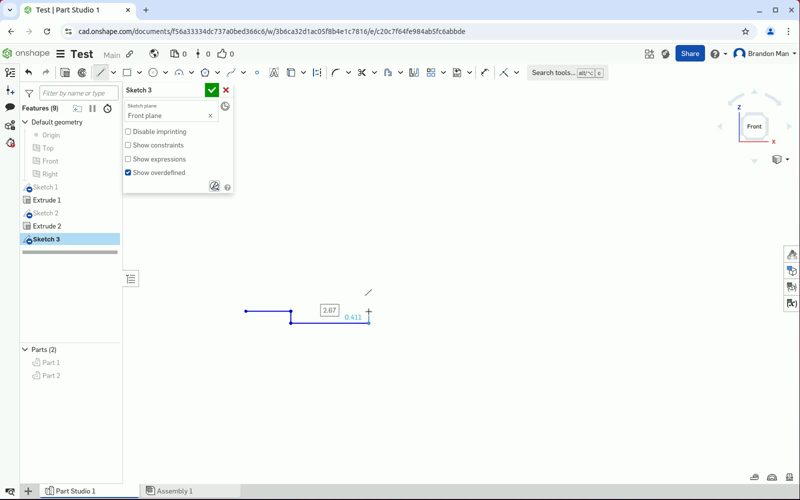
scroll(6)
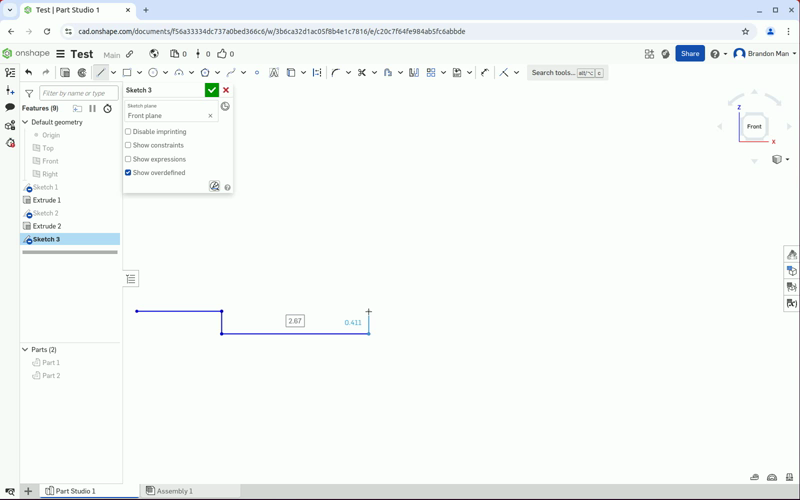
click(368, 311)
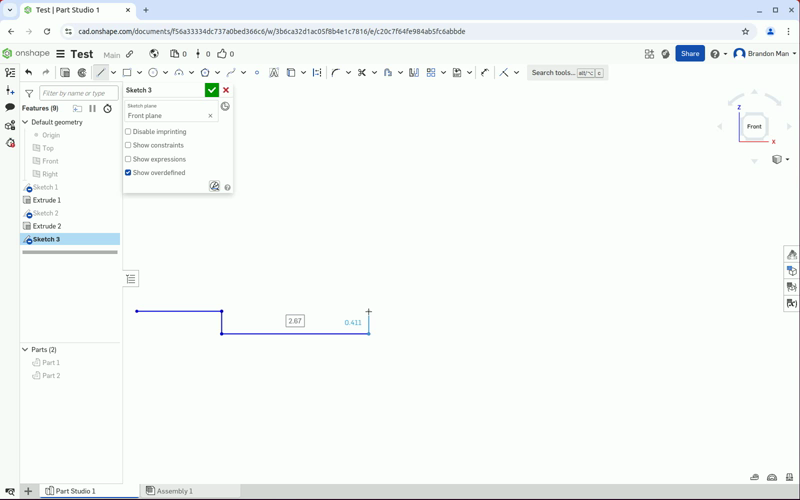
scroll(-6)
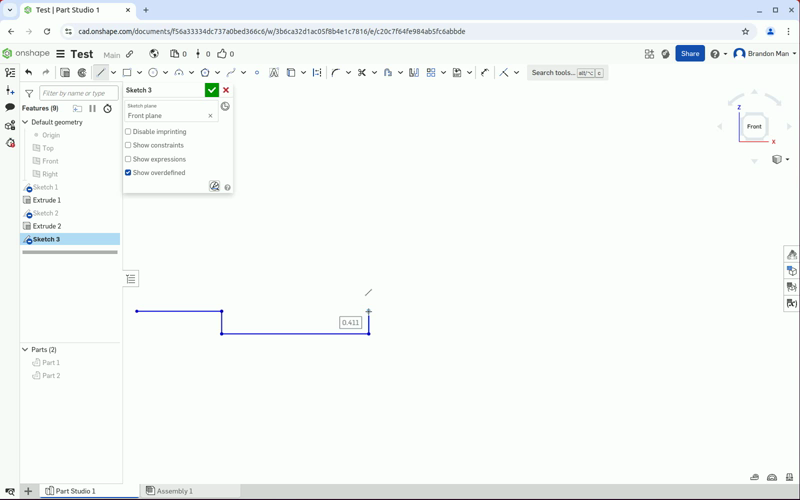
scroll(-6)
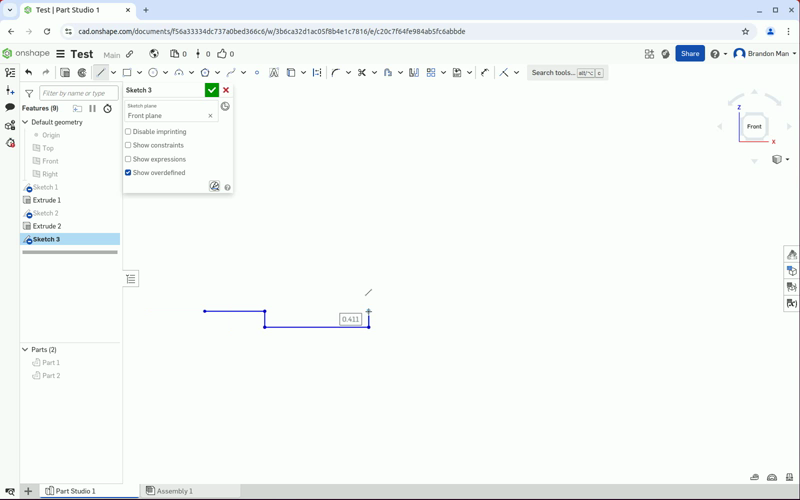
scroll(-6)
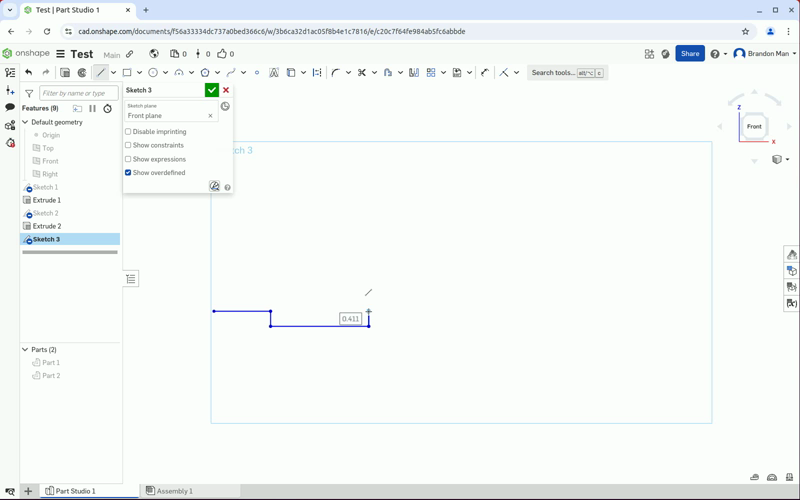
scroll(-6)
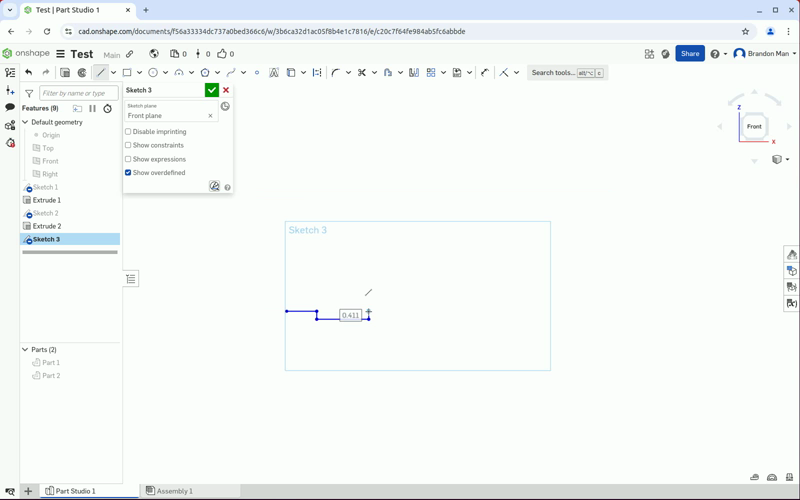
scroll(-6)
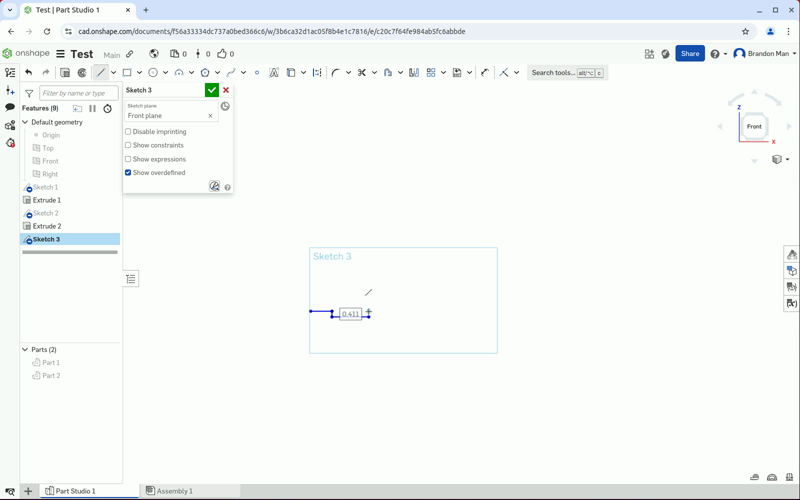
scroll(-6)
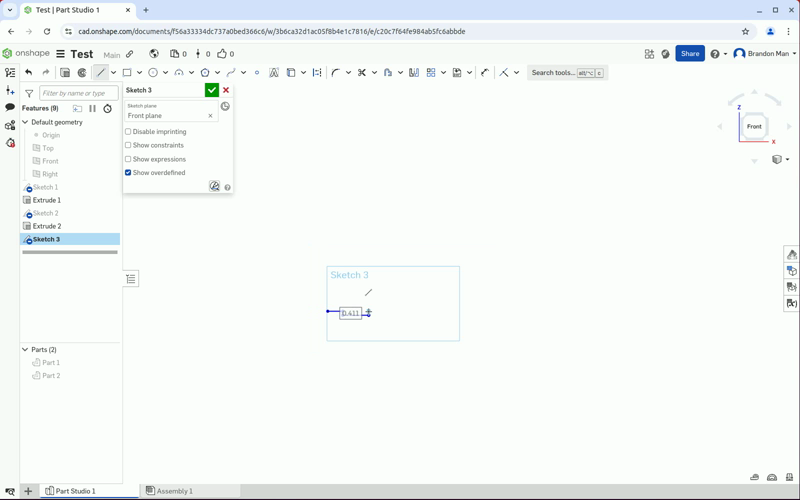
scroll(-6)
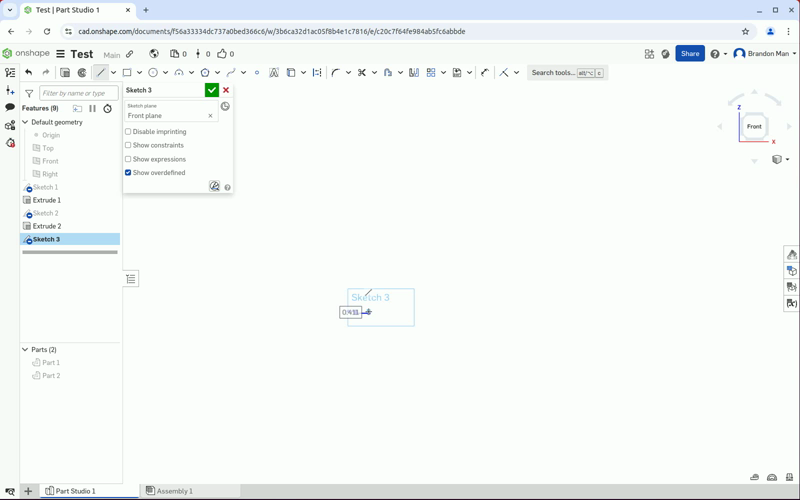
key_up(shift)
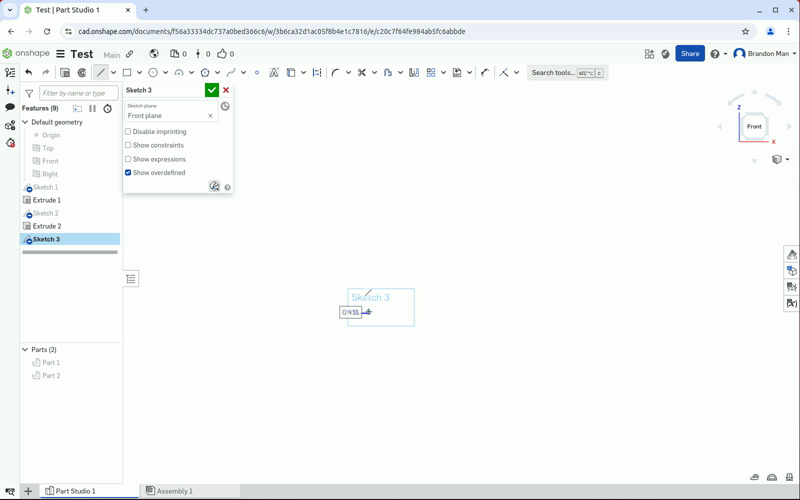
key_down(shift)
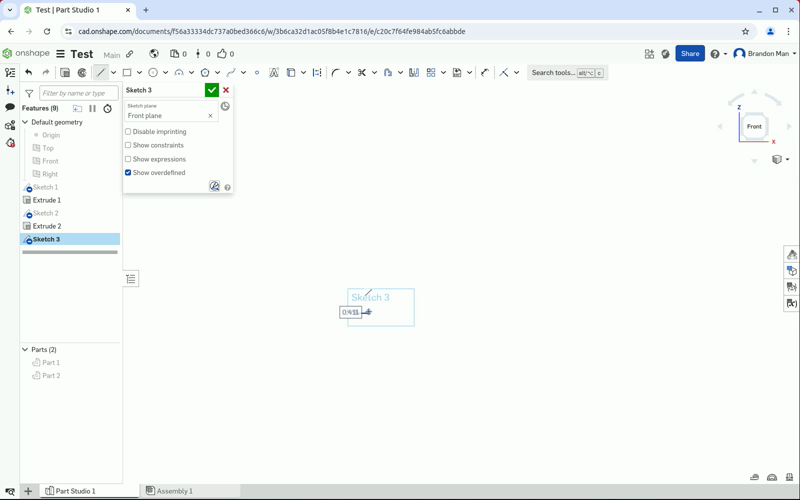
mouse_move(398, 311)
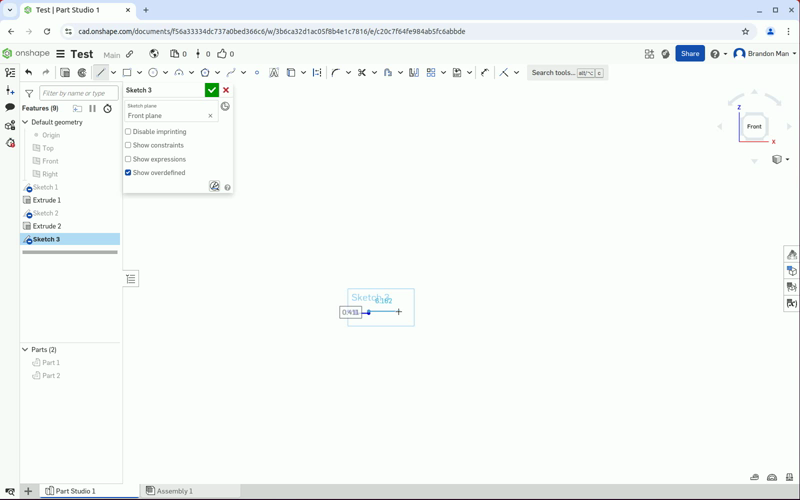
mouse_move(375, 311)
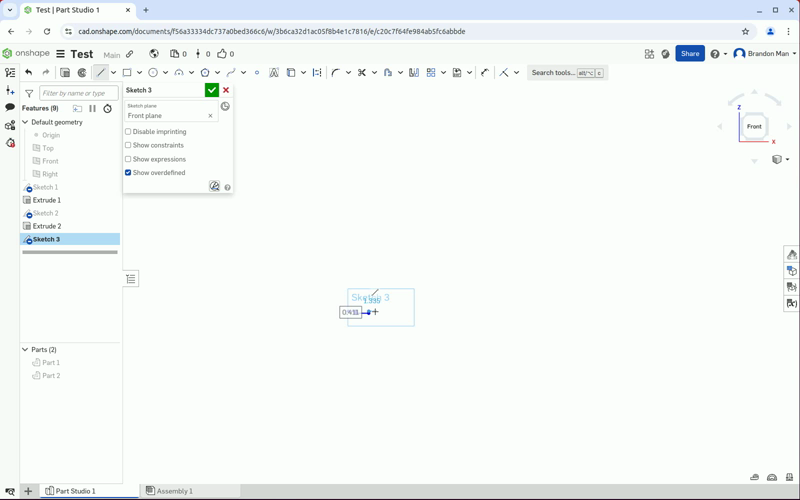
scroll(6)
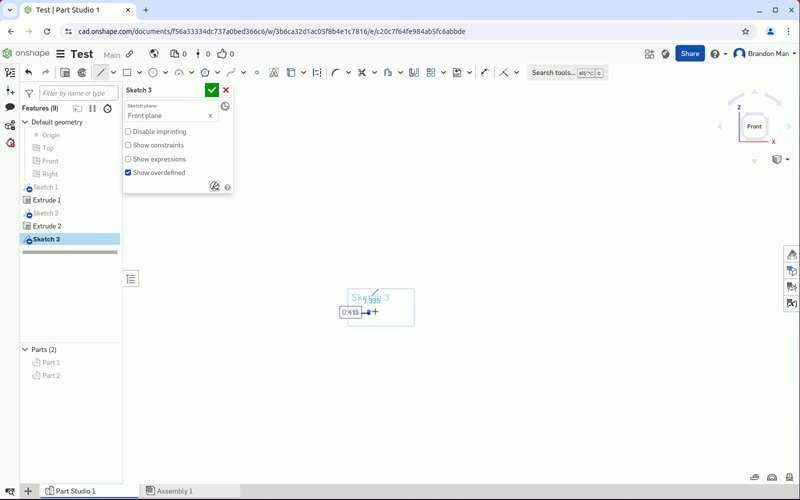
scroll(6)
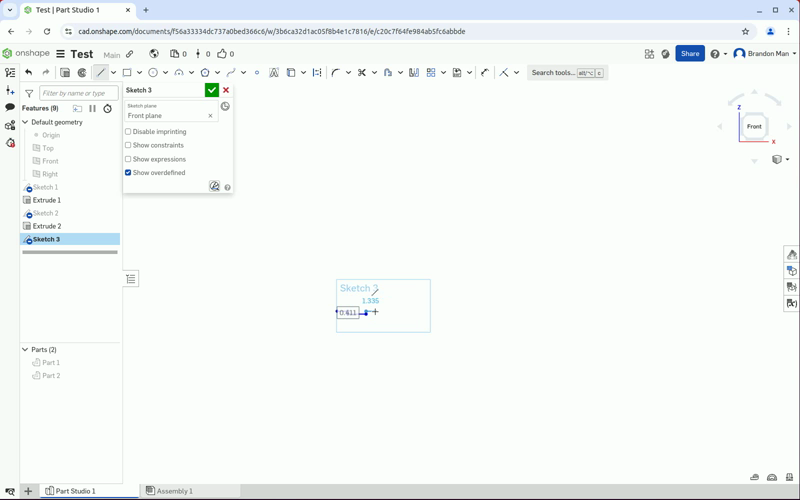
scroll(6)
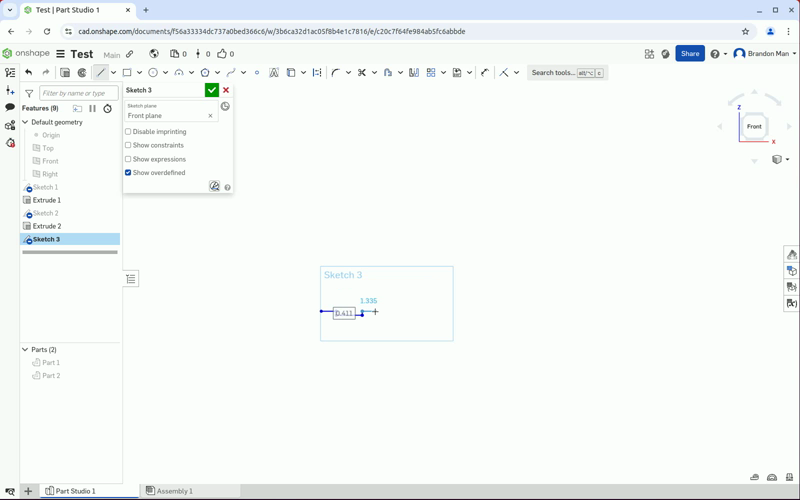
scroll(6)
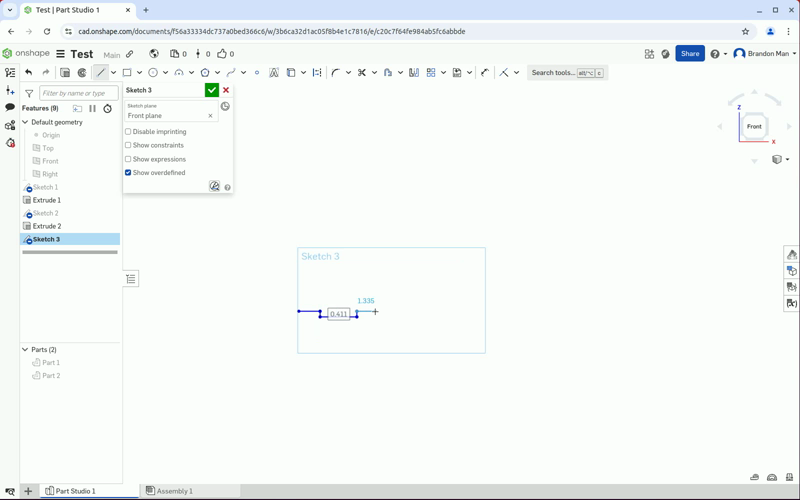
scroll(6)
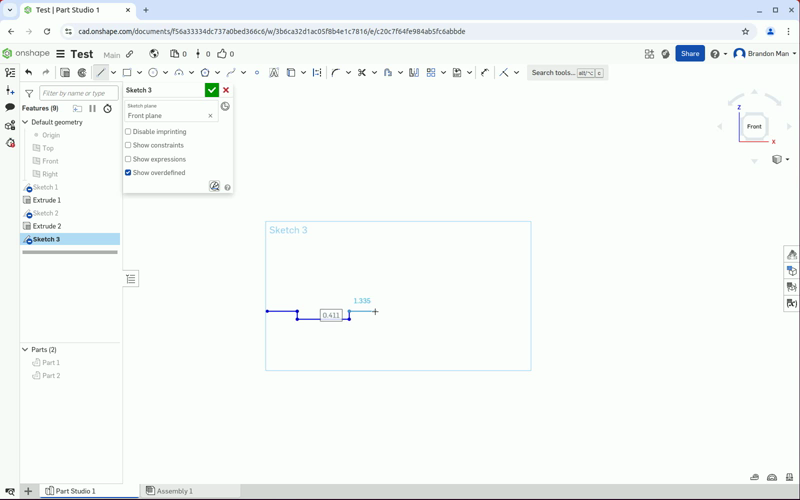
scroll(6)
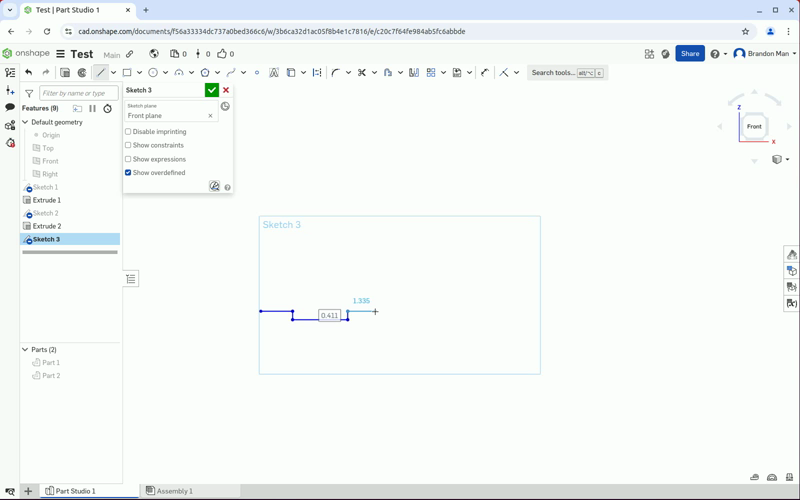
scroll(6)
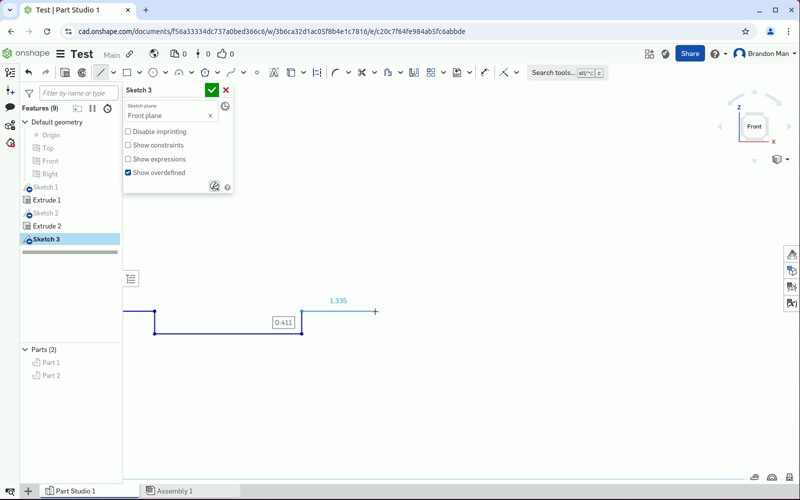
click(375, 311)
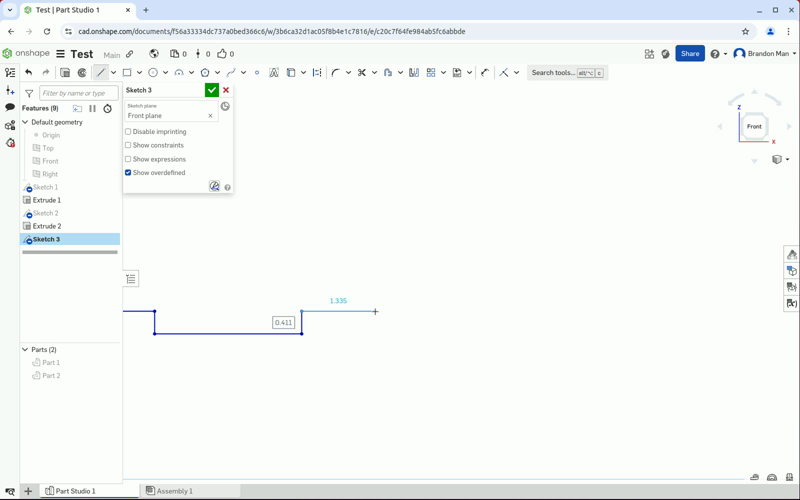
scroll(-6)
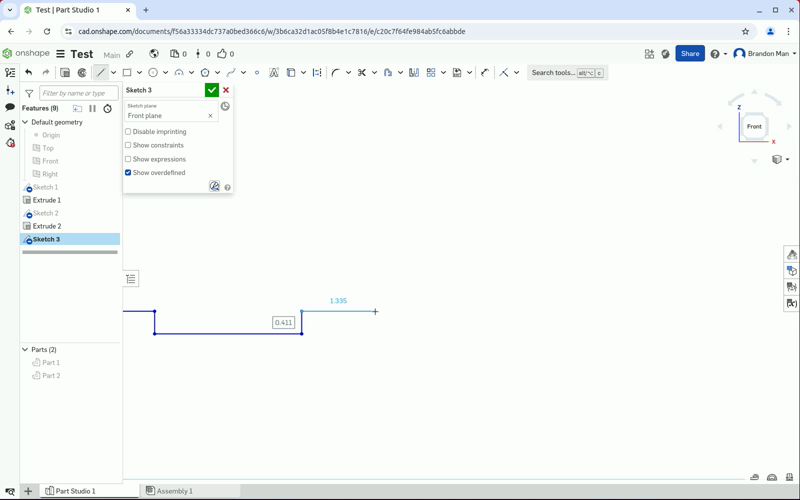
scroll(-6)
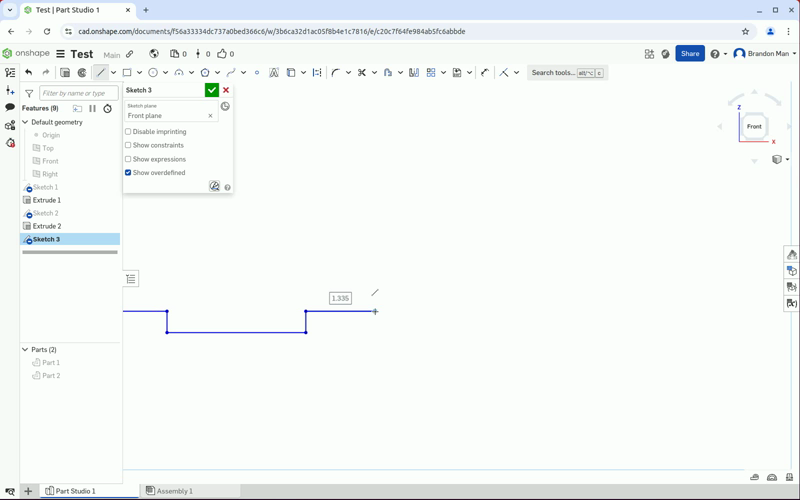
scroll(-6)
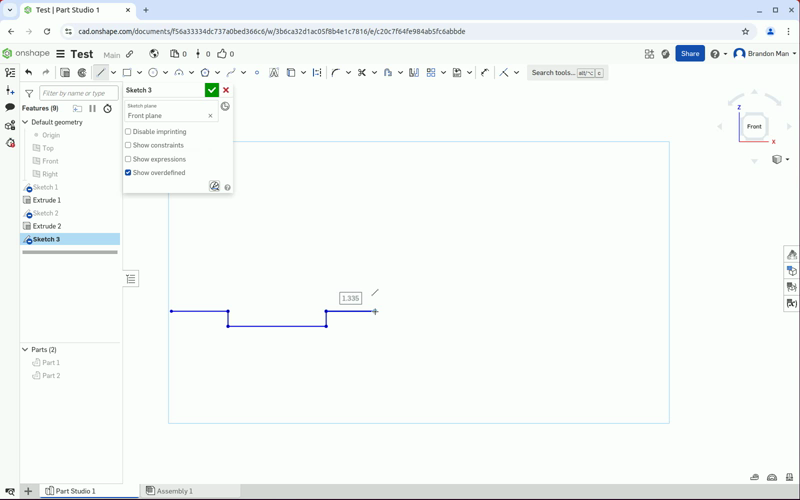
scroll(-6)
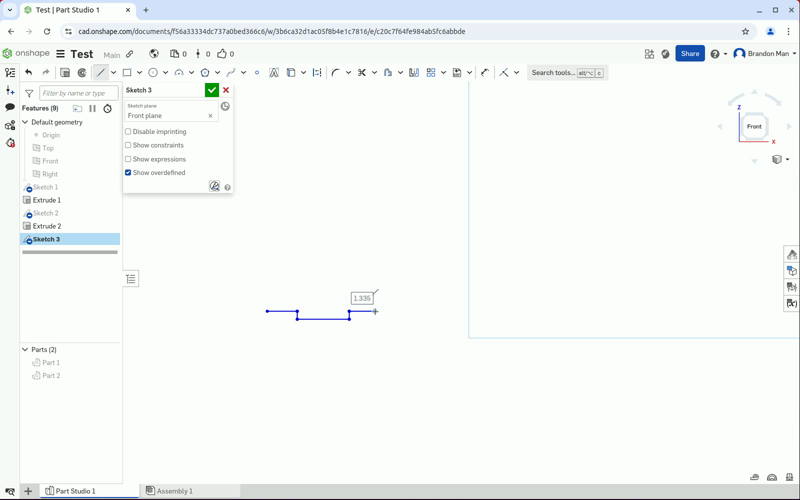
scroll(-6)
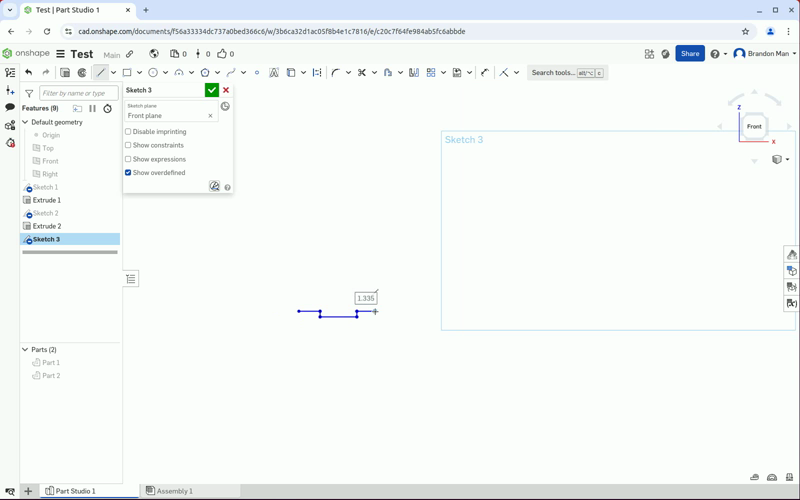
scroll(-6)
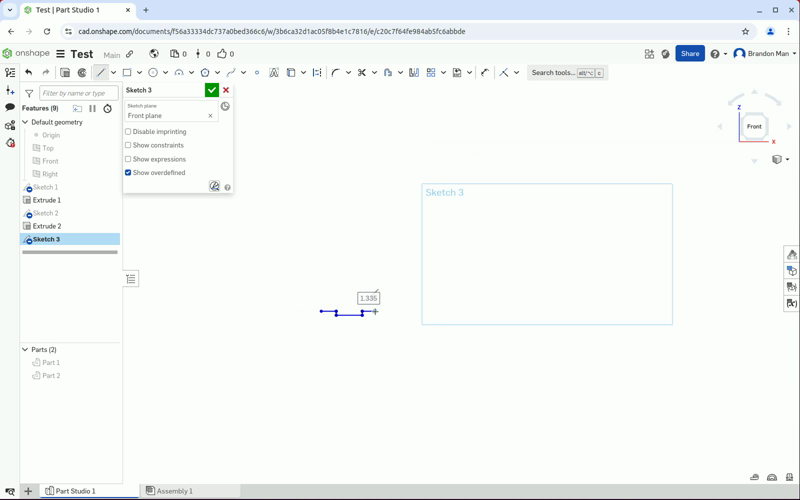
scroll(-6)
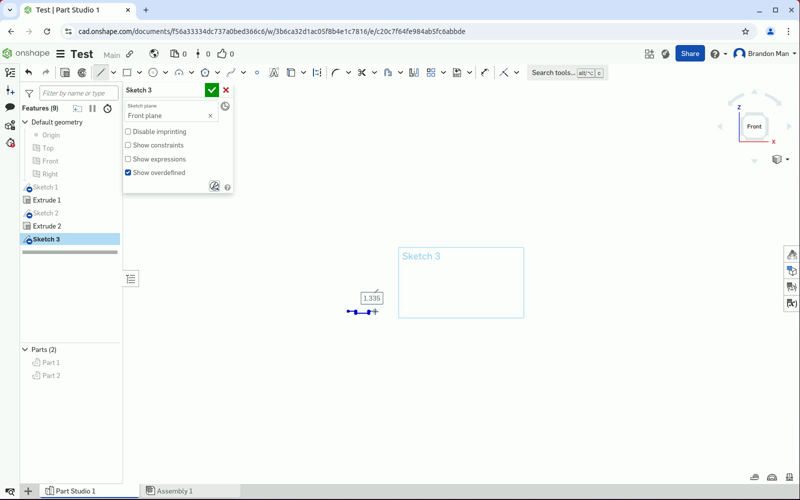
key_up(shift)
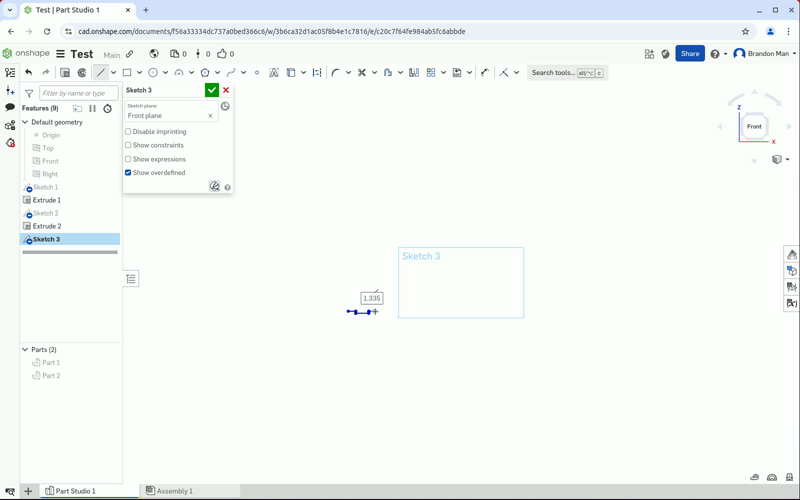
key_down(shift)
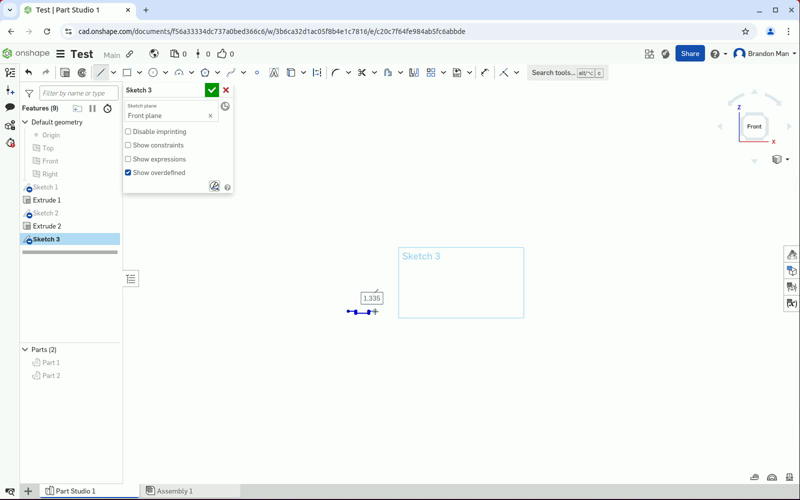
mouse_move(405, 311)
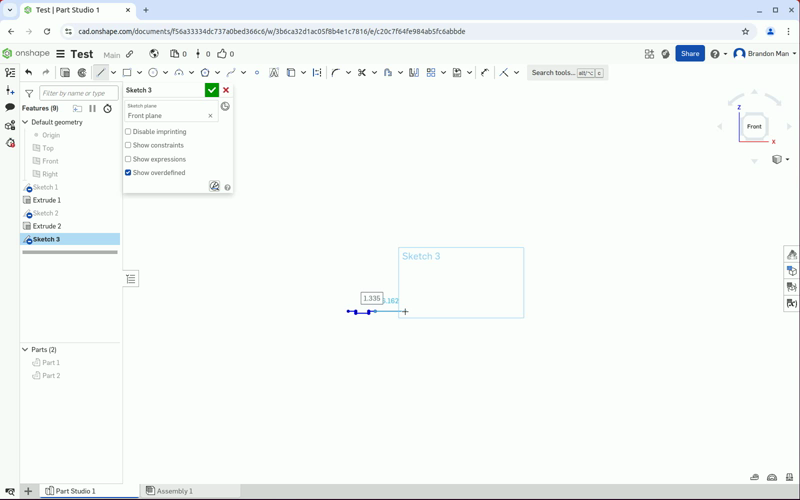
mouse_move(375, 313)
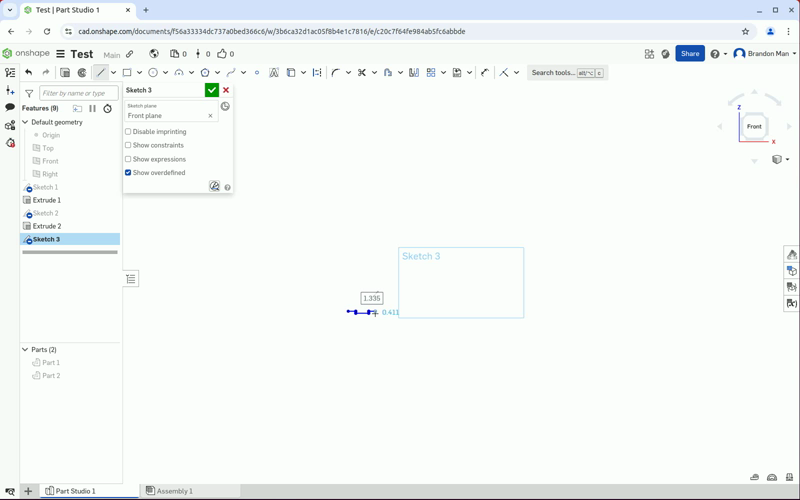
scroll(6)
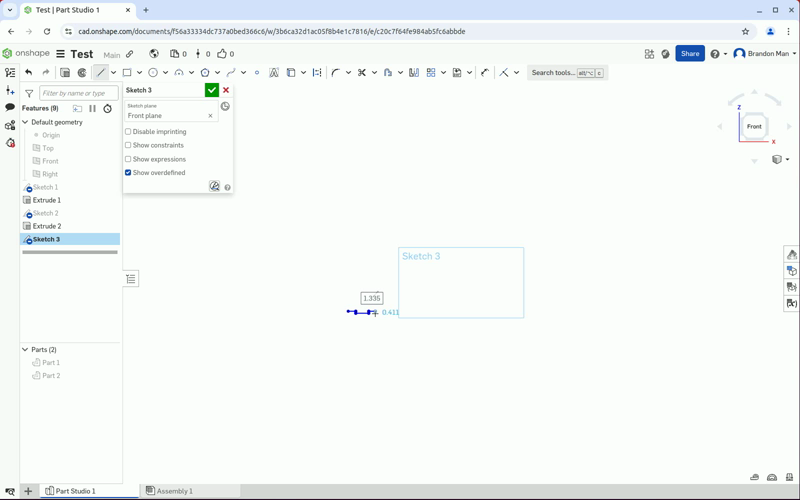
scroll(6)
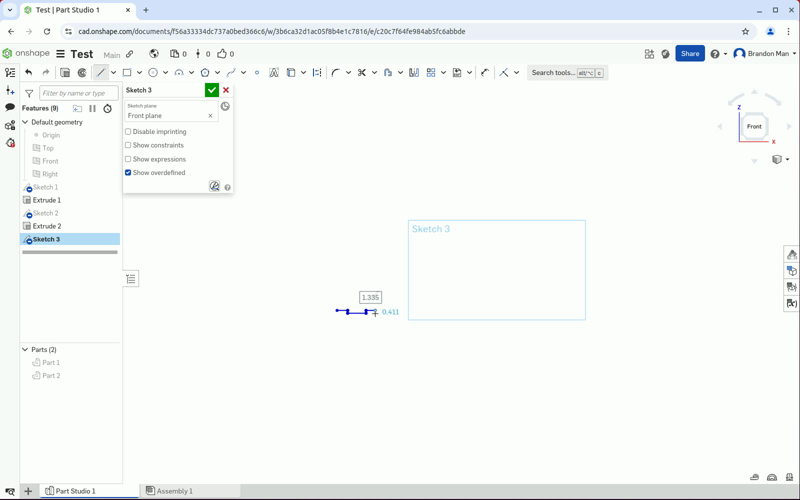
scroll(6)
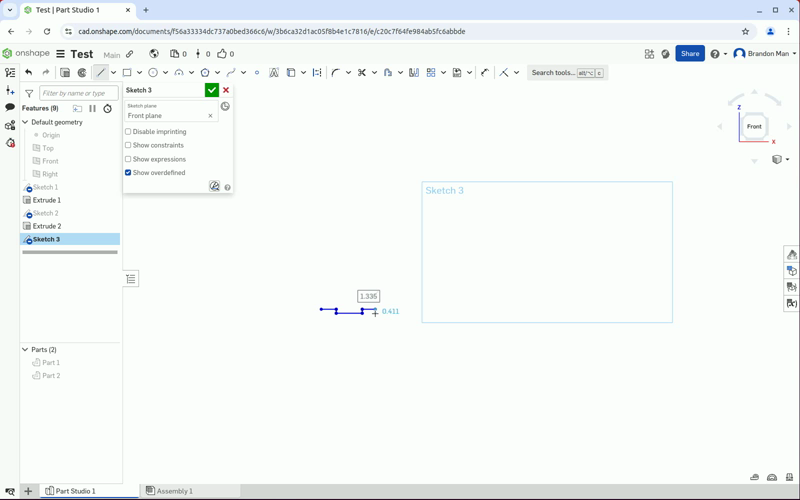
scroll(6)
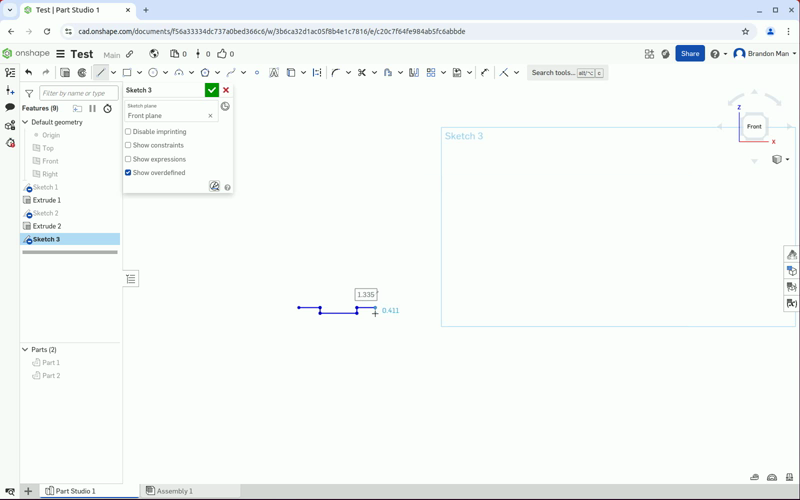
scroll(6)
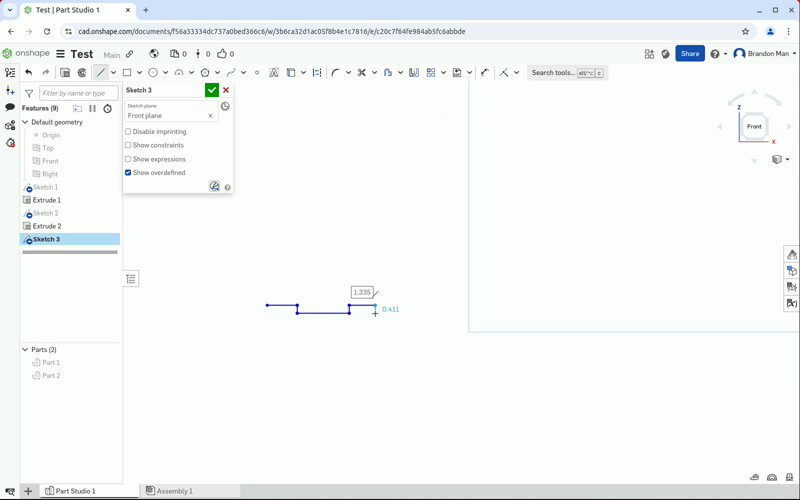
scroll(6)
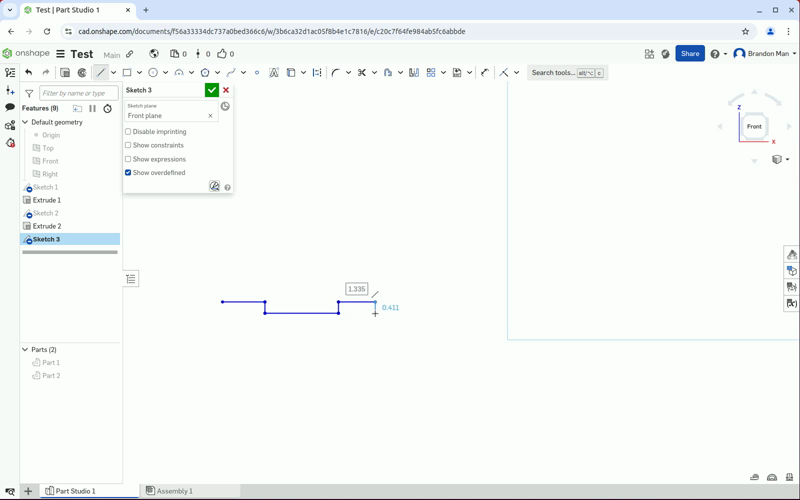
scroll(6)
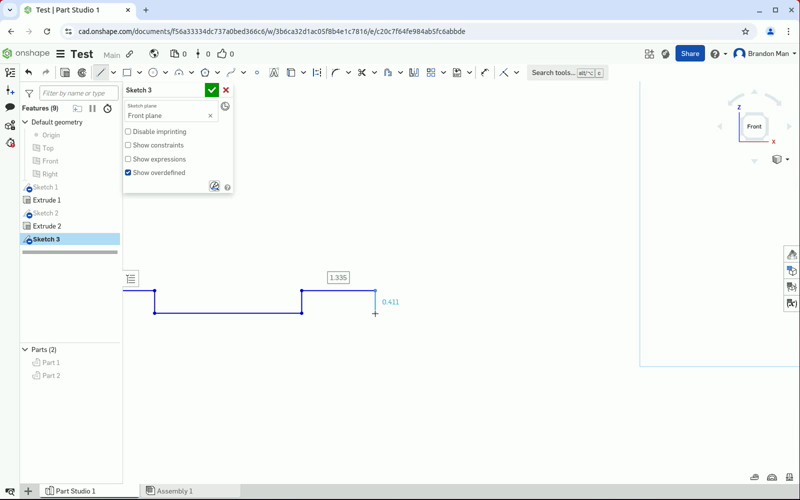
click(375, 313)
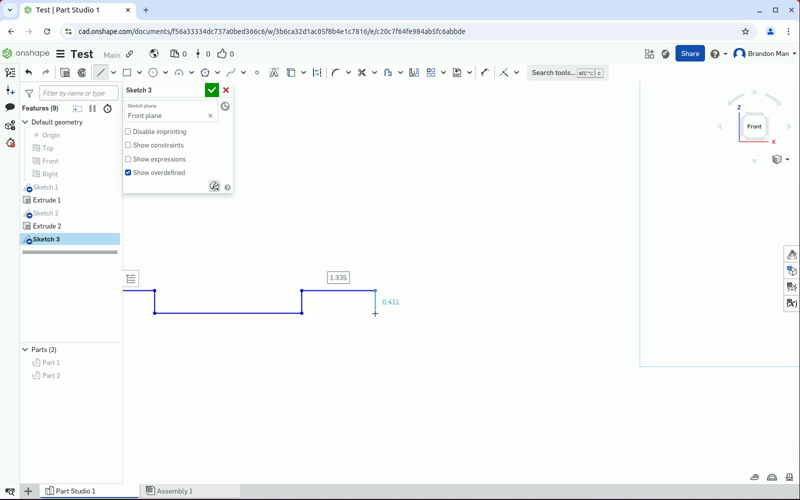
scroll(-6)
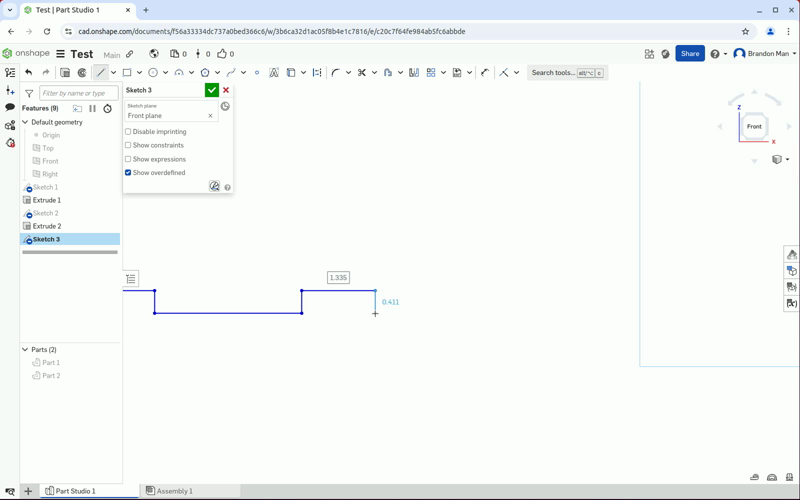
scroll(-6)
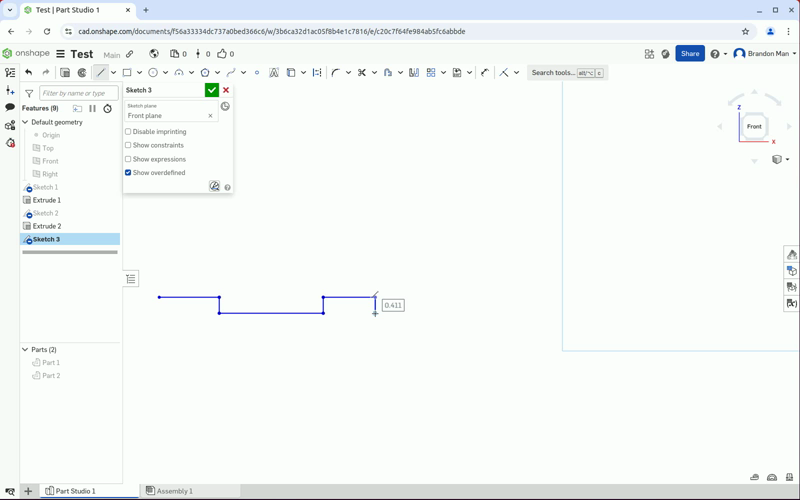
scroll(-6)
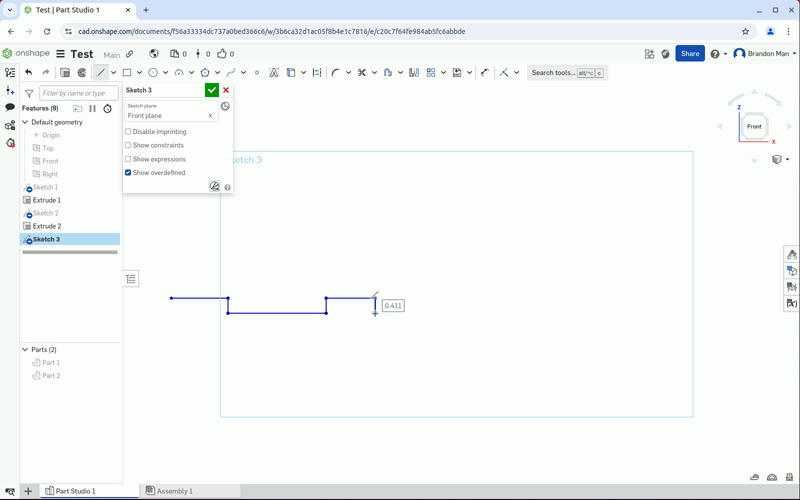
scroll(-6)
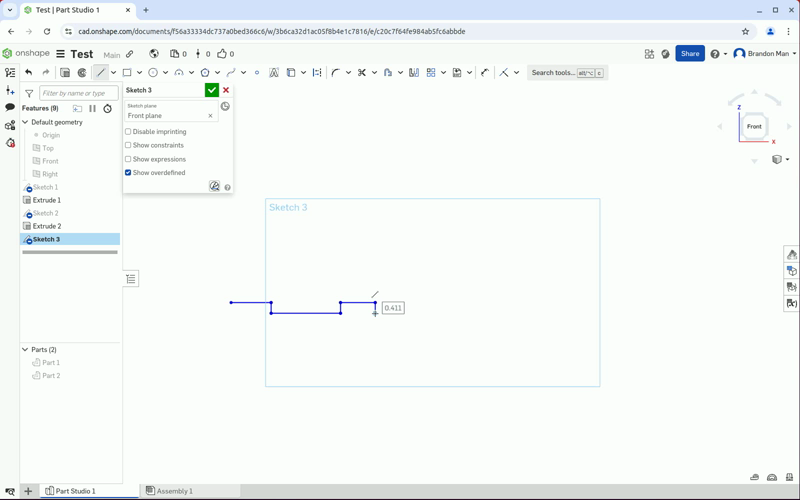
scroll(-6)
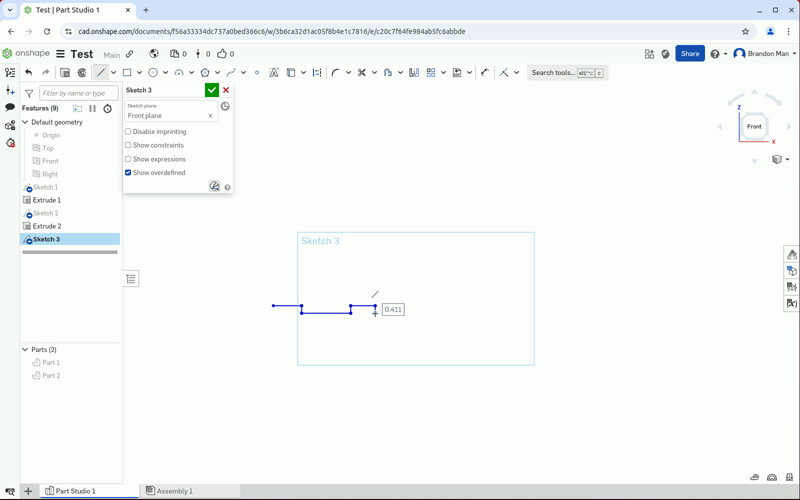
scroll(-6)
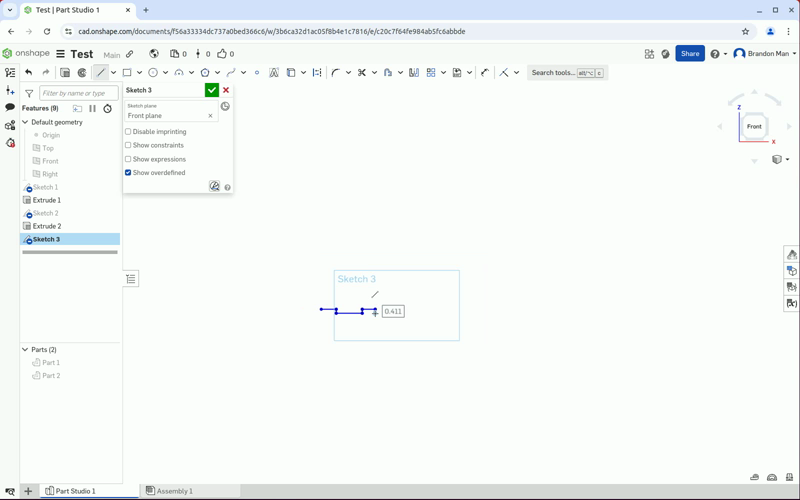
scroll(-6)
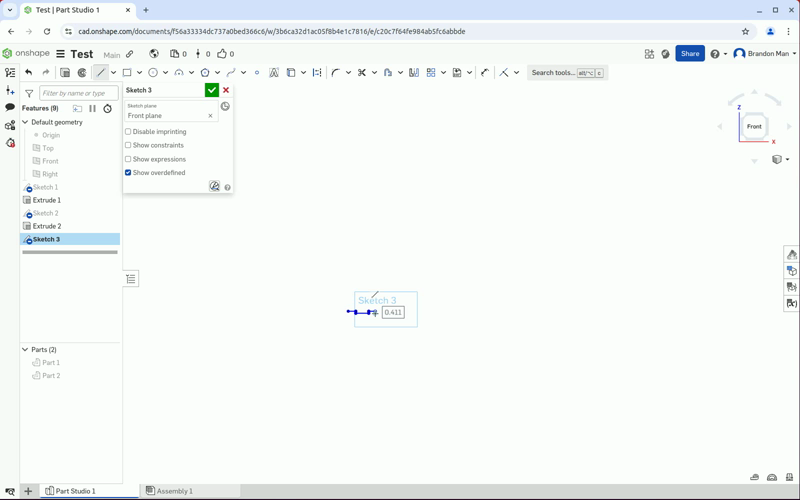
key_up(shift)
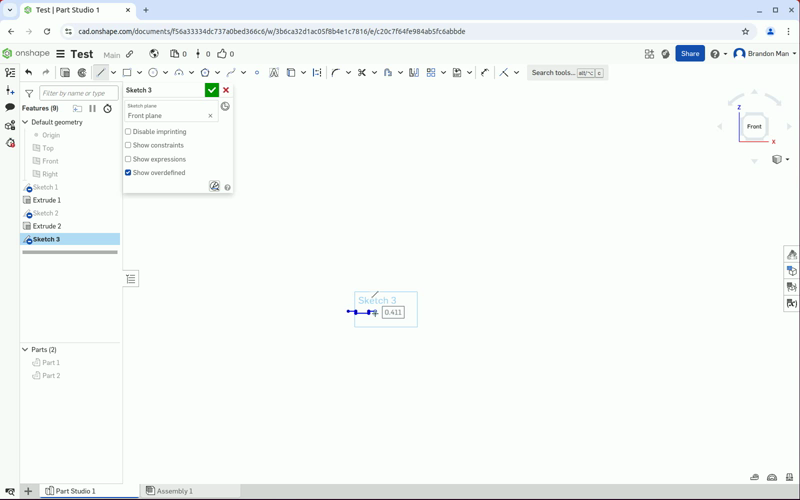
key_down(shift)
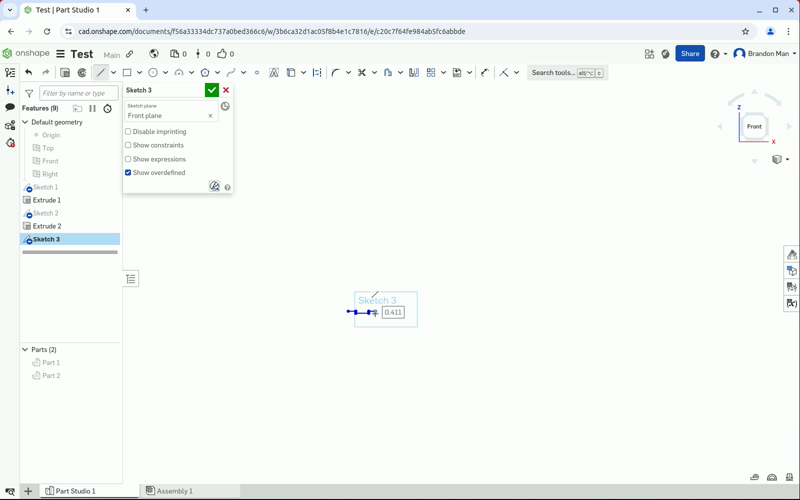
mouse_move(405, 313)
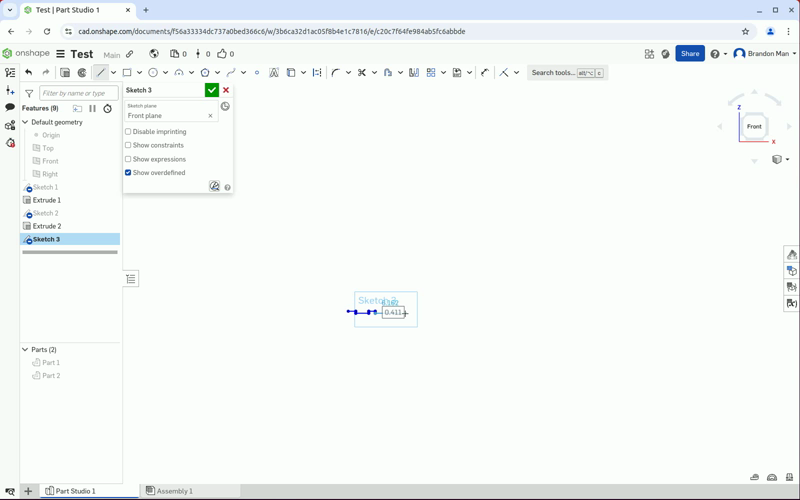
mouse_move(387, 313)
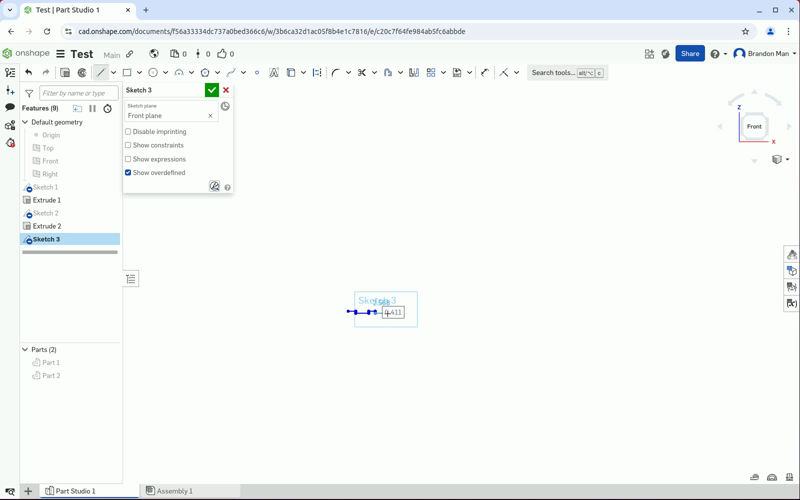
click(387, 313)
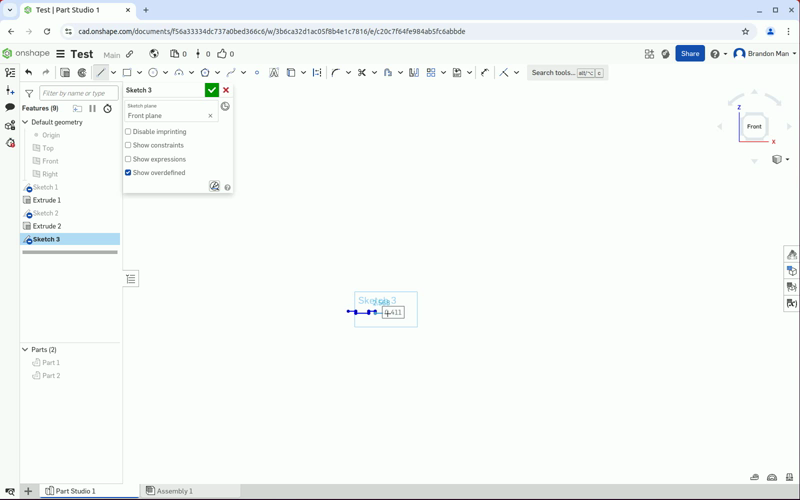
key_up(shift)
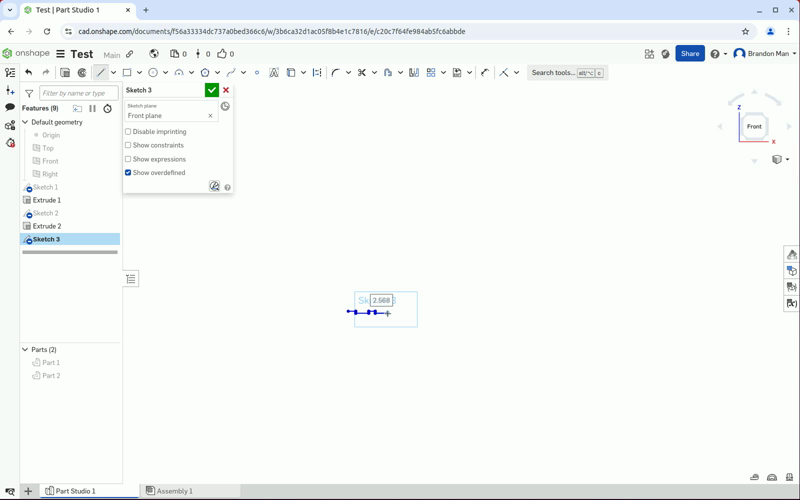
key_down(shift)
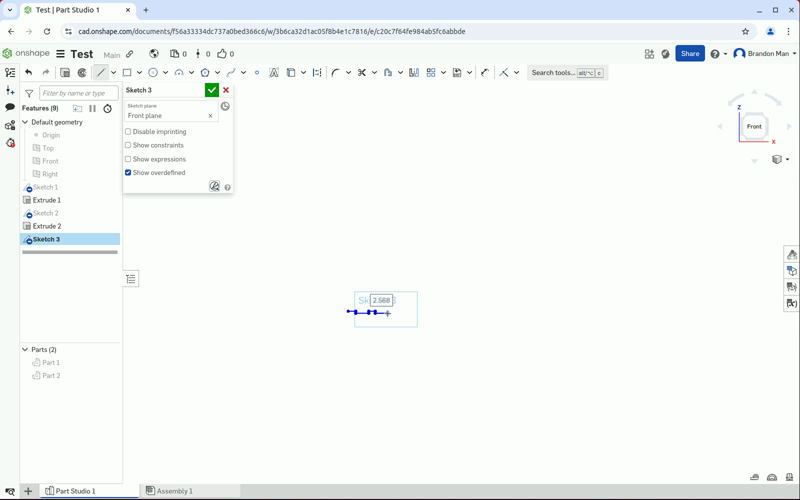
mouse_move(417, 313)
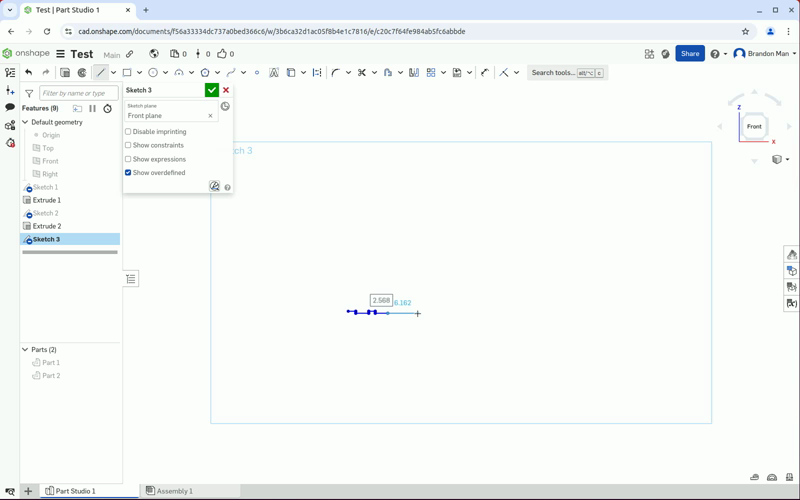
mouse_move(387, 311)
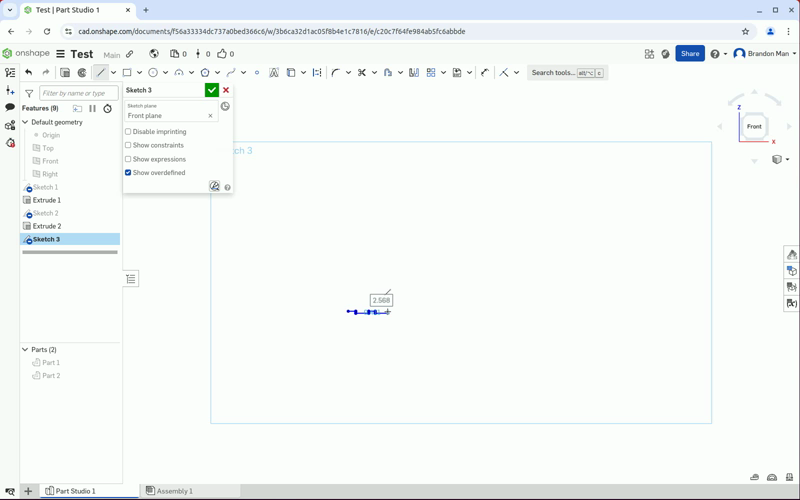
scroll(6)
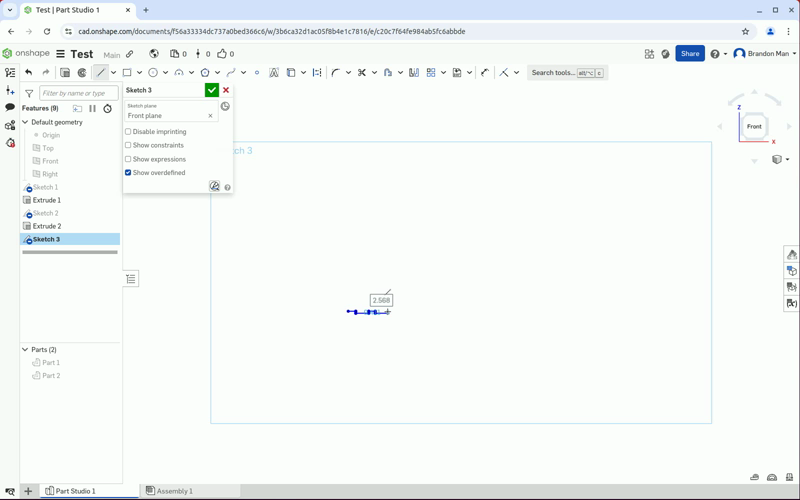
scroll(6)
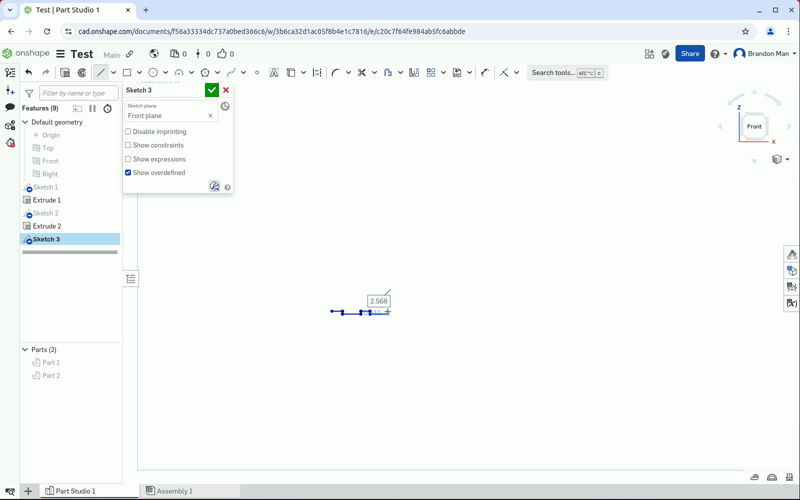
scroll(6)
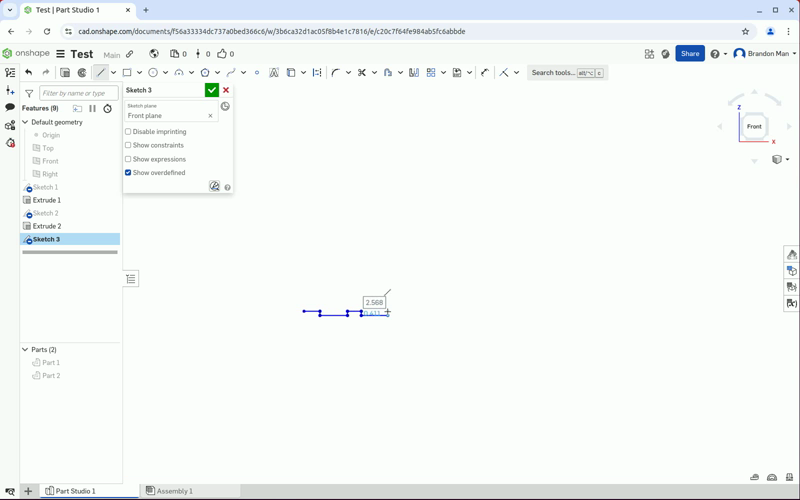
scroll(6)
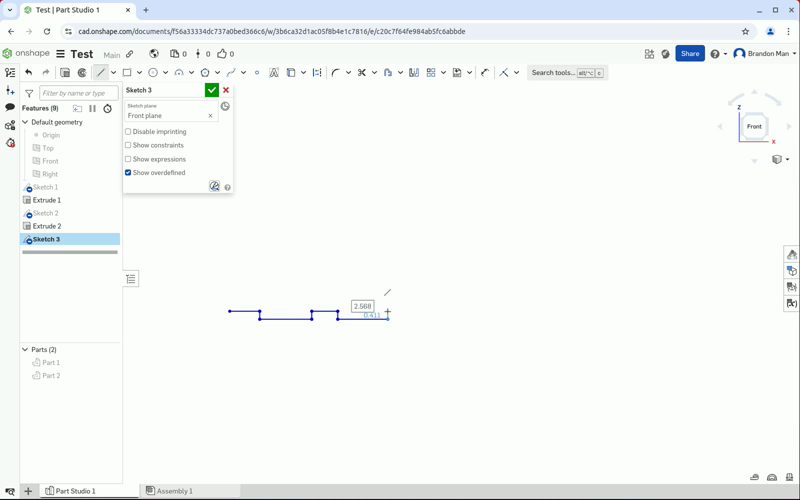
scroll(6)
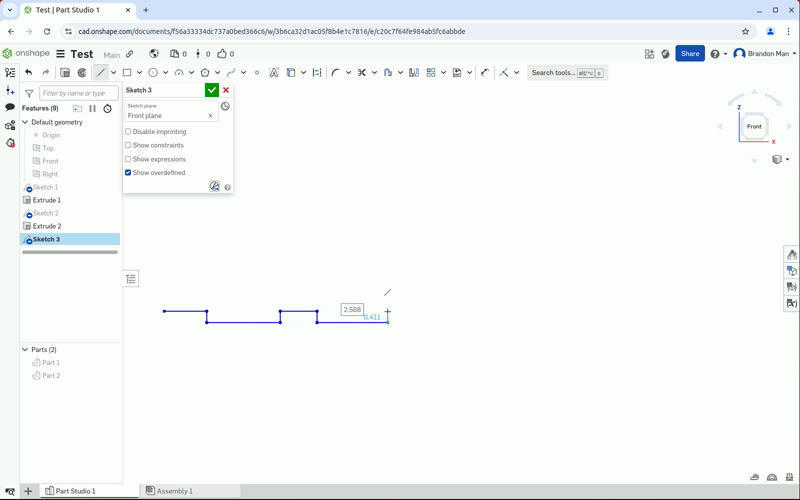
scroll(6)
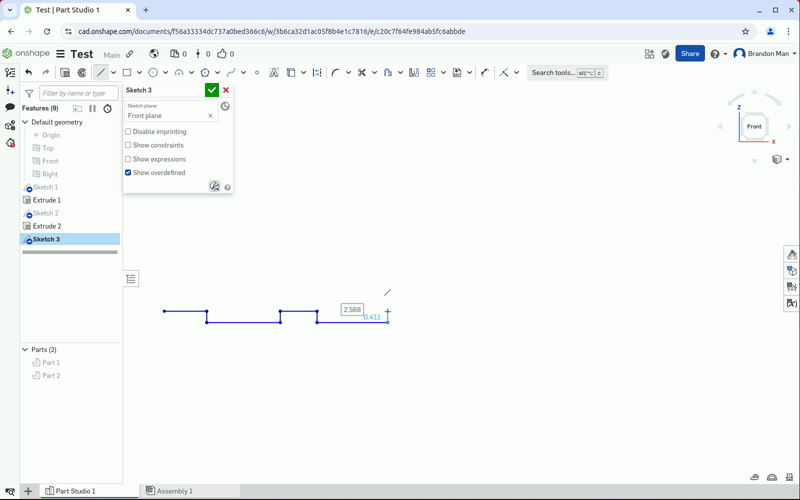
scroll(6)
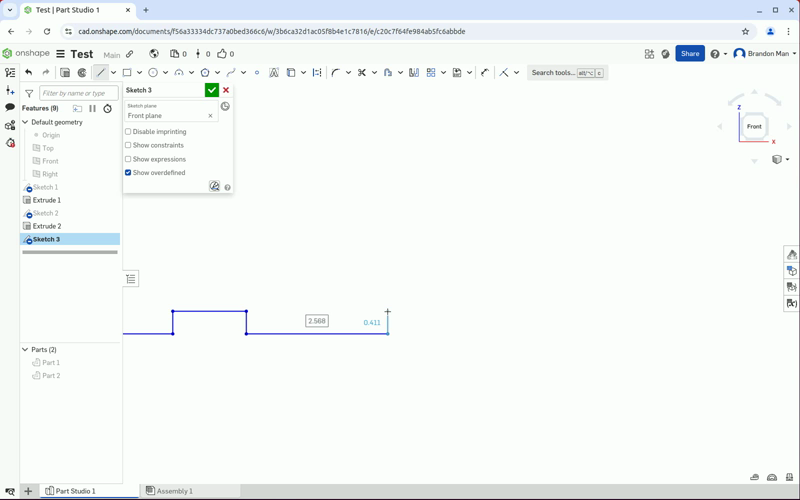
click(387, 311)
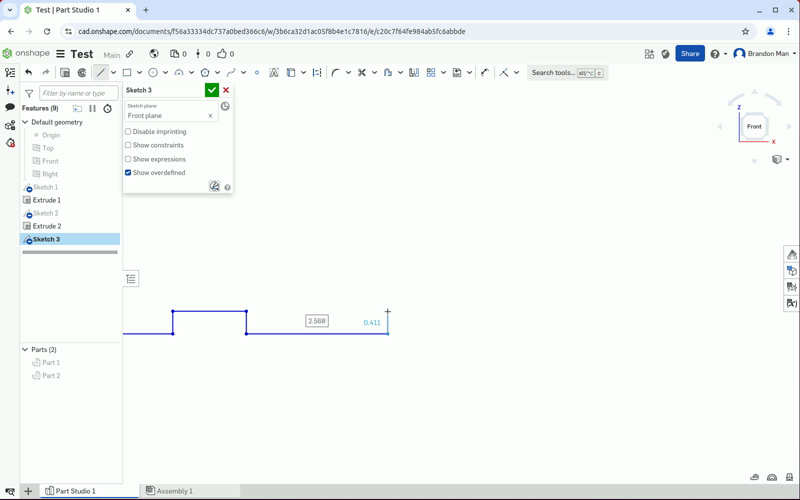
scroll(-6)
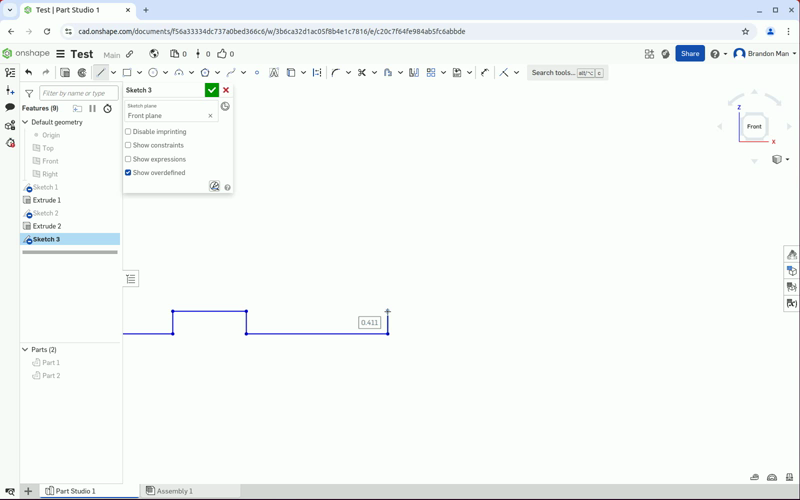
scroll(-6)
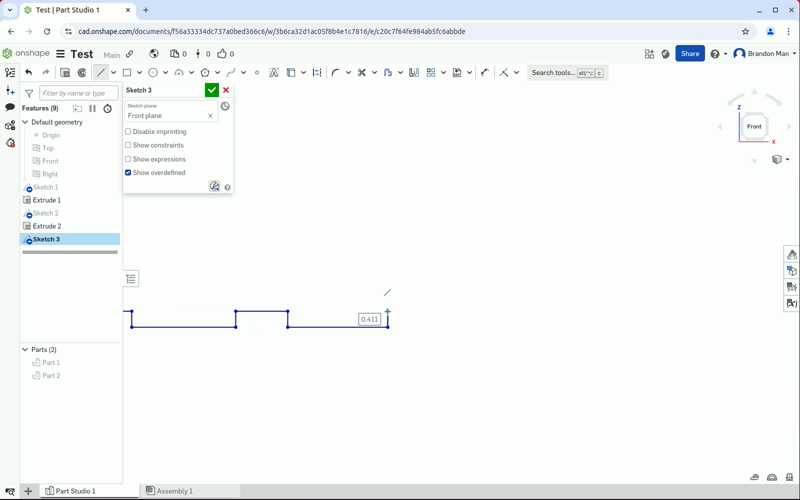
scroll(-6)
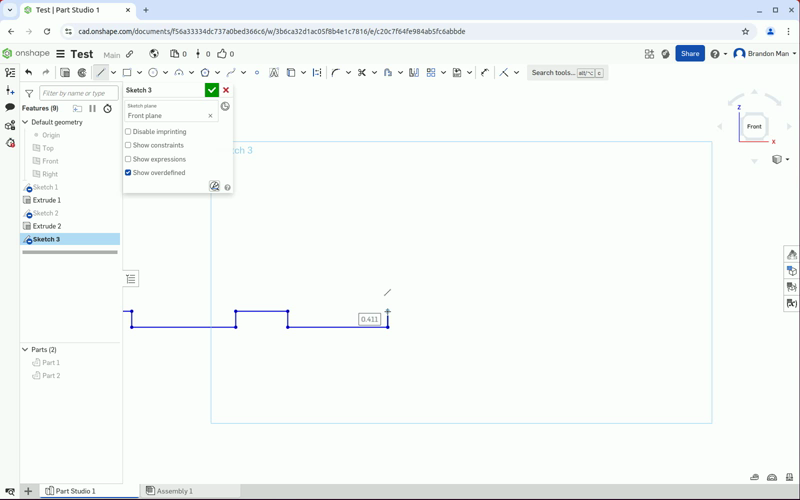
scroll(-6)
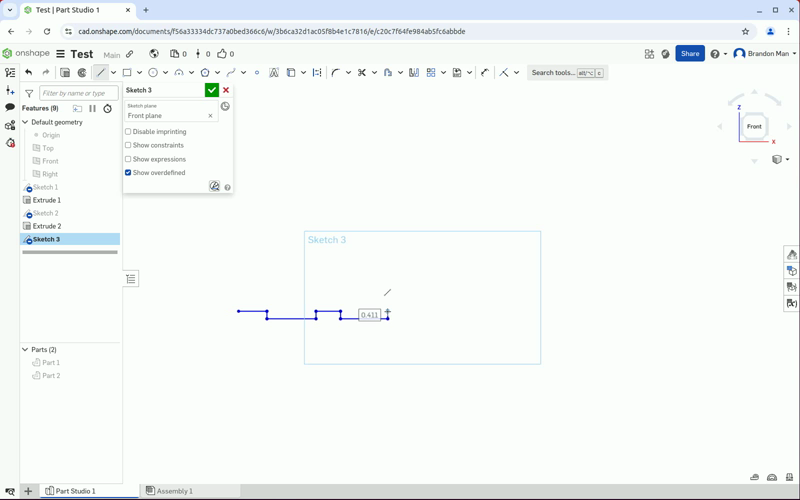
scroll(-6)
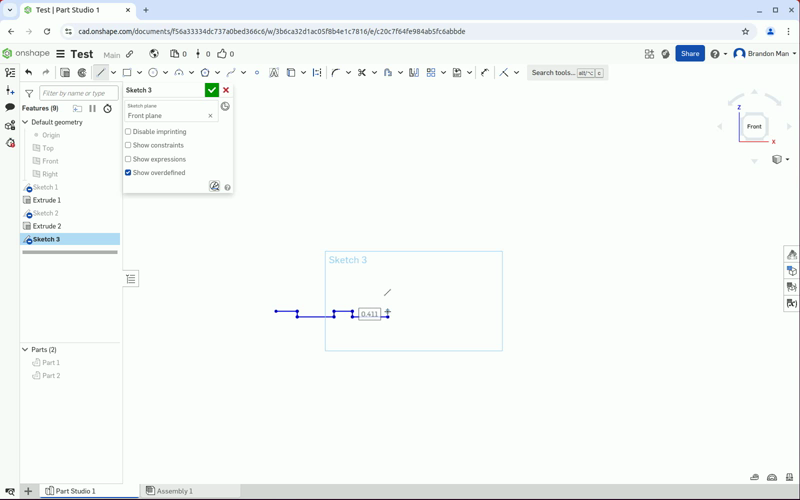
scroll(-6)
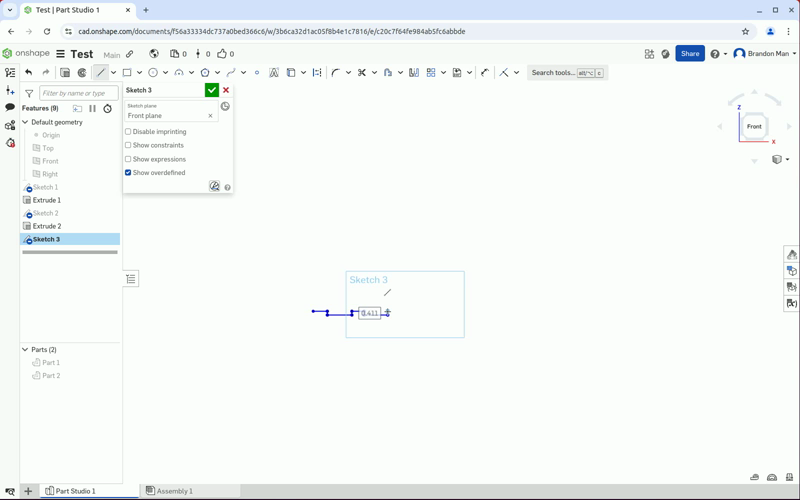
scroll(-6)
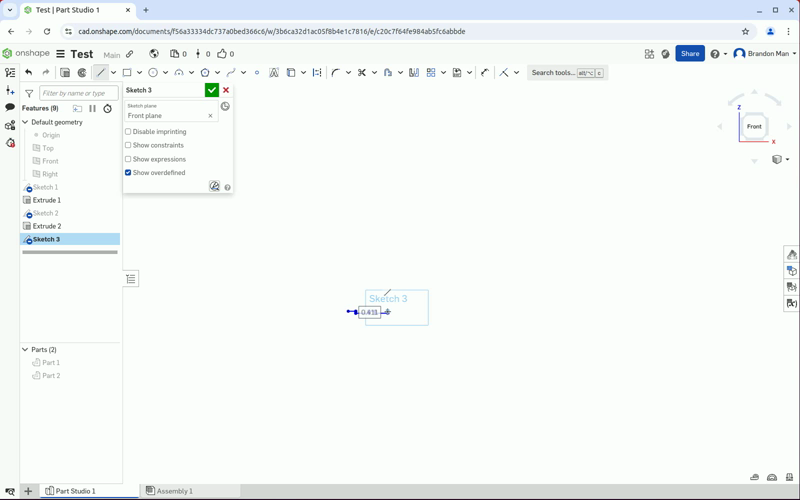
key_up(shift)
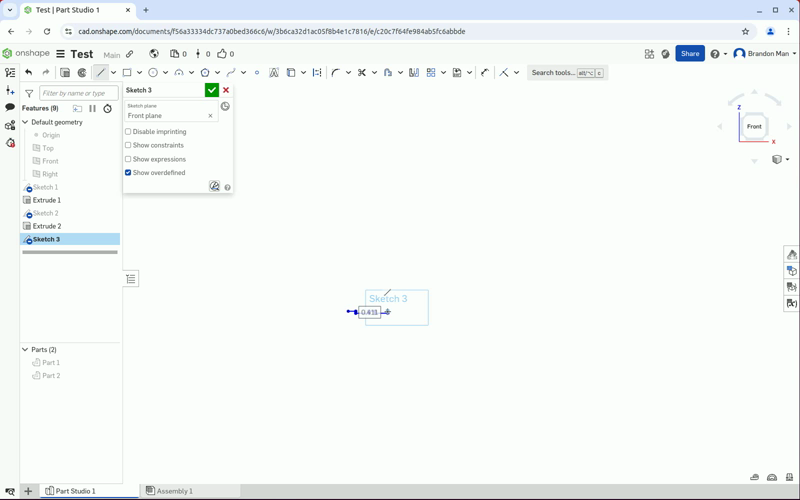
key_down(shift)
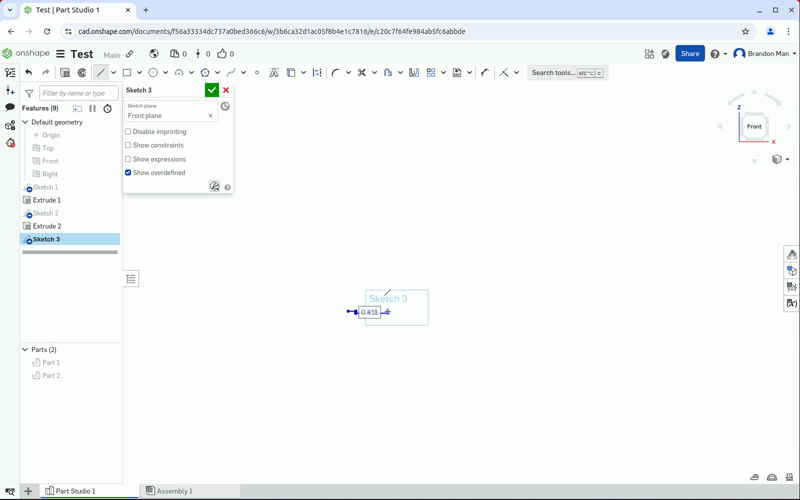
mouse_move(417, 311)
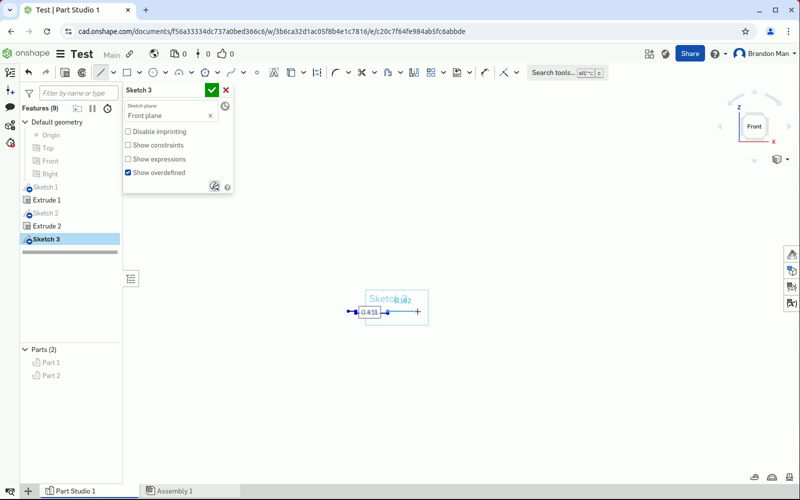
mouse_move(395, 311)
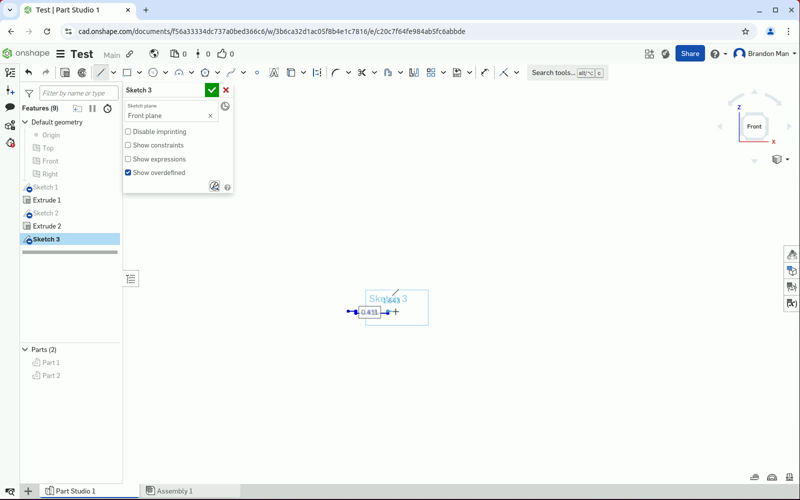
click(395, 311)
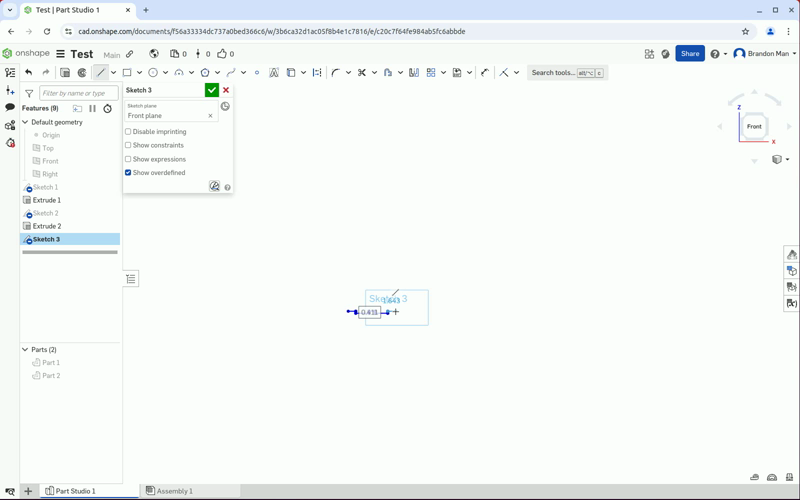
key_up(shift)
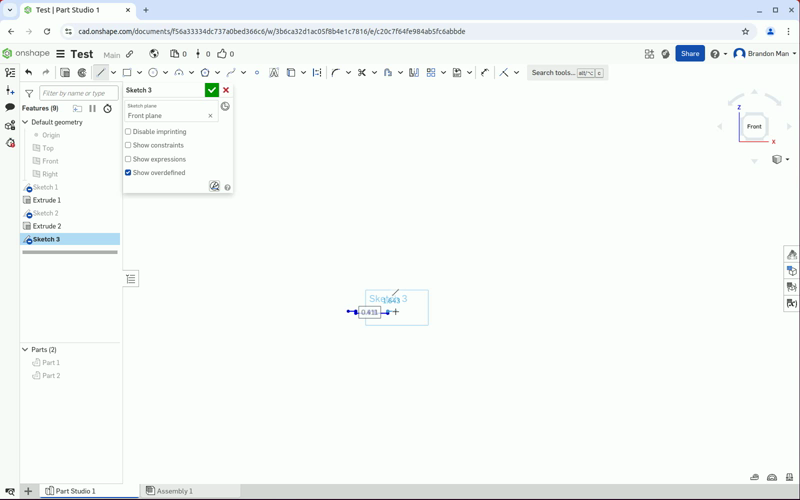
key_down(shift)
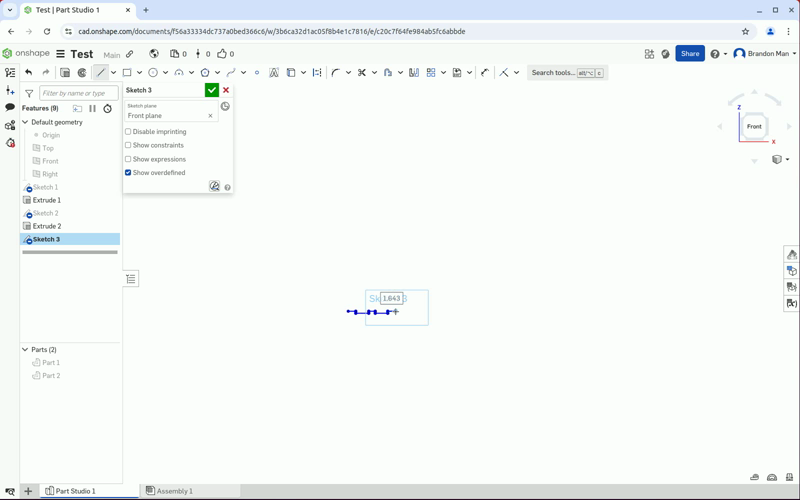
mouse_move(425, 311)
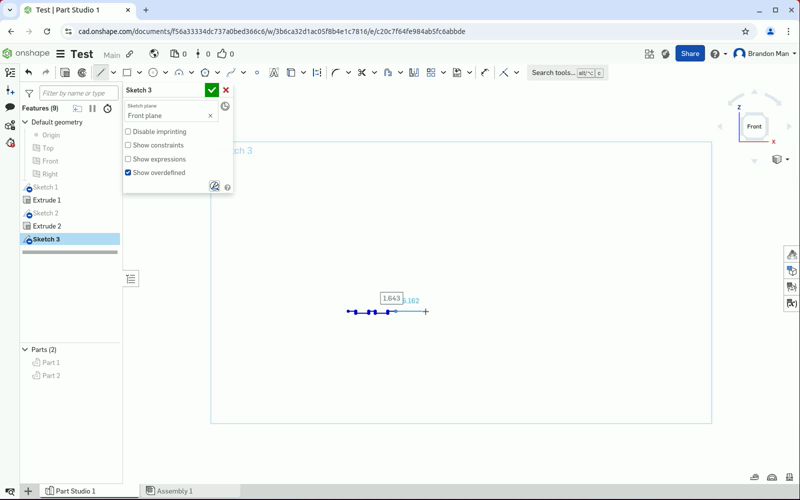
mouse_move(395, 260)
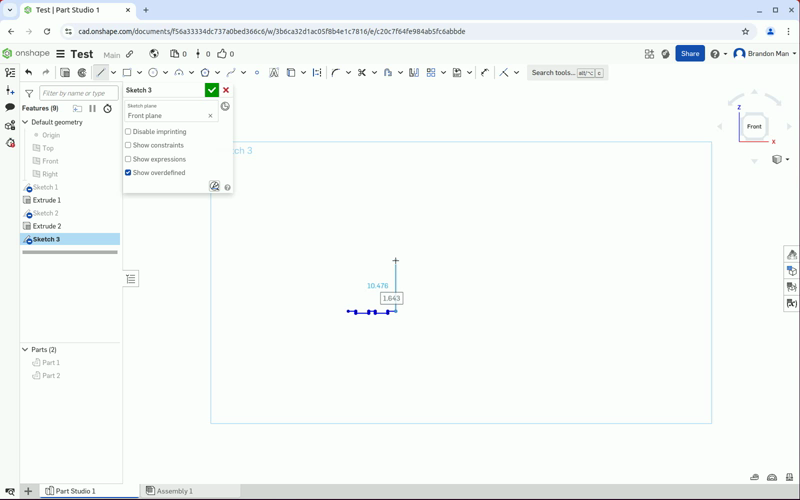
click(395, 260)
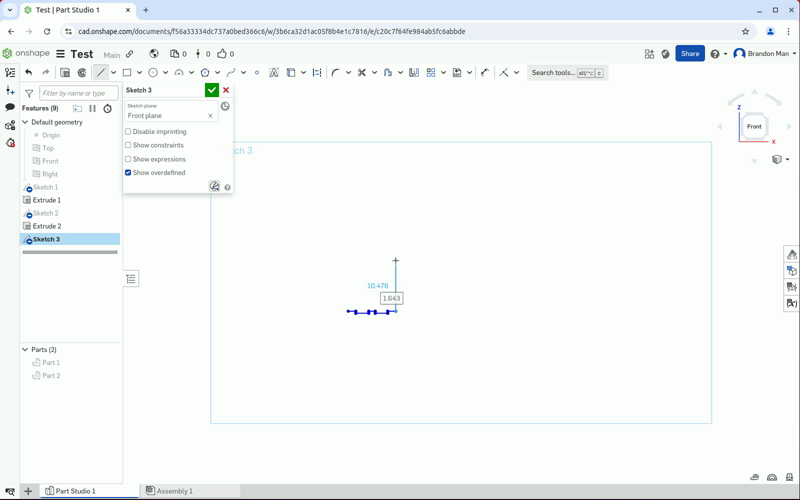
key_up(shift)
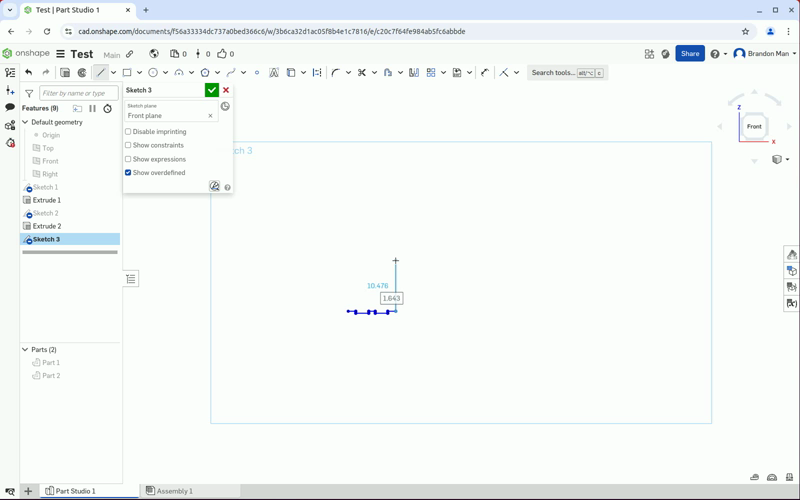
key(esc)
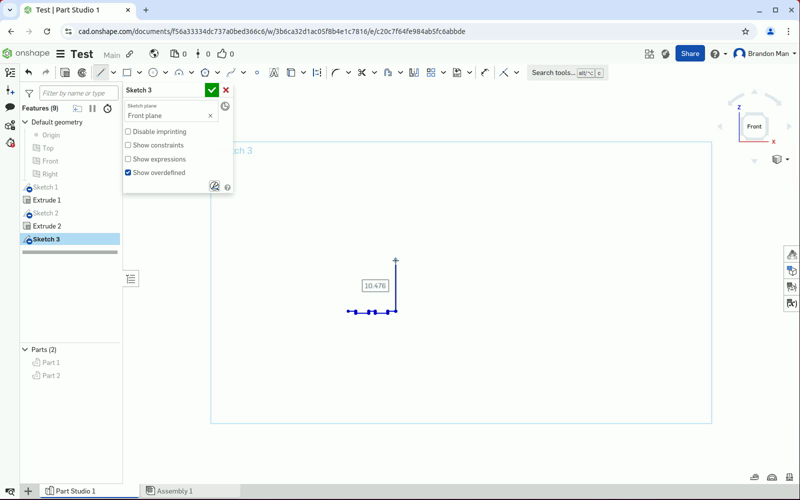
key(a)
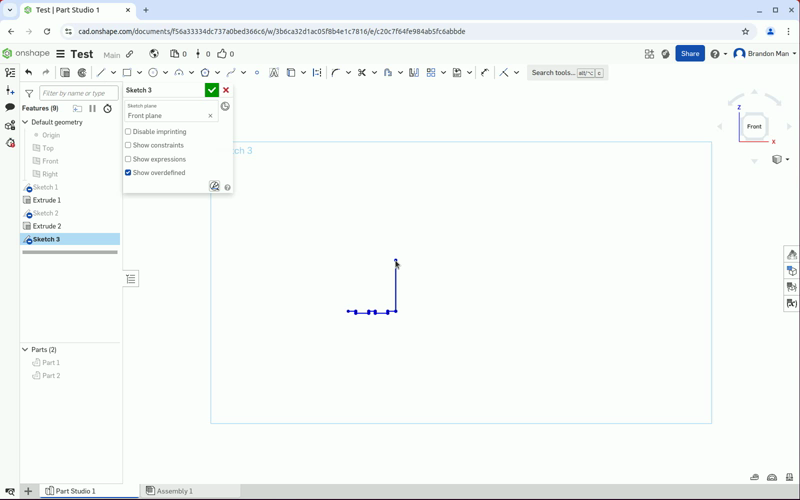
mouse_move(395, 260)
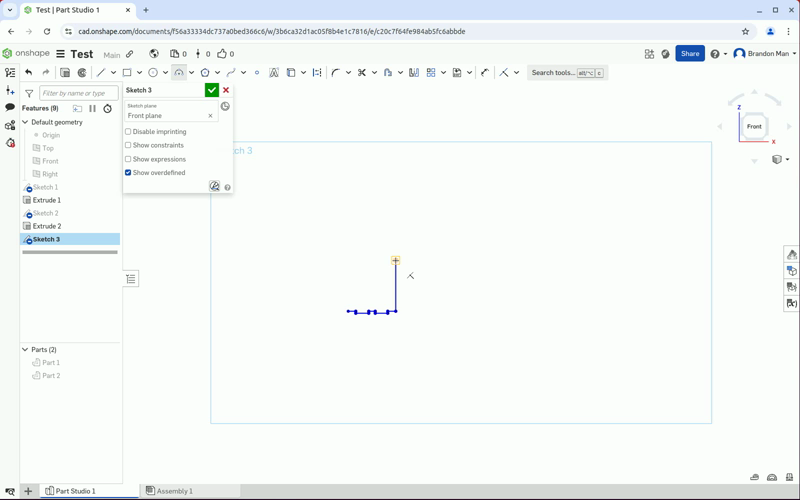
click(395, 260)
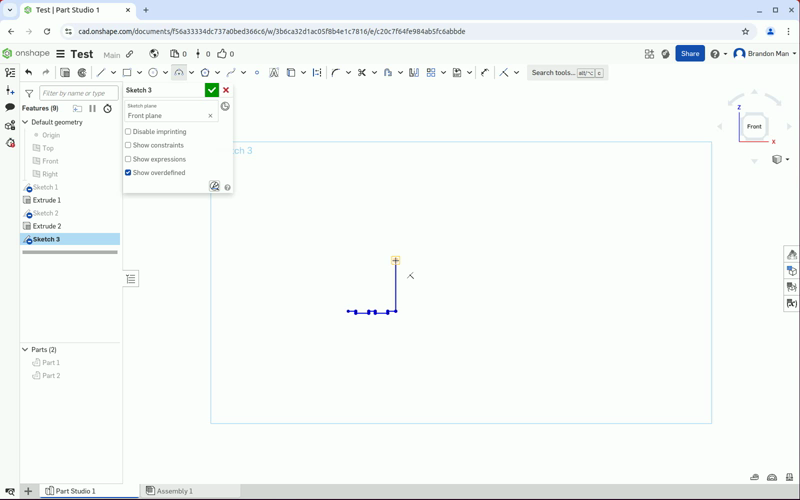
mouse_move(348, 311)
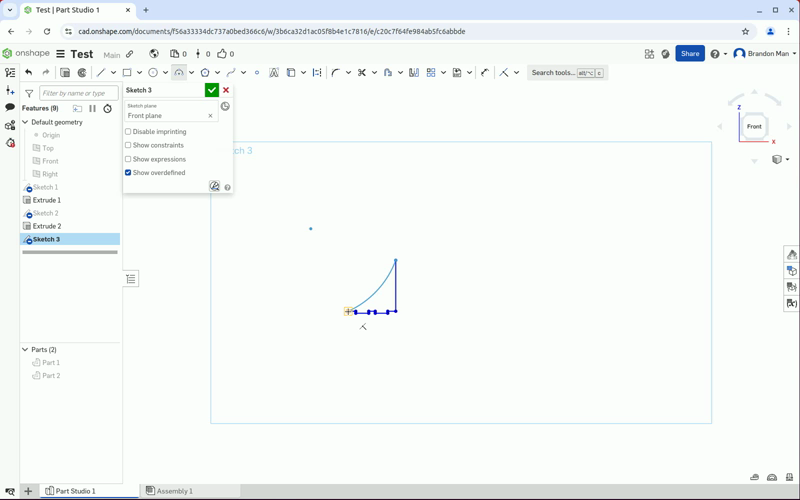
click(348, 311)
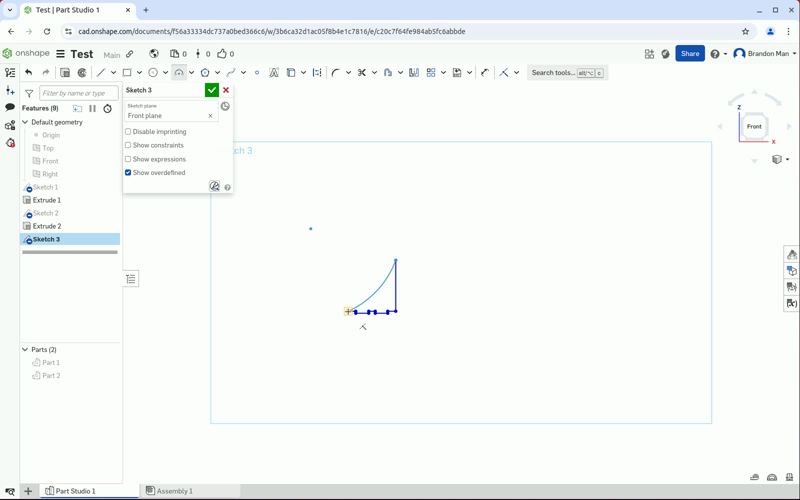
key_down(shift)
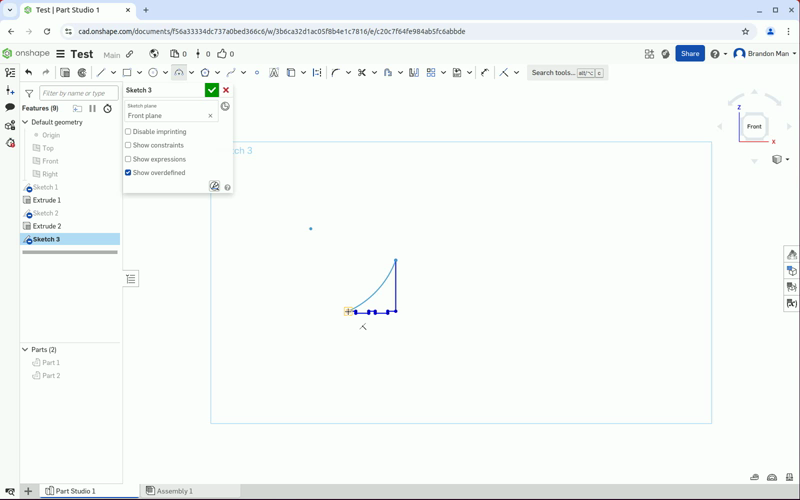
mouse_move(361, 276)
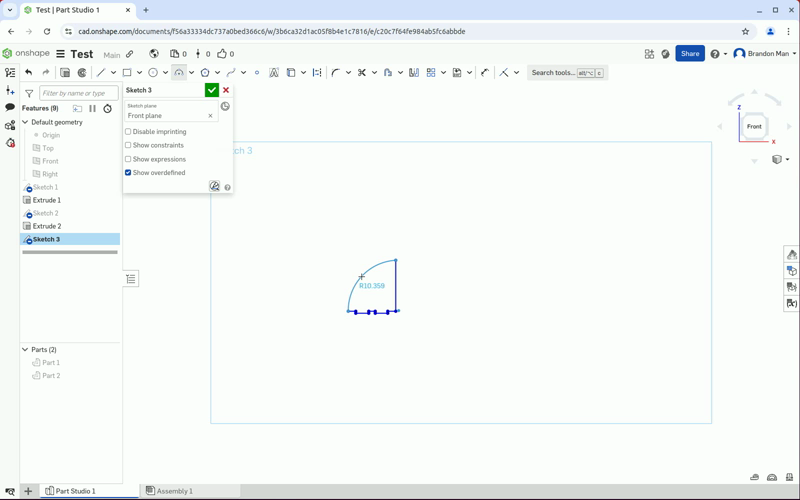
click(361, 276)
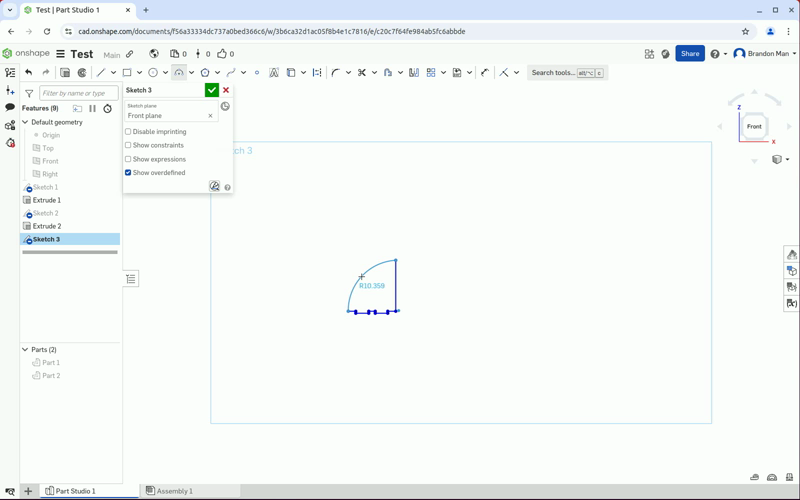
key_up(shift)
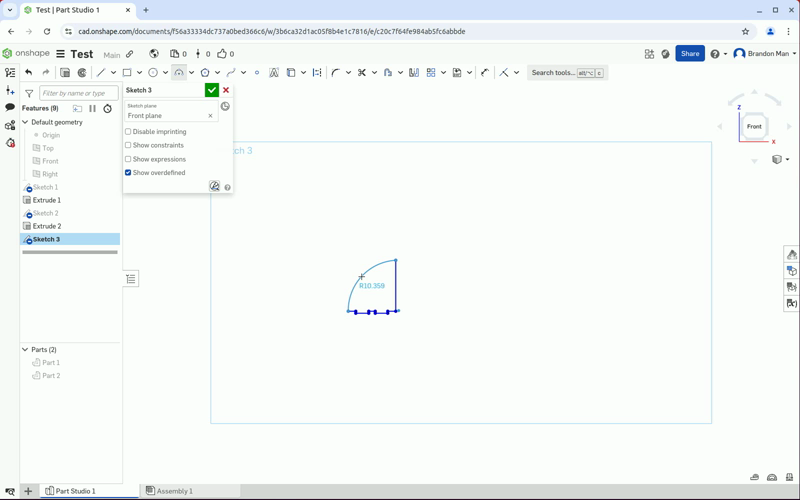
key(esc)
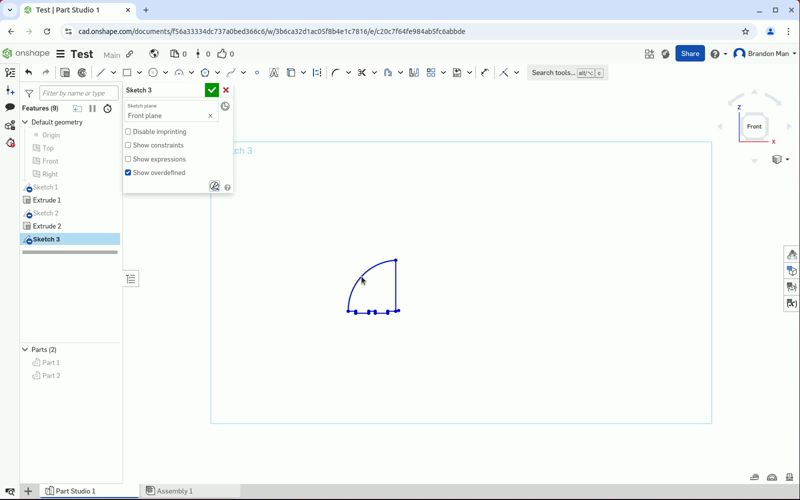
key(l)
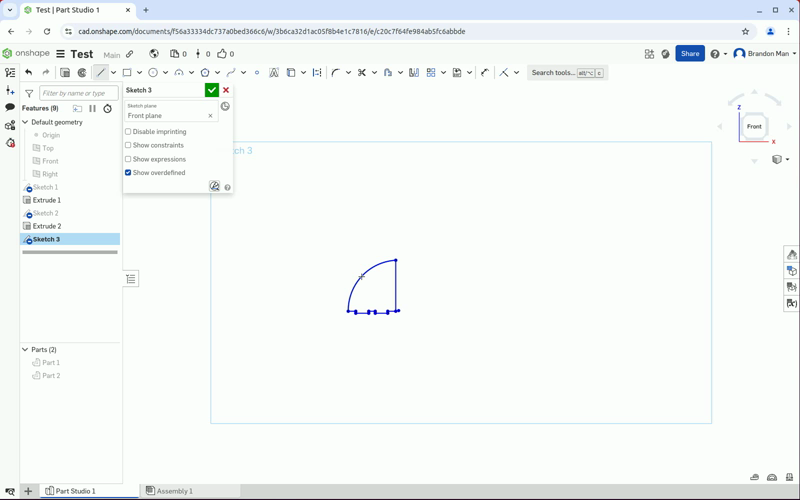
key_down(shift)
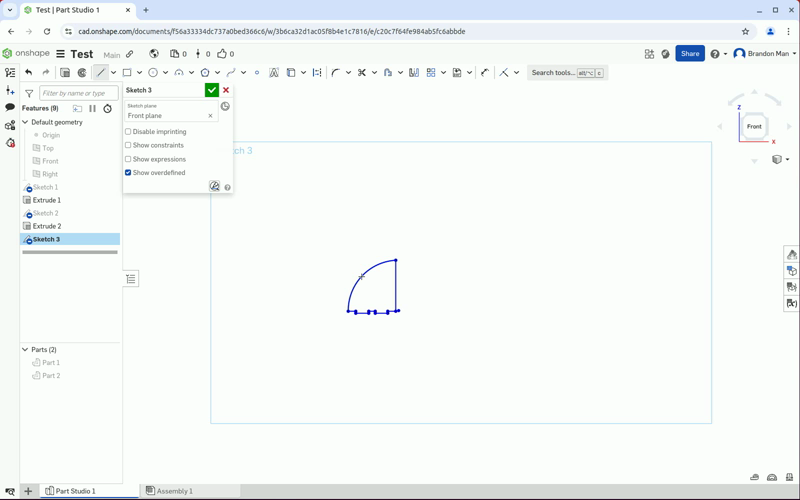
mouse_move(389, 304)
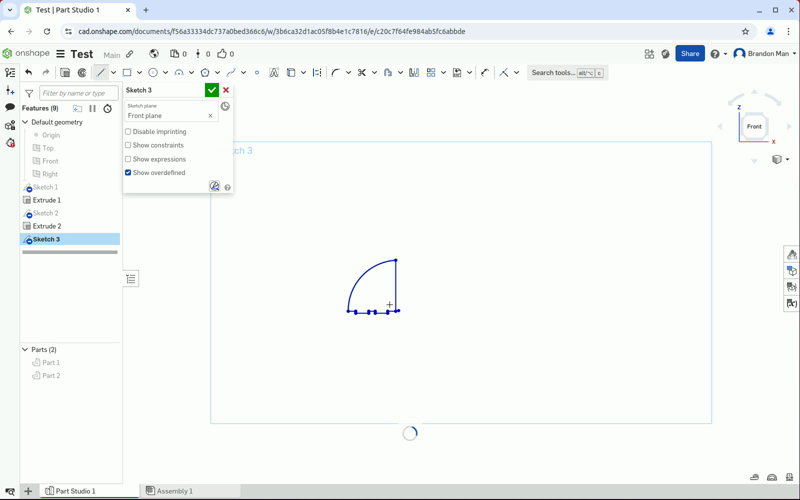
click(389, 304)
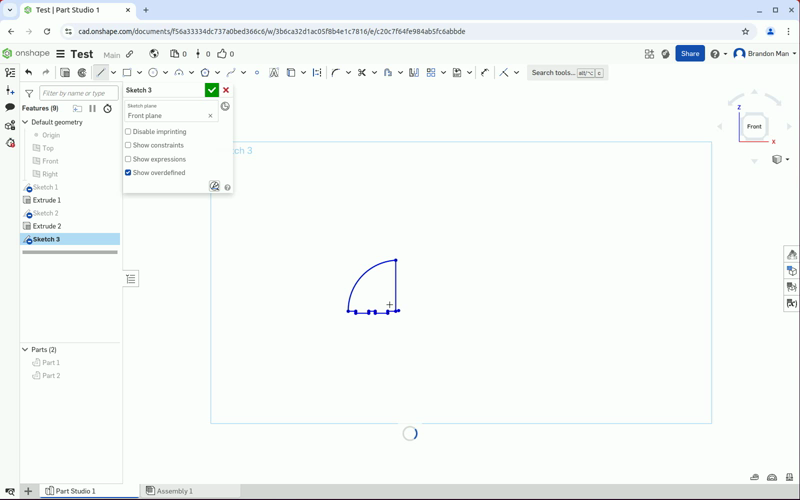
key_up(shift)
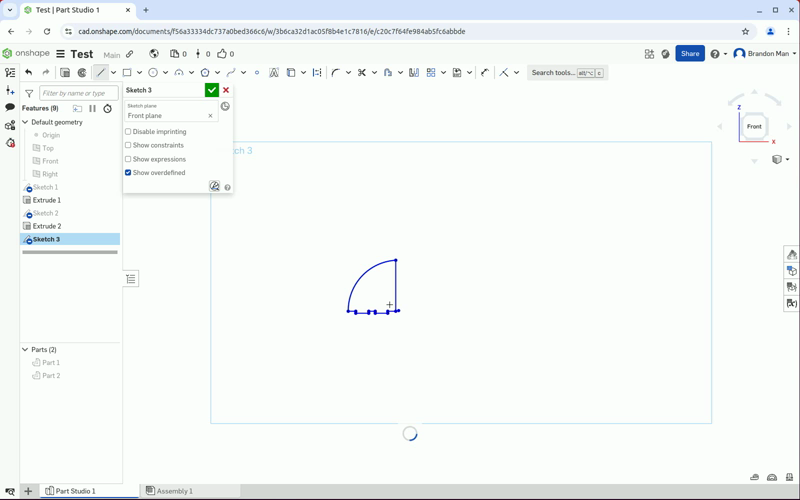
key_down(shift)
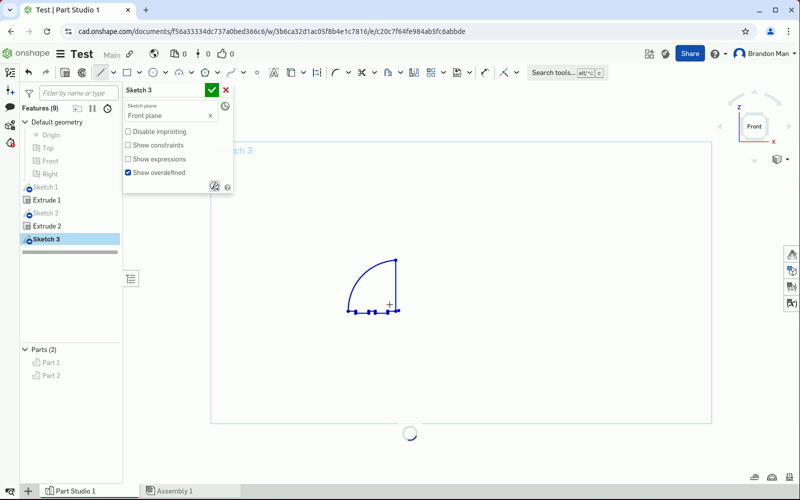
mouse_move(419, 304)
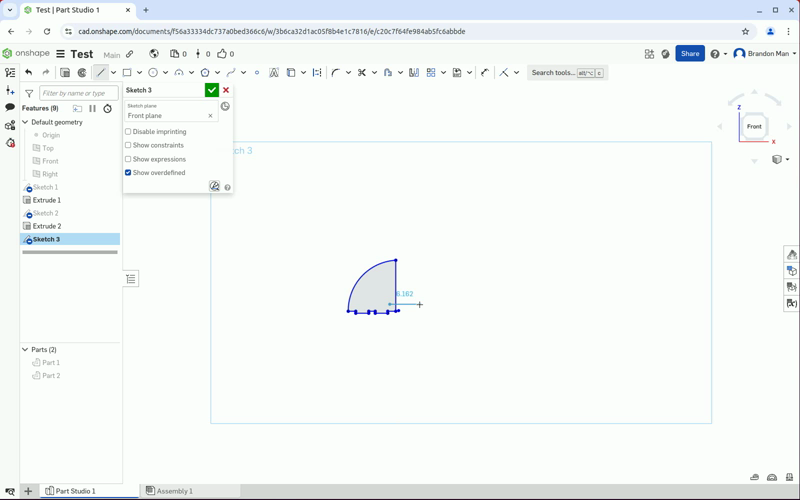
mouse_move(391, 304)
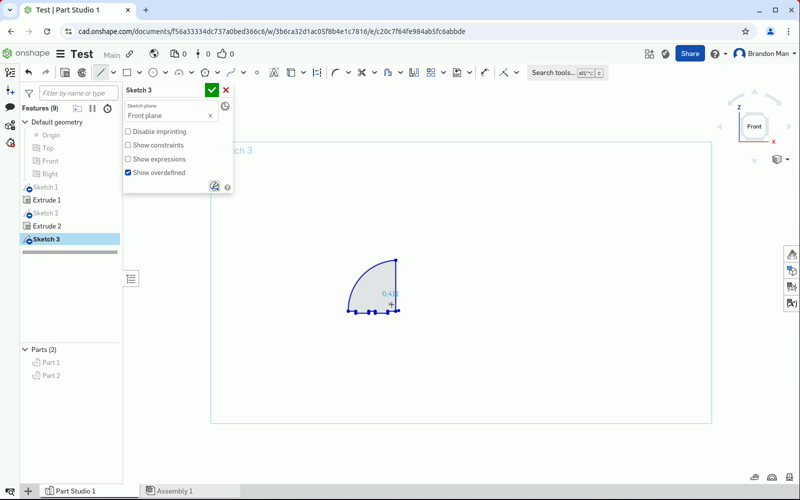
scroll(6)
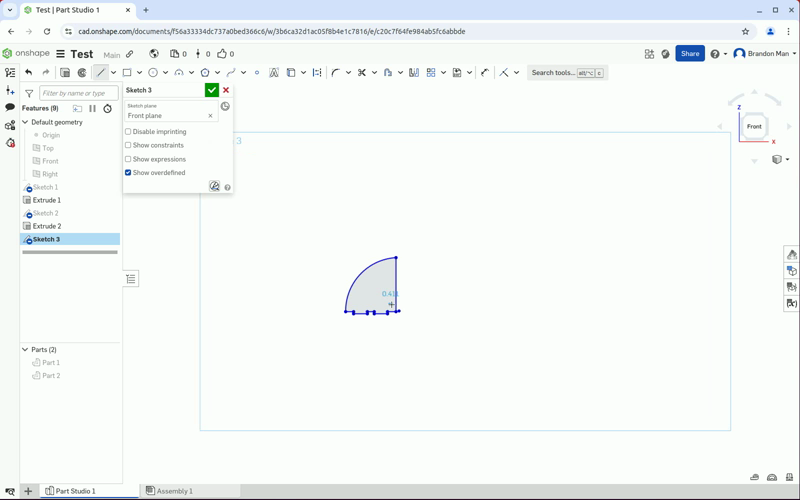
scroll(6)
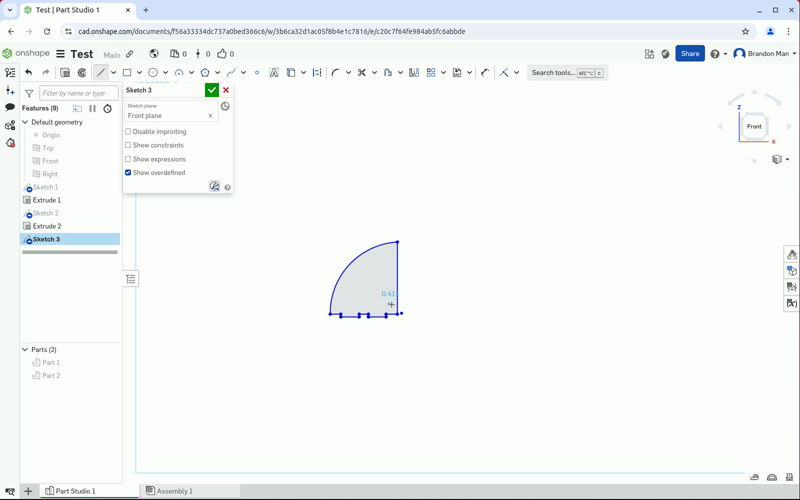
scroll(6)
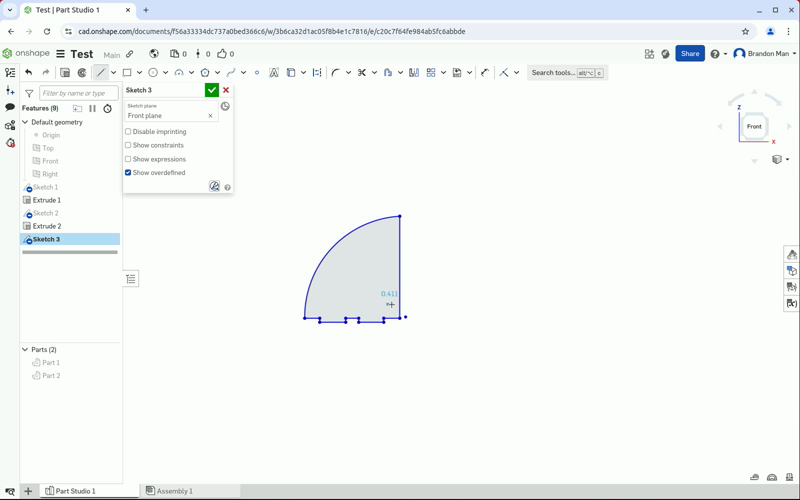
scroll(6)
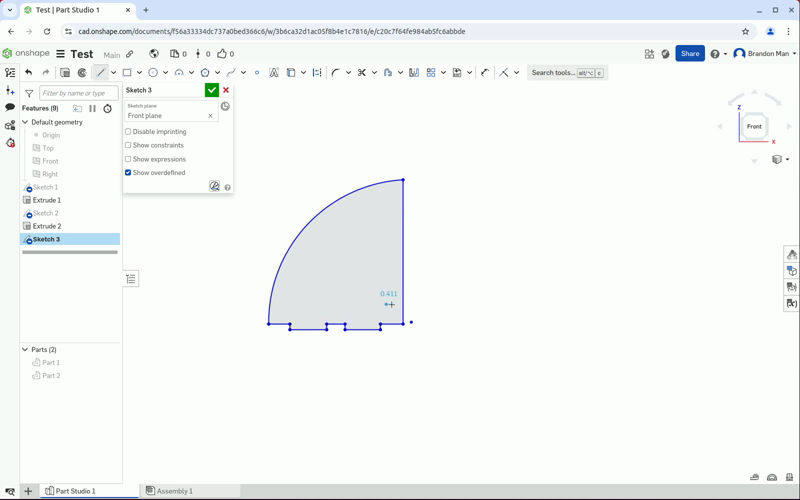
scroll(6)
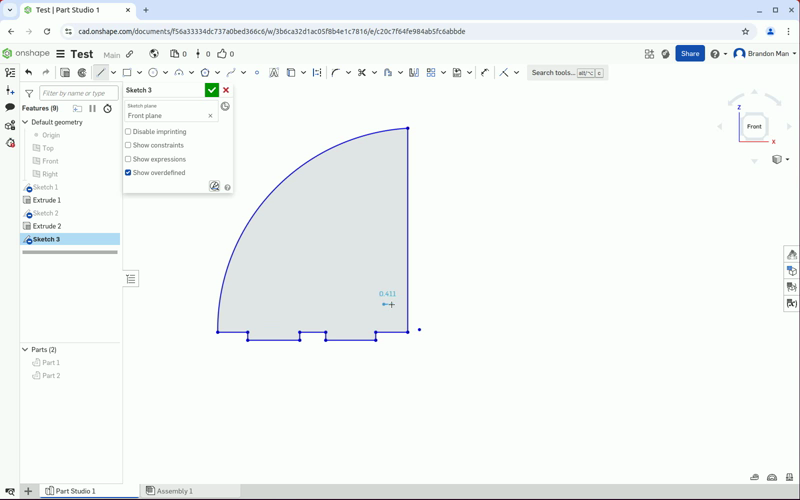
scroll(6)
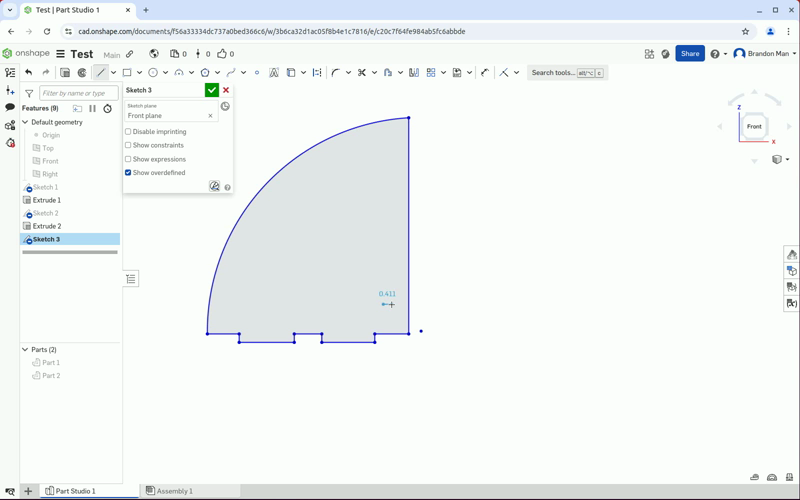
scroll(6)
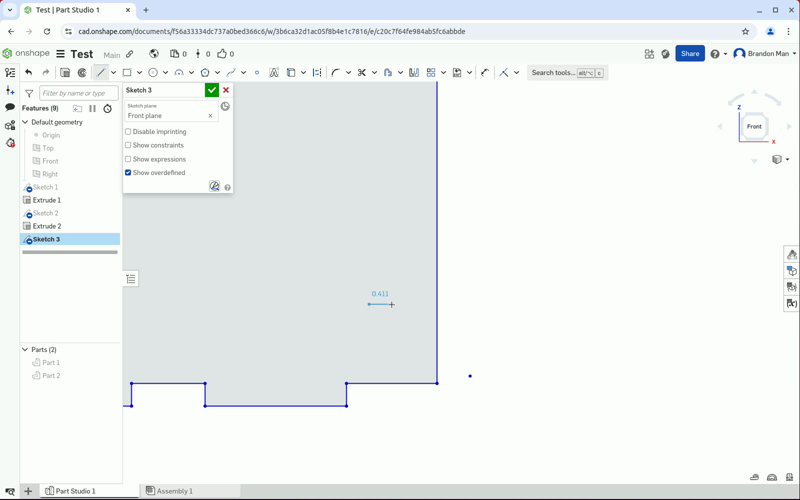
click(391, 304)
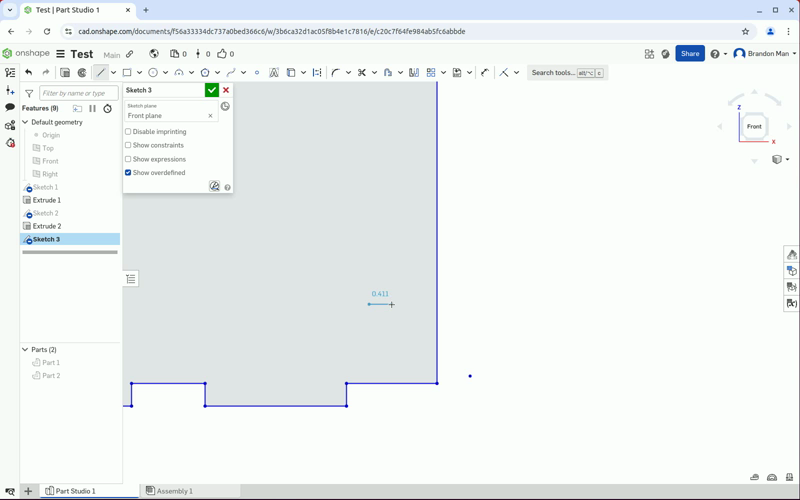
scroll(-6)
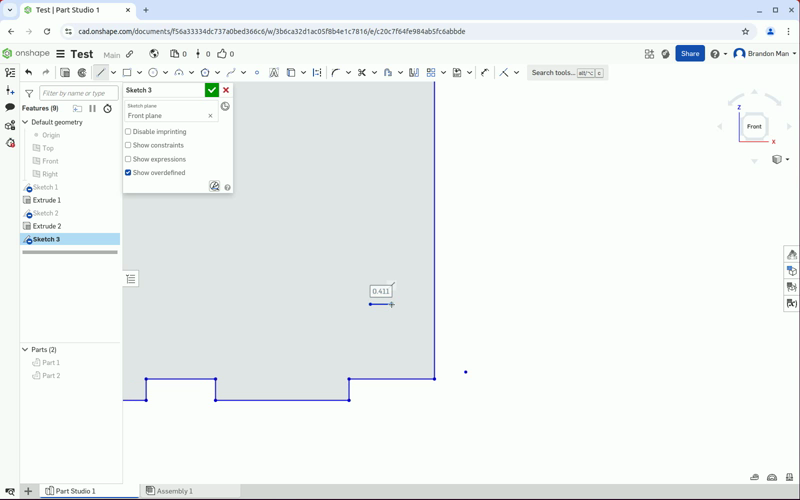
scroll(-6)
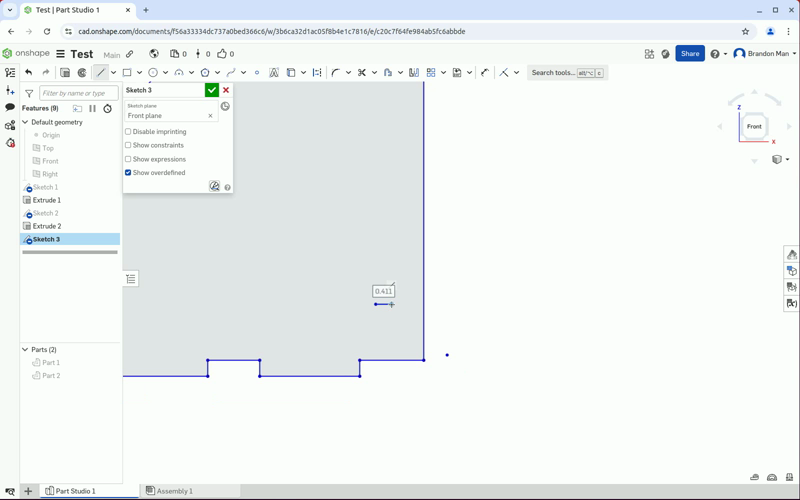
scroll(-6)
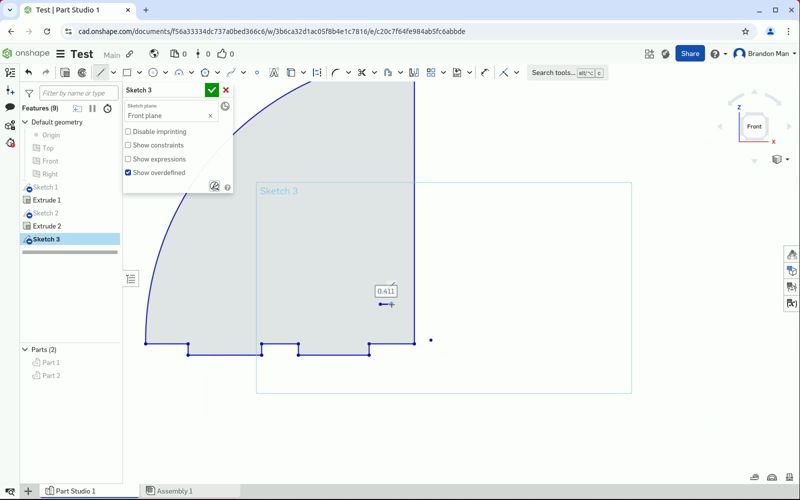
scroll(-6)
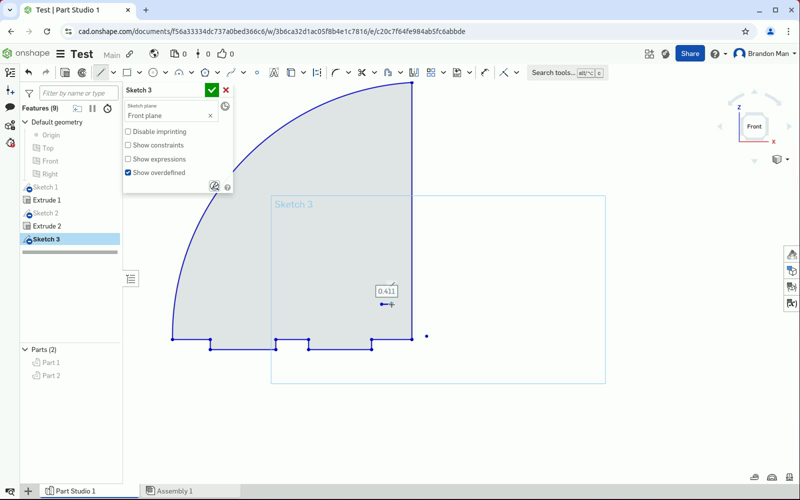
scroll(-6)
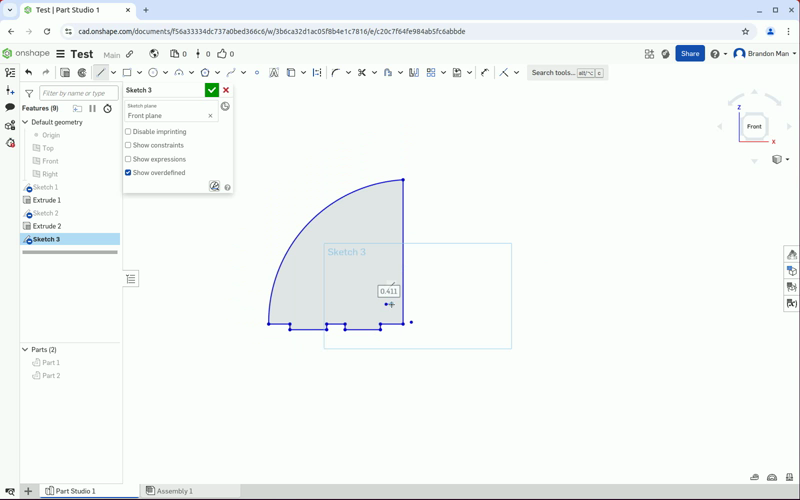
scroll(-6)
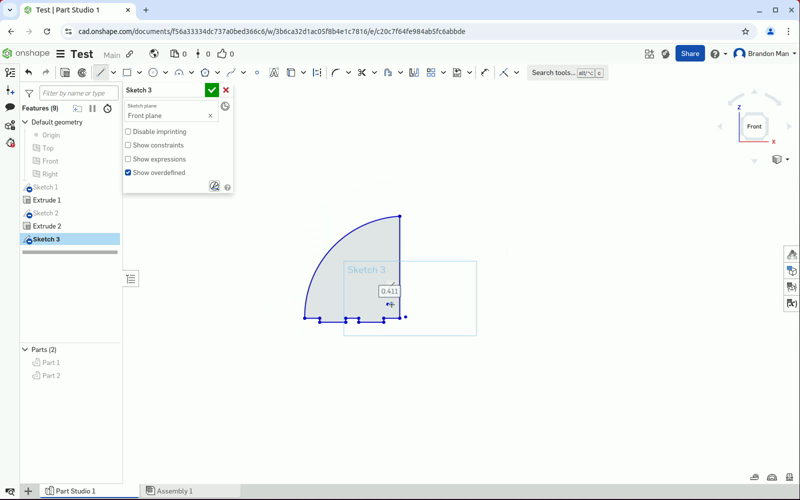
scroll(-6)
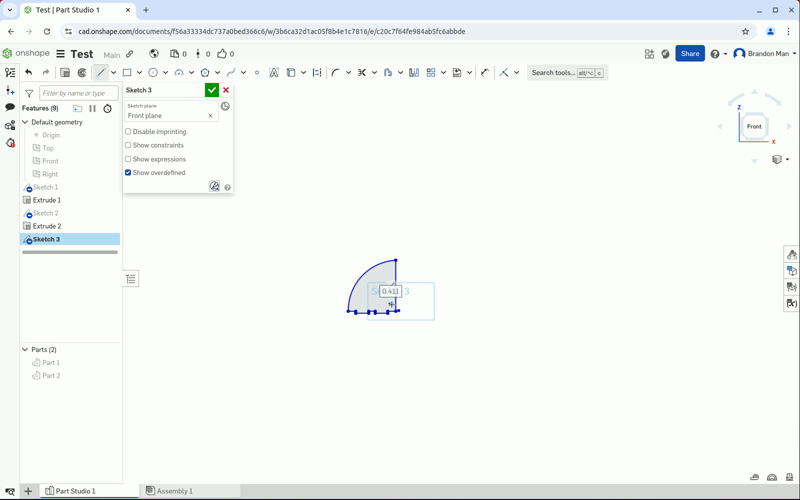
key_up(shift)
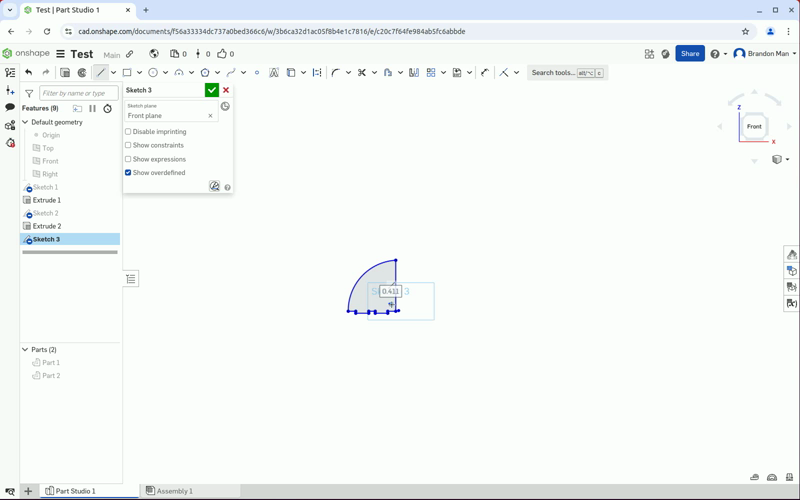
key_down(shift)
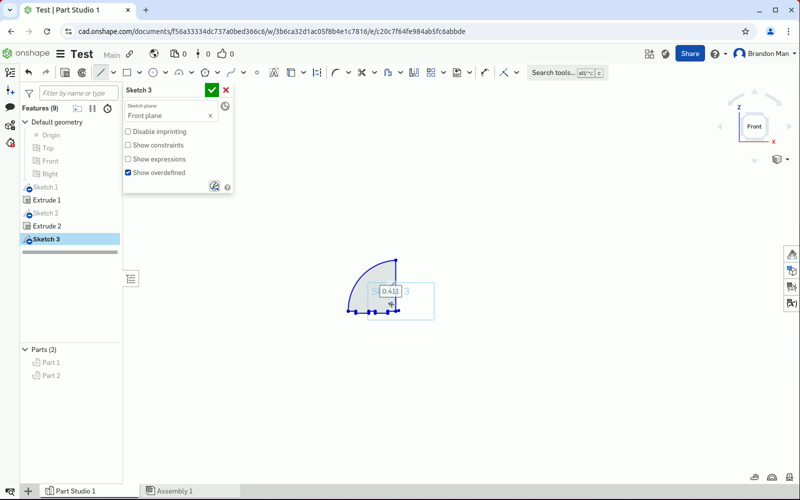
mouse_move(421, 304)
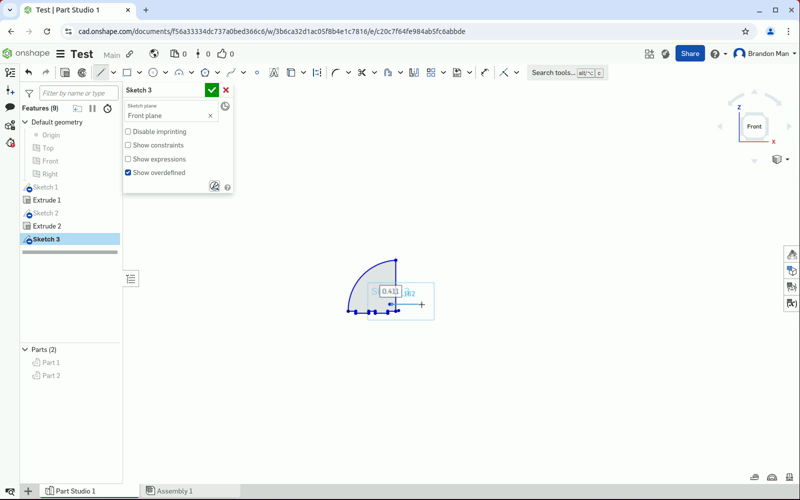
mouse_move(391, 291)
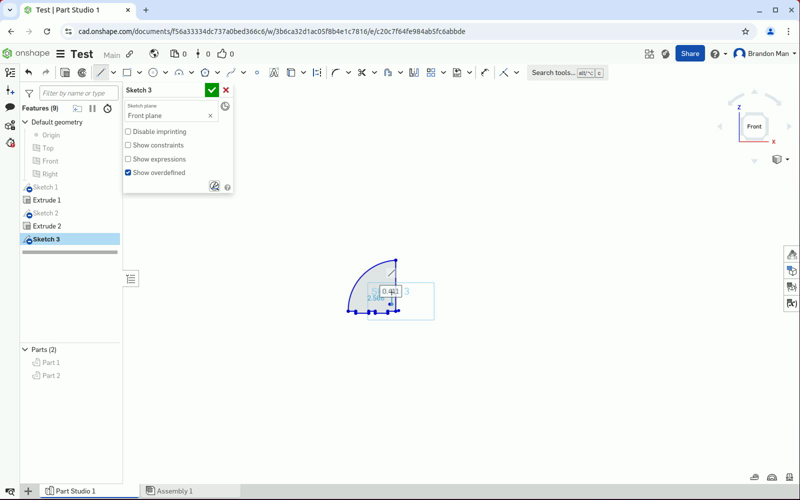
click(391, 291)
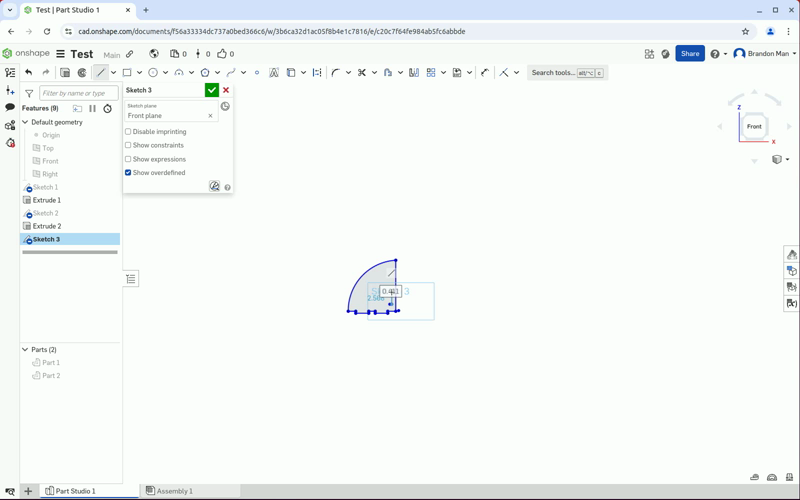
key_up(shift)
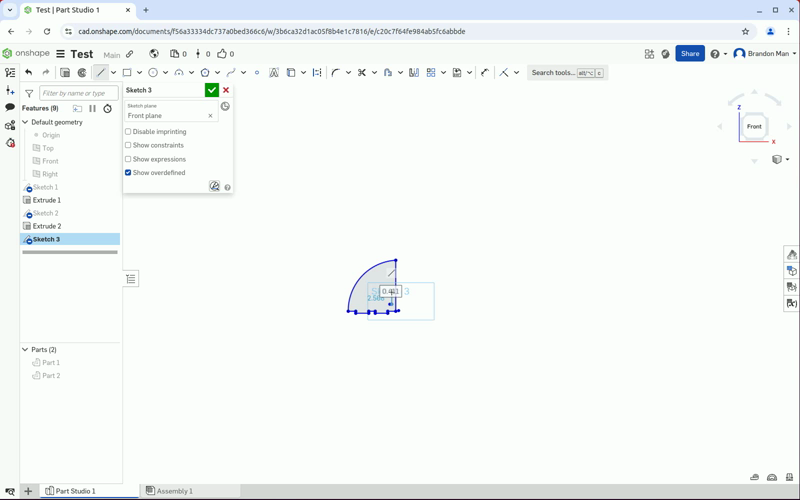
key_down(shift)
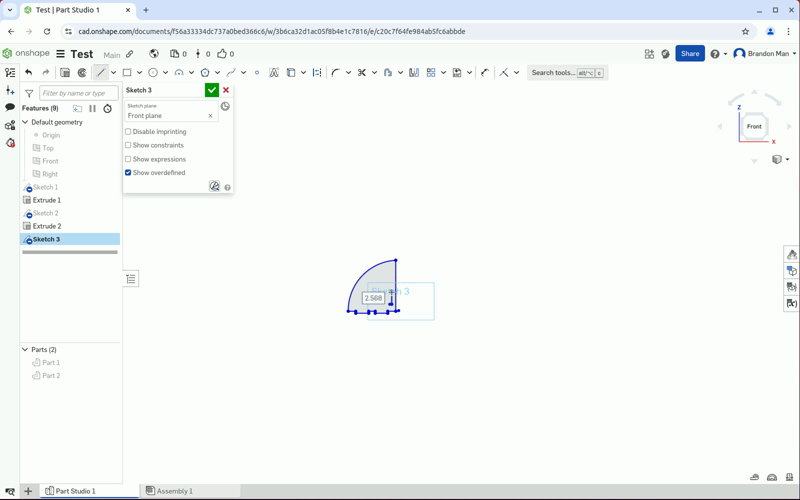
mouse_move(421, 291)
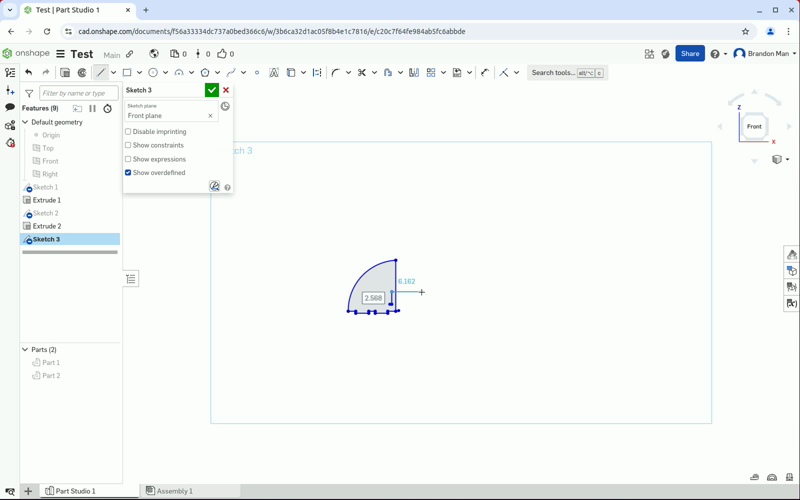
mouse_move(389, 291)
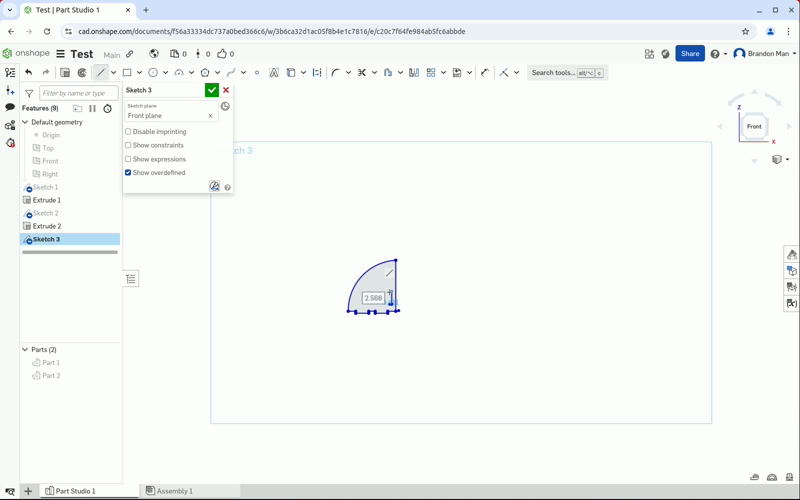
scroll(6)
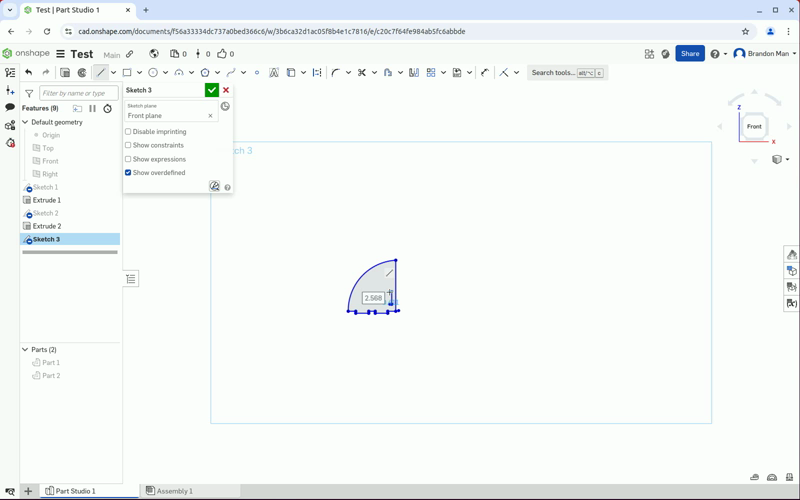
scroll(6)
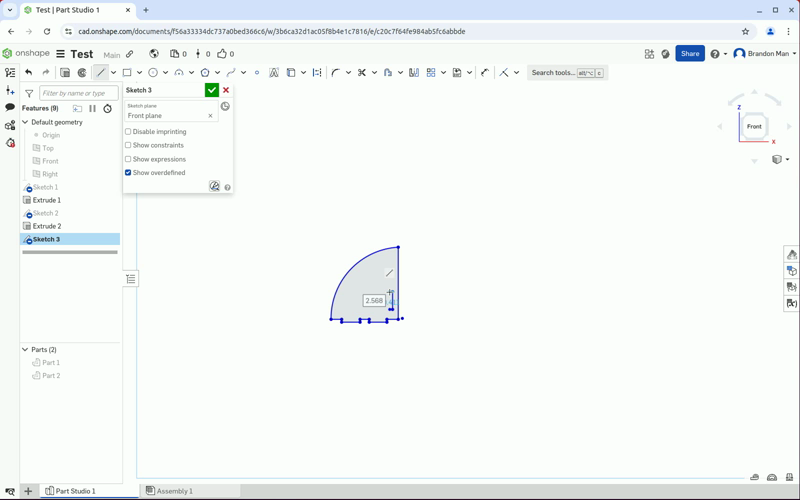
scroll(6)
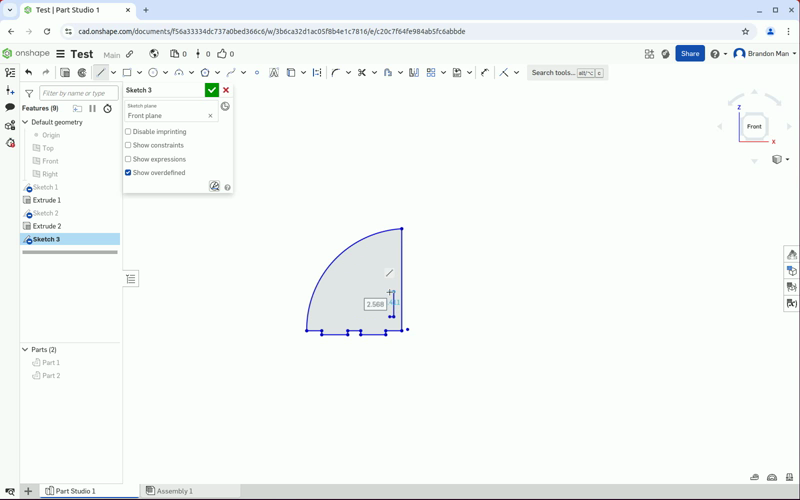
scroll(6)
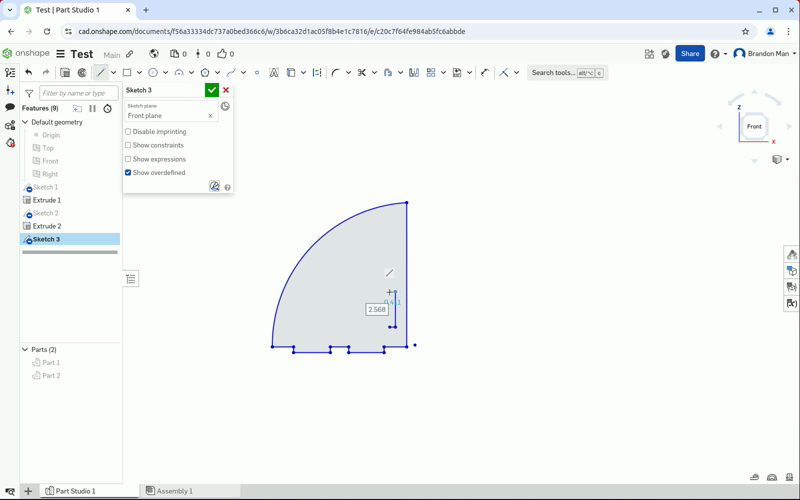
scroll(6)
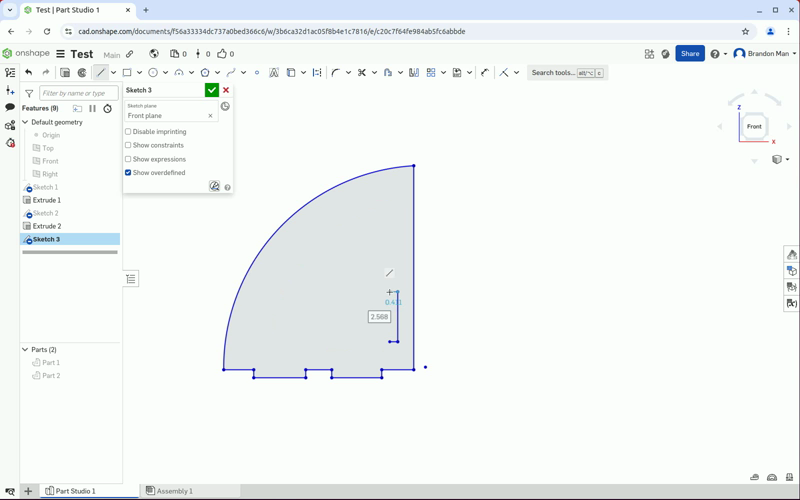
scroll(6)
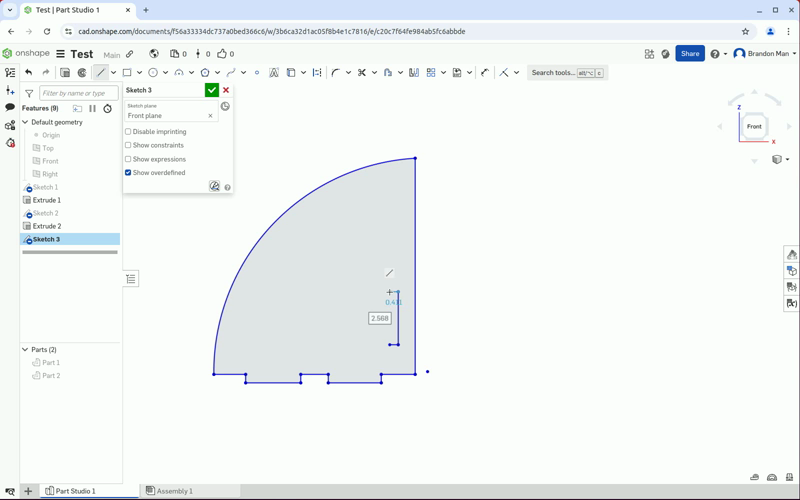
scroll(6)
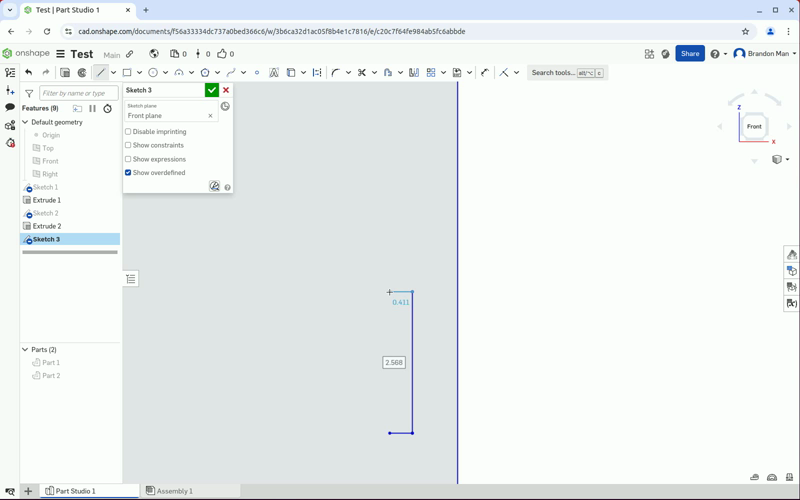
click(389, 291)
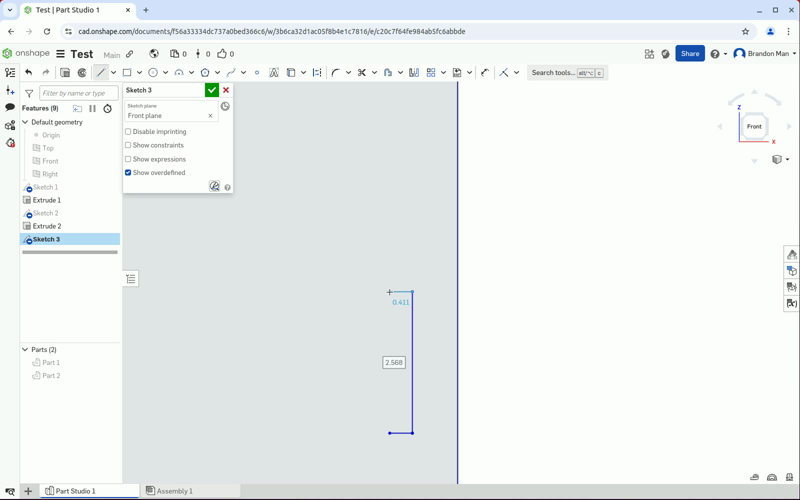
scroll(-6)
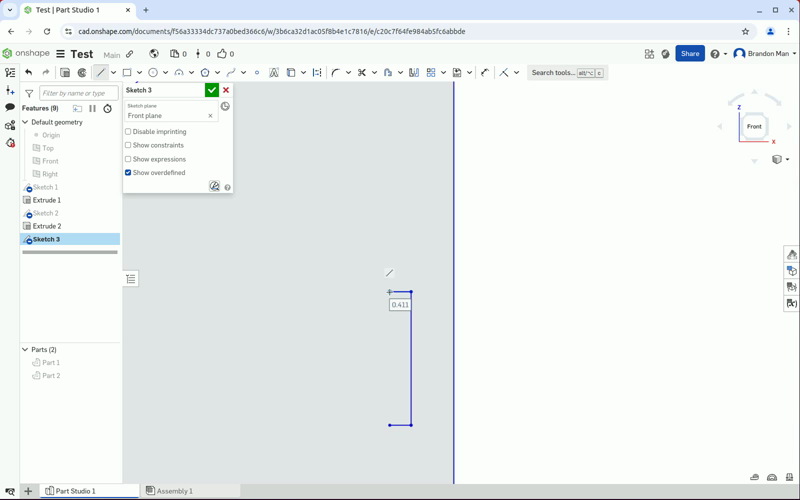
scroll(-6)
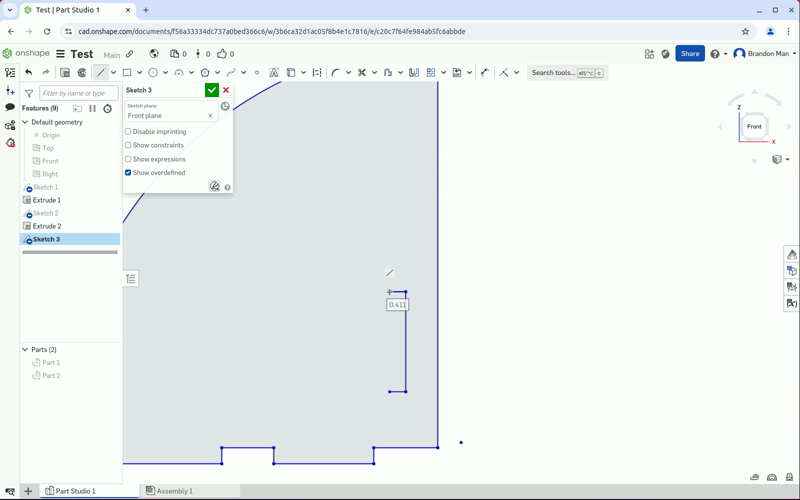
scroll(-6)
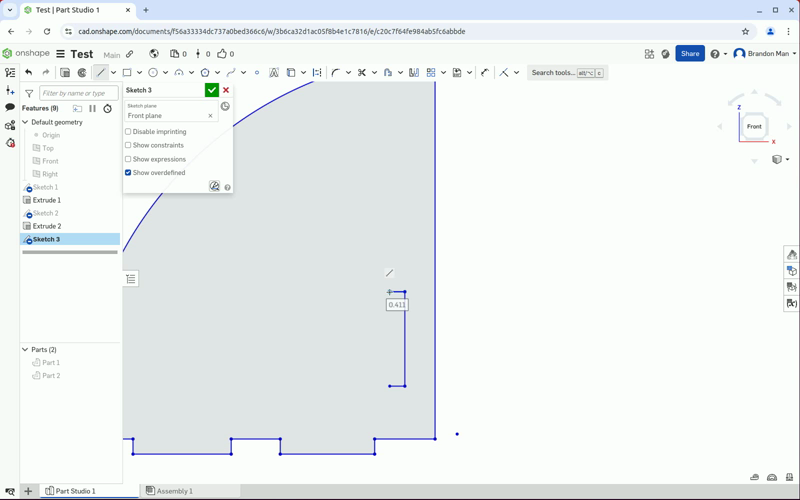
scroll(-6)
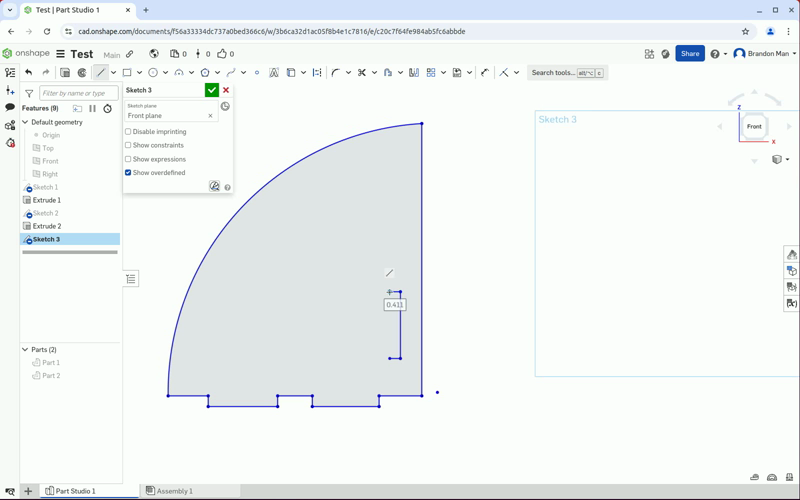
scroll(-6)
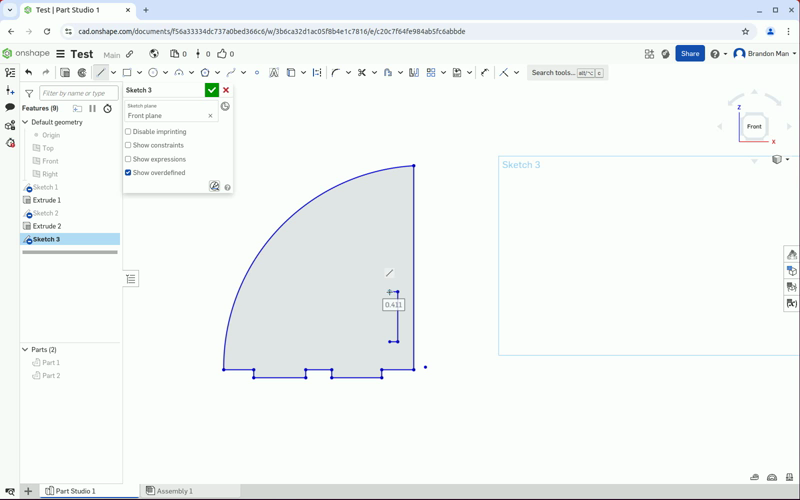
scroll(-6)
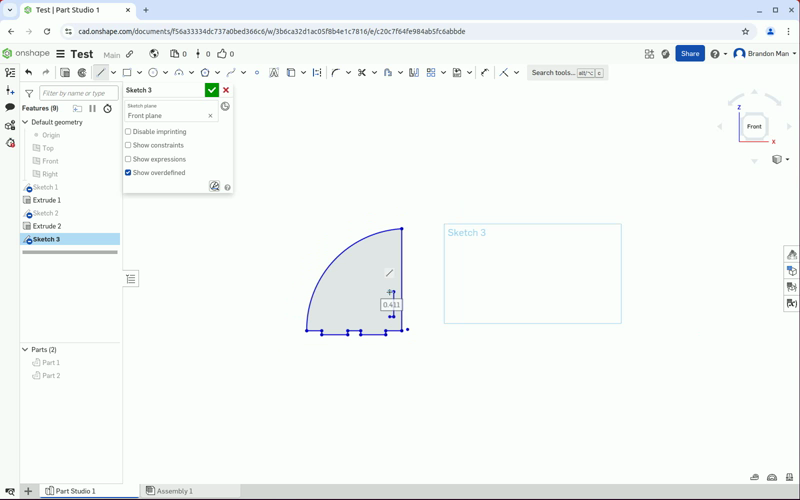
scroll(-6)
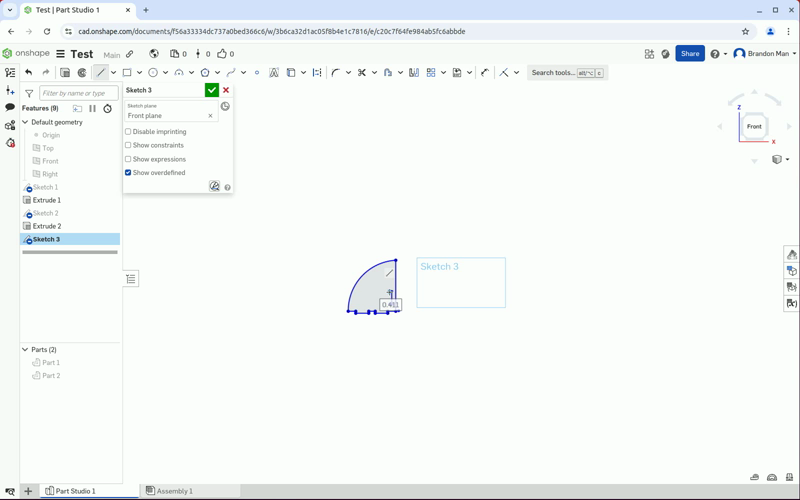
key_up(shift)
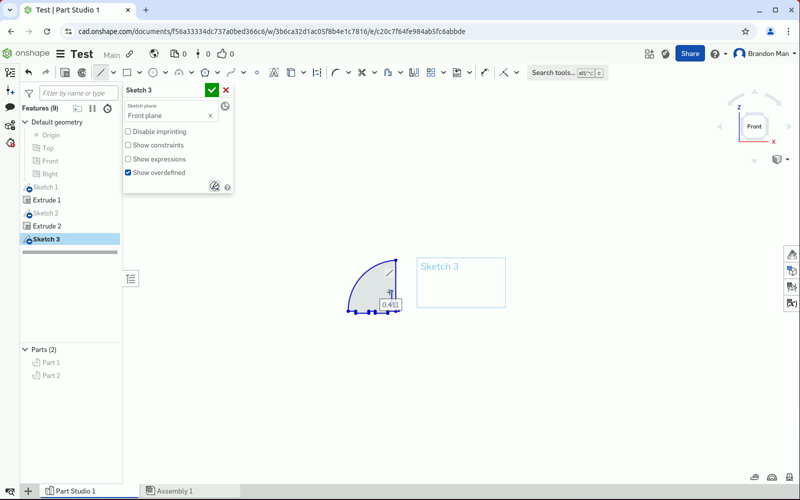
mouse_move(419, 291)
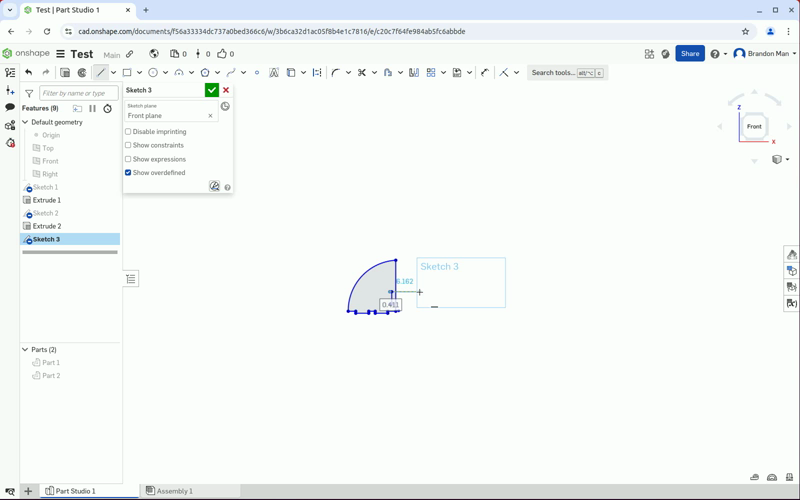
key_down(shift)
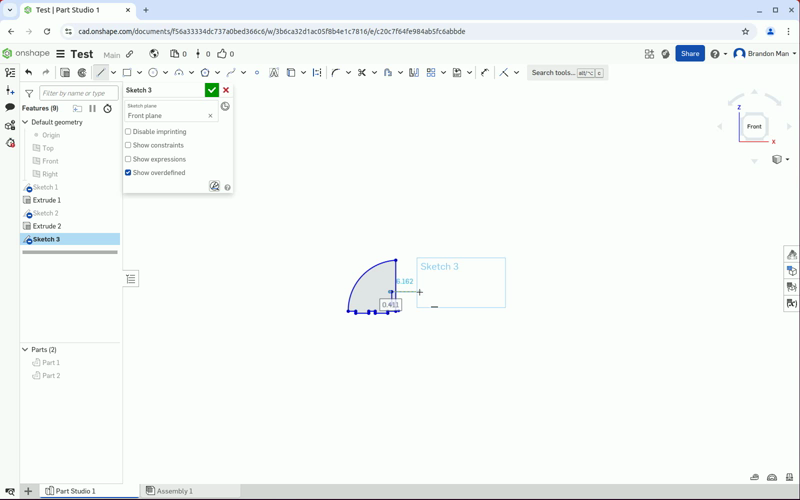
mouse_move(389, 304)
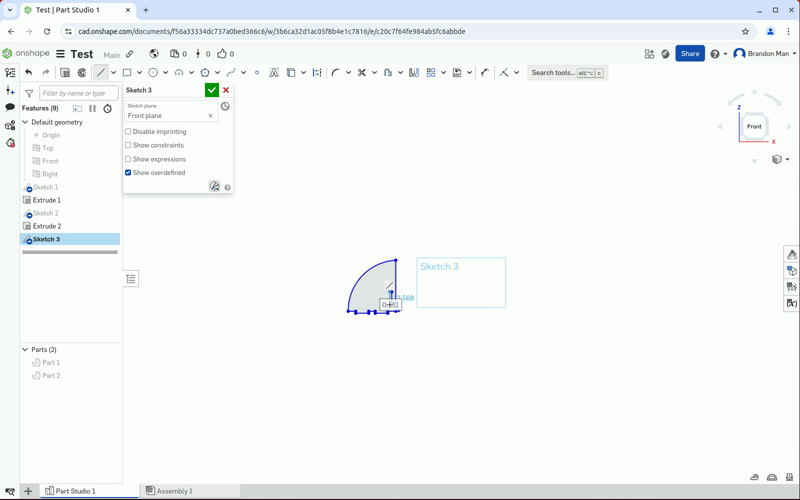
scroll(6)
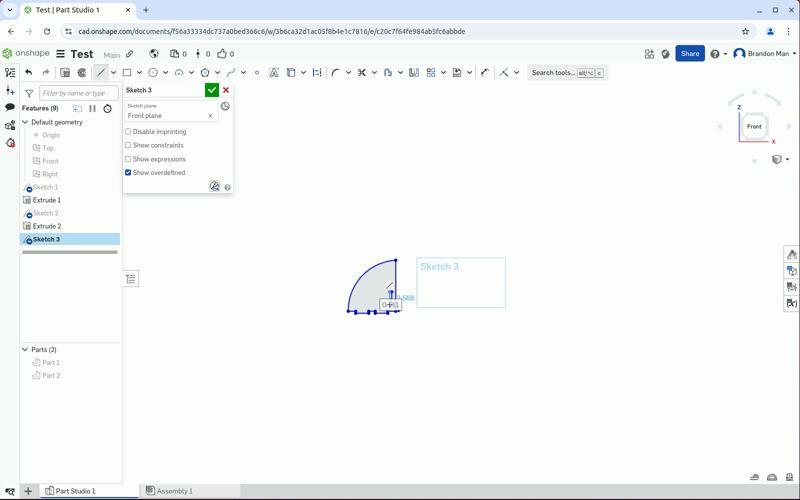
scroll(6)
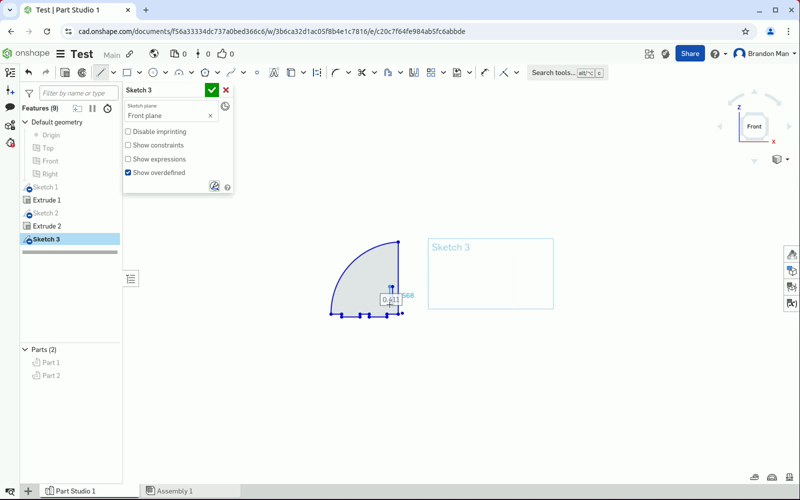
scroll(6)
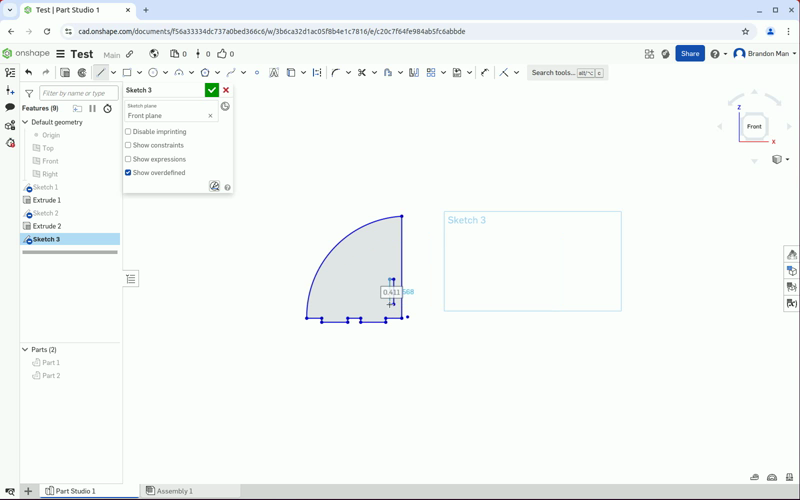
scroll(6)
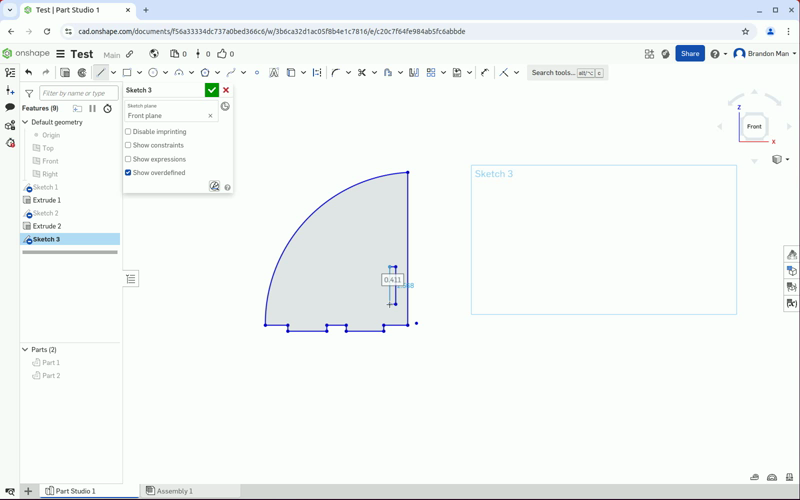
scroll(6)
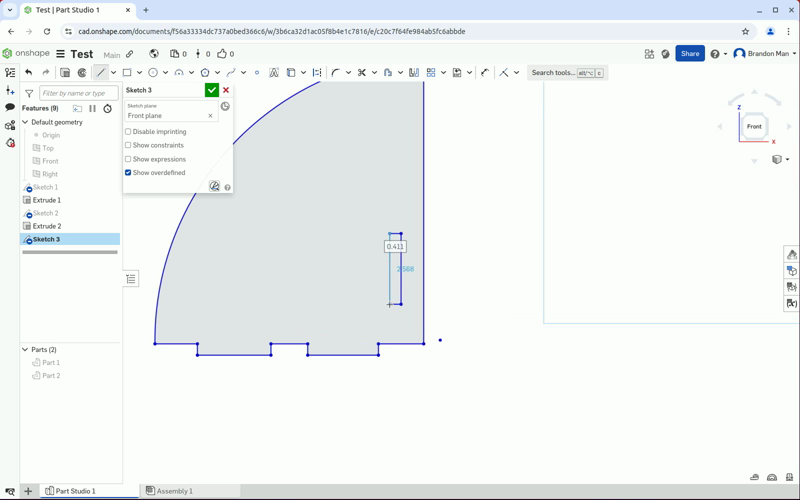
scroll(6)
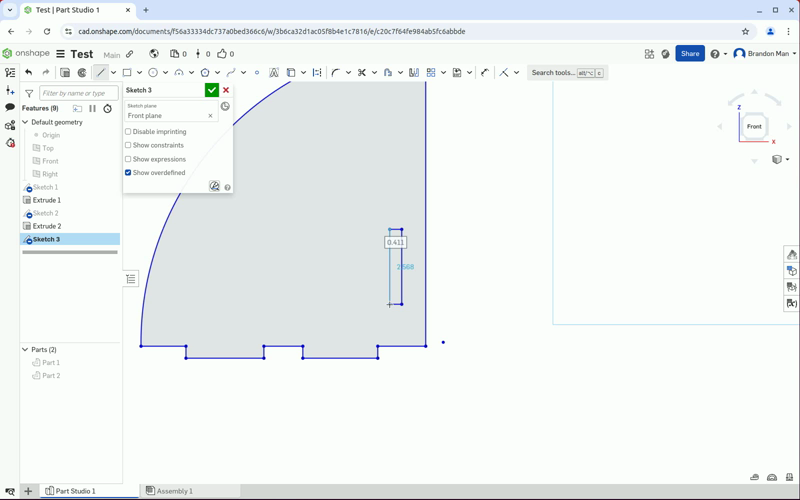
scroll(6)
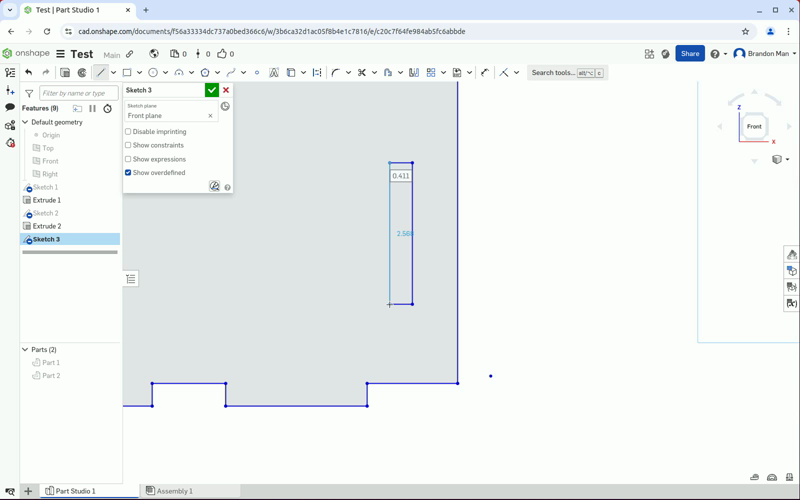
key_up(shift)
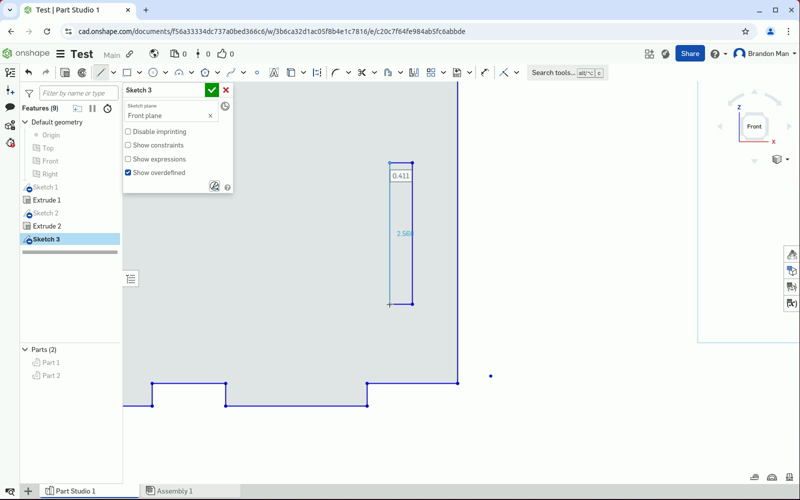
click(389, 304)
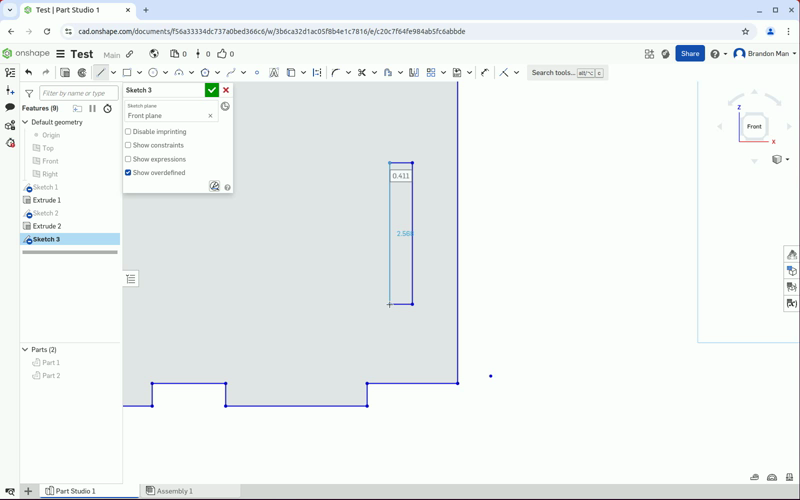
scroll(-6)
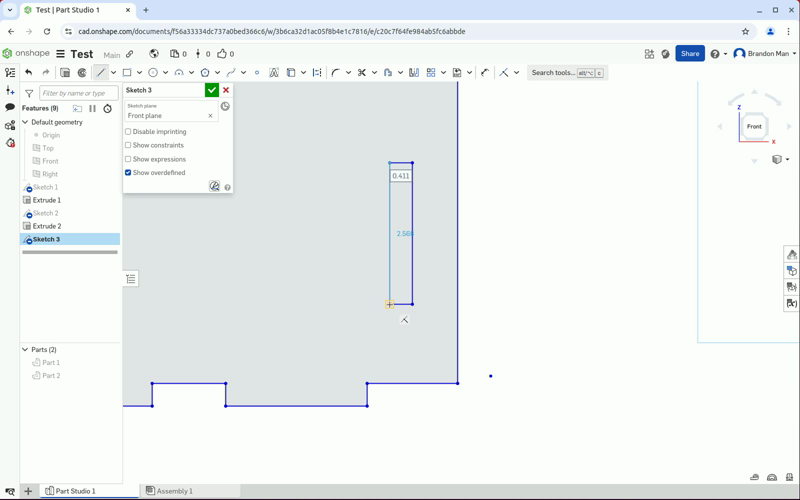
scroll(-6)
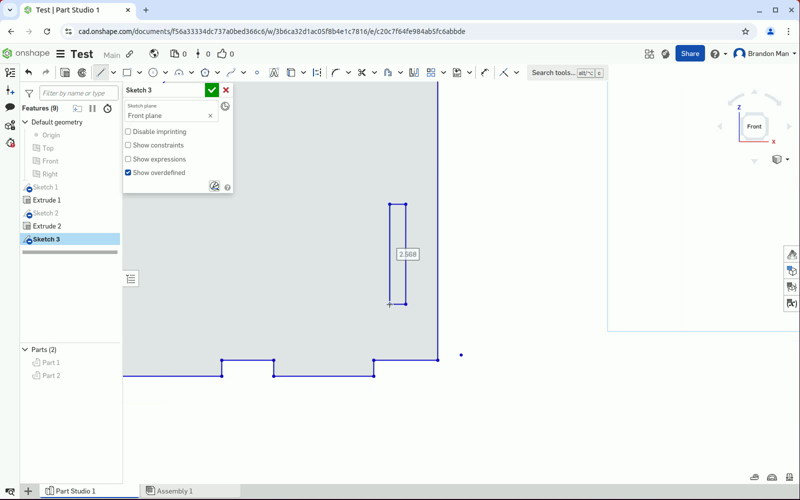
scroll(-6)
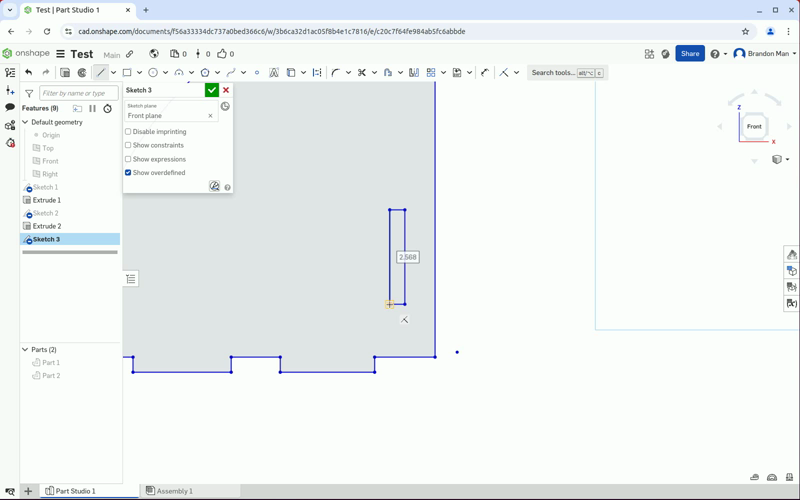
scroll(-6)
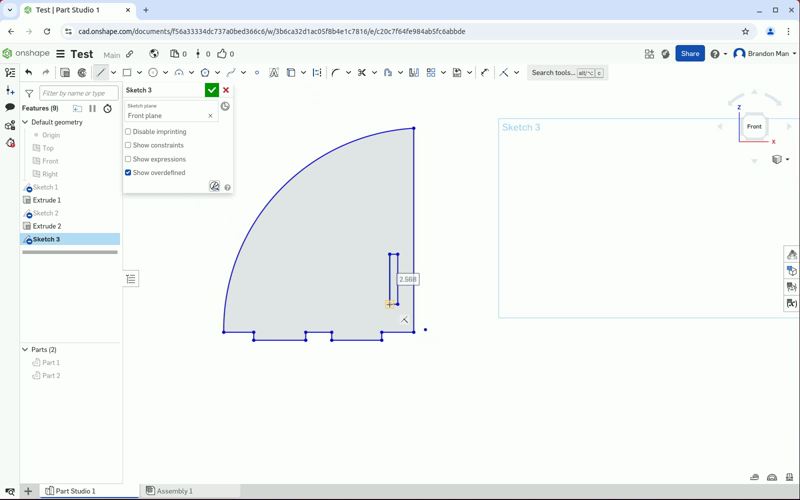
scroll(-6)
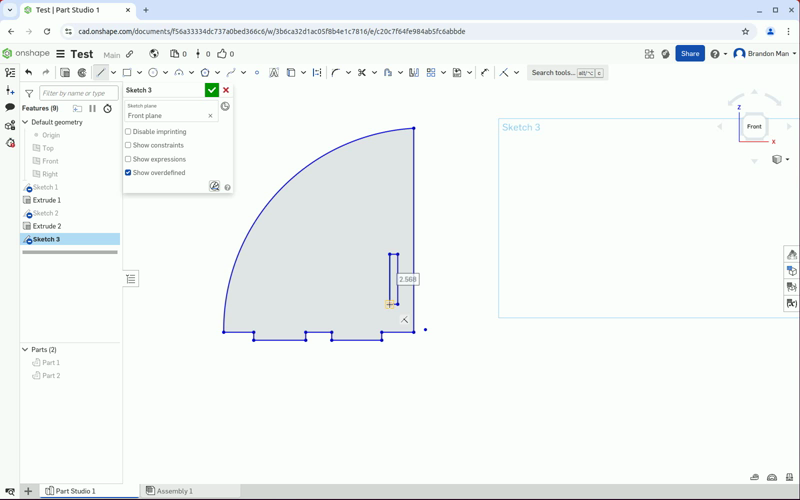
scroll(-6)
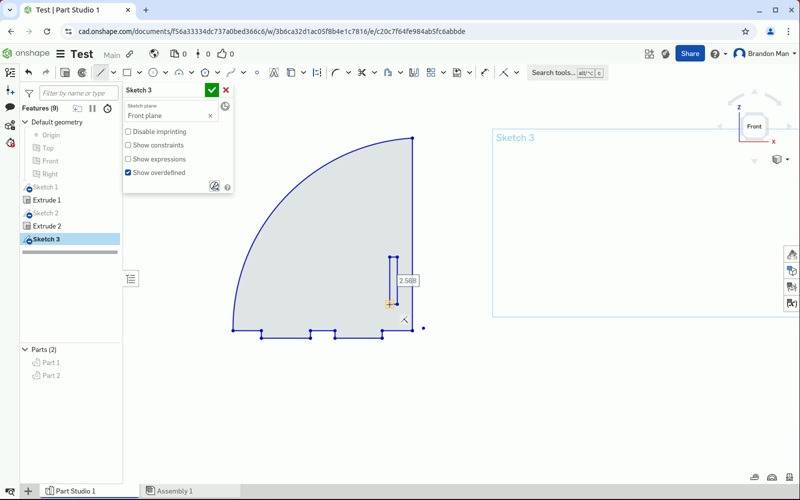
scroll(-6)
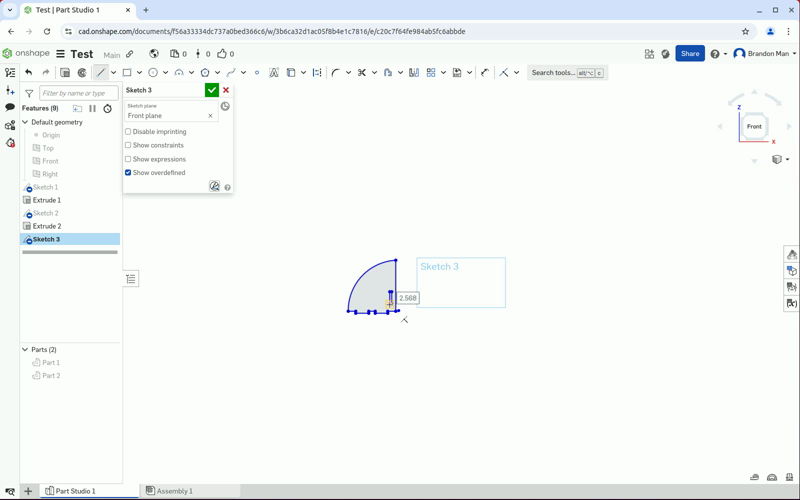
key(esc)
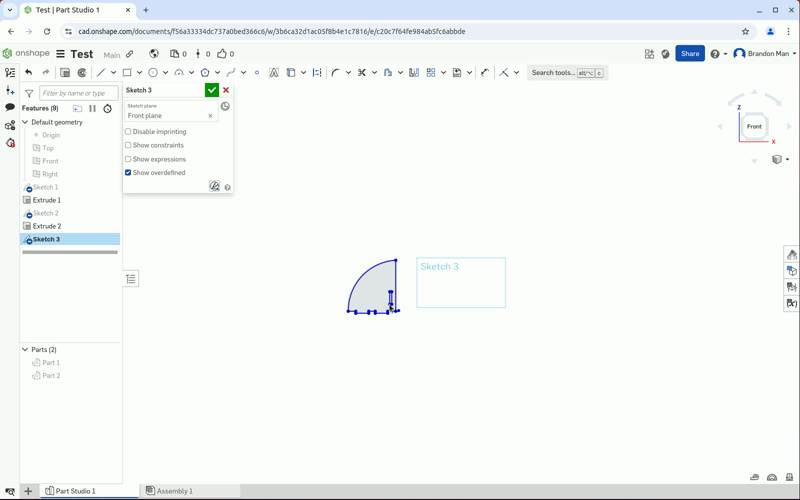
key(l)
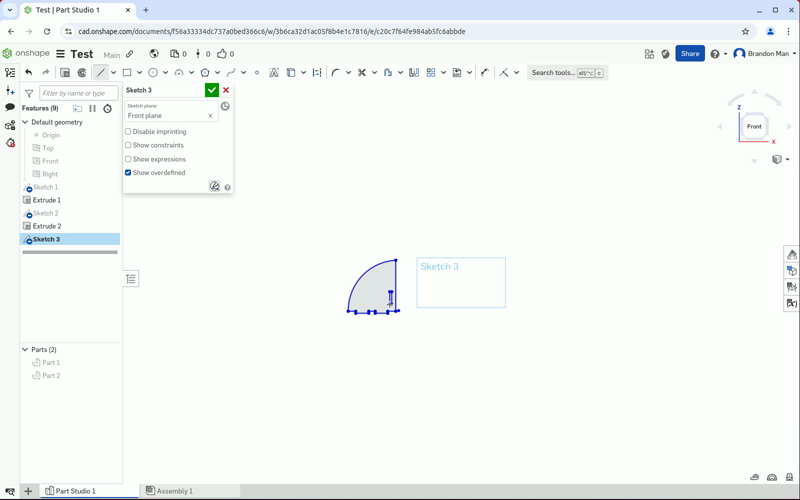
key_down(shift)
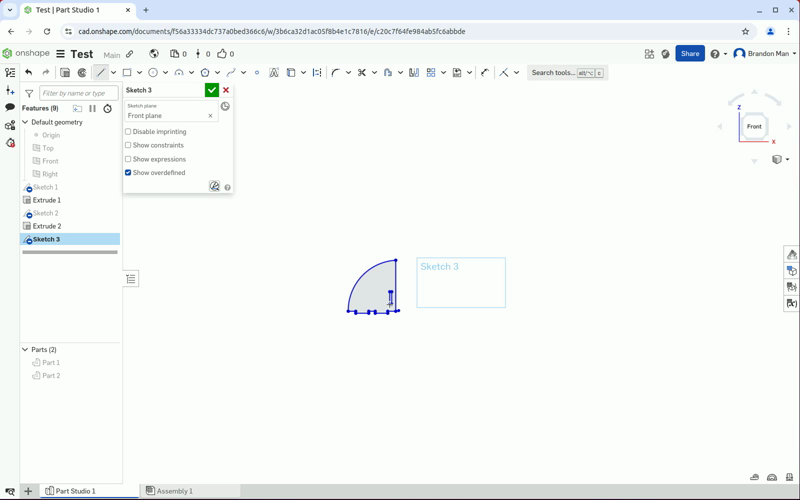
mouse_move(389, 279)
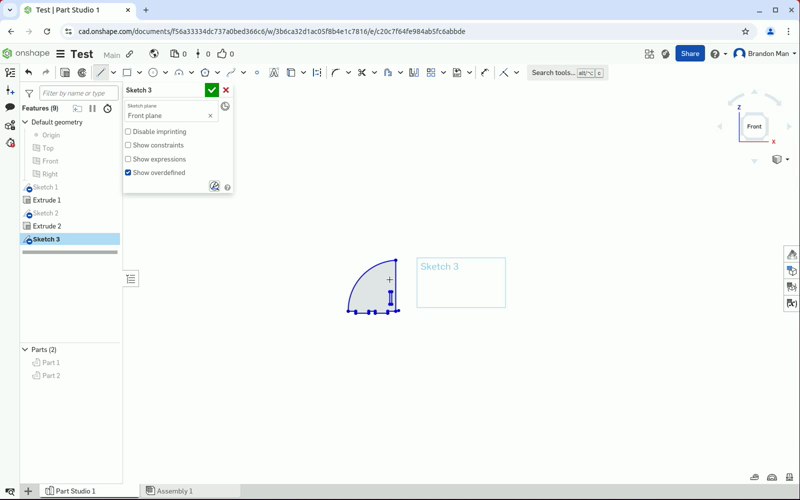
click(389, 279)
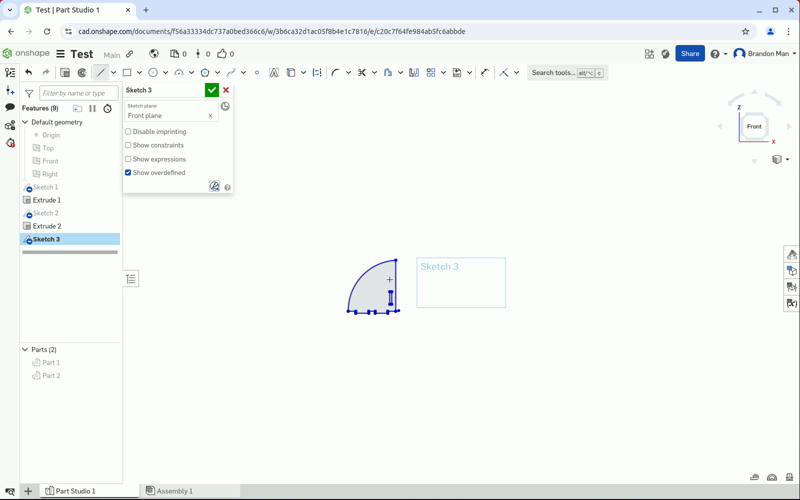
key_up(shift)
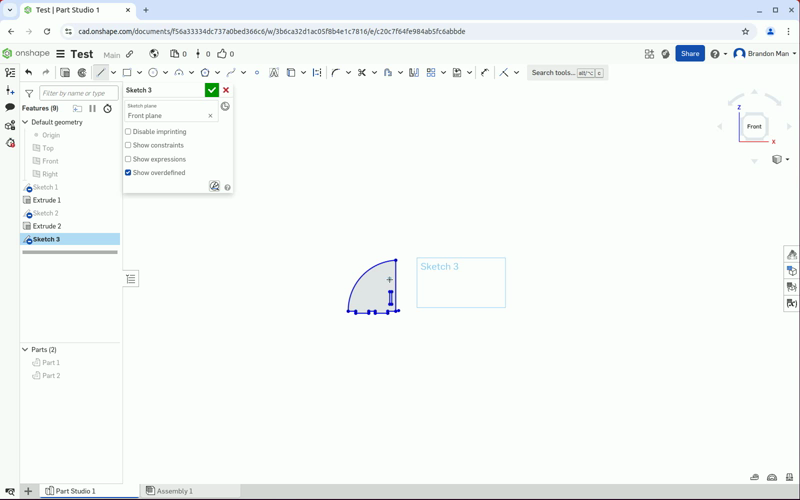
key_down(shift)
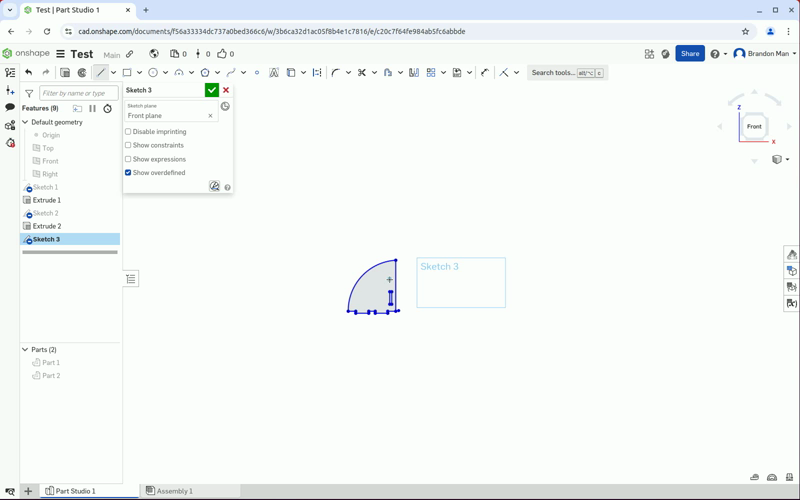
mouse_move(419, 279)
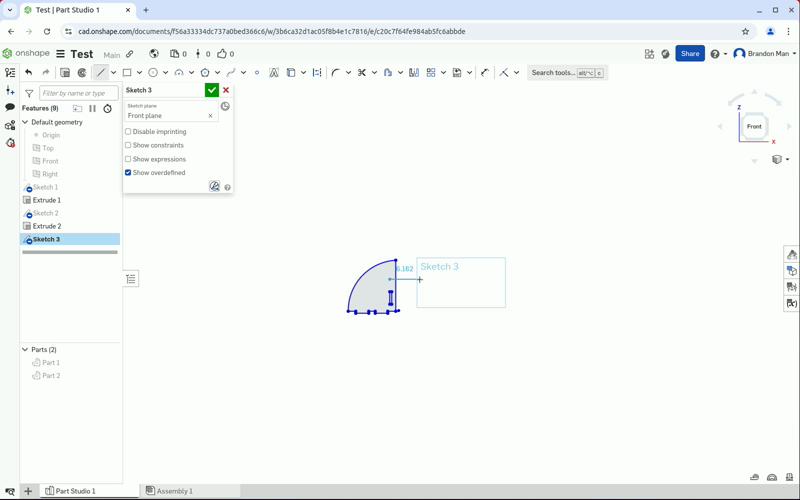
mouse_move(391, 279)
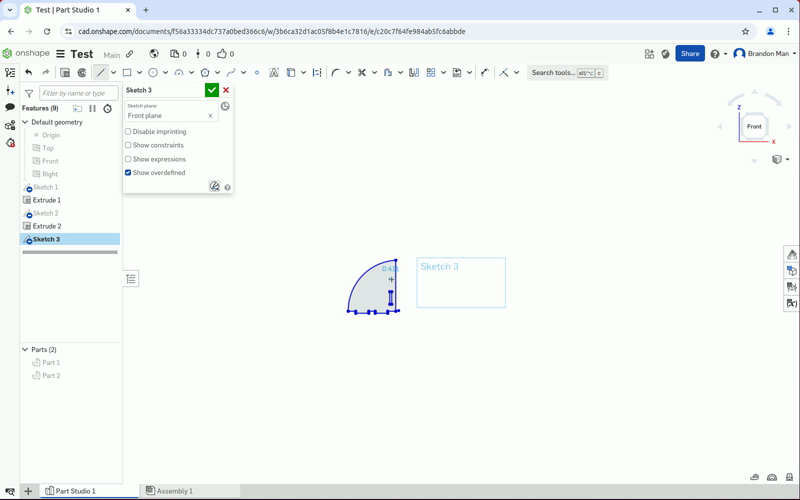
scroll(6)
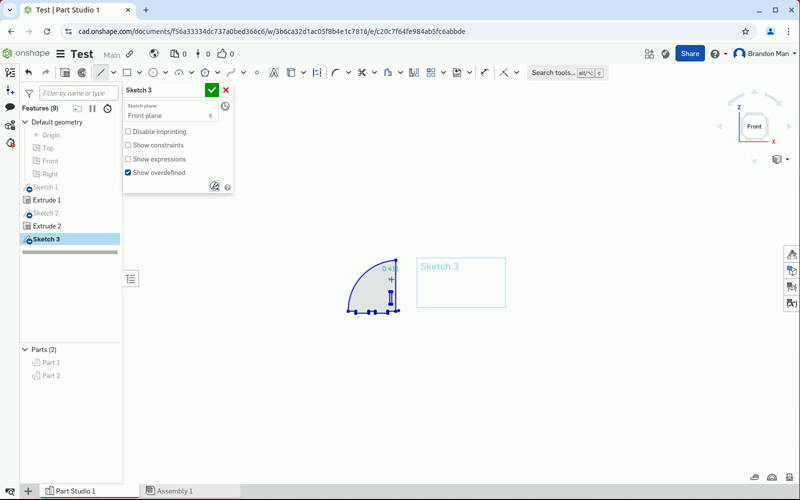
scroll(6)
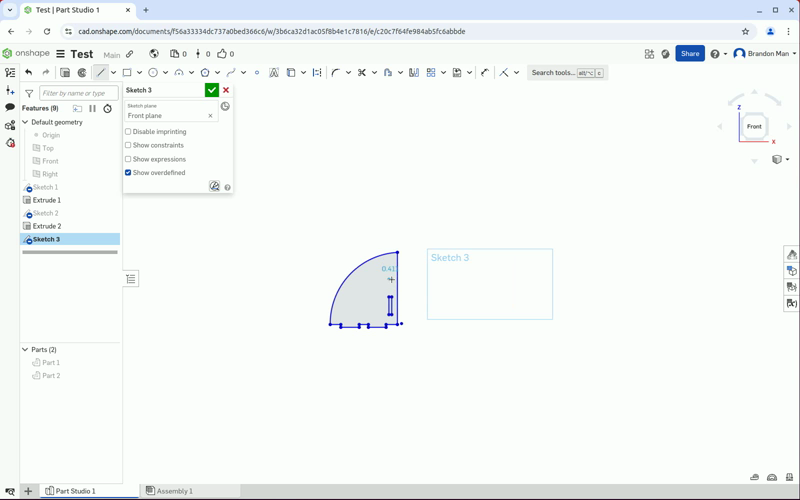
scroll(6)
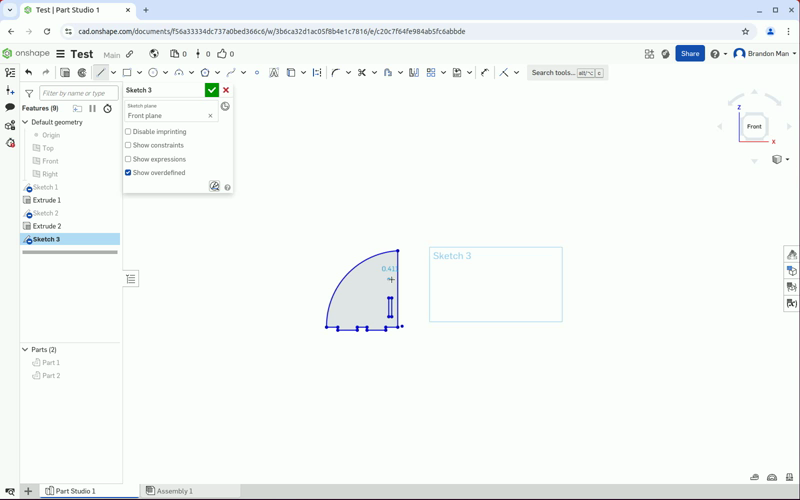
scroll(6)
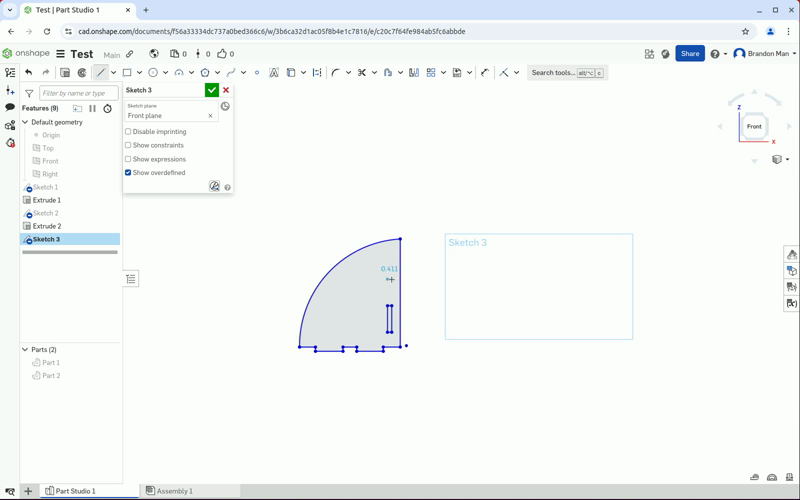
scroll(6)
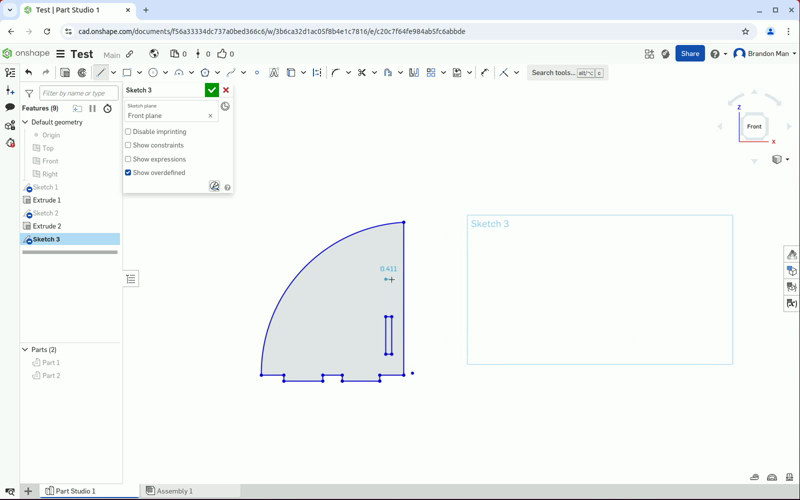
scroll(6)
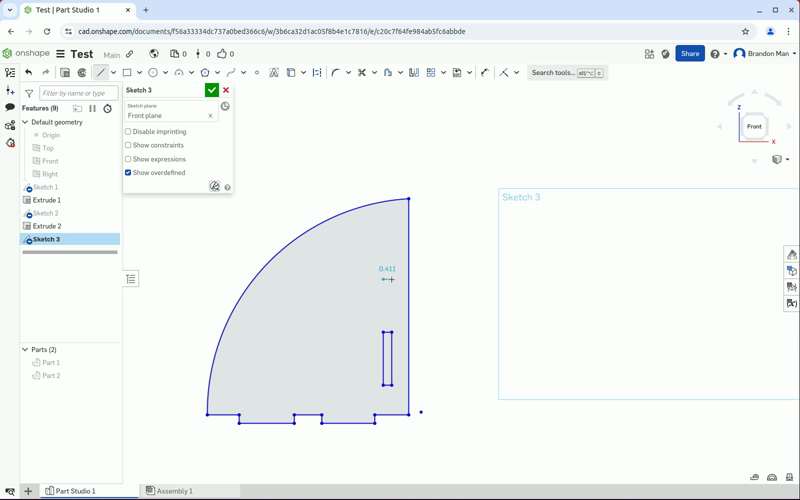
scroll(6)
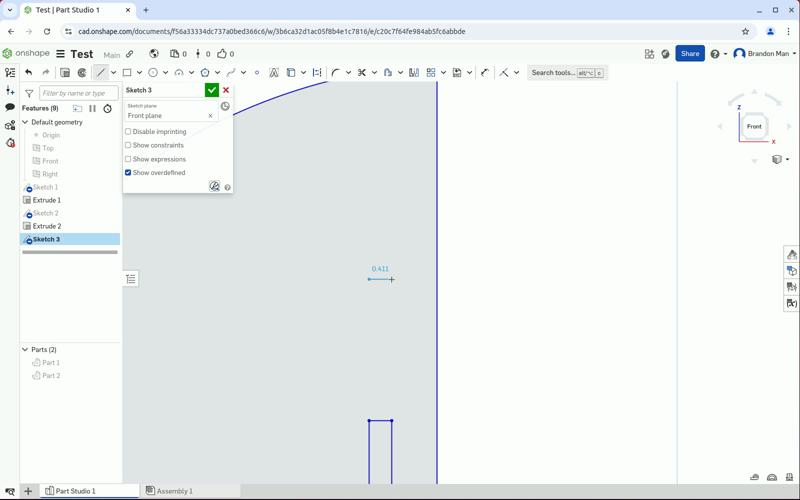
click(391, 279)
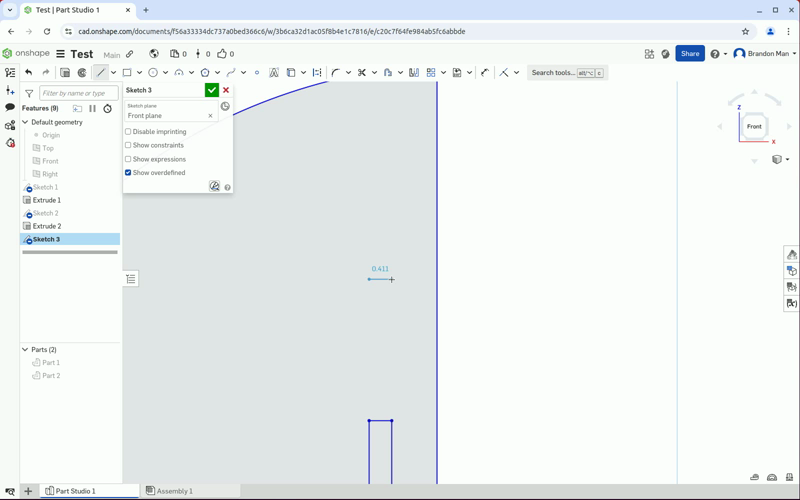
scroll(-6)
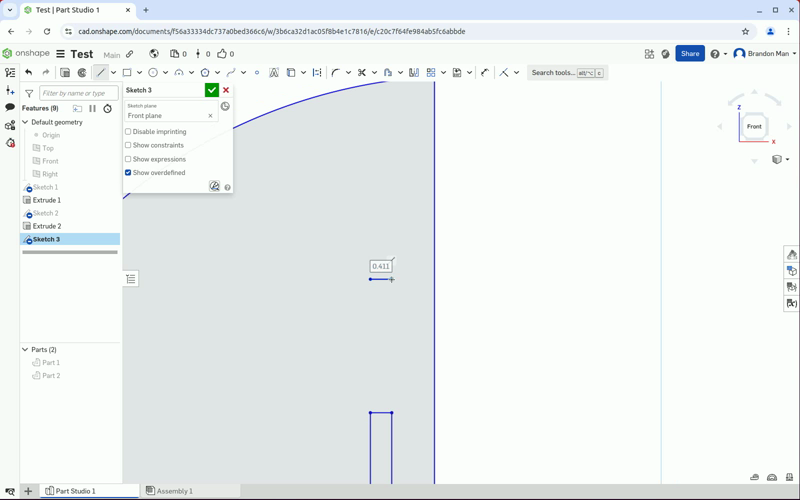
scroll(-6)
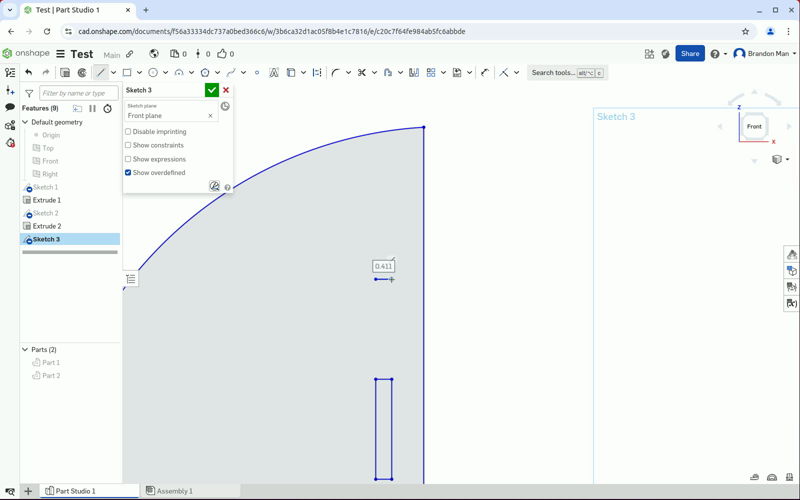
scroll(-6)
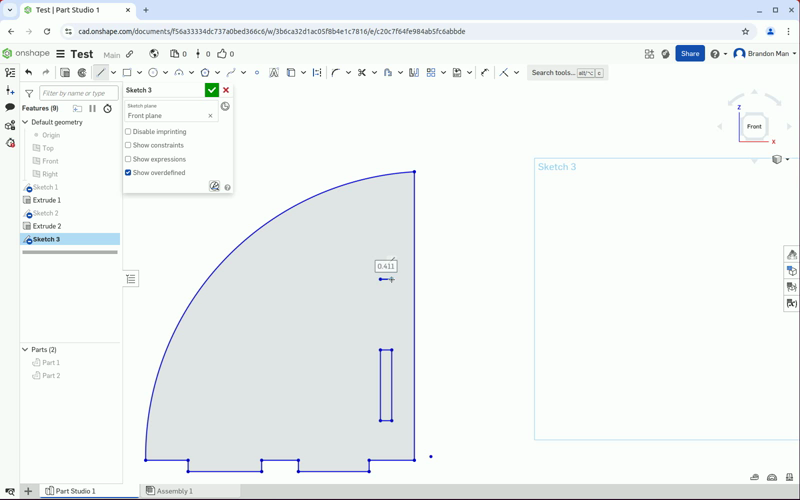
scroll(-6)
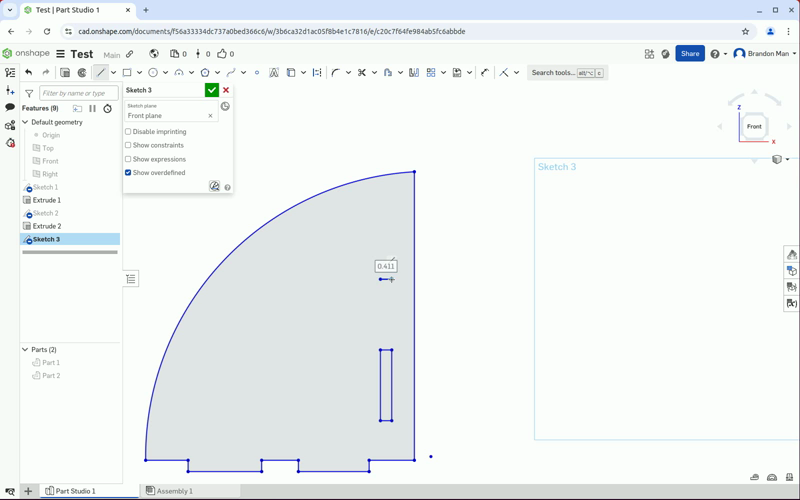
scroll(-6)
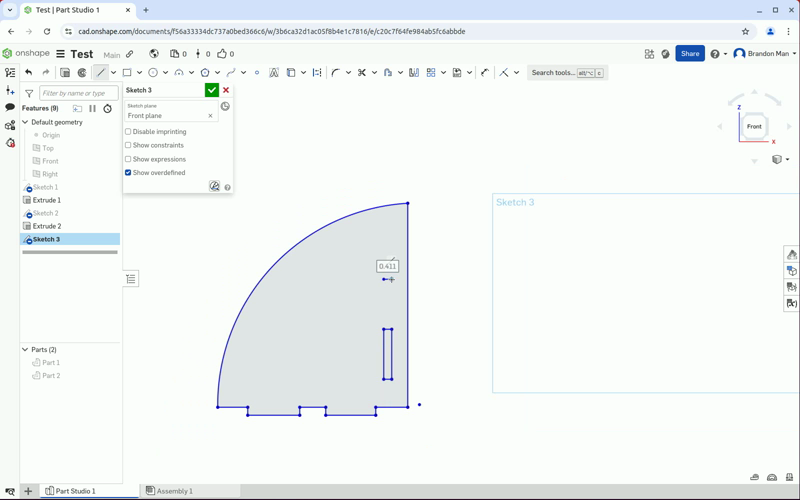
scroll(-6)
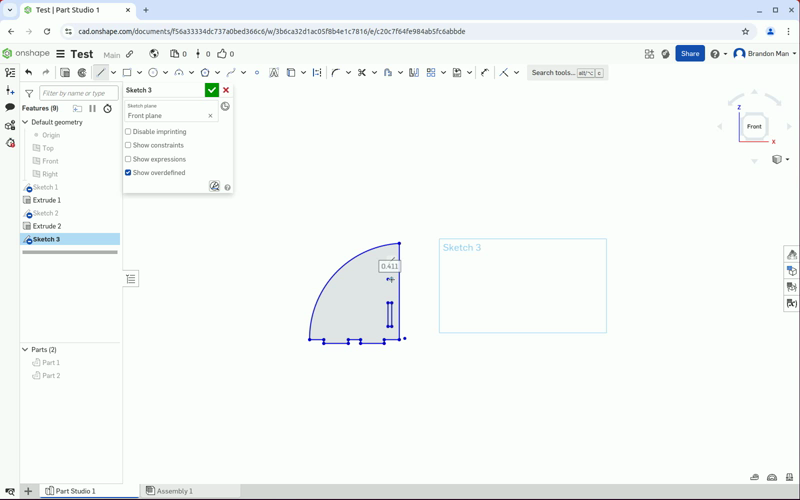
scroll(-6)
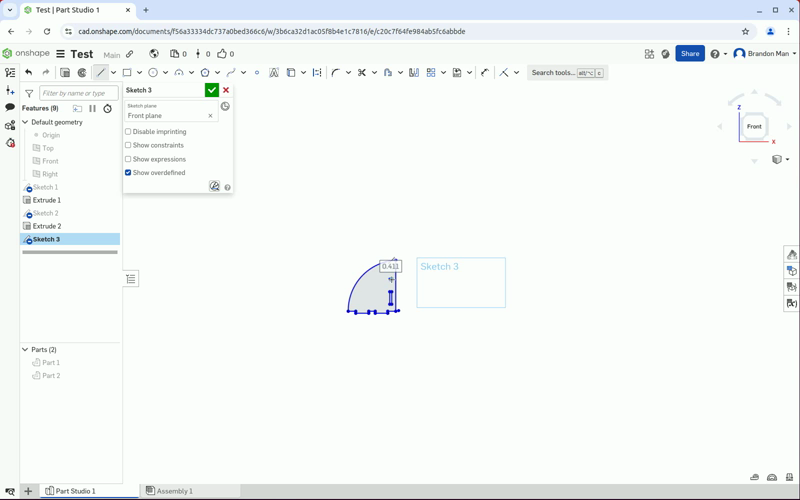
key_up(shift)
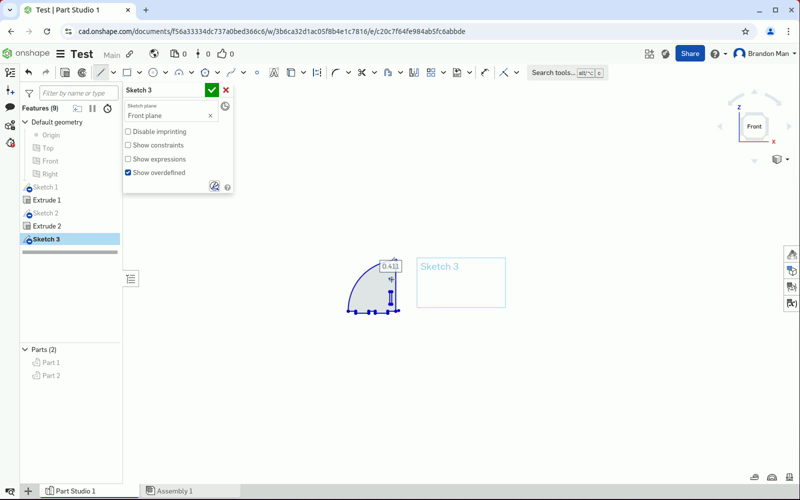
key_down(shift)
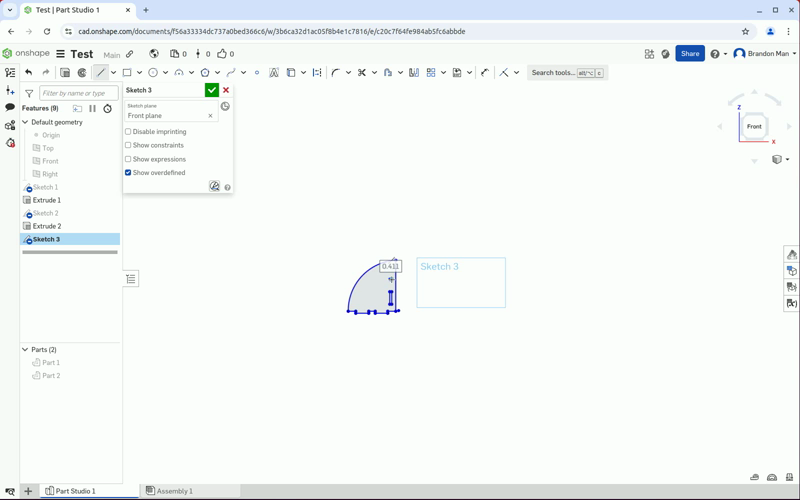
mouse_move(421, 279)
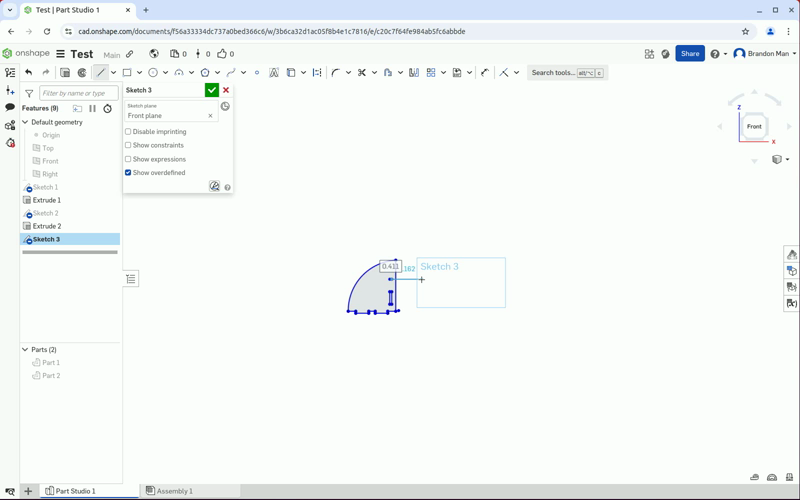
mouse_move(391, 266)
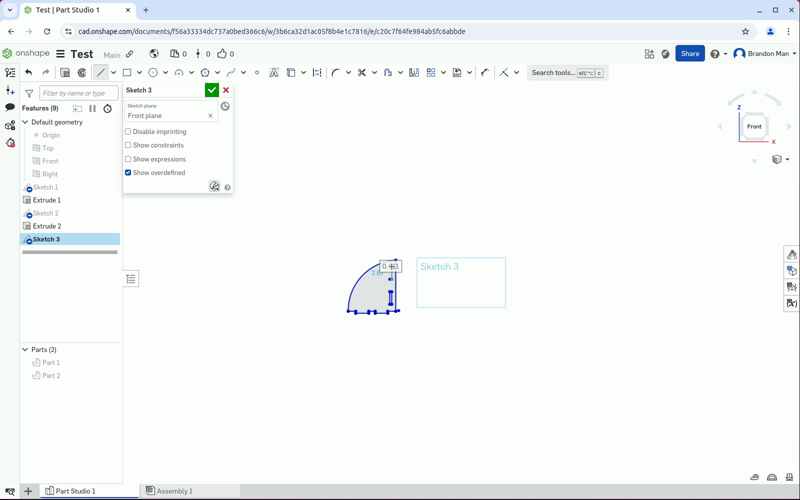
click(391, 266)
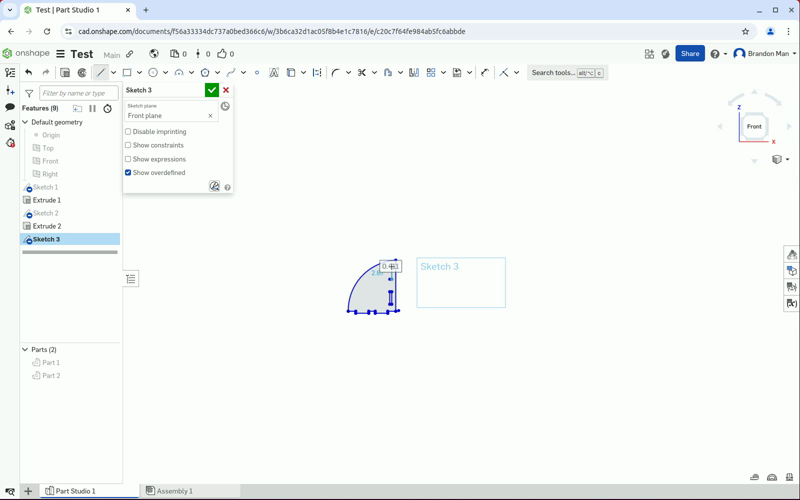
key_up(shift)
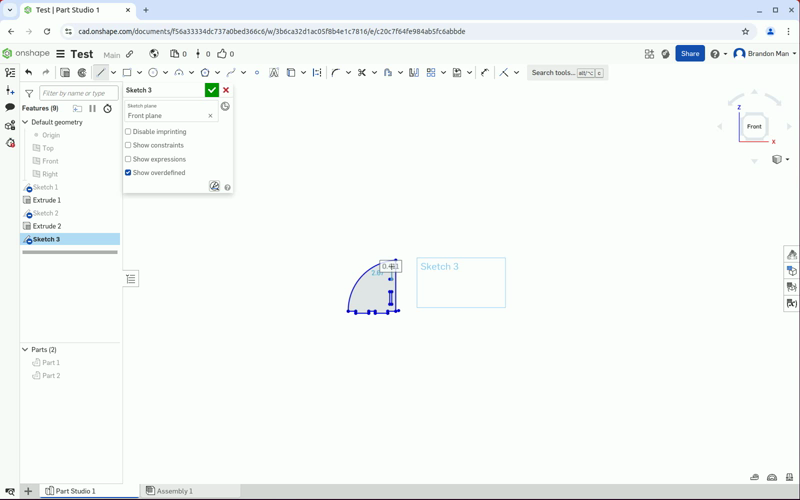
key_down(shift)
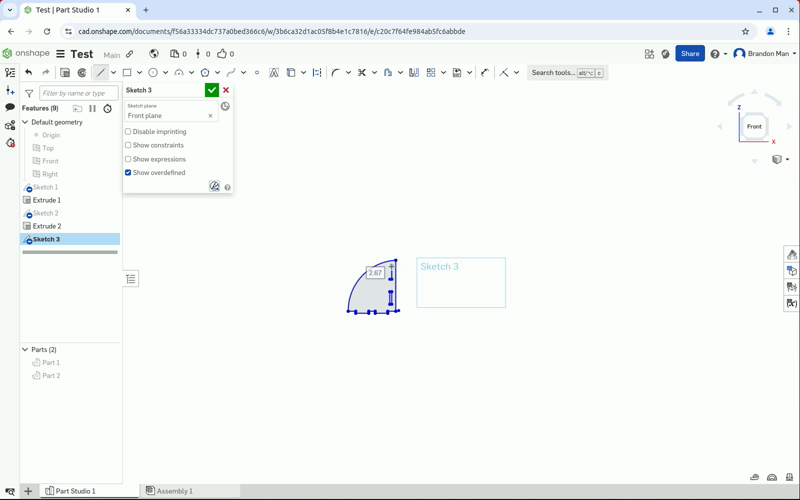
mouse_move(421, 266)
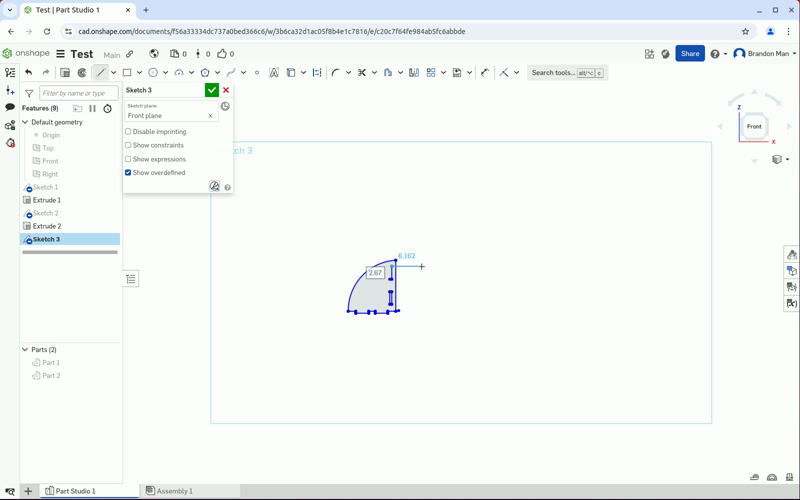
mouse_move(389, 266)
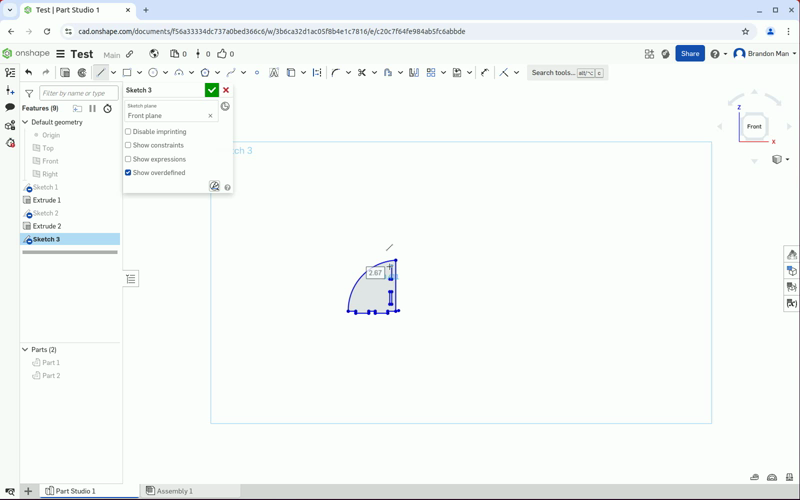
scroll(6)
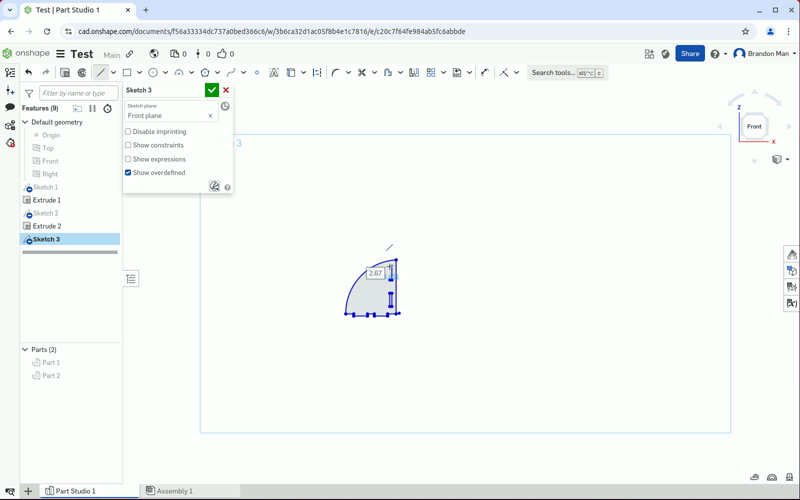
scroll(6)
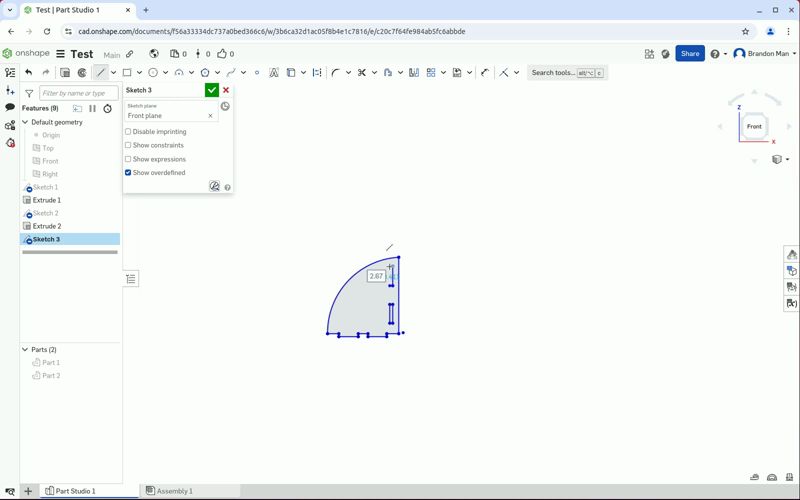
scroll(6)
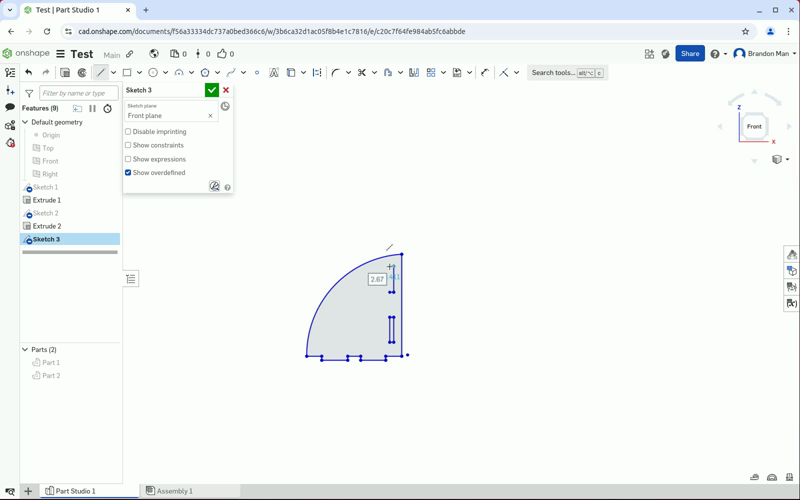
scroll(6)
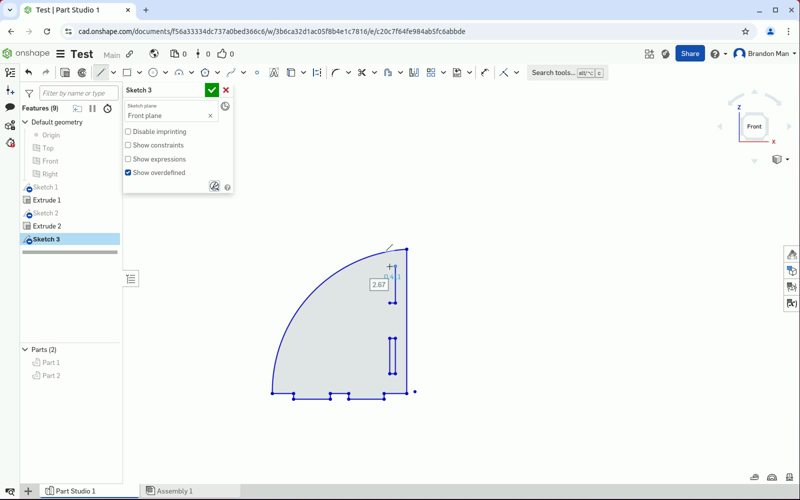
scroll(6)
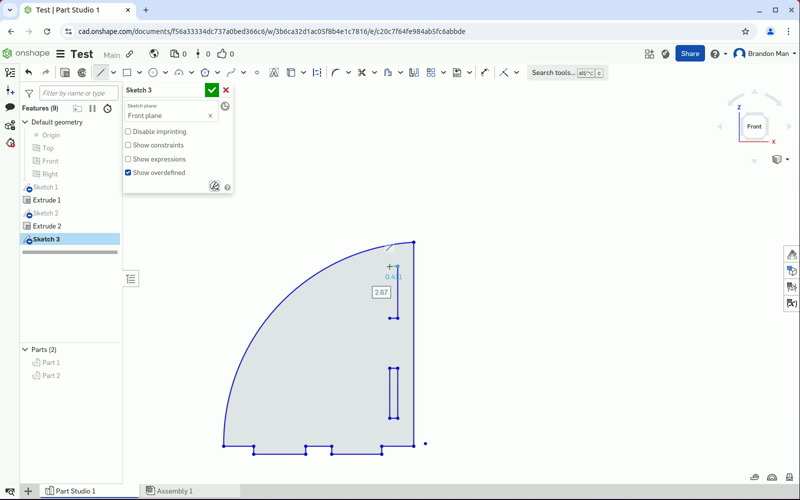
scroll(6)
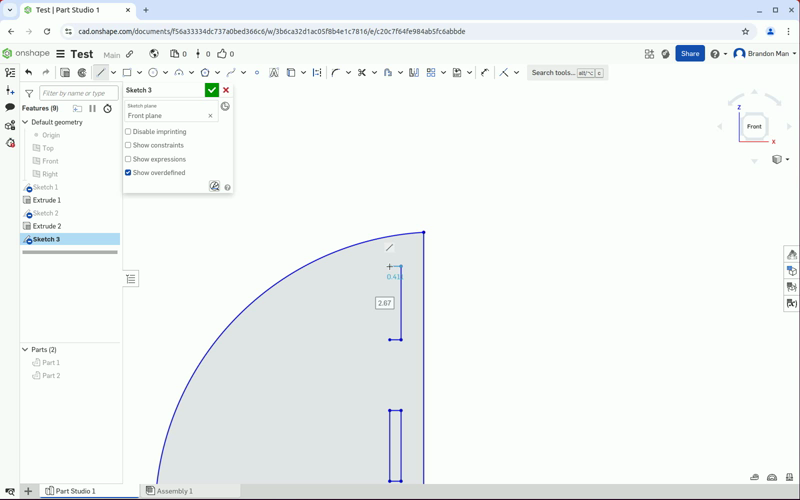
scroll(6)
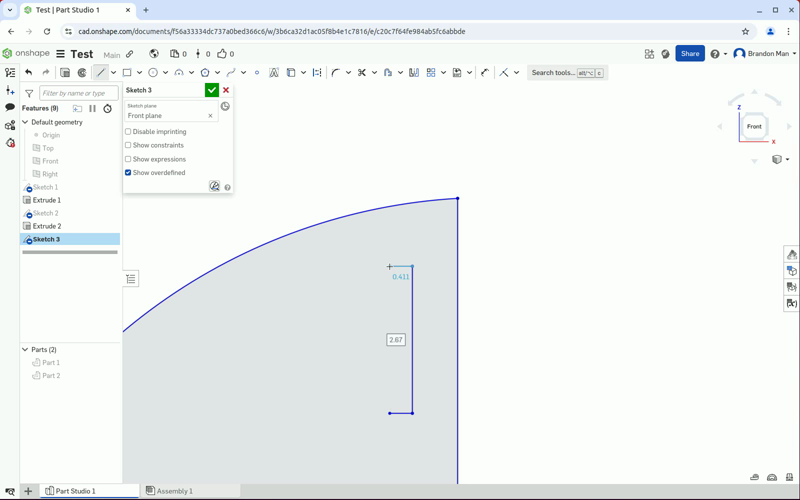
click(389, 266)
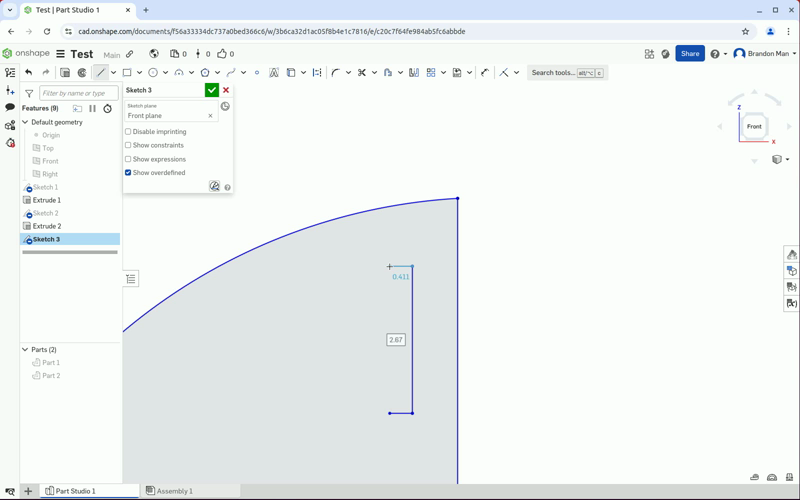
scroll(-6)
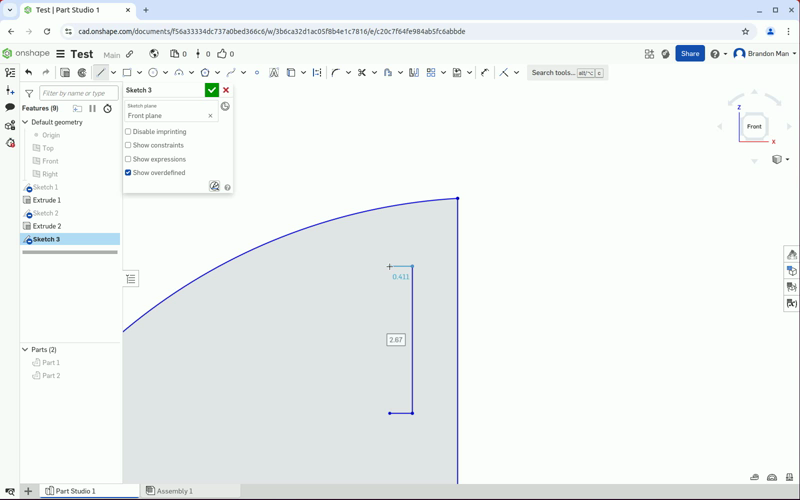
scroll(-6)
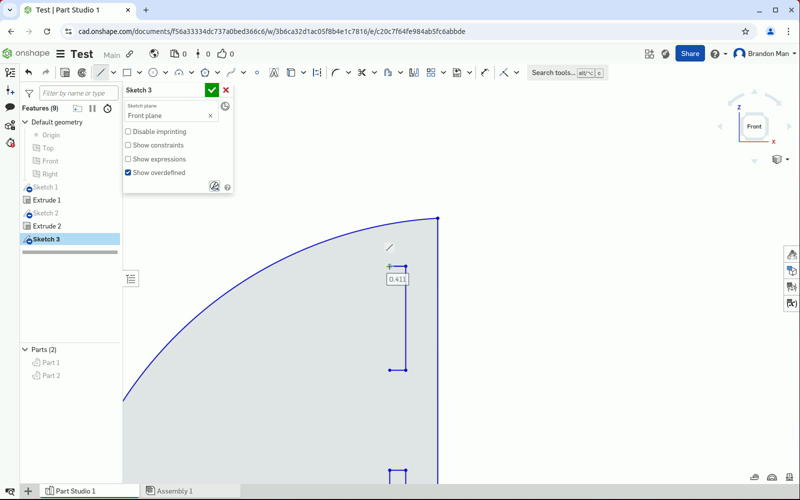
scroll(-6)
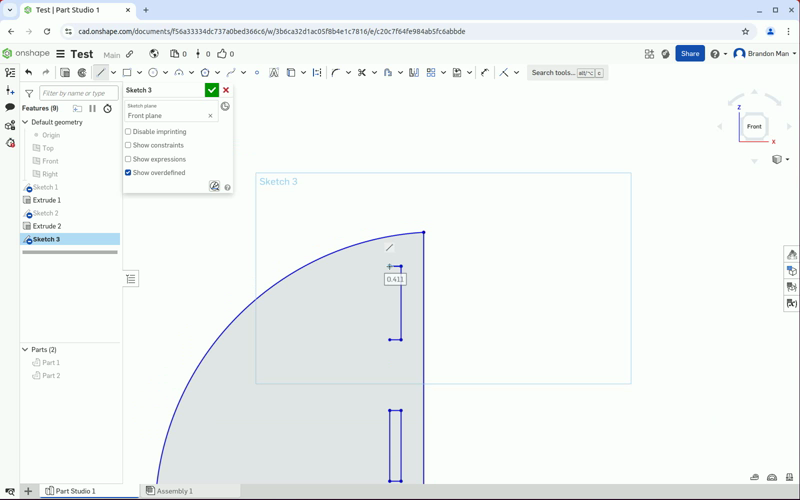
scroll(-6)
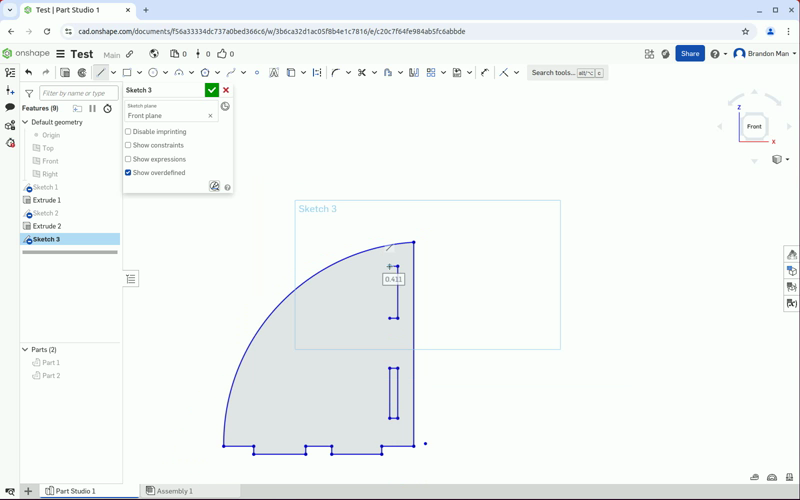
scroll(-6)
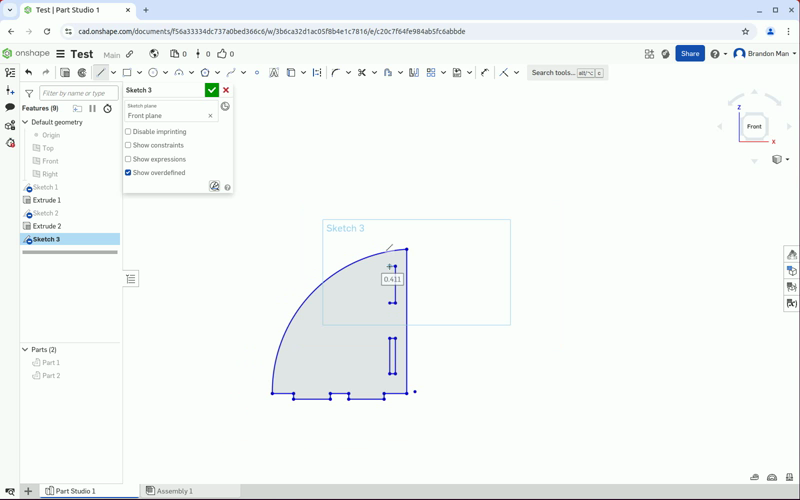
scroll(-6)
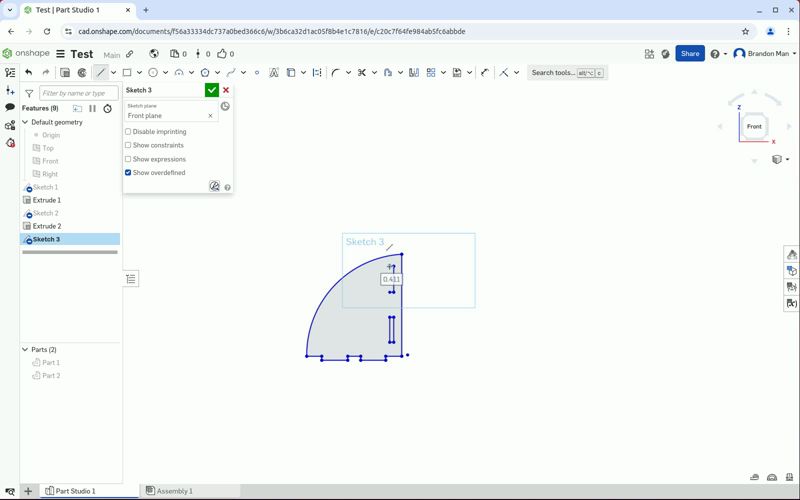
scroll(-6)
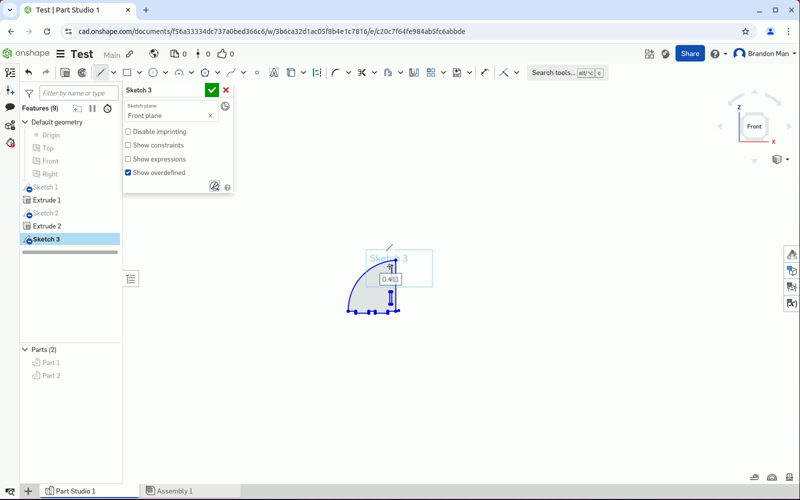
key_up(shift)
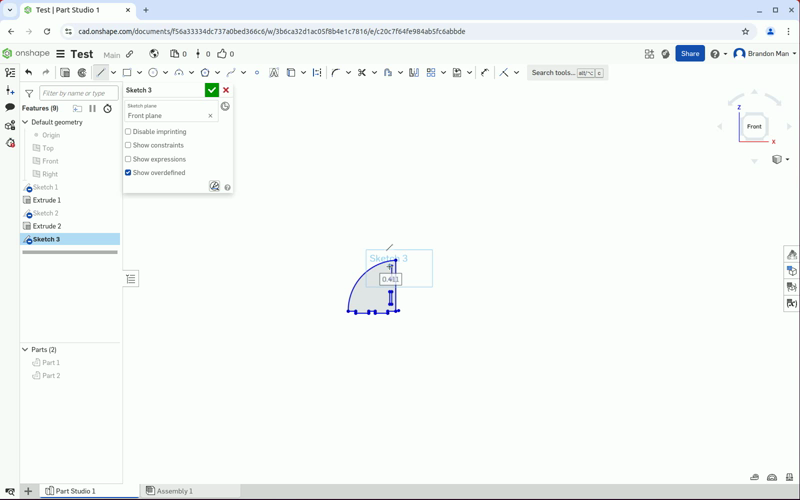
mouse_move(419, 266)
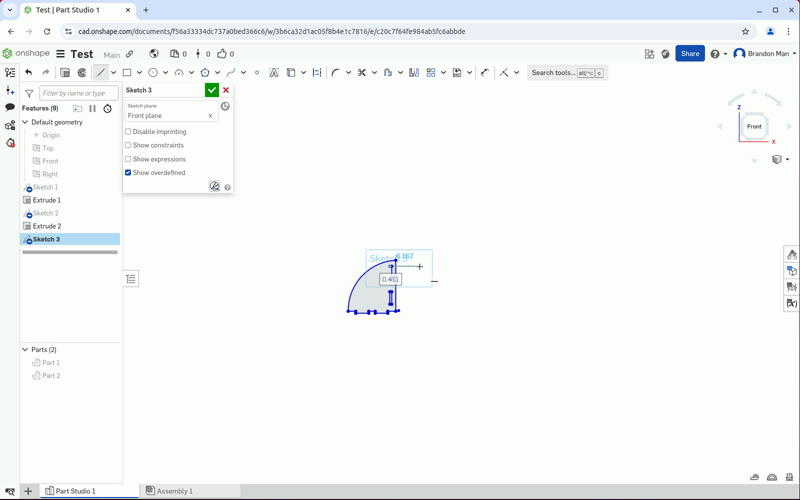
key_down(shift)
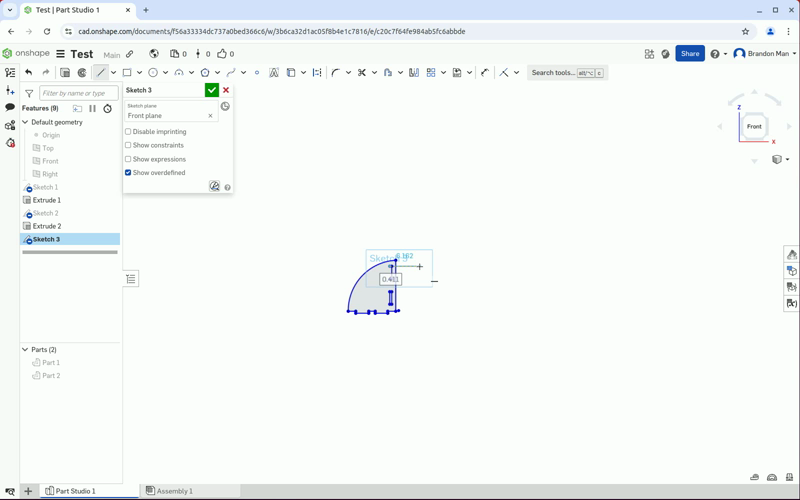
mouse_move(389, 279)
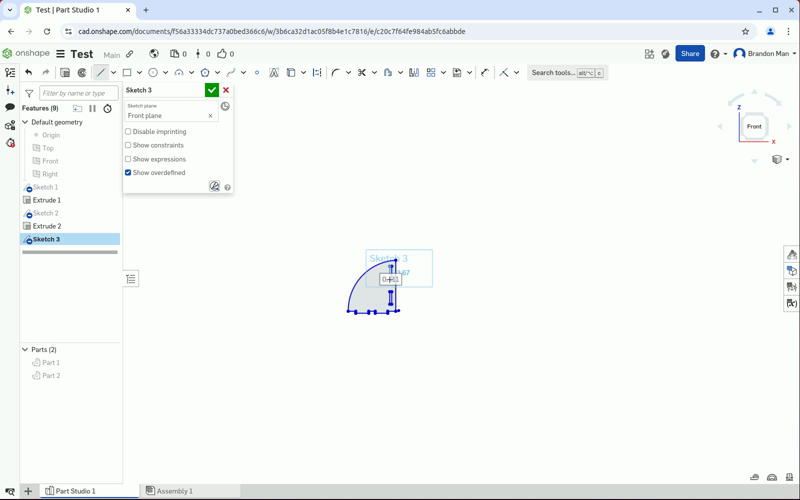
scroll(6)
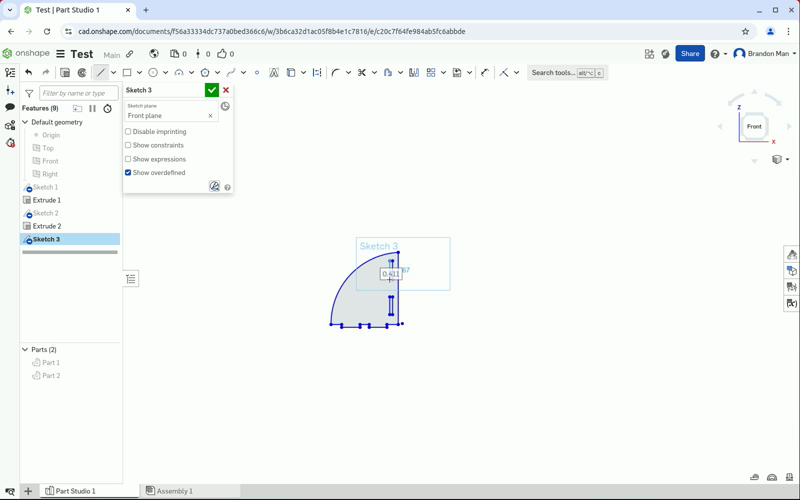
scroll(6)
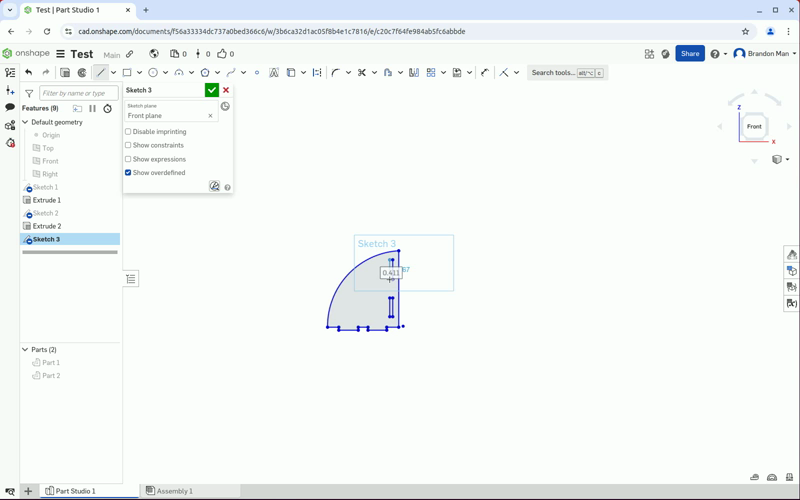
scroll(6)
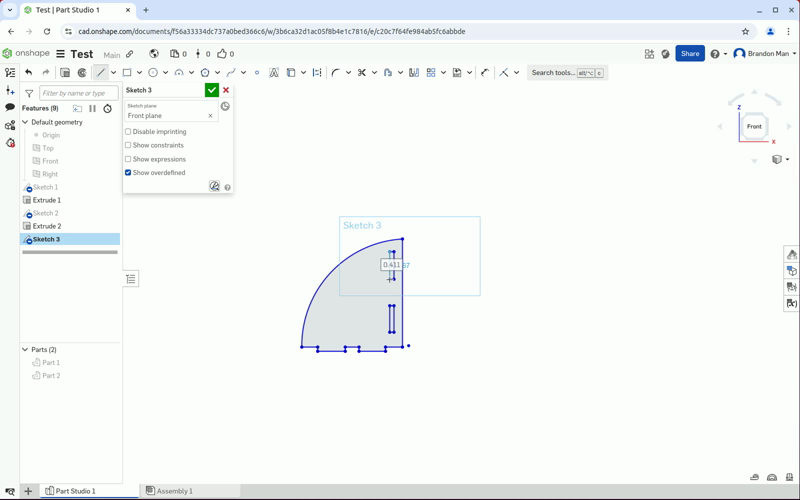
scroll(6)
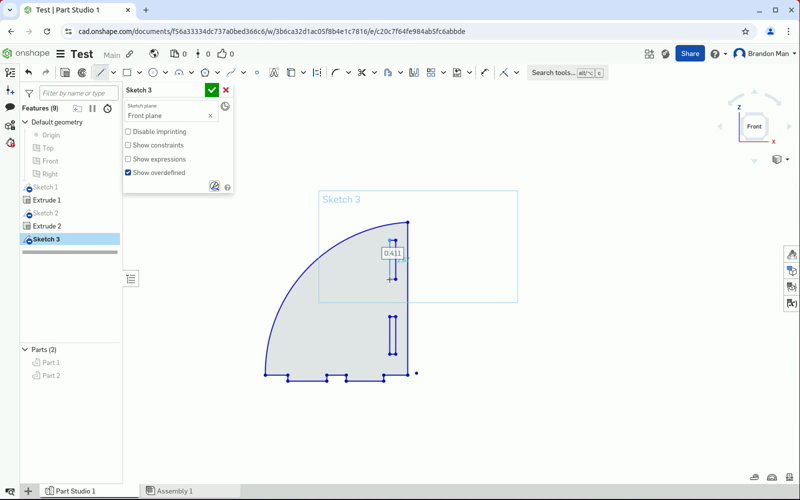
scroll(6)
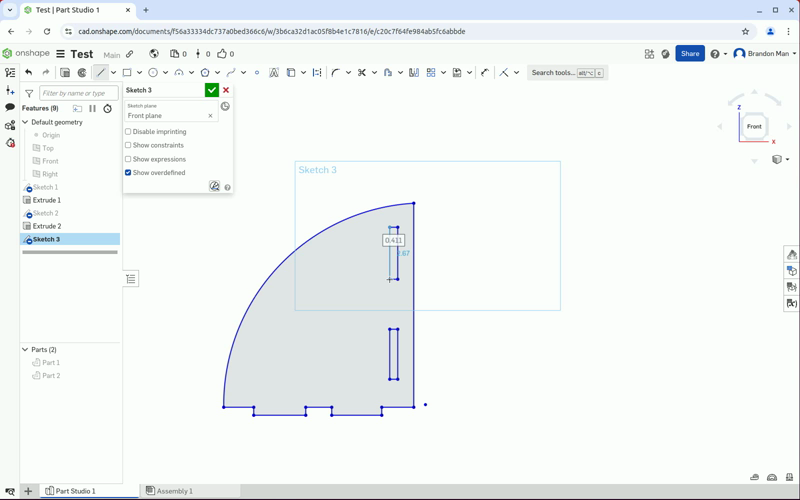
scroll(6)
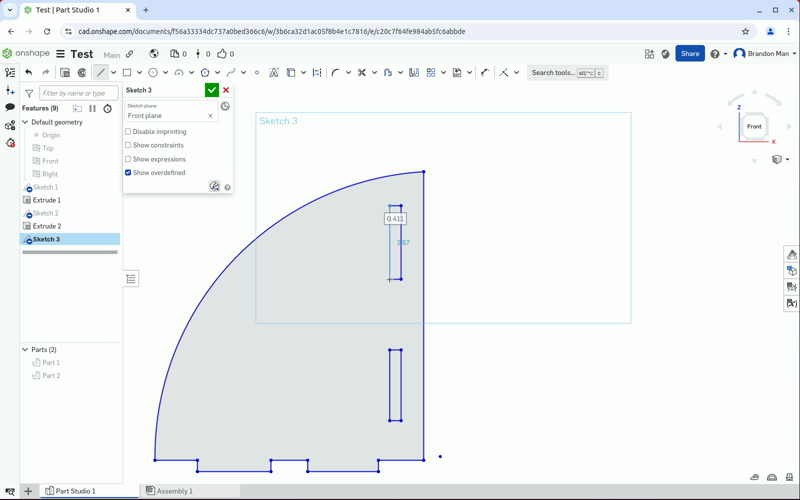
scroll(6)
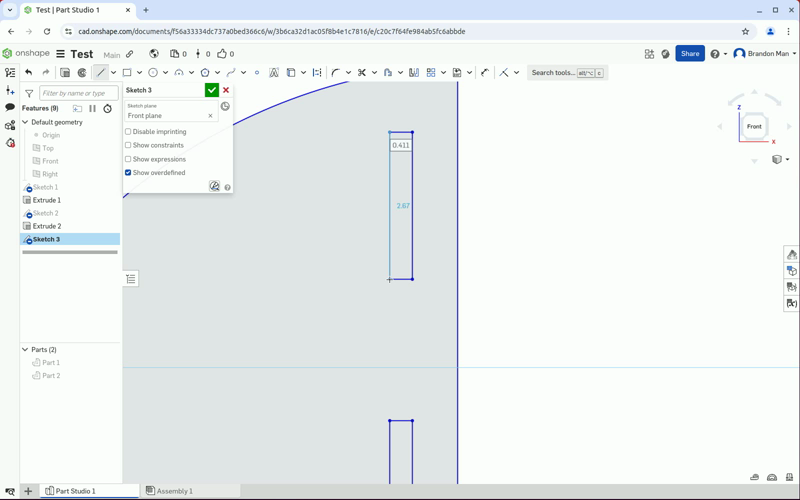
key_up(shift)
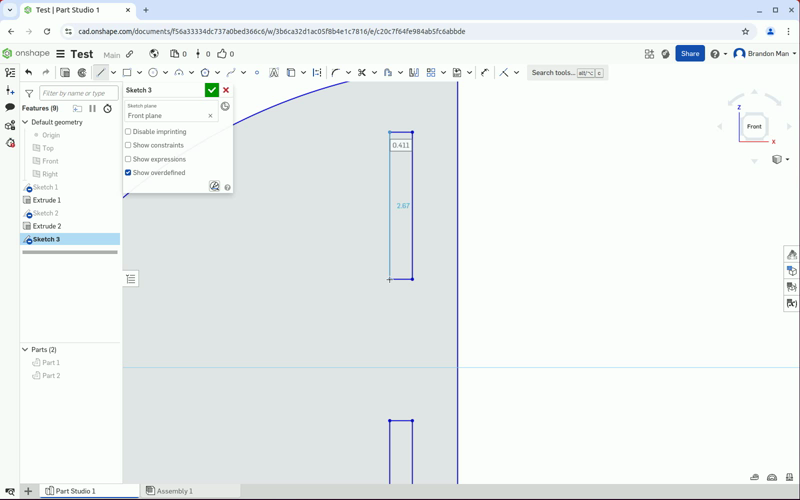
click(389, 279)
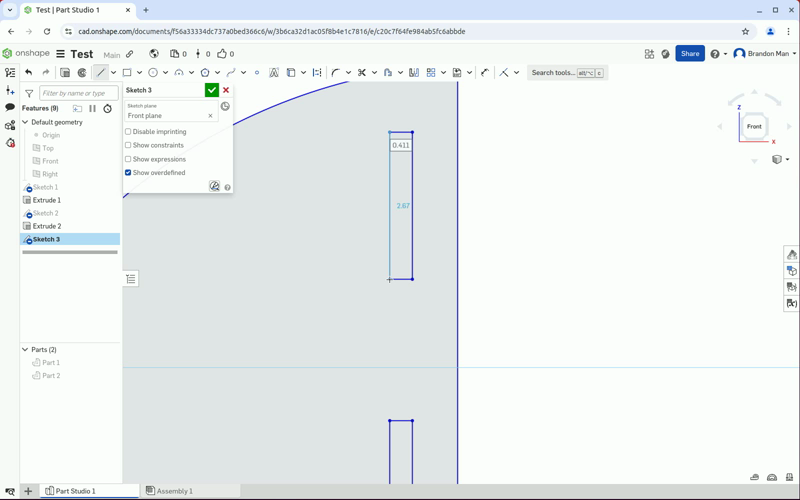
scroll(-6)
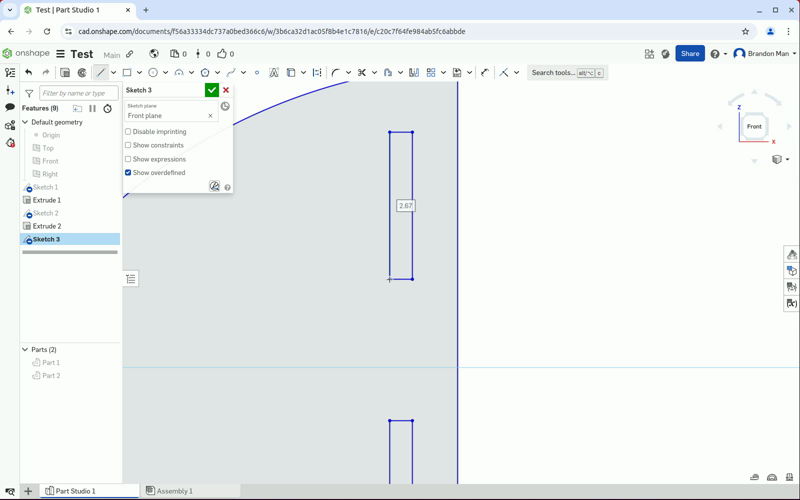
scroll(-6)
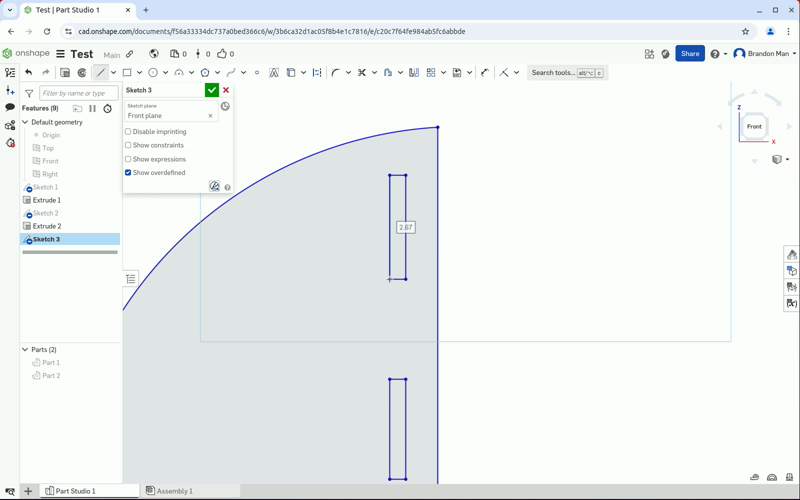
scroll(-6)
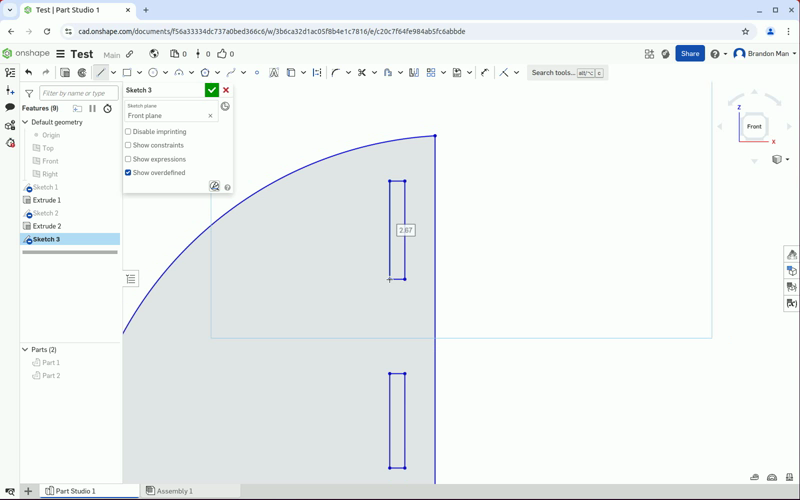
scroll(-6)
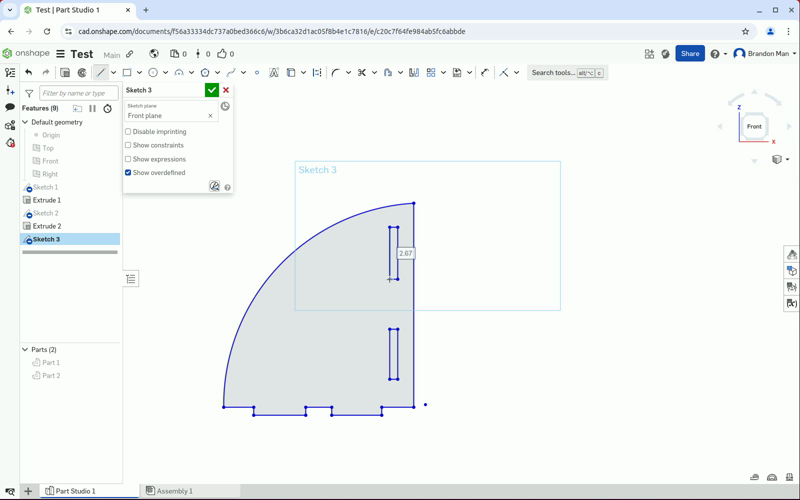
scroll(-6)
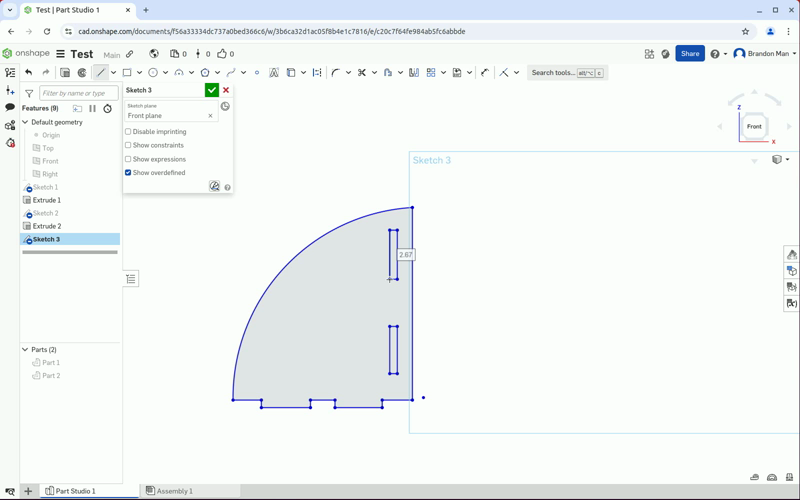
scroll(-6)
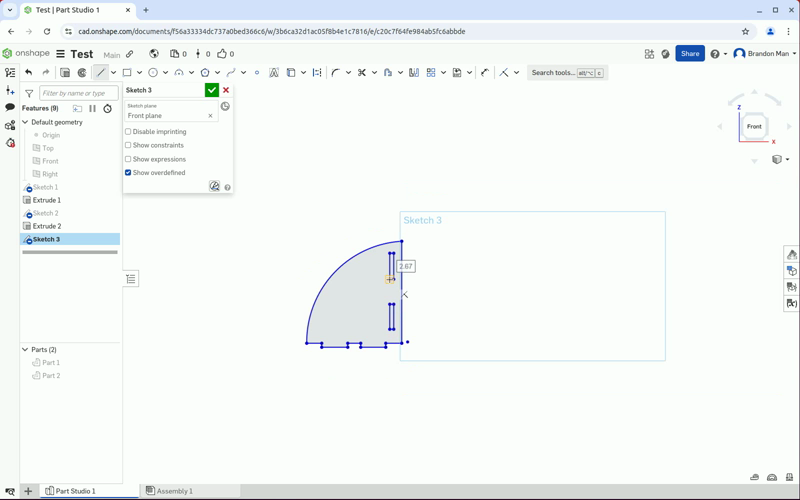
scroll(-6)
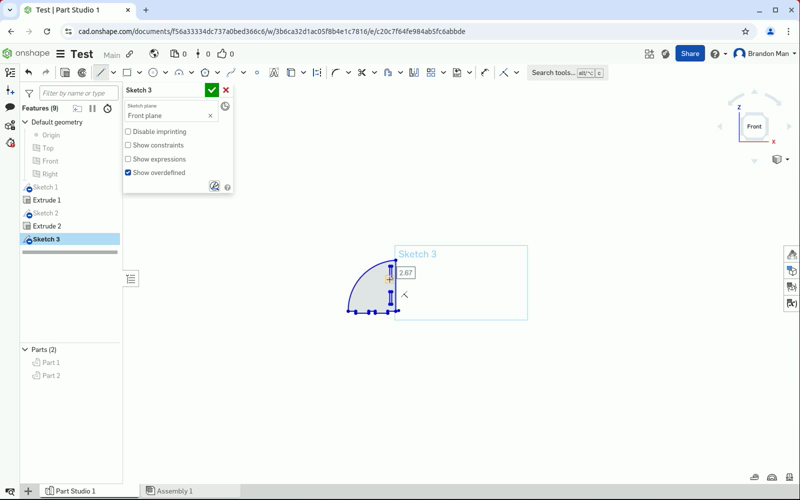
key(esc)
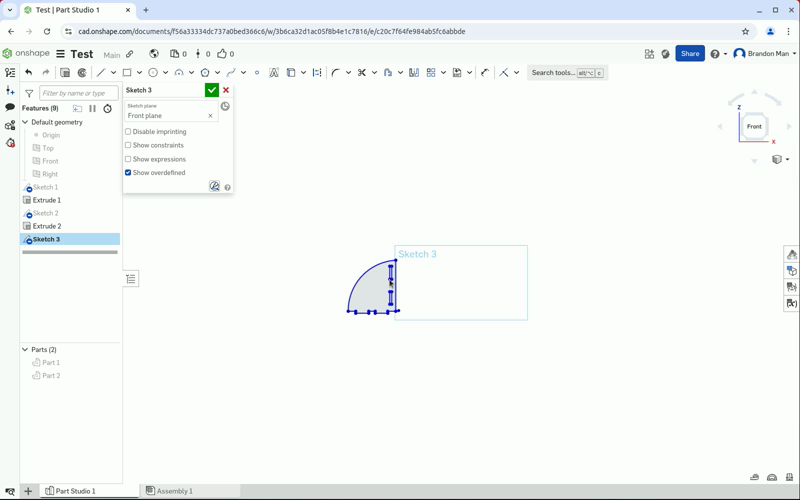
mouse_move(354, 292)
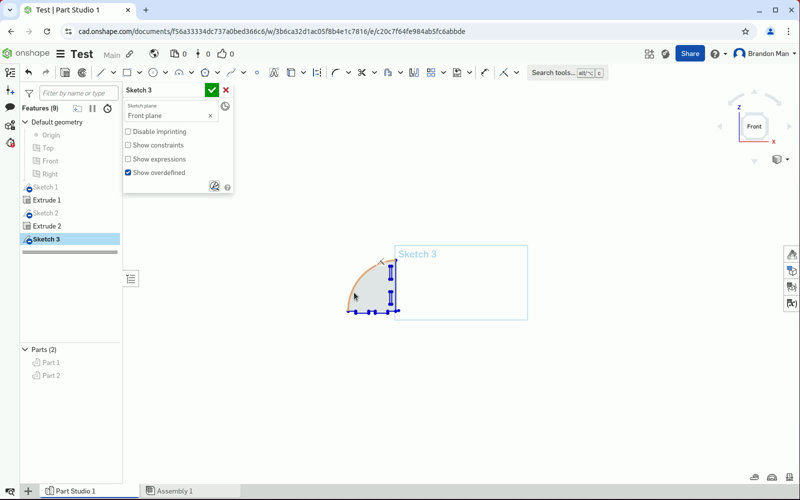
click(354, 292)
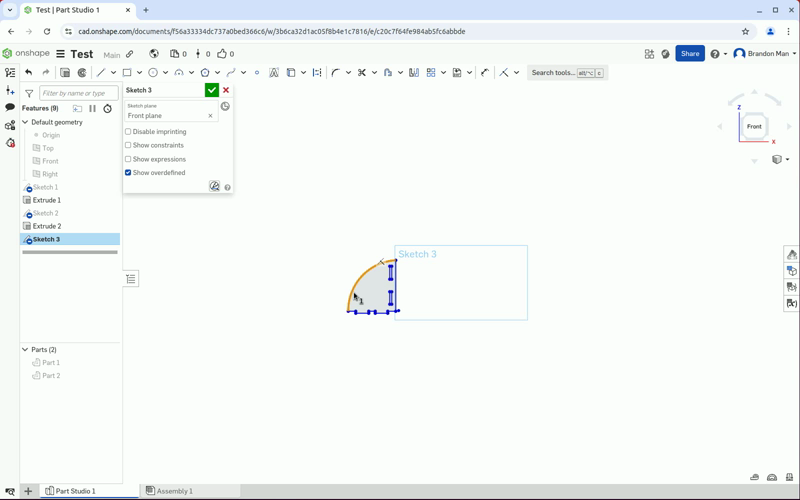
mouse_move(73, 352)
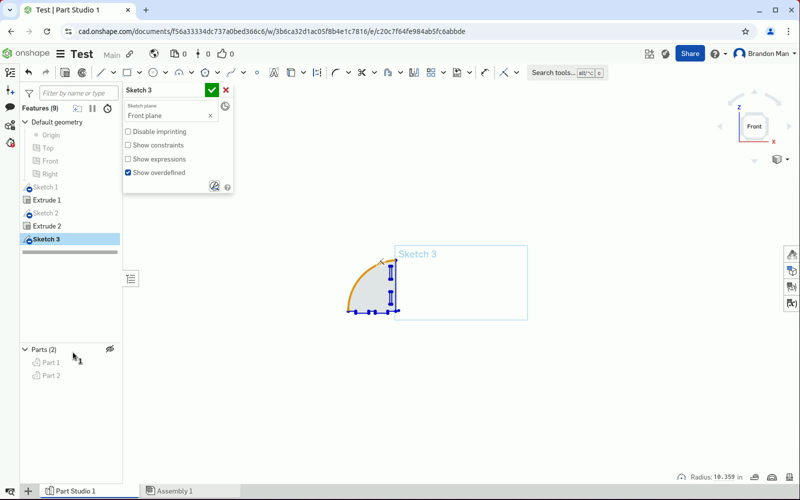
key(shift+y)
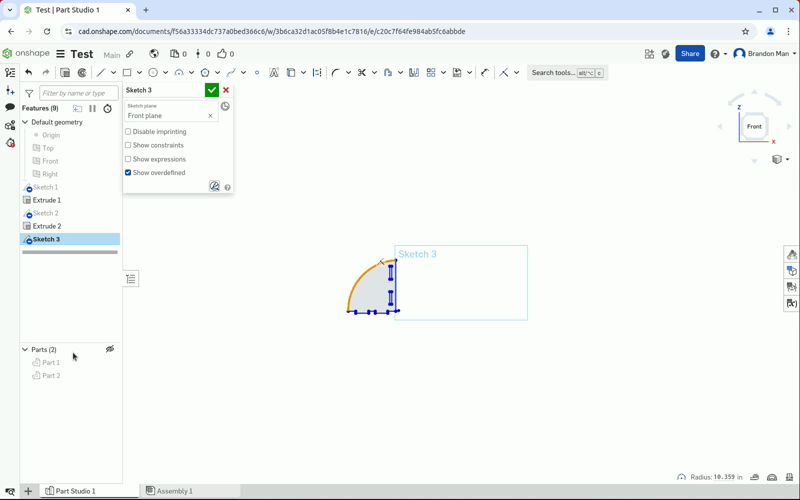
key(shift+e)
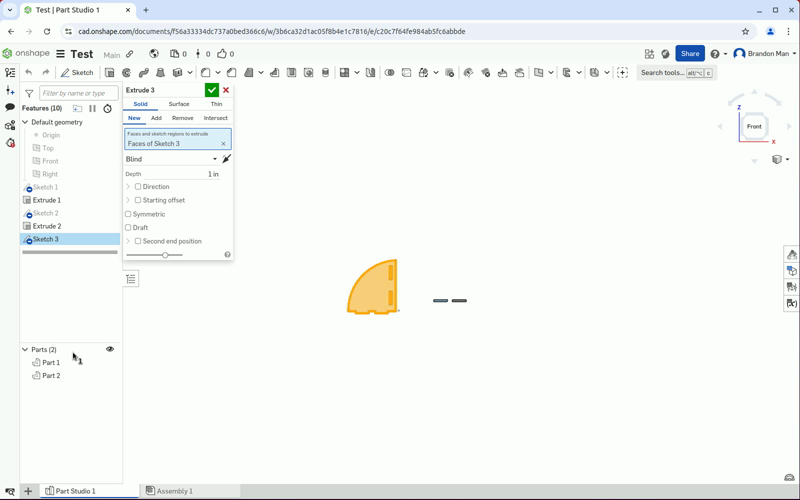
mouse_move(143, 106)
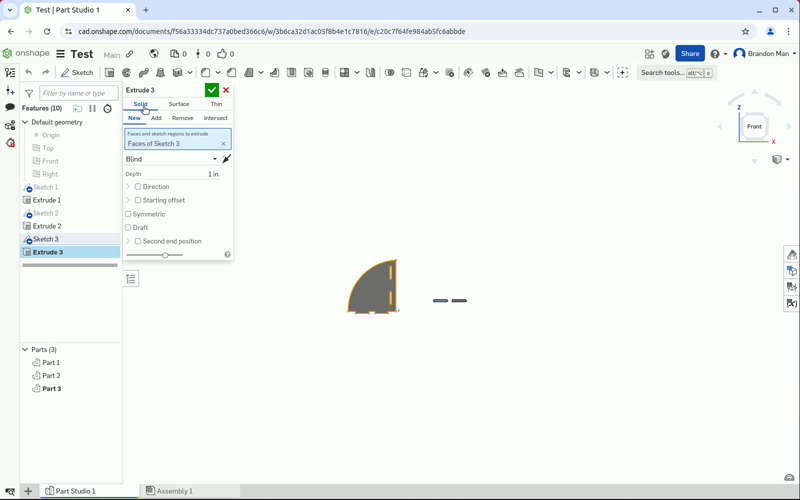
click(143, 106)
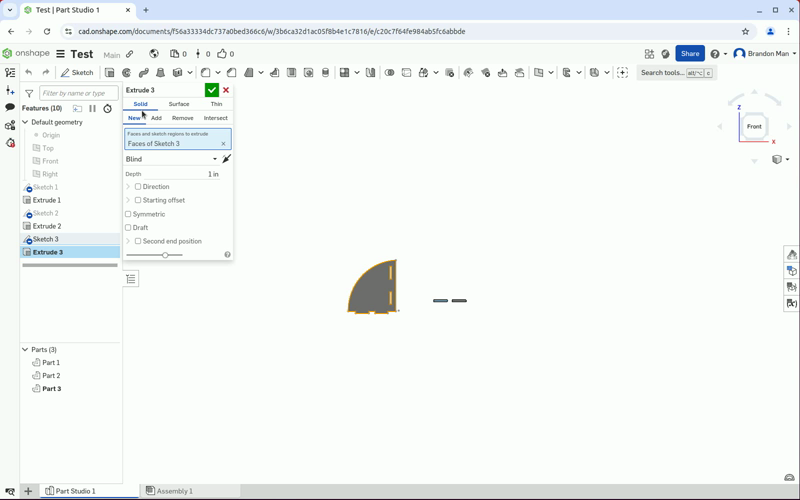
mouse_move(137, 120)
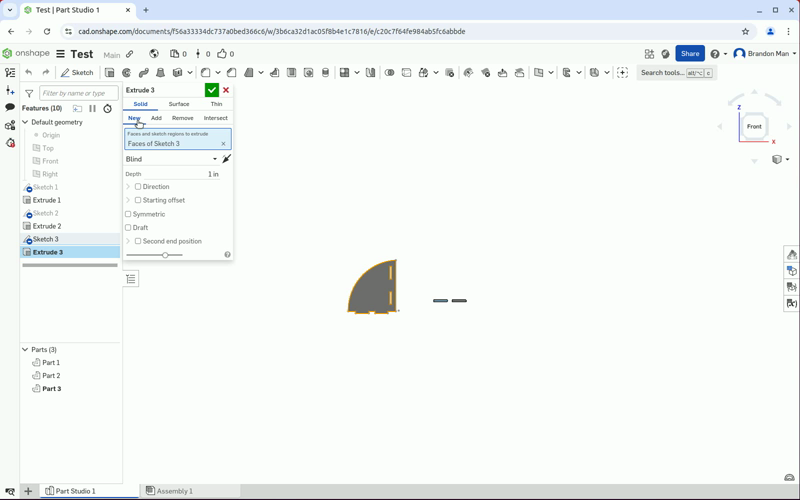
click(137, 120)
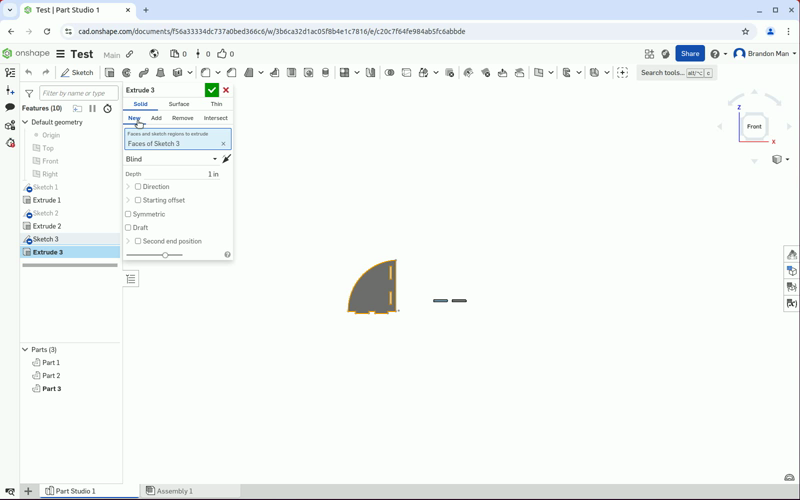
key(tab, 4)
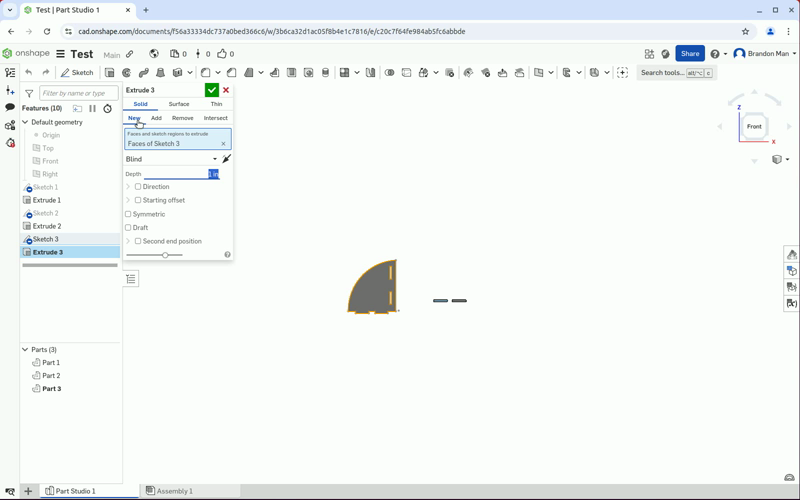
text(0.481)
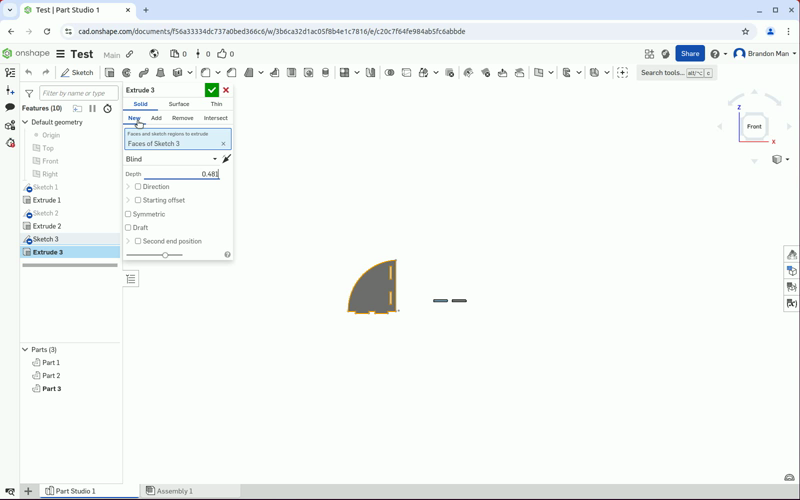
key(enter)
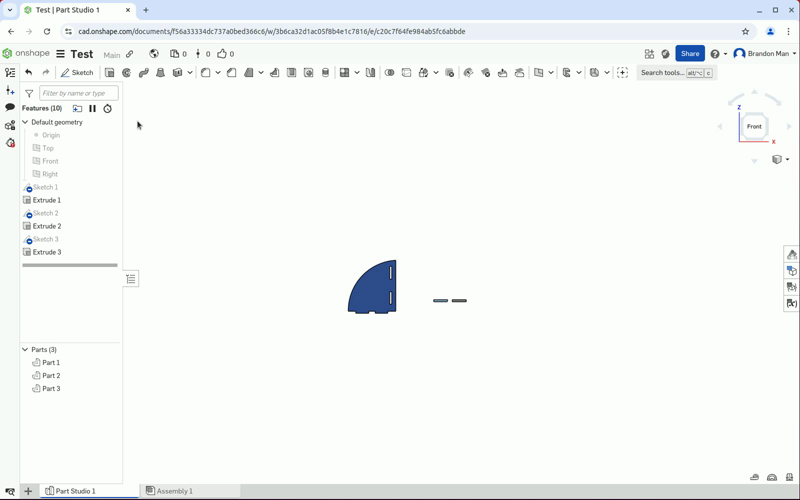
key(shift+h)
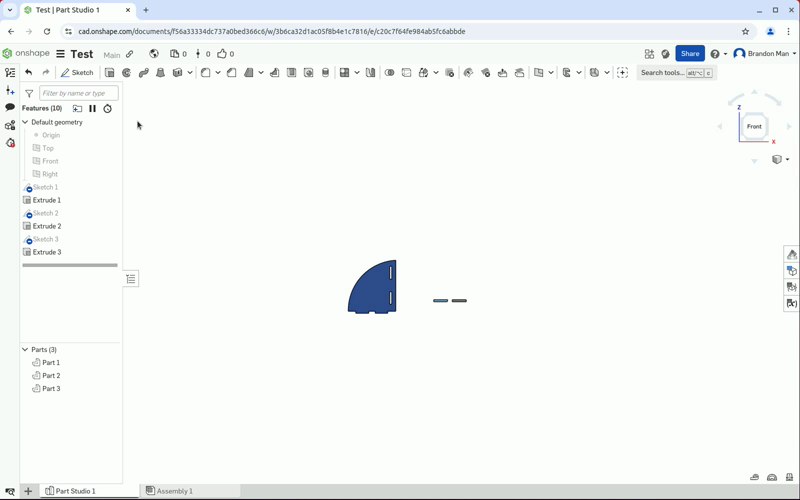
key(shift+h)
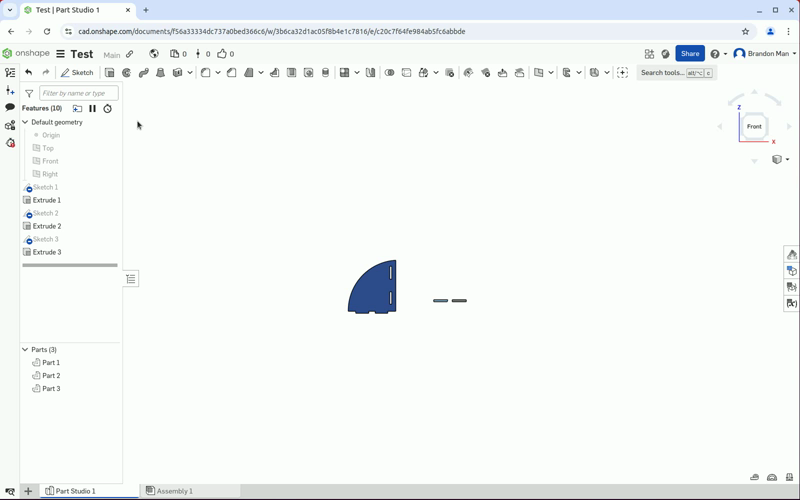
mouse_move(73, 189)
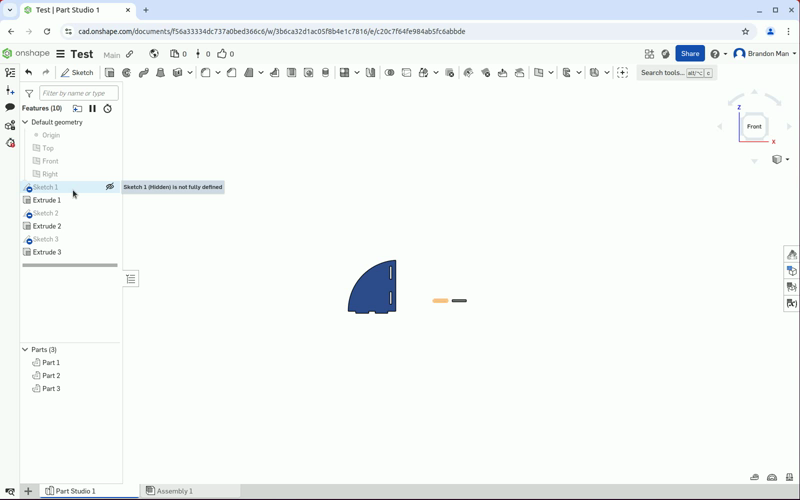
click(73, 189)
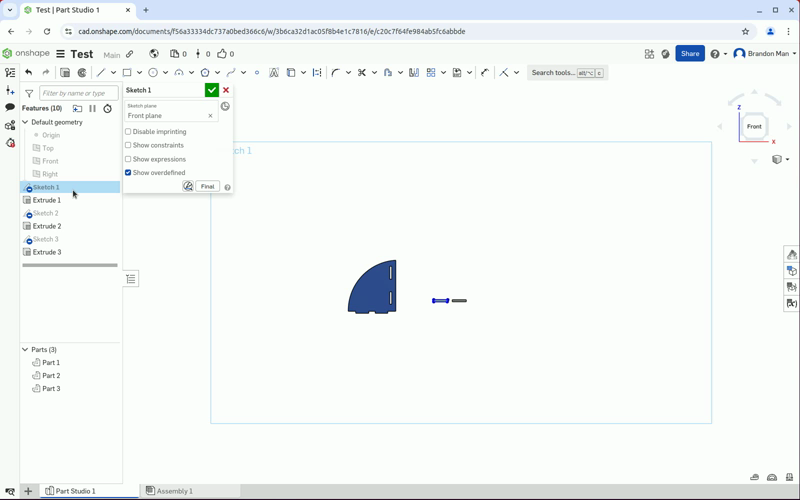
mouse_move(229, 92)
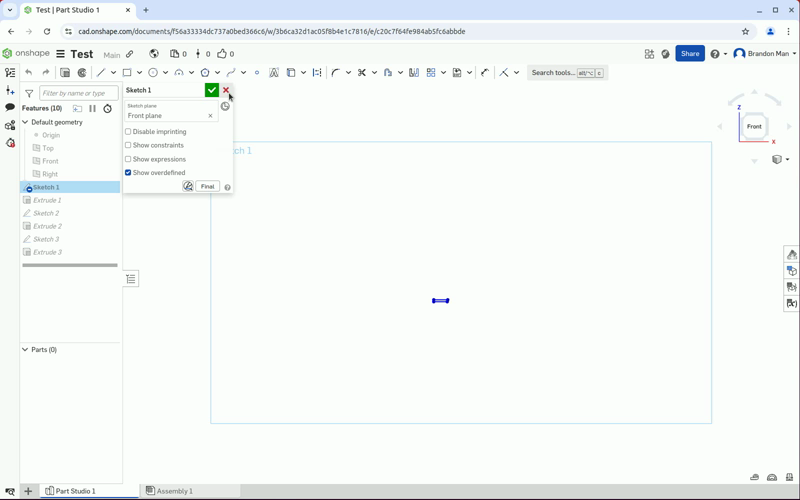
click(229, 92)
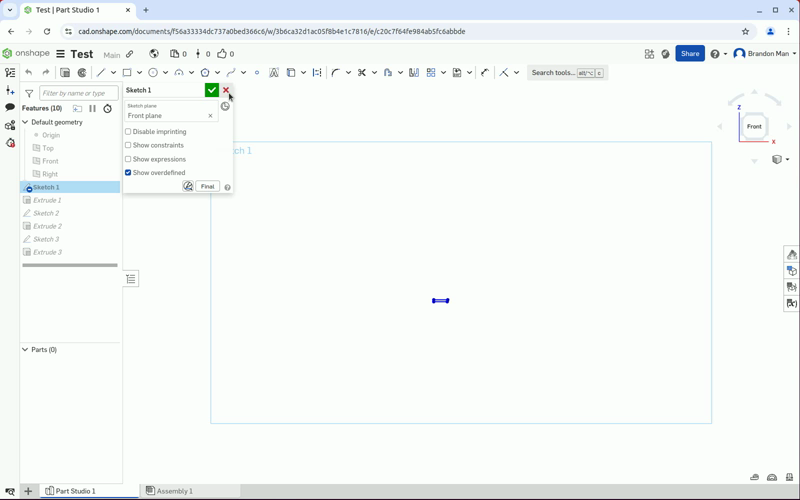
key(shift+s)
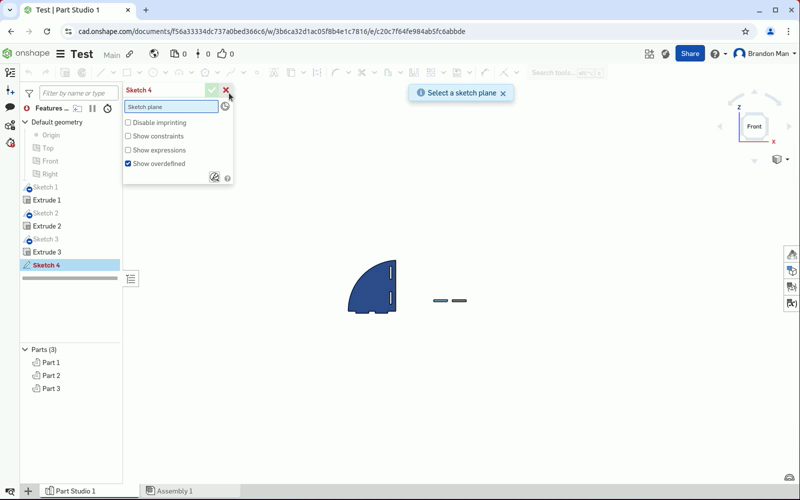
mouse_move(73, 163)
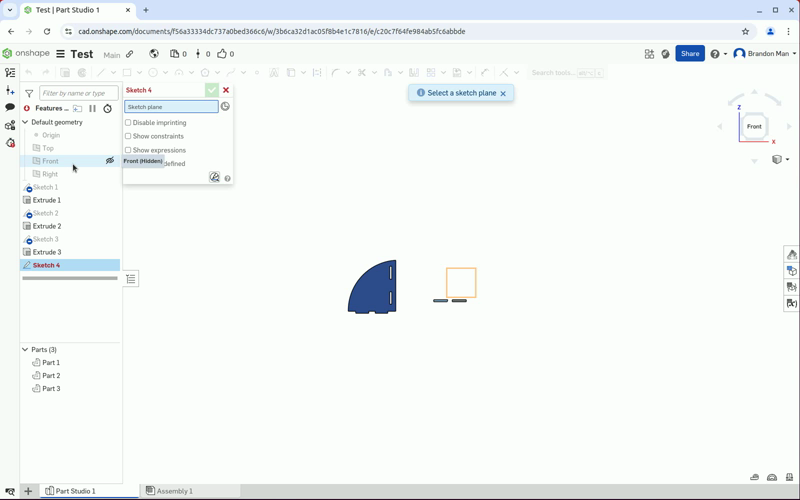
click(73, 163)
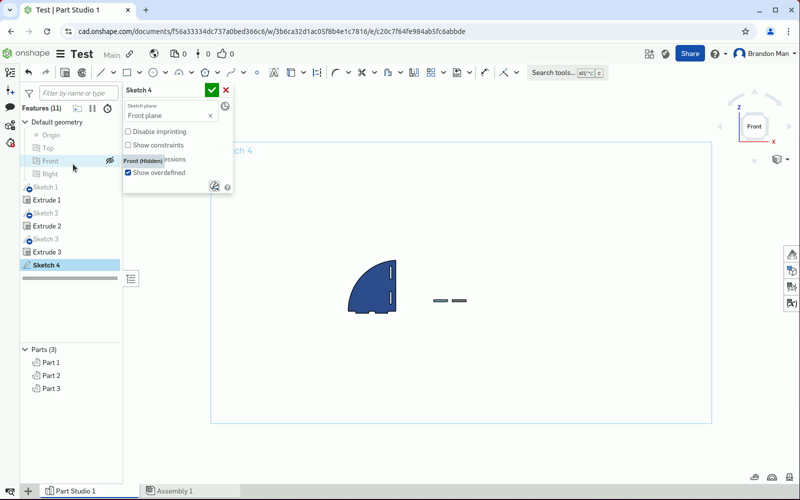
mouse_move(73, 352)
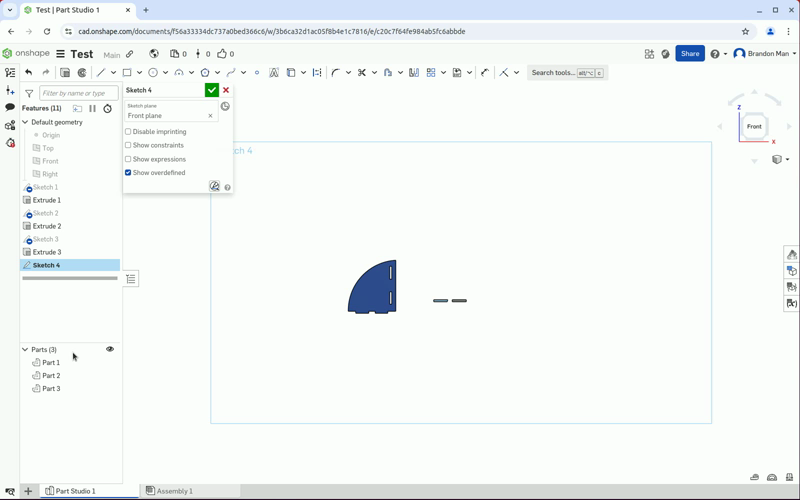
key(y)
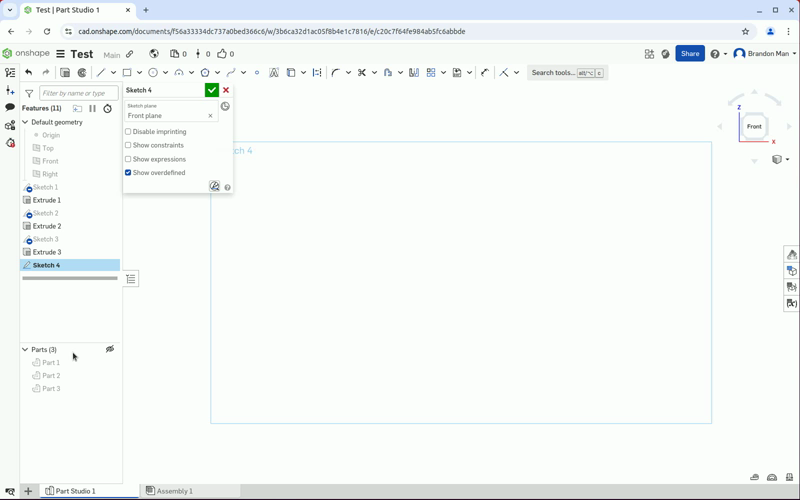
key(l)
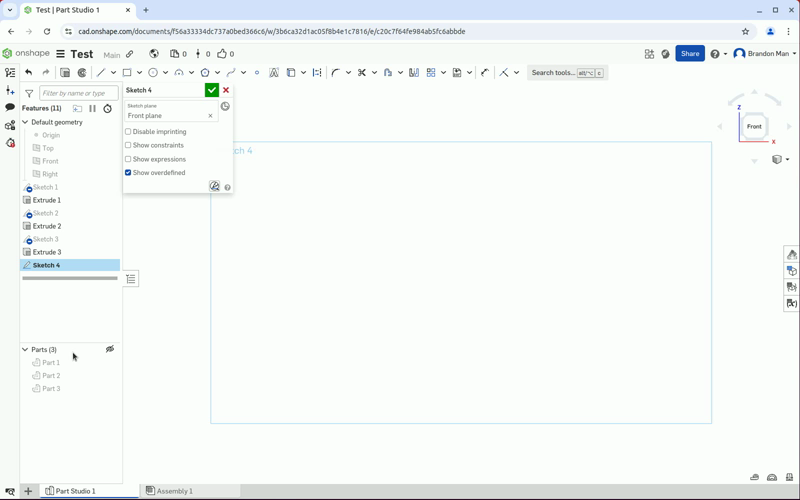
key_down(shift)
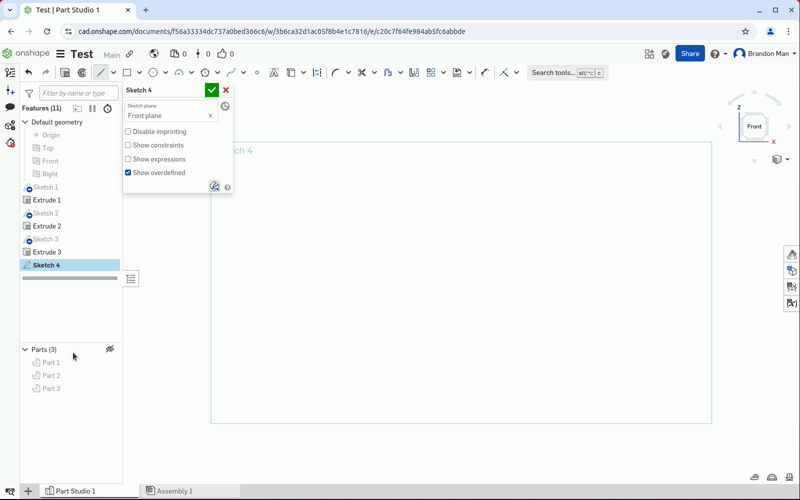
mouse_move(426, 300)
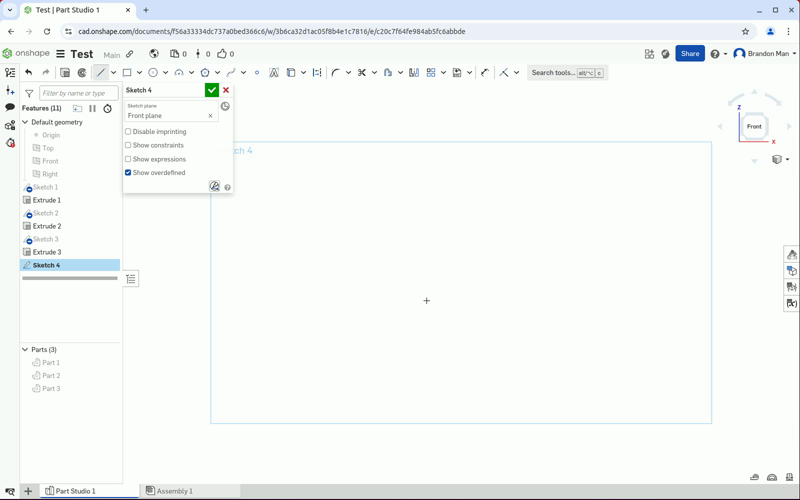
click(426, 300)
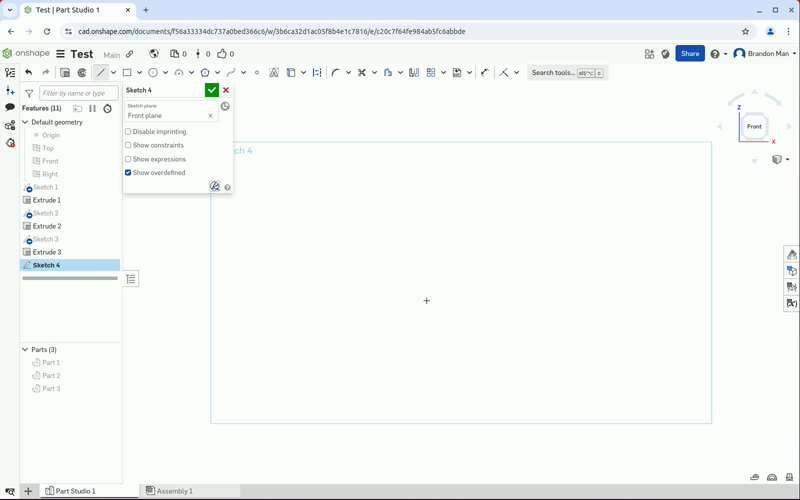
key_up(shift)
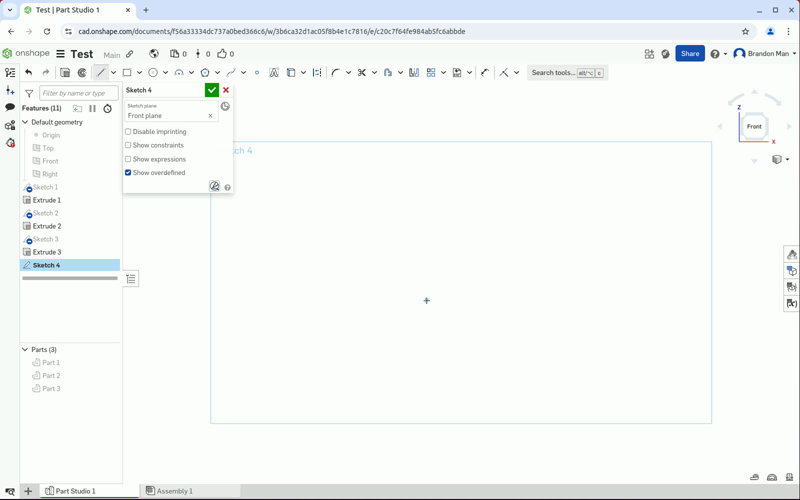
key_down(shift)
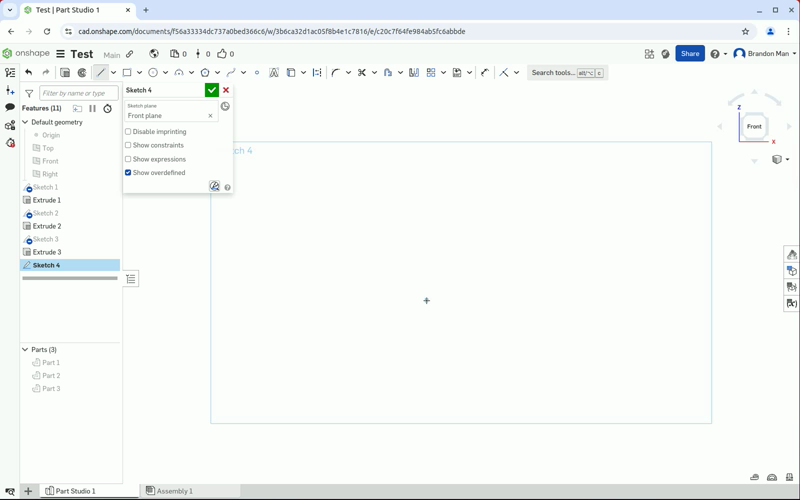
mouse_move(456, 300)
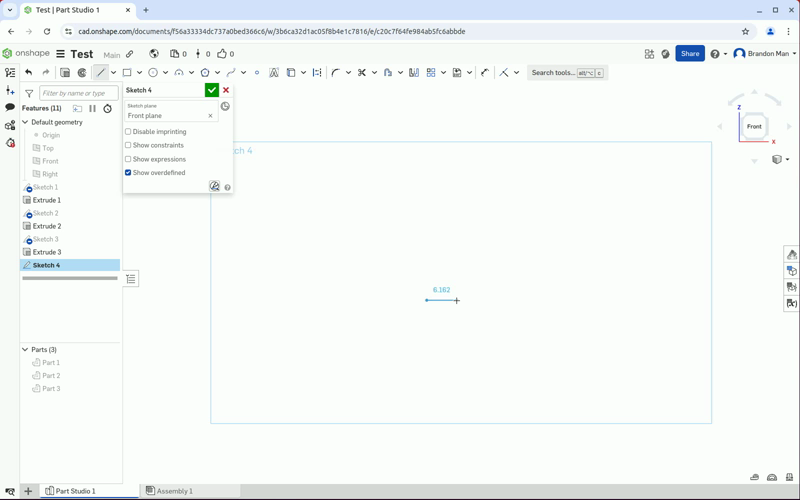
mouse_move(434, 300)
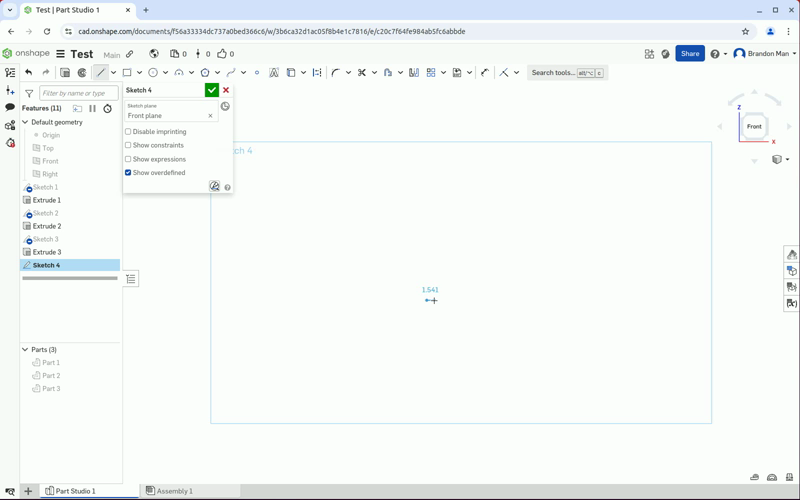
click(434, 300)
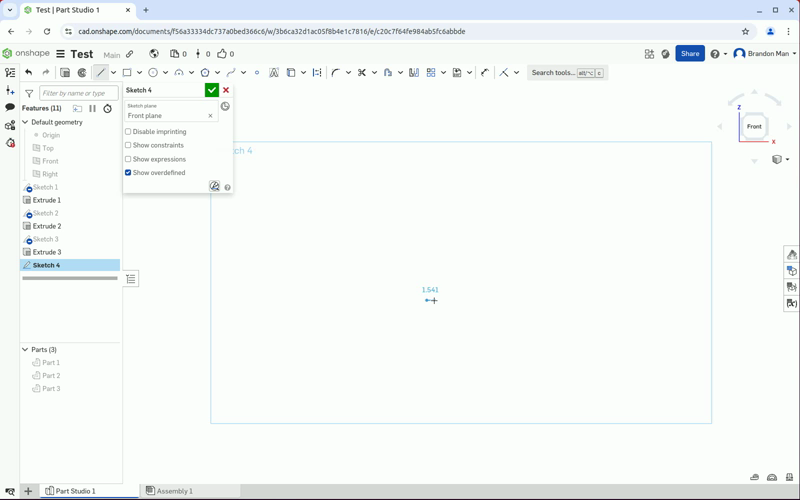
key_up(shift)
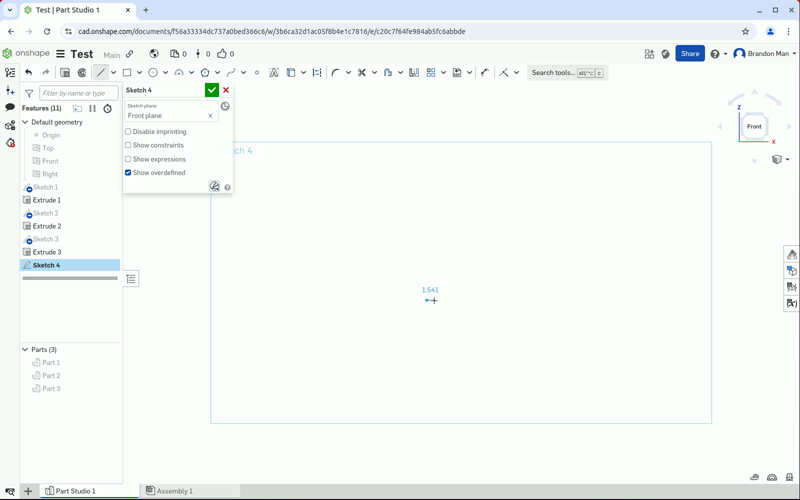
key_down(shift)
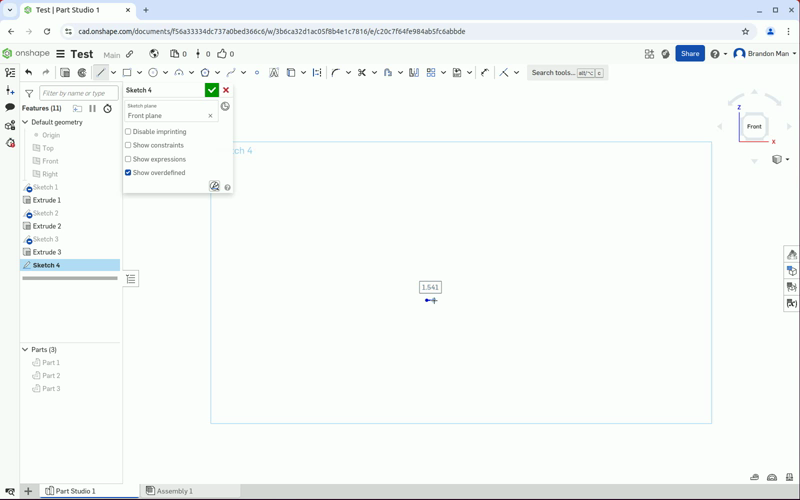
mouse_move(464, 300)
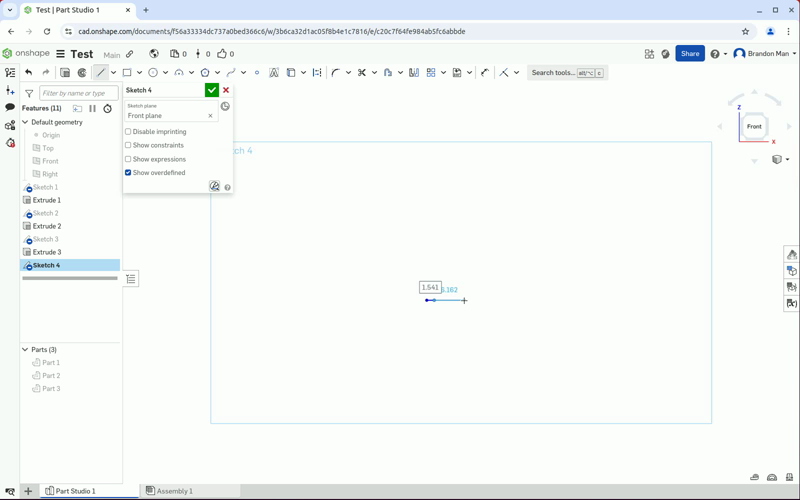
mouse_move(447, 300)
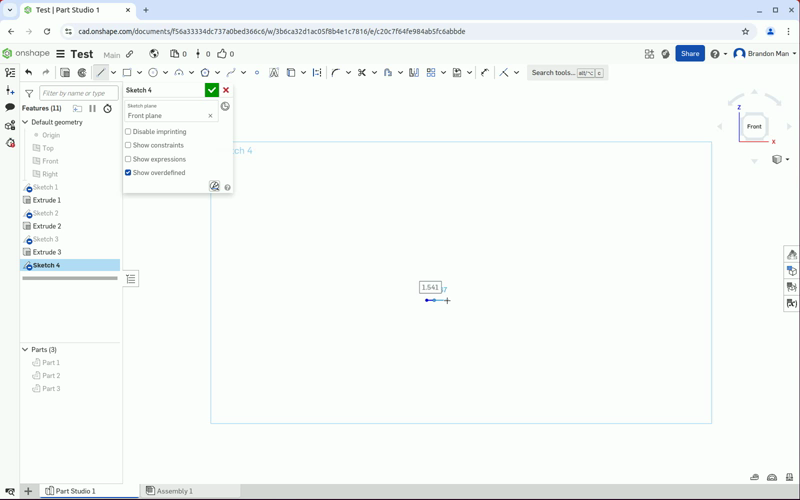
click(447, 300)
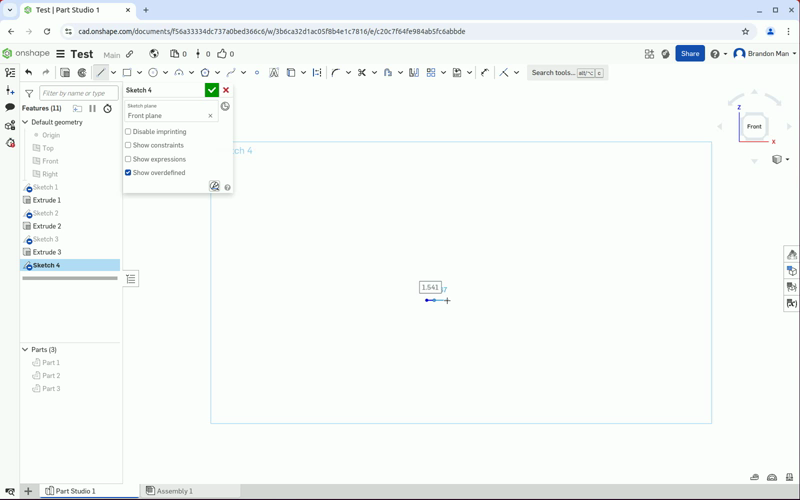
key_up(shift)
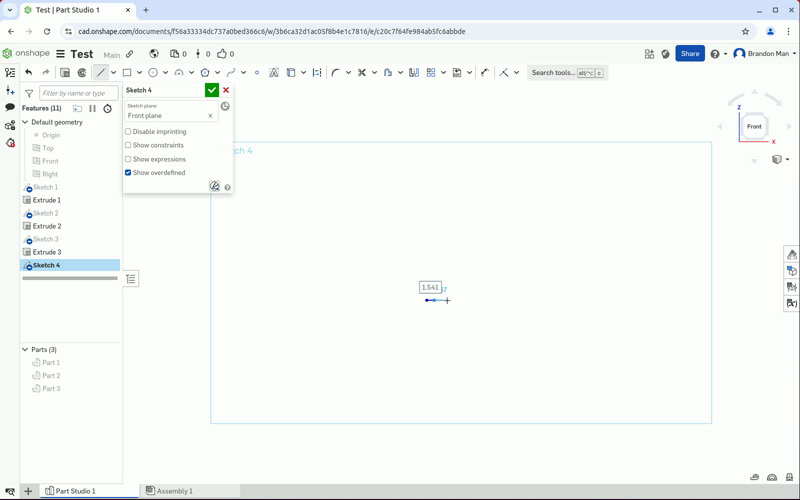
key_down(shift)
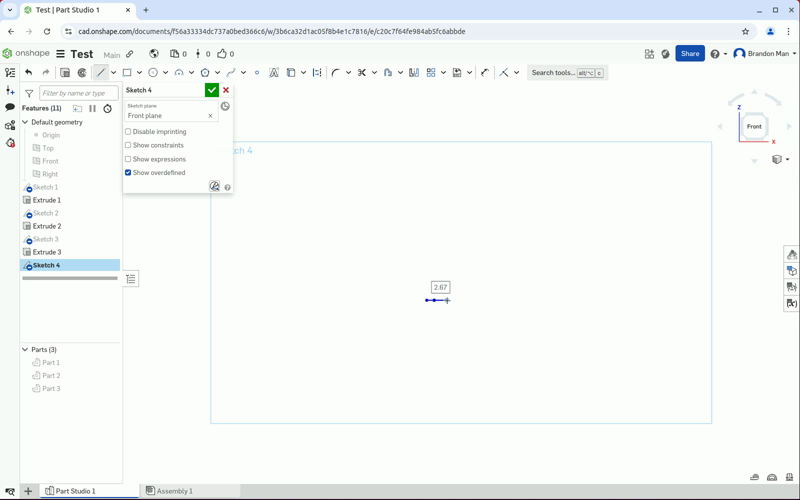
mouse_move(477, 300)
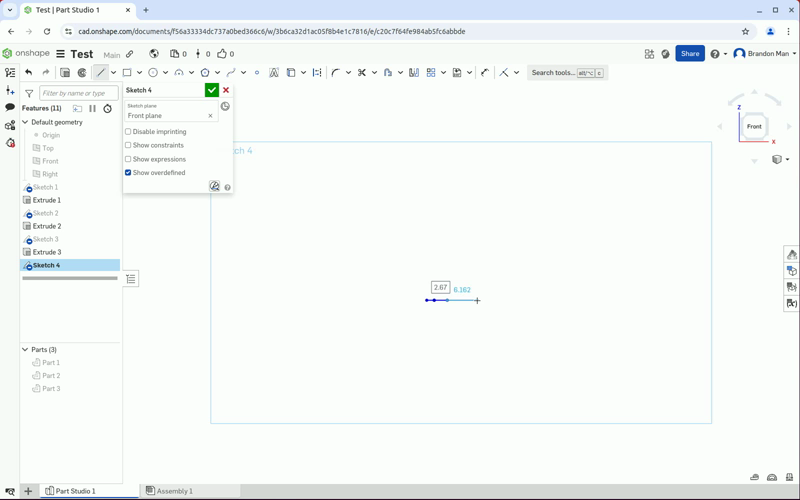
mouse_move(453, 300)
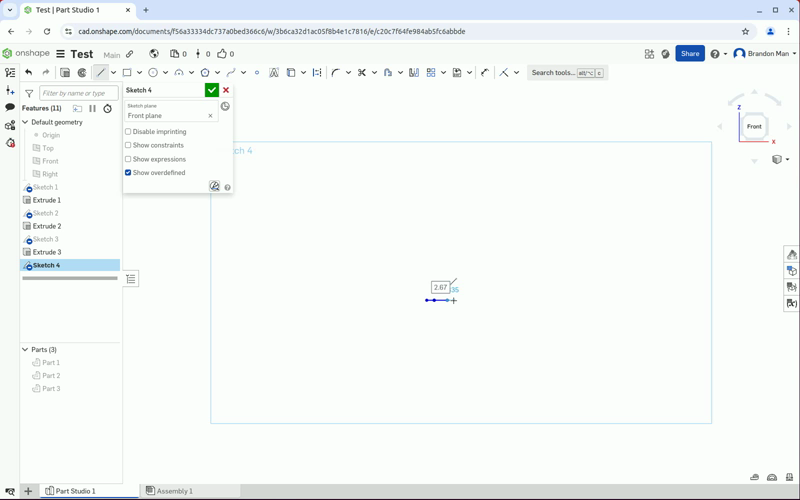
scroll(6)
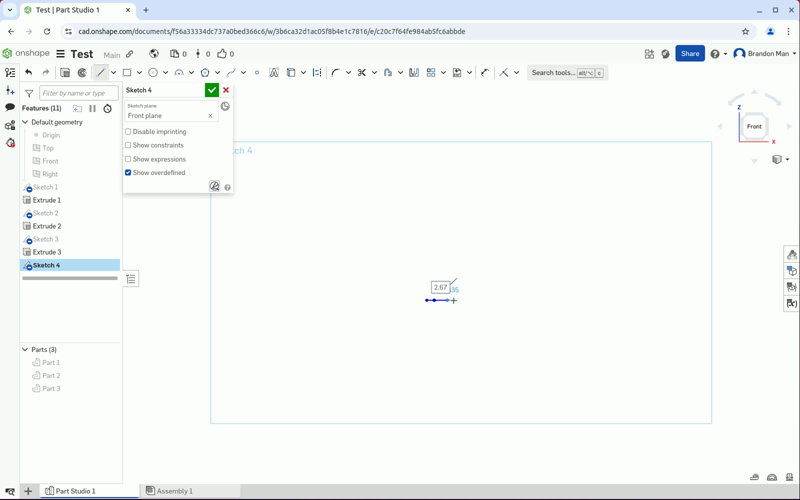
scroll(6)
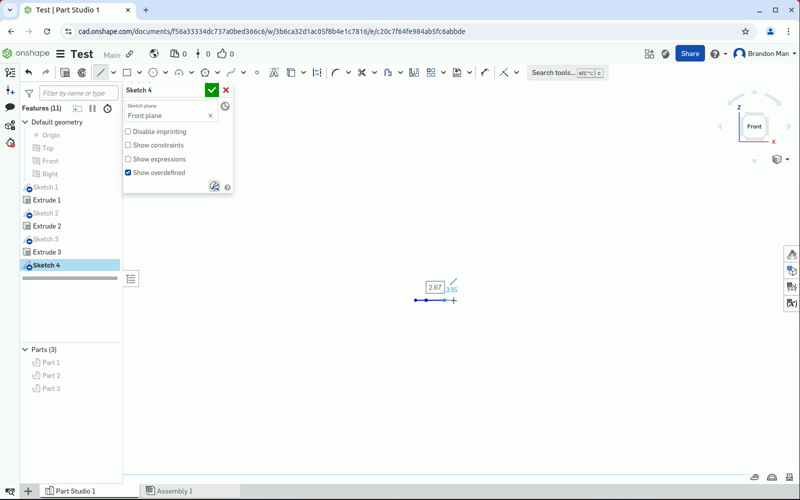
scroll(6)
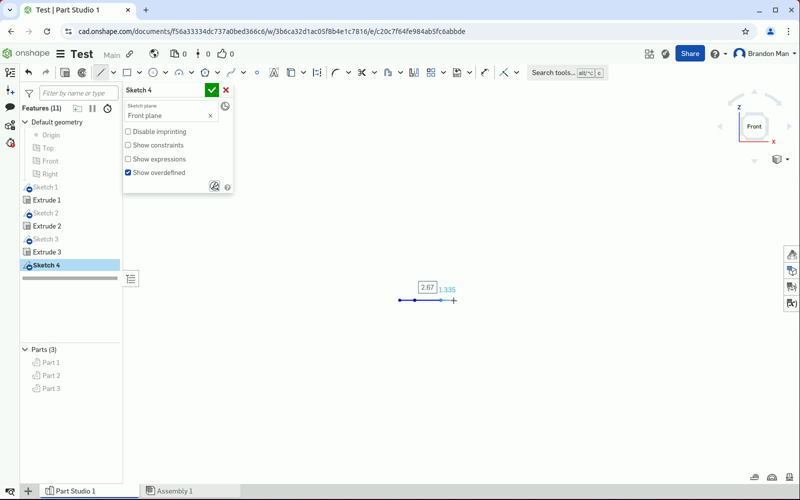
scroll(6)
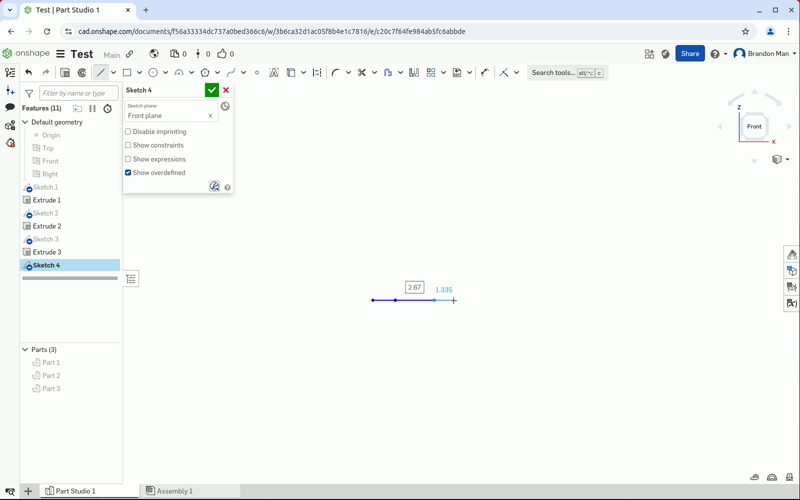
scroll(6)
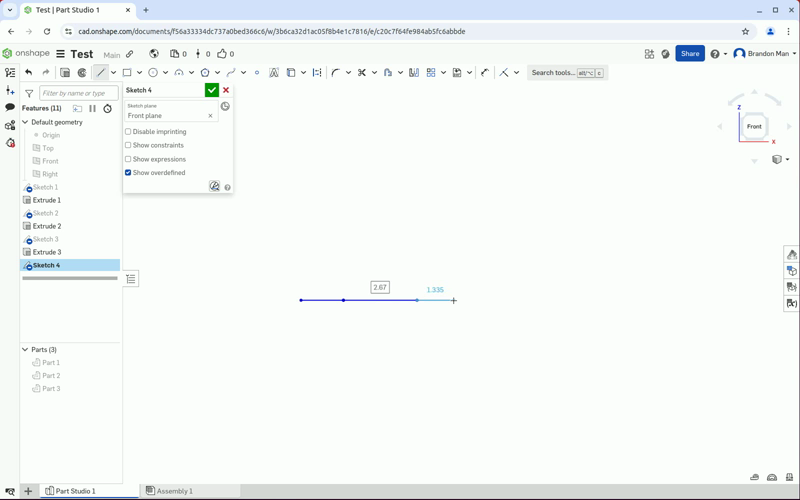
scroll(6)
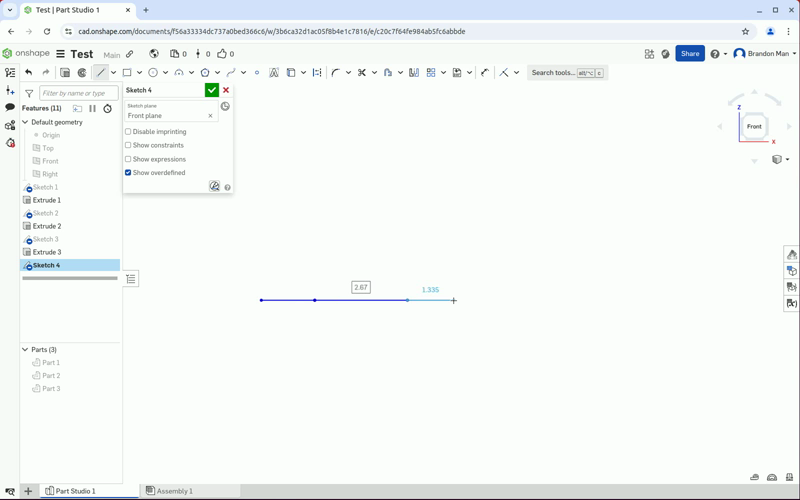
scroll(6)
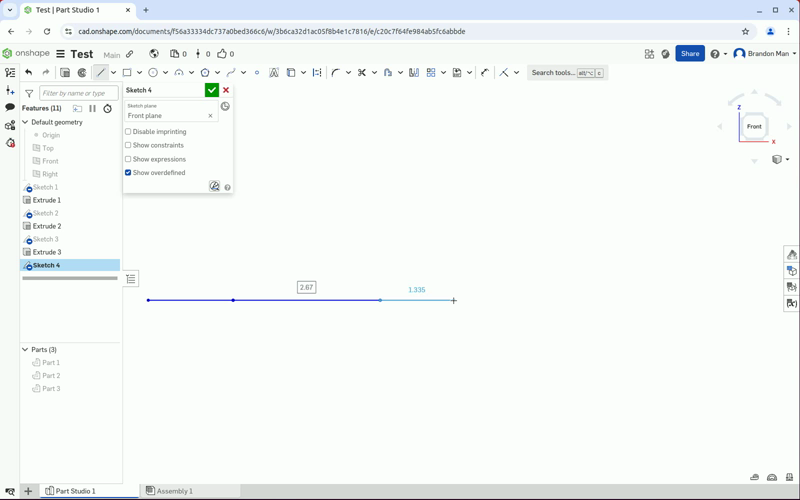
click(453, 300)
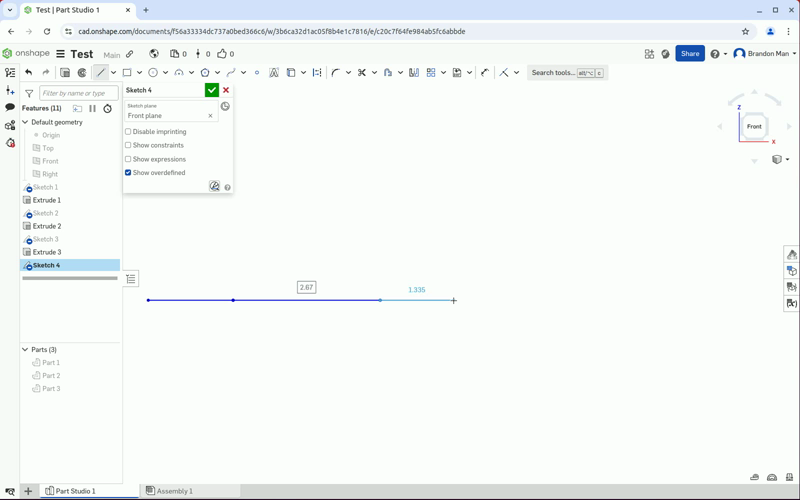
scroll(-6)
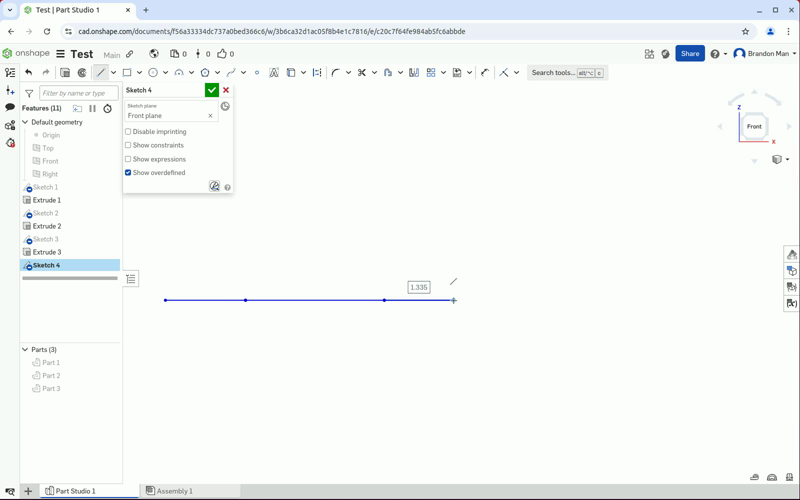
scroll(-6)
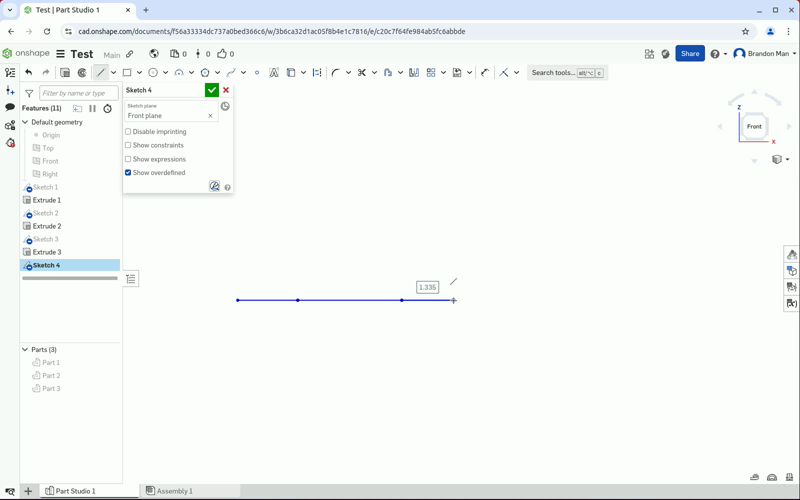
scroll(-6)
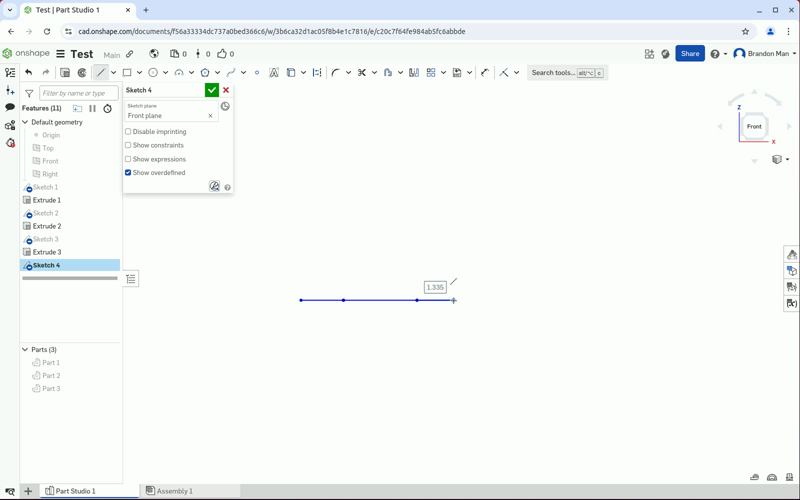
scroll(-6)
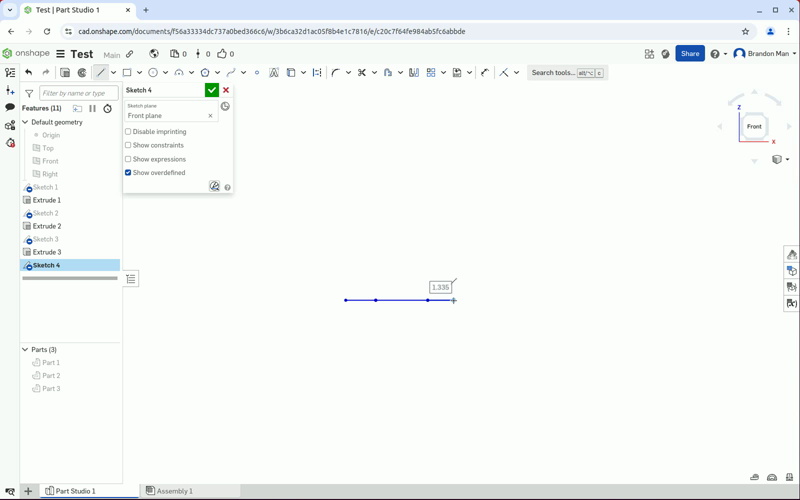
scroll(-6)
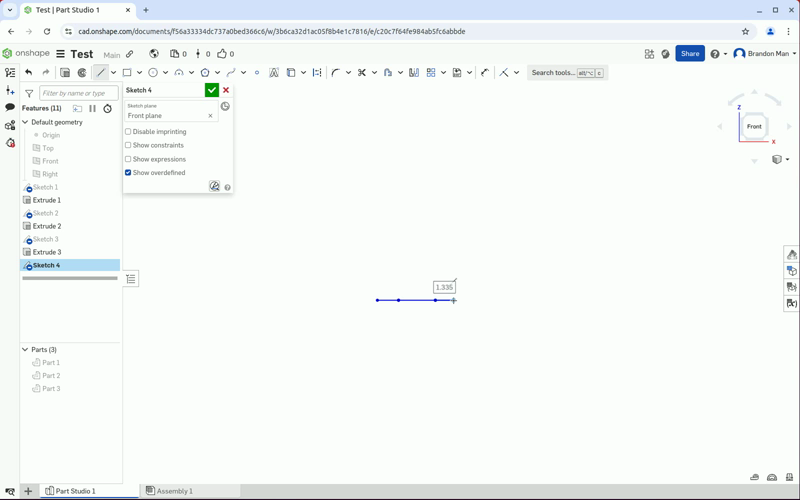
scroll(-6)
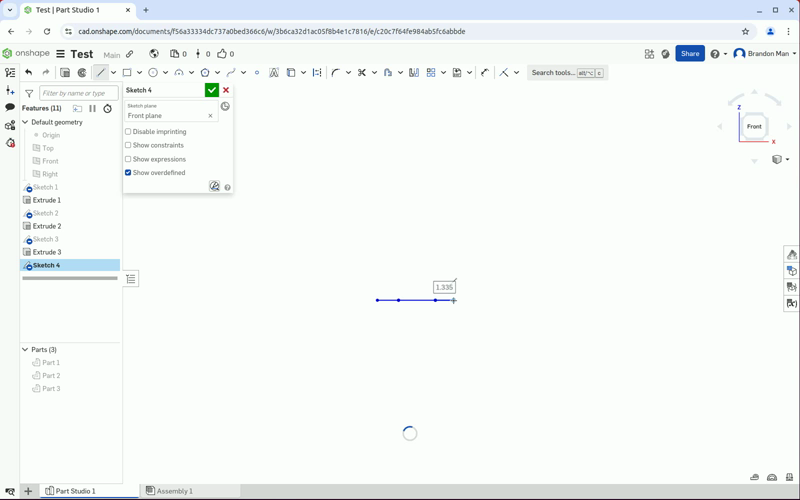
scroll(-6)
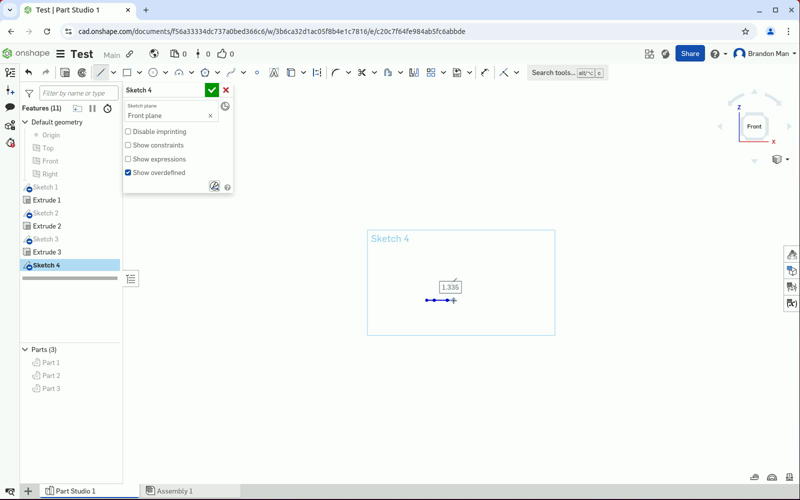
key_up(shift)
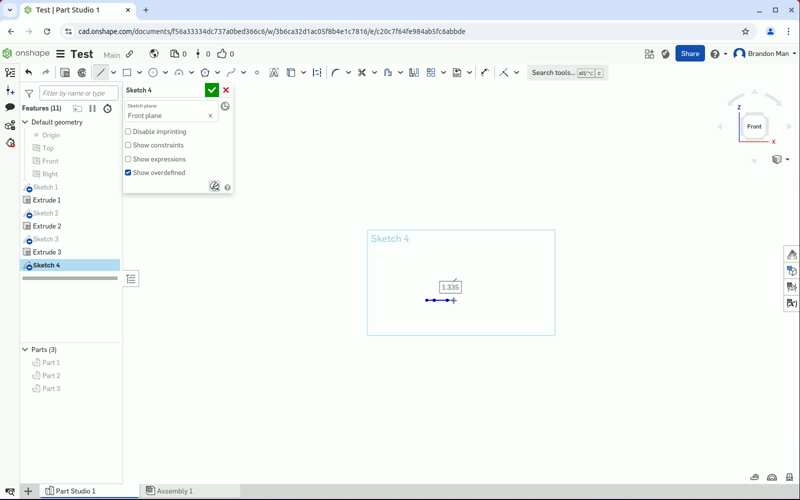
key_down(shift)
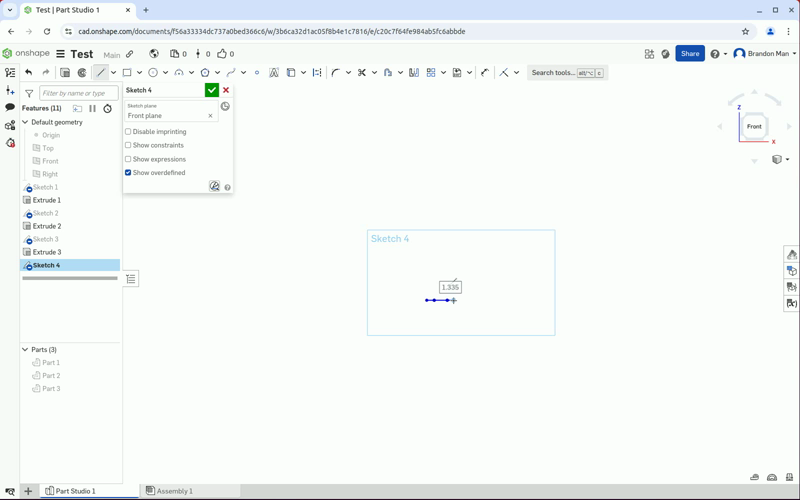
mouse_move(483, 300)
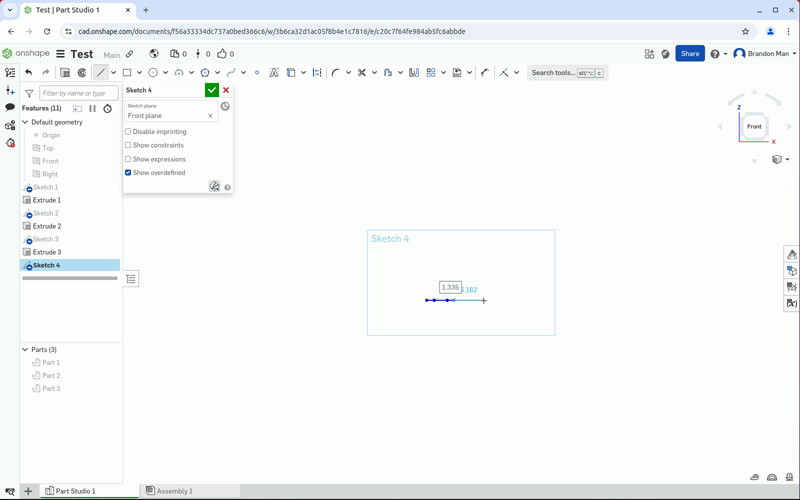
mouse_move(466, 300)
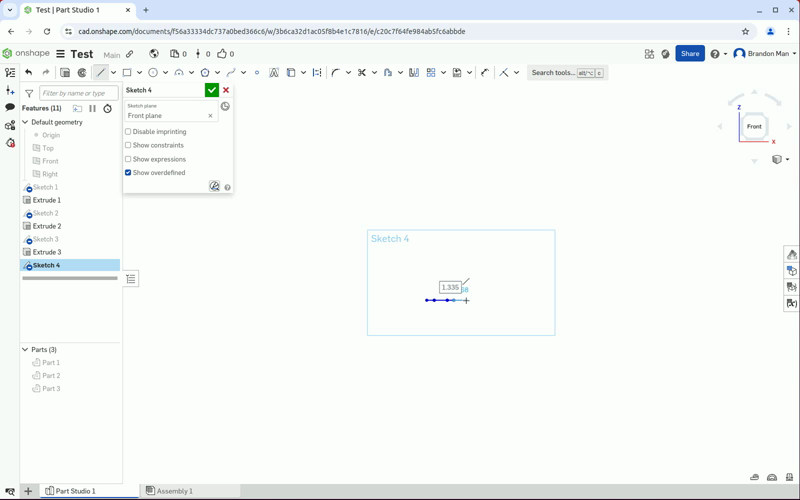
click(466, 300)
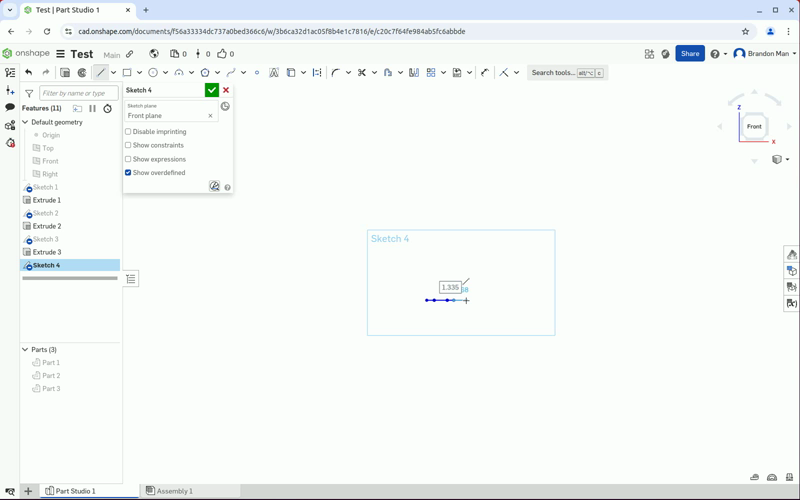
key_up(shift)
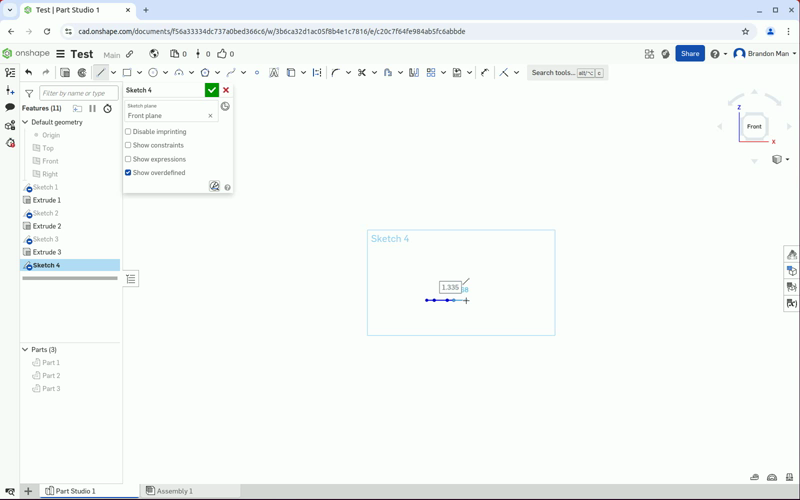
key_down(shift)
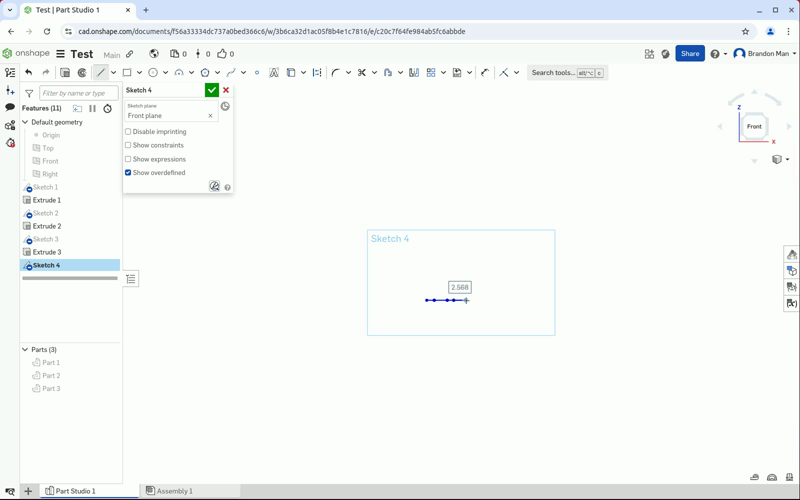
mouse_move(496, 300)
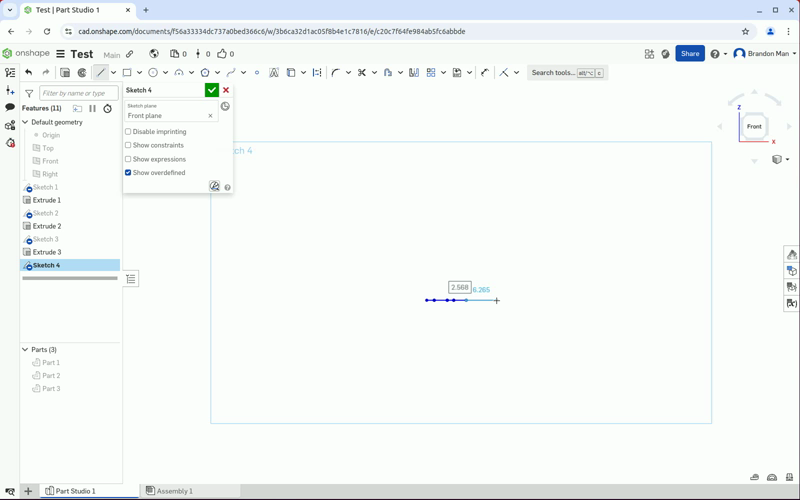
mouse_move(474, 300)
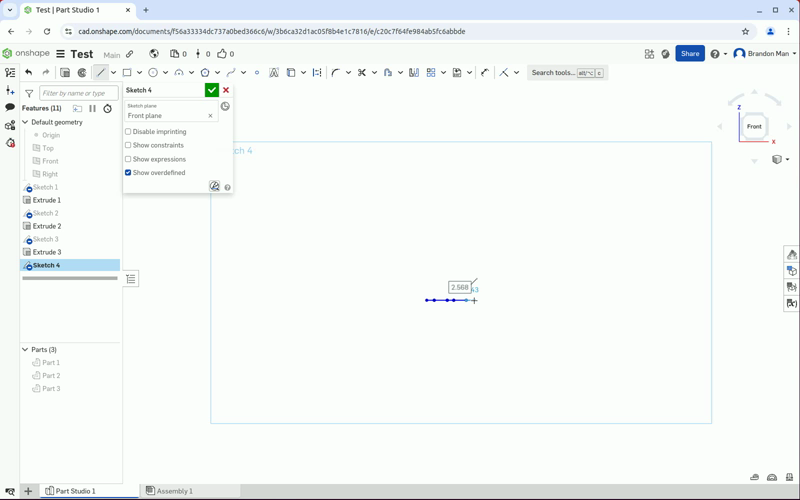
click(474, 300)
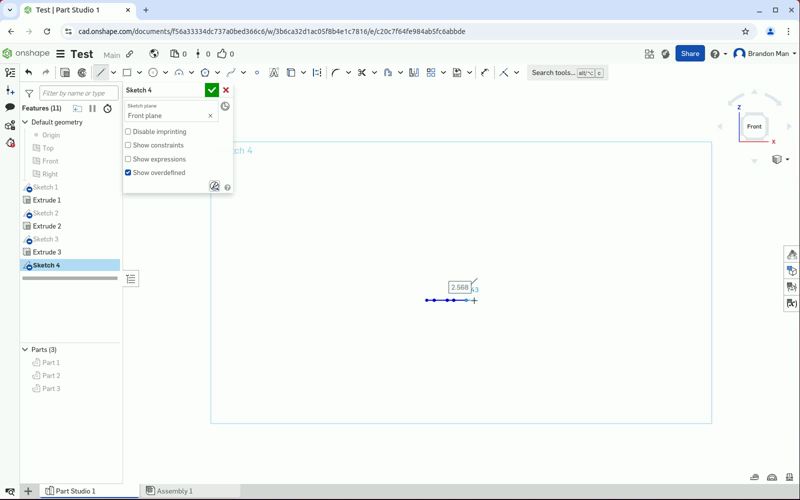
key_up(shift)
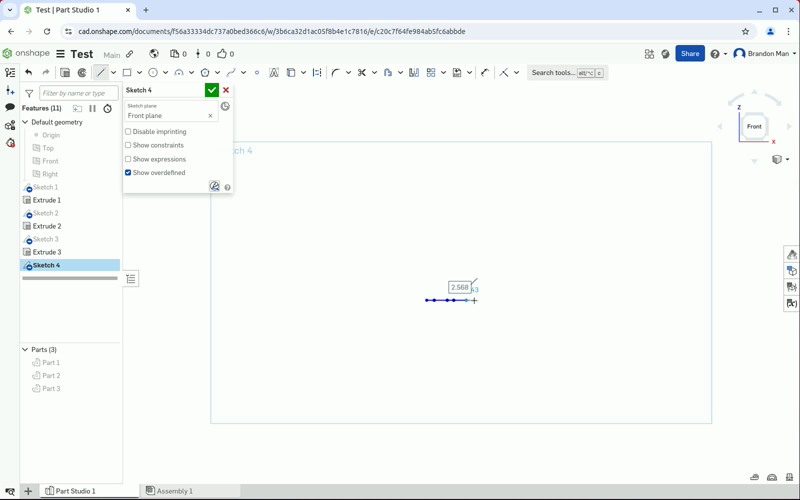
key_down(shift)
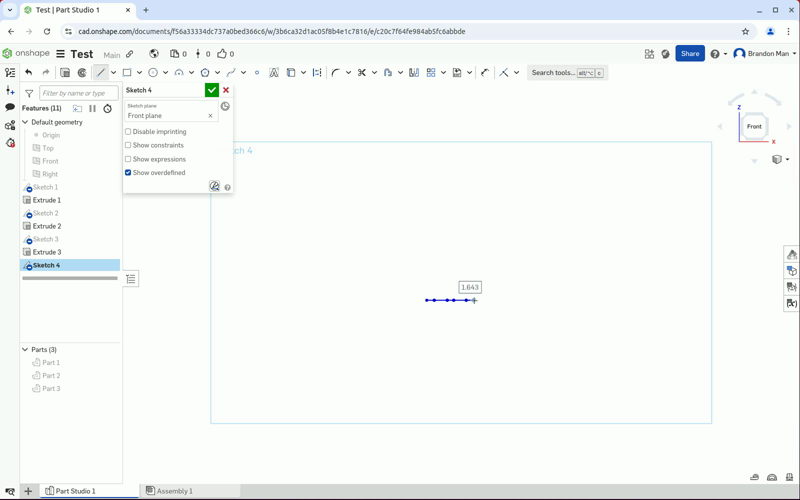
mouse_move(504, 300)
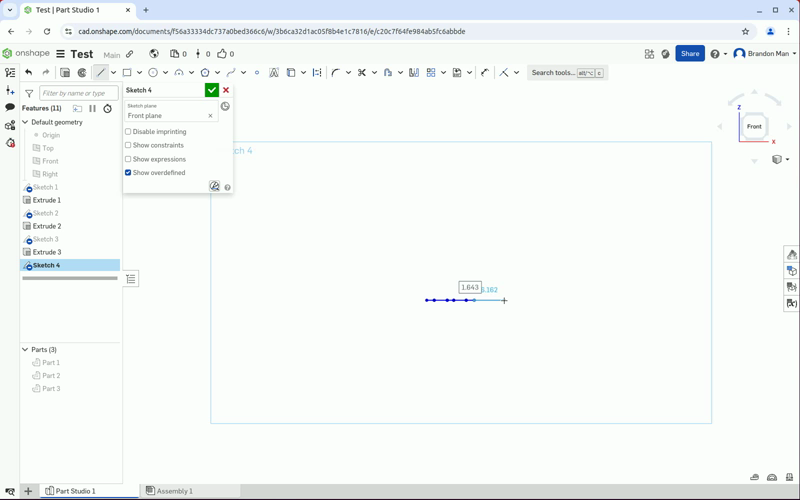
mouse_move(474, 249)
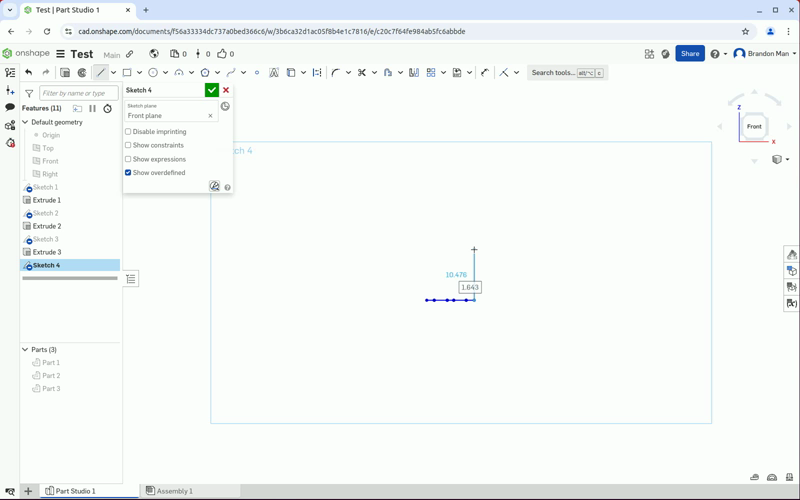
click(474, 249)
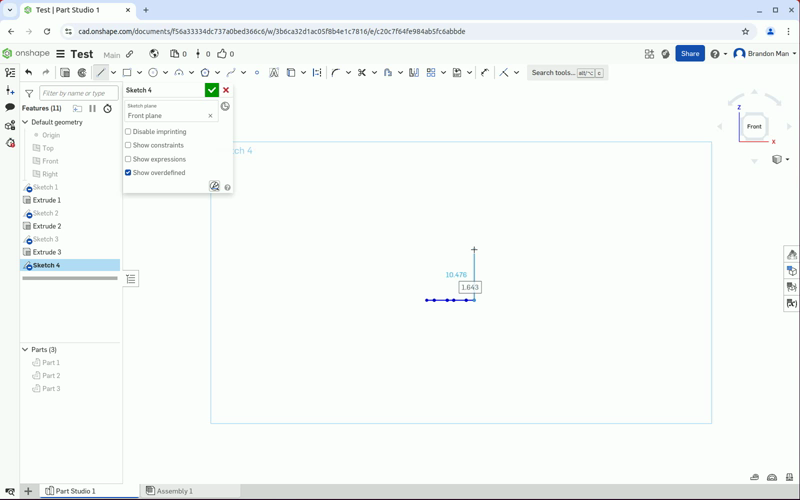
key_up(shift)
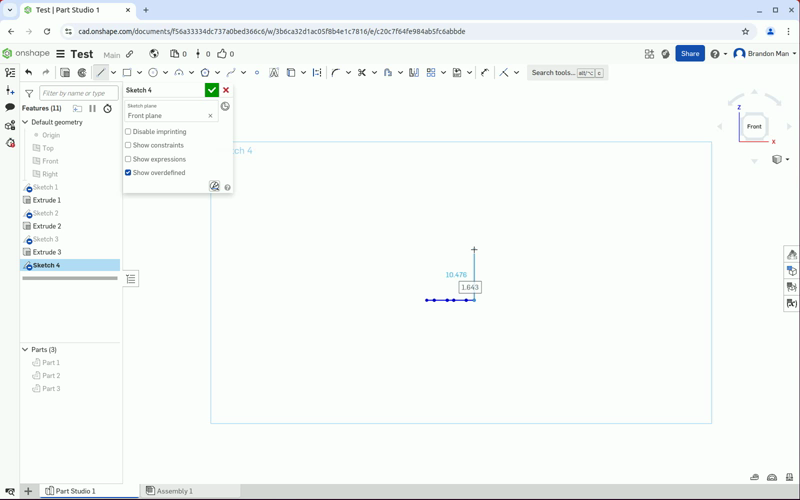
key(esc)
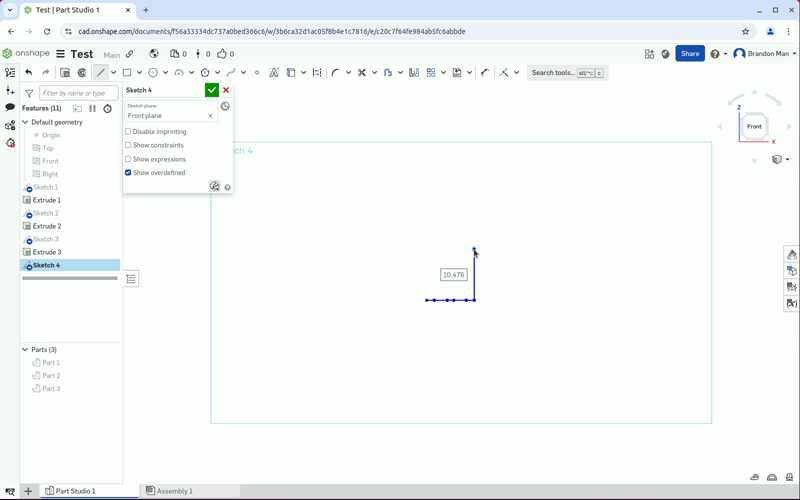
key(a)
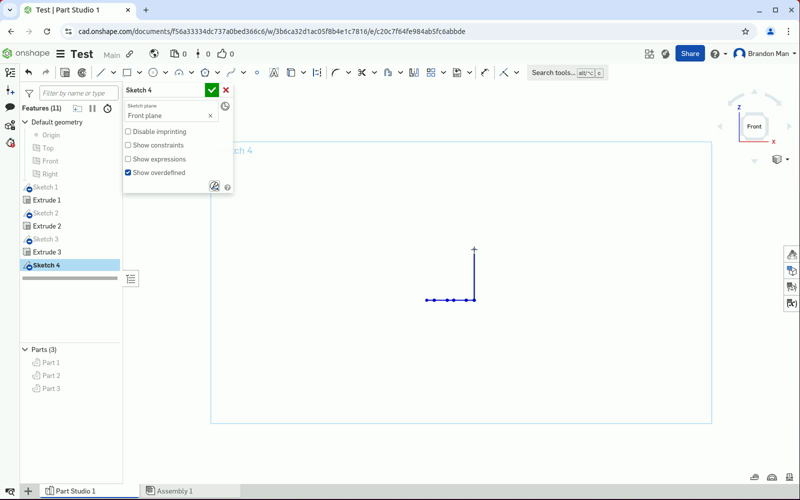
mouse_move(474, 249)
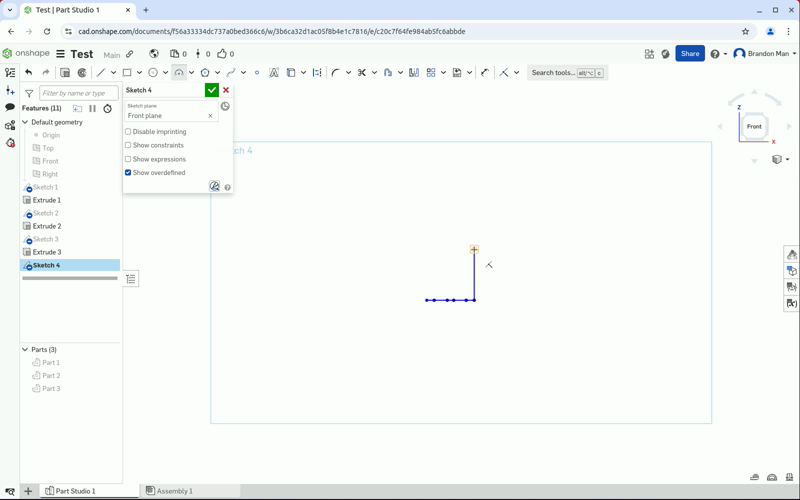
click(474, 249)
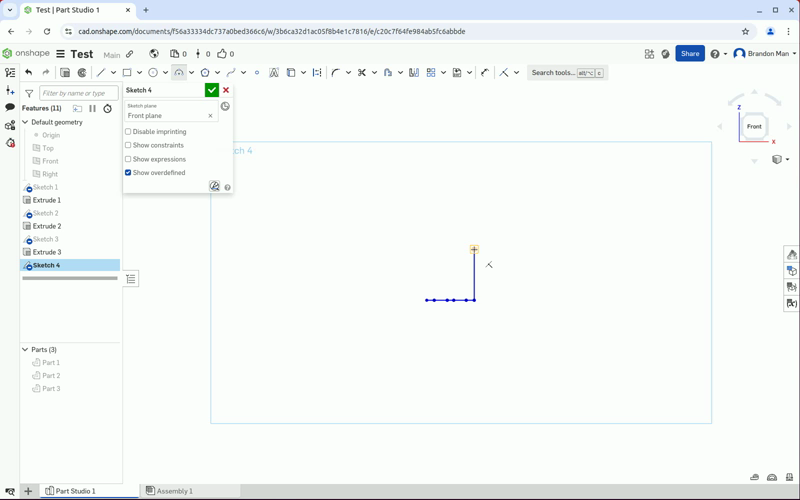
mouse_move(426, 300)
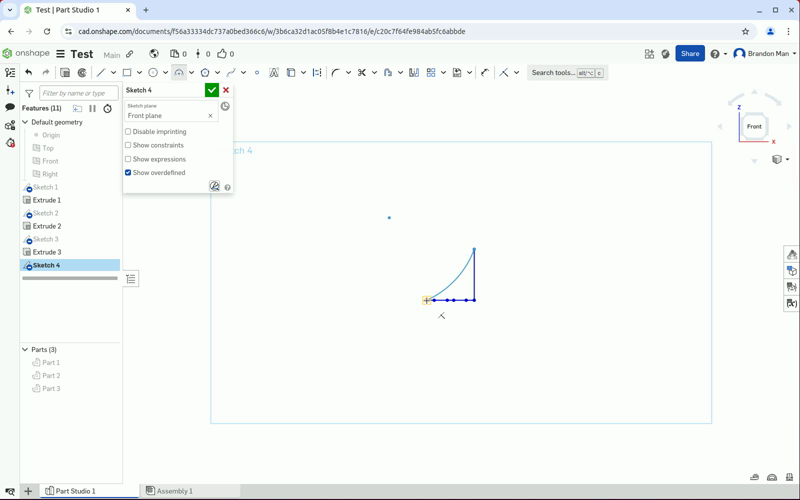
click(426, 300)
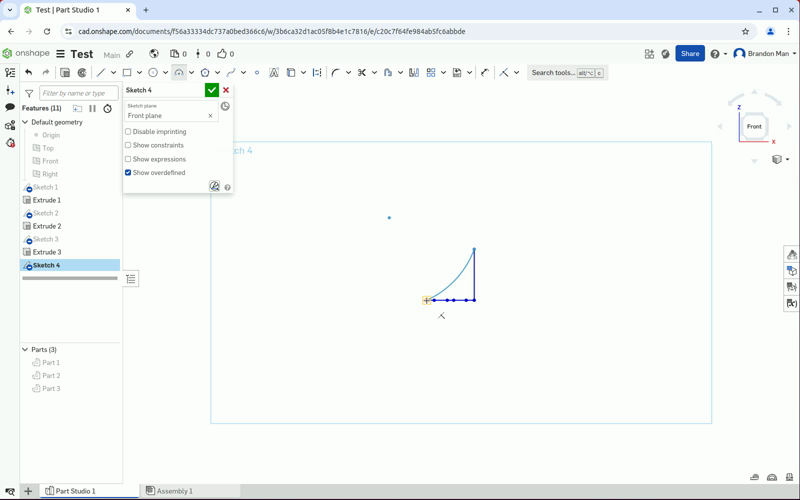
key_down(shift)
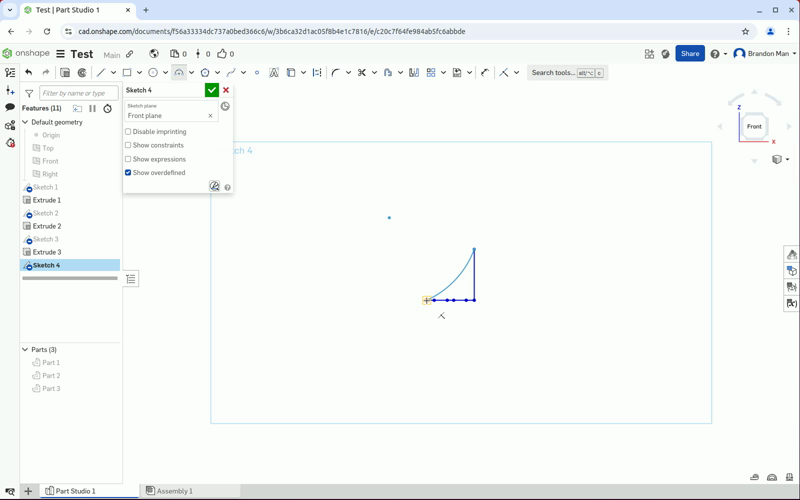
mouse_move(440, 265)
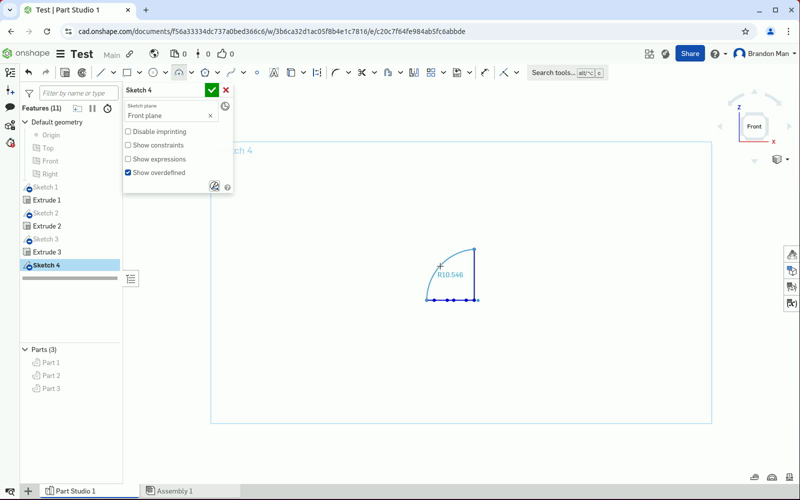
click(440, 265)
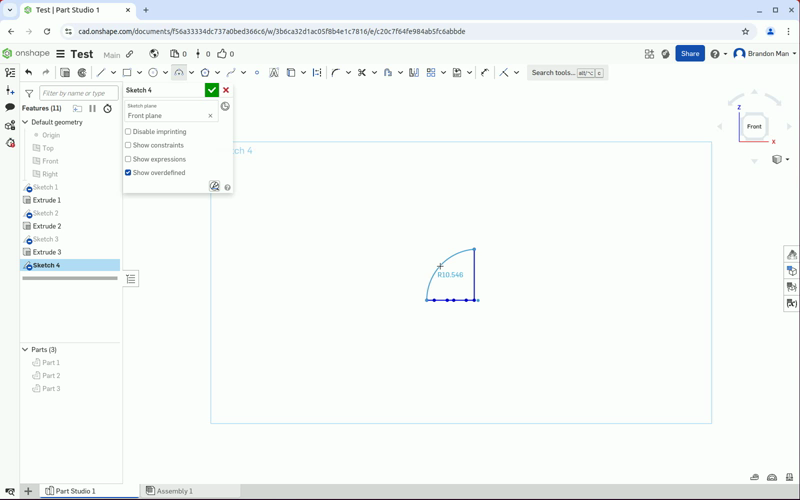
key_up(shift)
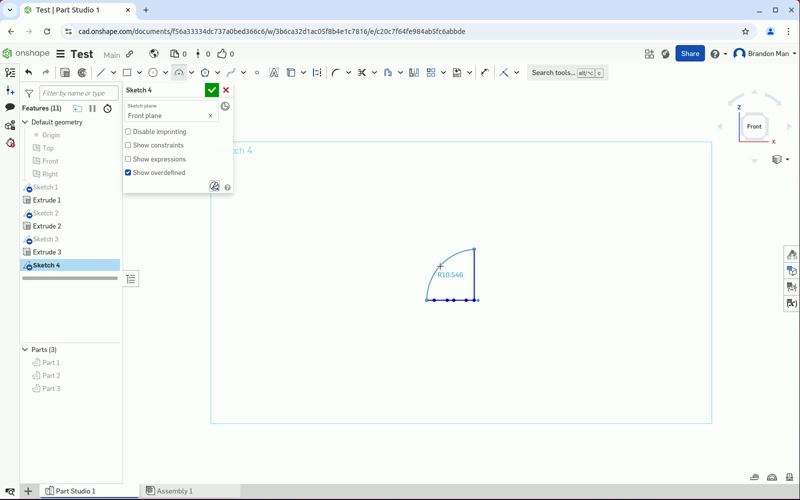
key(esc)
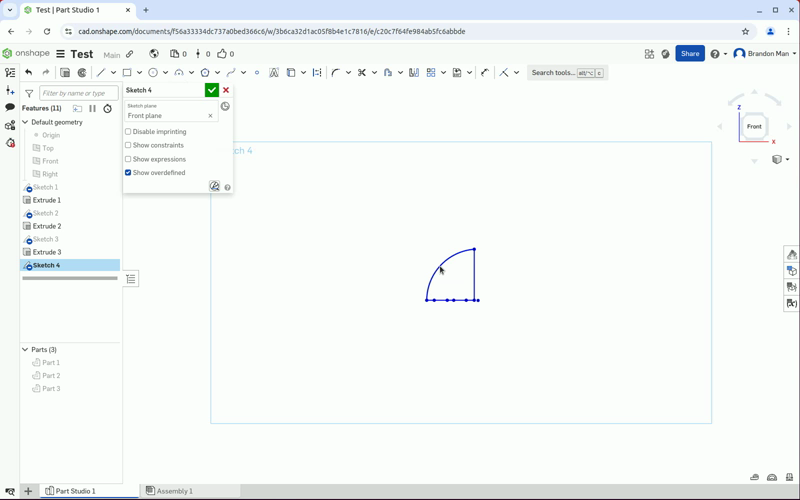
key(l)
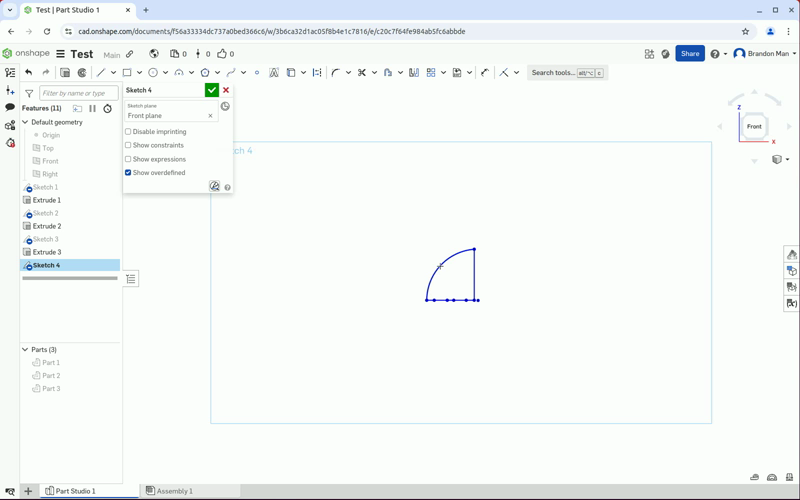
key_down(shift)
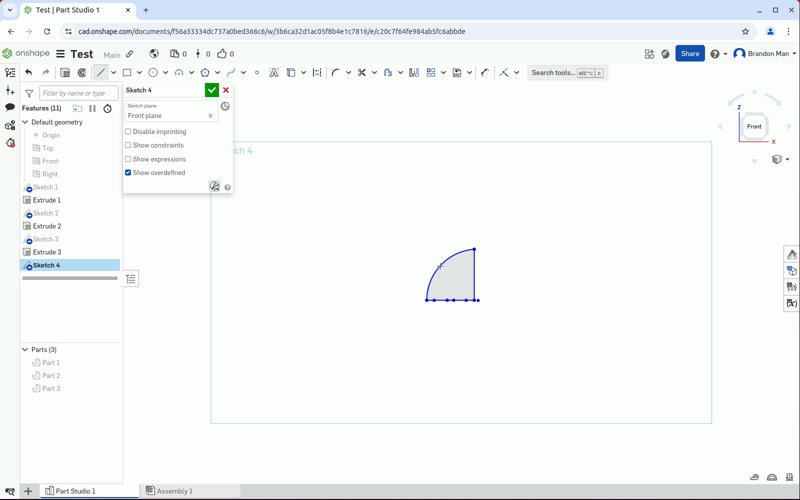
mouse_move(468, 293)
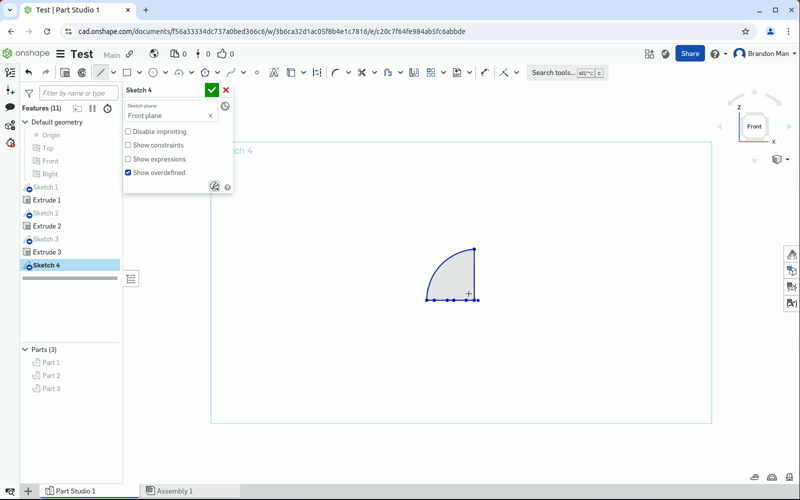
click(468, 293)
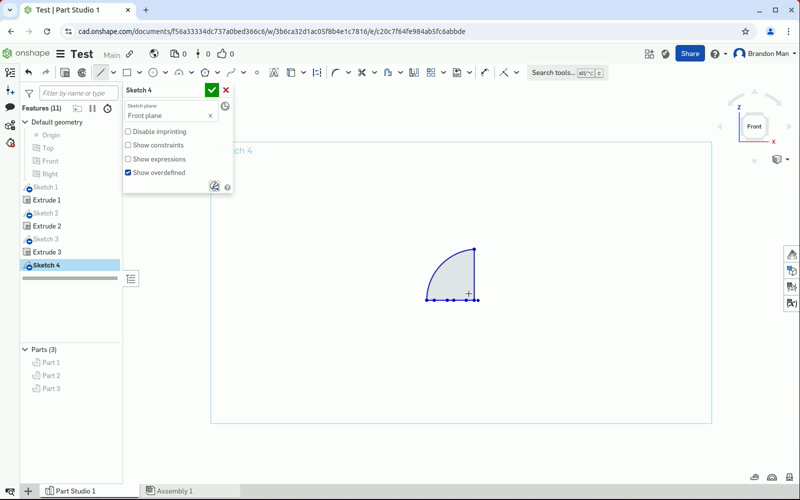
key_up(shift)
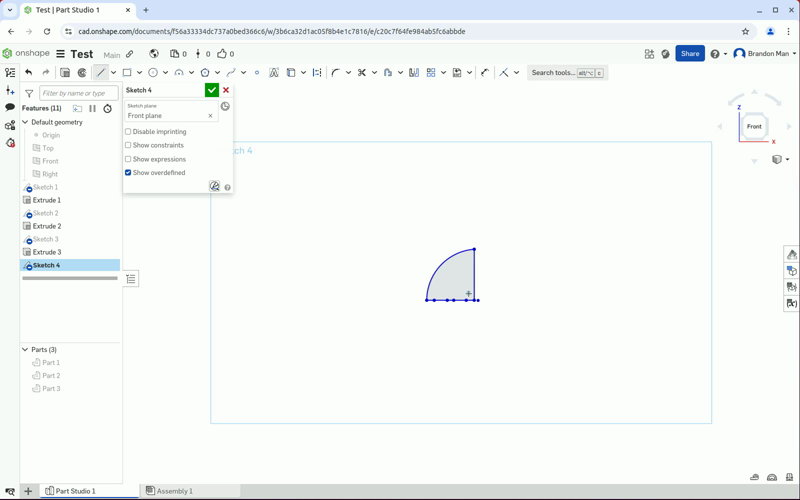
key_down(shift)
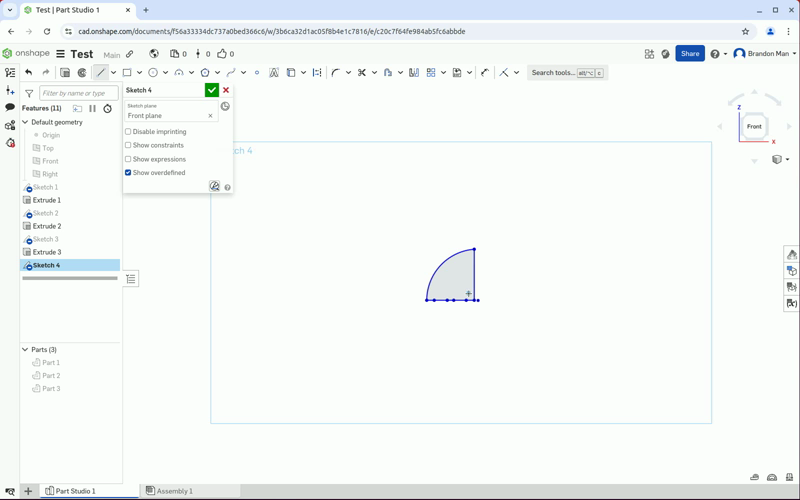
mouse_move(498, 293)
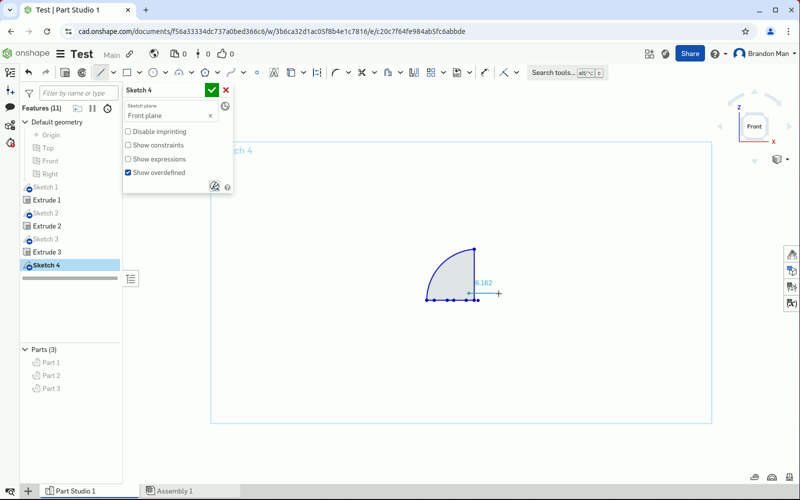
mouse_move(470, 293)
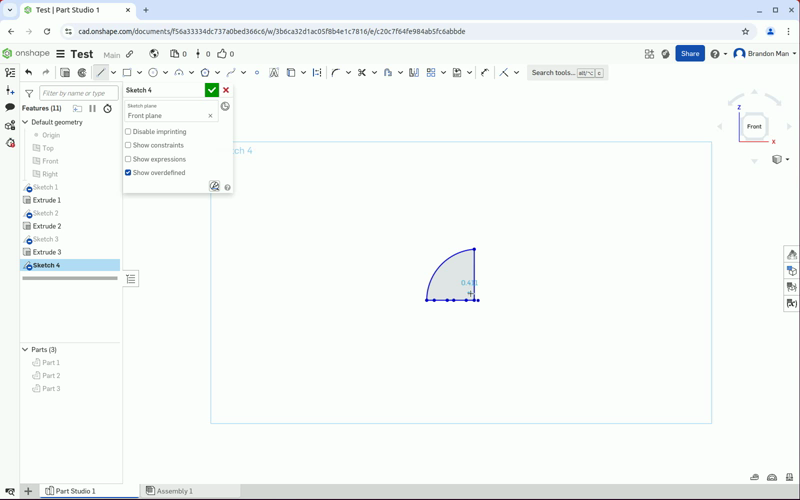
scroll(6)
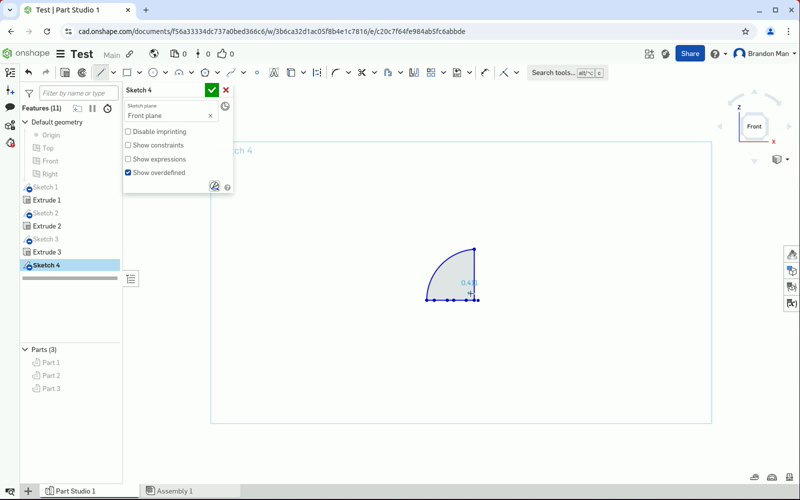
scroll(6)
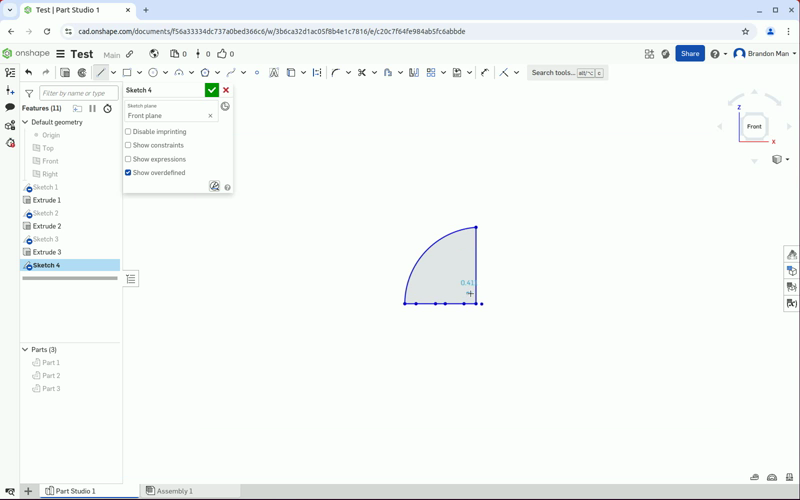
scroll(6)
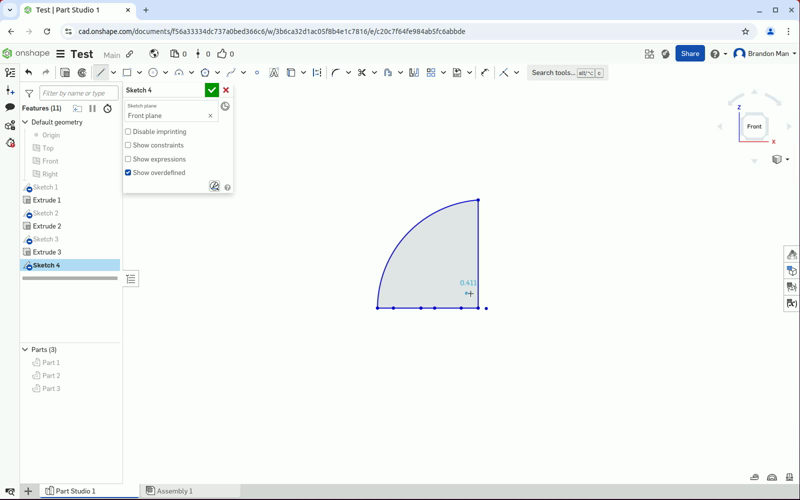
scroll(6)
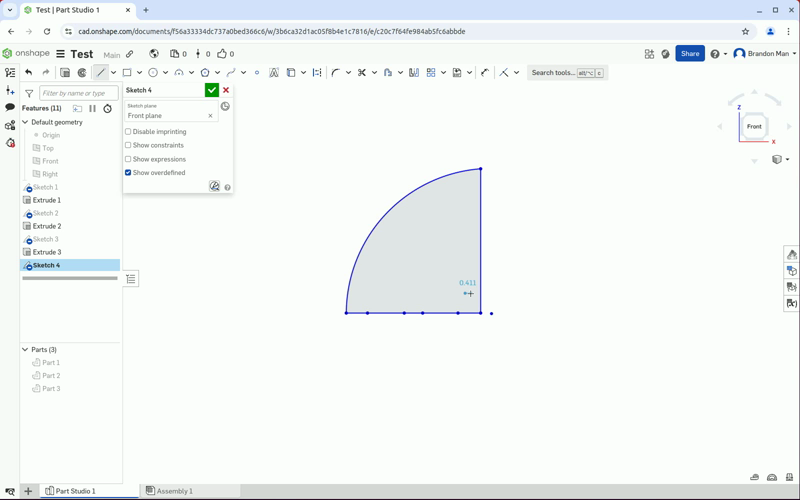
scroll(6)
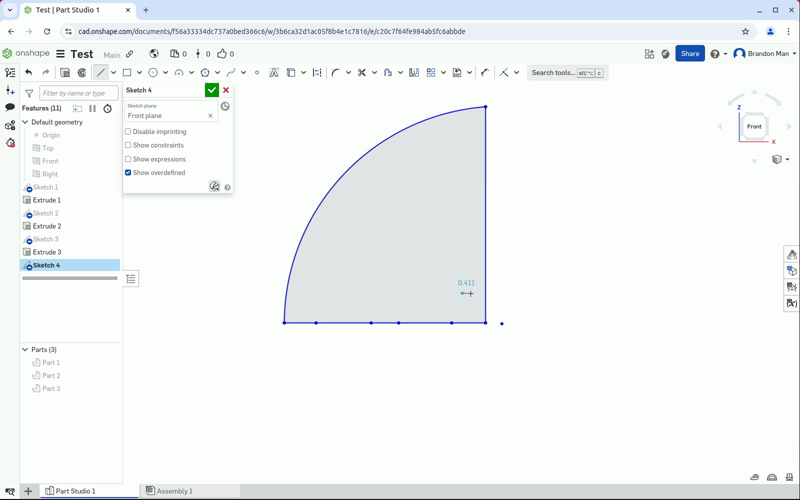
scroll(6)
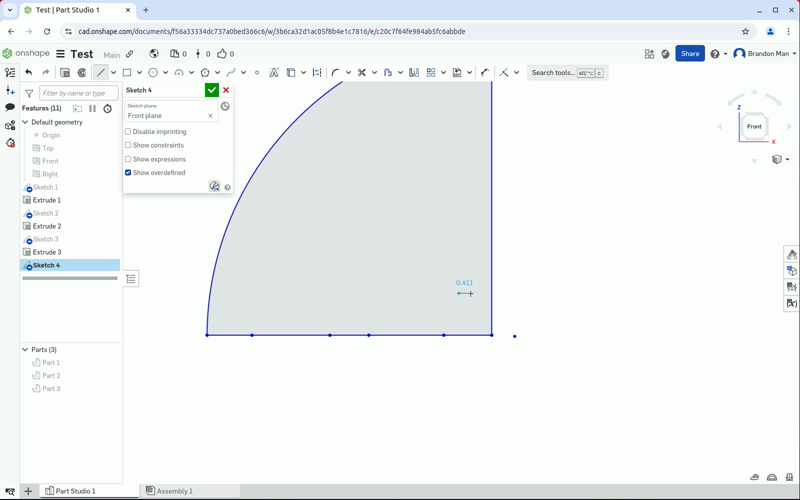
scroll(6)
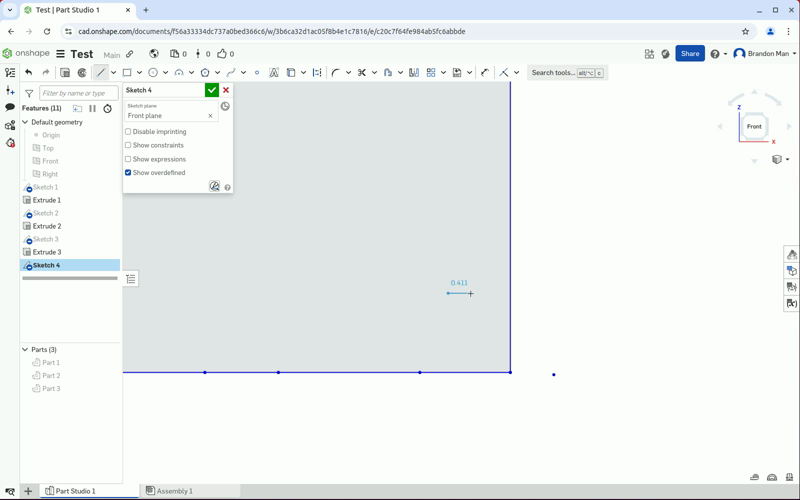
click(470, 293)
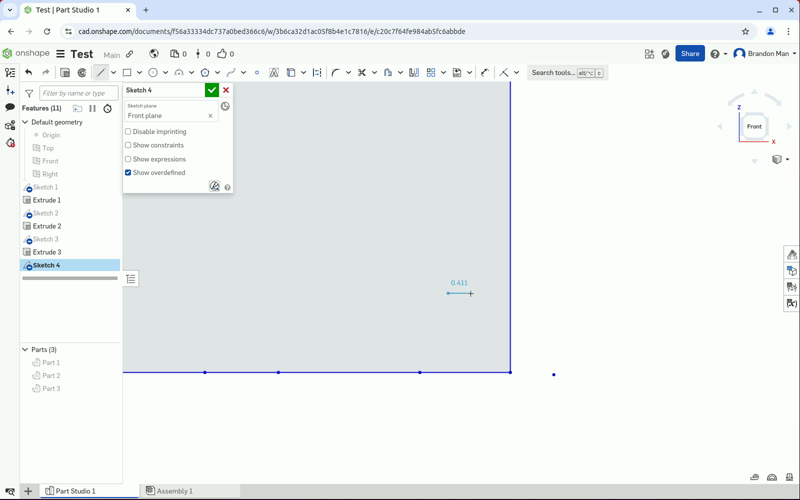
scroll(-6)
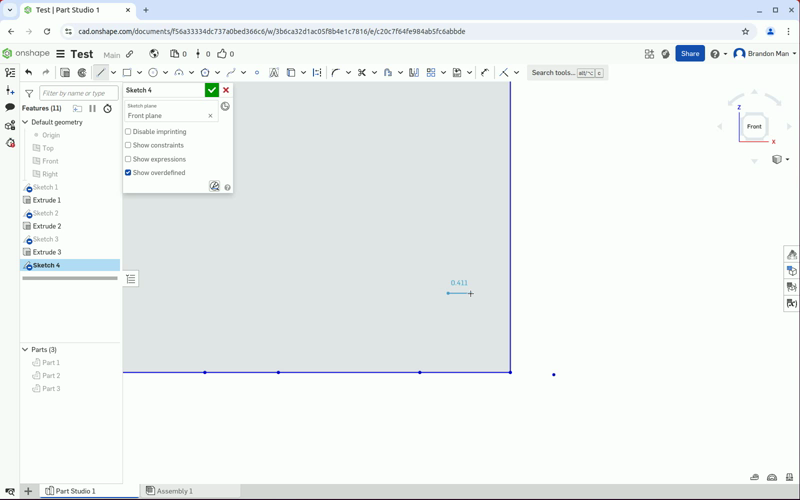
scroll(-6)
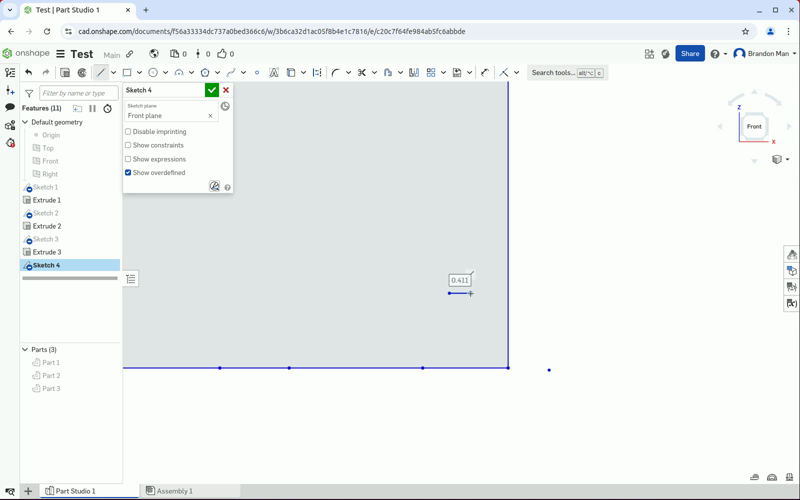
scroll(-6)
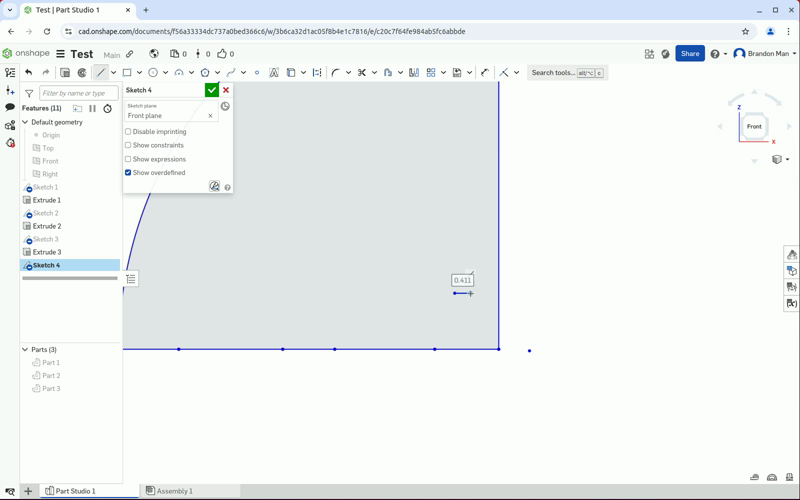
scroll(-6)
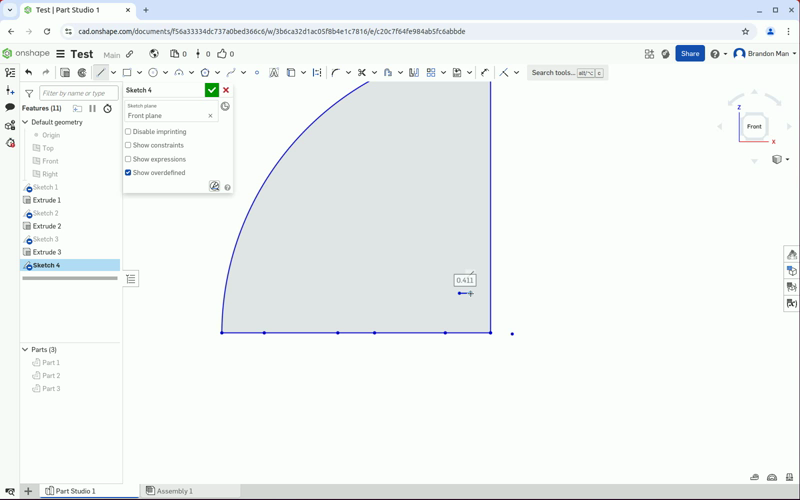
scroll(-6)
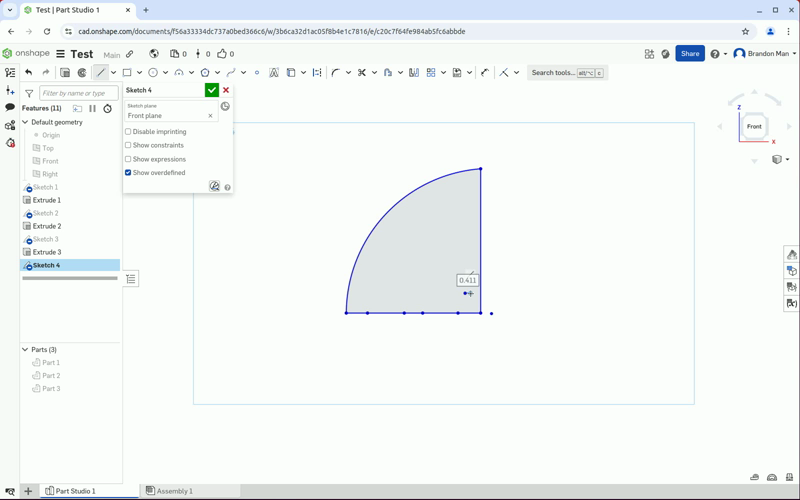
scroll(-6)
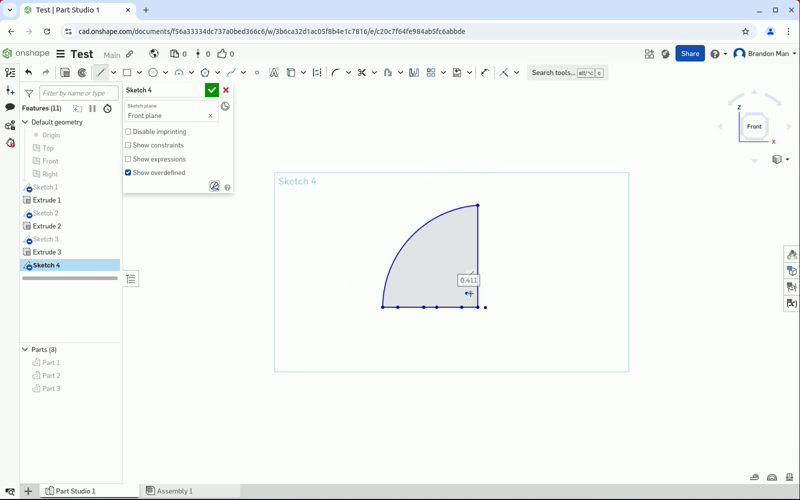
scroll(-6)
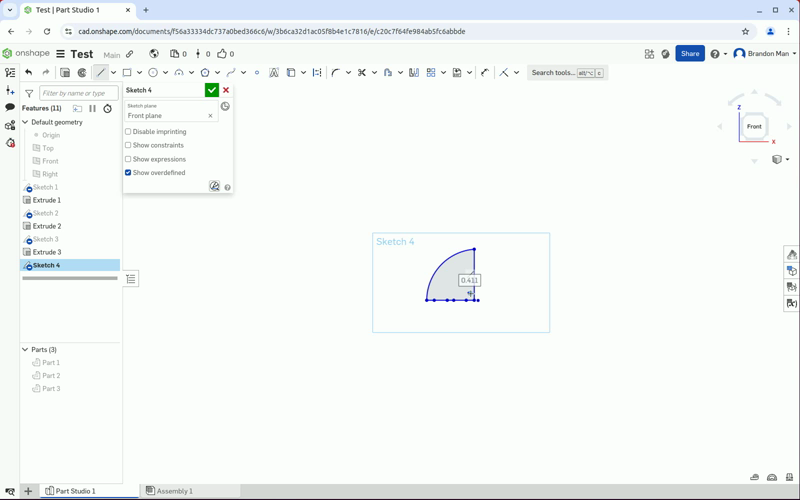
key_up(shift)
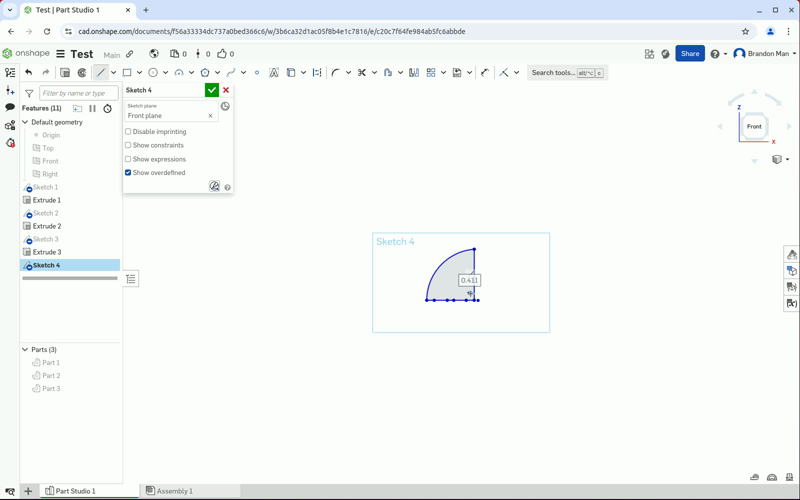
key_down(shift)
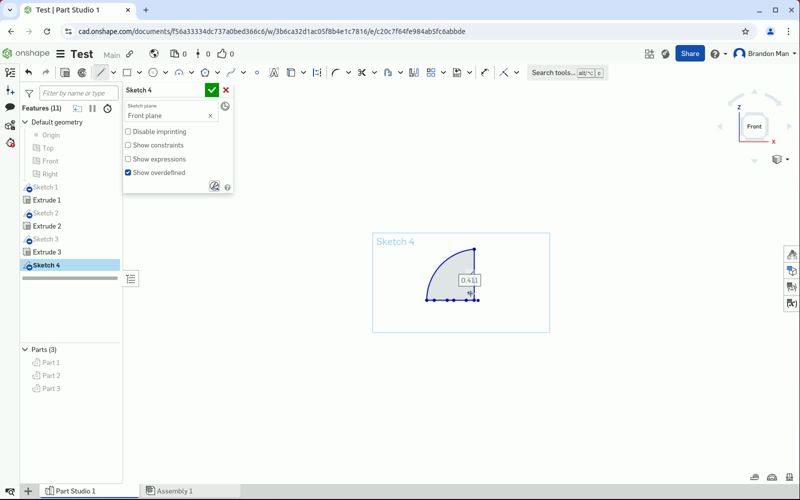
mouse_move(500, 293)
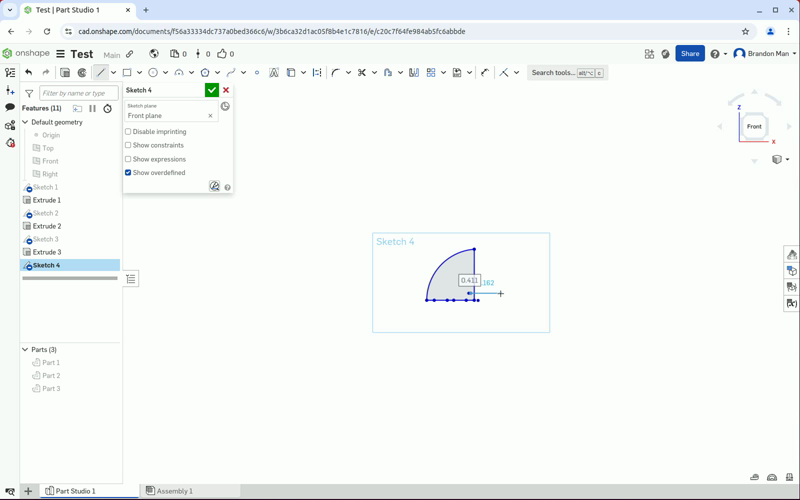
mouse_move(470, 281)
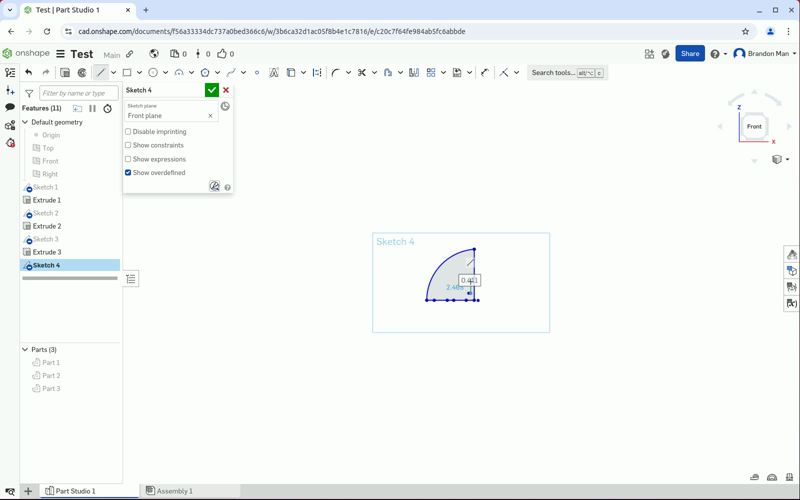
click(470, 281)
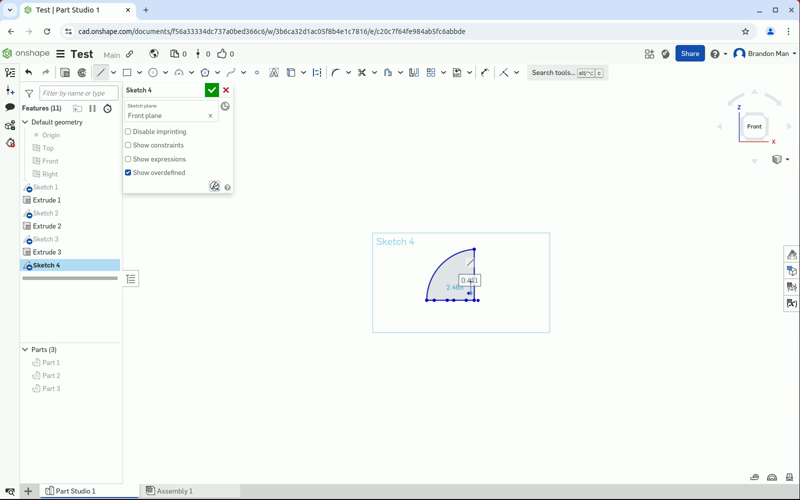
key_up(shift)
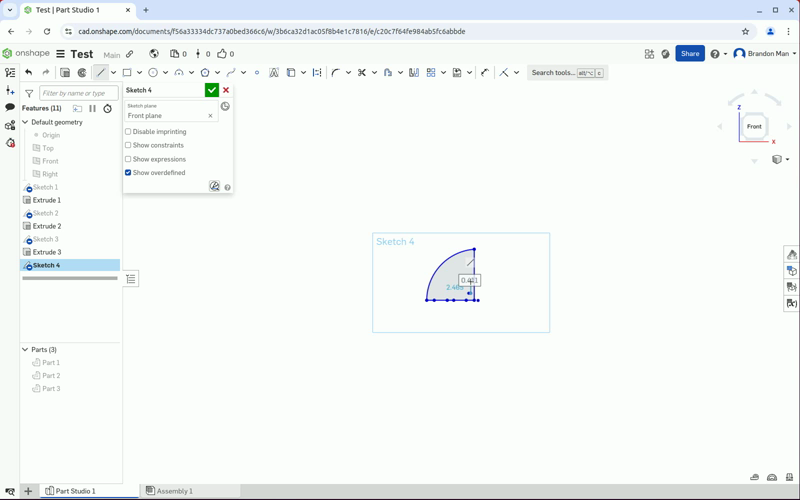
key_down(shift)
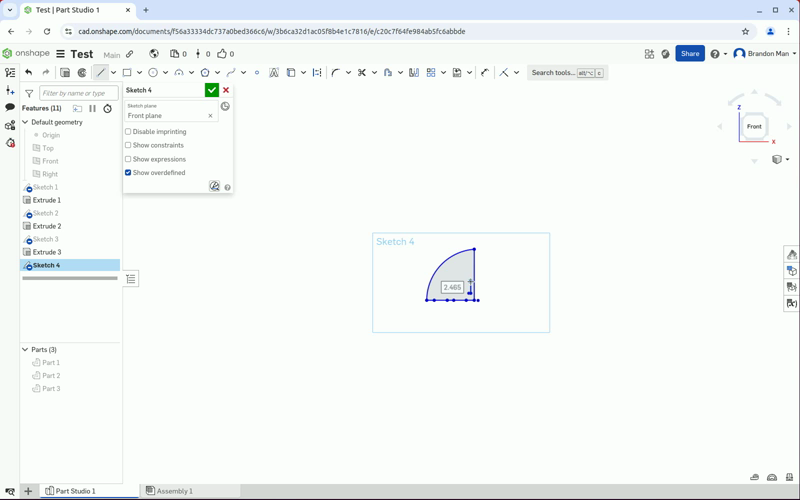
mouse_move(500, 281)
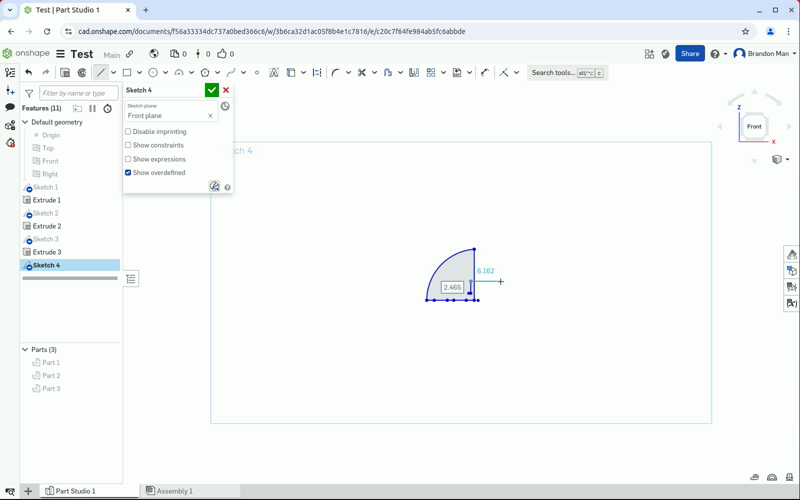
mouse_move(468, 281)
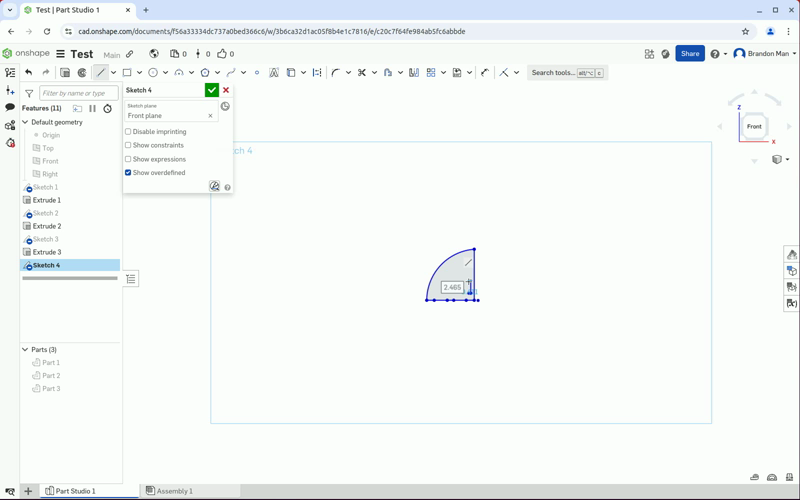
scroll(6)
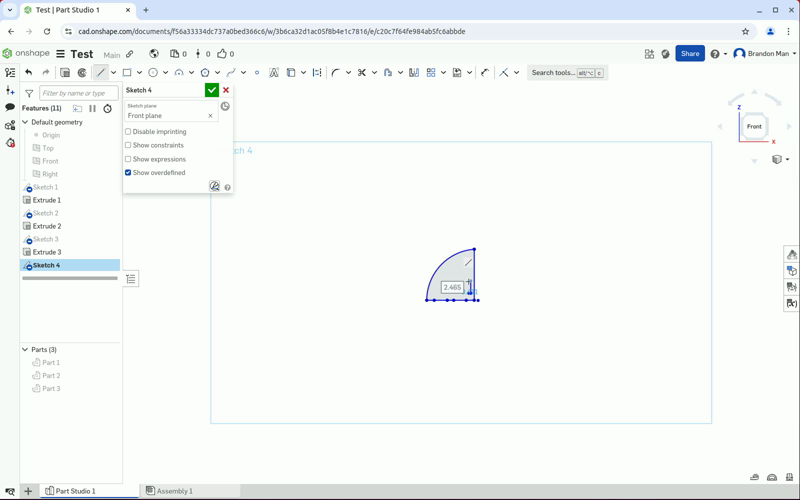
scroll(6)
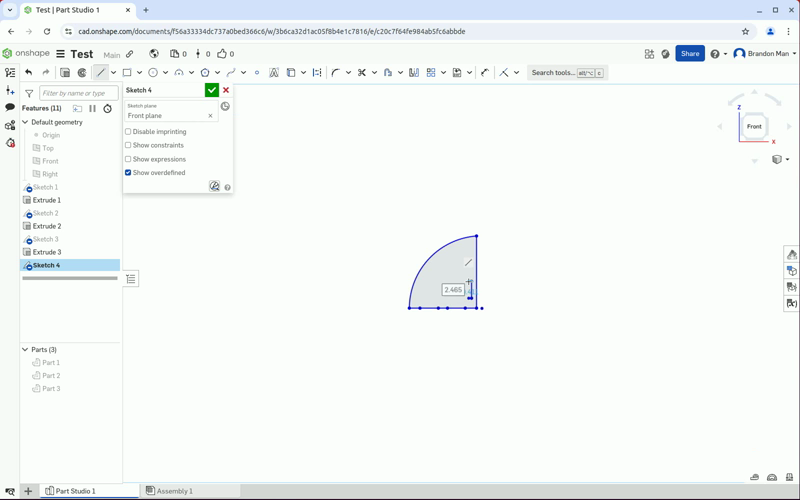
scroll(6)
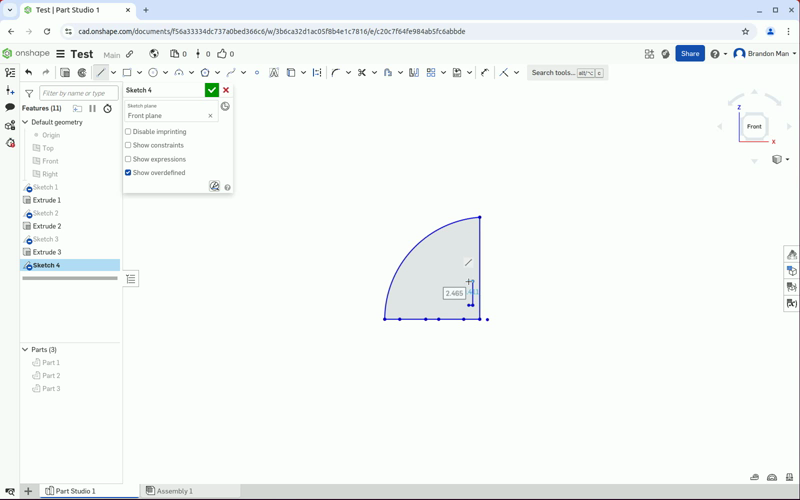
scroll(6)
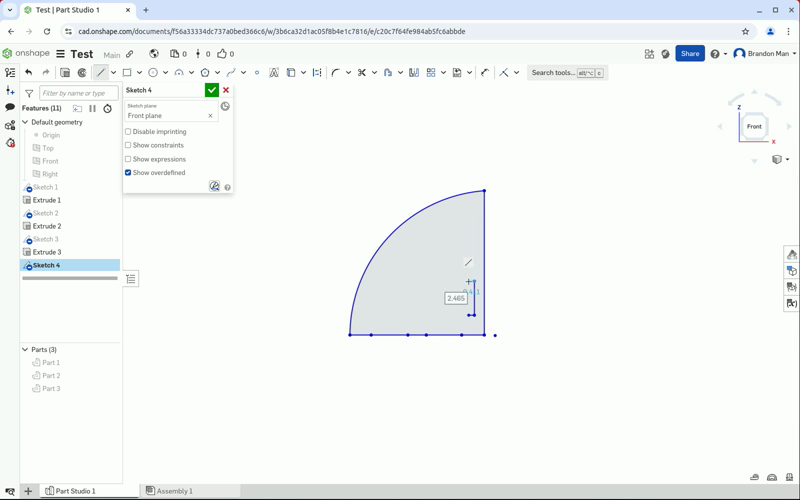
scroll(6)
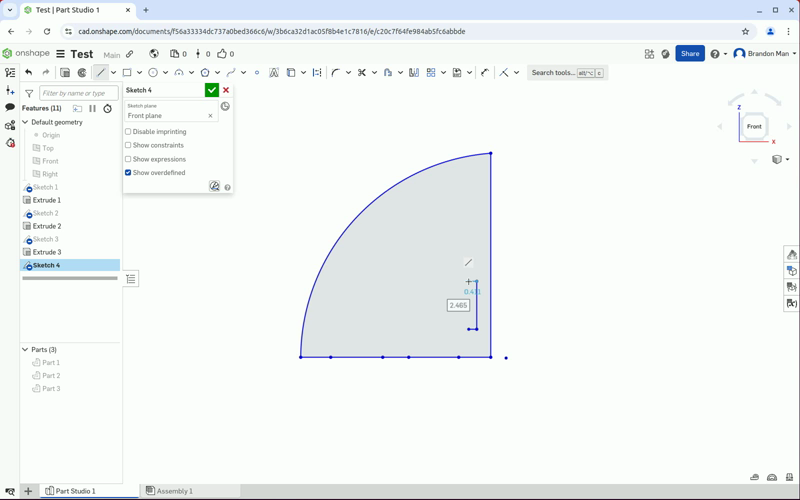
scroll(6)
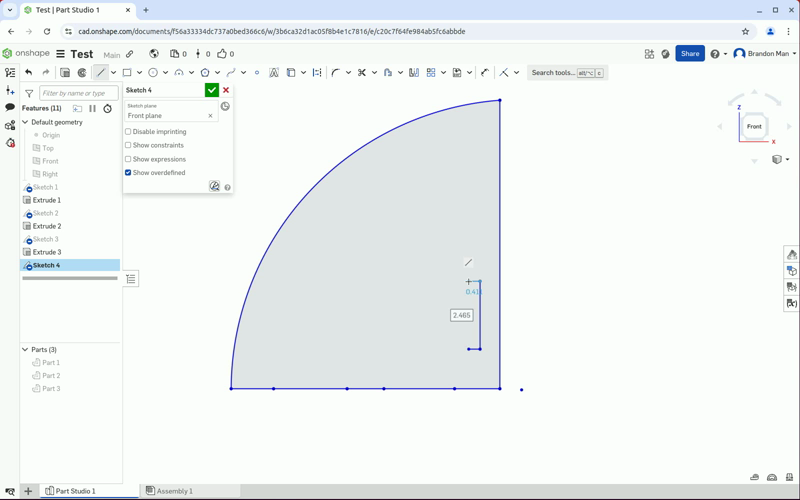
scroll(6)
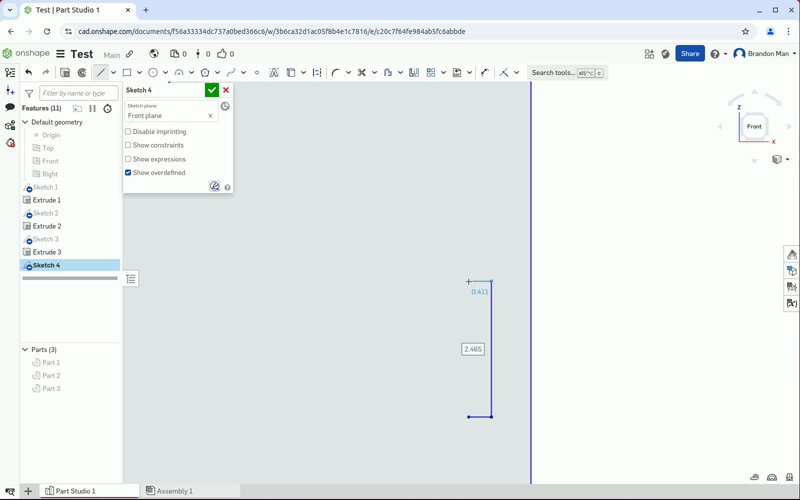
click(468, 281)
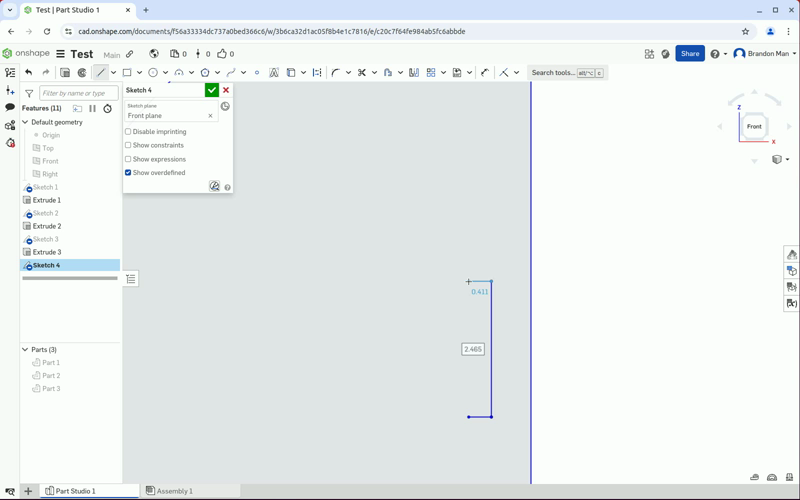
scroll(-6)
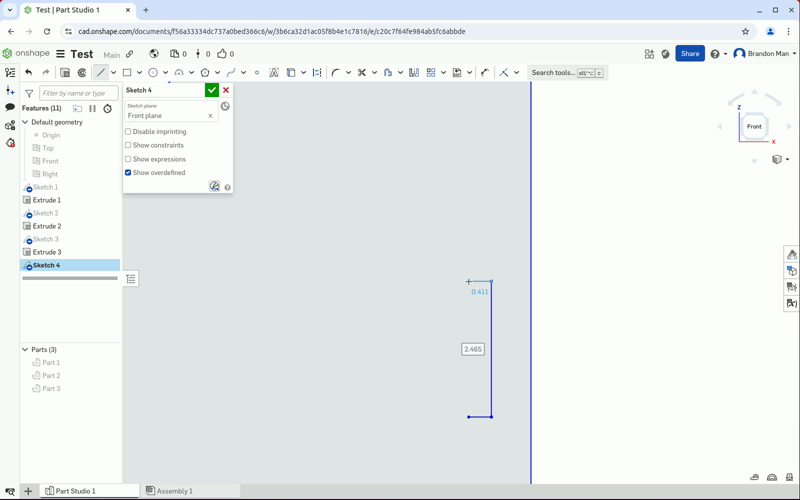
scroll(-6)
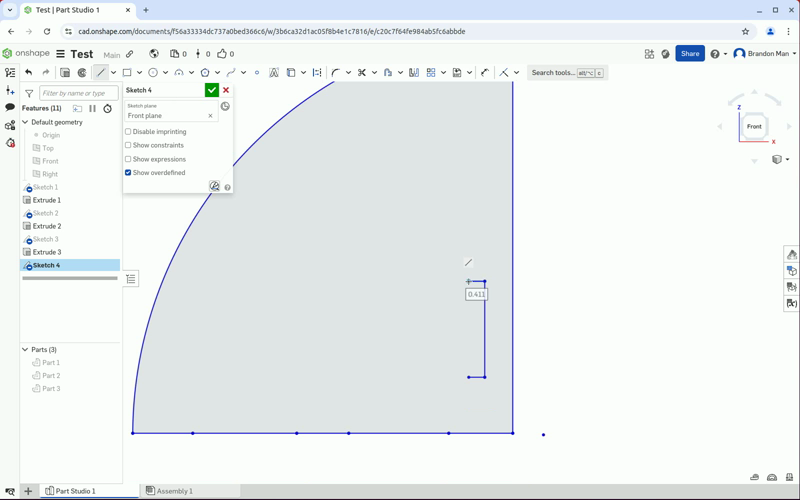
scroll(-6)
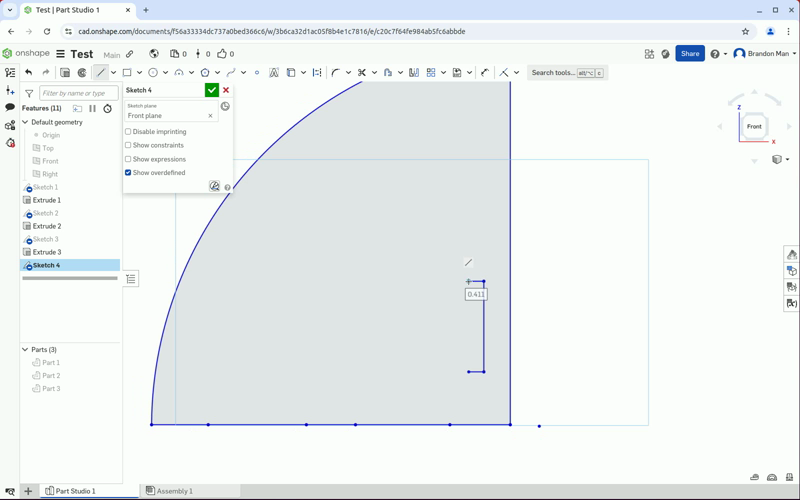
scroll(-6)
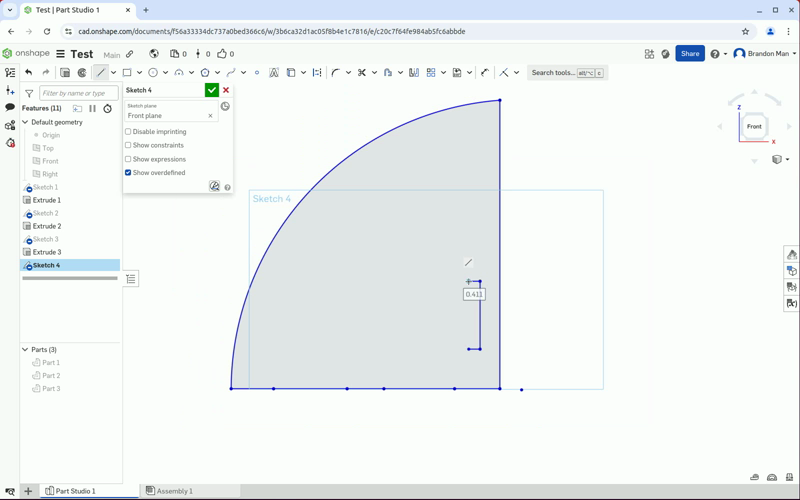
scroll(-6)
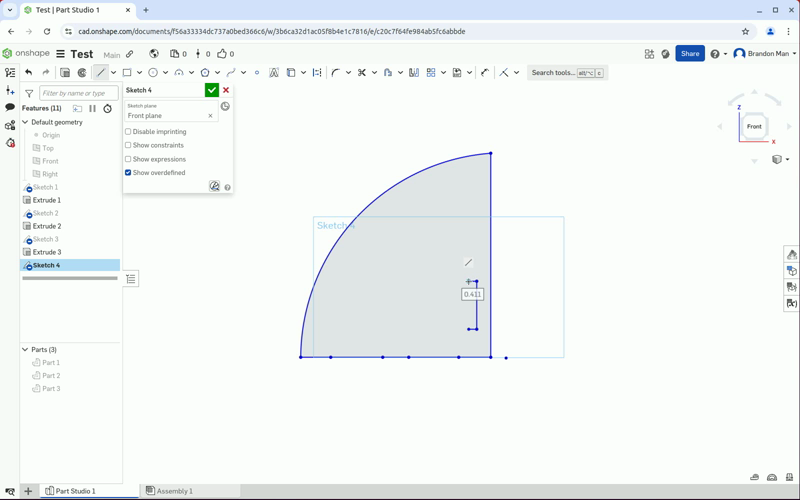
scroll(-6)
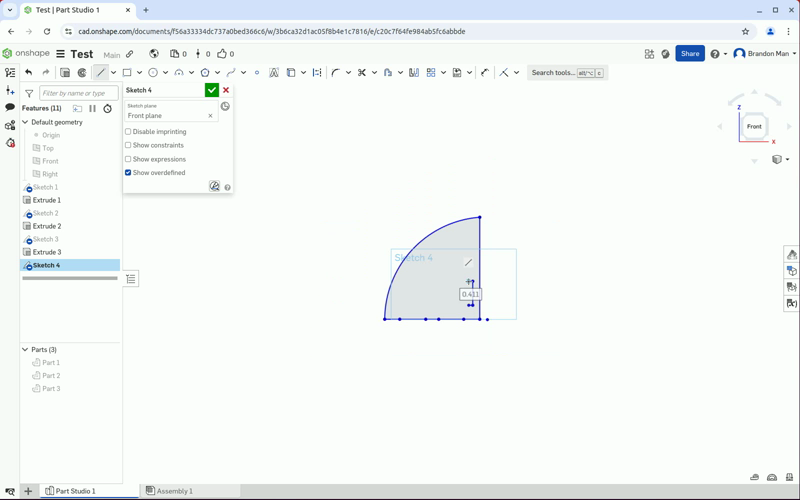
scroll(-6)
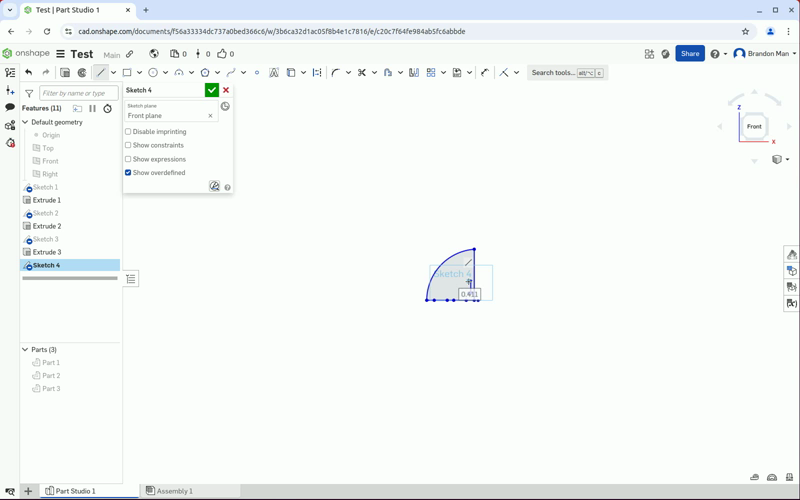
key_up(shift)
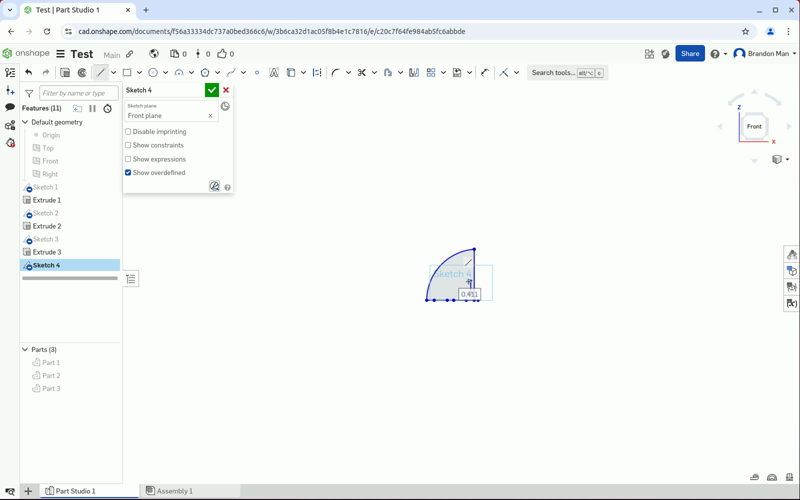
mouse_move(498, 281)
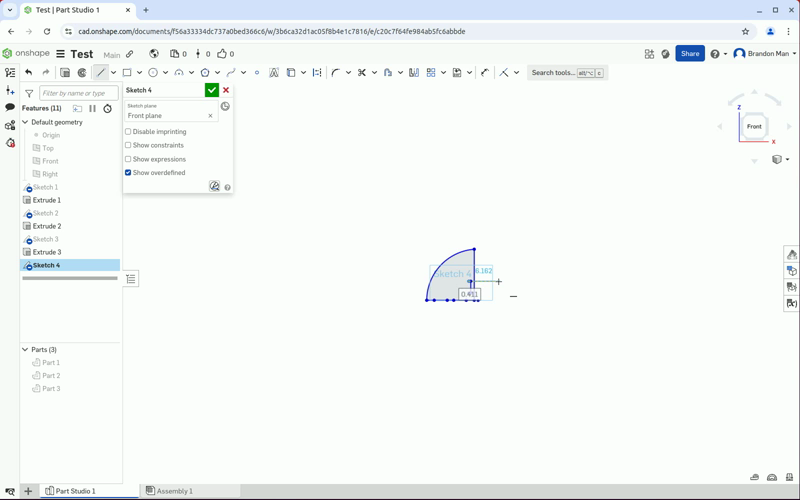
key_down(shift)
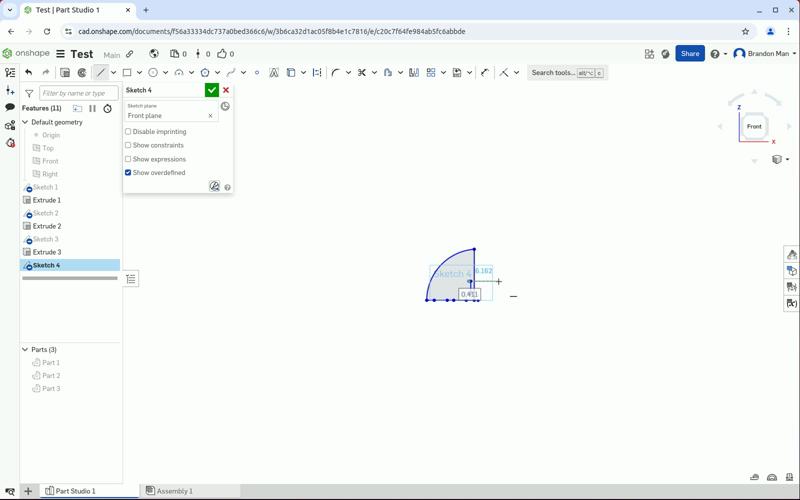
mouse_move(468, 293)
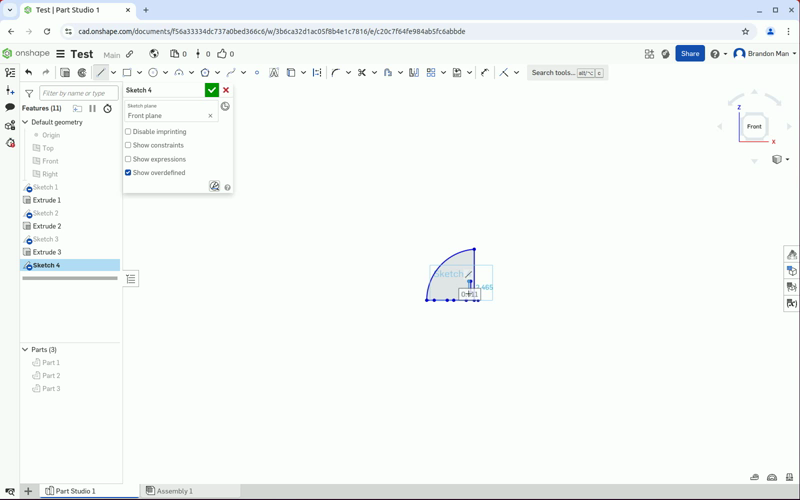
scroll(6)
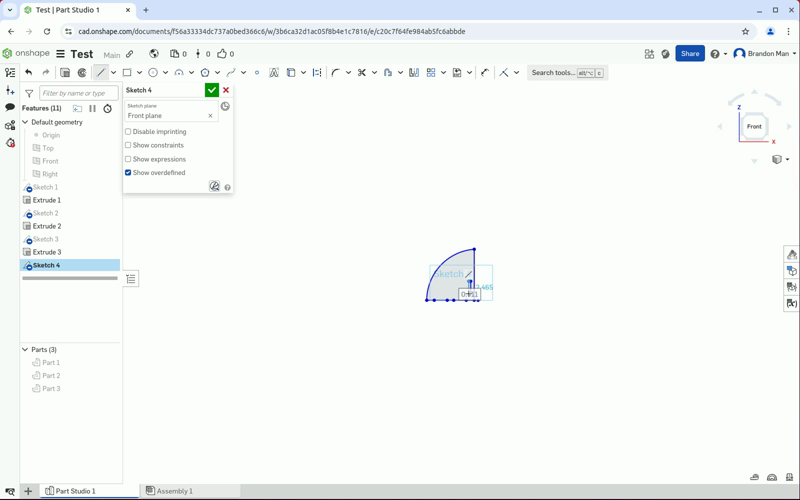
scroll(6)
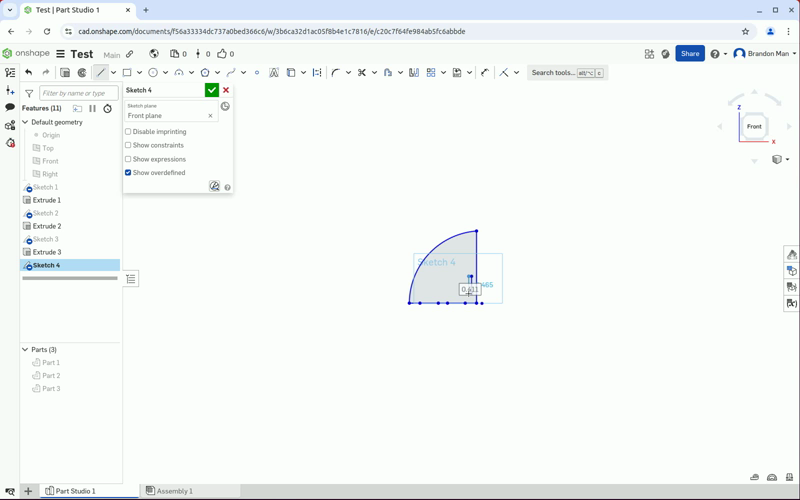
scroll(6)
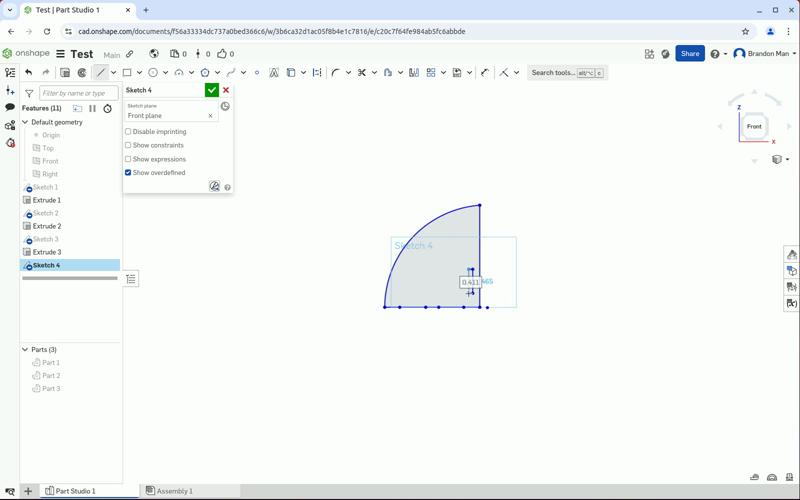
scroll(6)
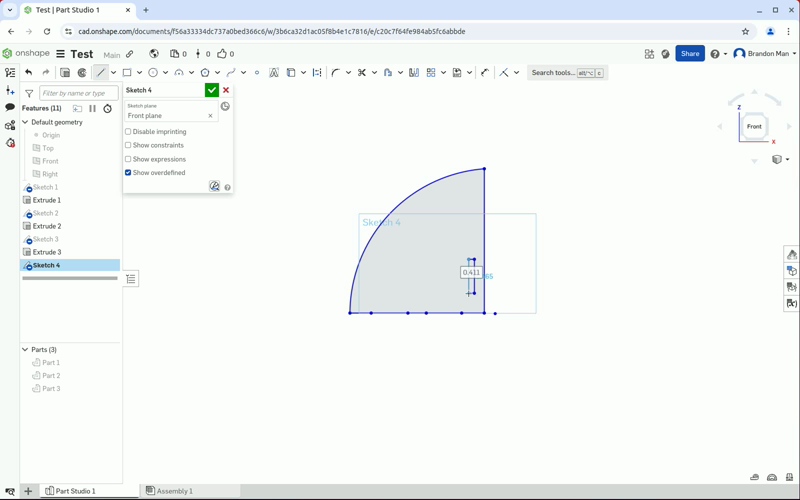
scroll(6)
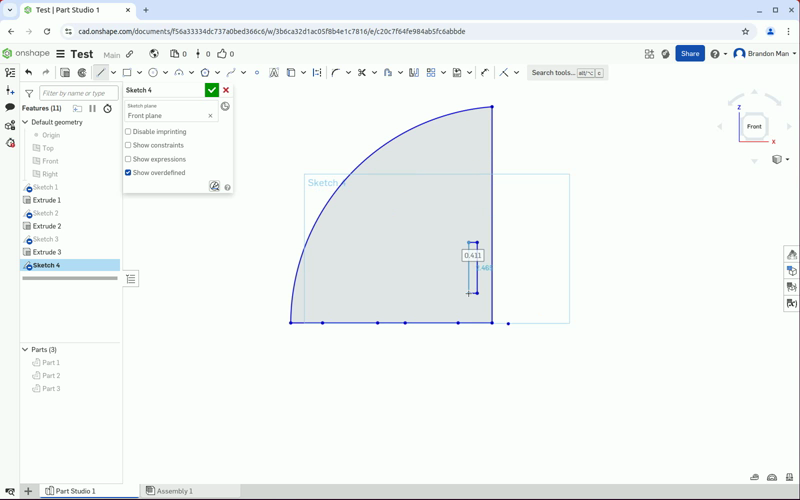
scroll(6)
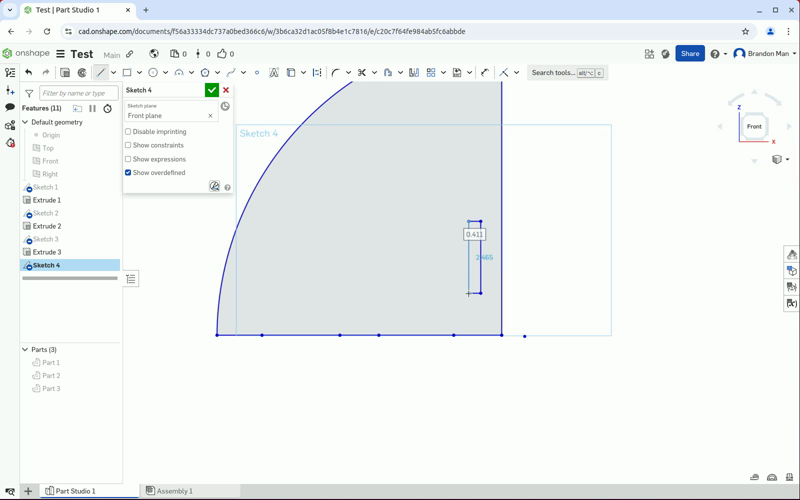
scroll(6)
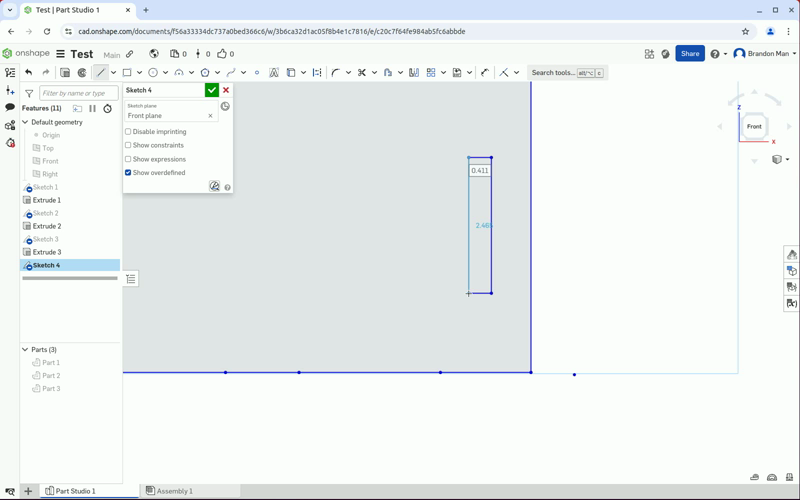
key_up(shift)
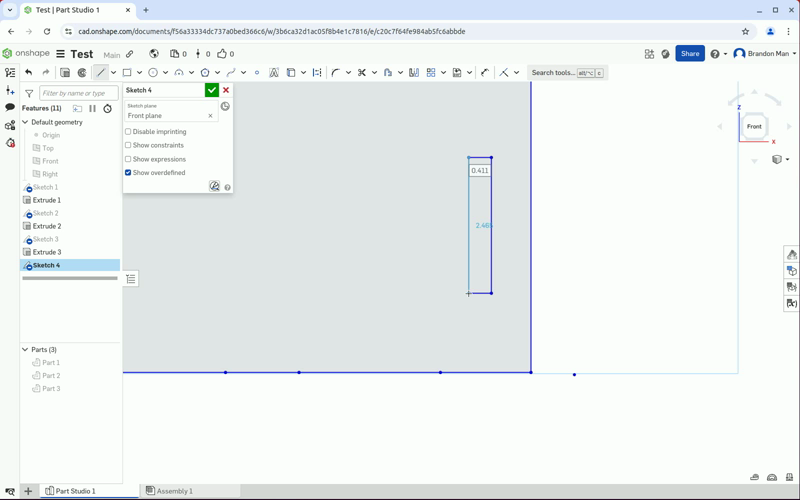
click(468, 293)
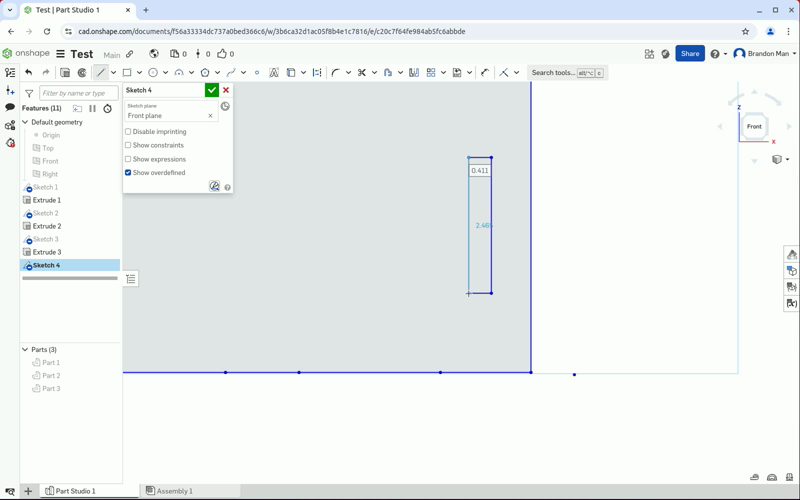
scroll(-6)
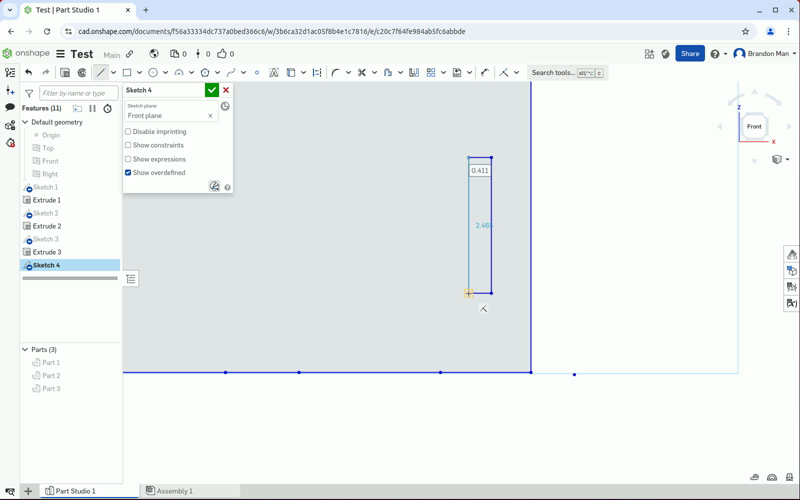
scroll(-6)
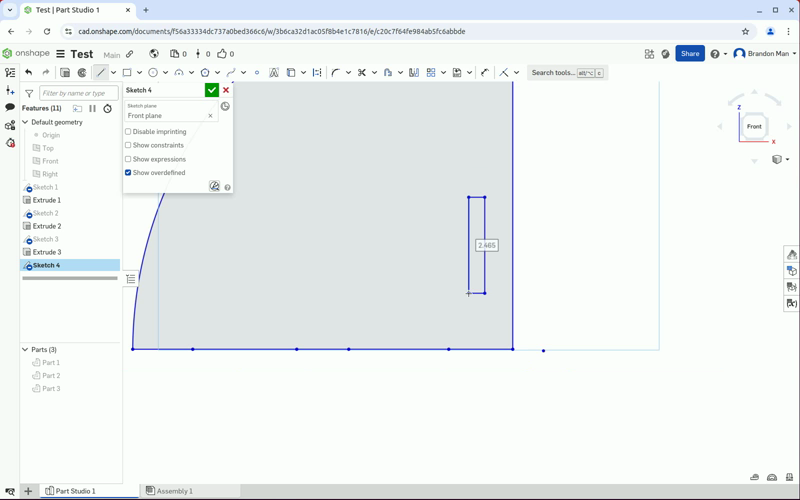
scroll(-6)
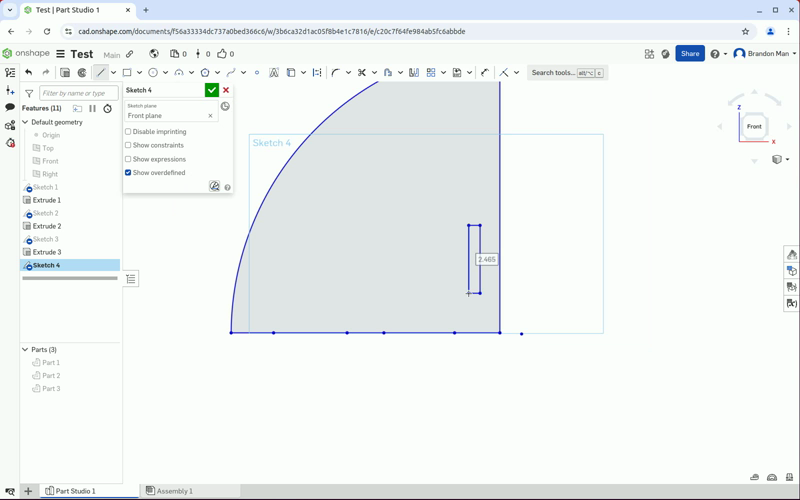
scroll(-6)
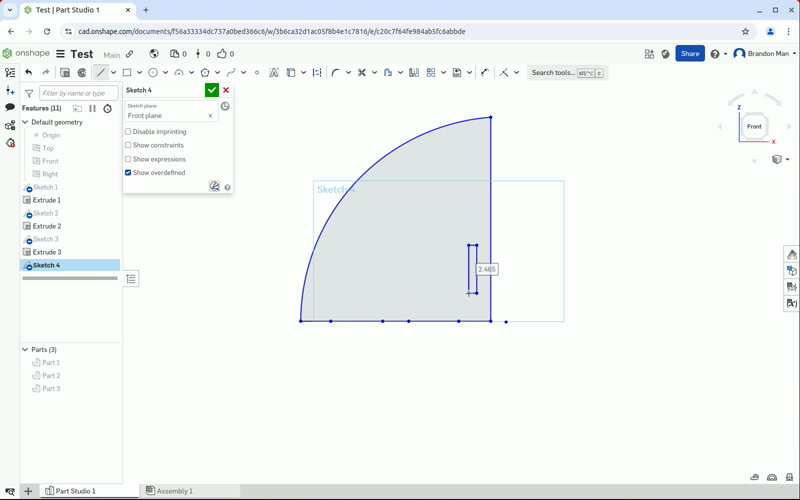
scroll(-6)
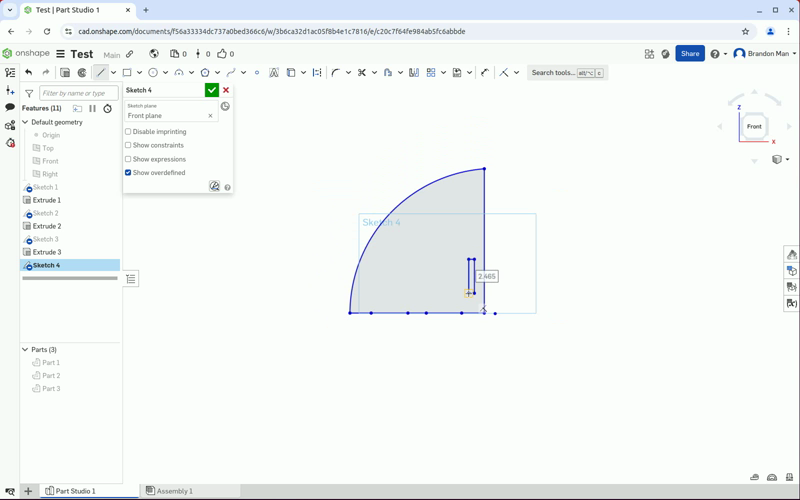
scroll(-6)
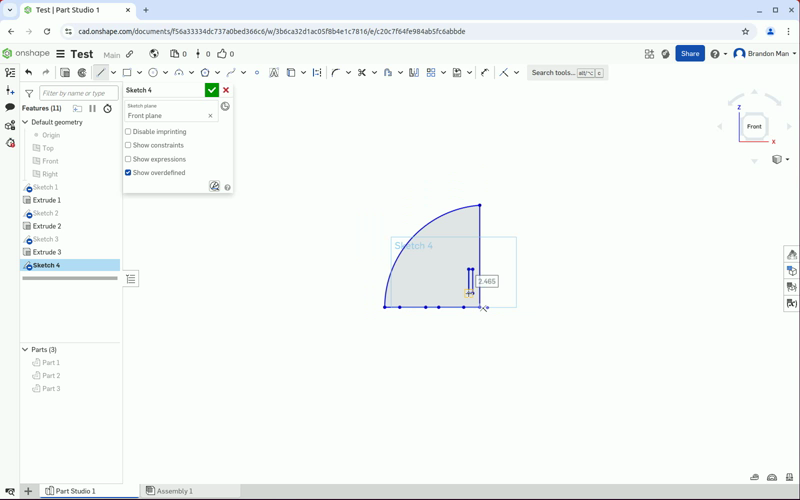
scroll(-6)
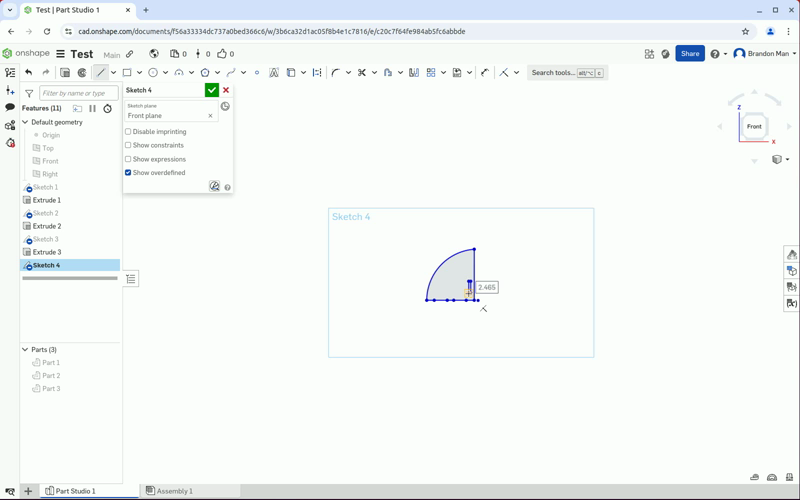
key(esc)
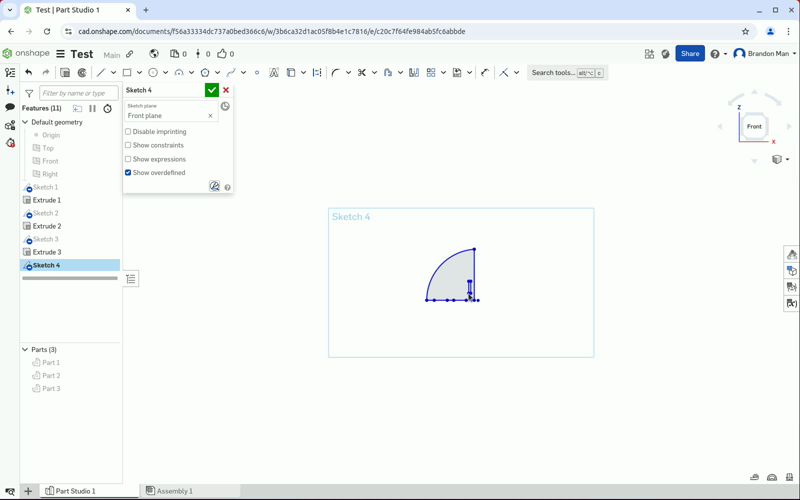
key(l)
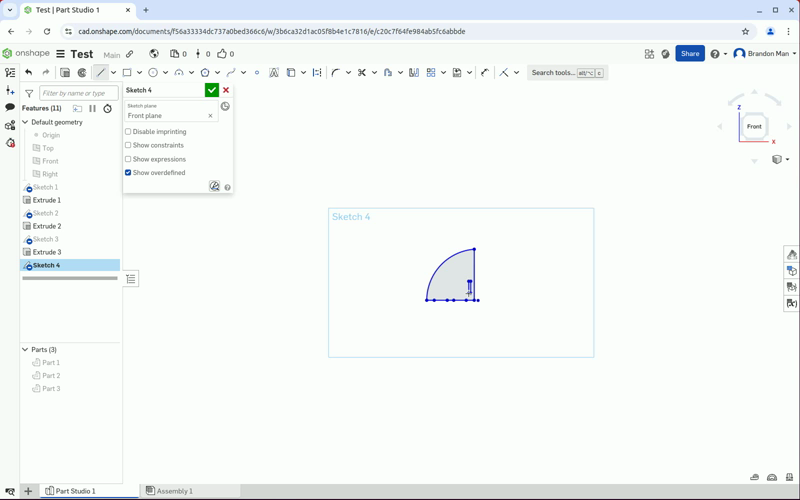
key_down(shift)
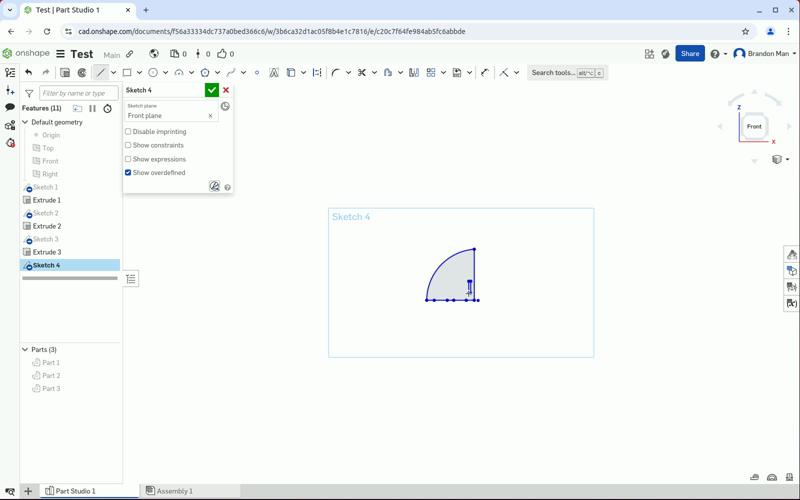
mouse_move(468, 268)
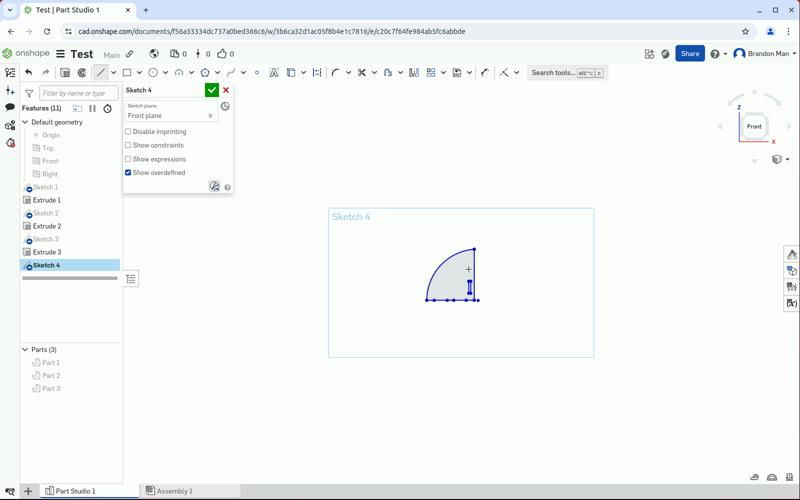
click(468, 268)
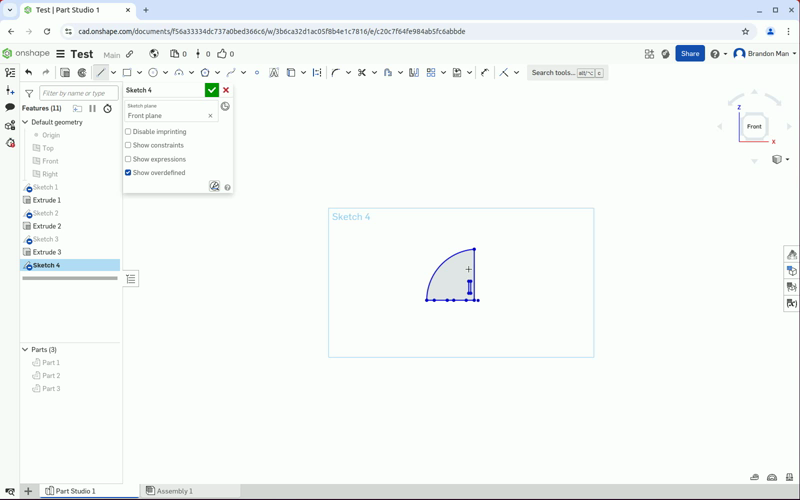
key_up(shift)
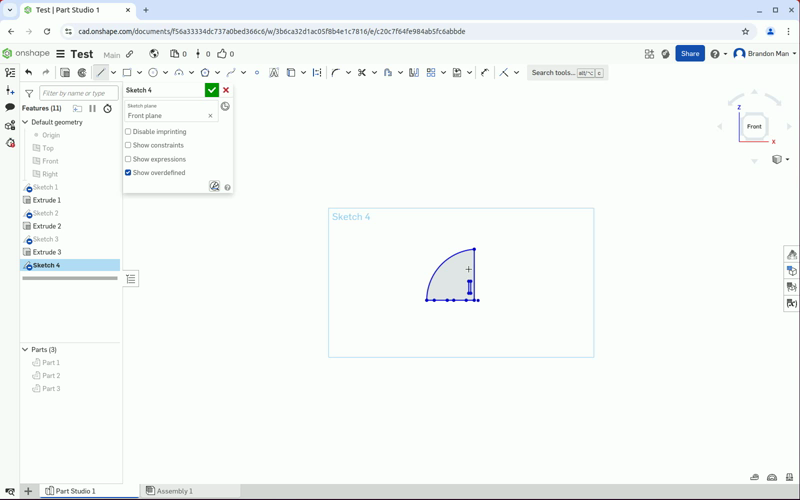
key_down(shift)
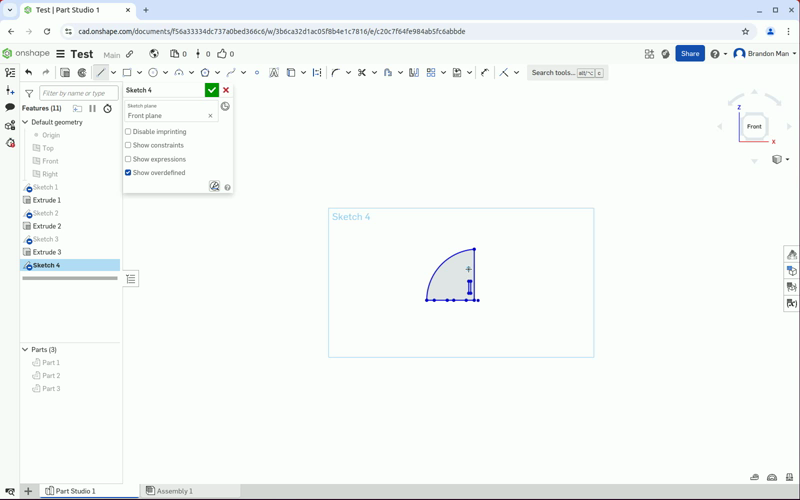
mouse_move(498, 268)
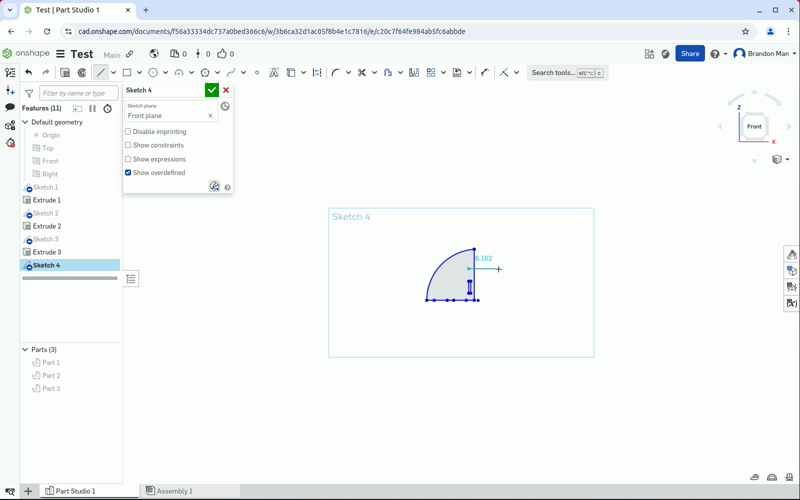
mouse_move(470, 268)
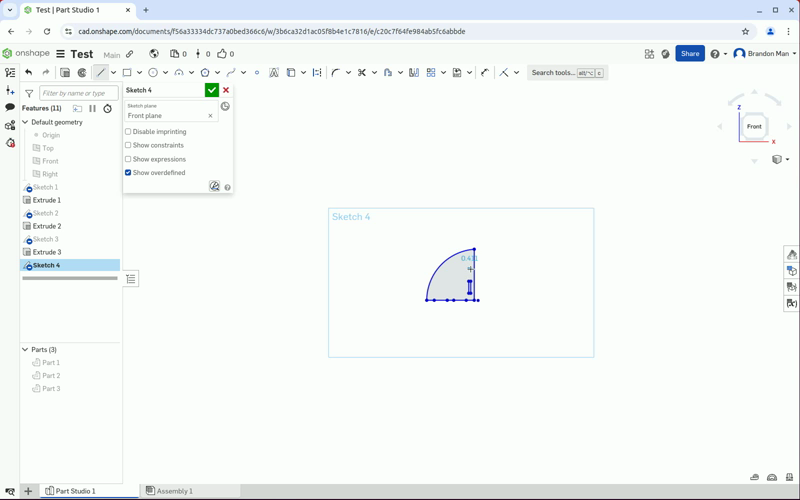
scroll(6)
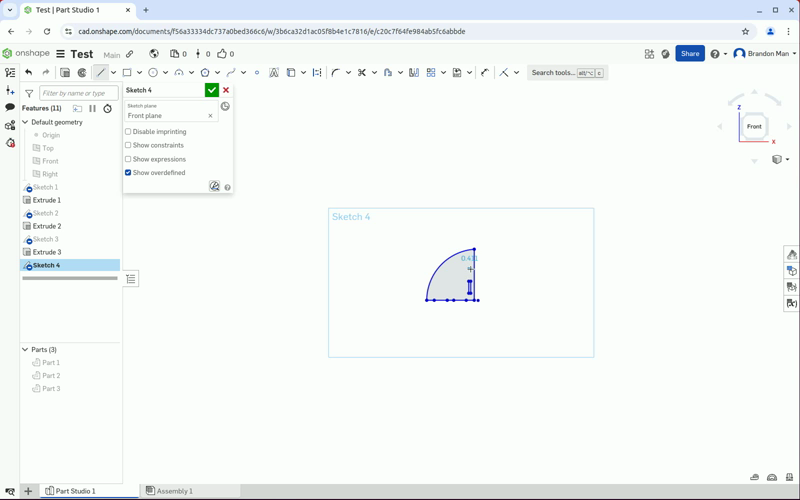
scroll(6)
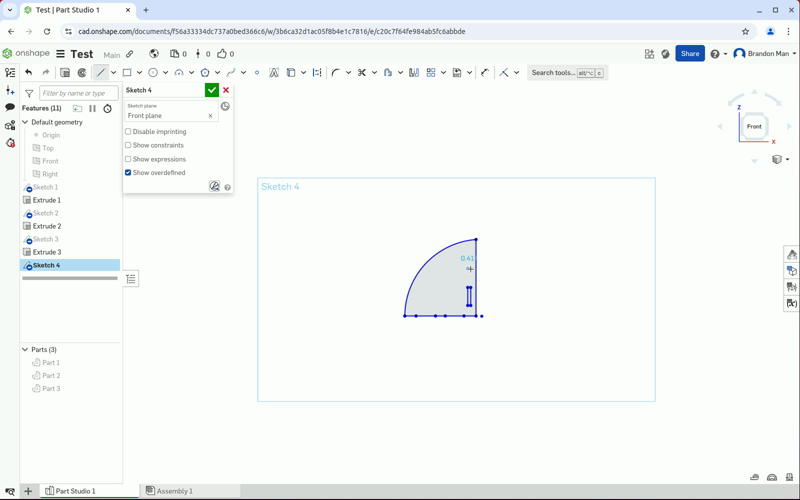
scroll(6)
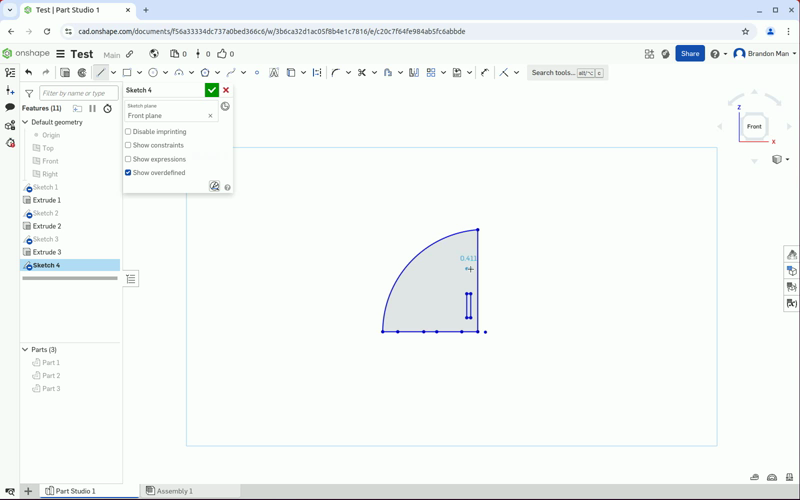
scroll(6)
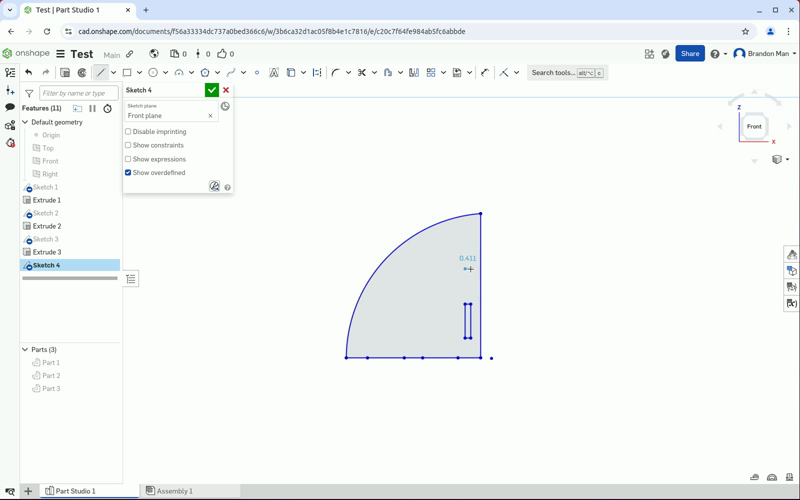
scroll(6)
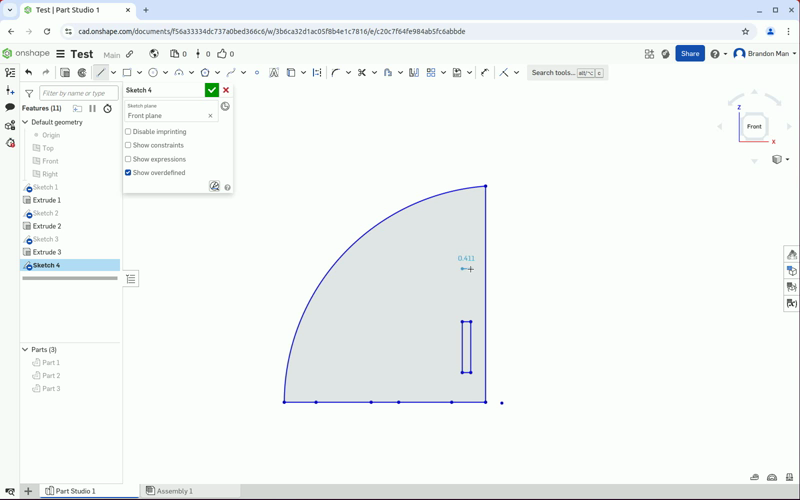
scroll(6)
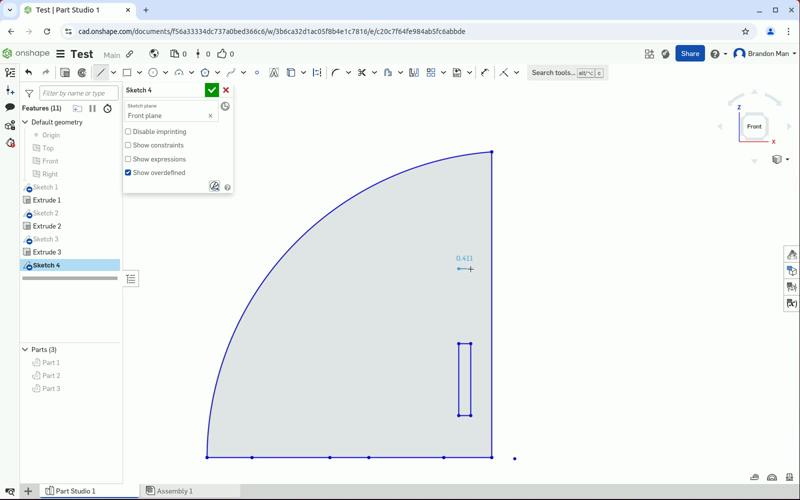
scroll(6)
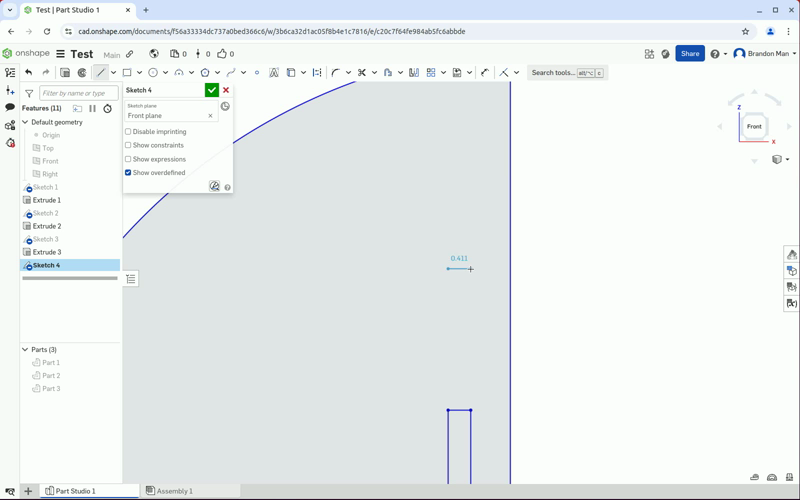
click(470, 268)
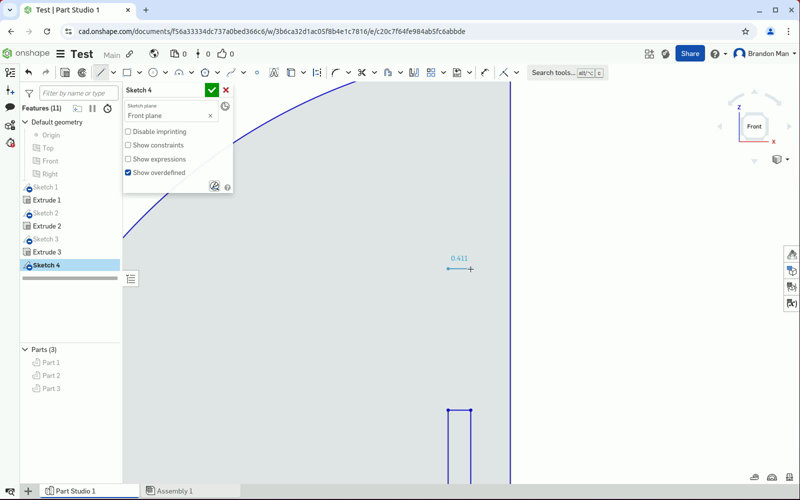
scroll(-6)
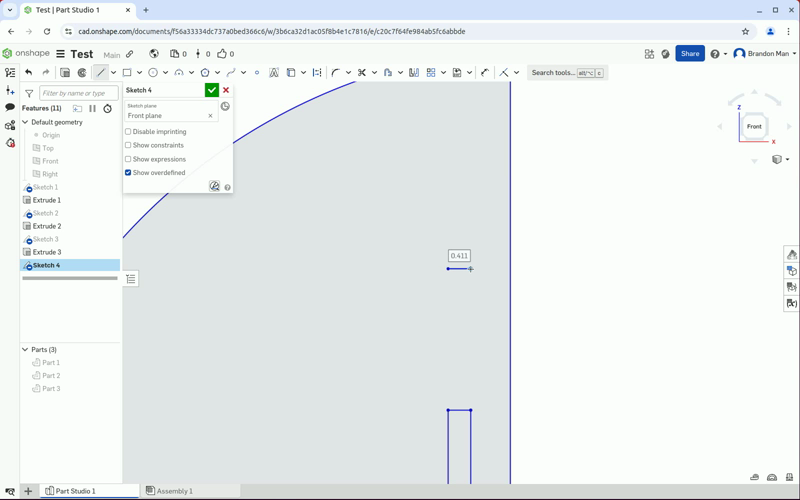
scroll(-6)
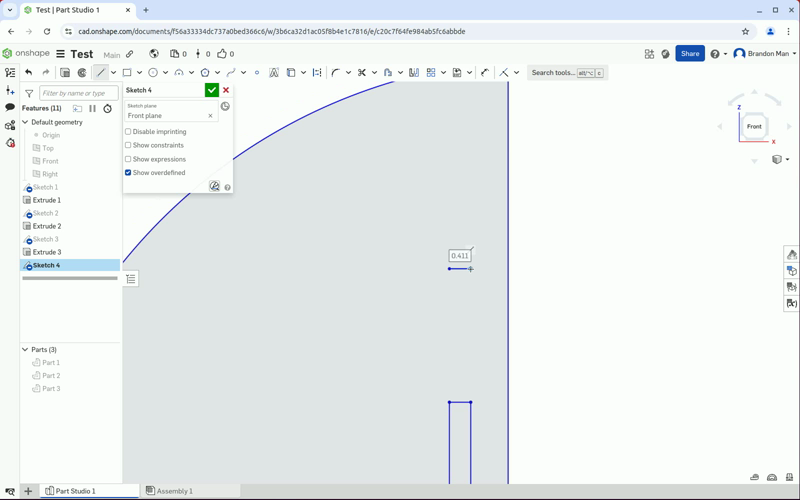
scroll(-6)
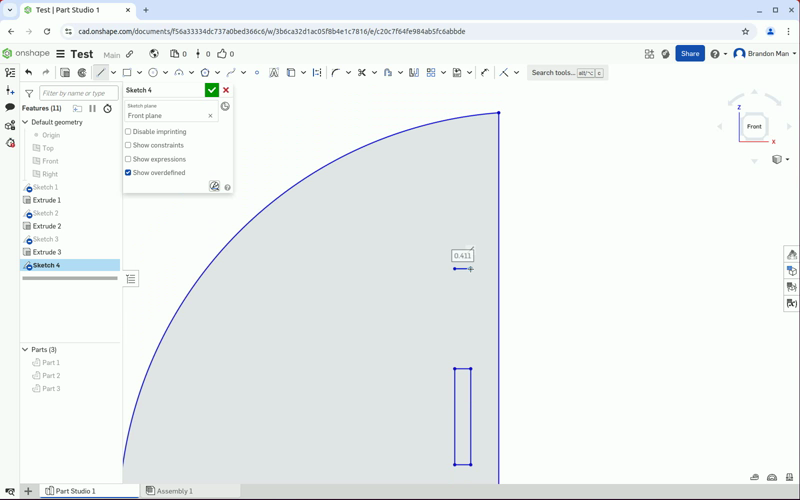
scroll(-6)
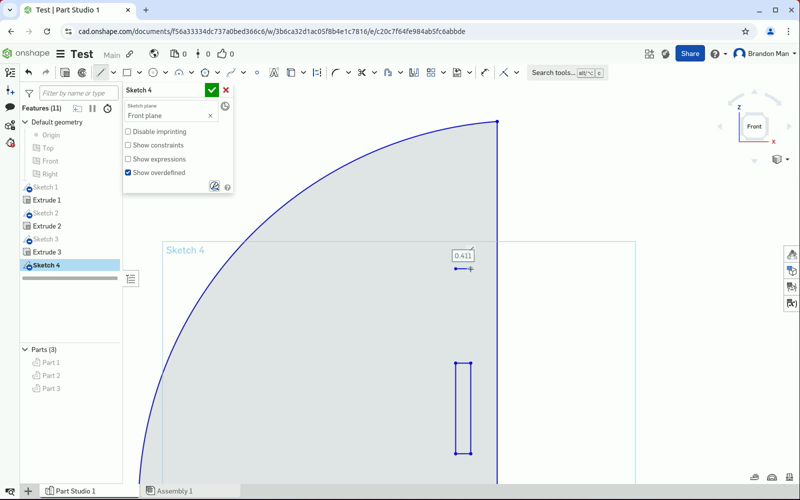
scroll(-6)
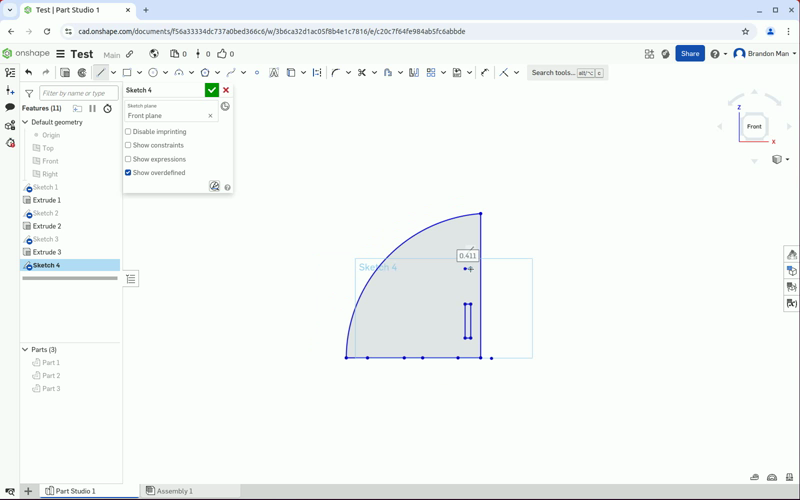
scroll(-6)
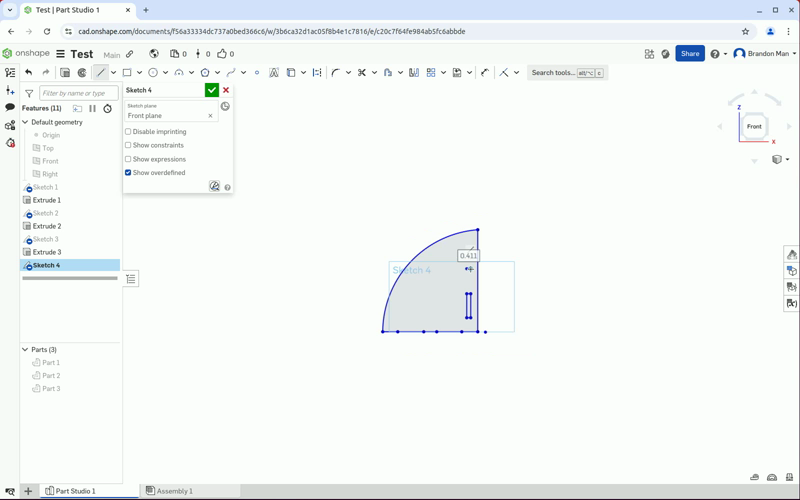
scroll(-6)
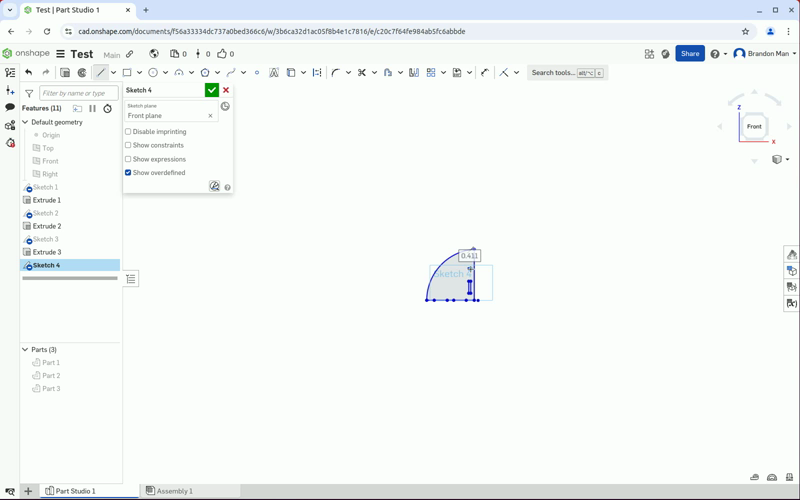
key_up(shift)
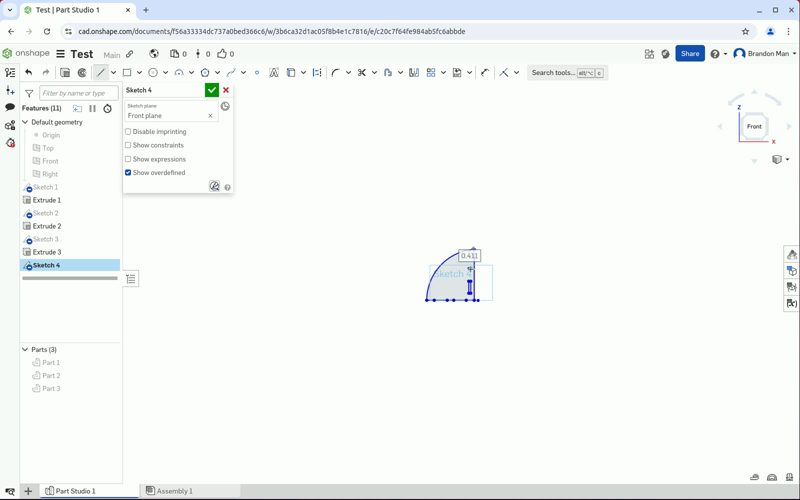
key_down(shift)
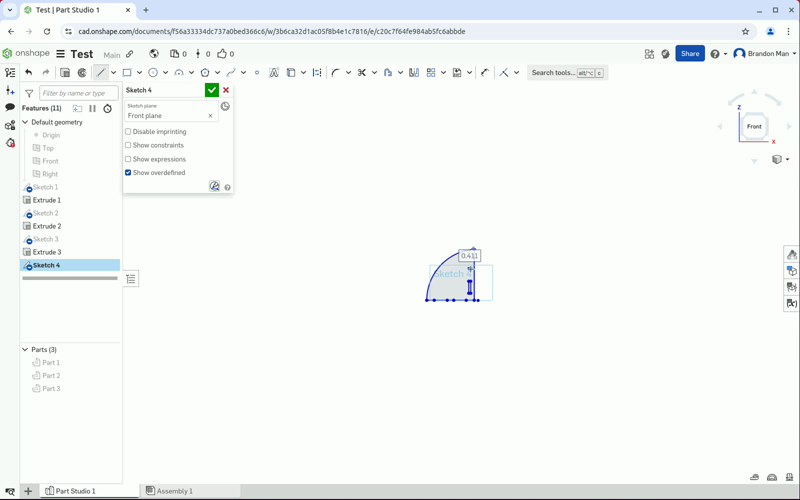
mouse_move(500, 268)
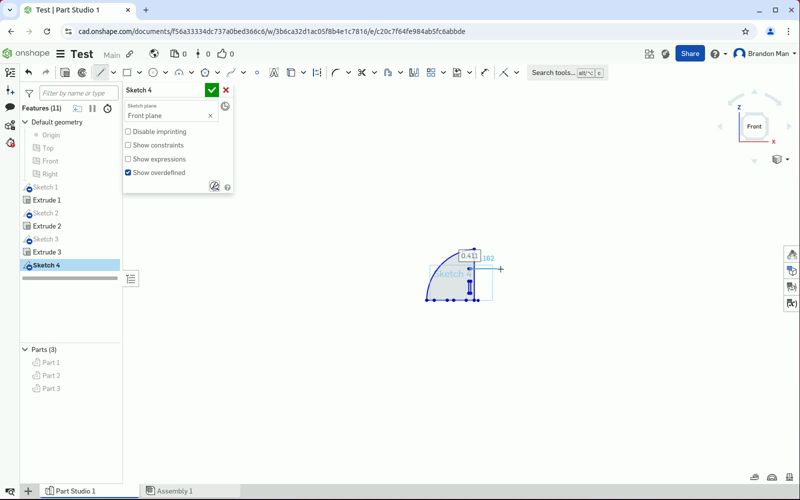
mouse_move(470, 255)
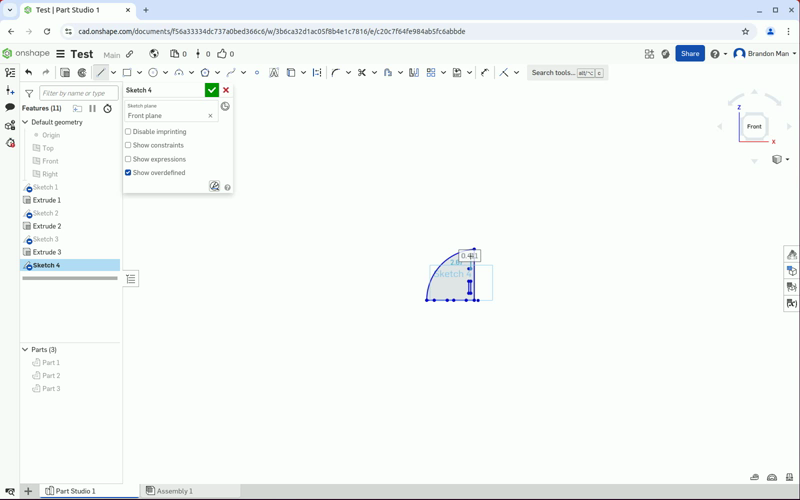
click(470, 255)
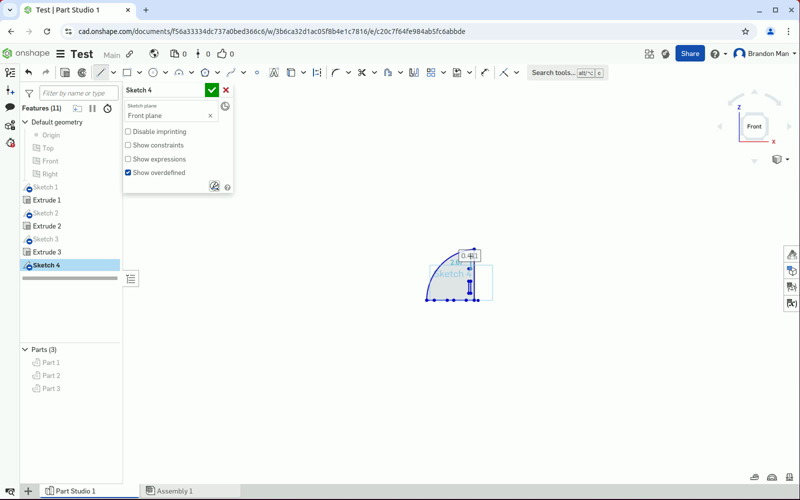
key_up(shift)
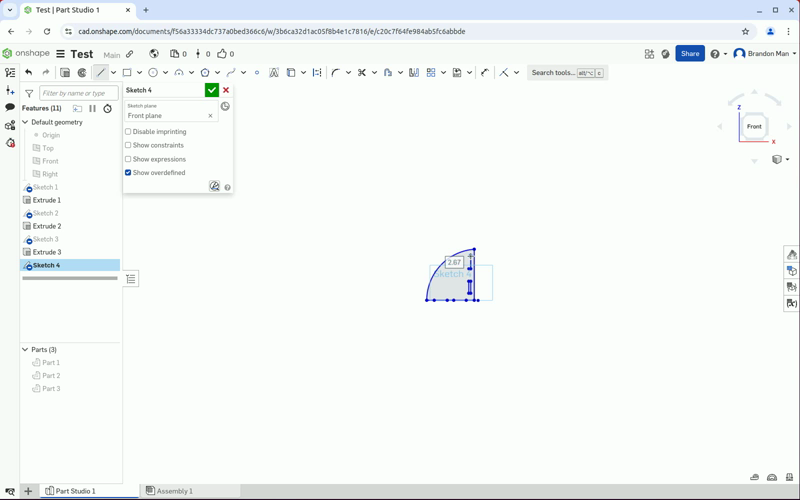
key_down(shift)
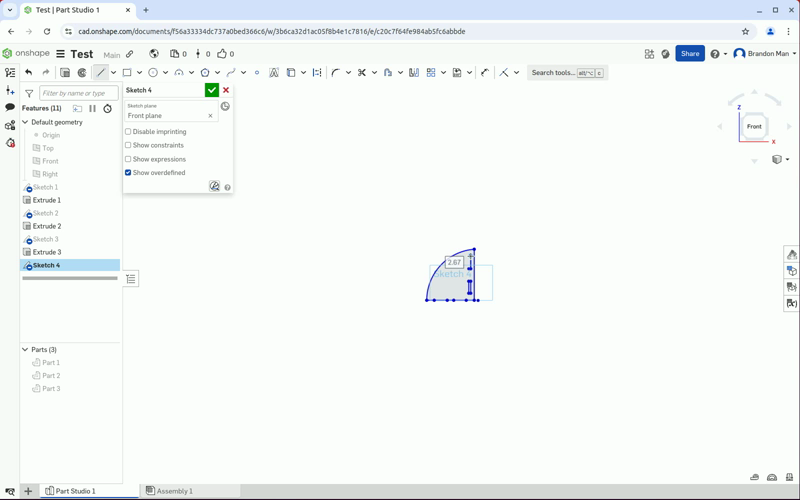
mouse_move(500, 255)
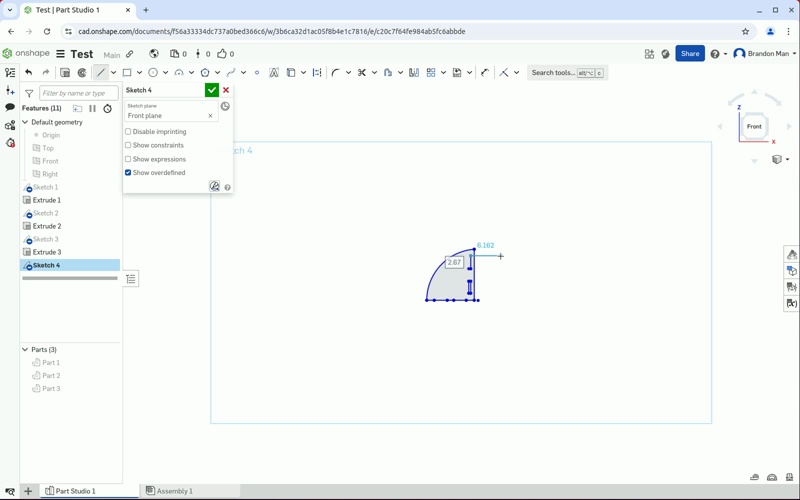
mouse_move(468, 255)
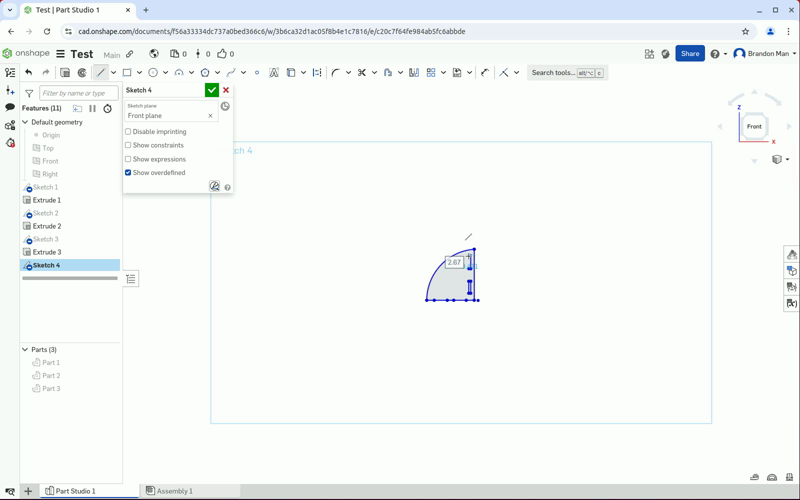
scroll(6)
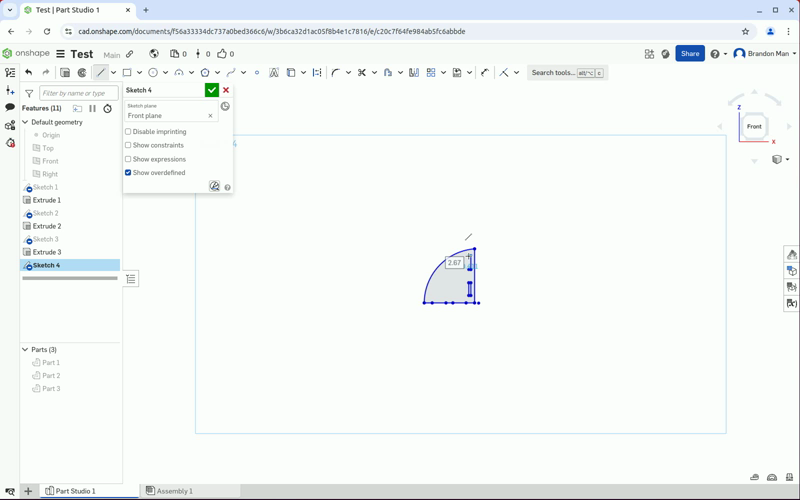
scroll(6)
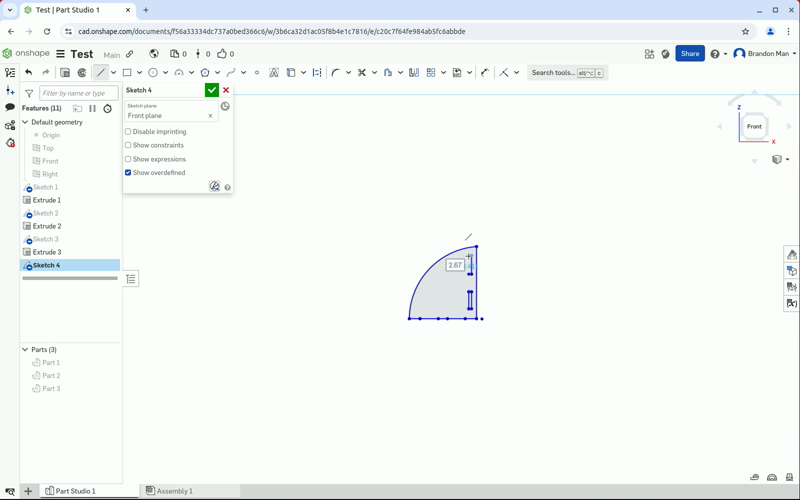
scroll(6)
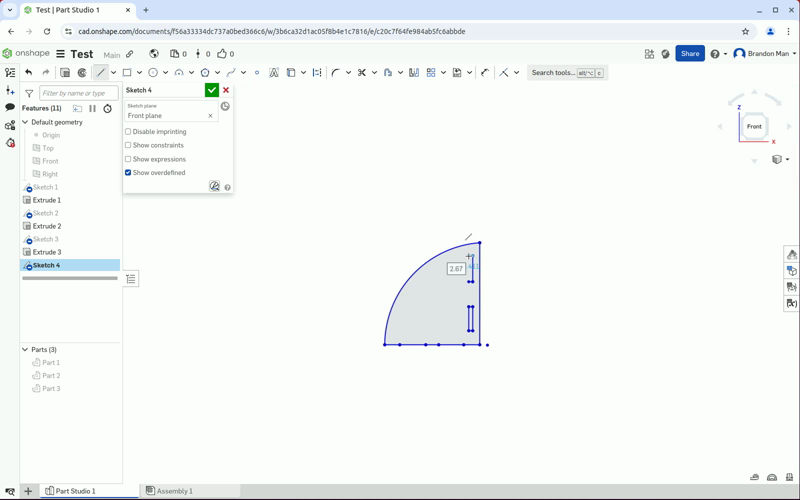
scroll(6)
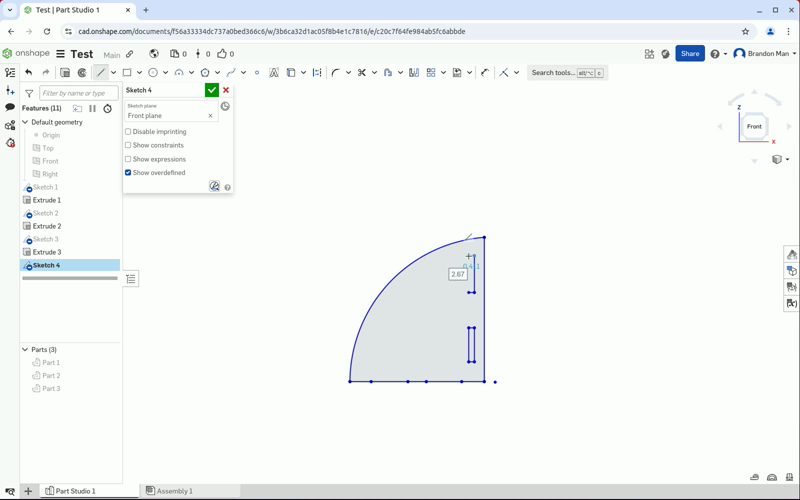
scroll(6)
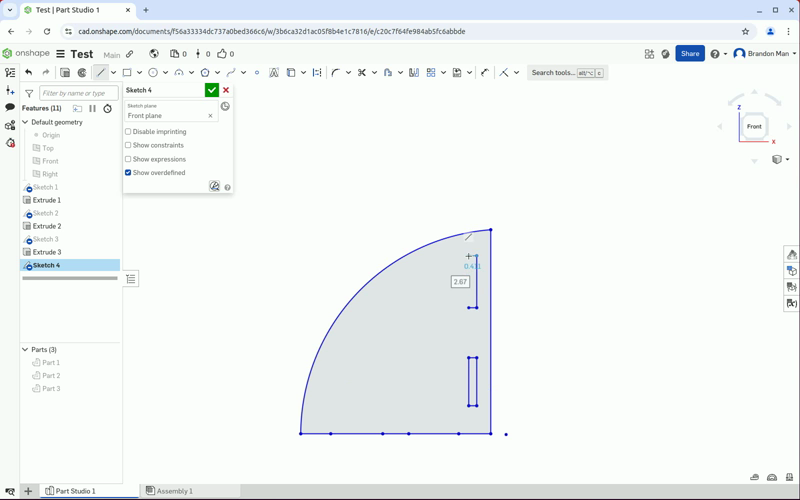
scroll(6)
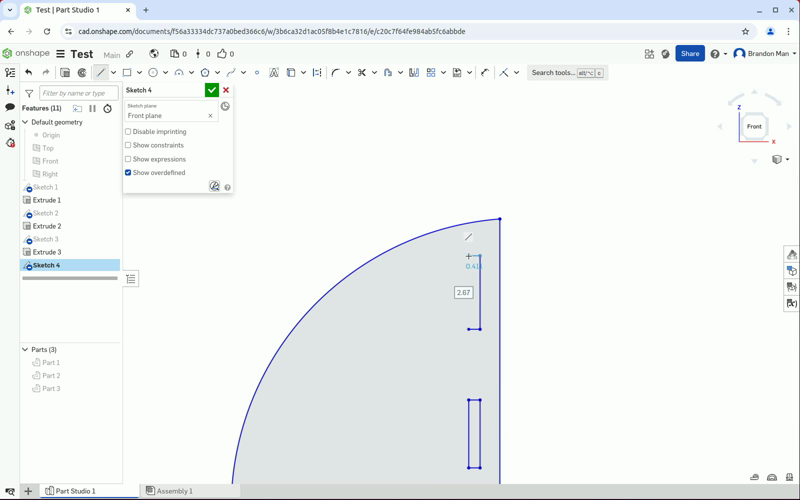
scroll(6)
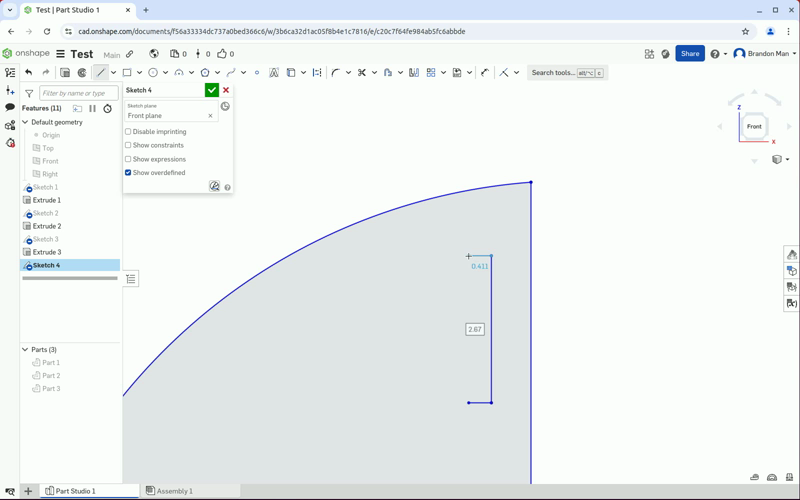
click(468, 255)
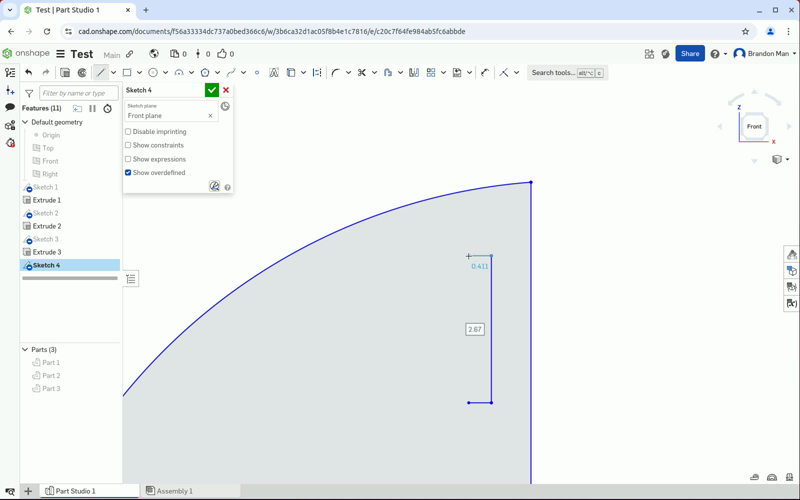
scroll(-6)
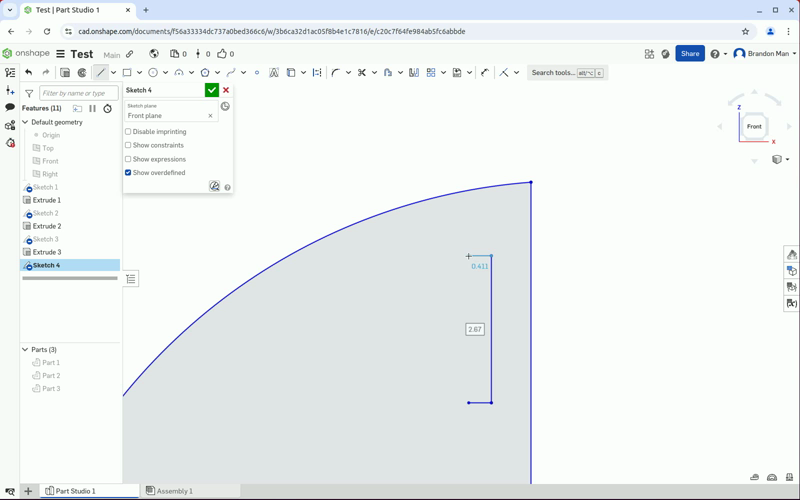
scroll(-6)
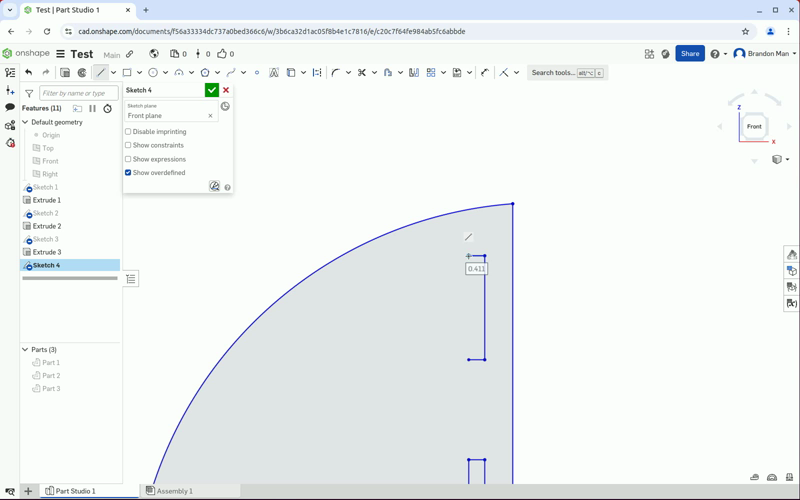
scroll(-6)
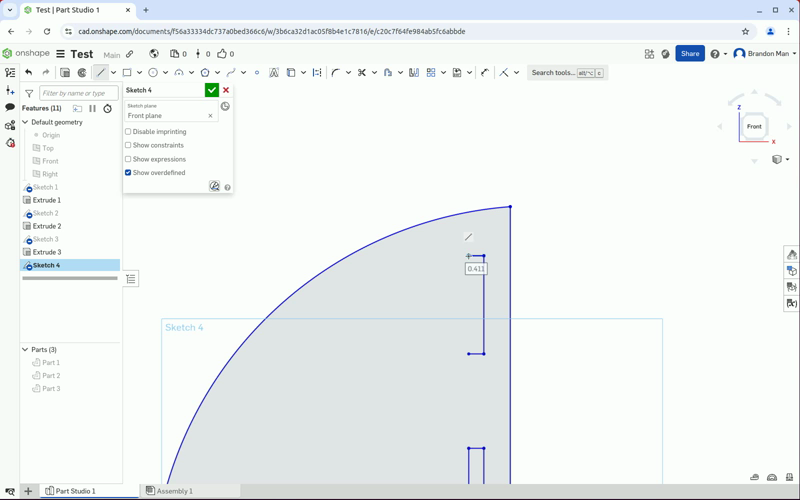
scroll(-6)
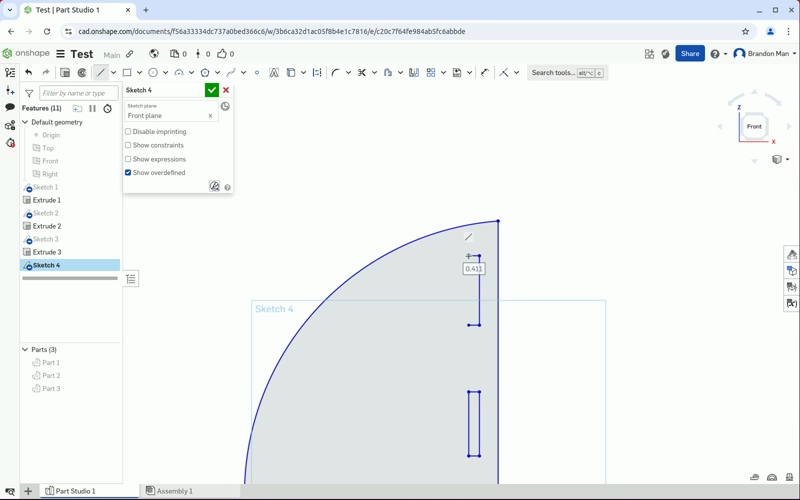
scroll(-6)
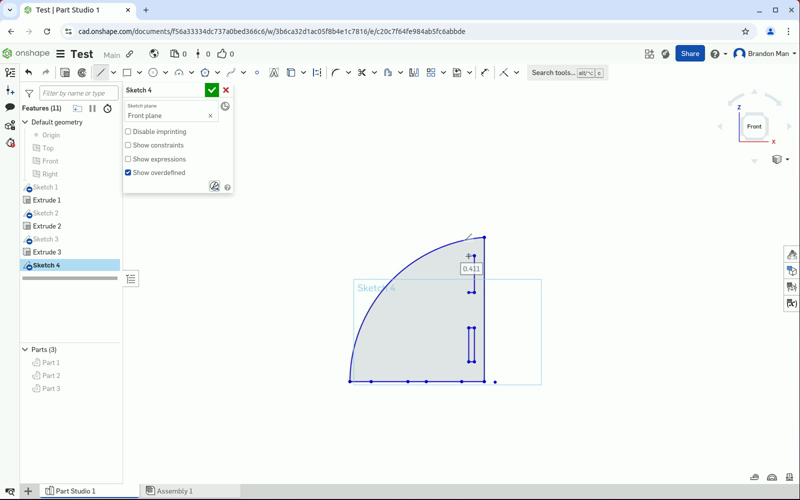
scroll(-6)
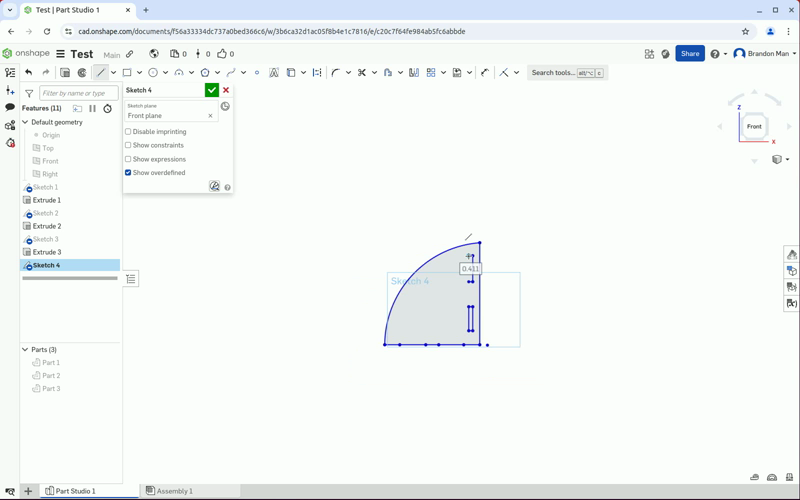
scroll(-6)
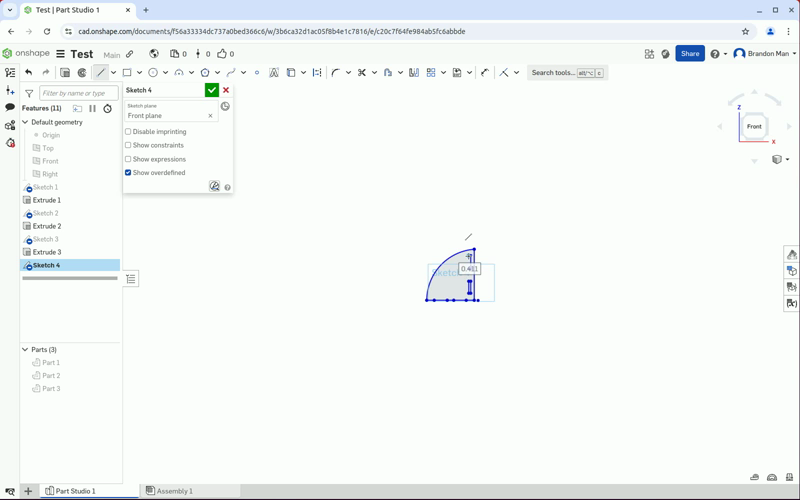
key_up(shift)
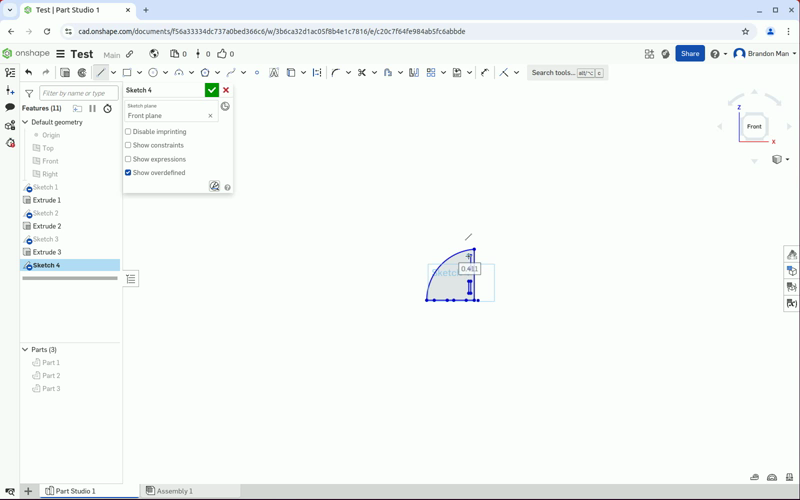
mouse_move(498, 255)
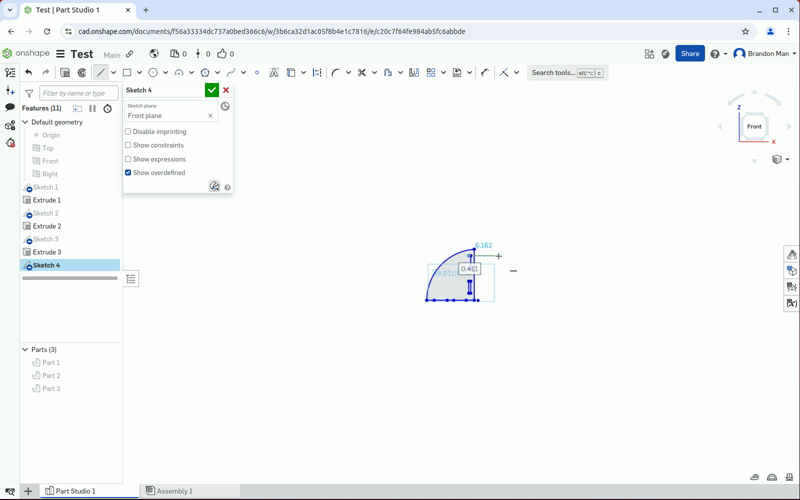
key_down(shift)
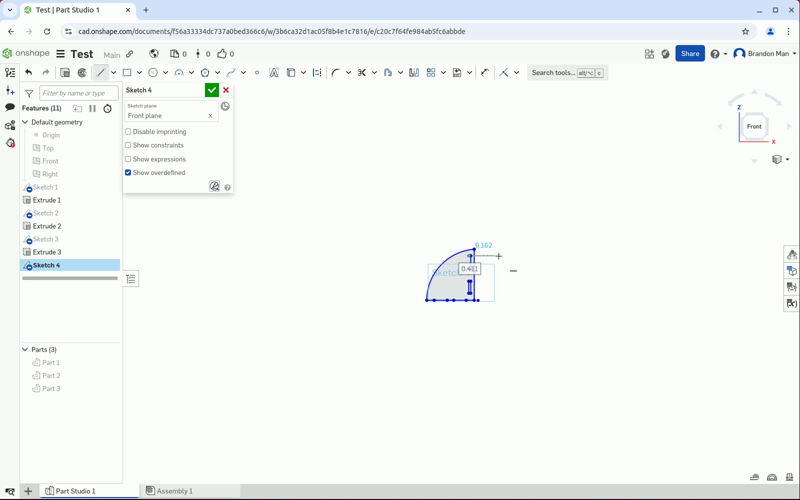
mouse_move(468, 268)
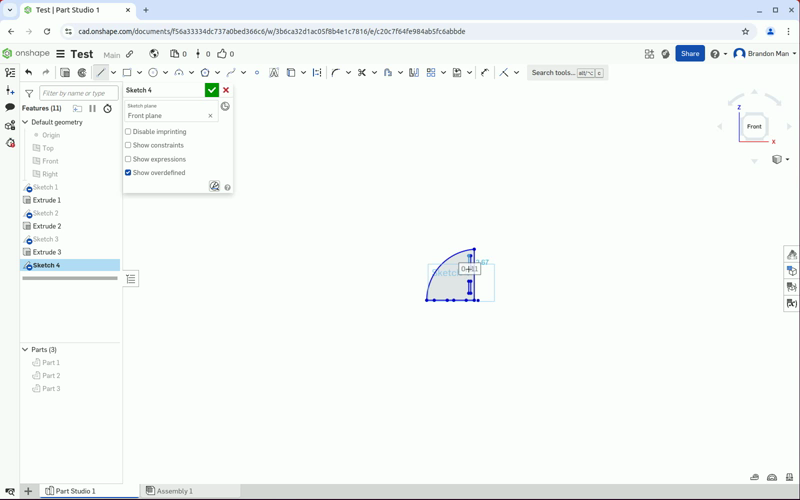
scroll(6)
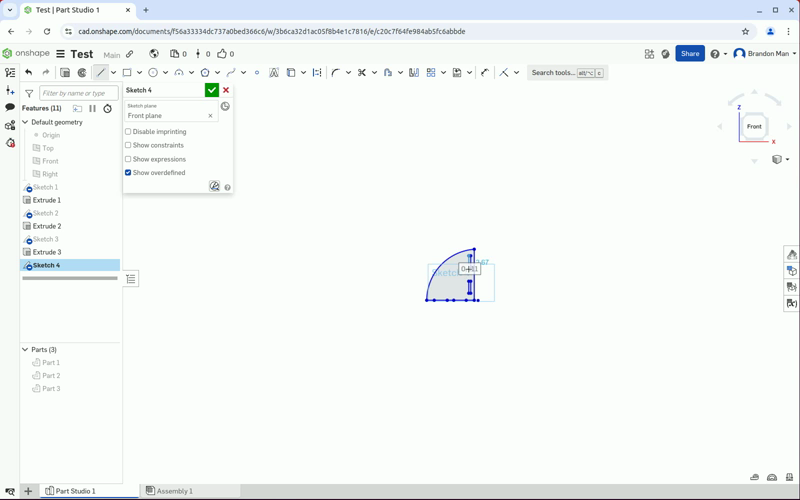
scroll(6)
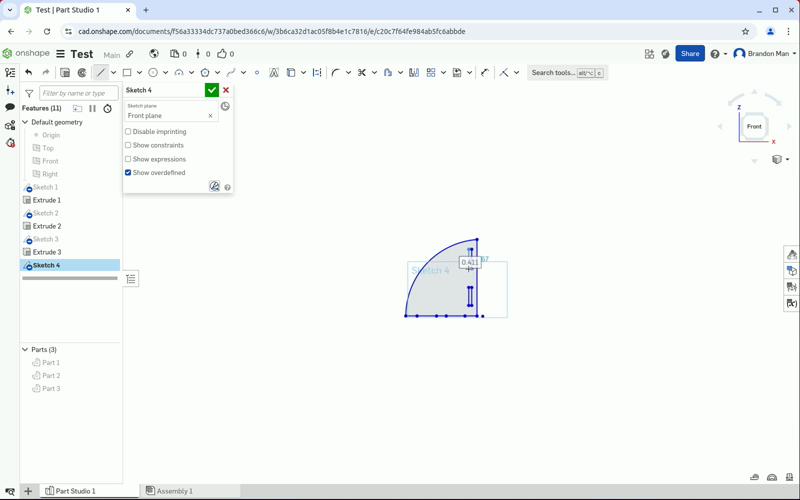
scroll(6)
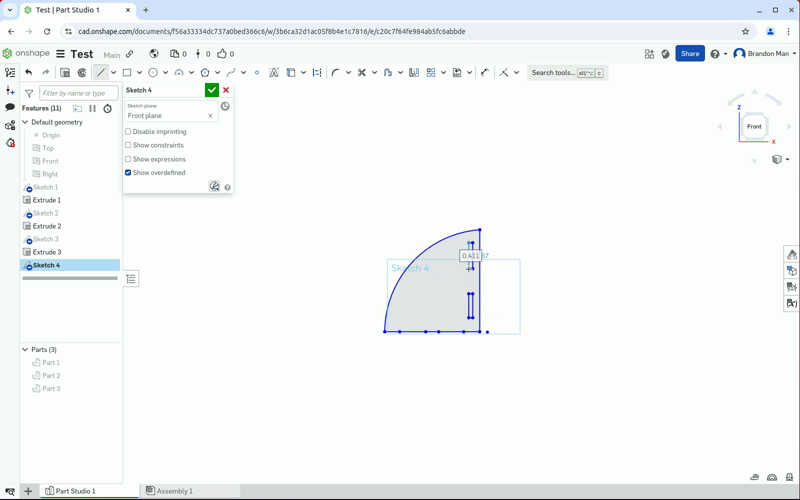
scroll(6)
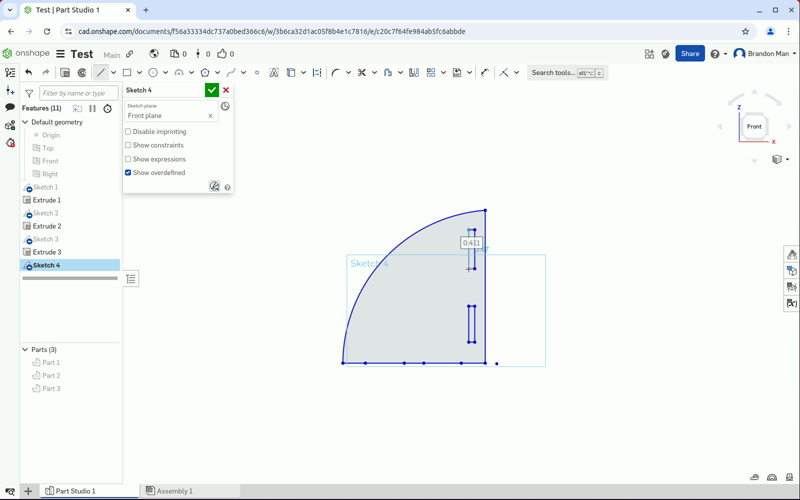
scroll(6)
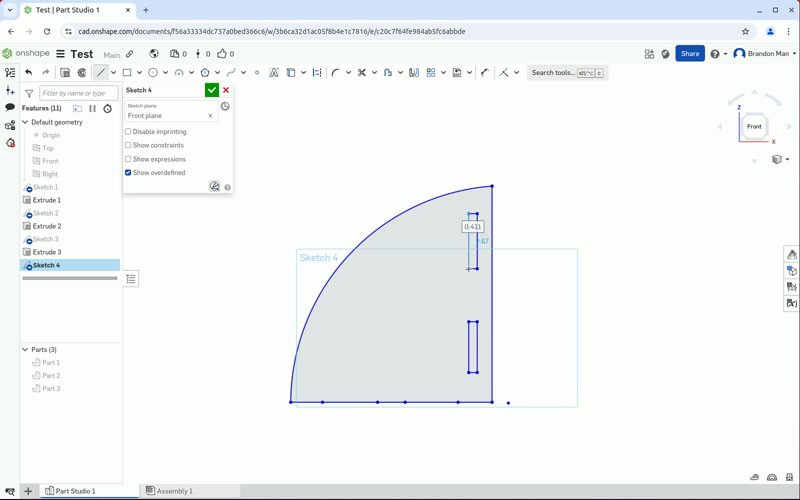
scroll(6)
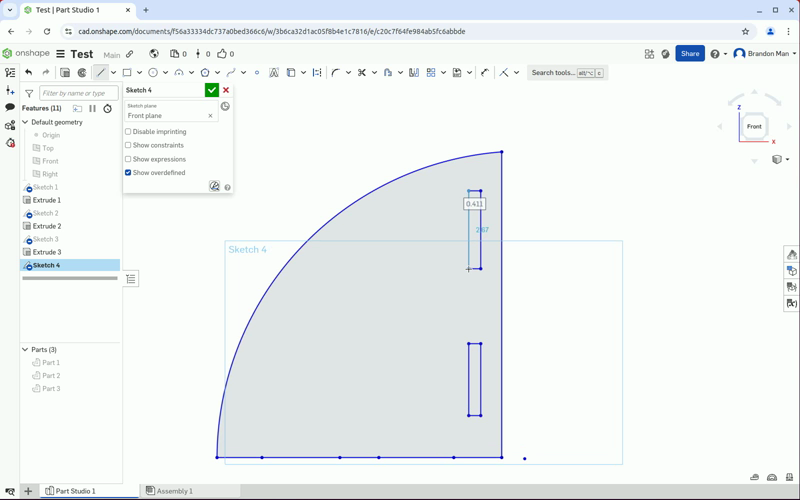
scroll(6)
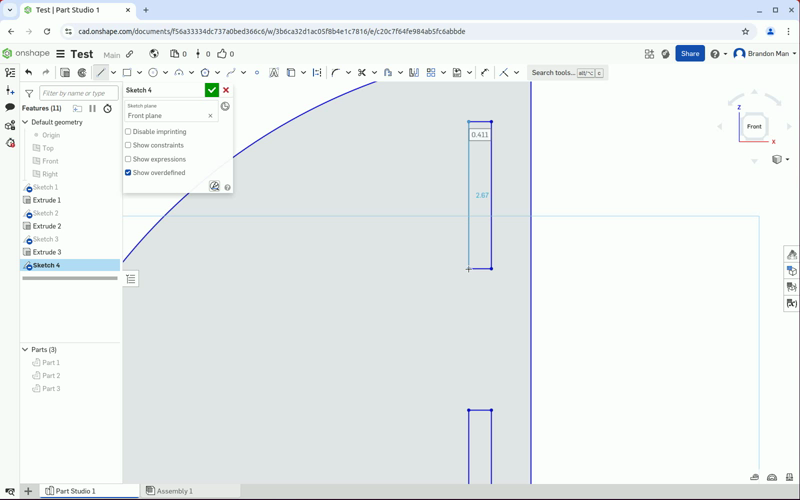
key_up(shift)
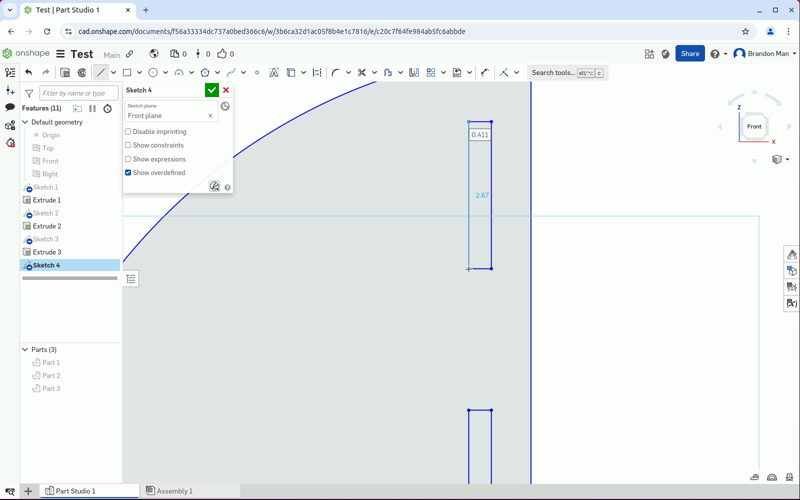
click(468, 268)
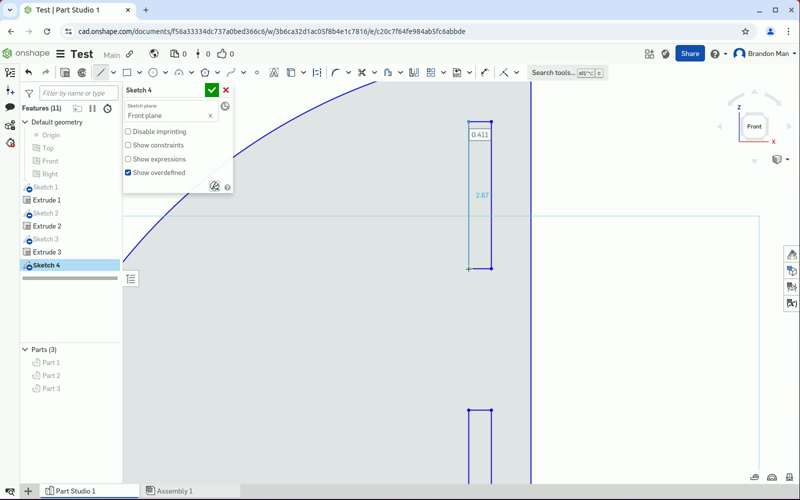
scroll(-6)
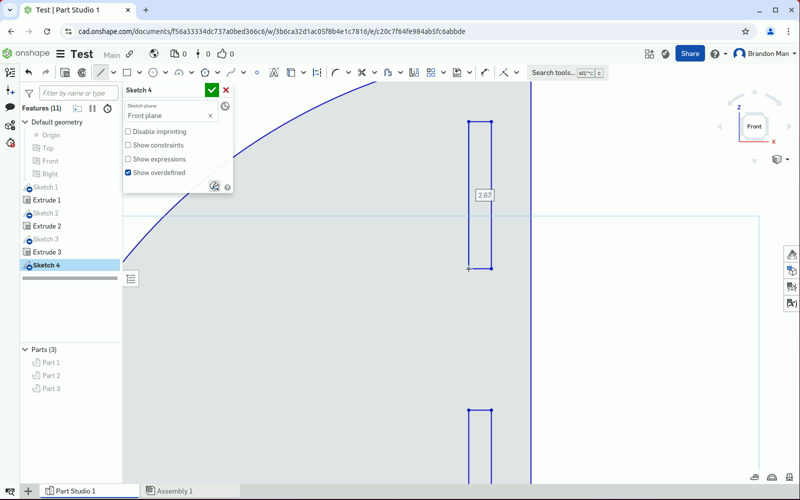
scroll(-6)
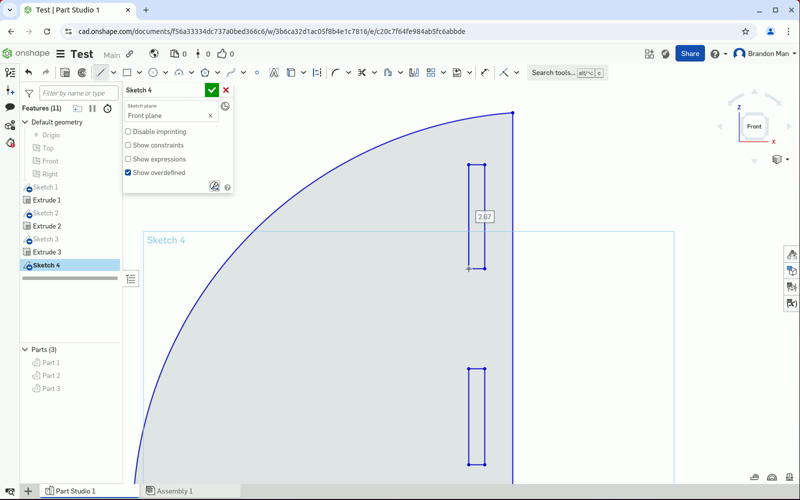
scroll(-6)
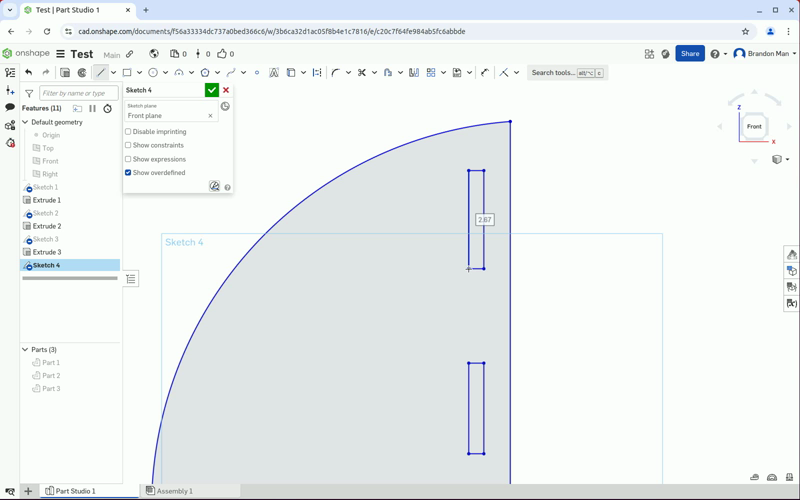
scroll(-6)
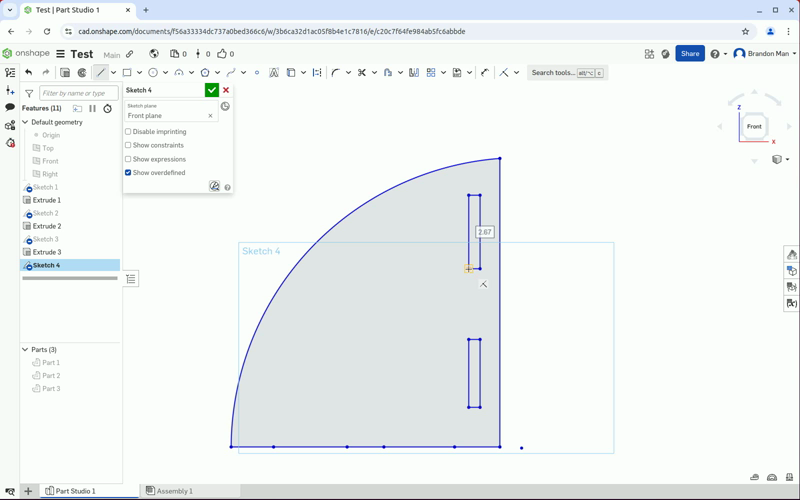
scroll(-6)
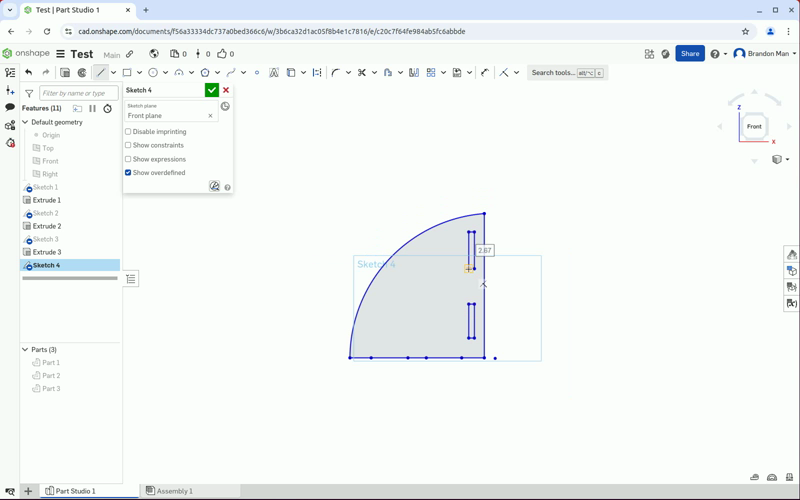
scroll(-6)
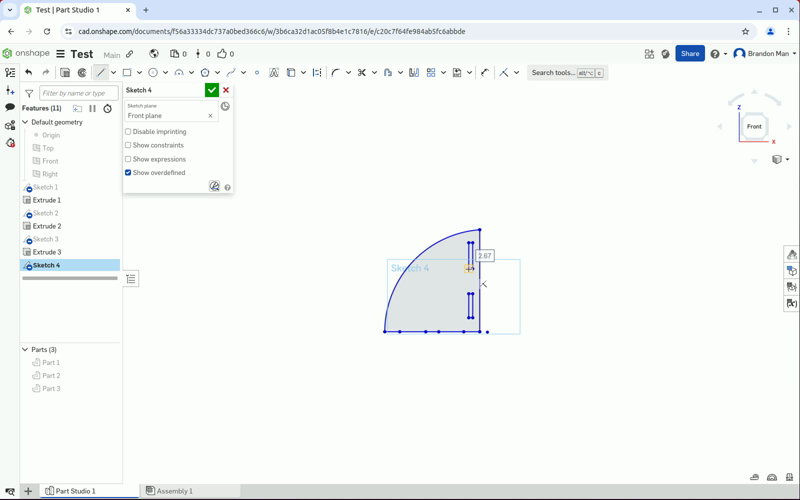
scroll(-6)
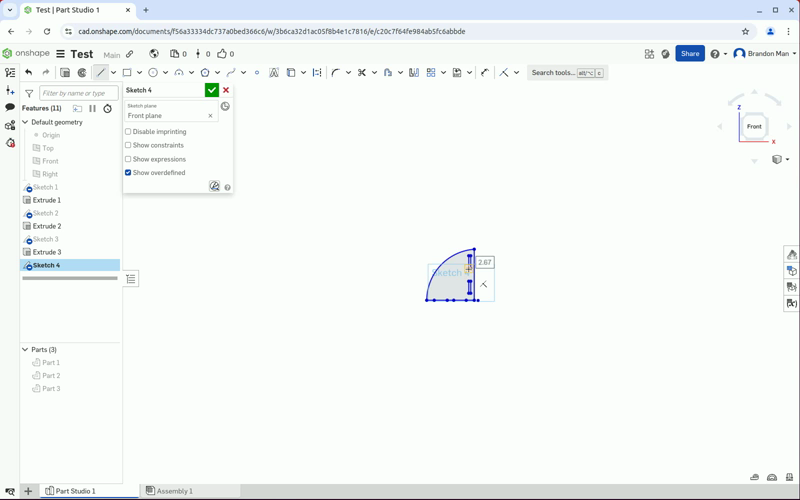
key(esc)
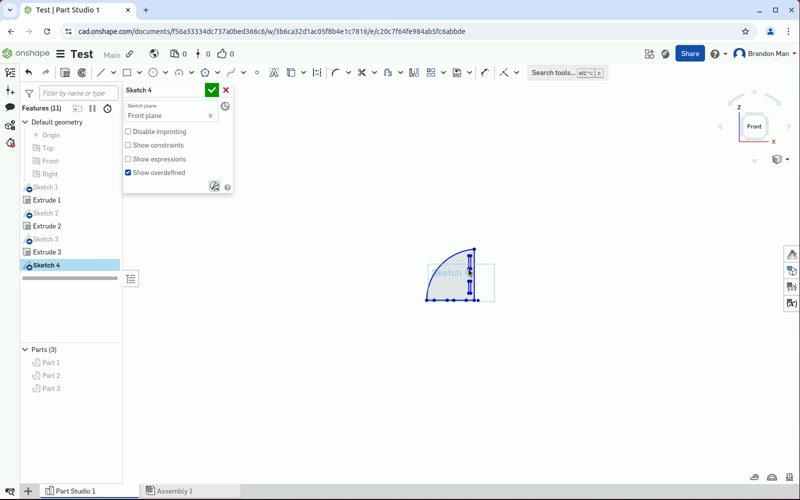
mouse_move(462, 290)
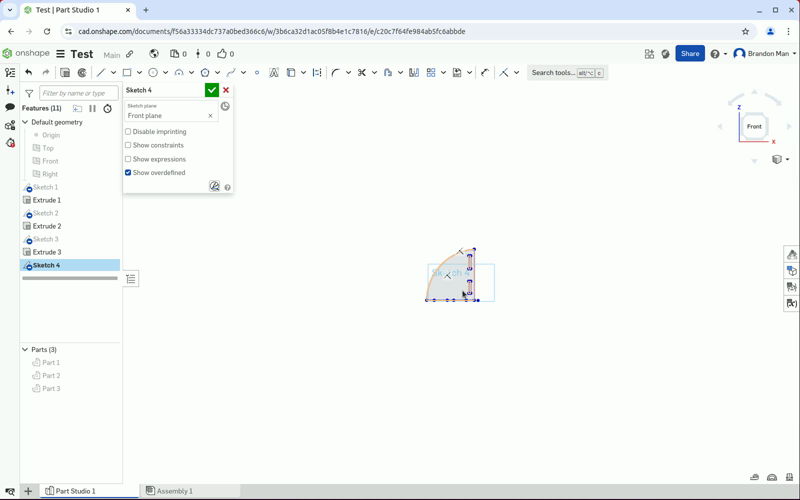
scroll(6)
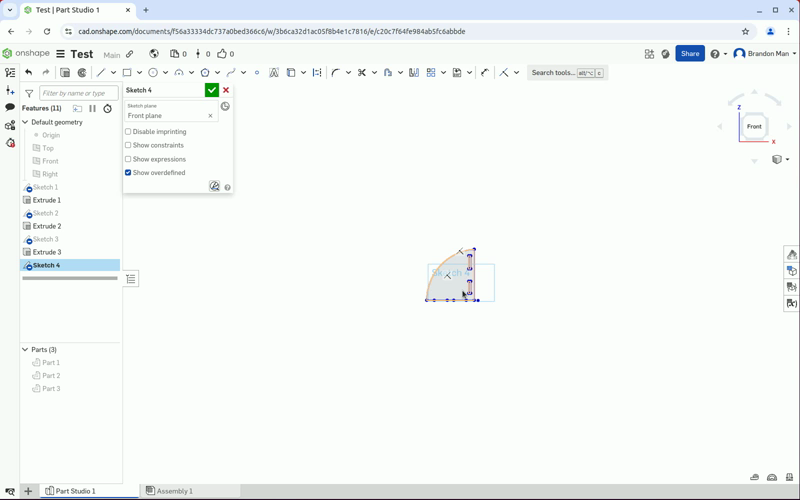
scroll(6)
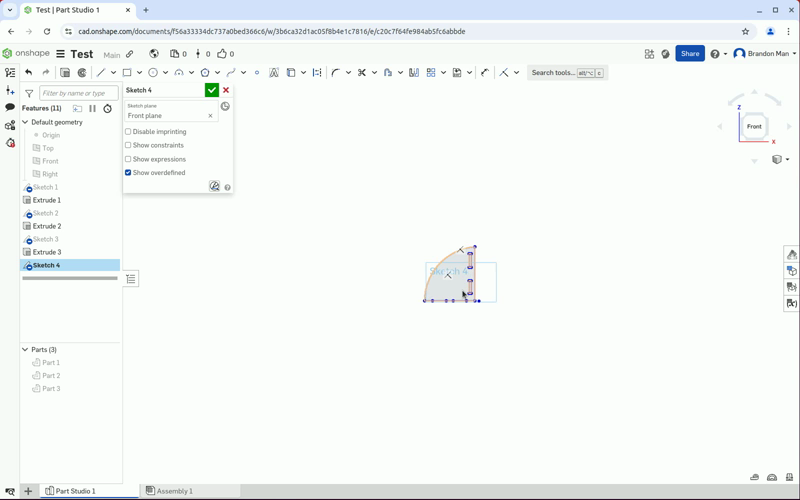
scroll(6)
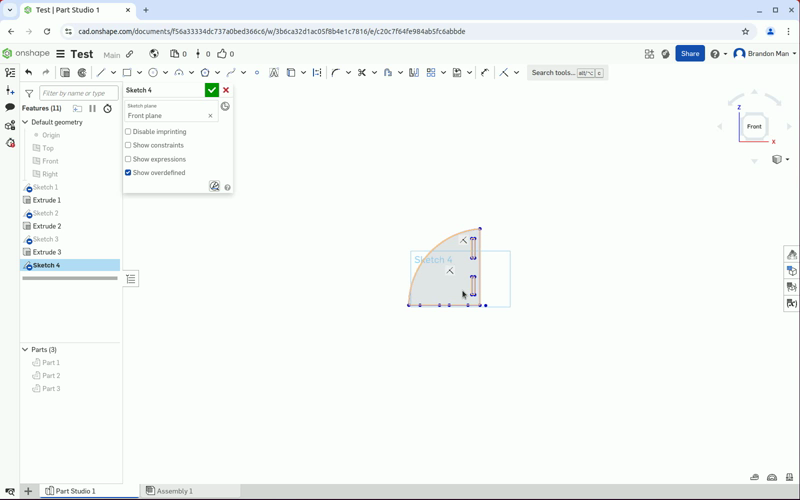
scroll(6)
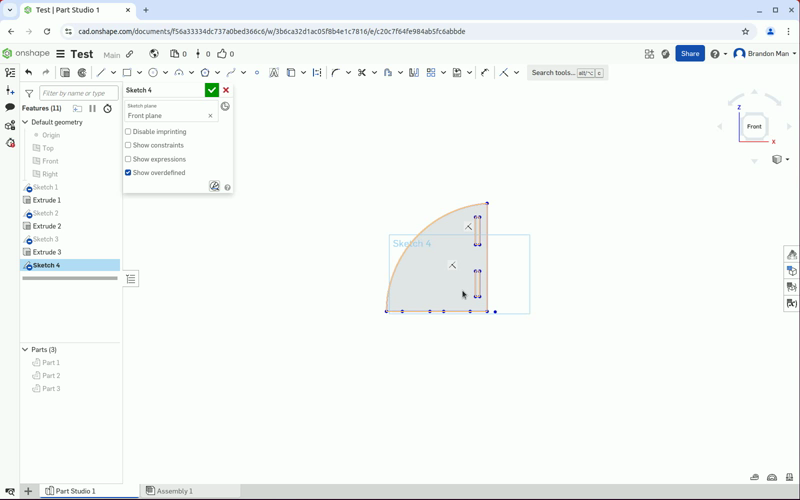
scroll(6)
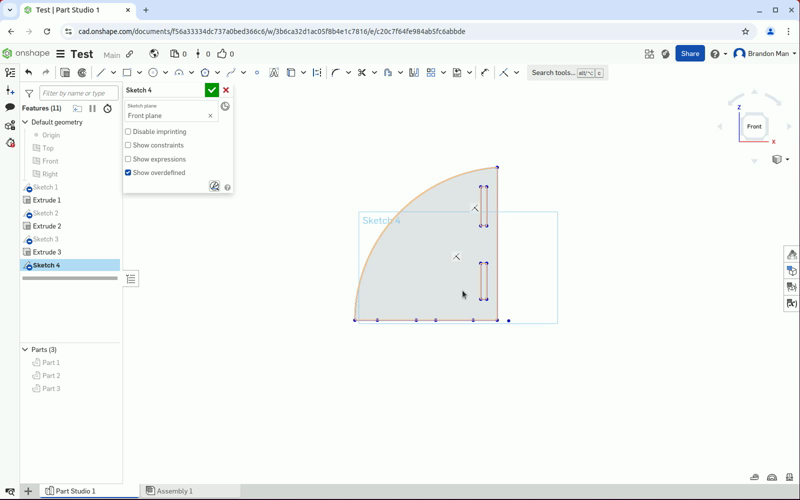
scroll(6)
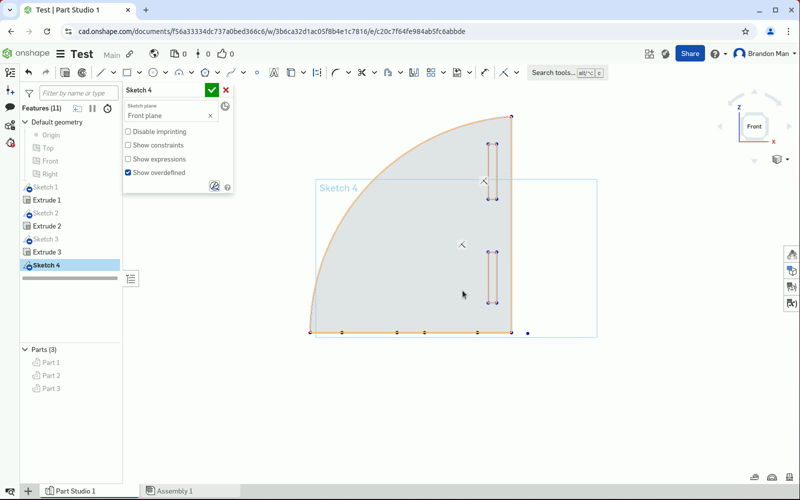
scroll(6)
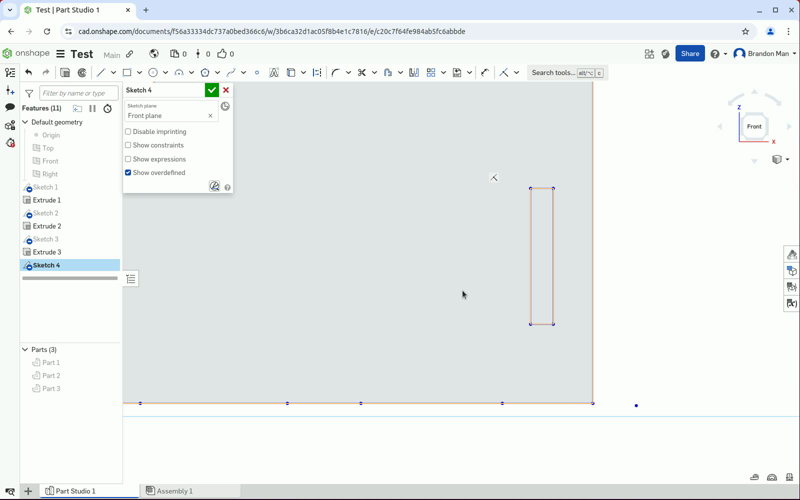
click(462, 290)
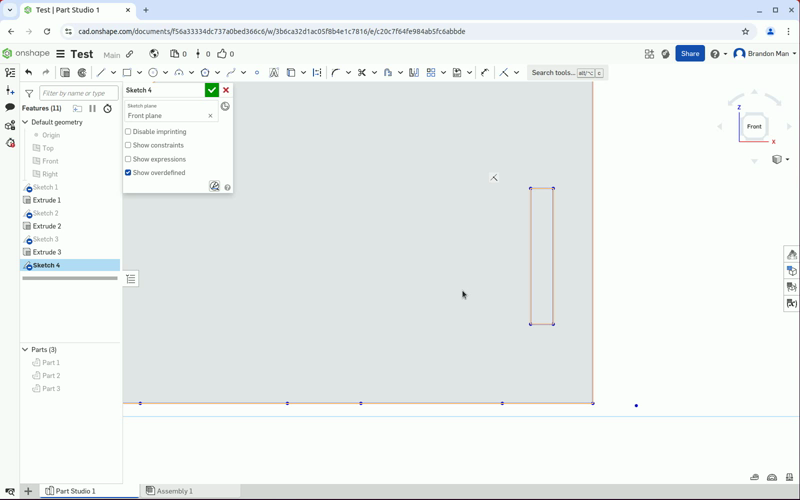
scroll(-6)
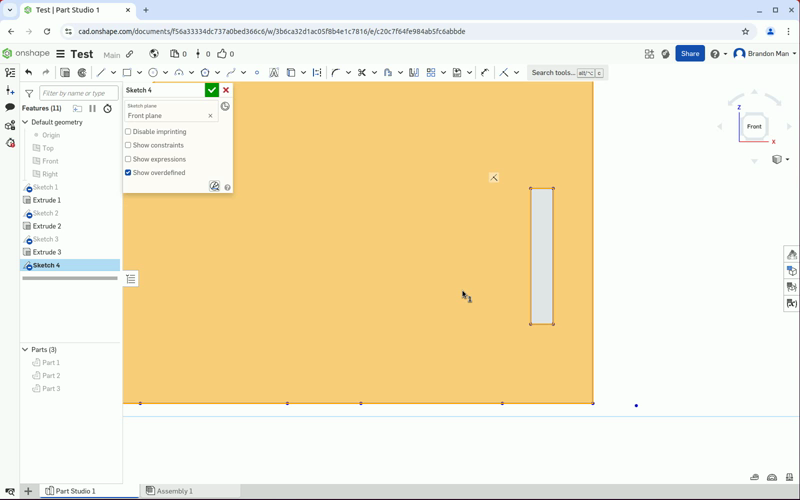
scroll(-6)
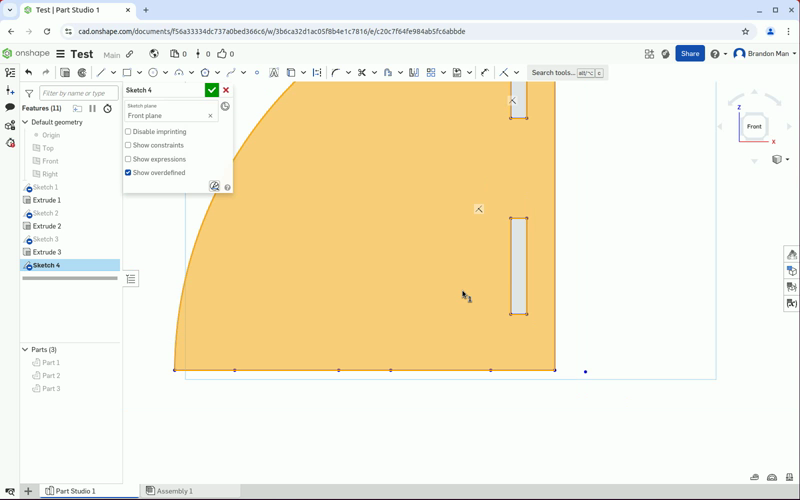
scroll(-6)
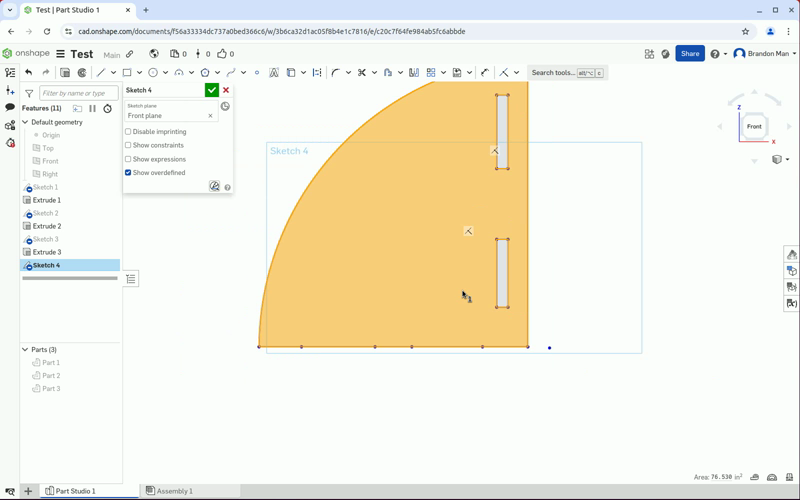
scroll(-6)
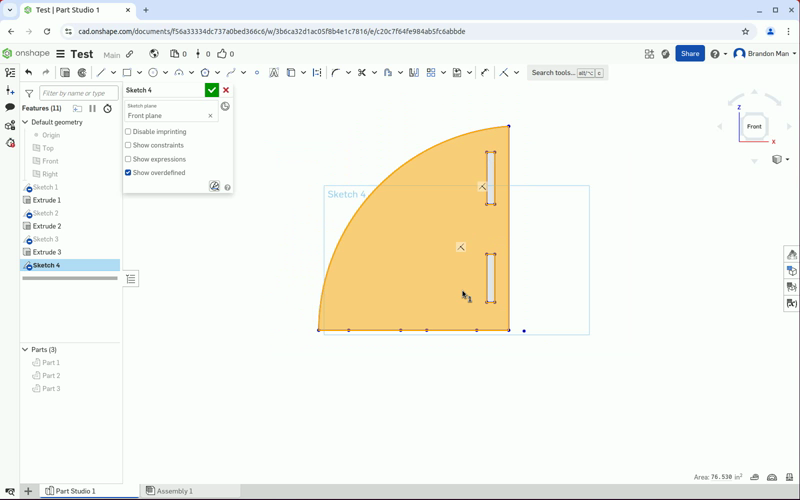
scroll(-6)
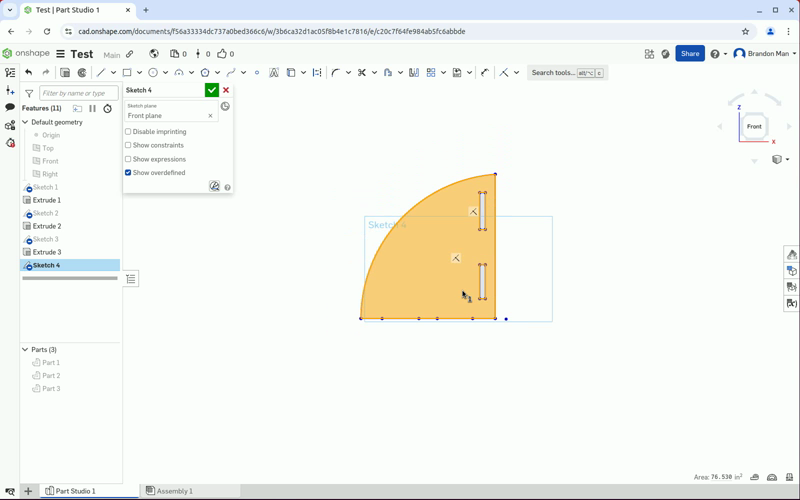
scroll(-6)
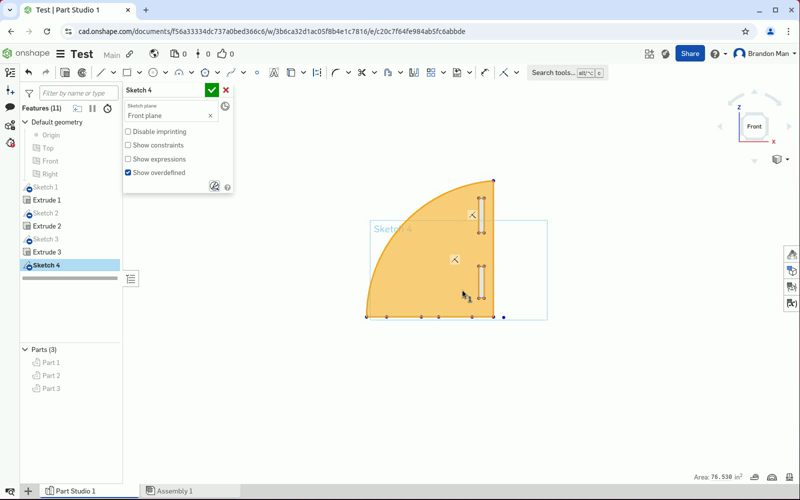
scroll(-6)
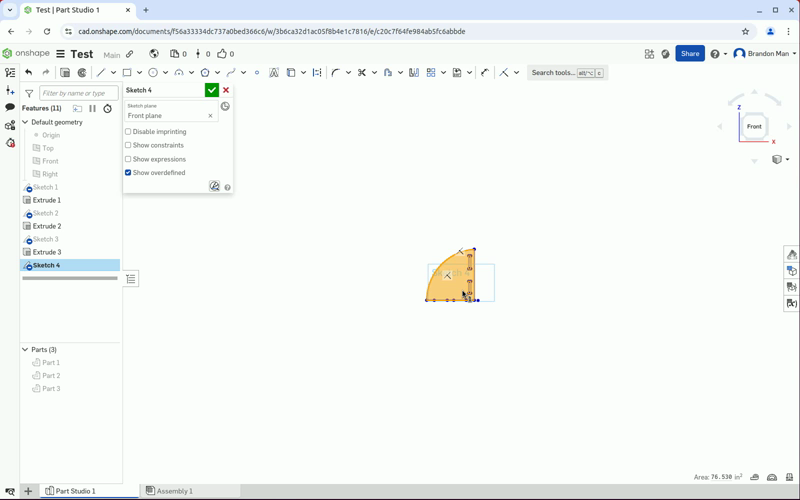
mouse_move(73, 352)
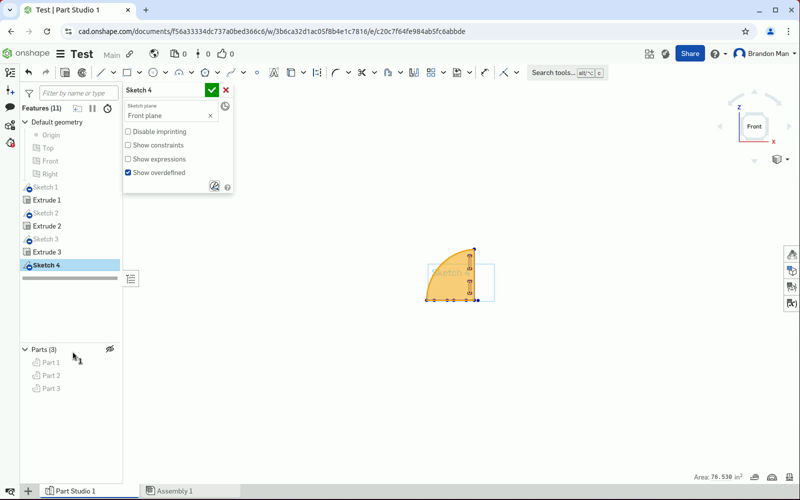
key(shift+y)
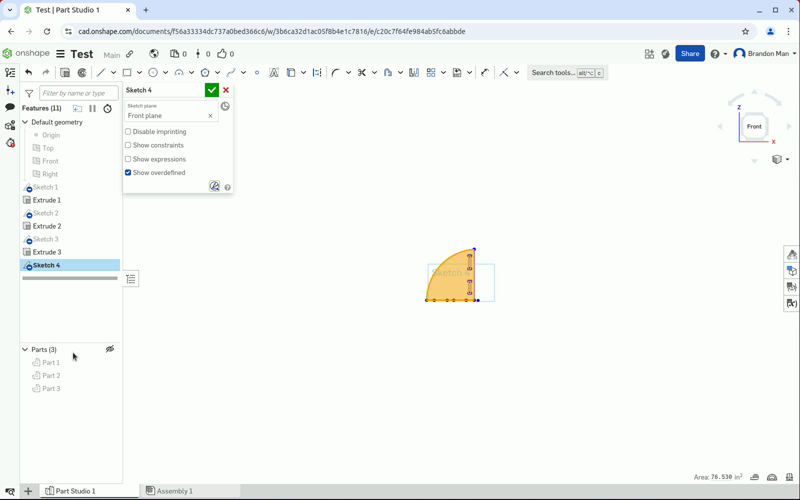
key(shift+e)
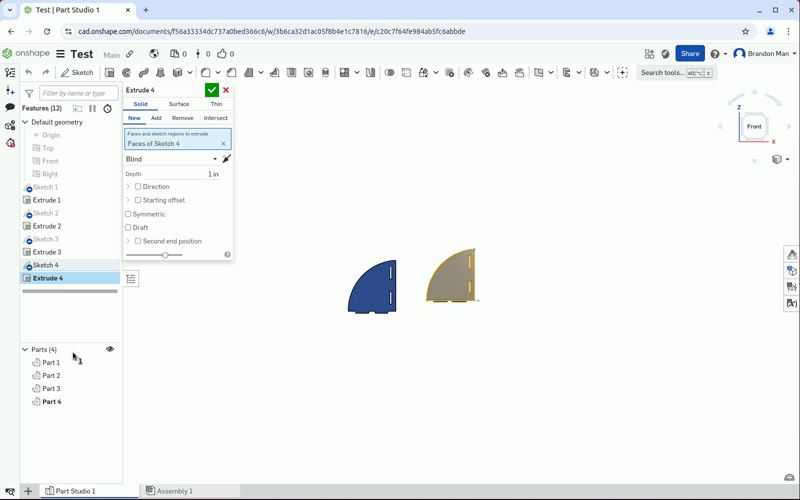
mouse_move(143, 106)
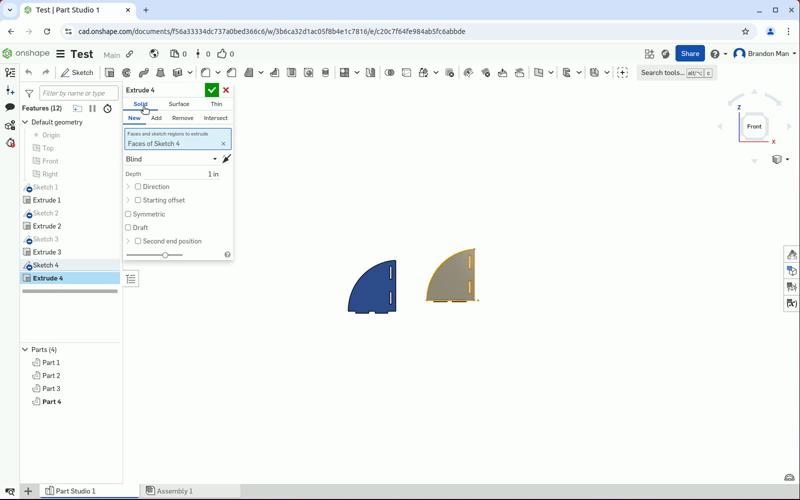
click(143, 106)
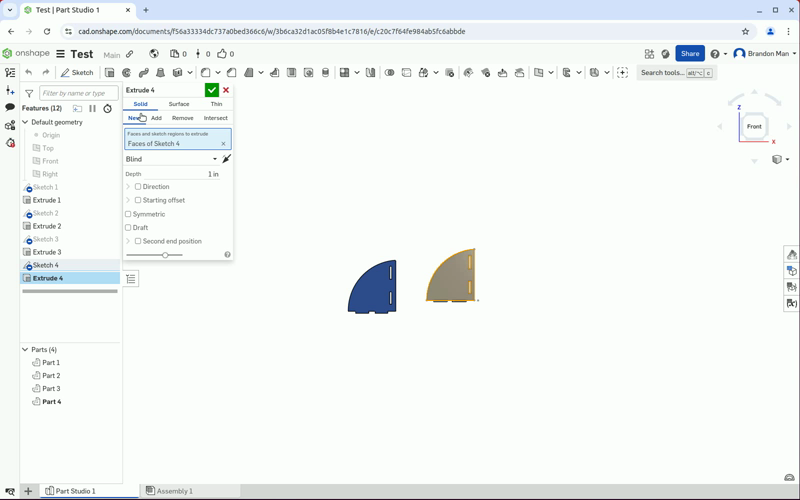
mouse_move(137, 120)
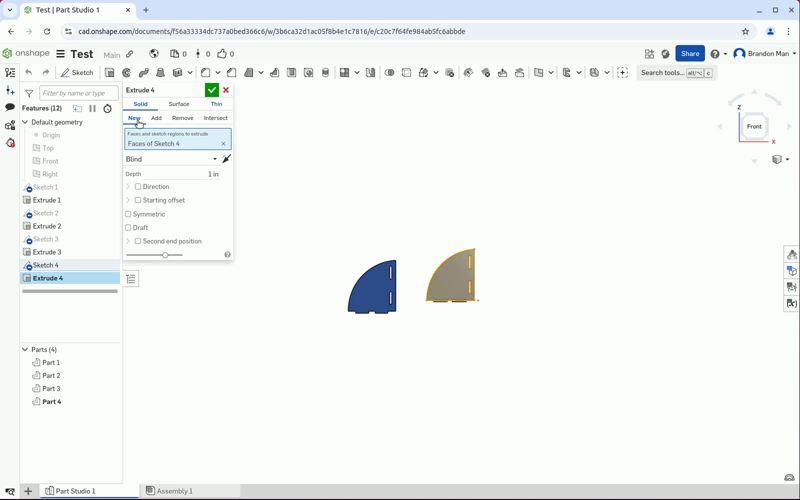
click(137, 120)
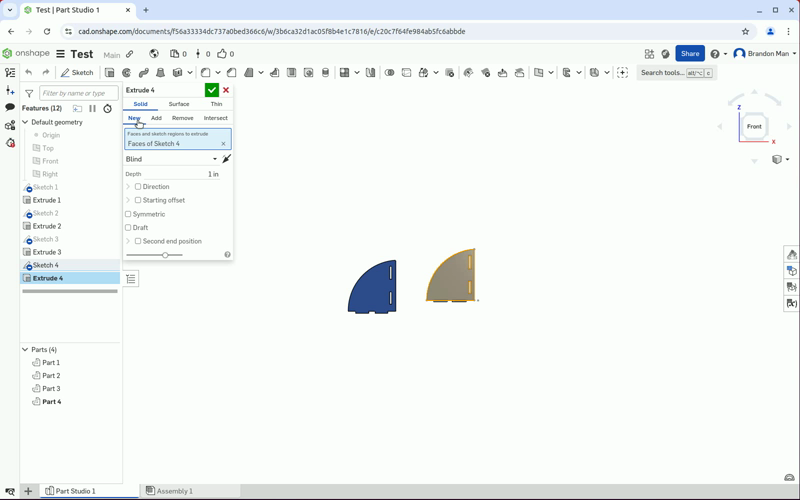
key(tab, 4)
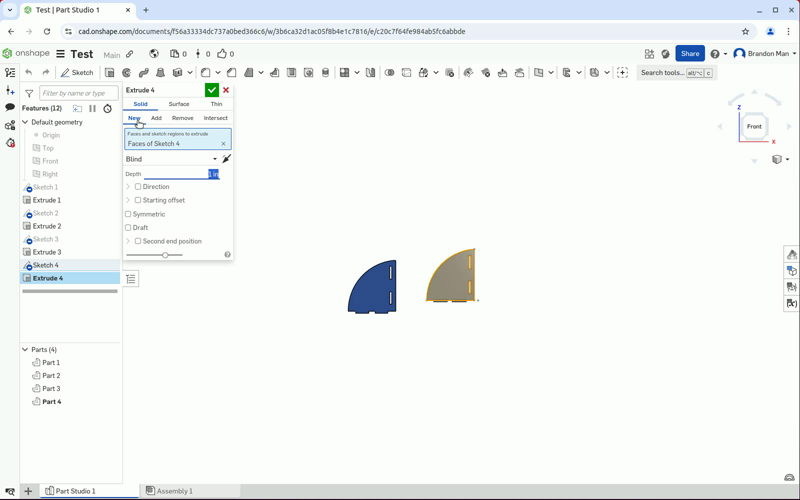
text(0.481)
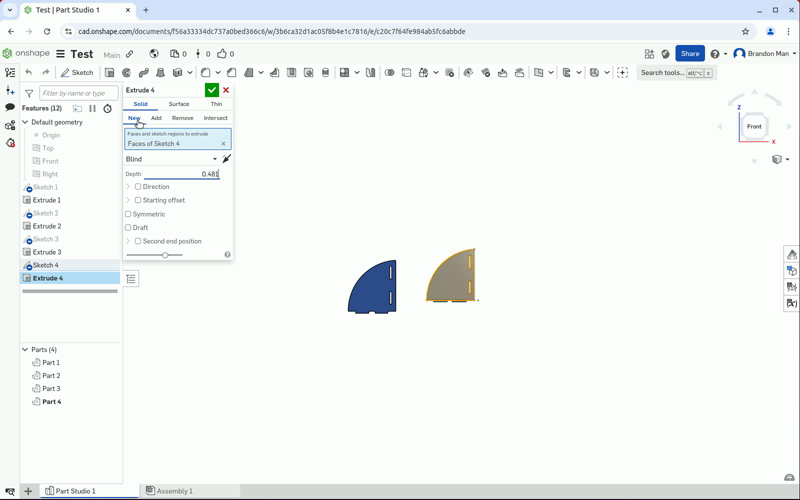
key(enter)
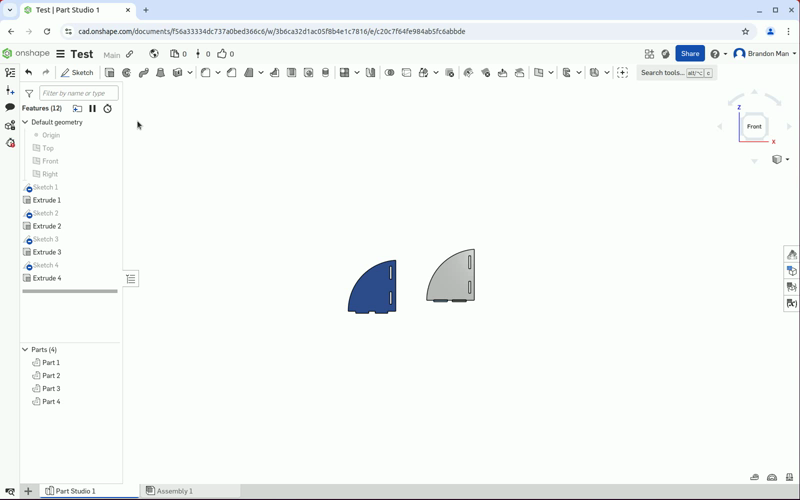
key(shift+h)
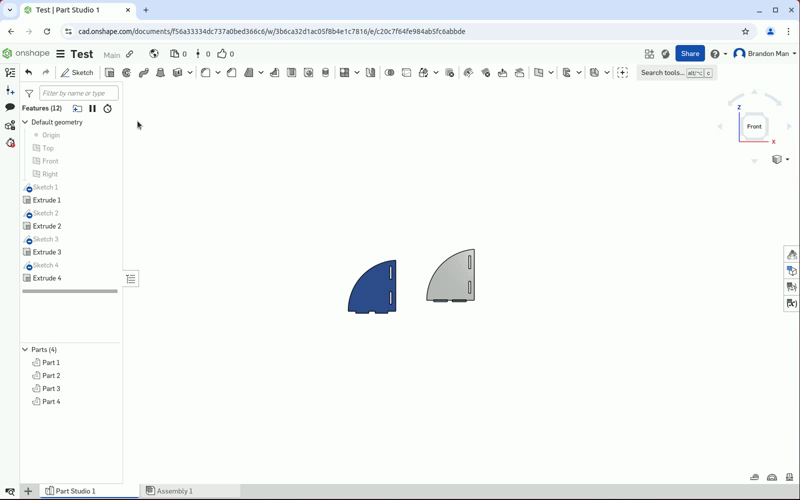
key(shift+h)
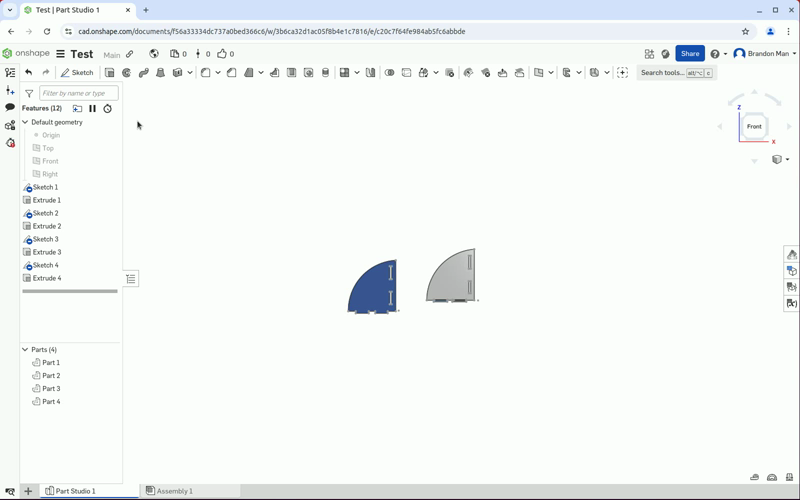
key(shift+7)
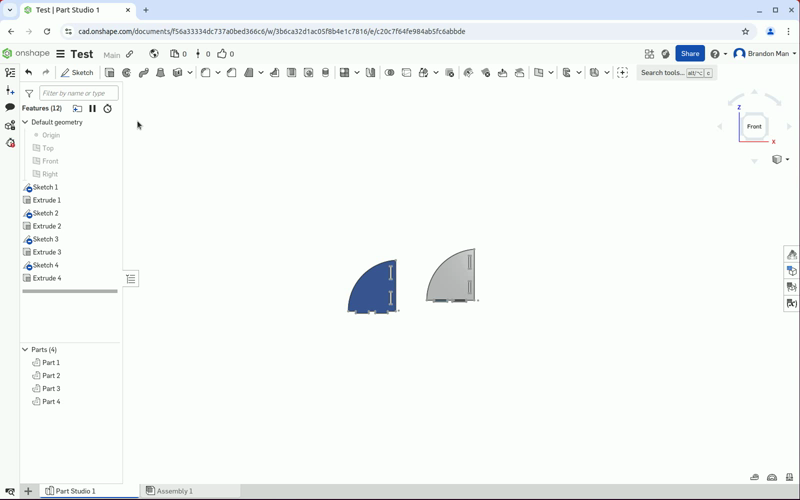
key(left, 2)
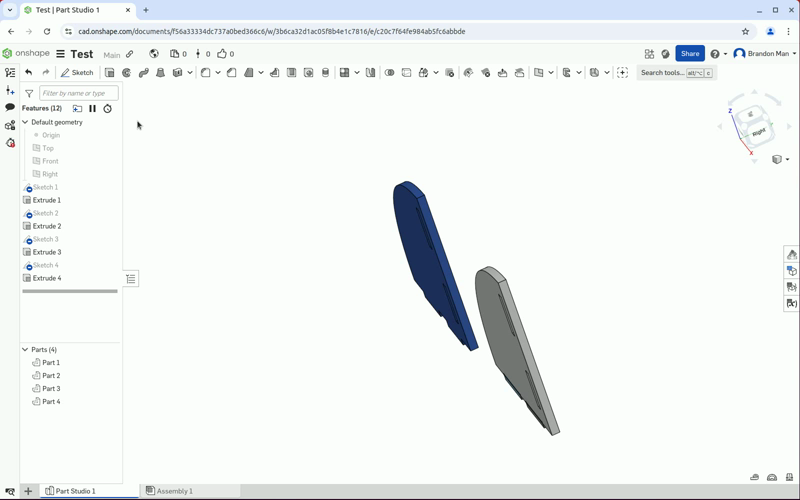
key(down, 2)
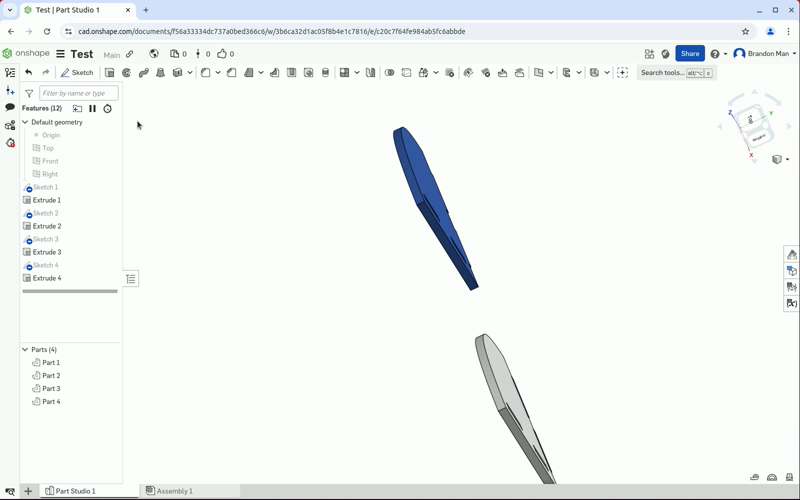
key(up, 2)
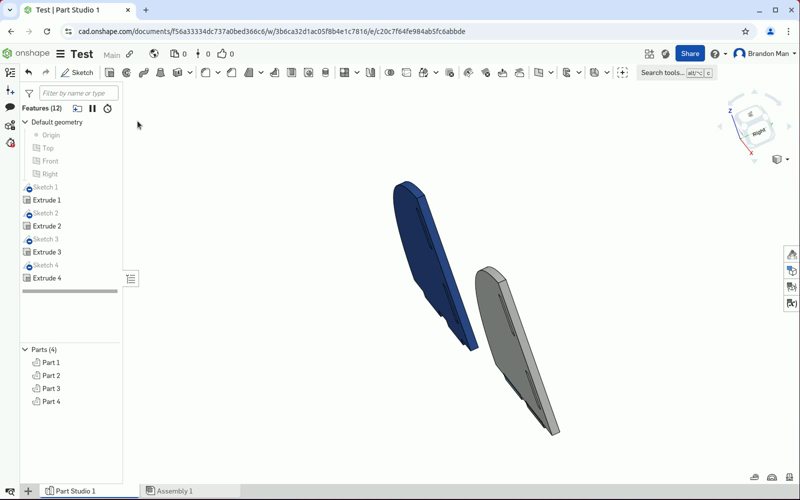
key(right, 2)
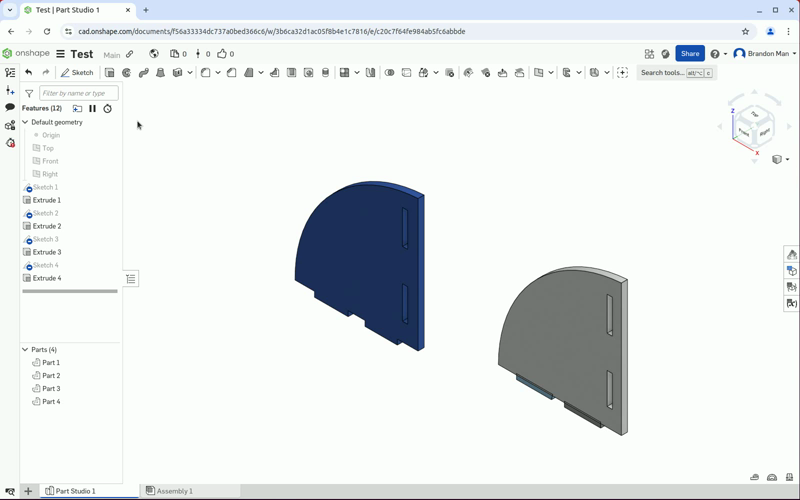
mouse_move(73, 189)
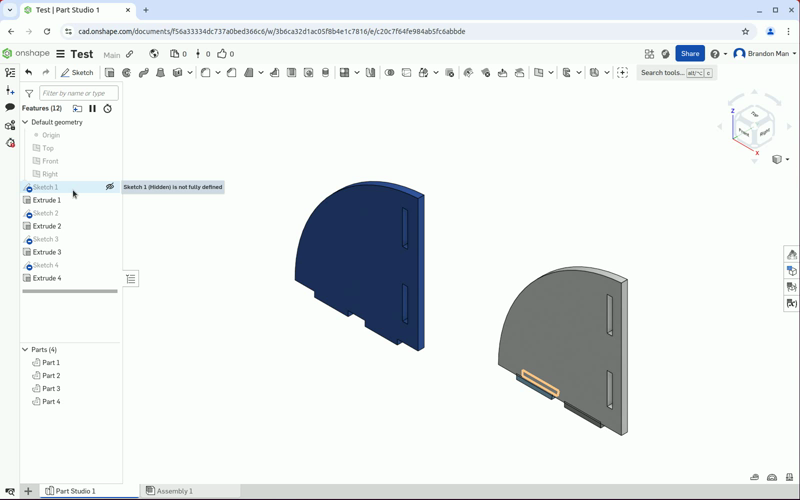
click(73, 189)